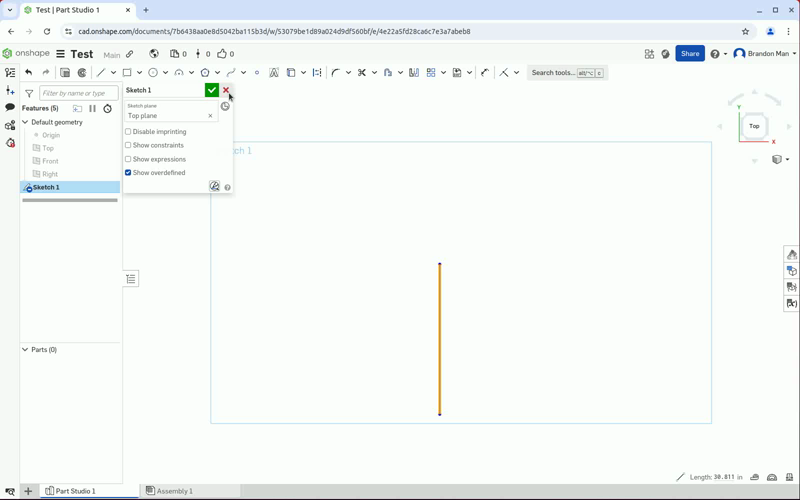
key(shift+h)
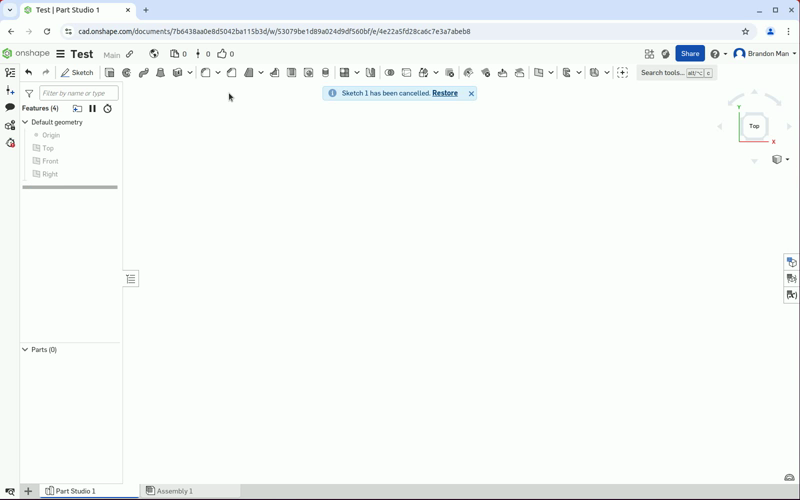
mouse_move(73, 352)
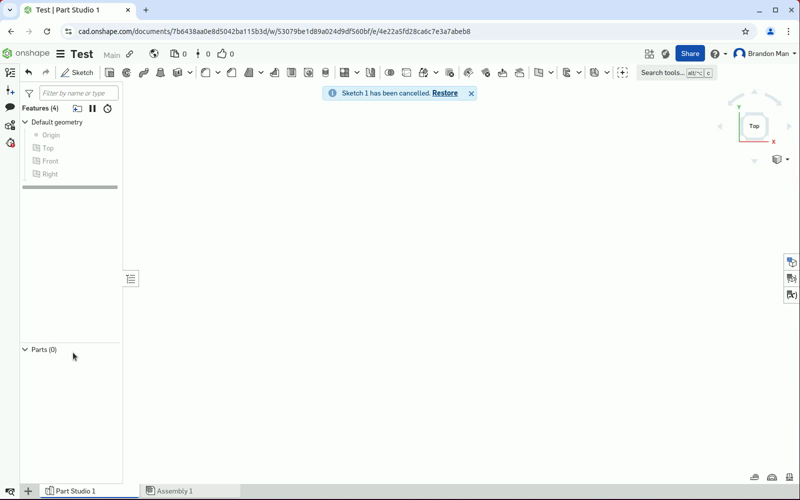
key(y)
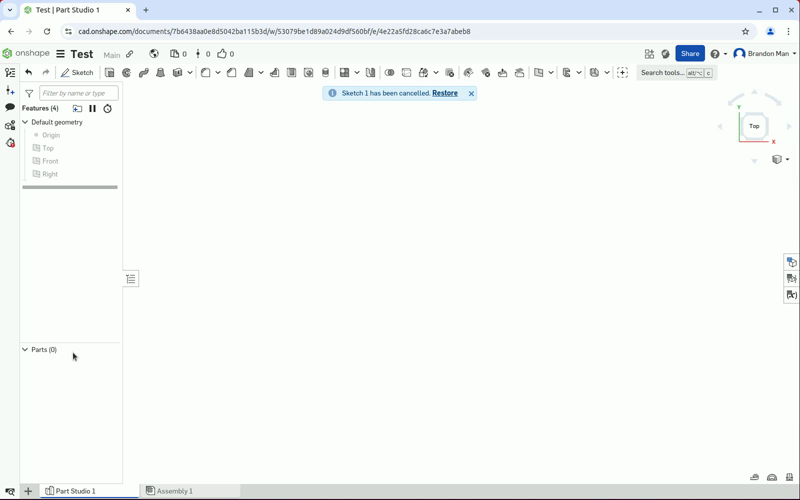
key(shift+p)
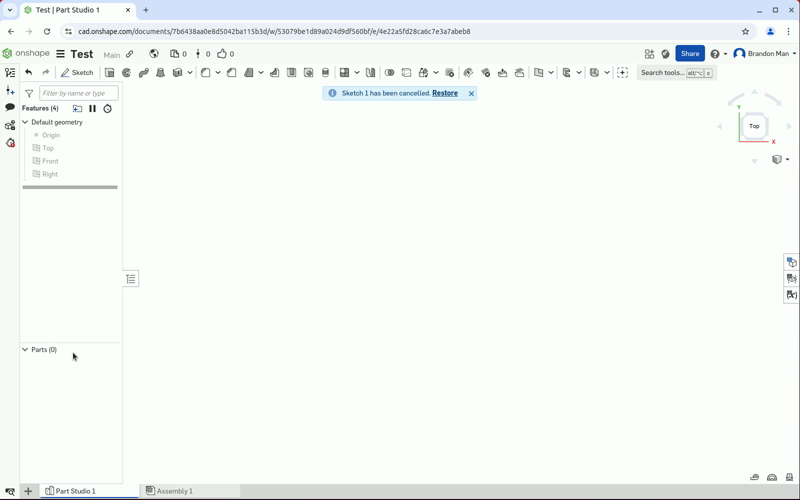
key(space)
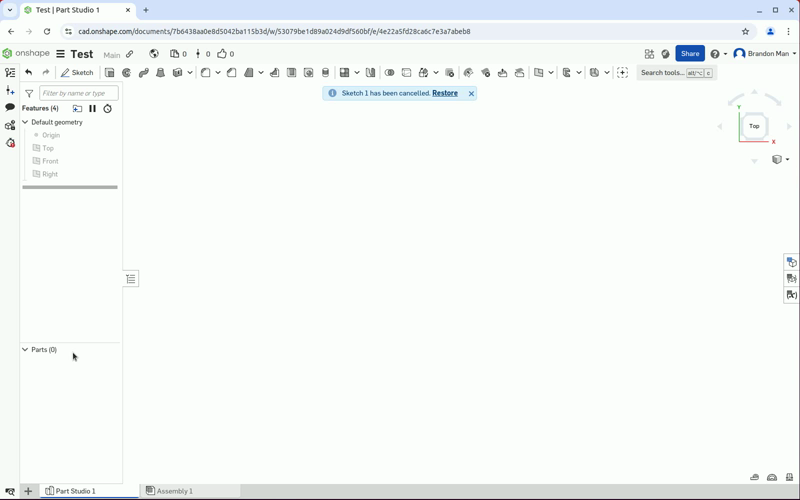
key_down(shift)
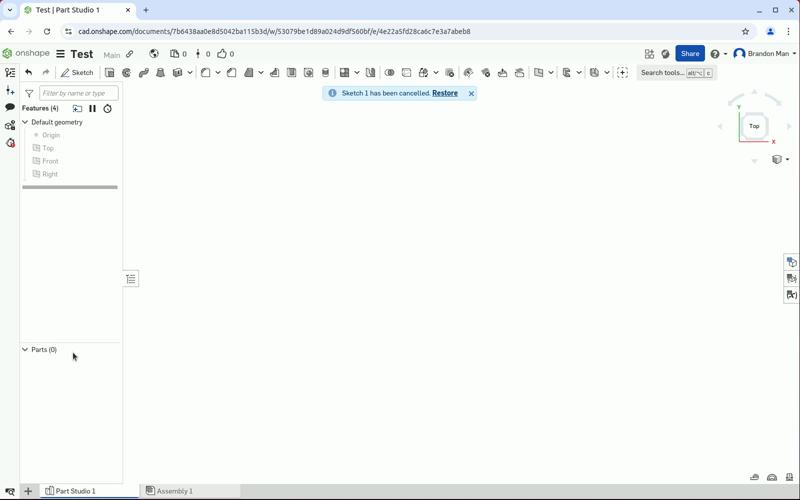
key(up)
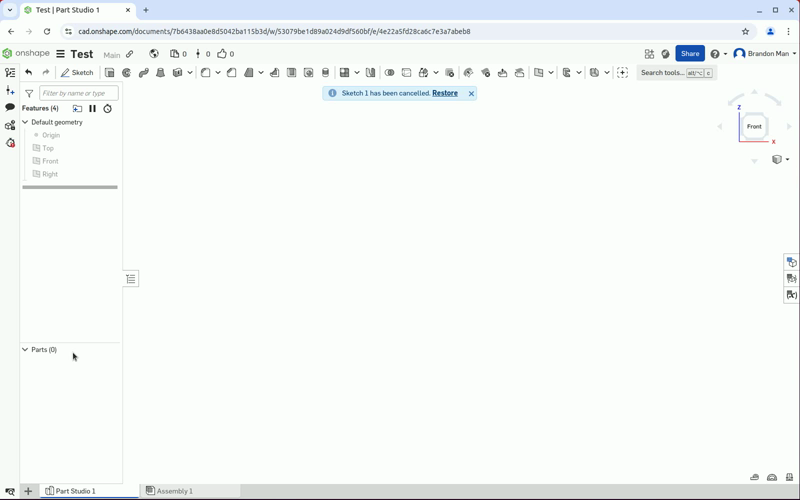
key_up(shift)
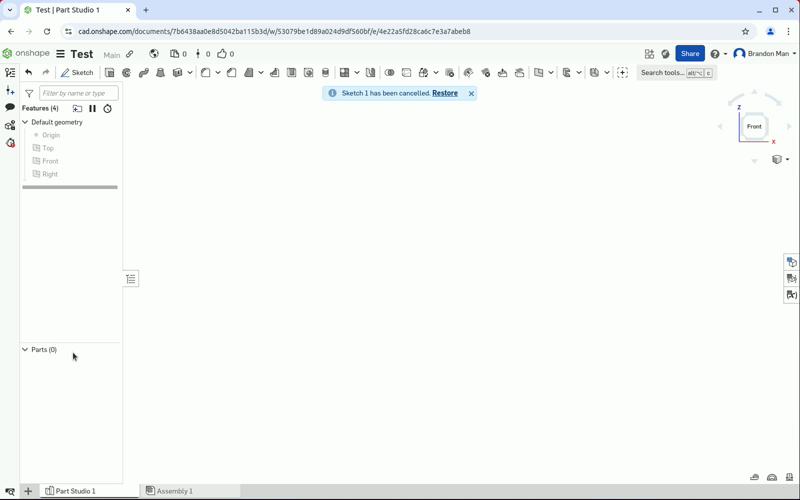
mouse_move(73, 352)
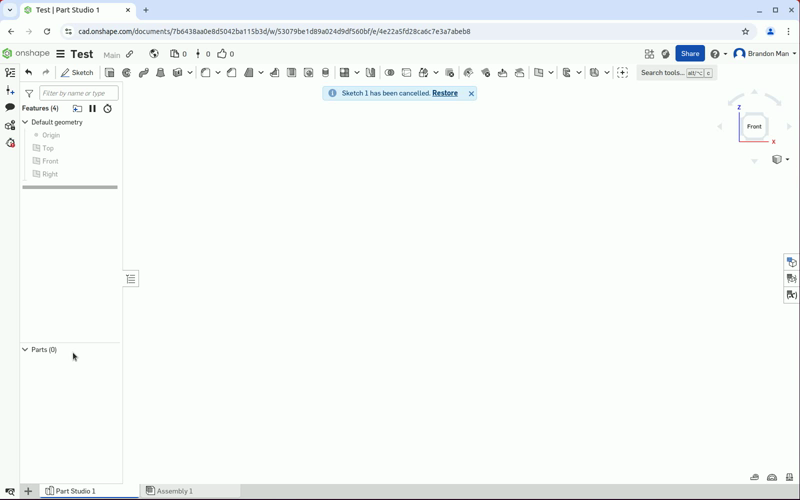
key(shift+y)
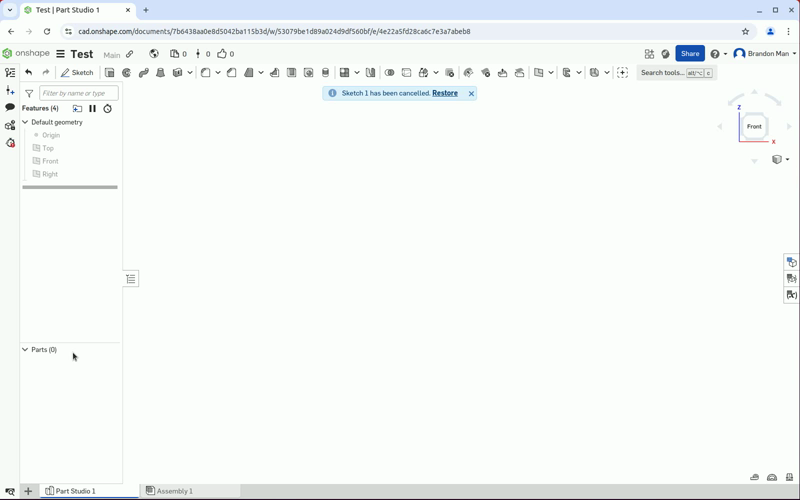
key(shift+s)
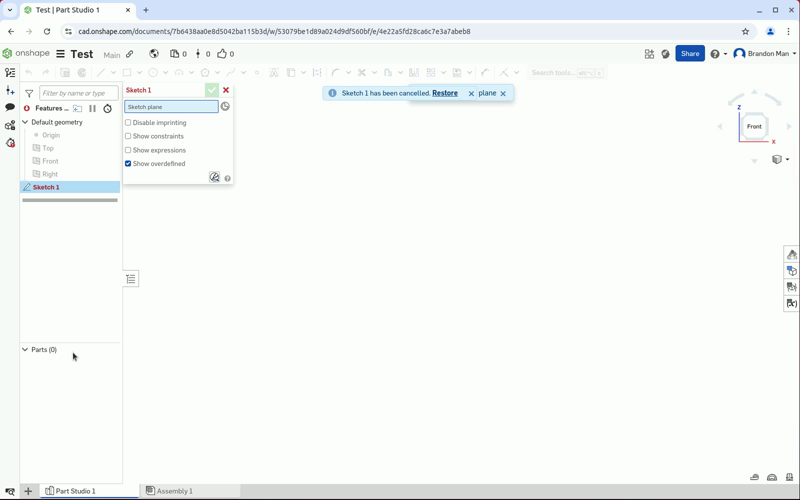
mouse_move(73, 163)
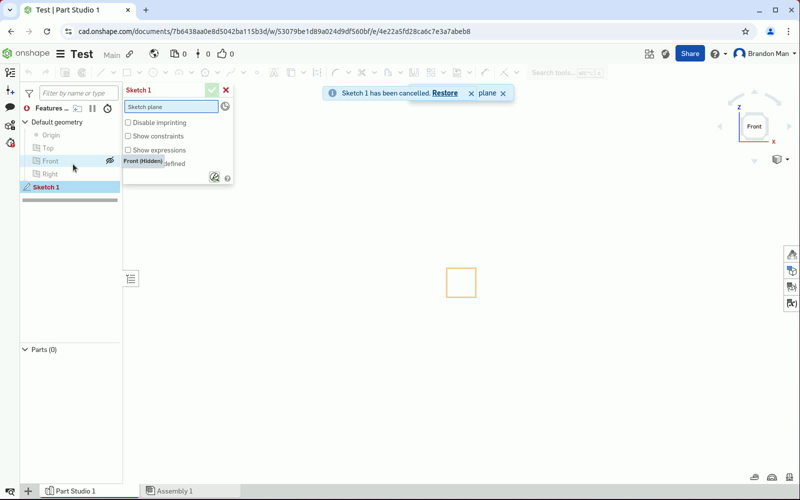
click(73, 163)
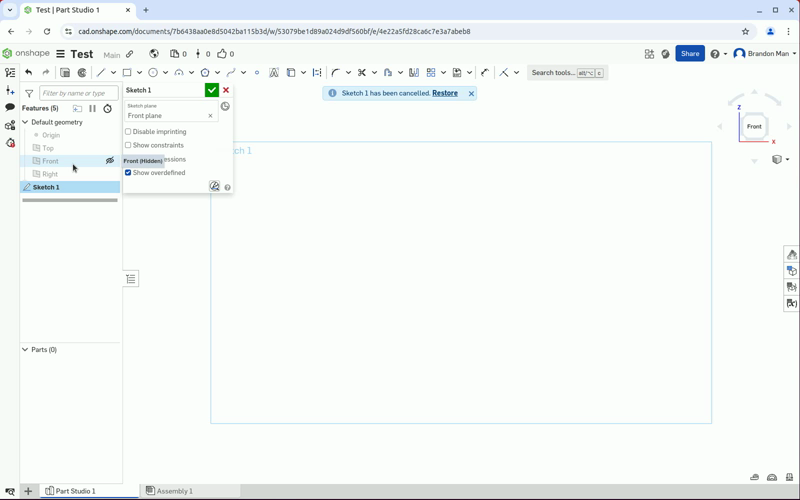
mouse_move(73, 352)
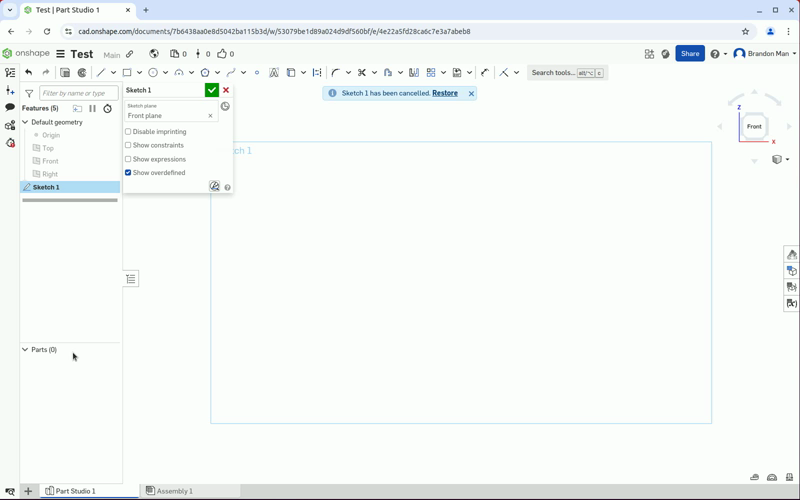
key(y)
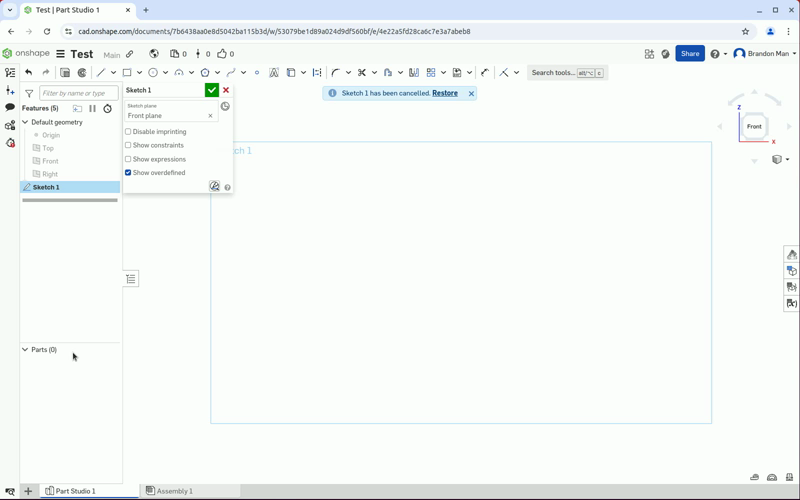
key(l)
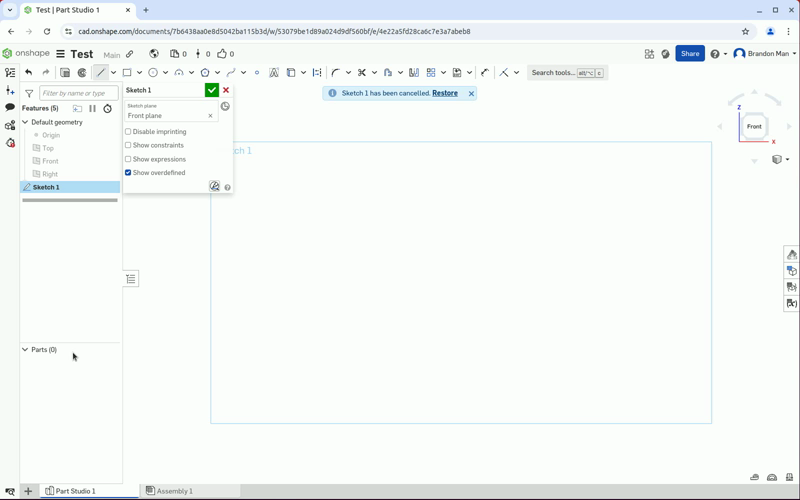
key_down(shift)
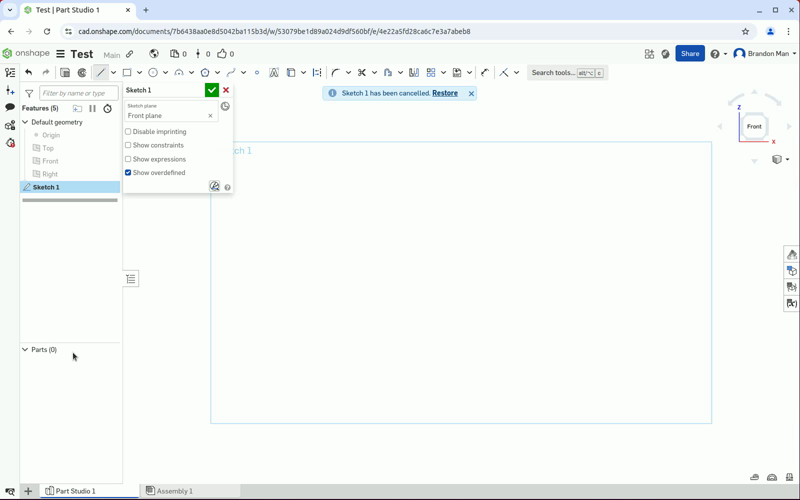
mouse_move(349, 262)
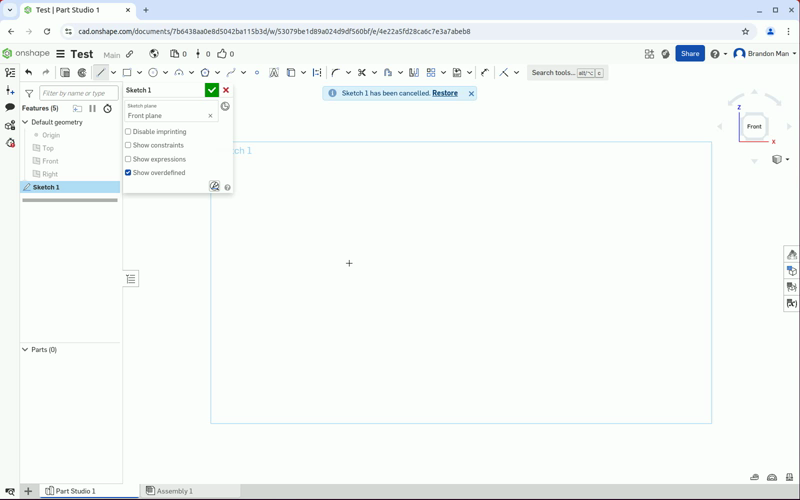
click(349, 262)
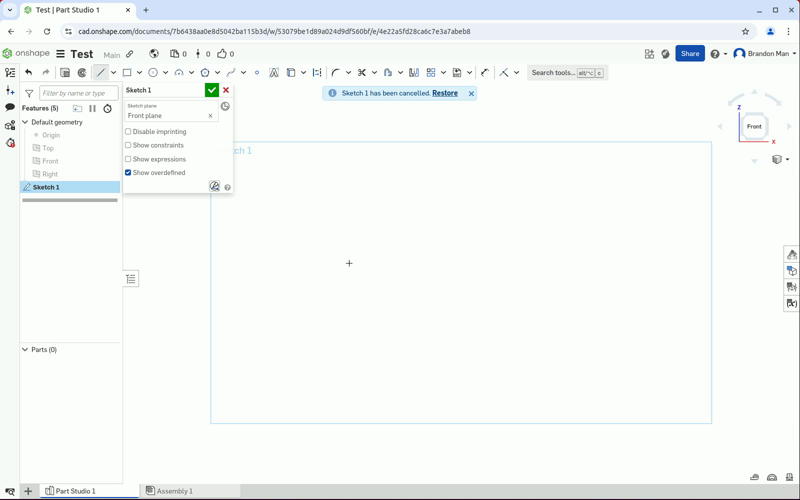
key_up(shift)
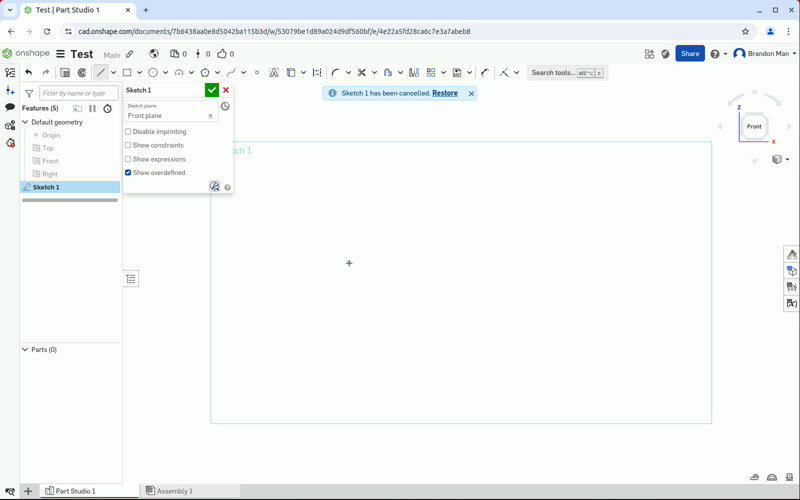
key_down(shift)
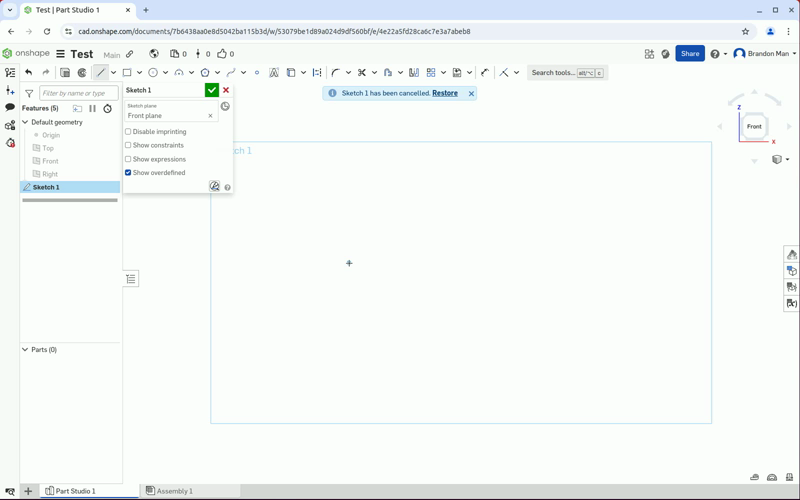
mouse_move(379, 262)
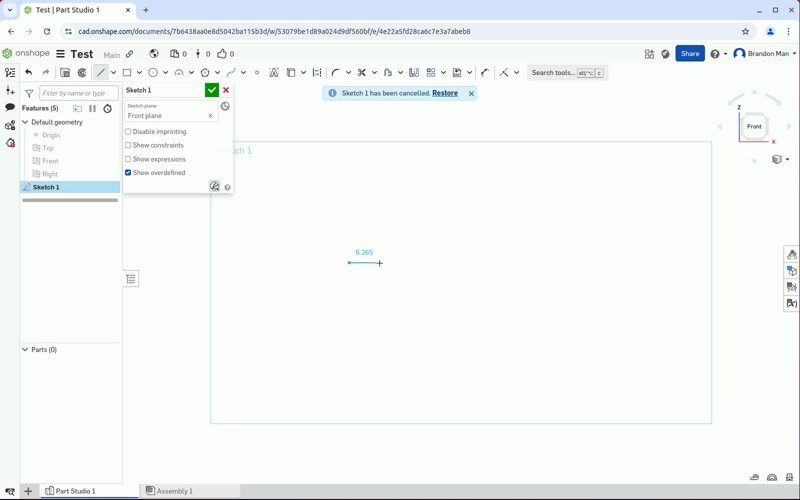
mouse_move(354, 262)
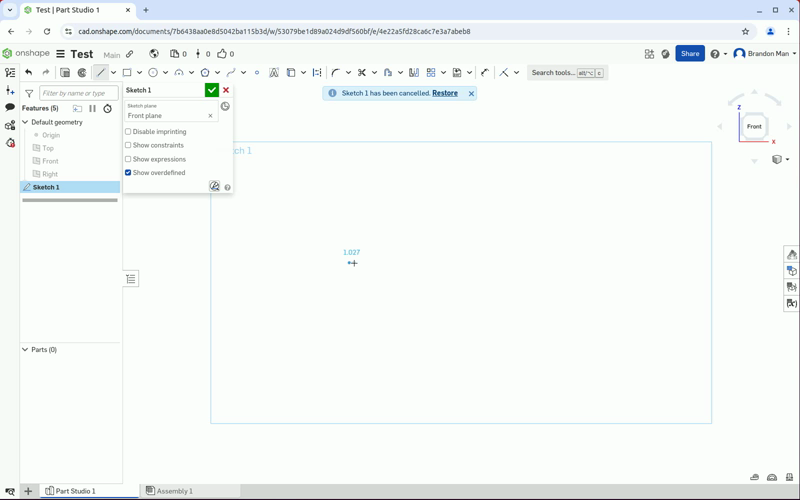
scroll(6)
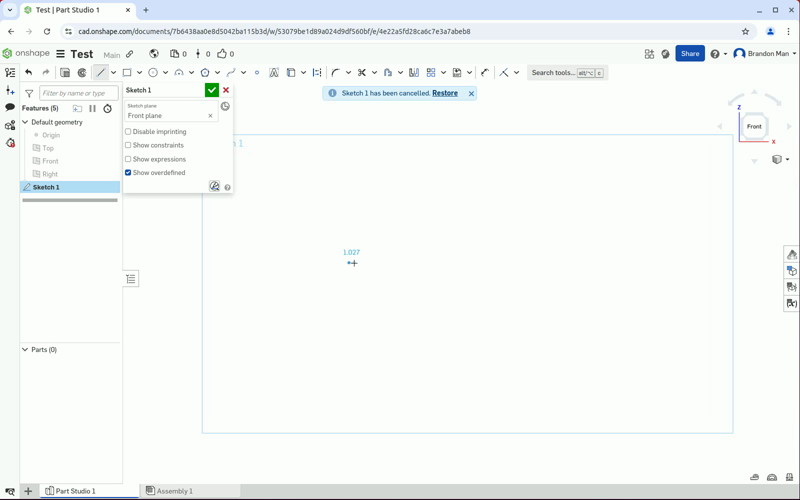
scroll(6)
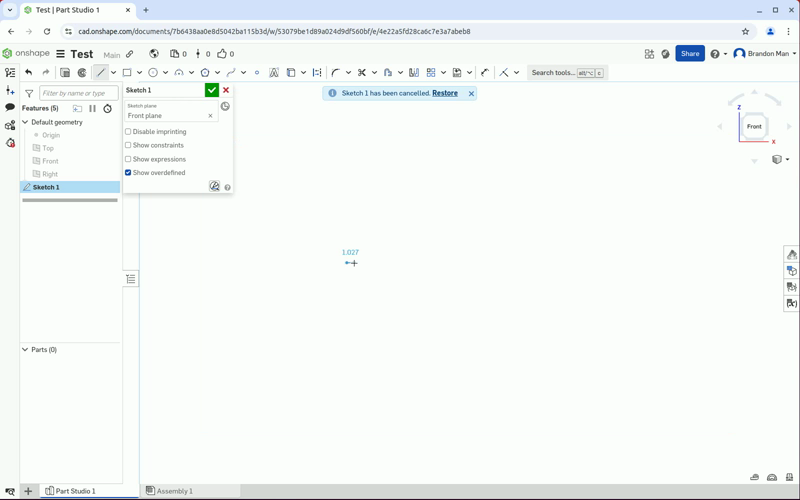
scroll(6)
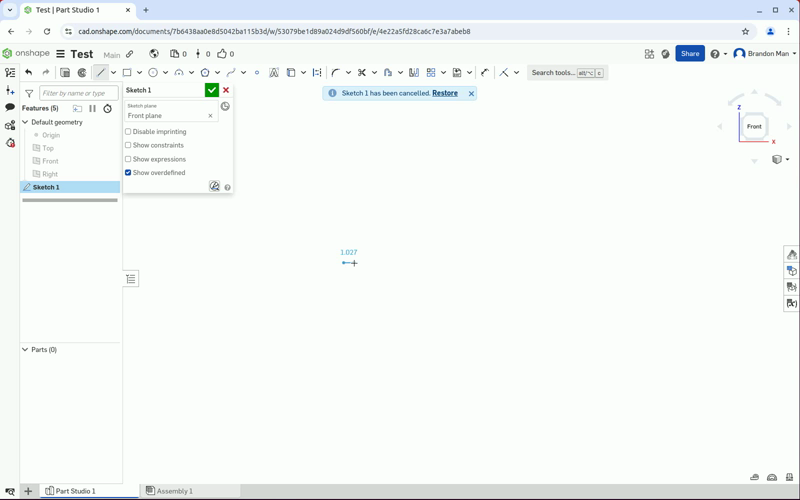
scroll(6)
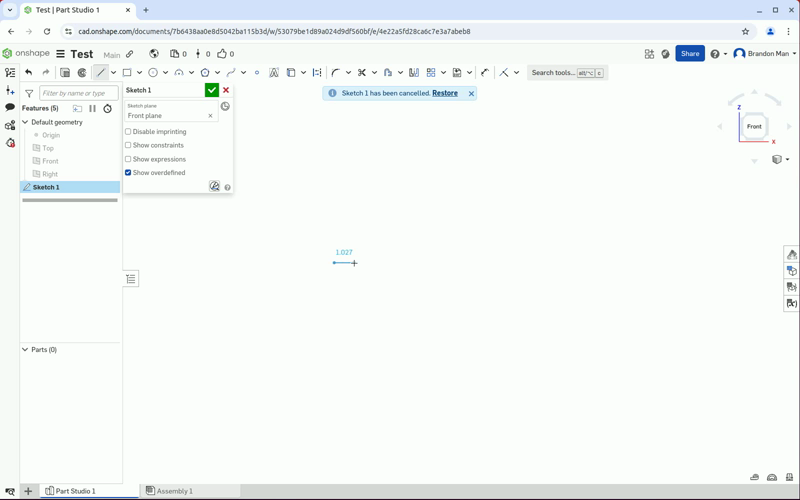
scroll(6)
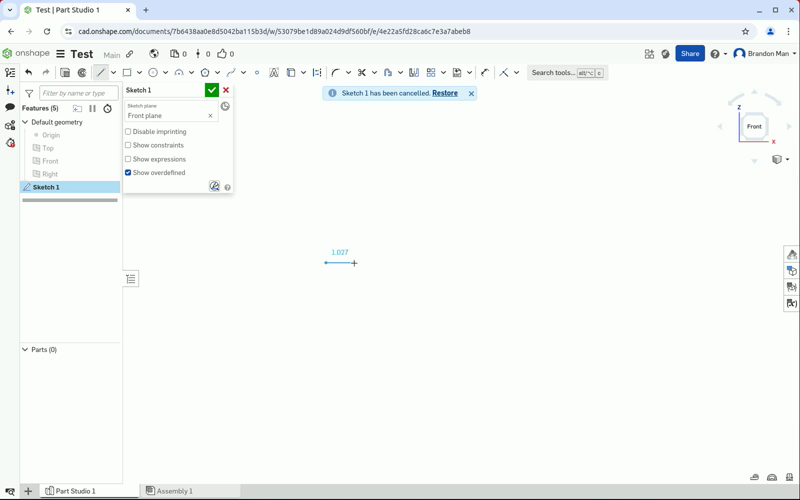
scroll(6)
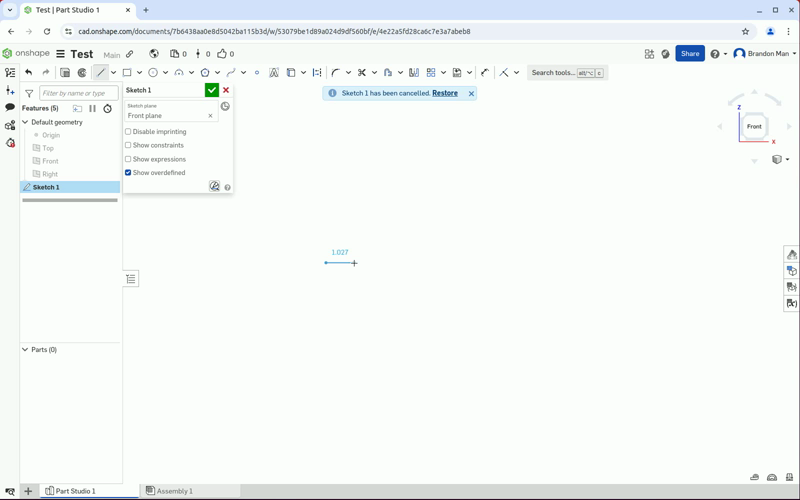
scroll(6)
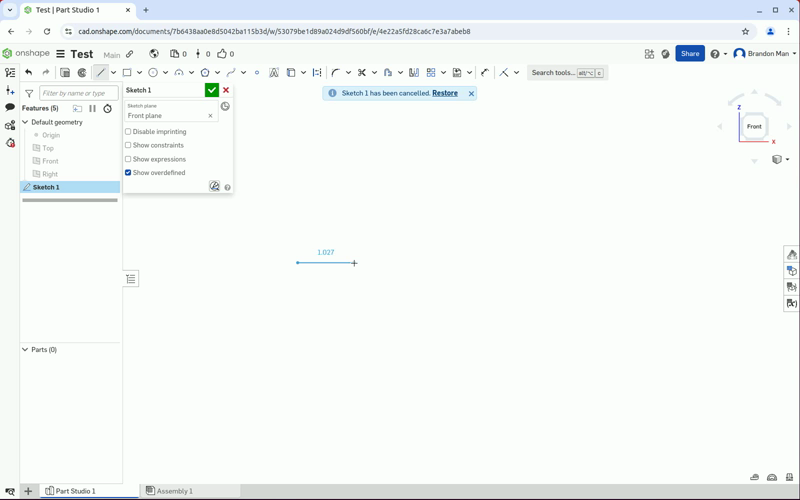
click(354, 262)
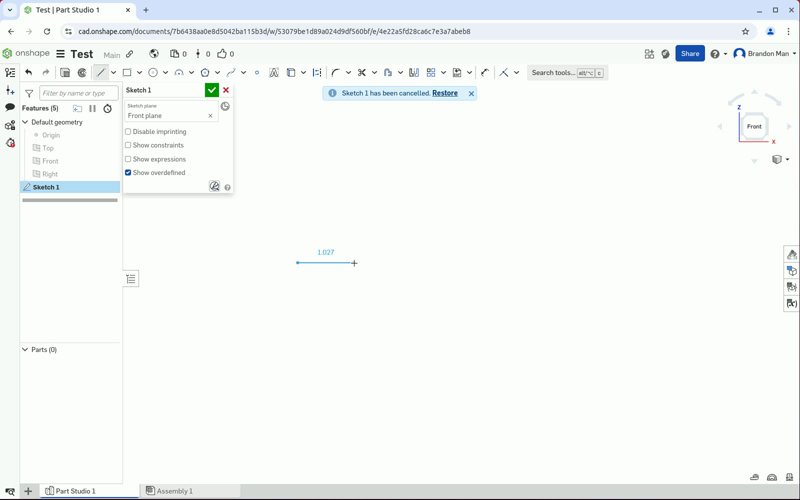
scroll(-6)
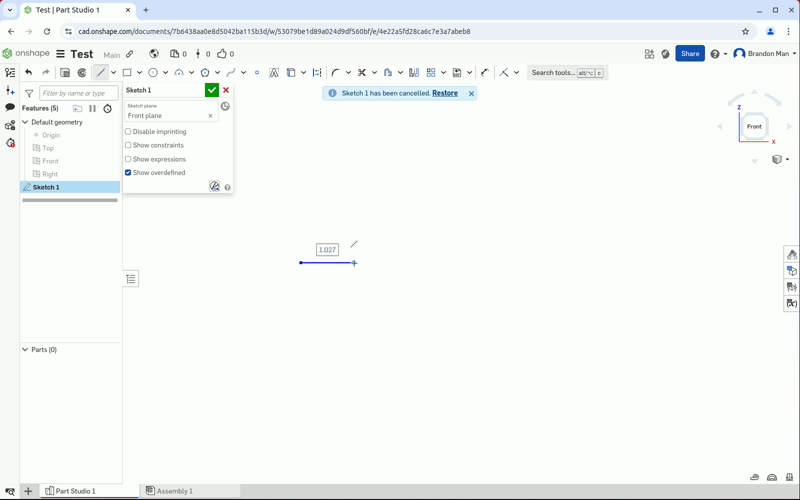
scroll(-6)
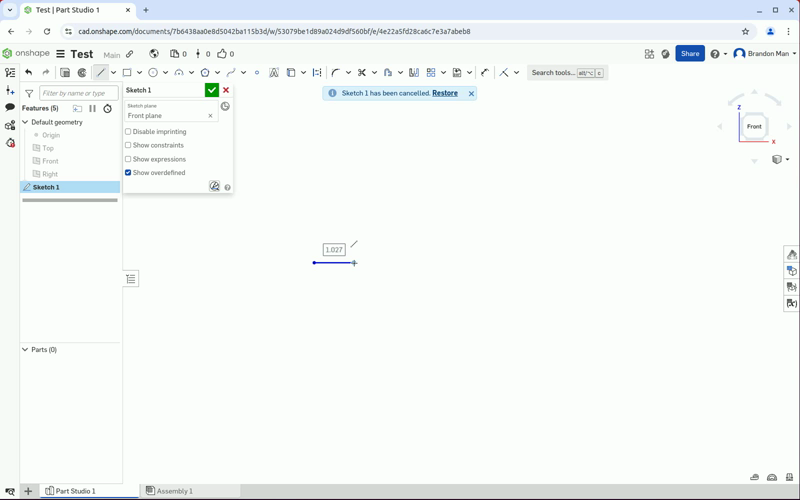
scroll(-6)
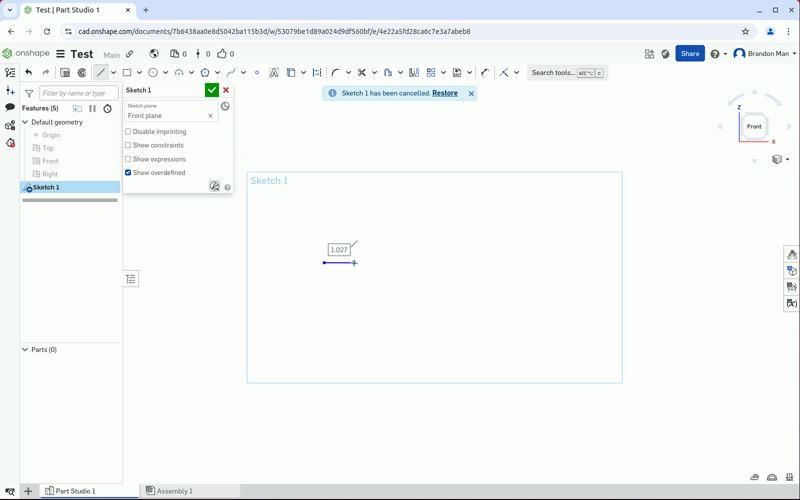
scroll(-6)
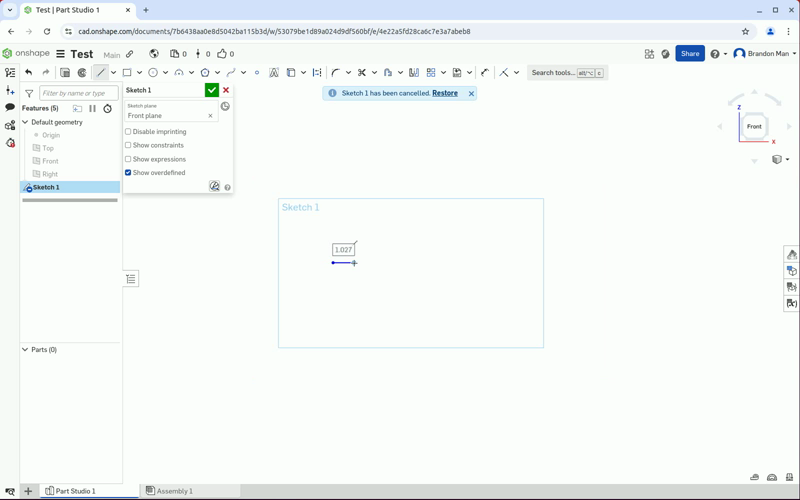
scroll(-6)
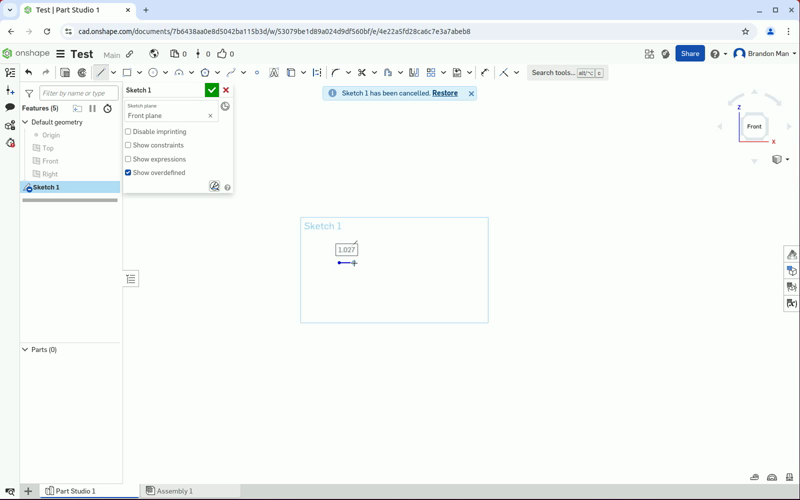
scroll(-6)
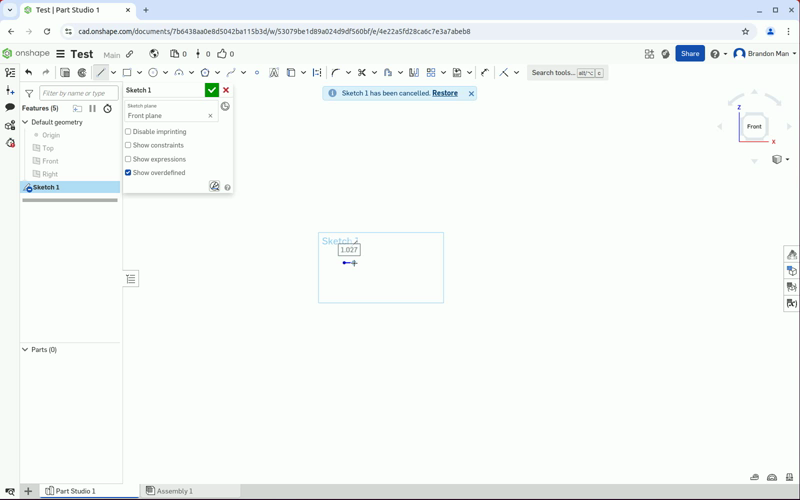
scroll(-6)
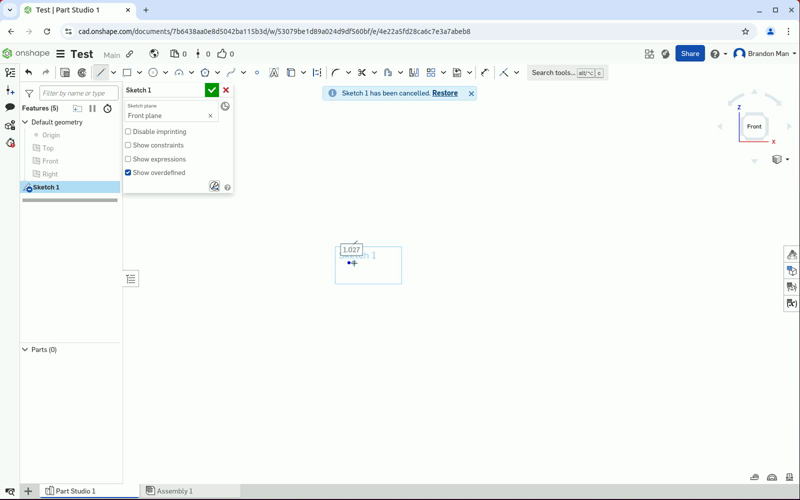
key_up(shift)
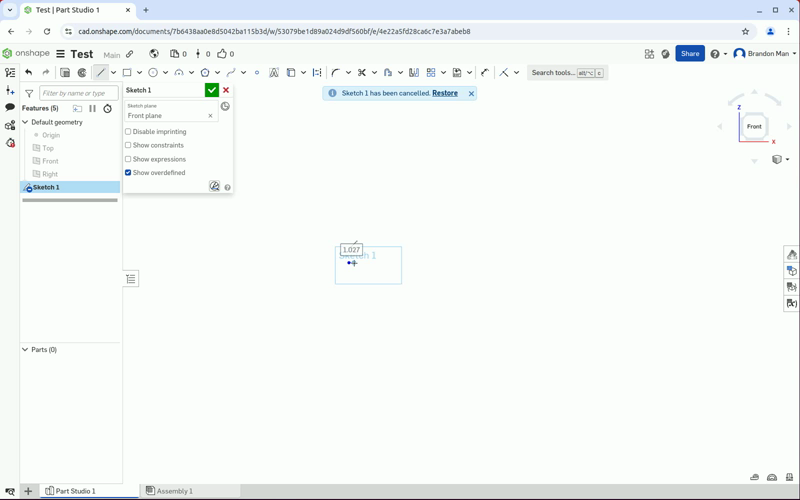
key_down(shift)
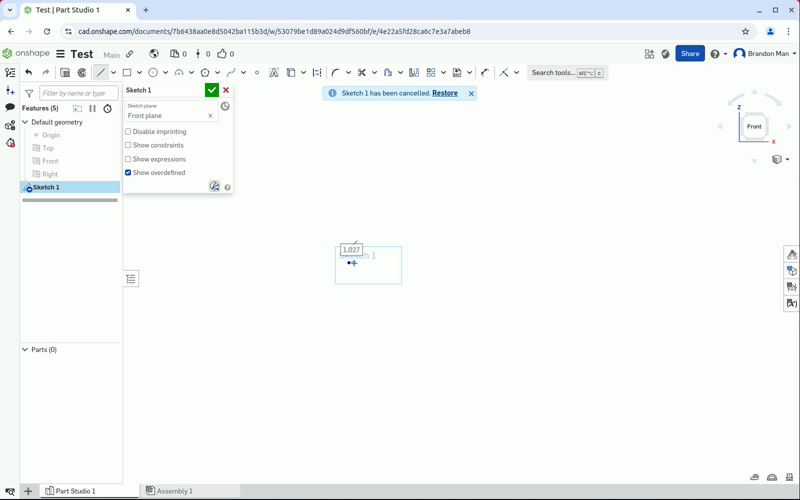
mouse_move(384, 262)
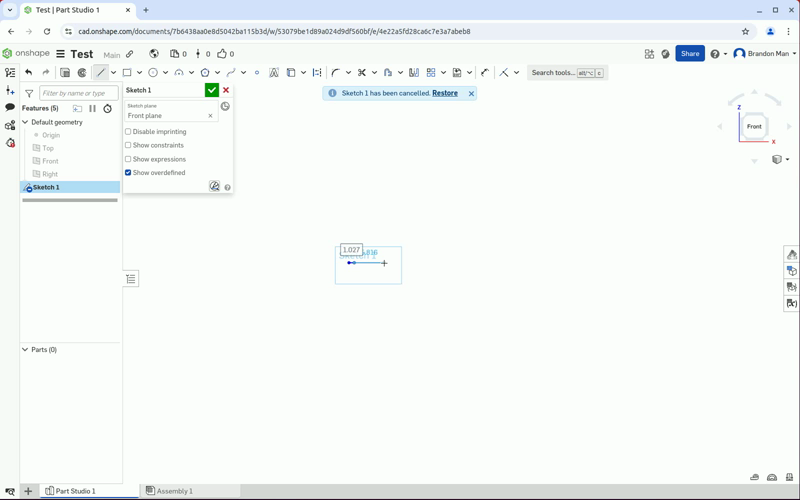
mouse_move(354, 238)
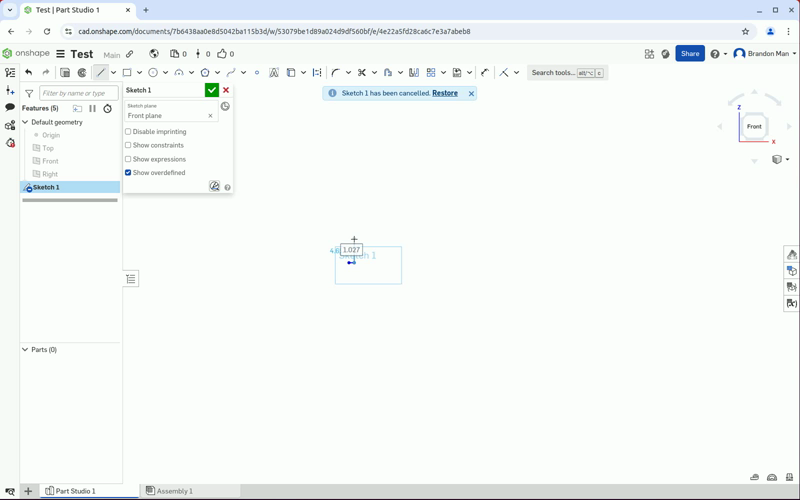
click(354, 238)
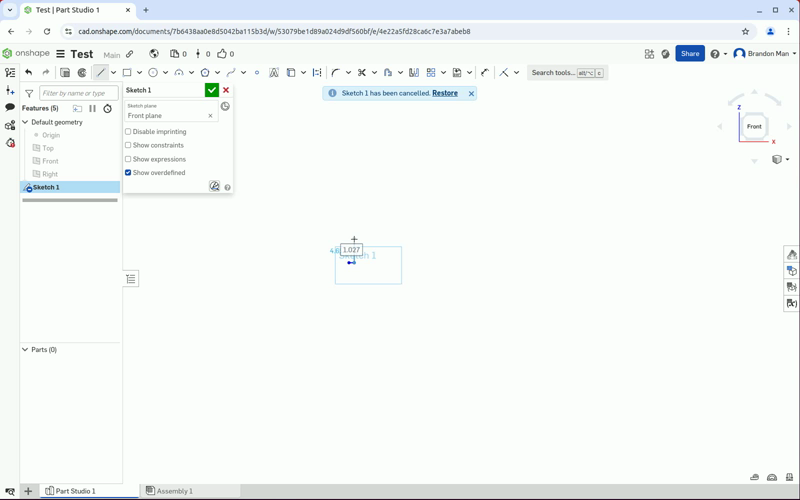
key_up(shift)
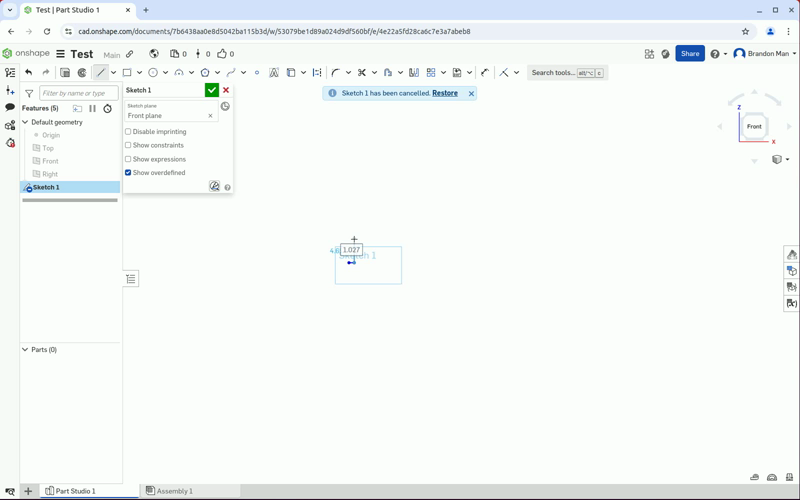
key_down(shift)
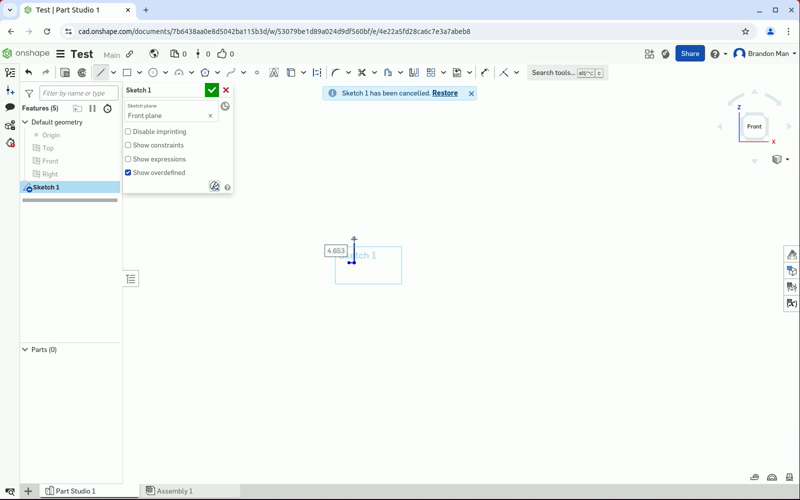
mouse_move(384, 238)
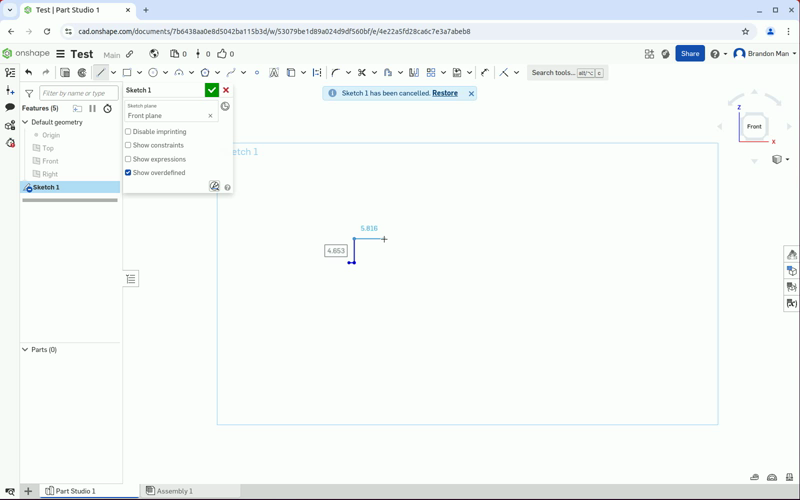
mouse_move(349, 238)
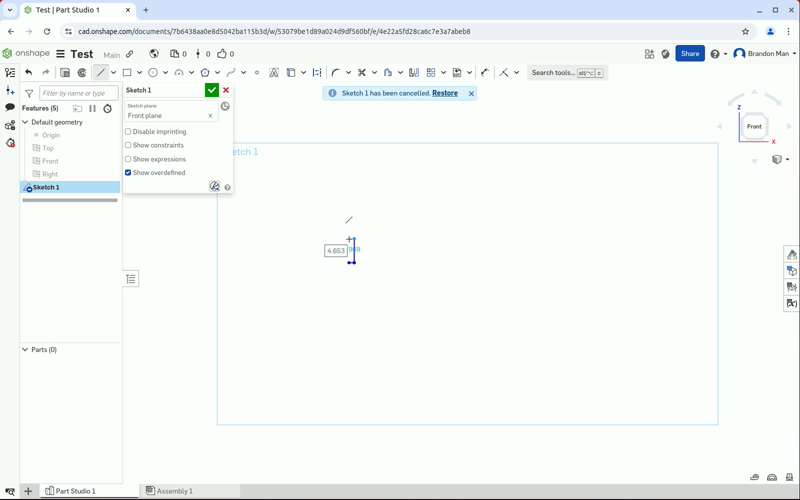
scroll(6)
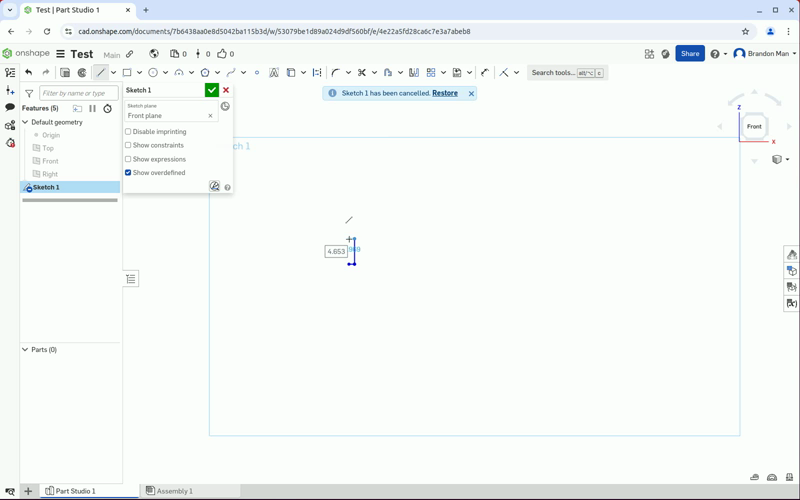
scroll(6)
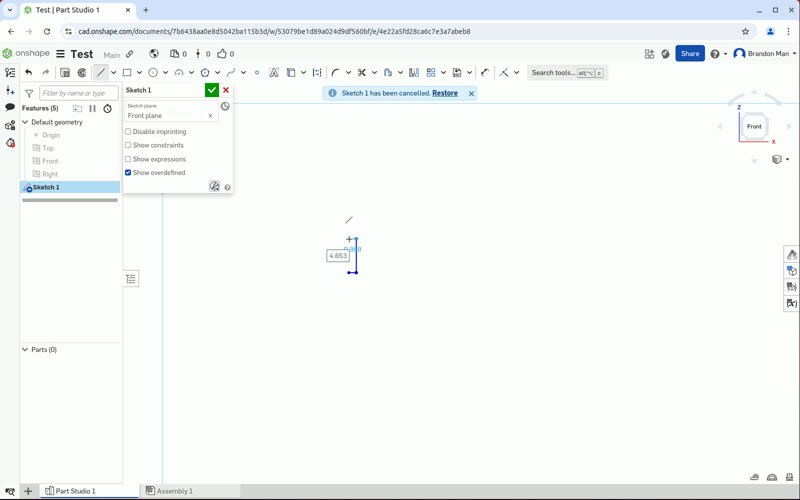
scroll(6)
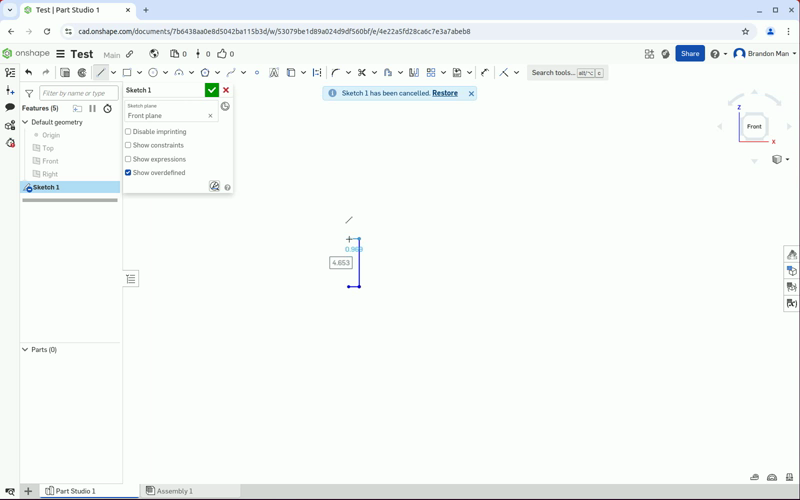
scroll(6)
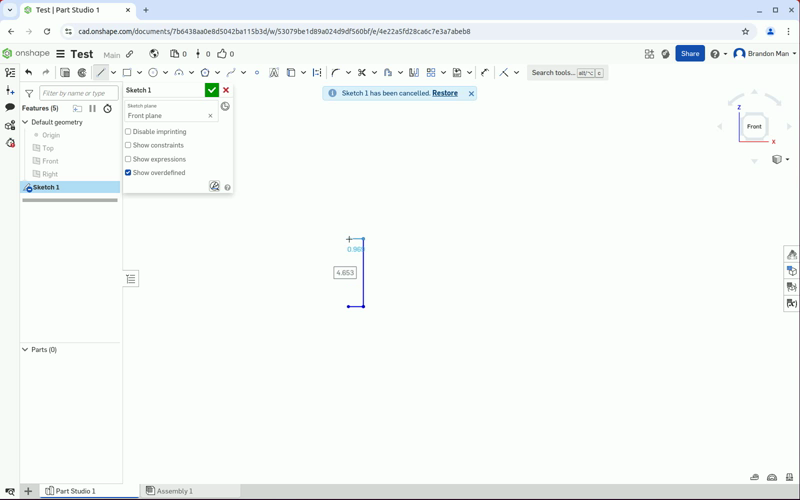
scroll(6)
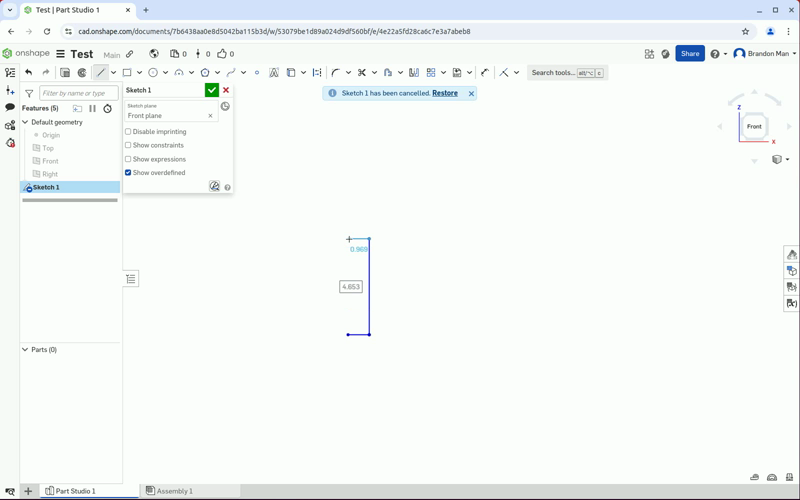
scroll(6)
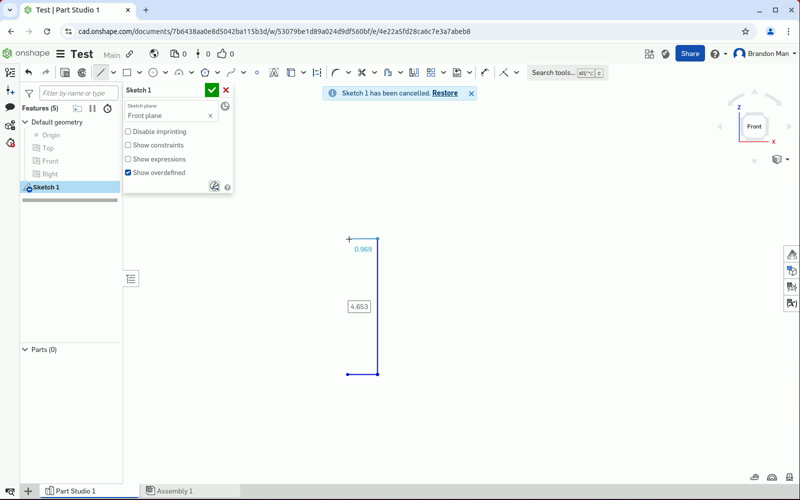
scroll(6)
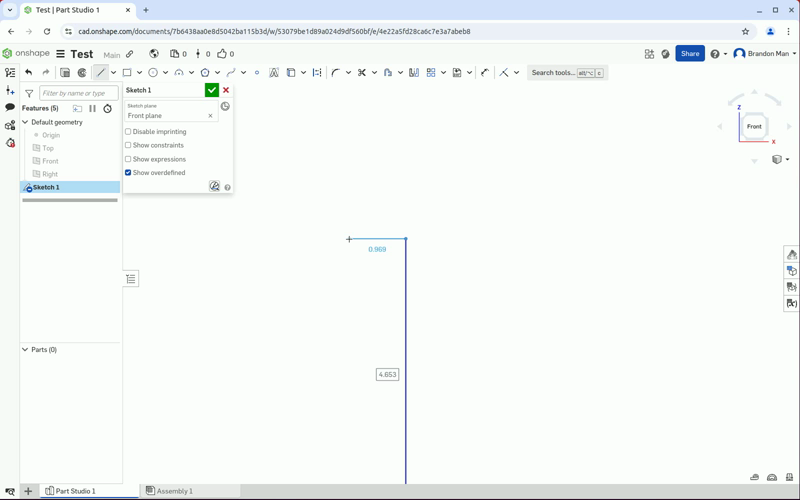
click(349, 238)
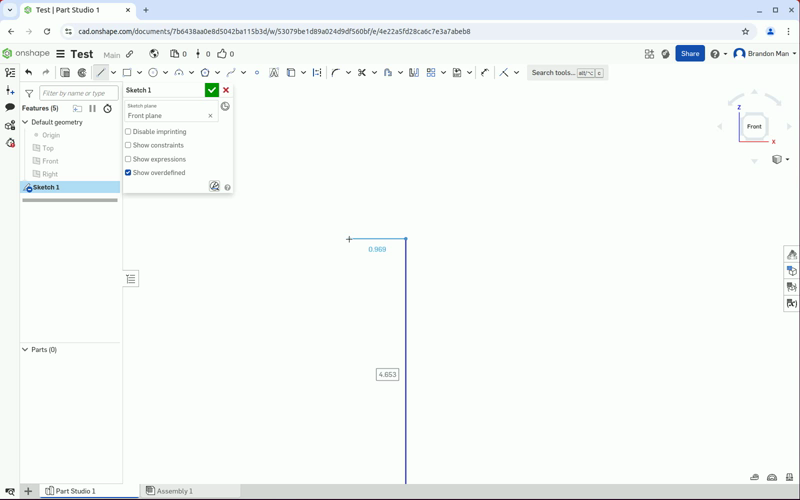
scroll(-6)
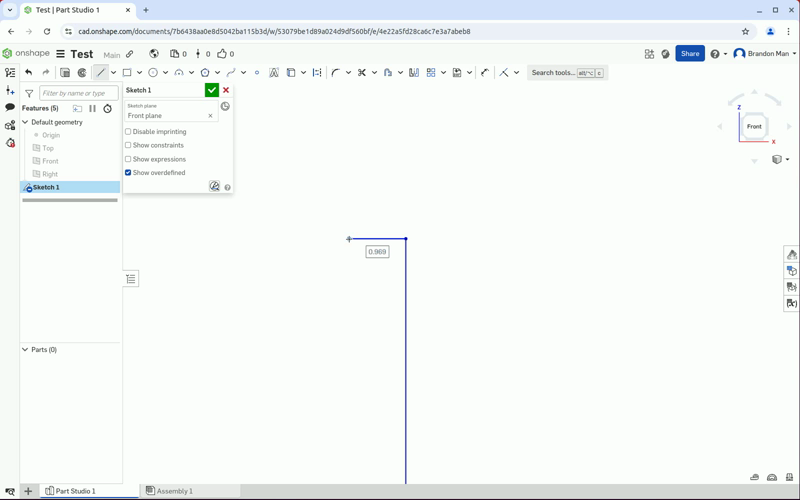
scroll(-6)
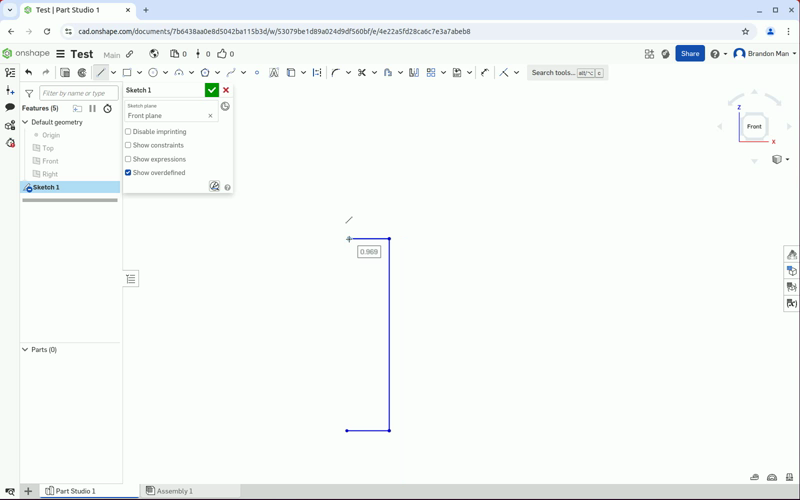
scroll(-6)
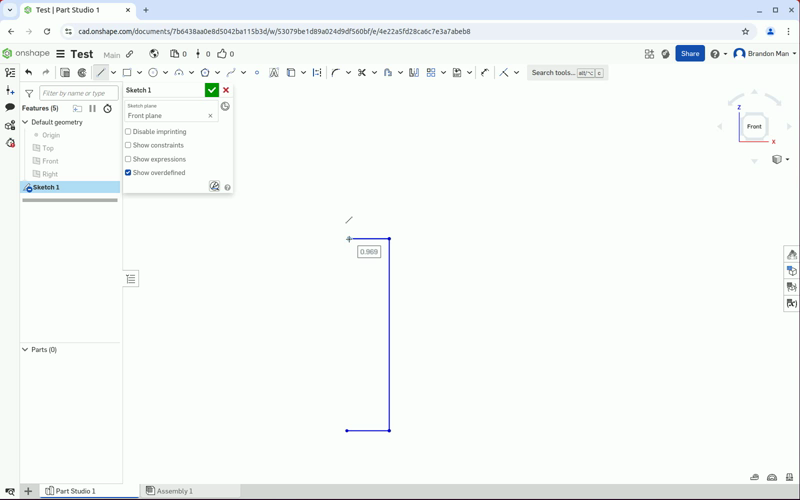
scroll(-6)
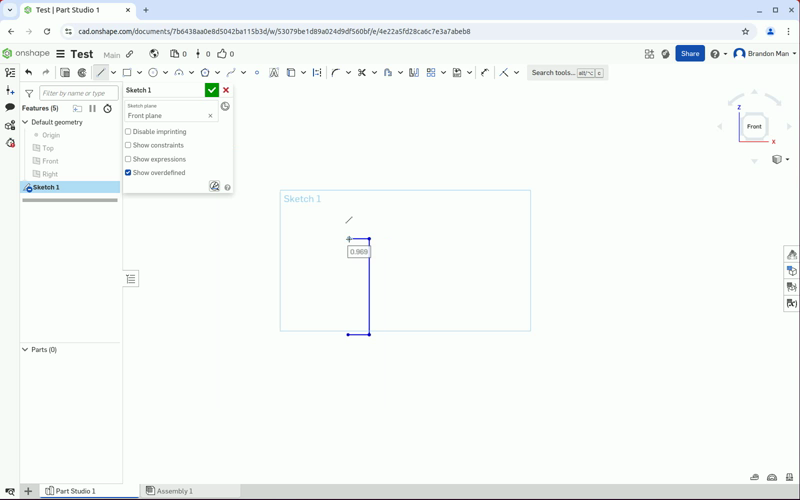
scroll(-6)
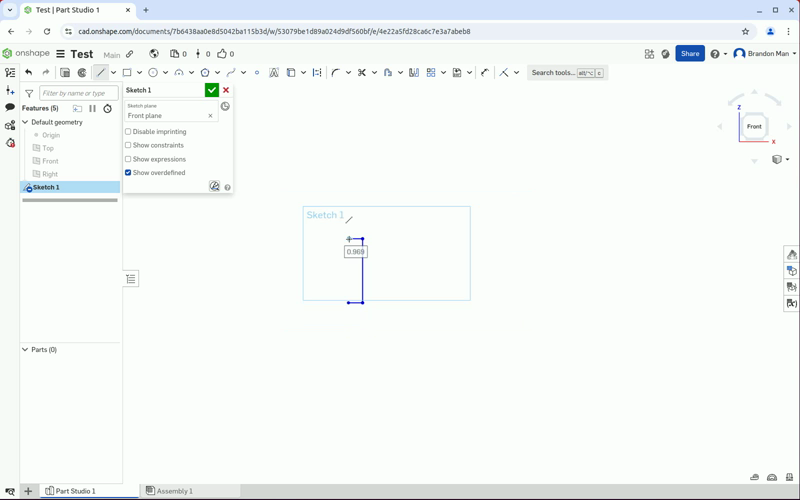
scroll(-6)
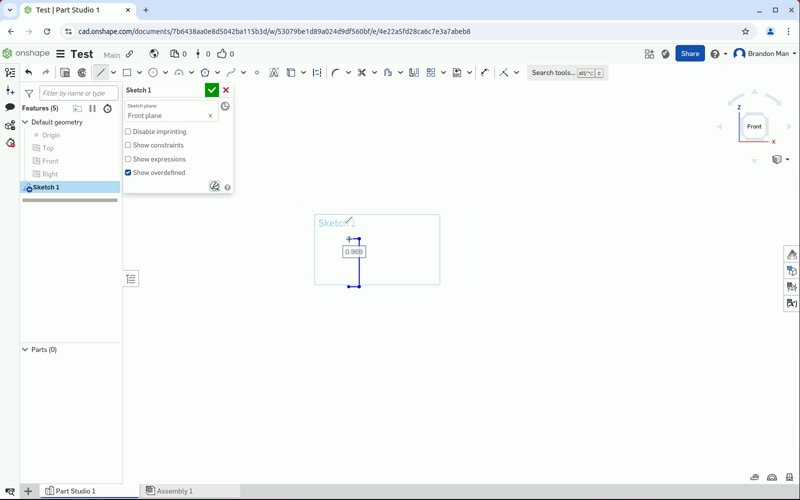
scroll(-6)
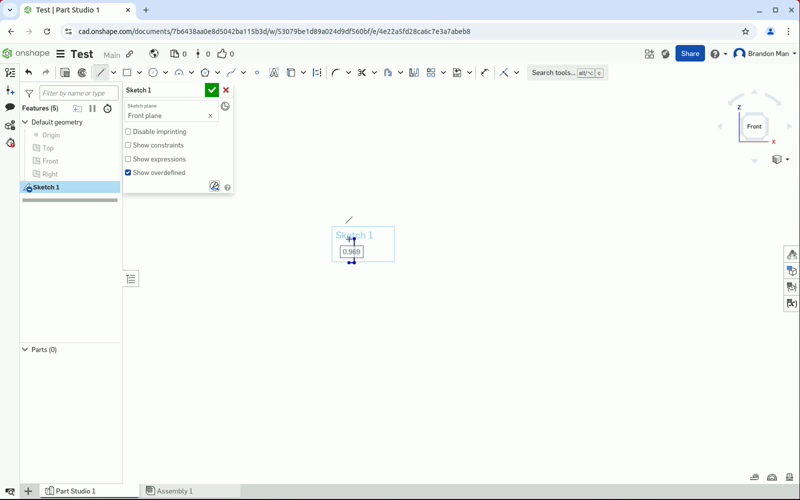
key_up(shift)
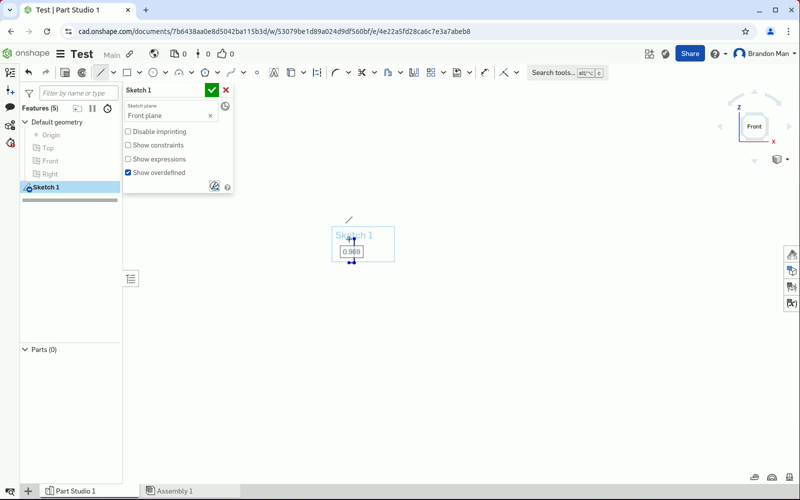
mouse_move(379, 238)
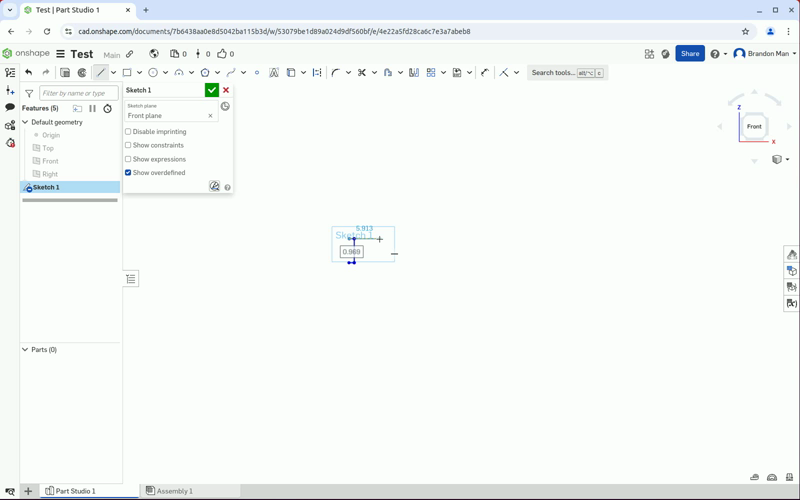
key_down(shift)
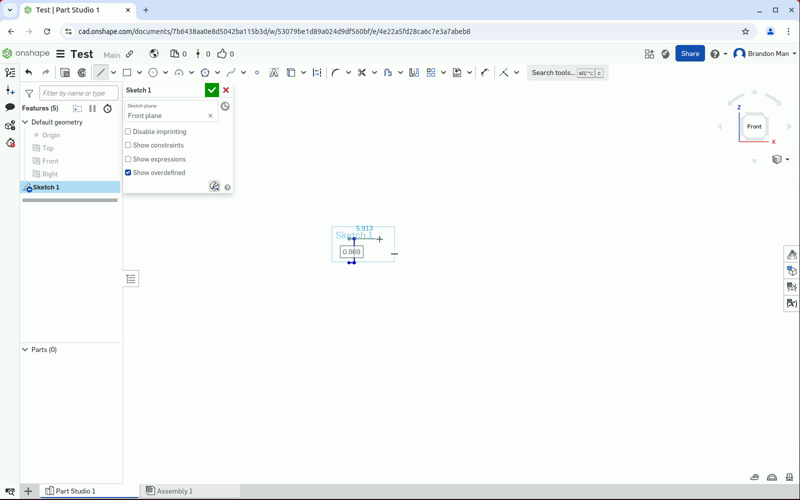
mouse_move(349, 262)
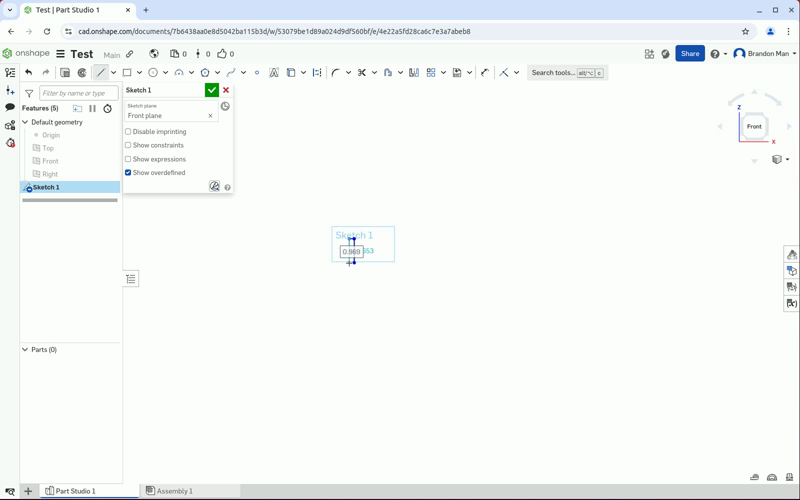
key_up(shift)
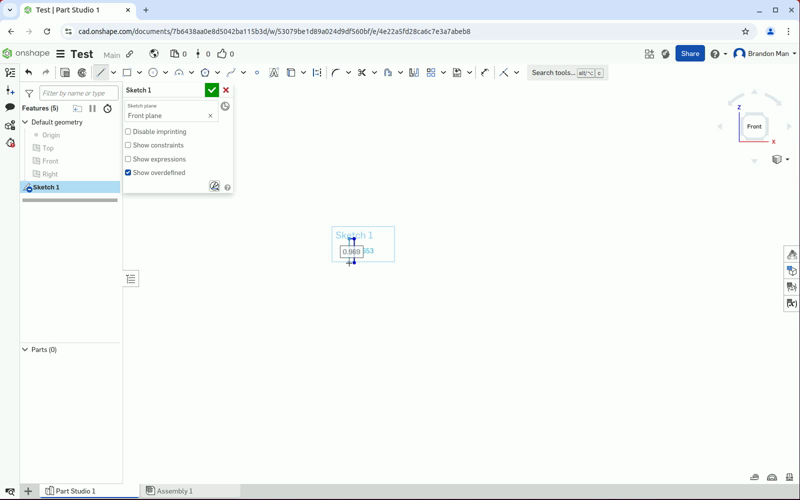
click(349, 262)
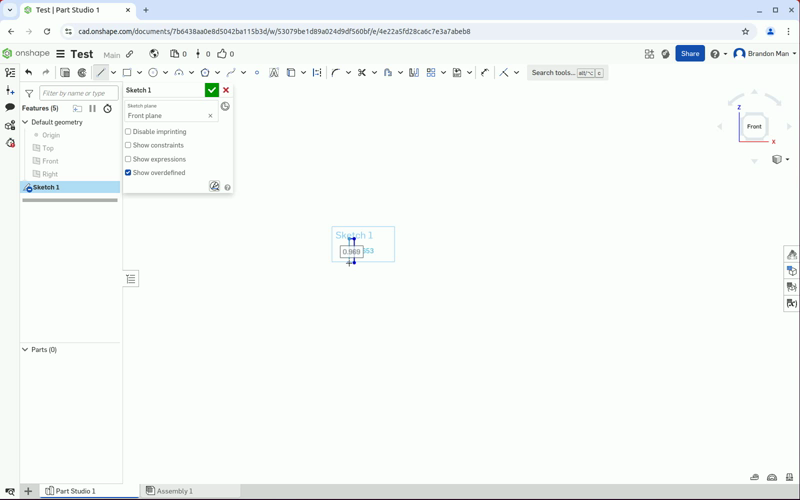
key(esc)
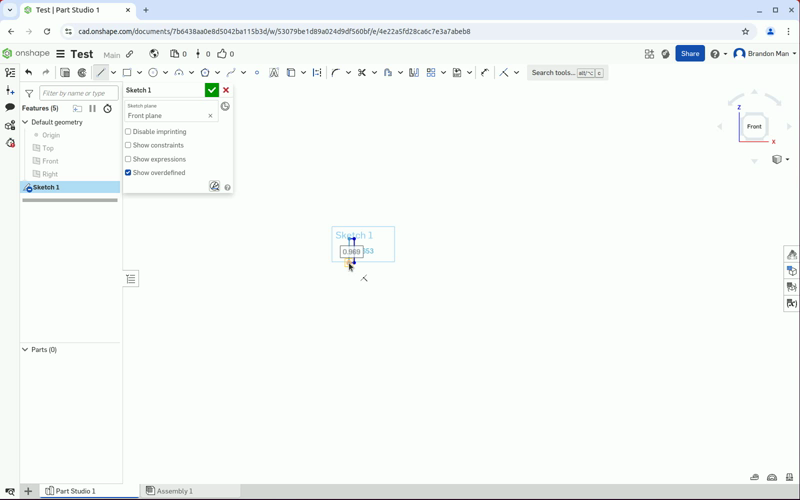
mouse_move(353, 244)
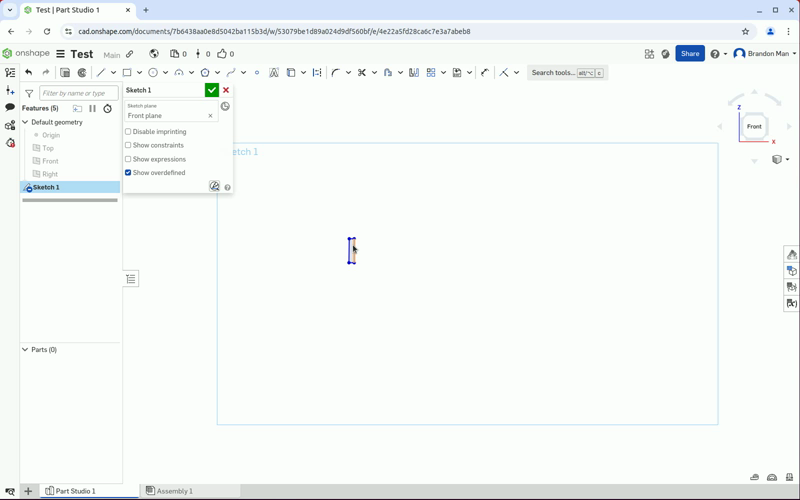
scroll(6)
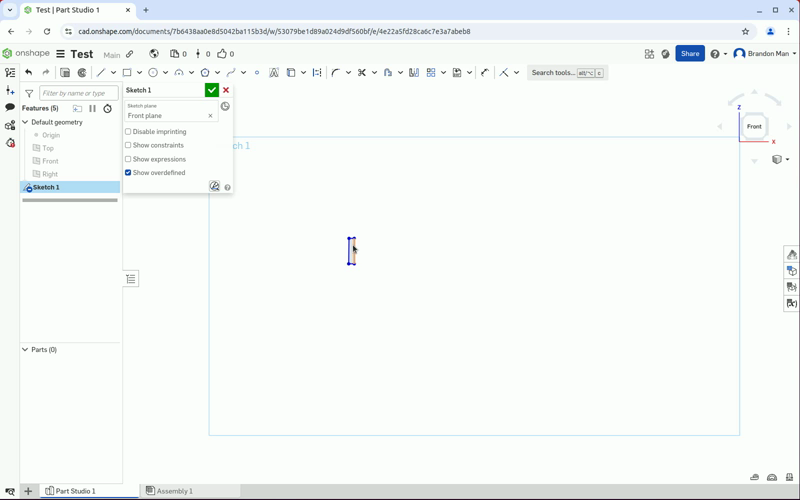
scroll(6)
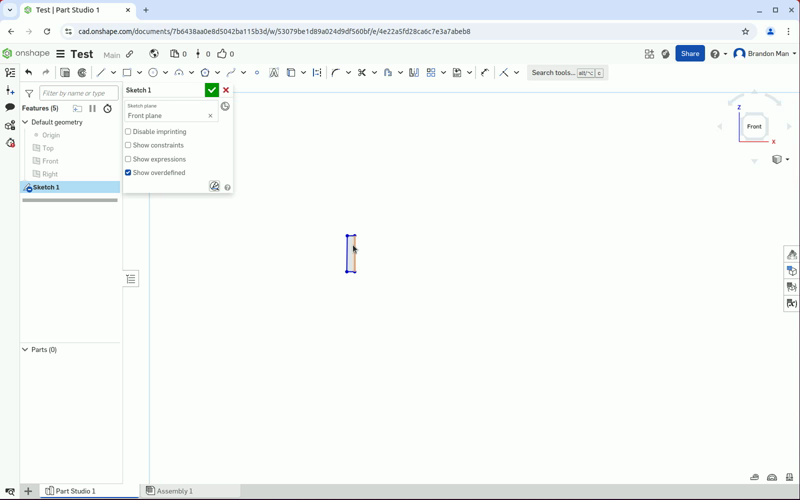
scroll(6)
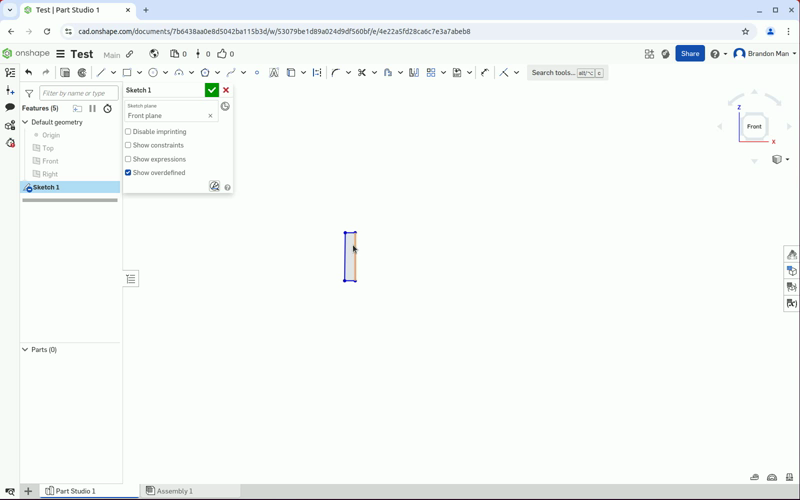
scroll(6)
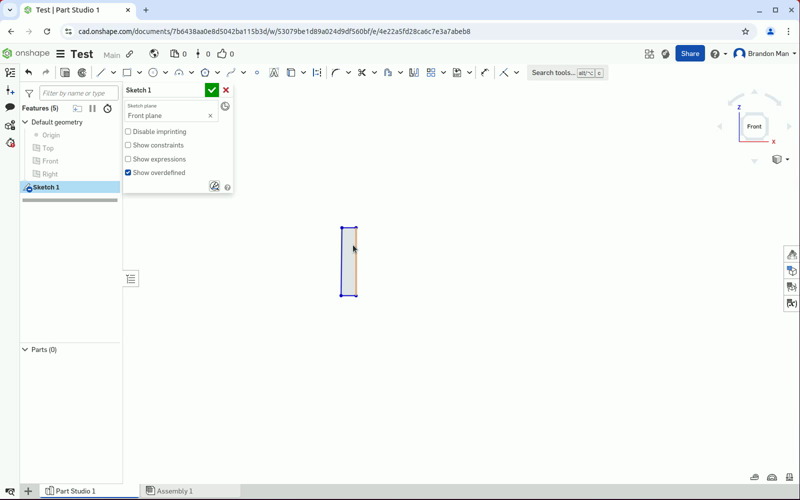
scroll(6)
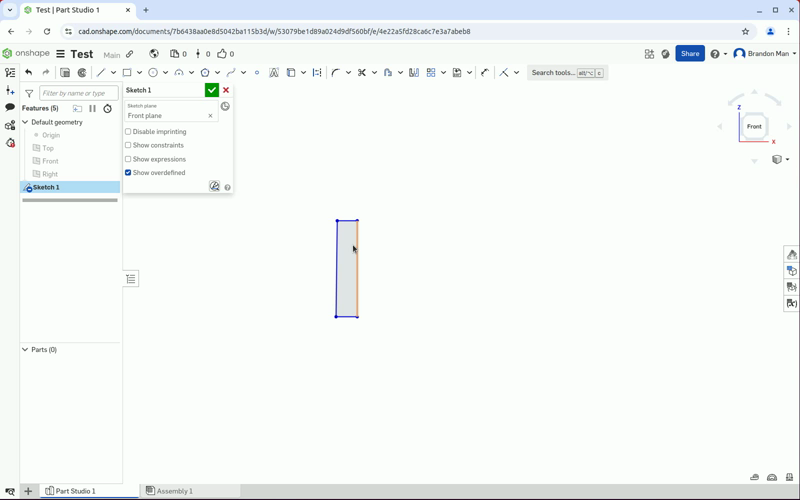
scroll(6)
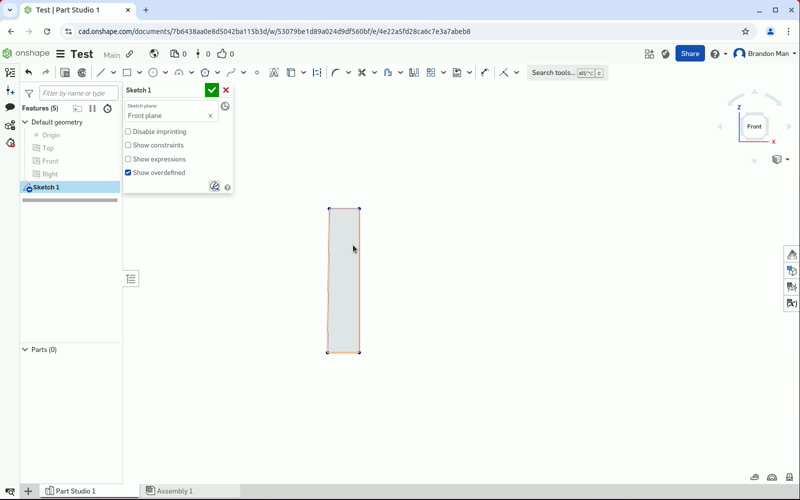
scroll(6)
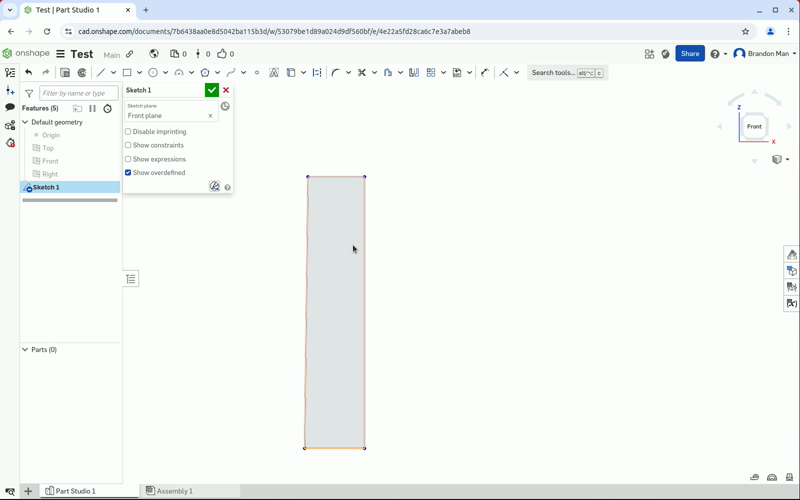
click(353, 244)
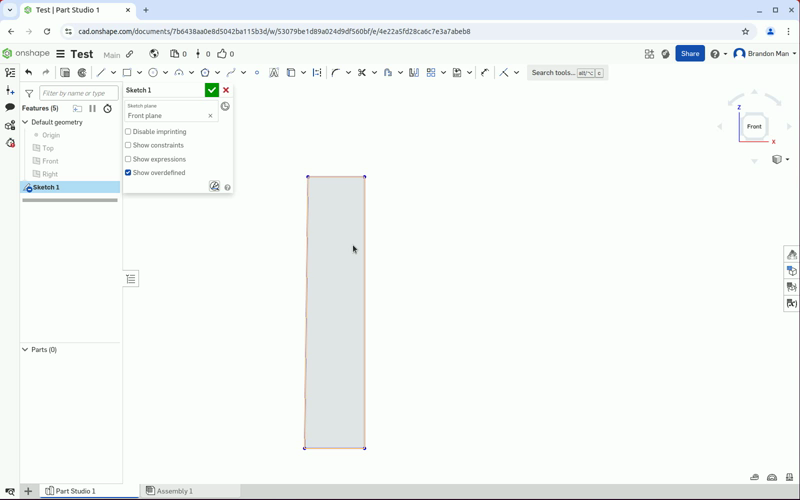
scroll(-6)
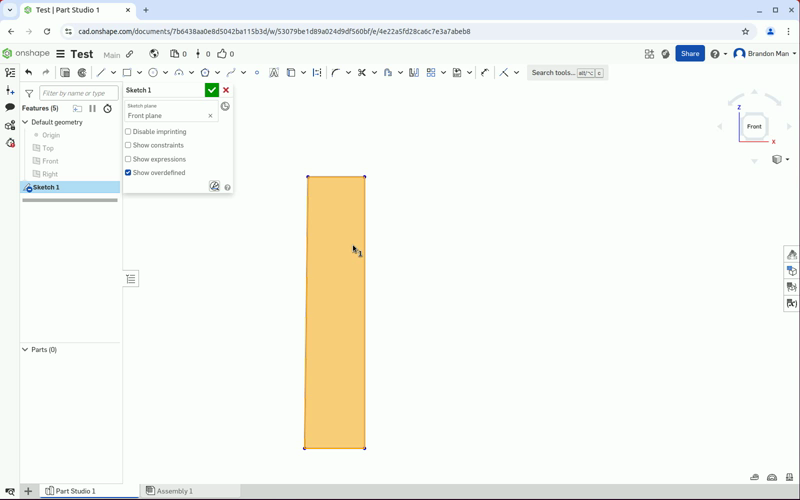
scroll(-6)
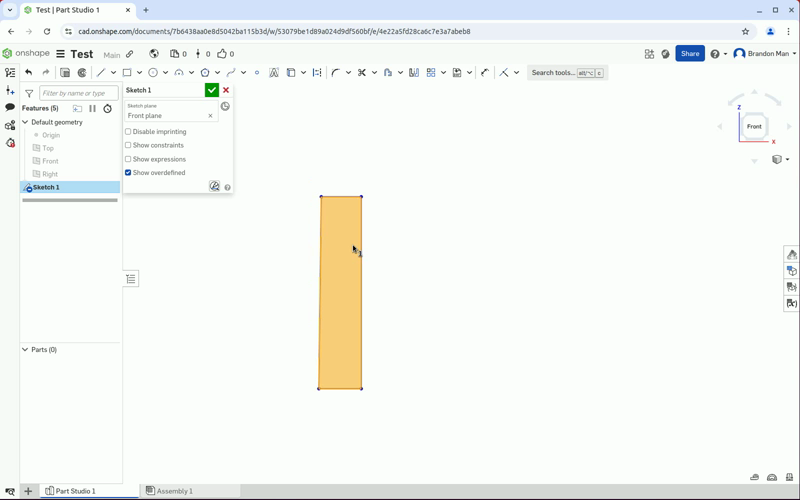
scroll(-6)
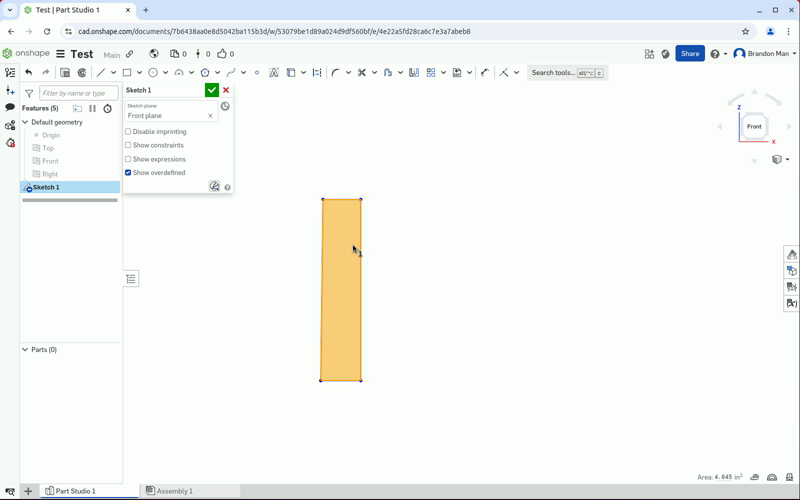
scroll(-6)
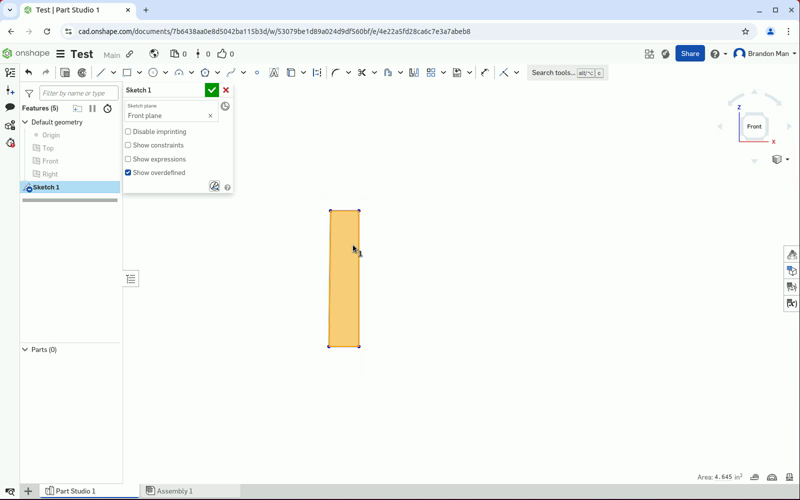
scroll(-6)
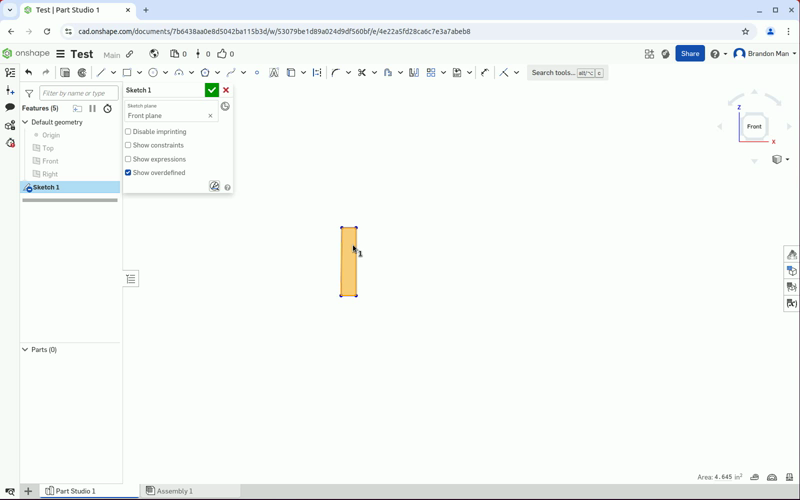
scroll(-6)
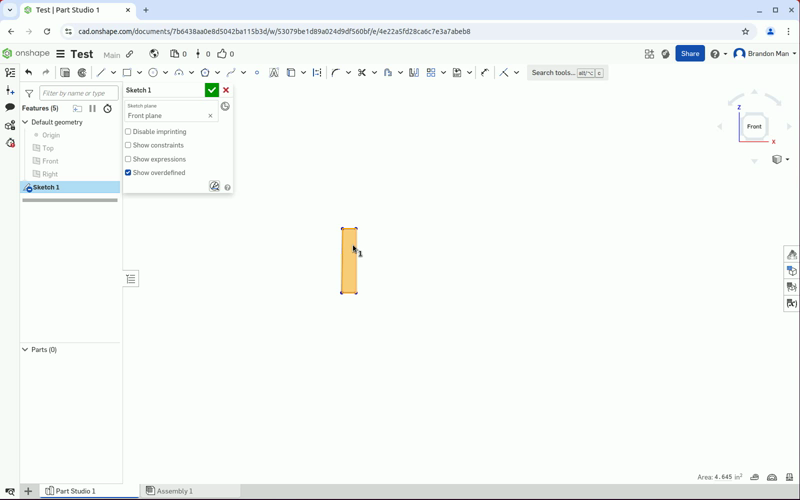
scroll(-6)
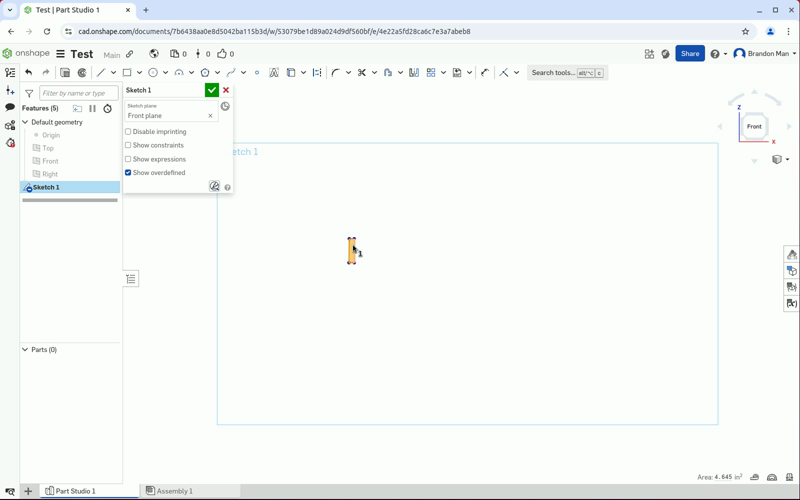
mouse_move(73, 352)
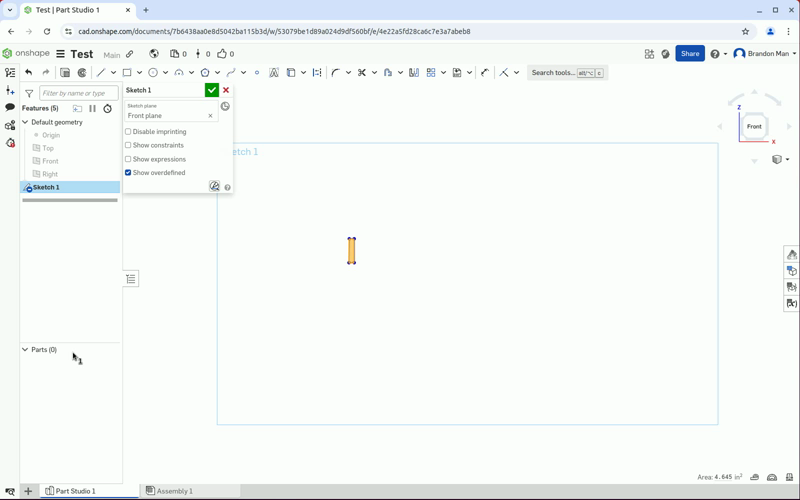
key(shift+y)
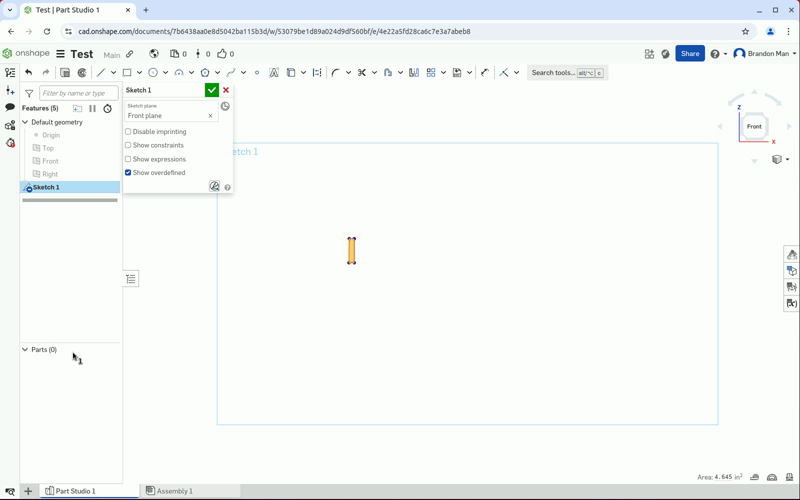
key(shift+e)
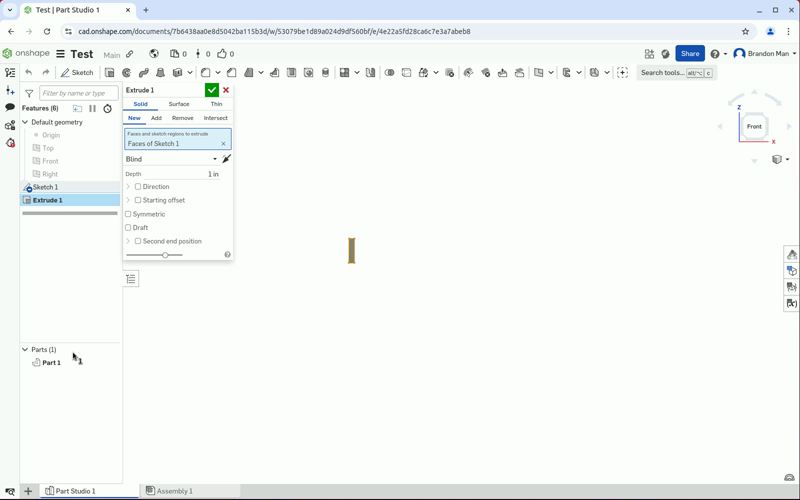
mouse_move(143, 106)
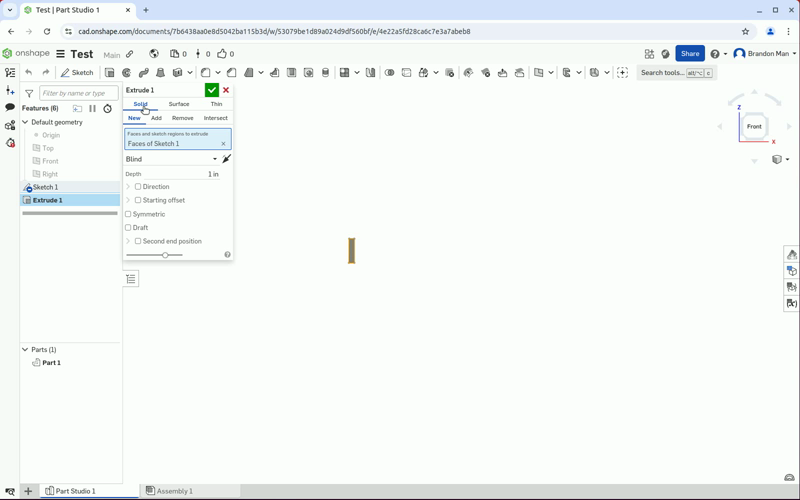
click(143, 106)
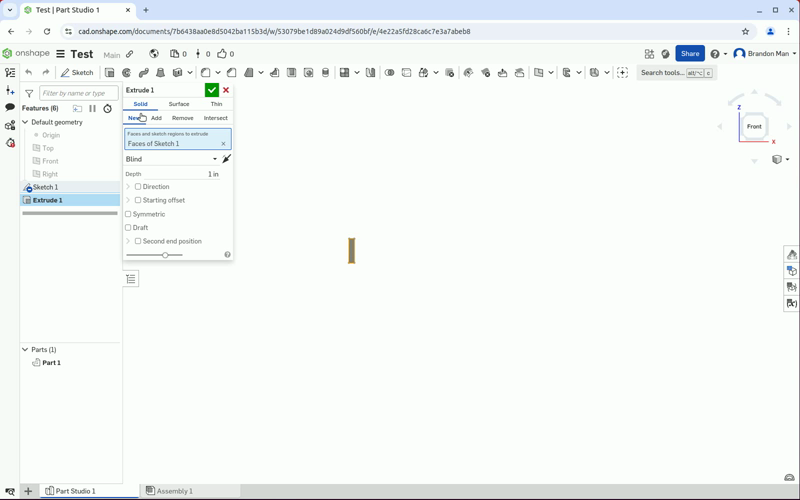
mouse_move(137, 120)
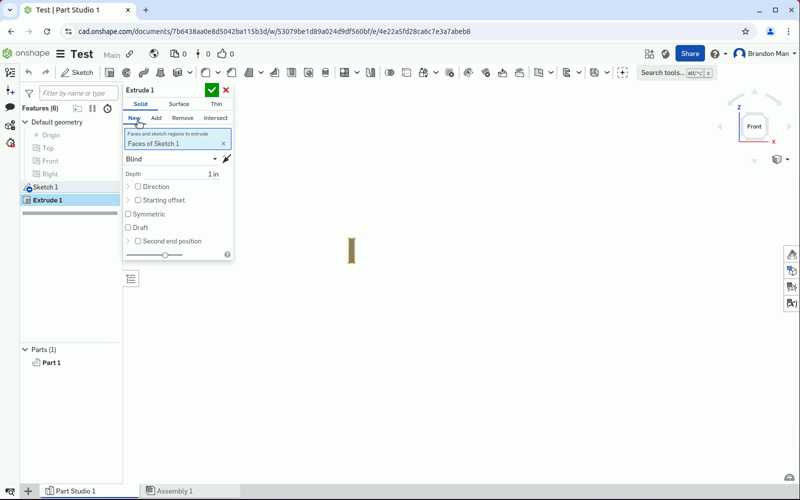
click(137, 120)
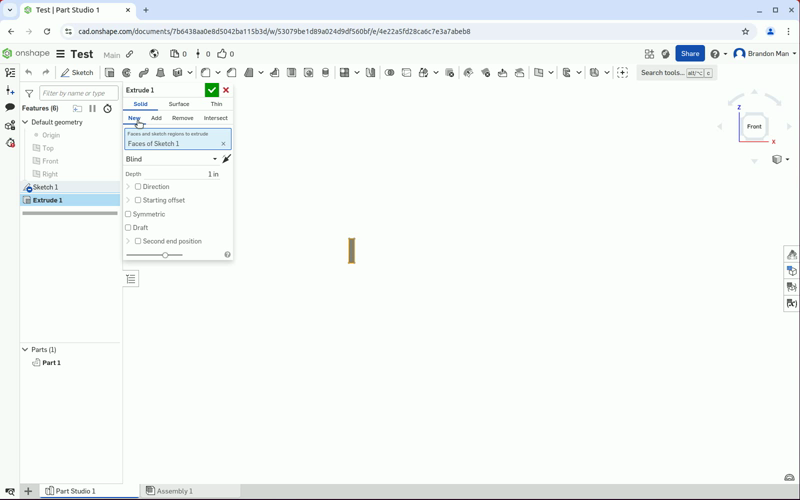
key(tab, 4)
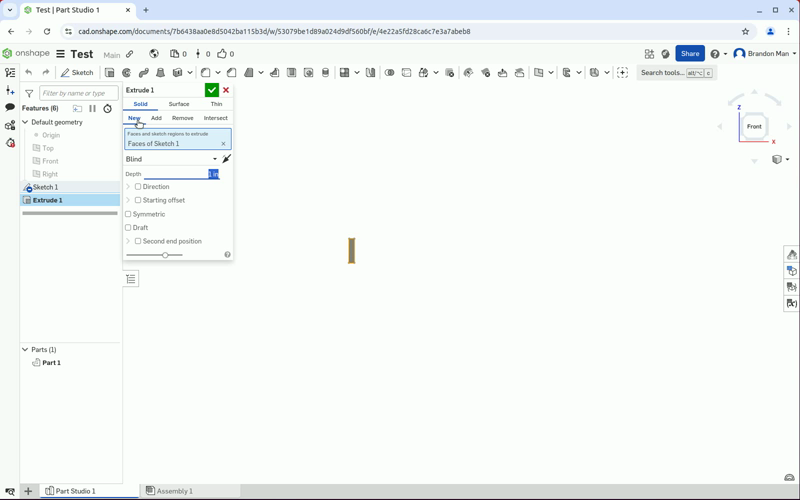
text(-0.241)
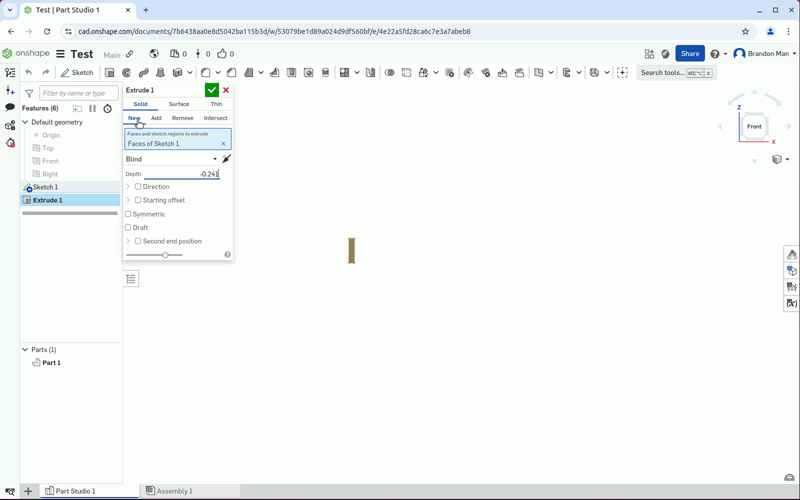
key(enter)
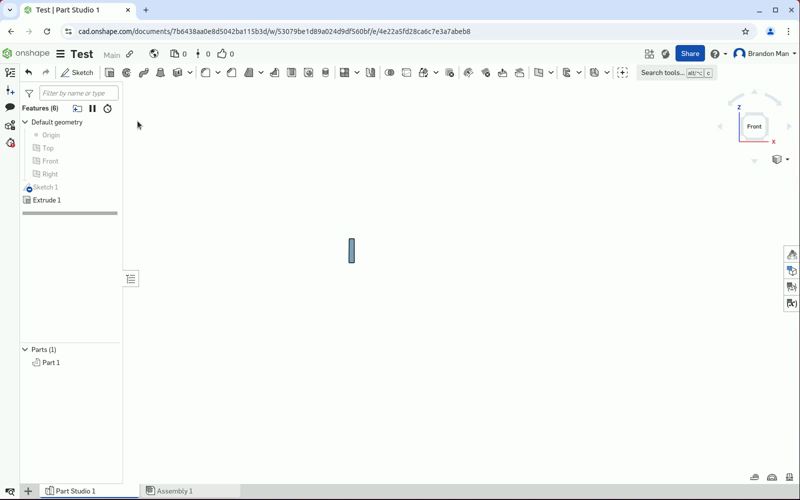
key(shift+h)
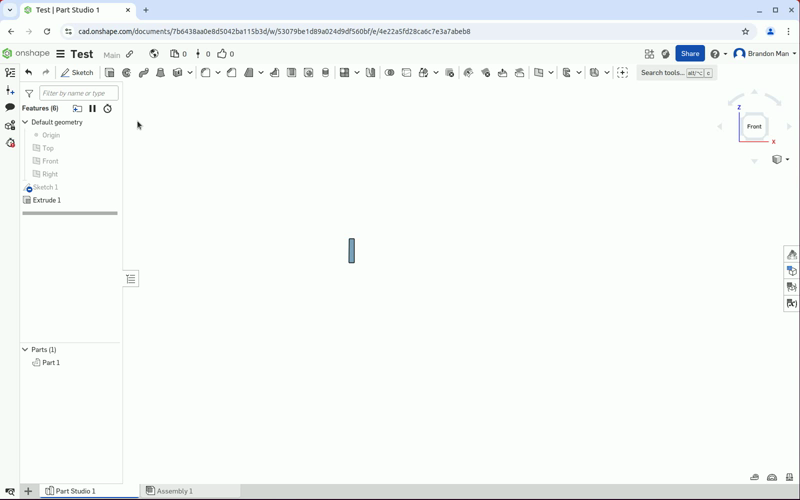
key(shift+h)
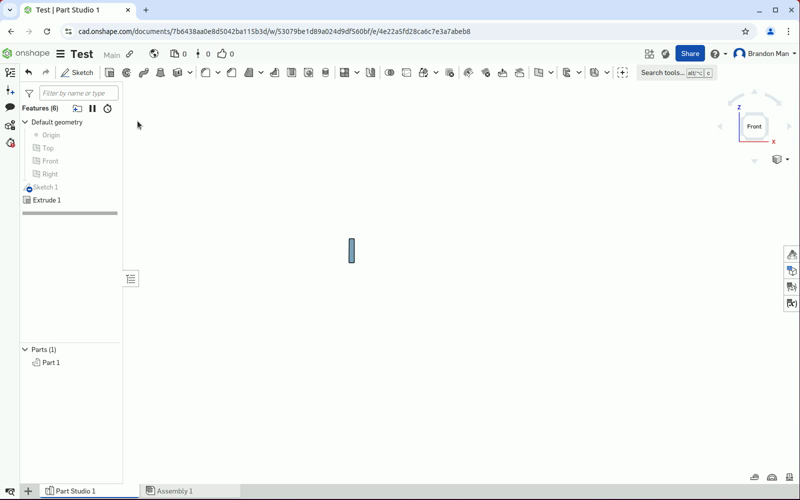
mouse_move(73, 189)
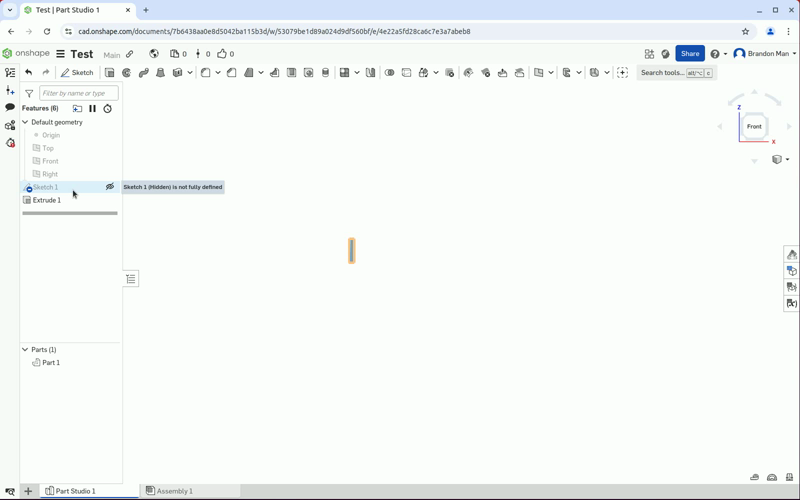
click(73, 189)
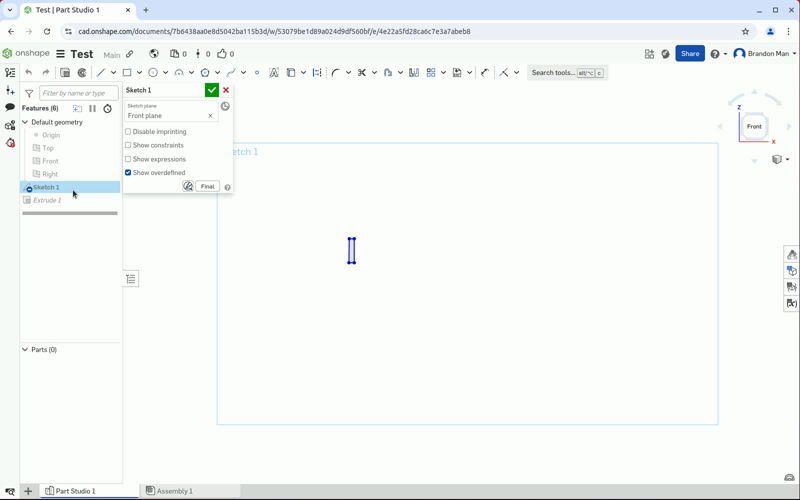
mouse_move(229, 92)
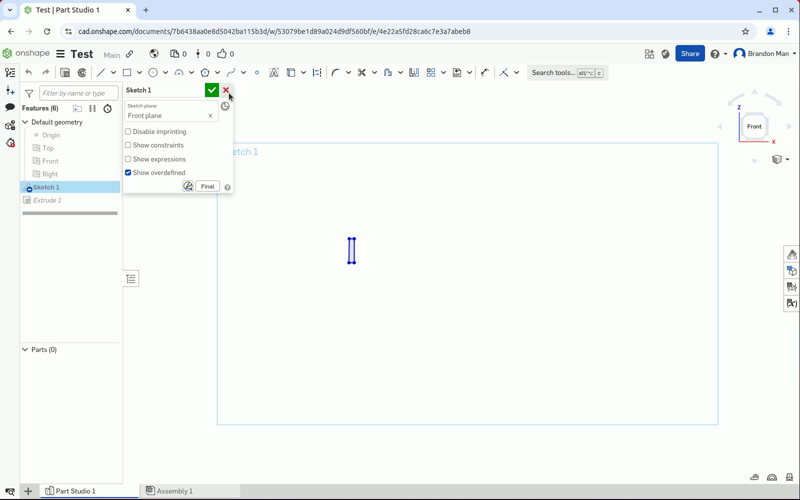
click(229, 92)
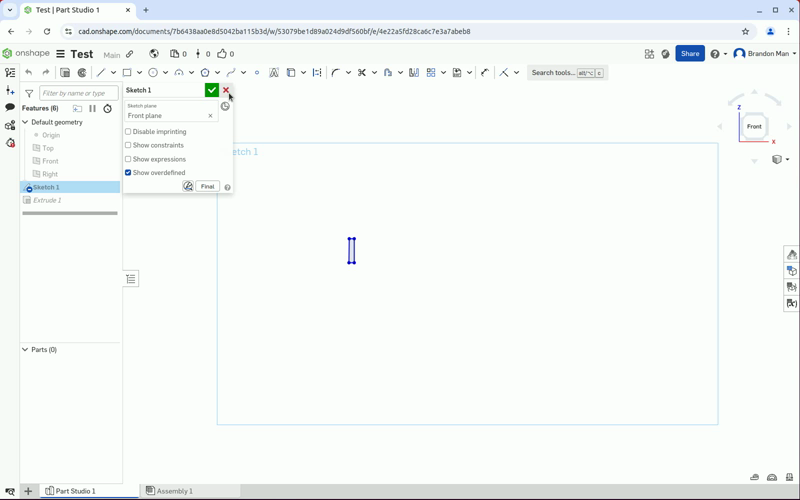
key(shift+s)
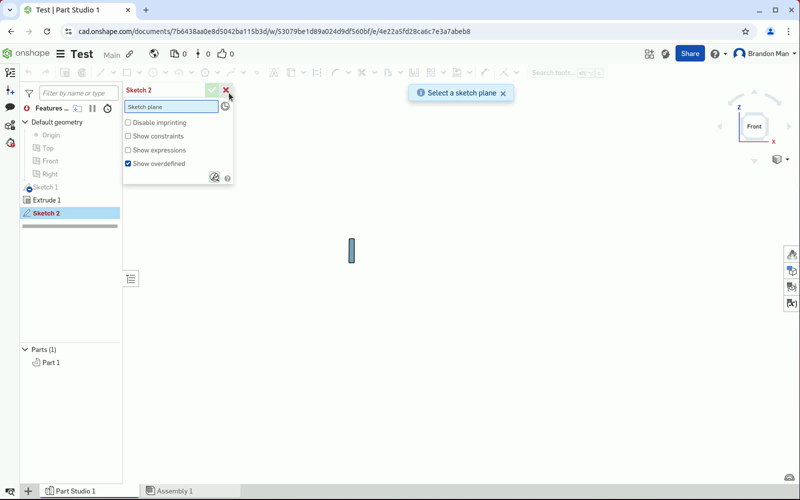
mouse_move(73, 163)
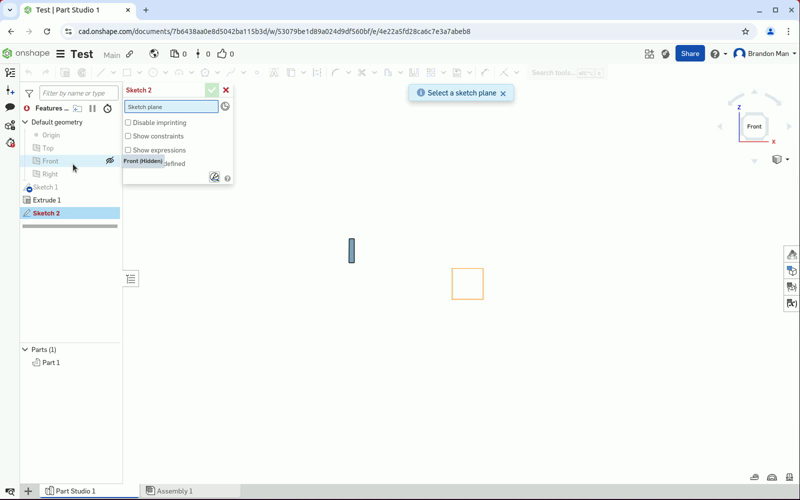
click(73, 163)
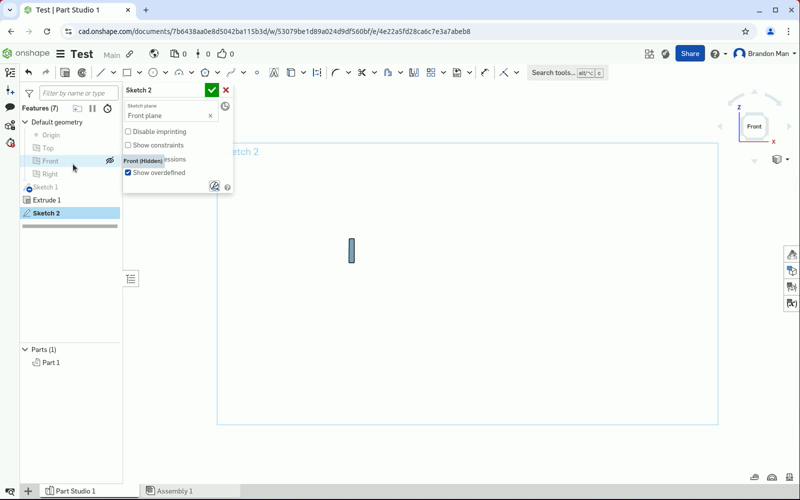
mouse_move(73, 352)
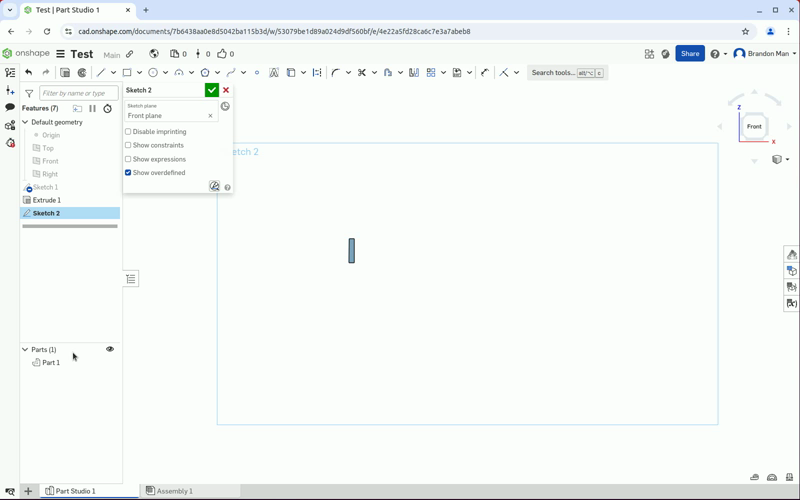
key(y)
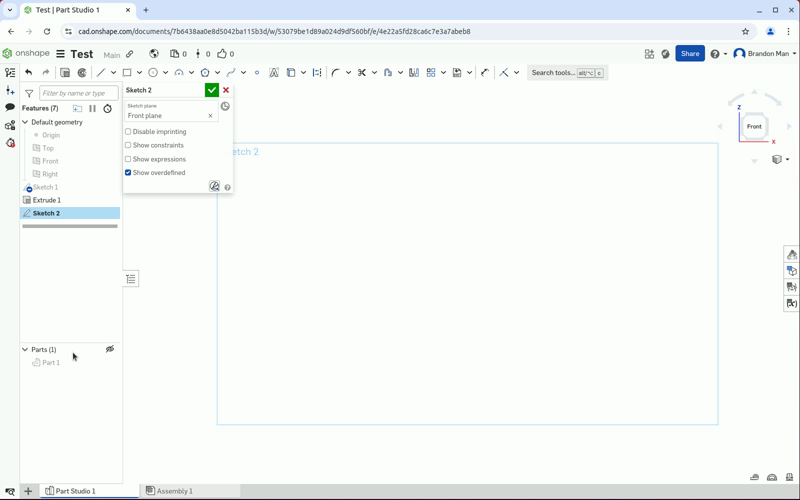
key(l)
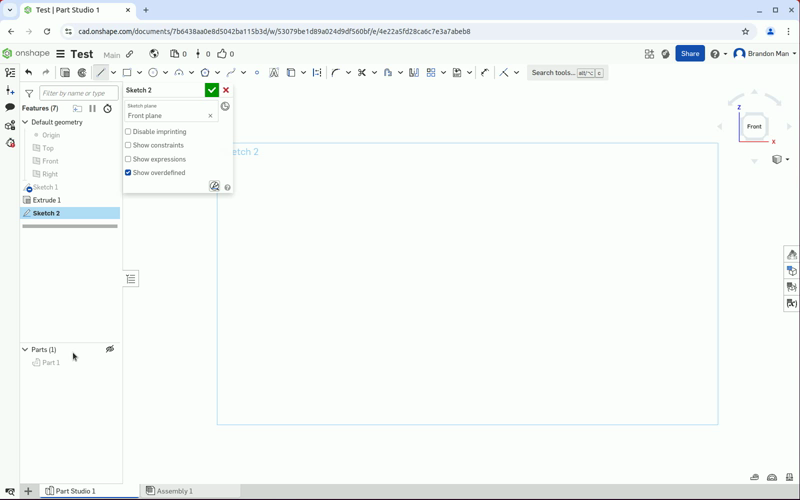
key_down(shift)
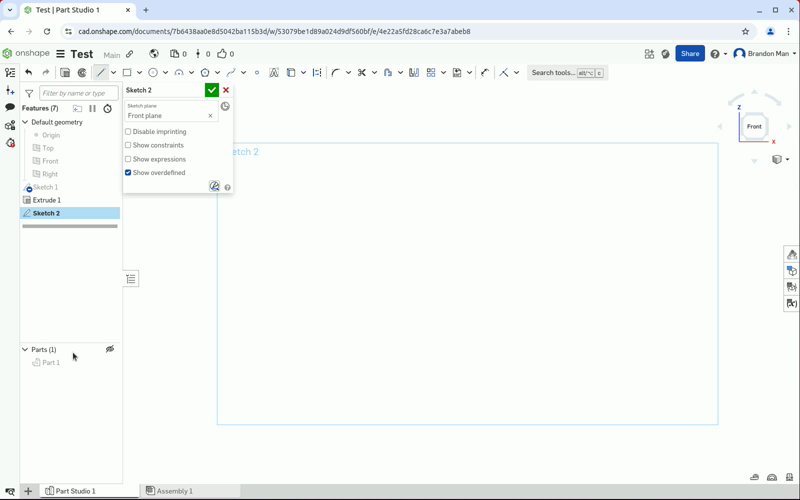
mouse_move(359, 262)
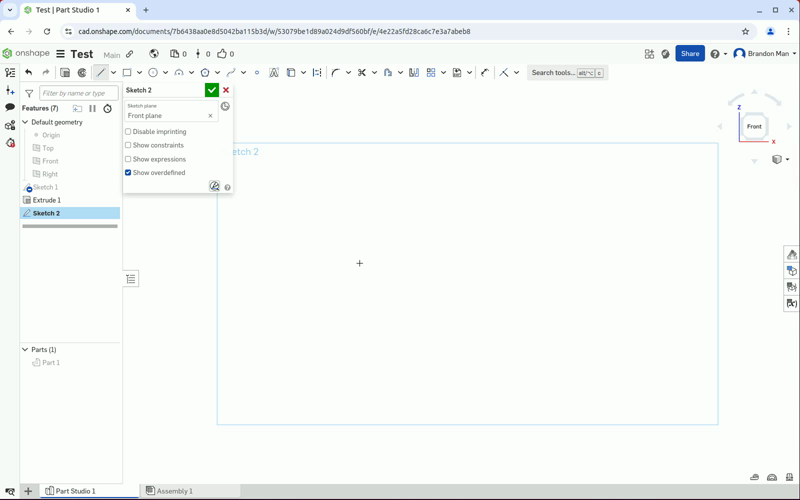
click(359, 262)
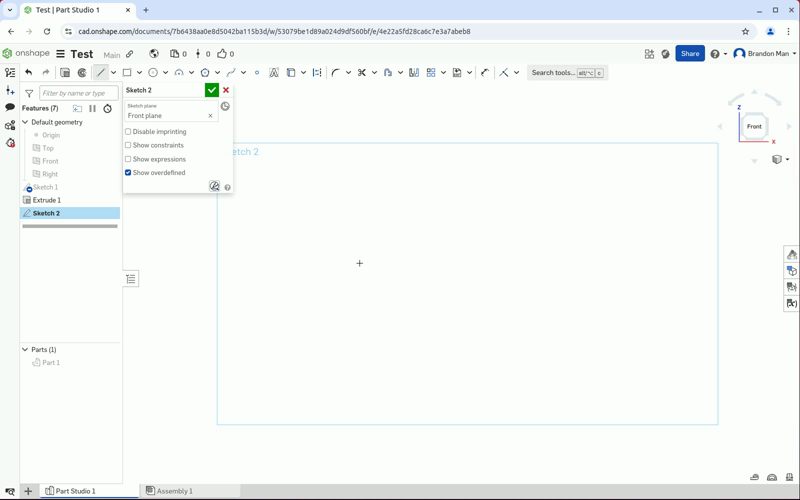
key_up(shift)
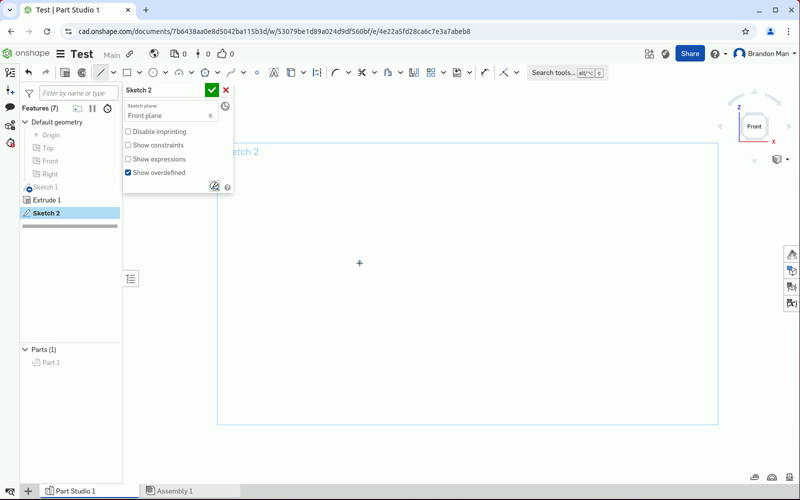
key_down(shift)
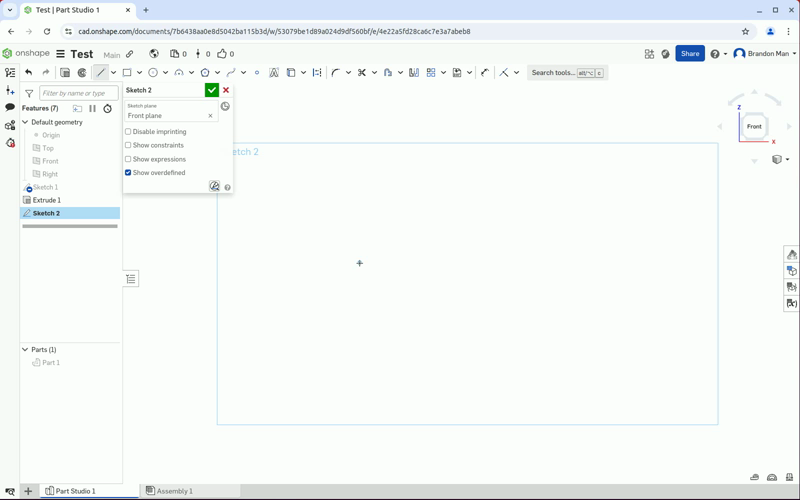
mouse_move(389, 262)
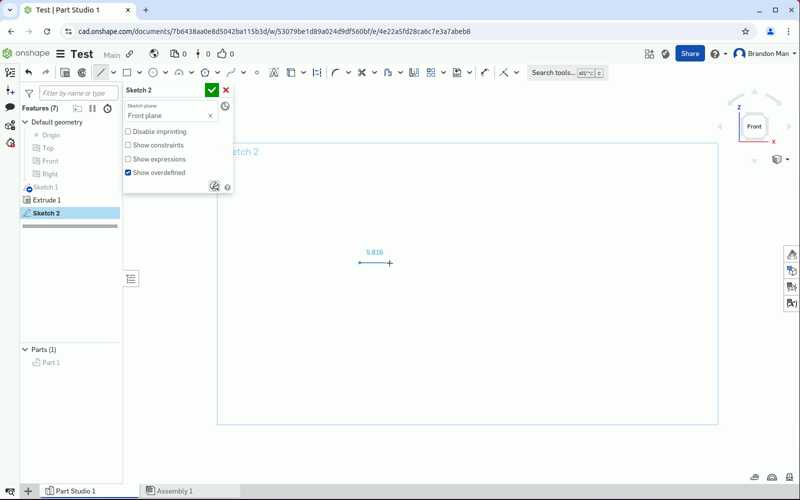
mouse_move(364, 262)
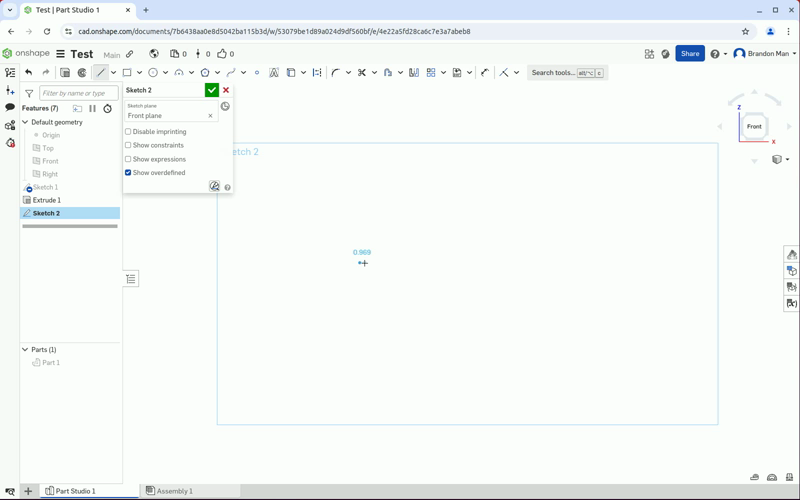
scroll(6)
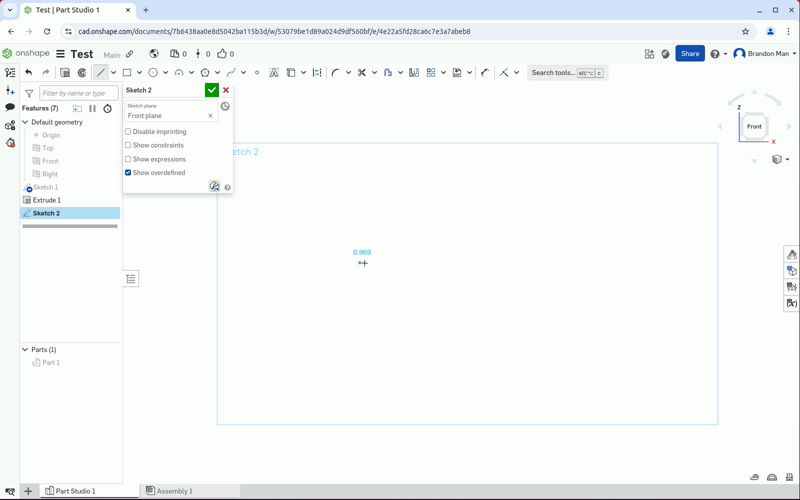
scroll(6)
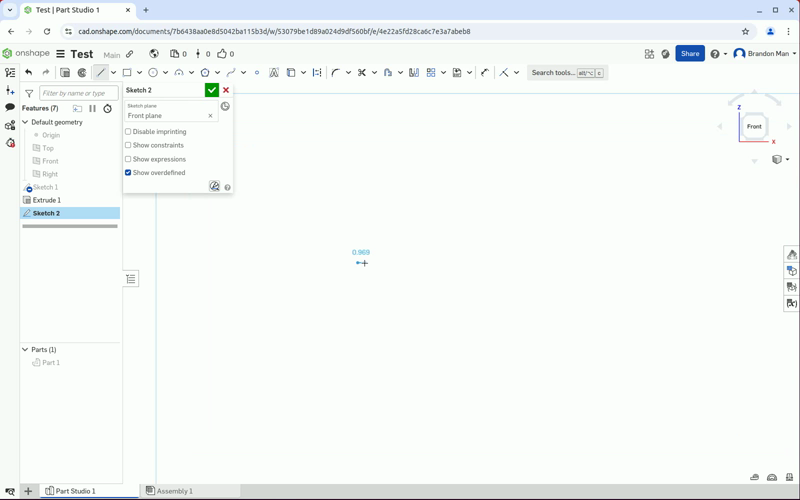
scroll(6)
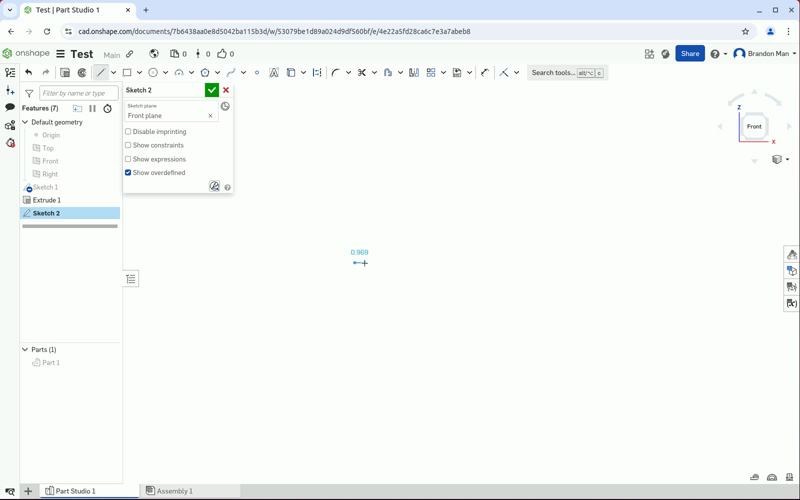
scroll(6)
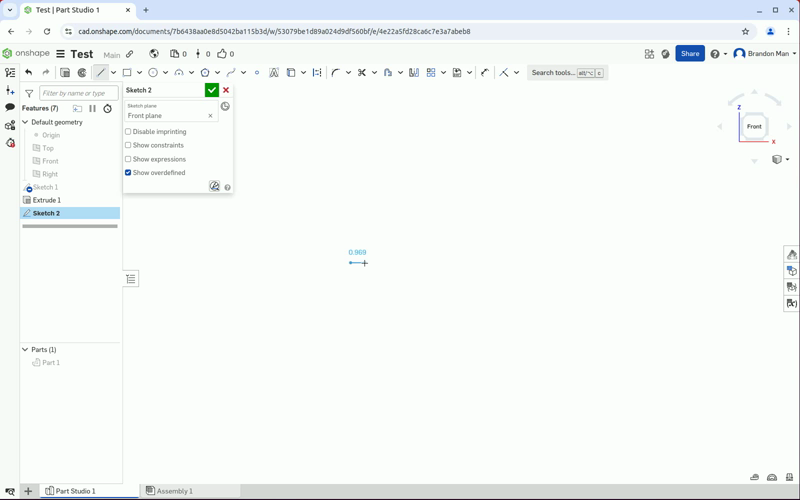
scroll(6)
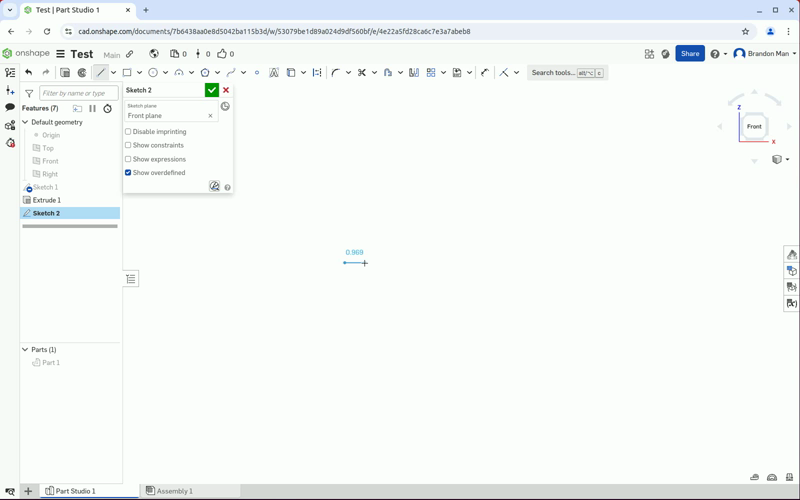
scroll(6)
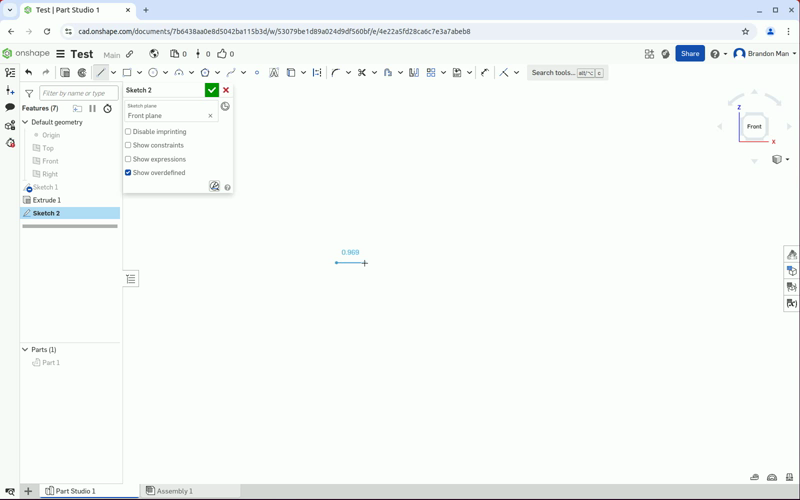
scroll(6)
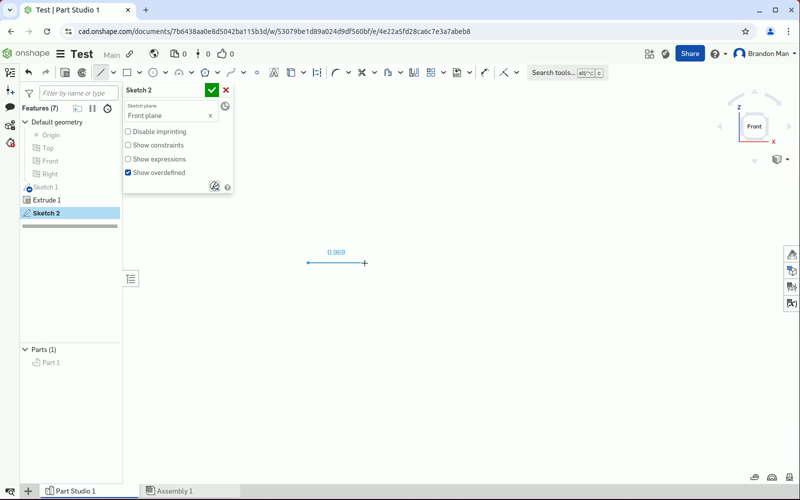
click(364, 262)
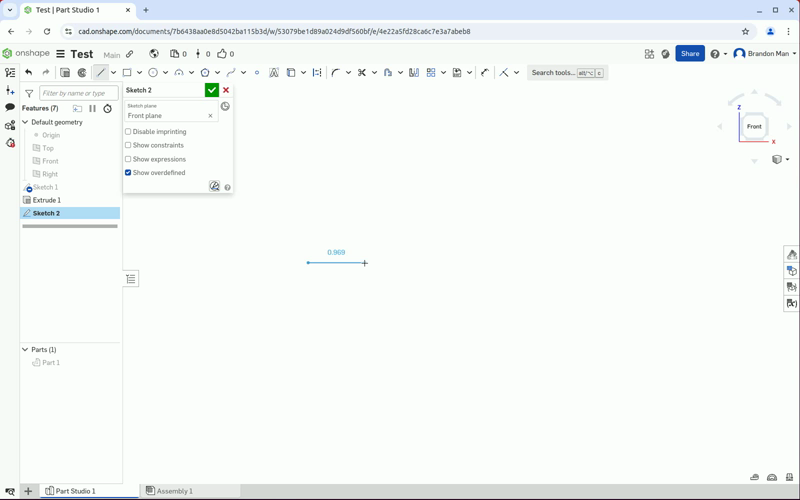
scroll(-6)
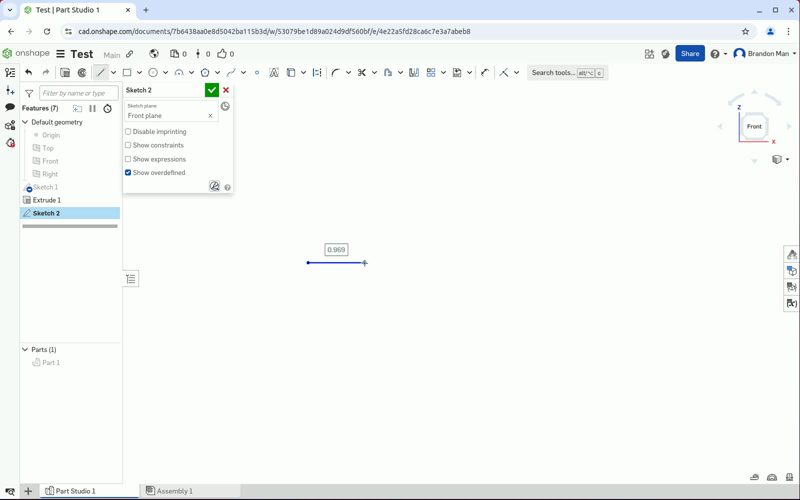
scroll(-6)
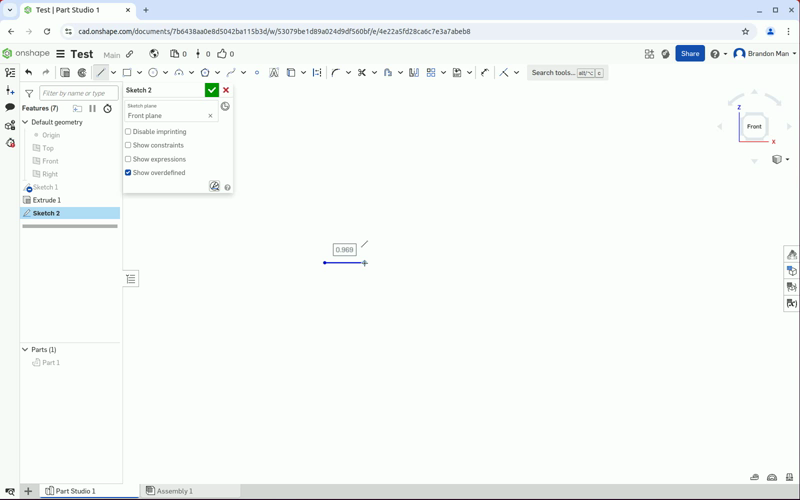
scroll(-6)
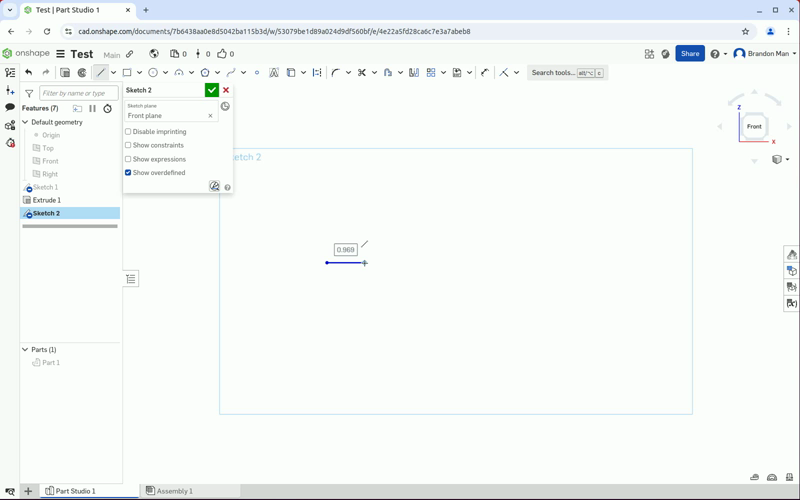
scroll(-6)
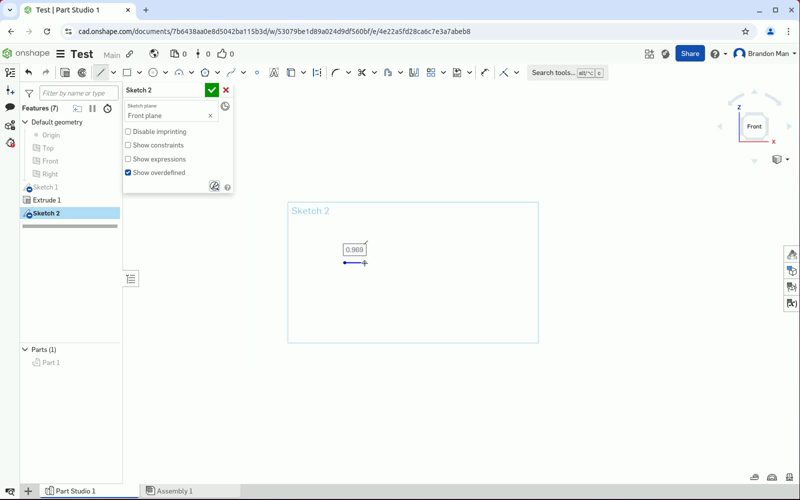
scroll(-6)
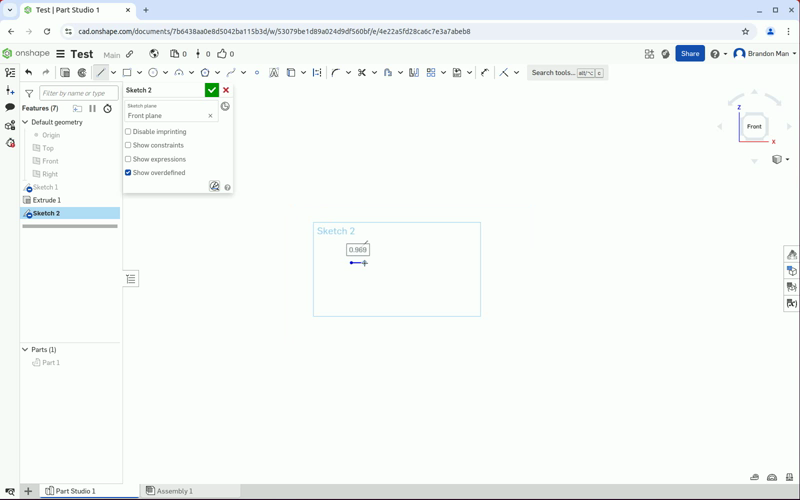
scroll(-6)
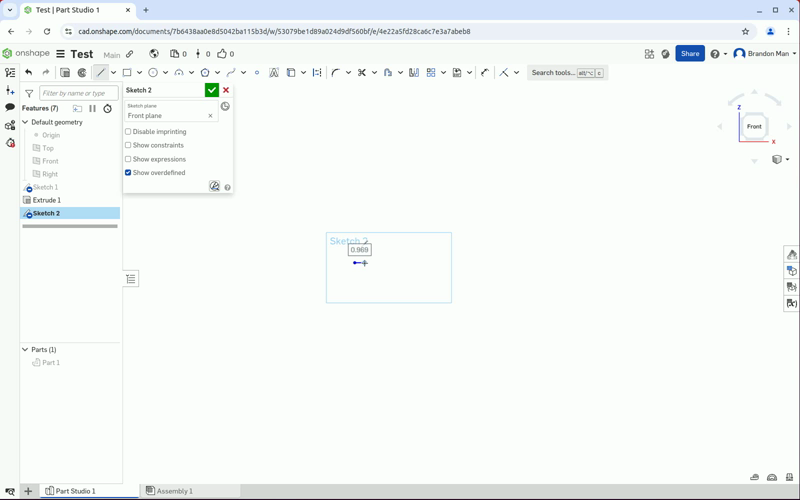
scroll(-6)
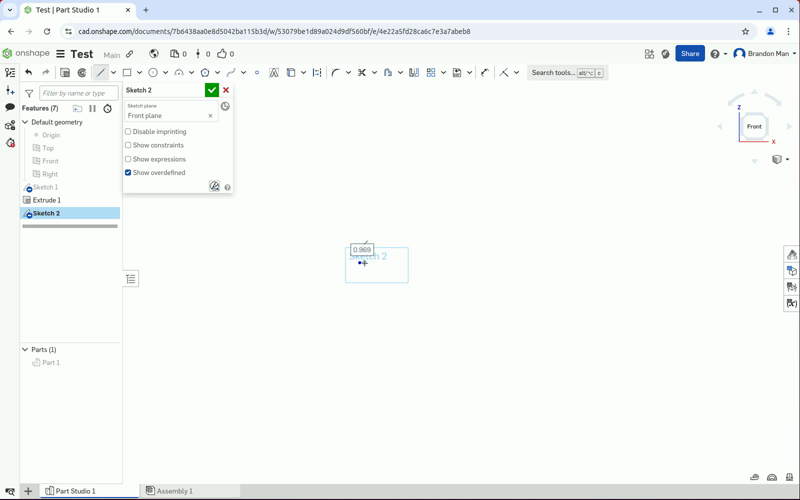
key_up(shift)
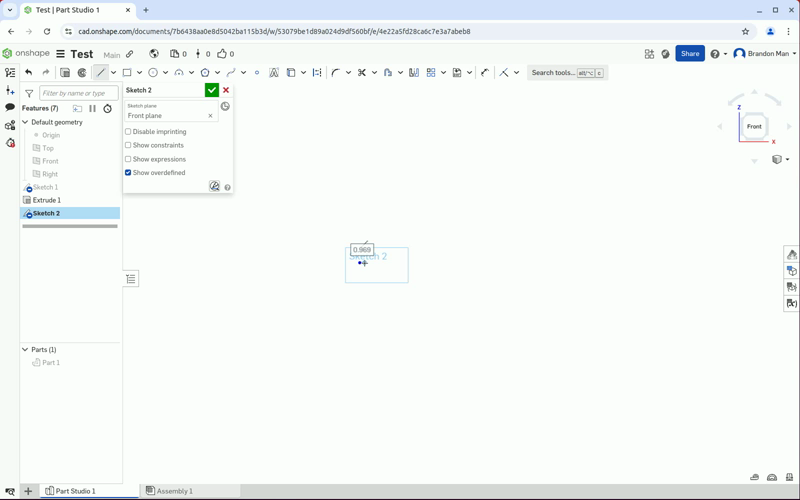
key_down(shift)
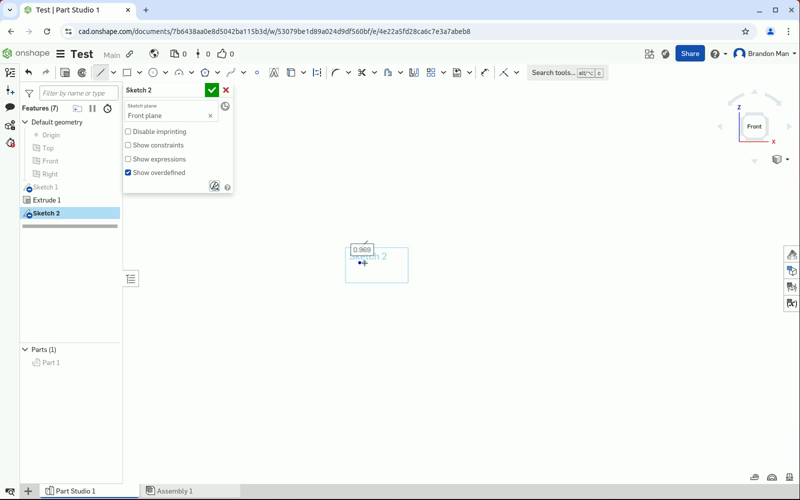
mouse_move(394, 262)
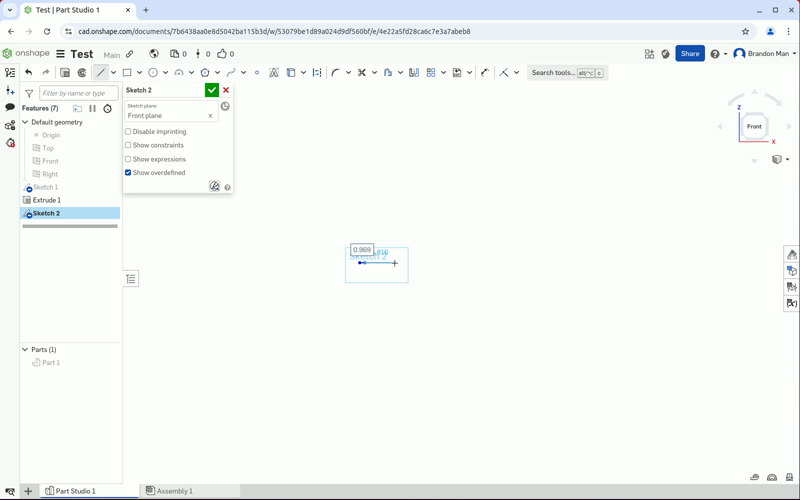
mouse_move(364, 238)
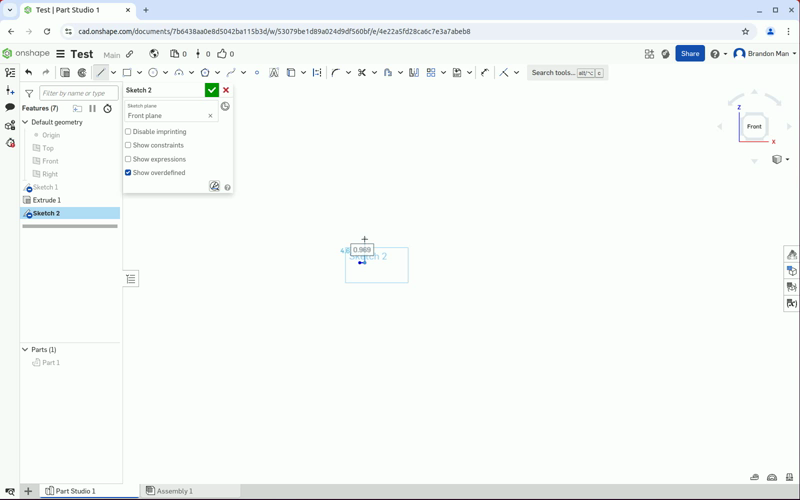
click(364, 238)
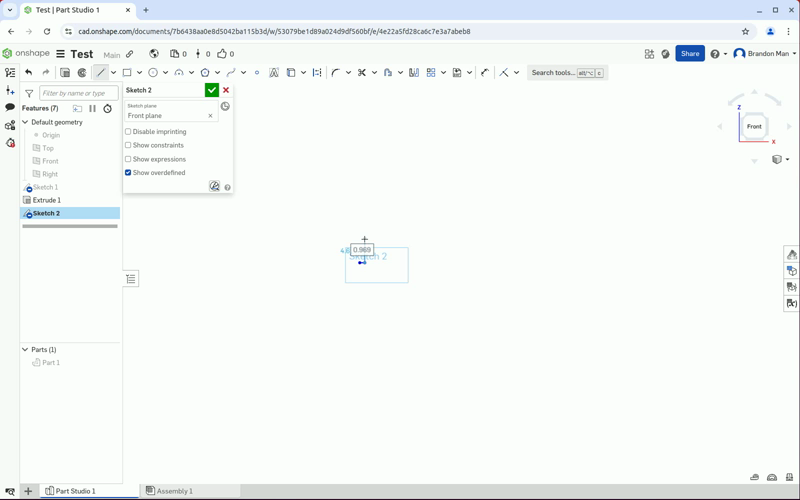
key_up(shift)
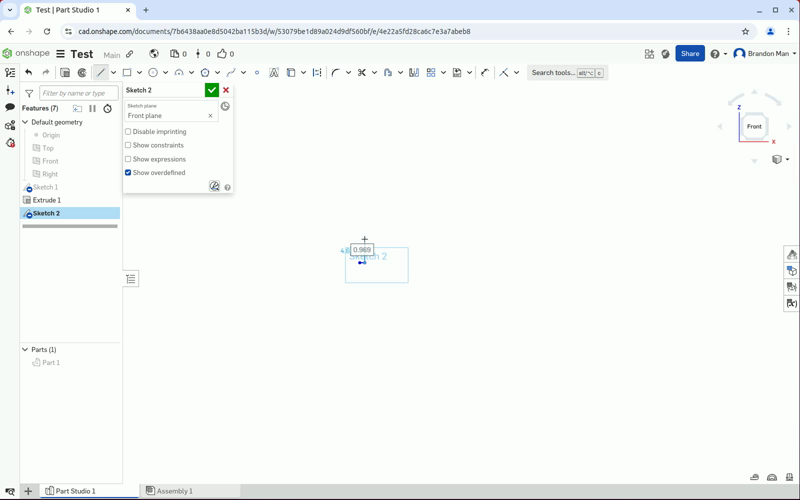
key_down(shift)
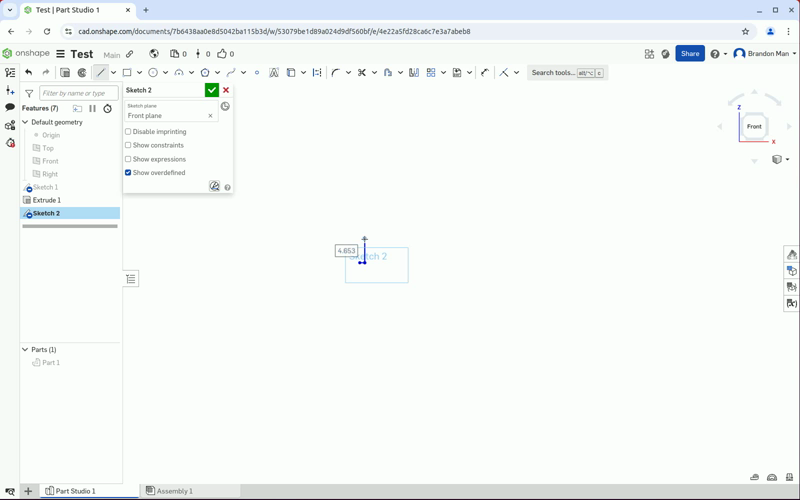
mouse_move(394, 238)
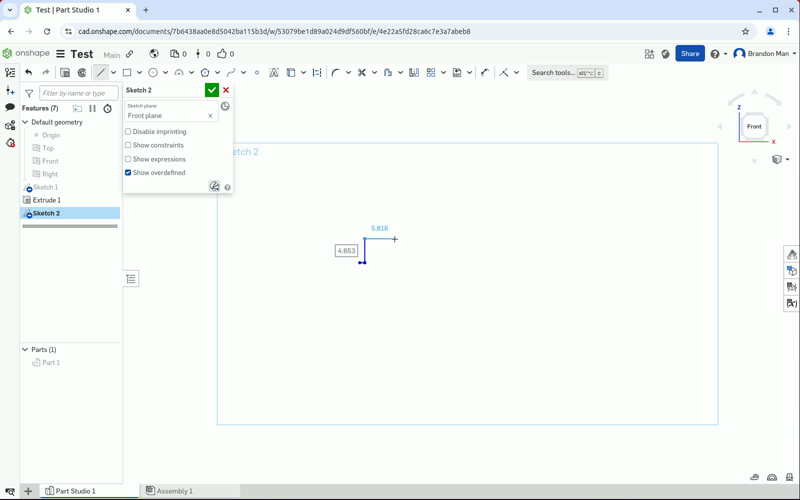
mouse_move(359, 238)
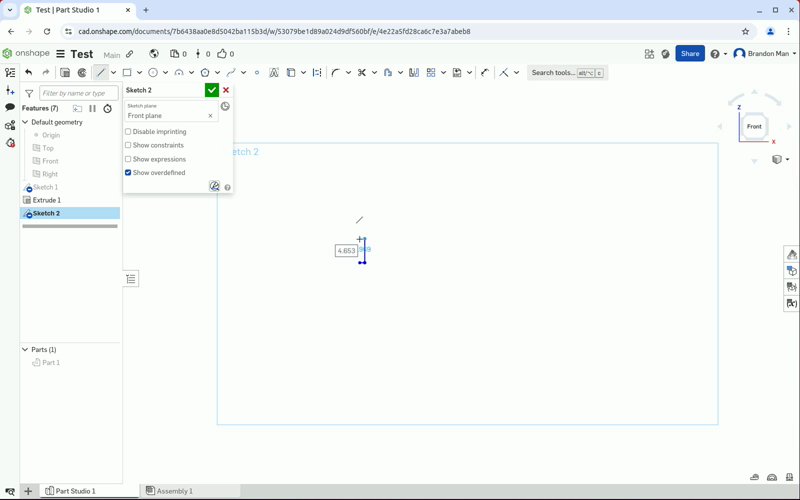
scroll(6)
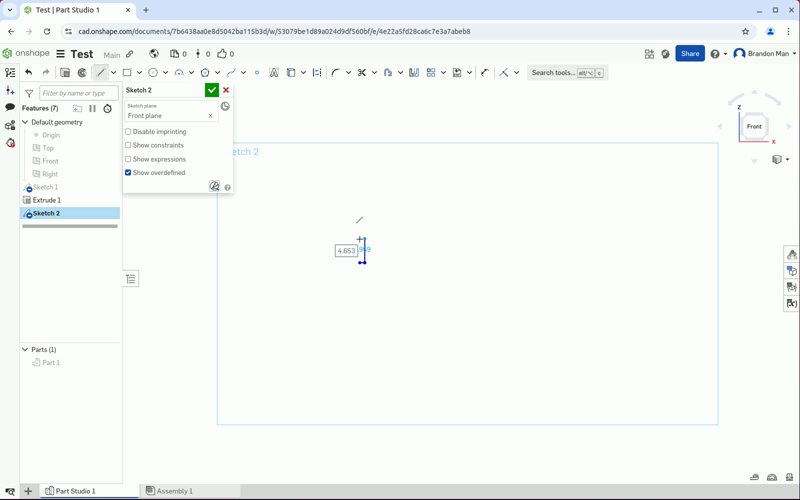
scroll(6)
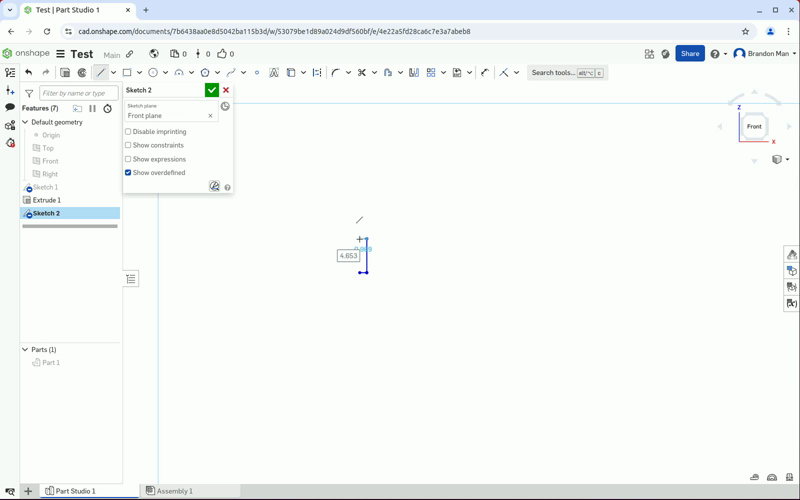
scroll(6)
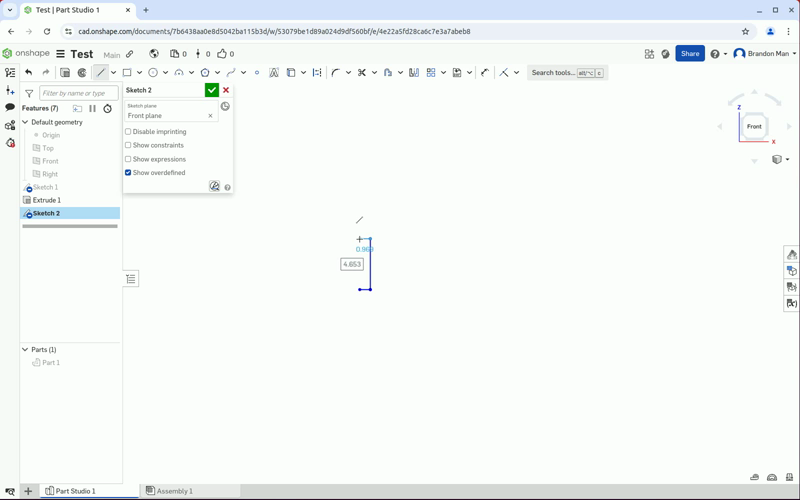
scroll(6)
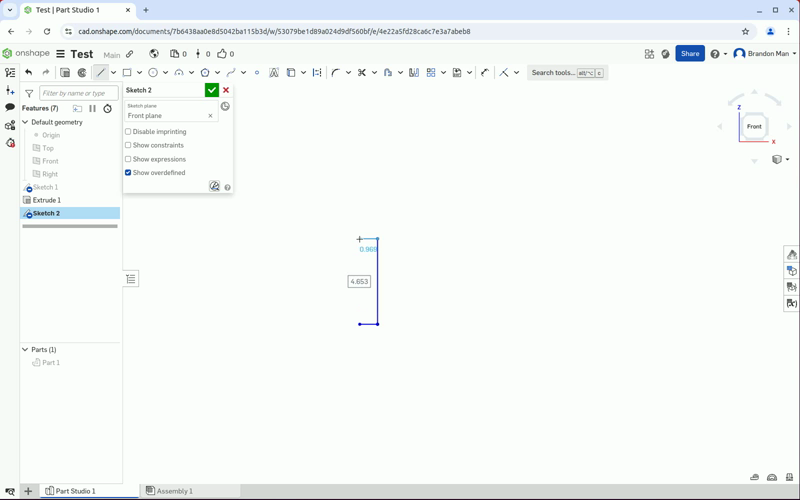
scroll(6)
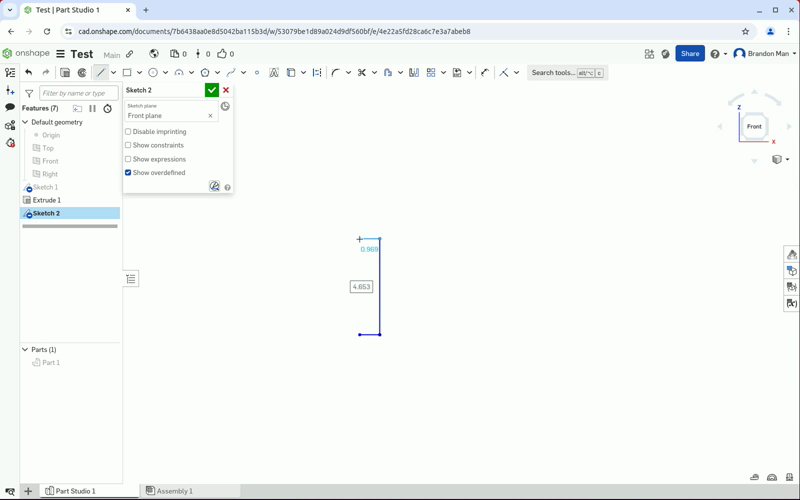
scroll(6)
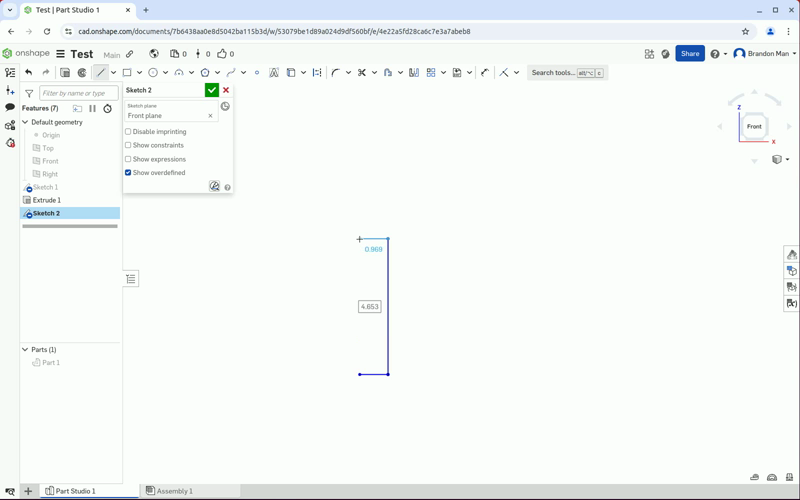
scroll(6)
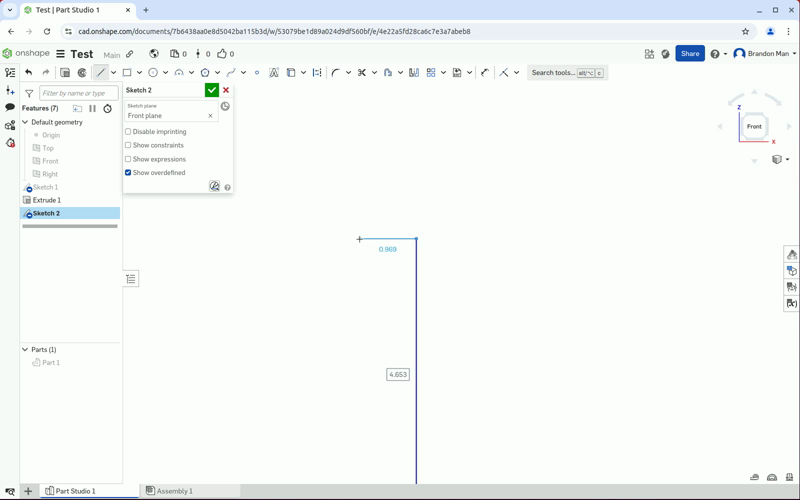
click(359, 238)
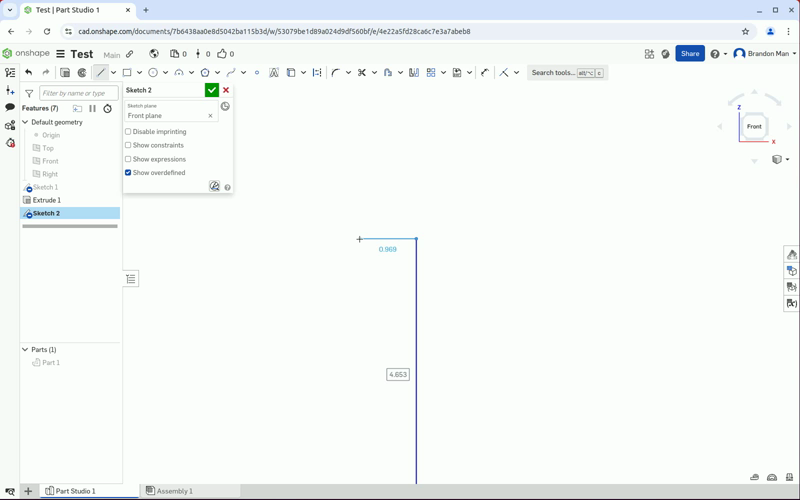
scroll(-6)
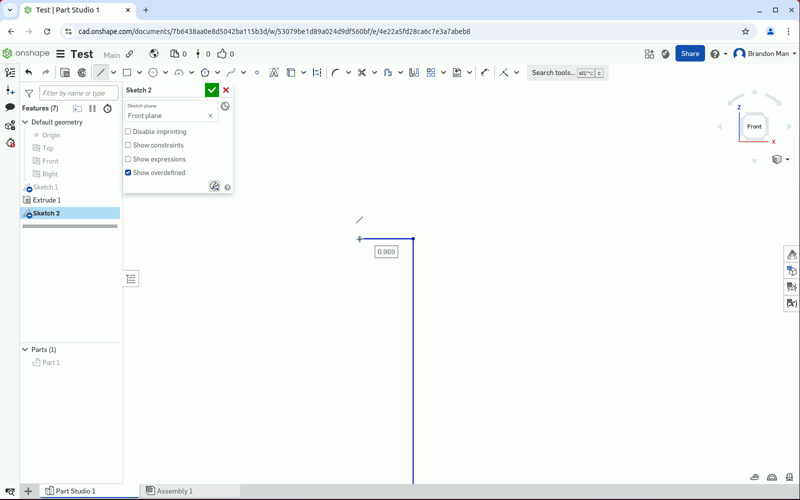
scroll(-6)
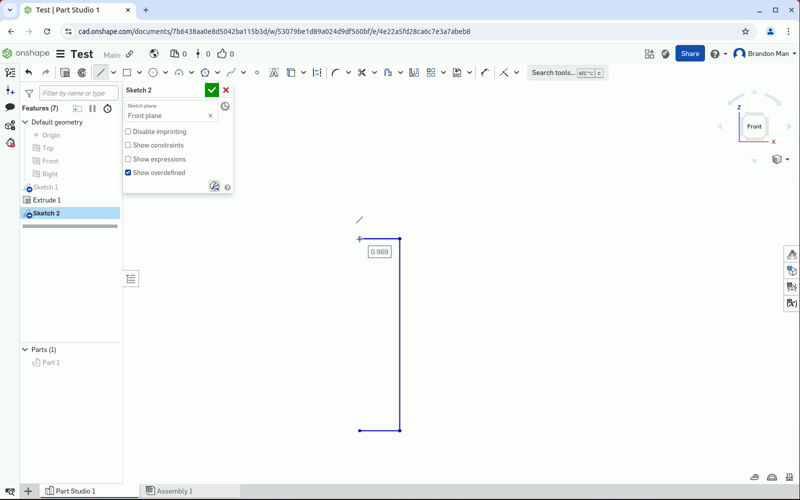
scroll(-6)
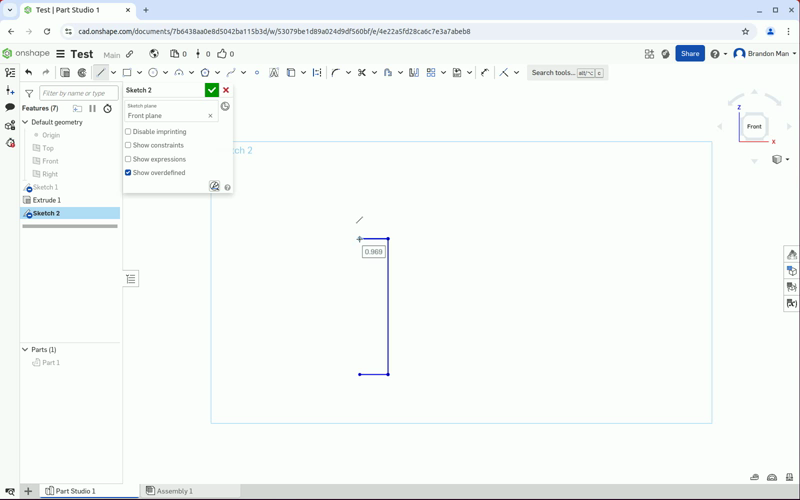
scroll(-6)
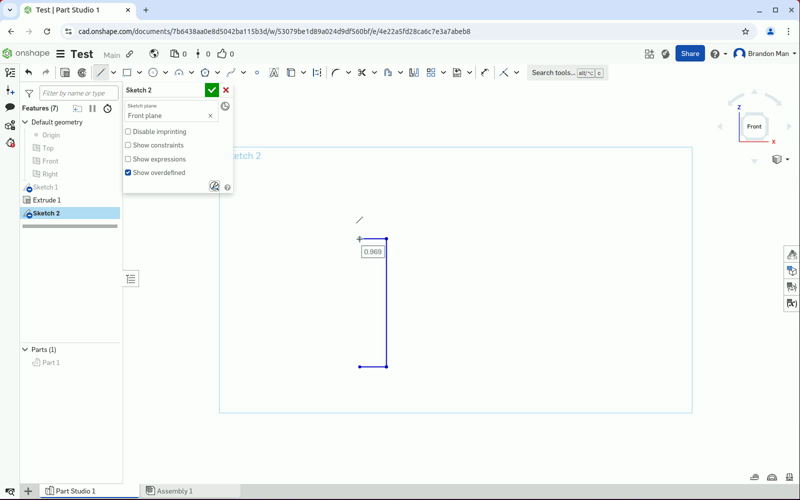
scroll(-6)
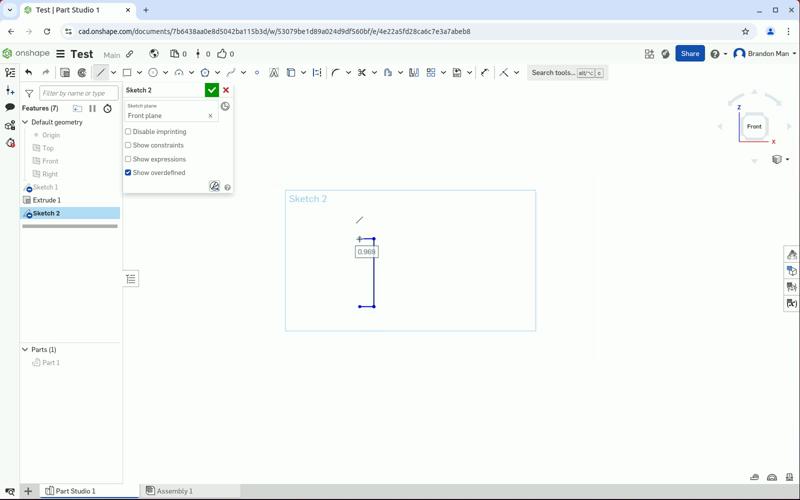
scroll(-6)
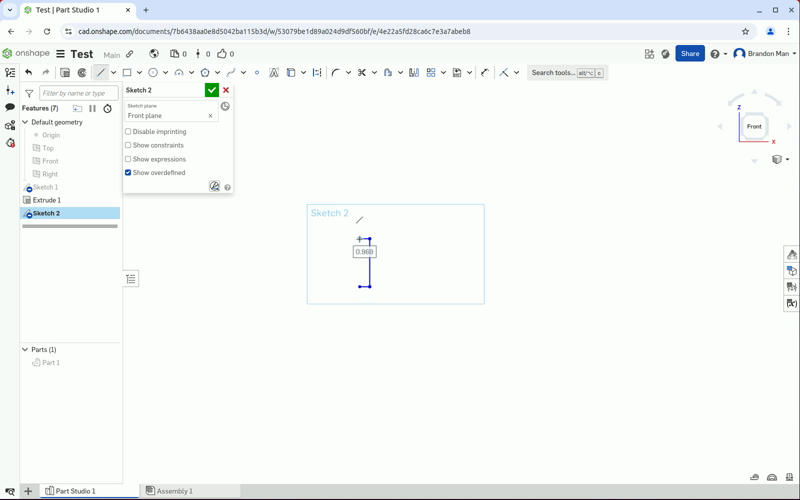
scroll(-6)
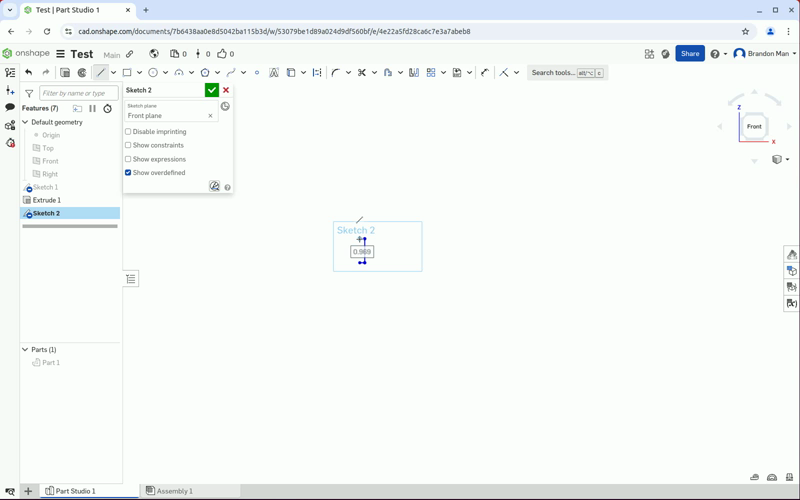
key_up(shift)
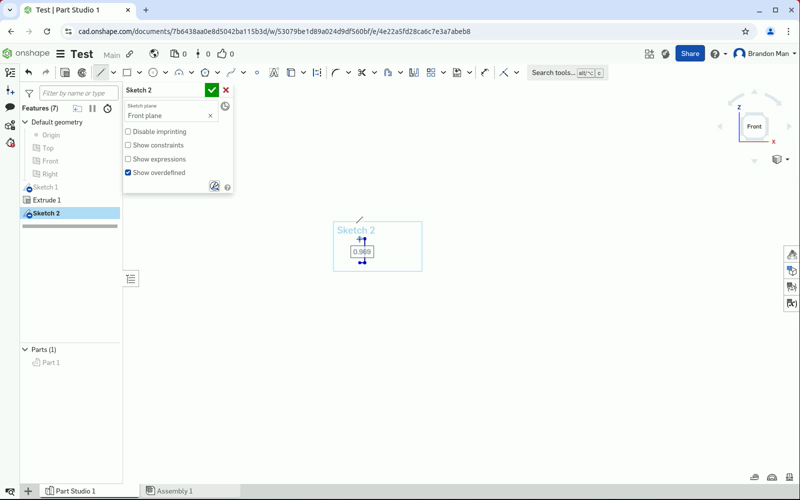
mouse_move(389, 238)
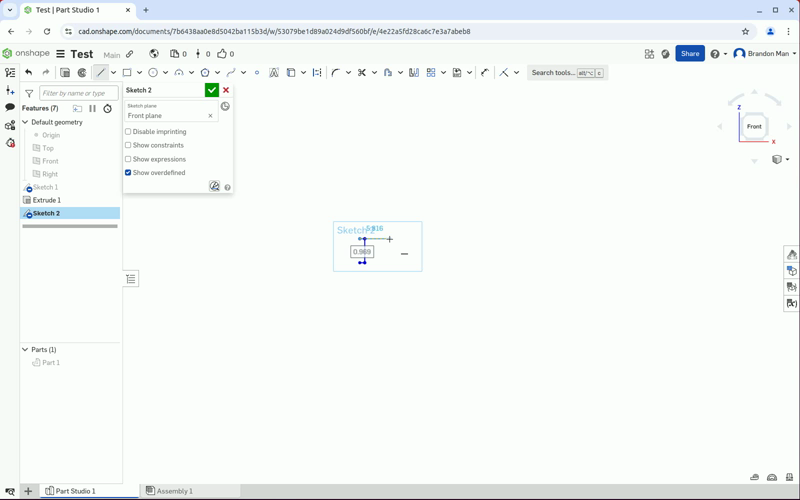
key_down(shift)
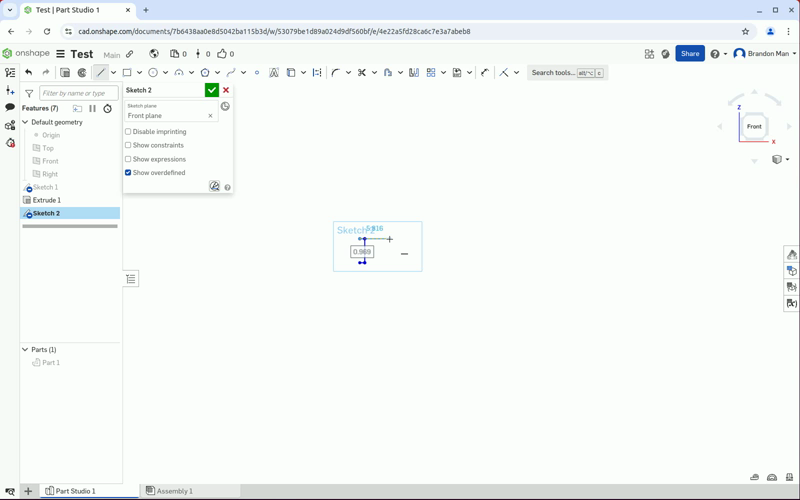
mouse_move(359, 262)
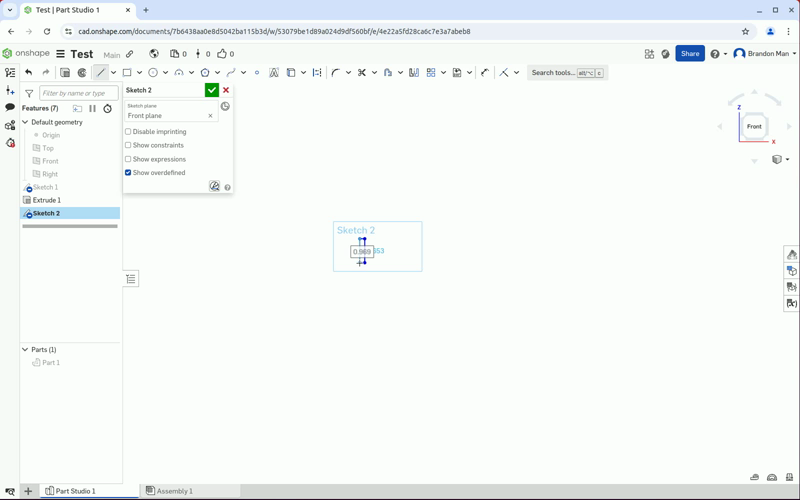
key_up(shift)
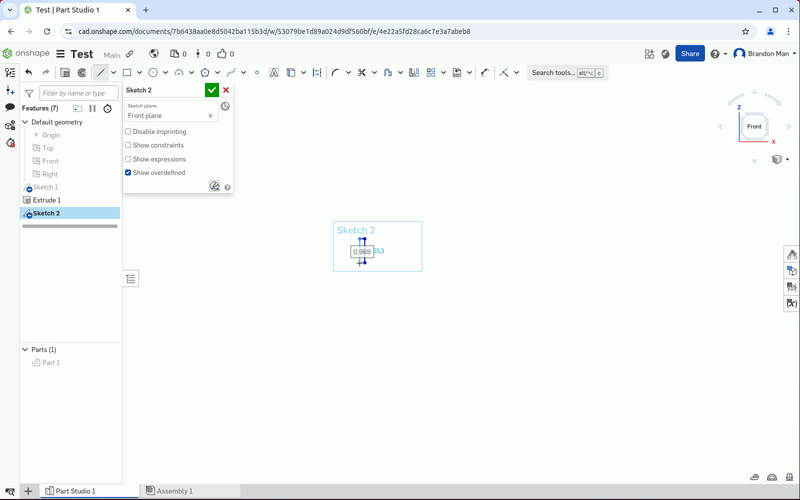
click(359, 262)
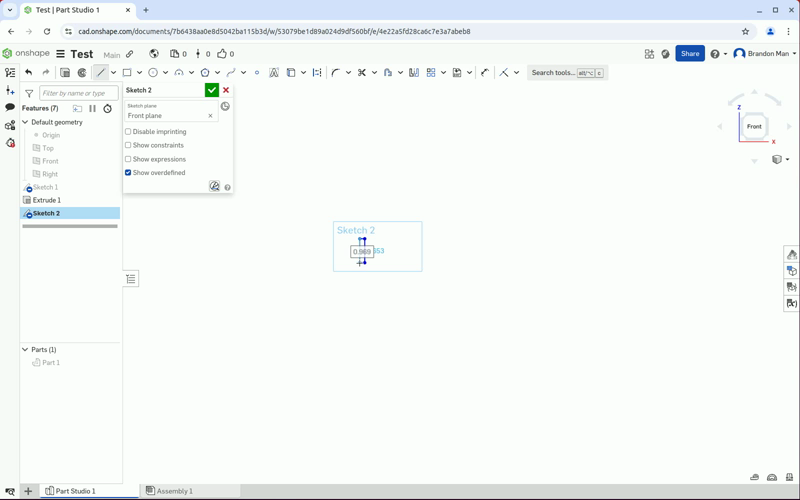
key(esc)
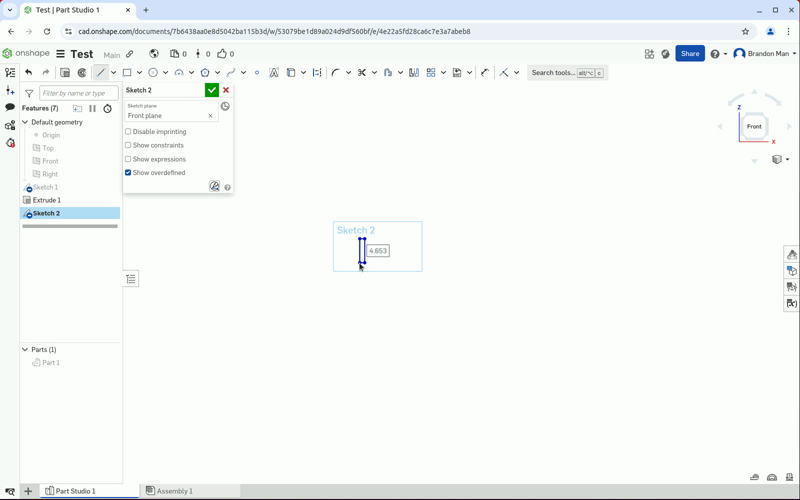
mouse_move(360, 251)
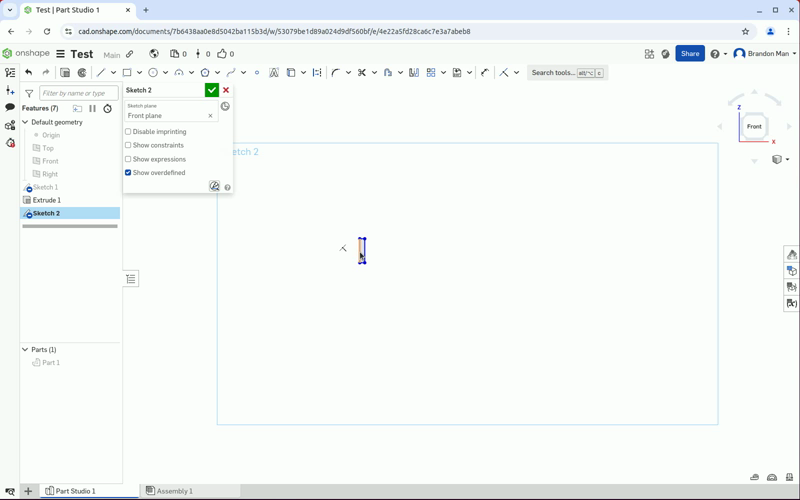
scroll(6)
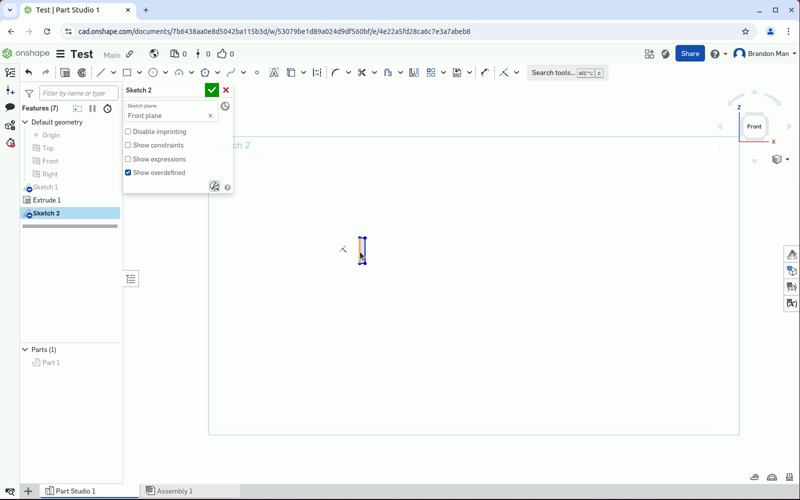
scroll(6)
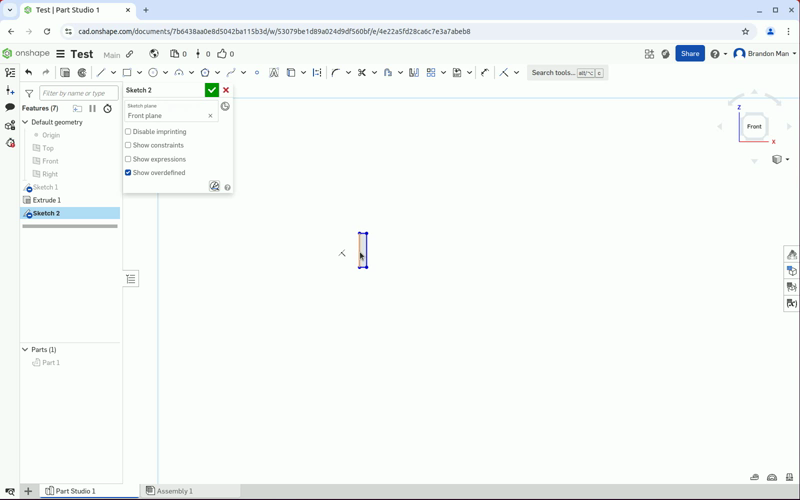
scroll(6)
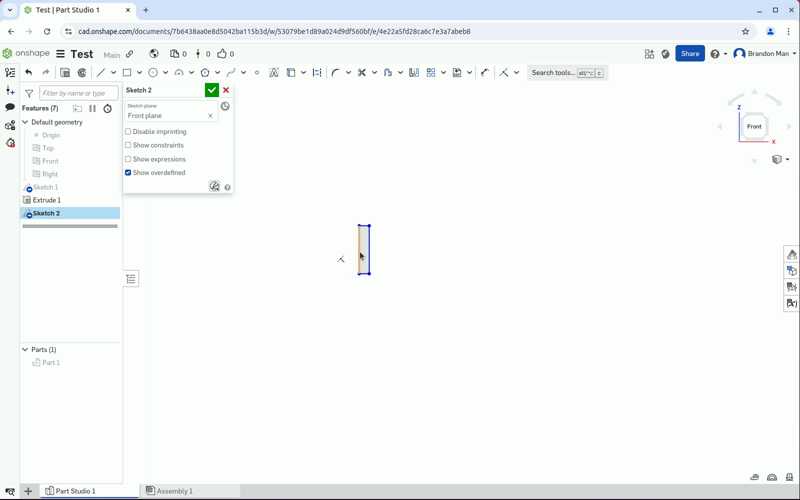
scroll(6)
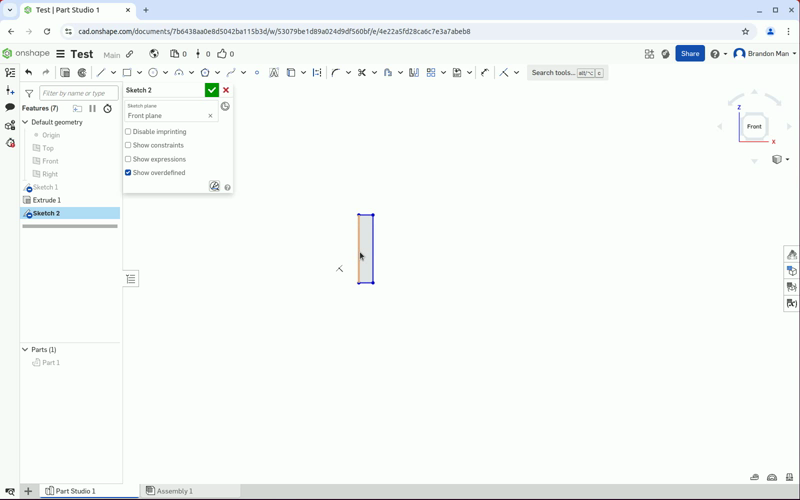
scroll(6)
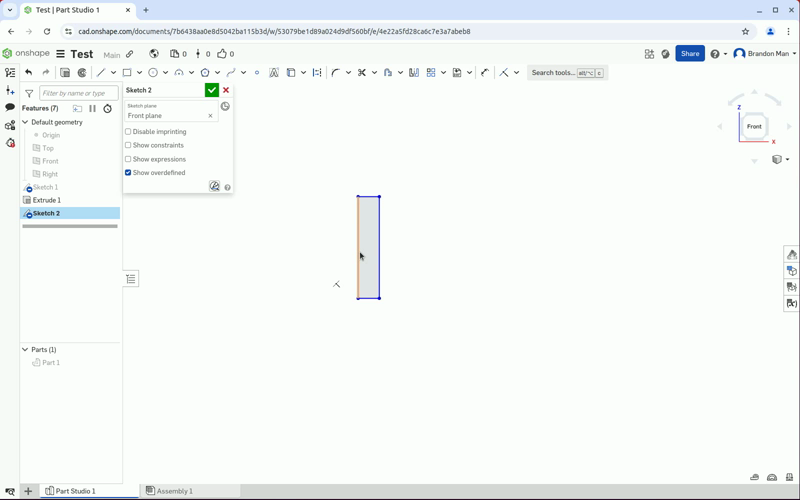
scroll(6)
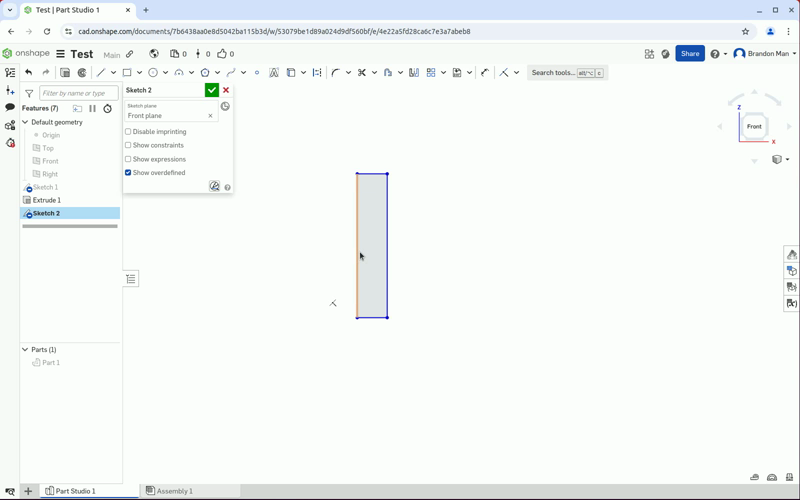
scroll(6)
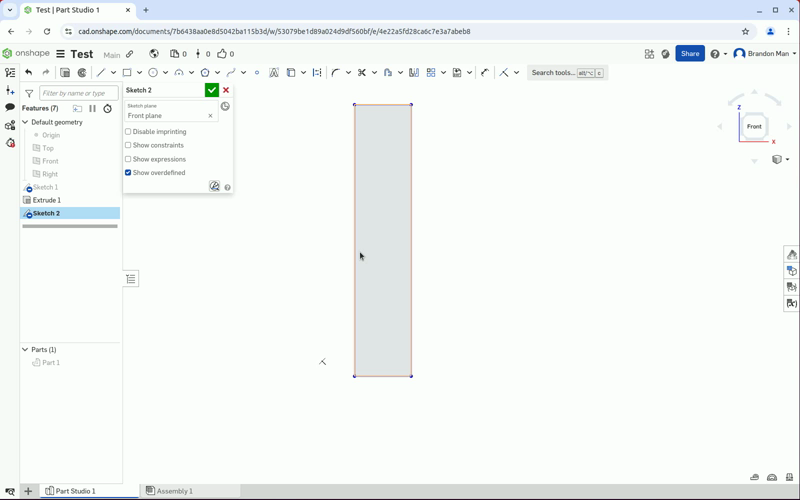
click(360, 251)
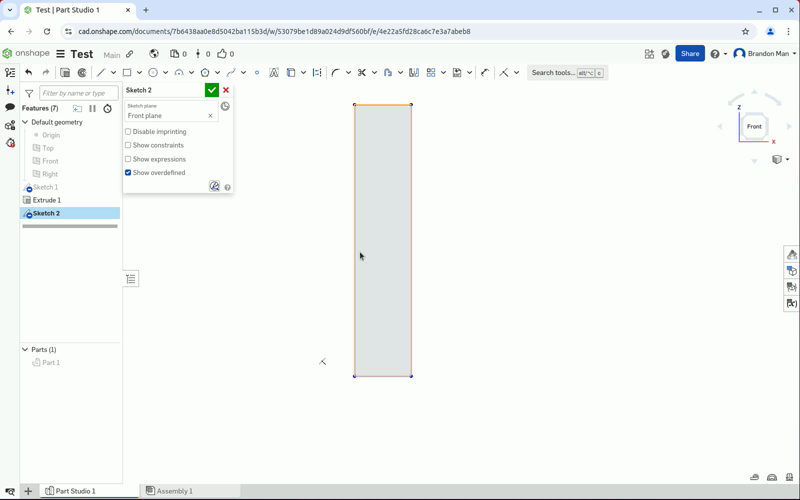
scroll(-6)
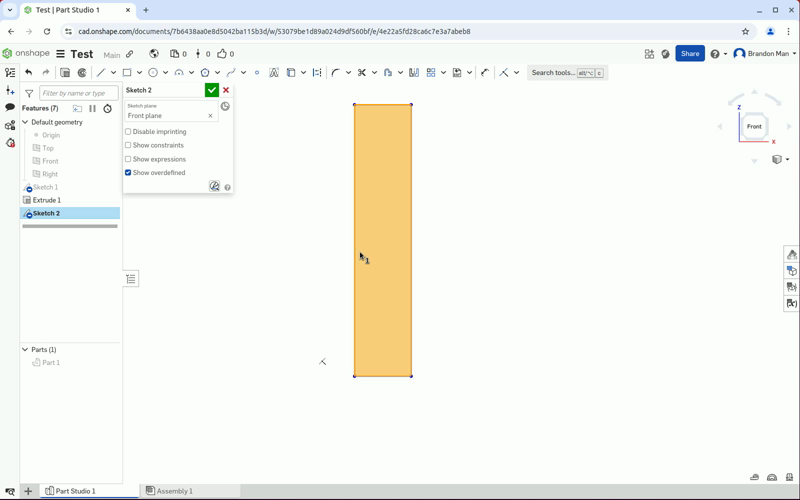
scroll(-6)
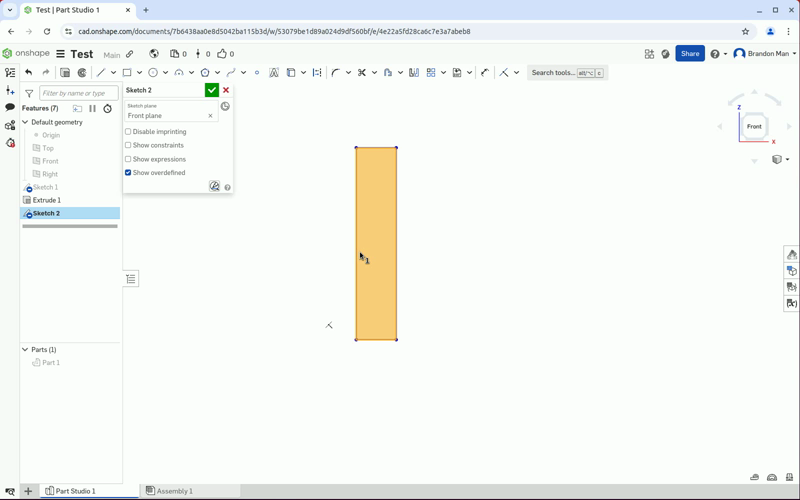
scroll(-6)
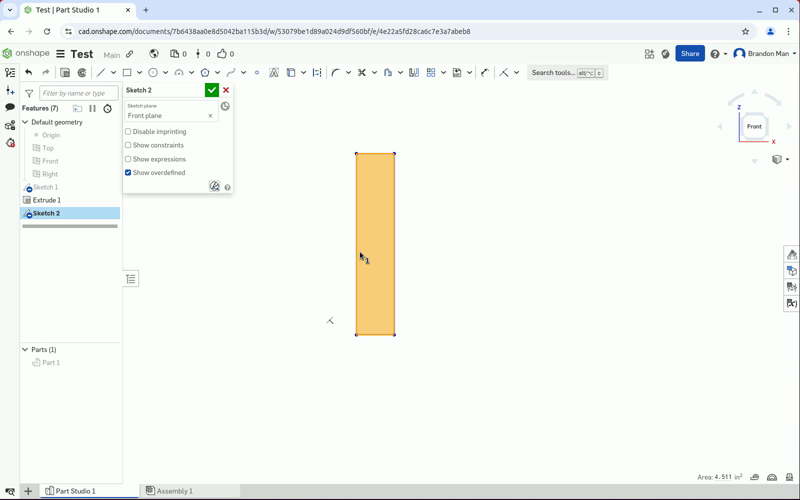
scroll(-6)
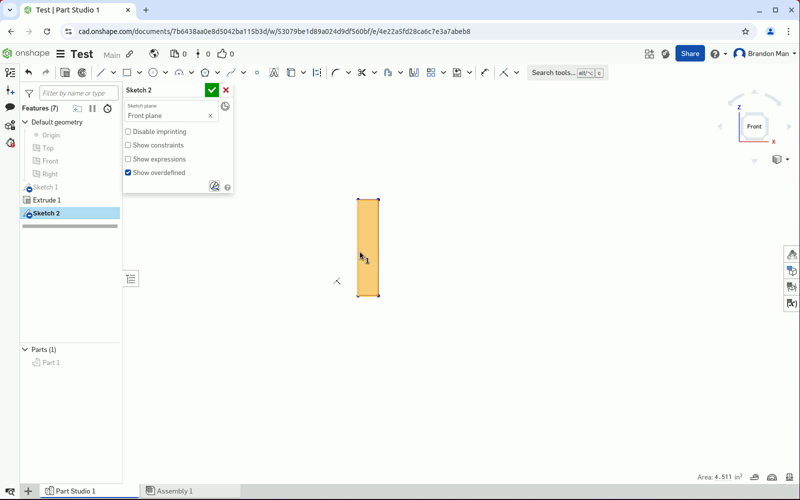
scroll(-6)
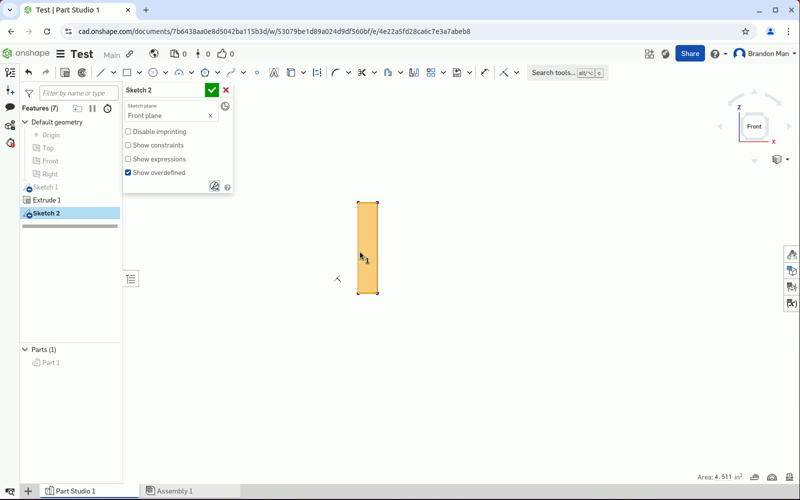
scroll(-6)
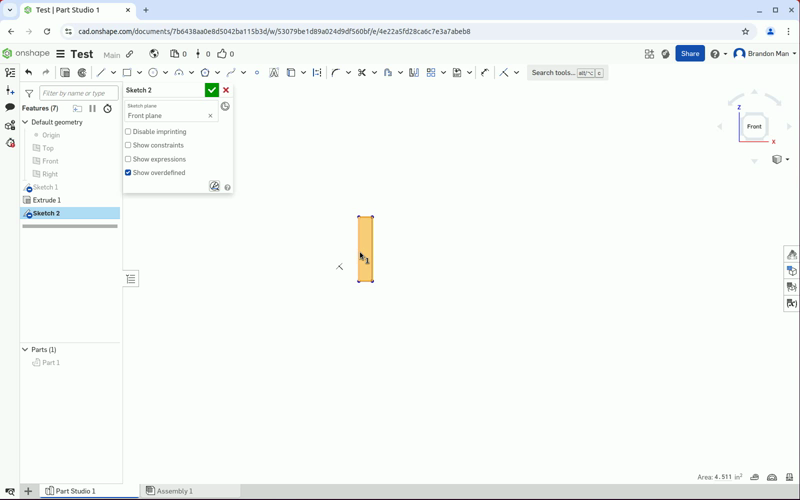
scroll(-6)
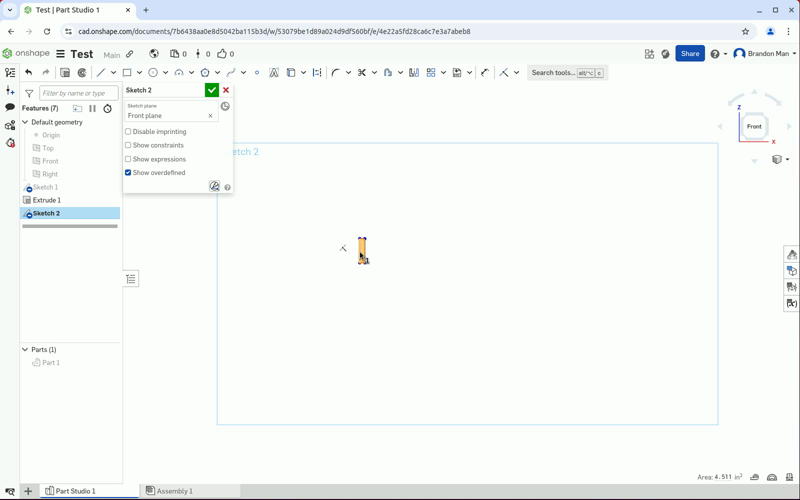
mouse_move(73, 352)
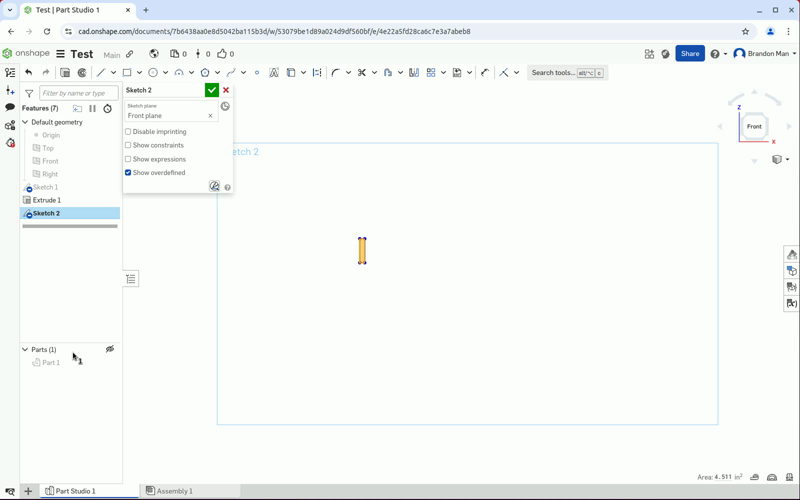
key(shift+y)
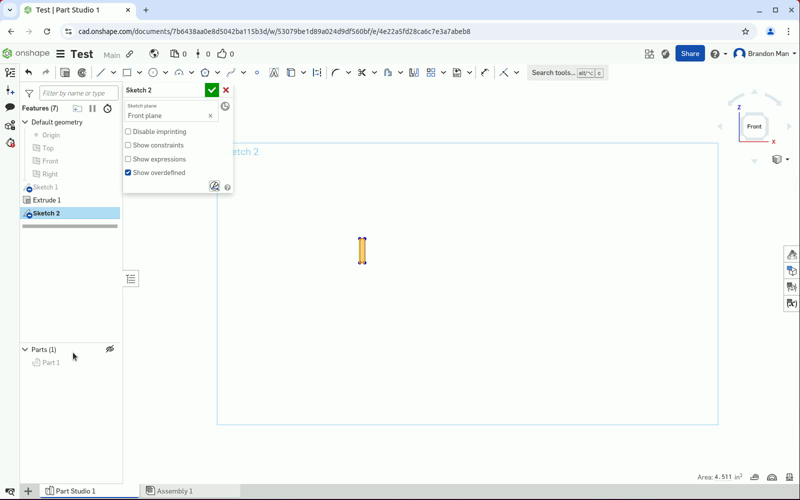
key(shift+e)
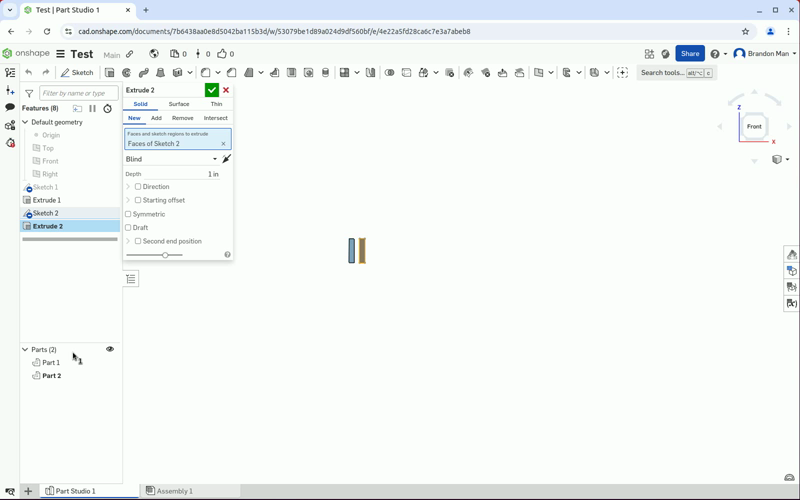
mouse_move(143, 106)
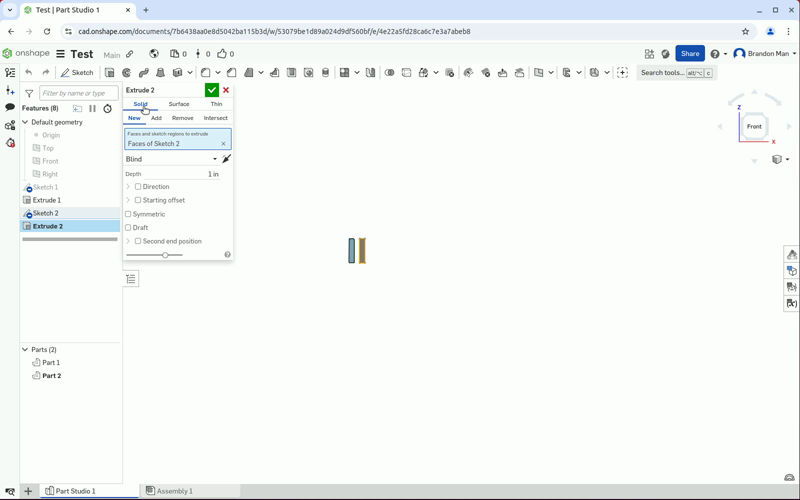
click(143, 106)
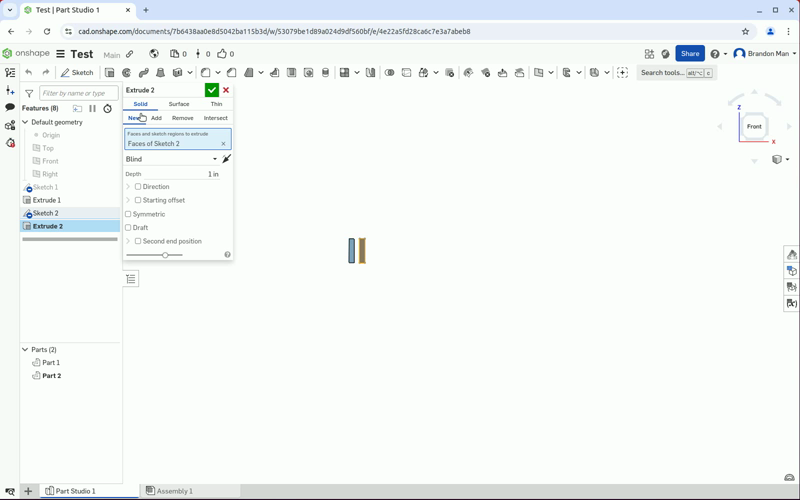
mouse_move(137, 120)
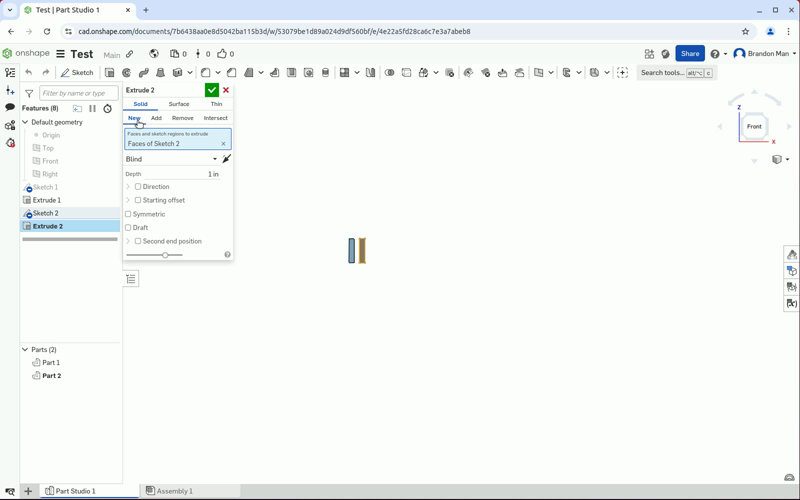
click(137, 120)
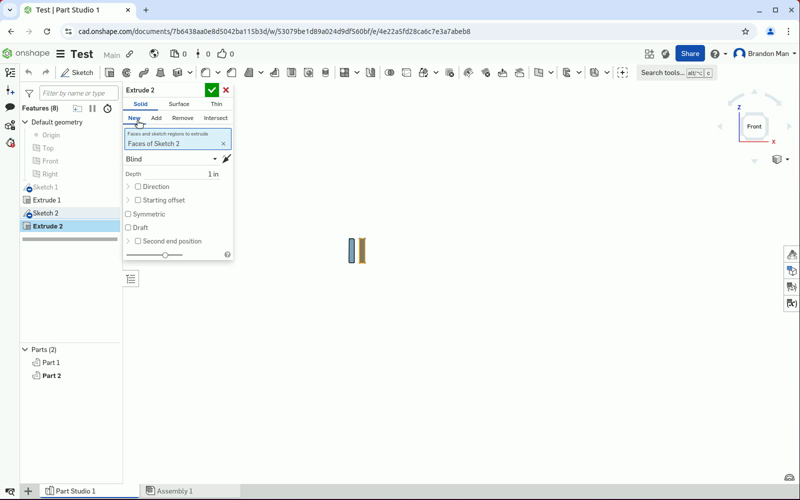
key(tab, 4)
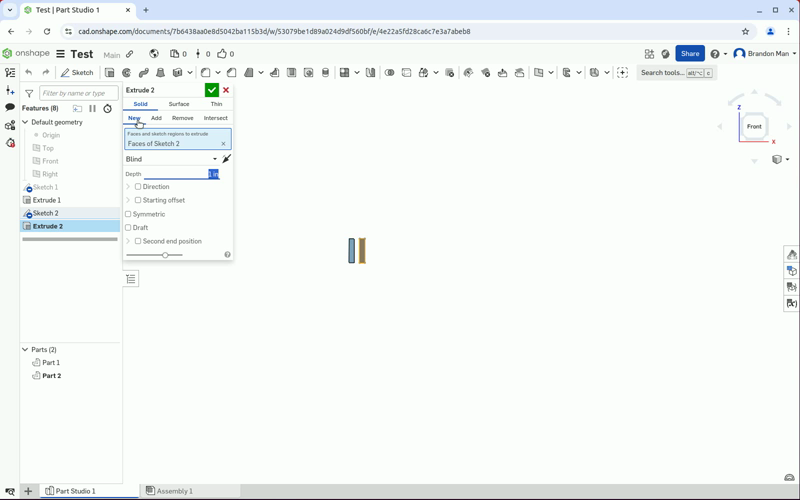
text(-0.241)
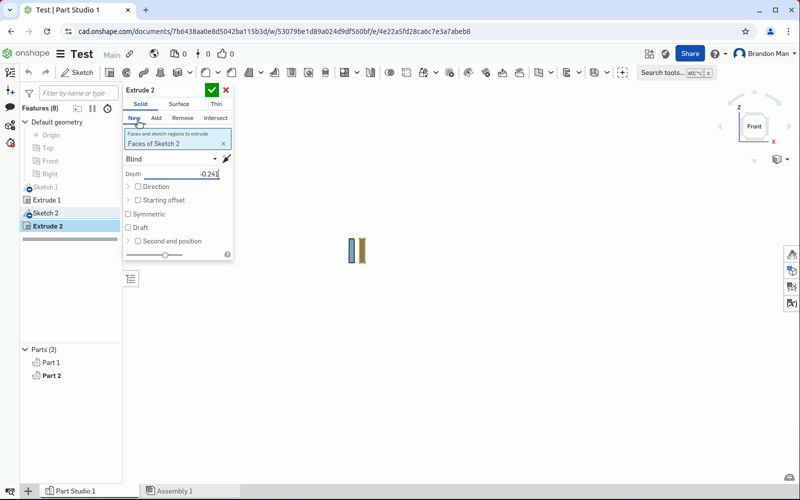
key(enter)
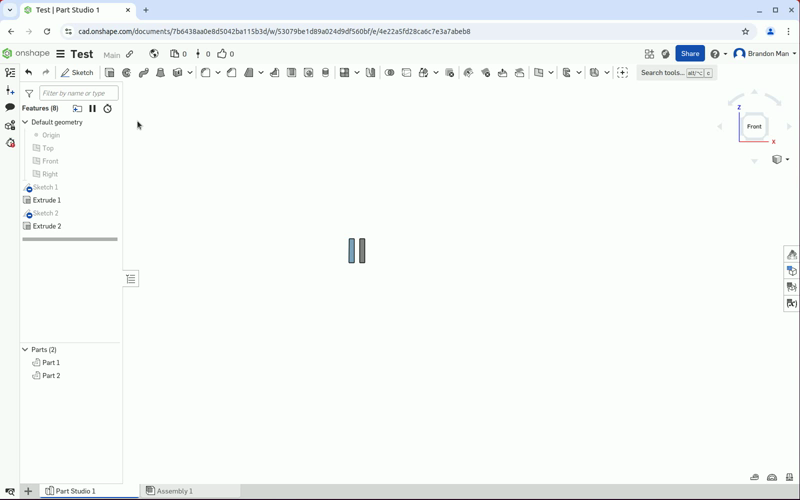
key(shift+h)
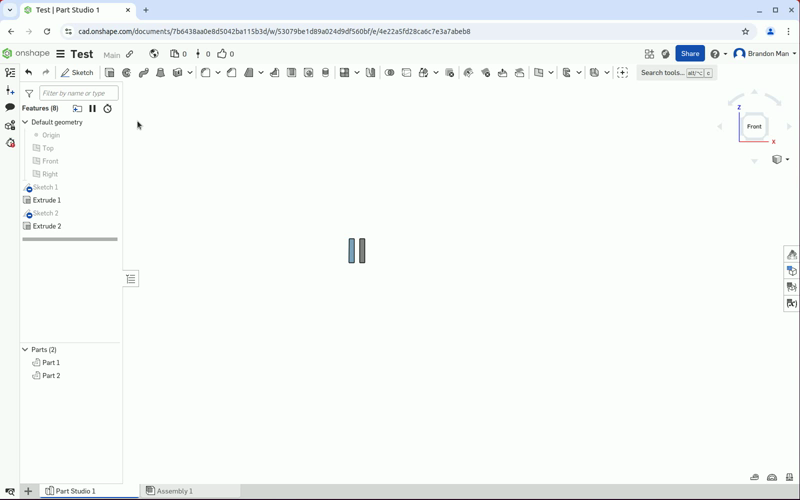
key(shift+h)
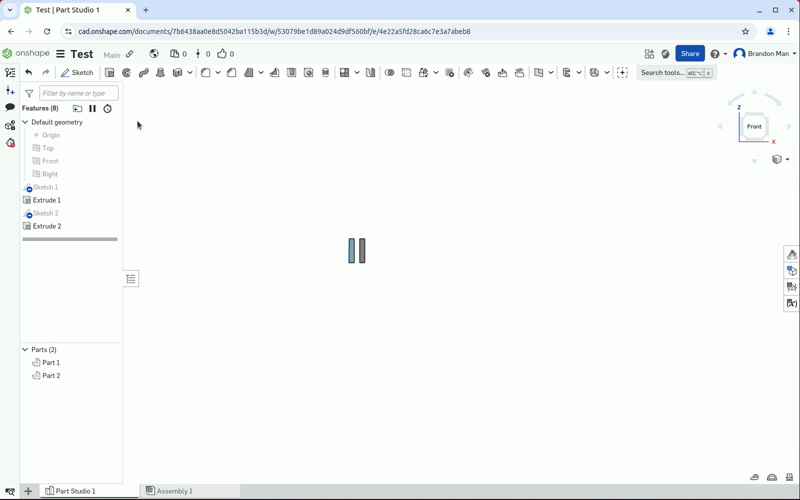
mouse_move(73, 189)
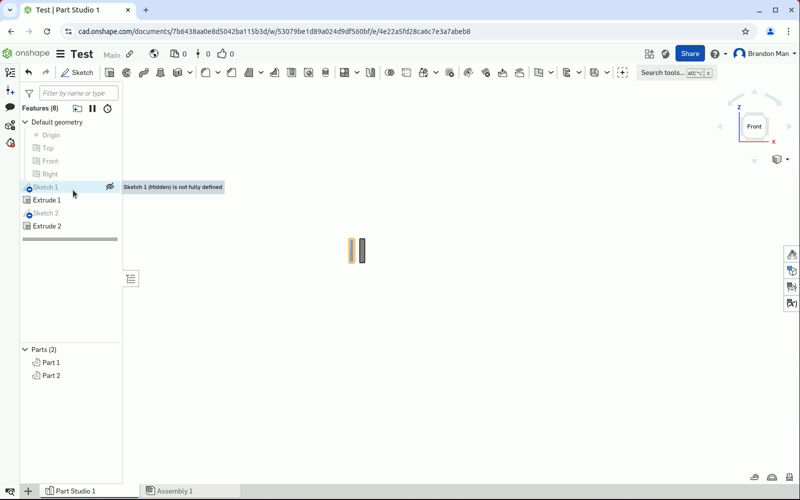
click(73, 189)
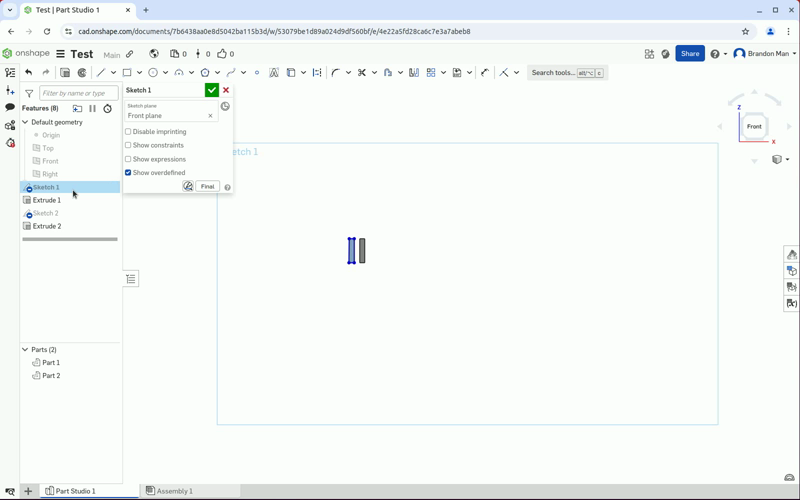
mouse_move(229, 92)
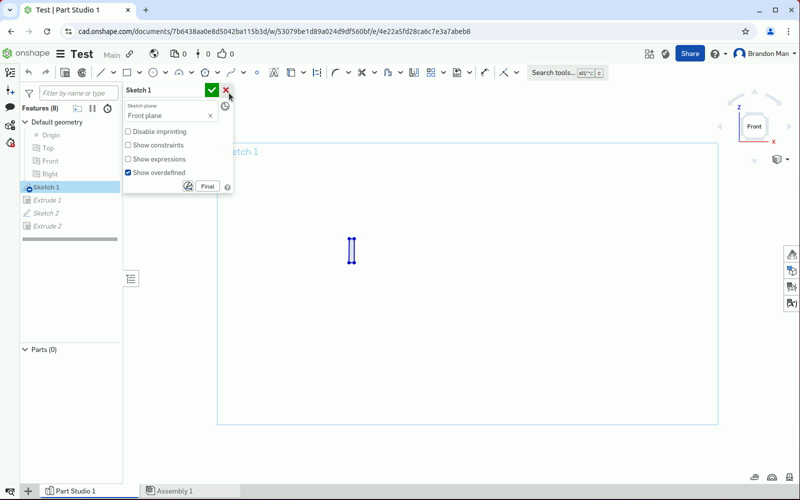
click(229, 92)
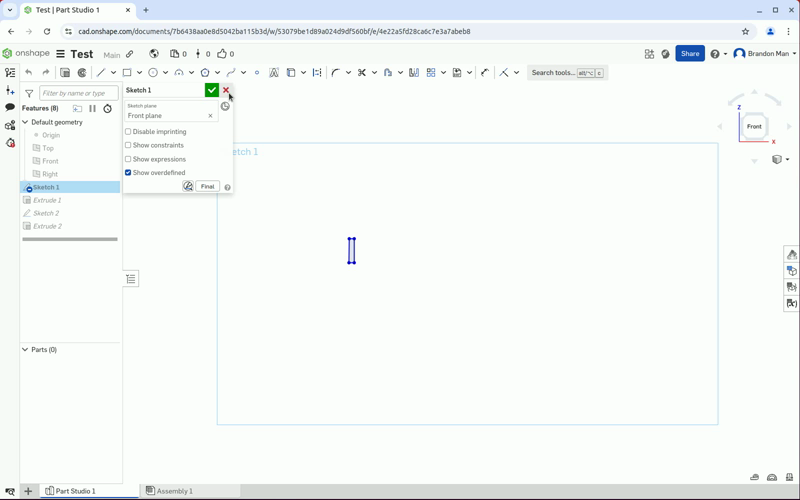
key(shift+s)
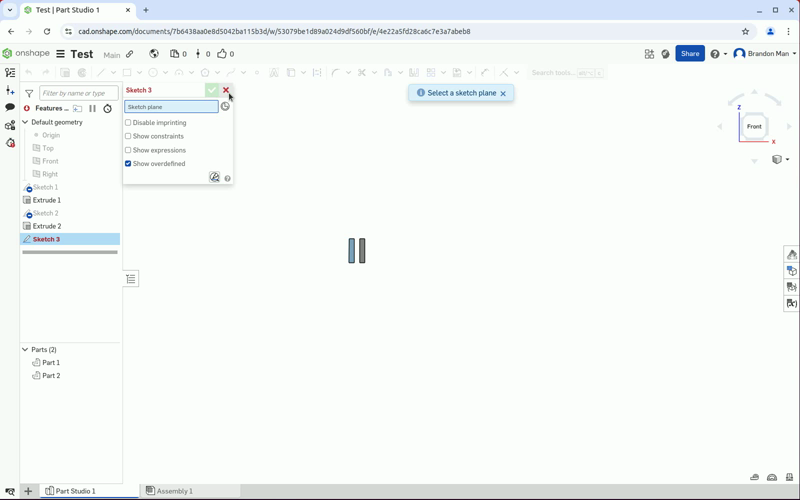
mouse_move(73, 163)
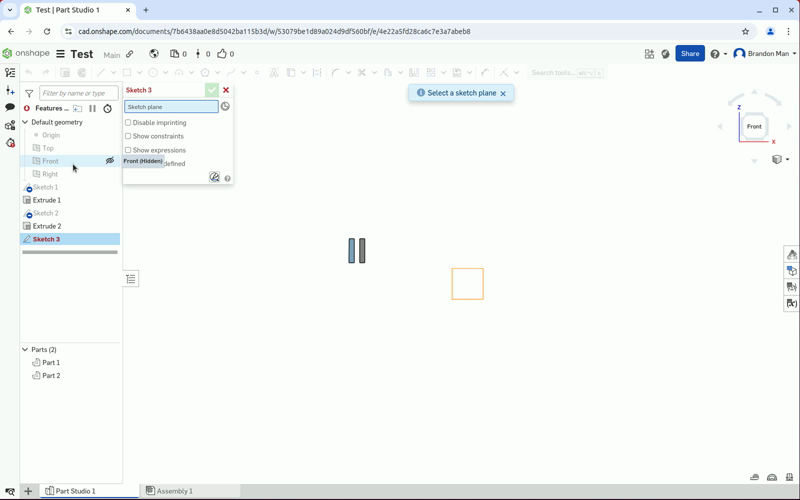
click(73, 163)
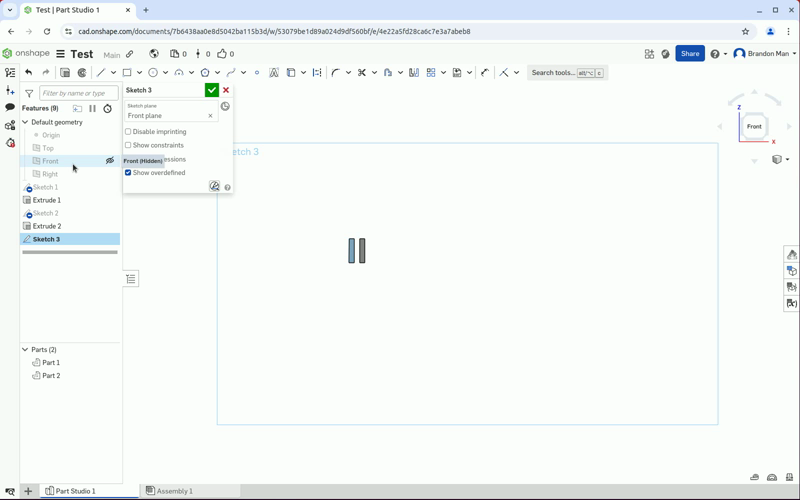
mouse_move(73, 352)
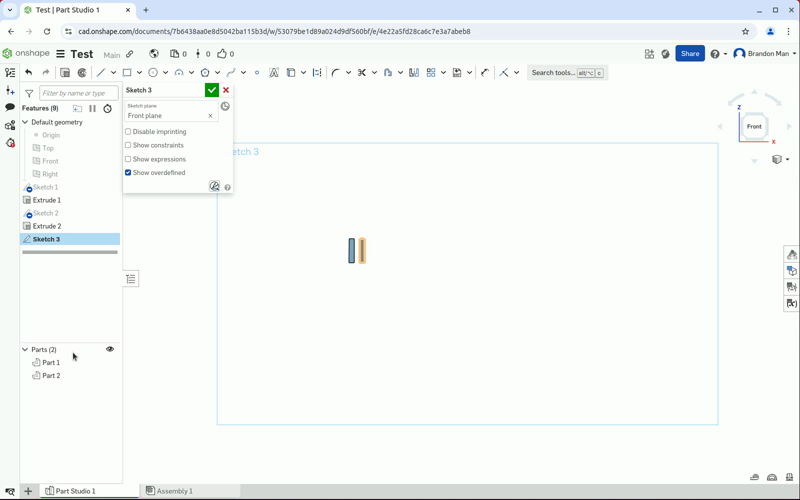
key(y)
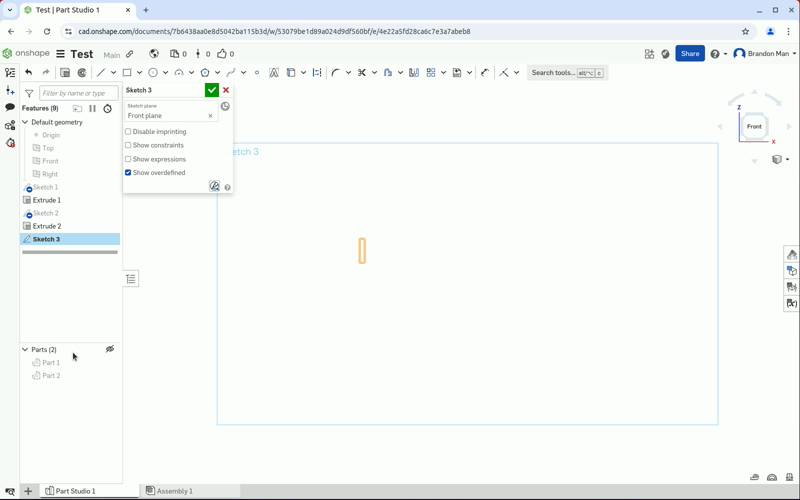
key(l)
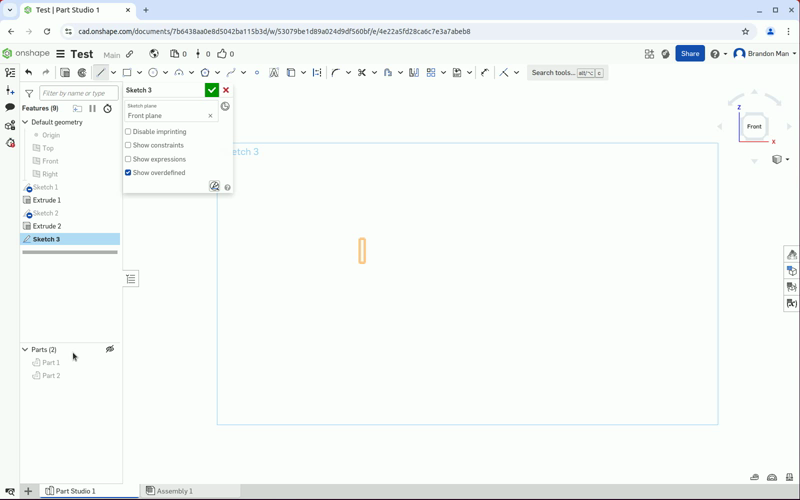
key_down(shift)
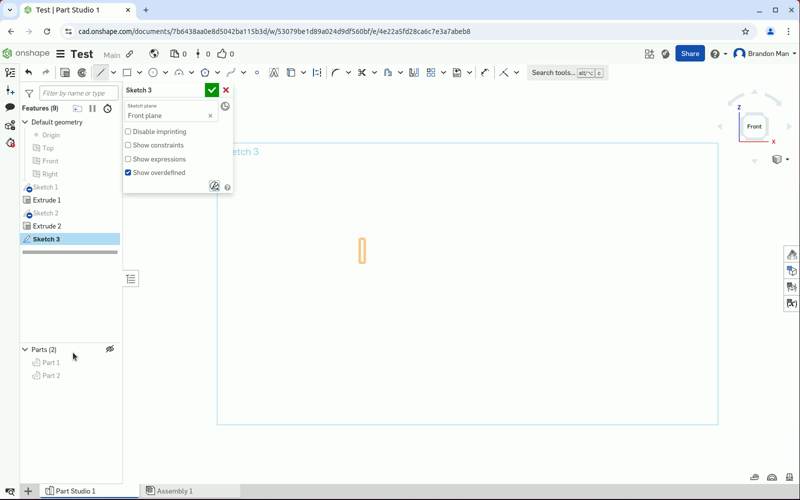
mouse_move(369, 262)
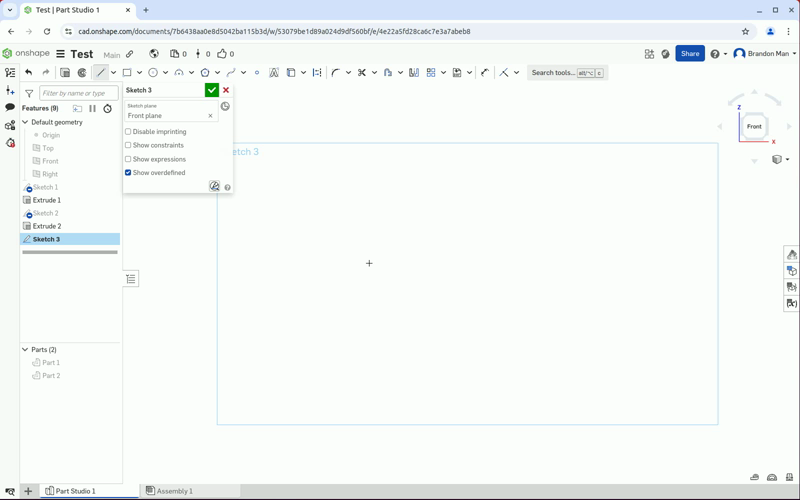
click(369, 262)
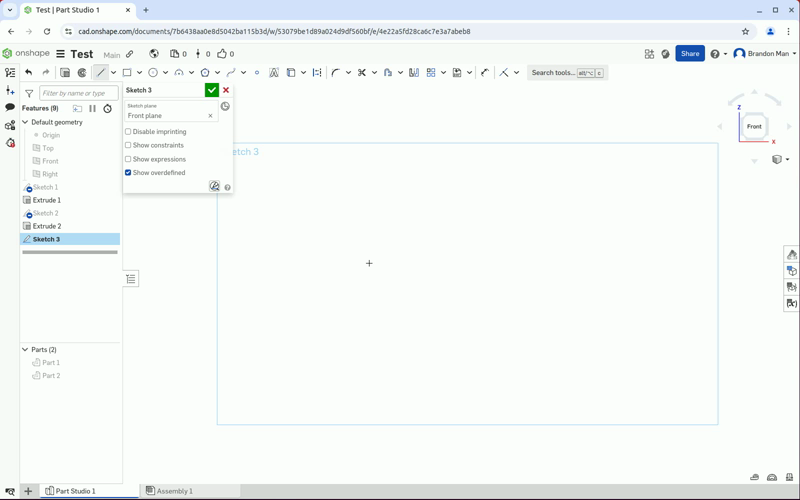
key_up(shift)
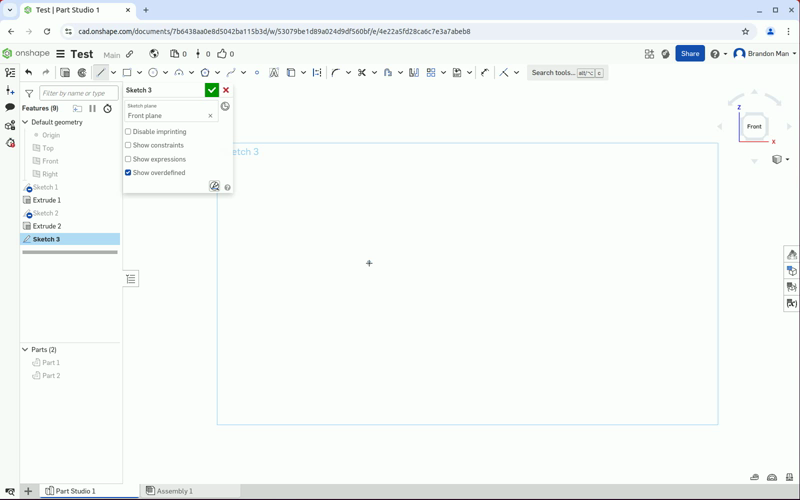
key_down(shift)
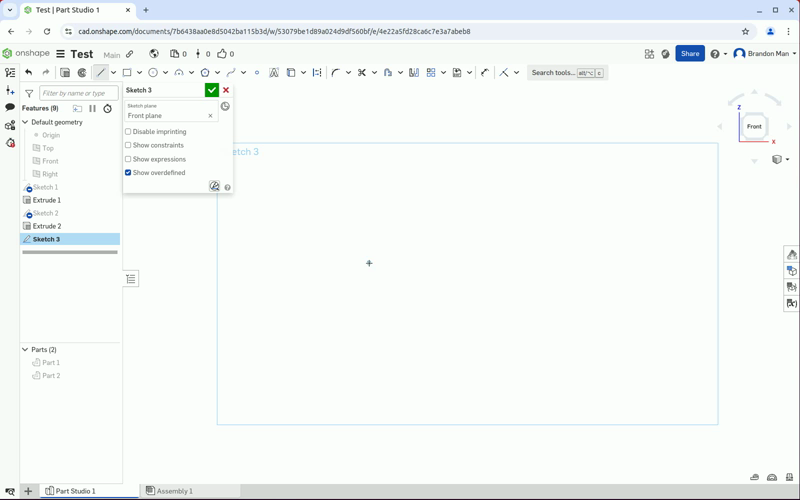
mouse_move(399, 262)
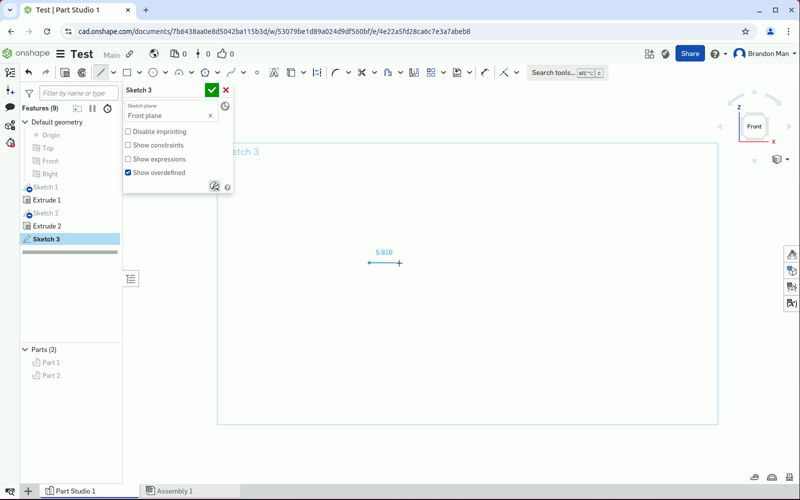
mouse_move(374, 262)
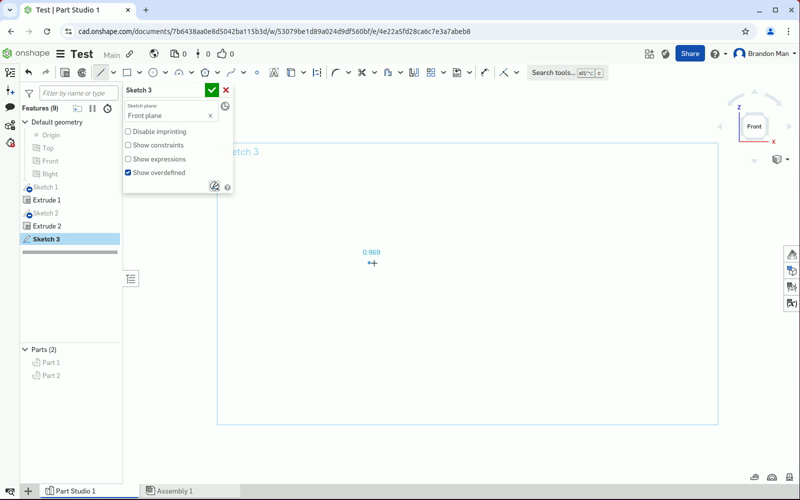
scroll(6)
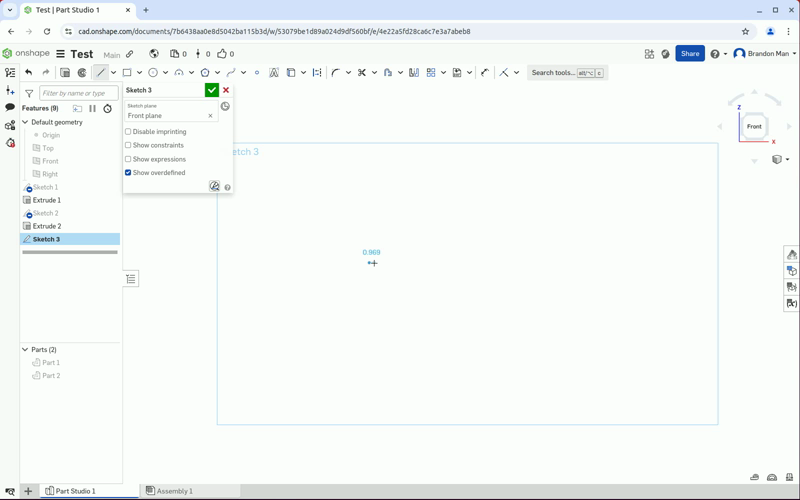
scroll(6)
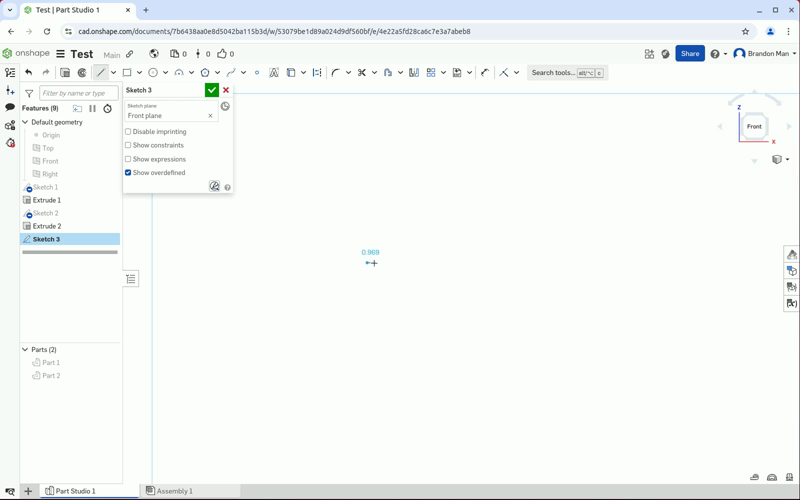
scroll(6)
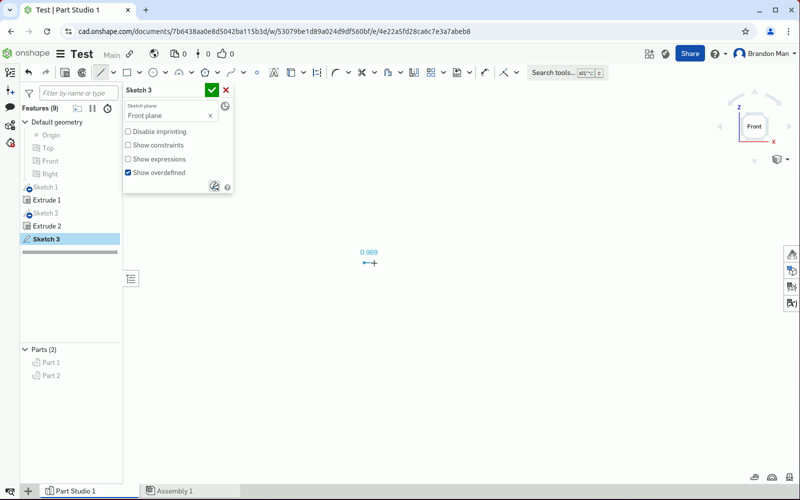
scroll(6)
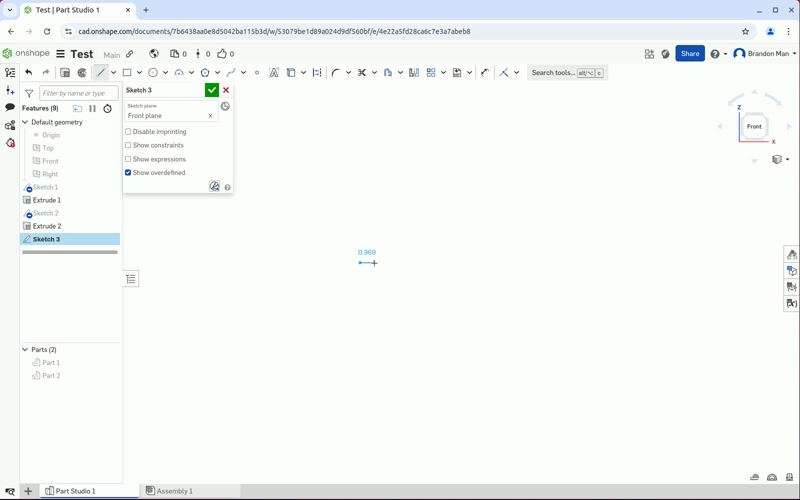
scroll(6)
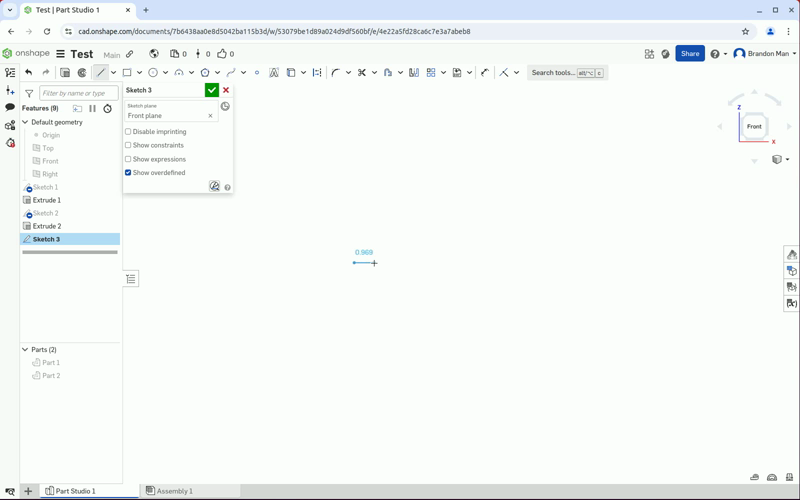
scroll(6)
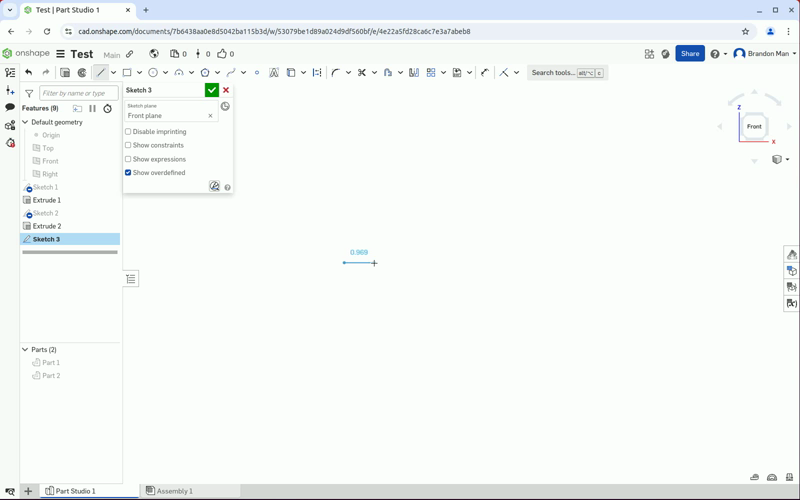
scroll(6)
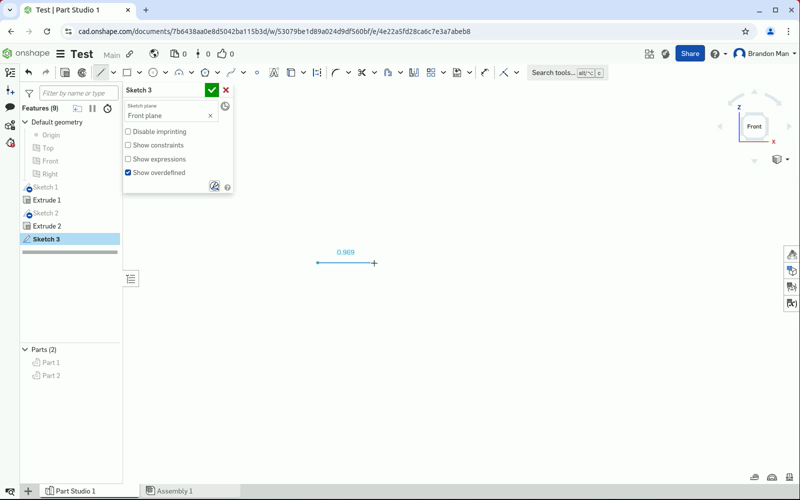
click(374, 262)
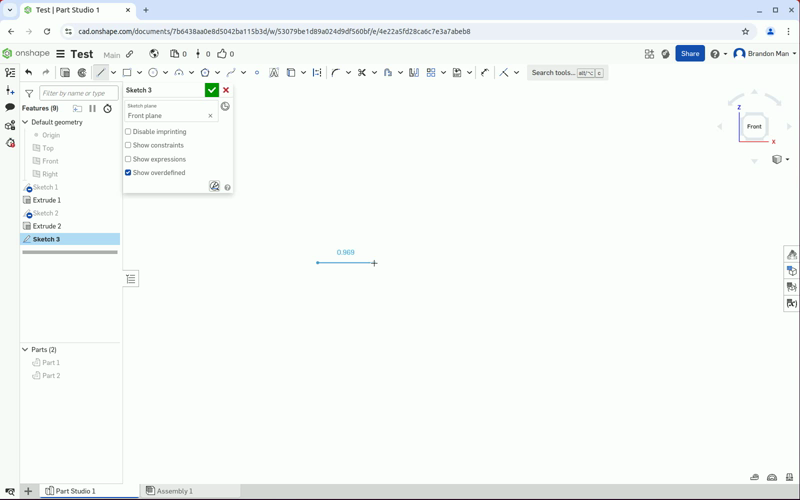
scroll(-6)
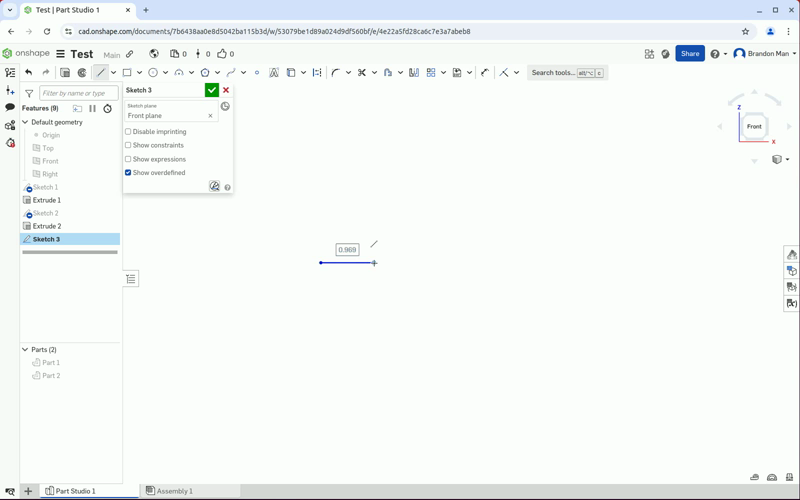
scroll(-6)
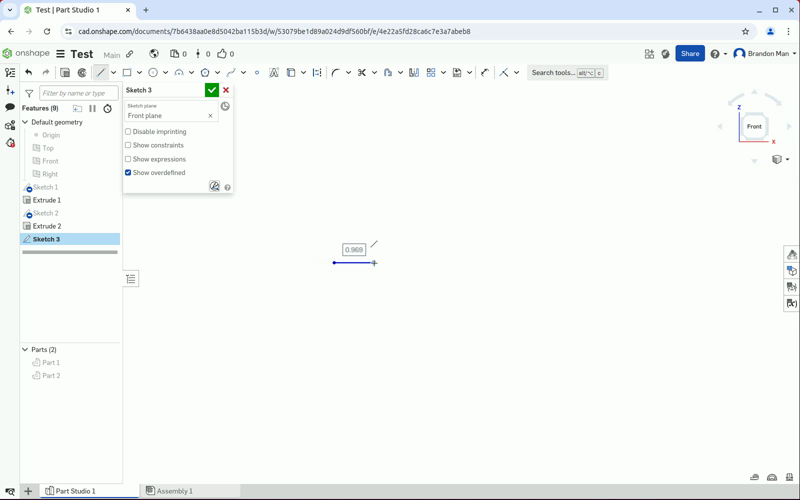
scroll(-6)
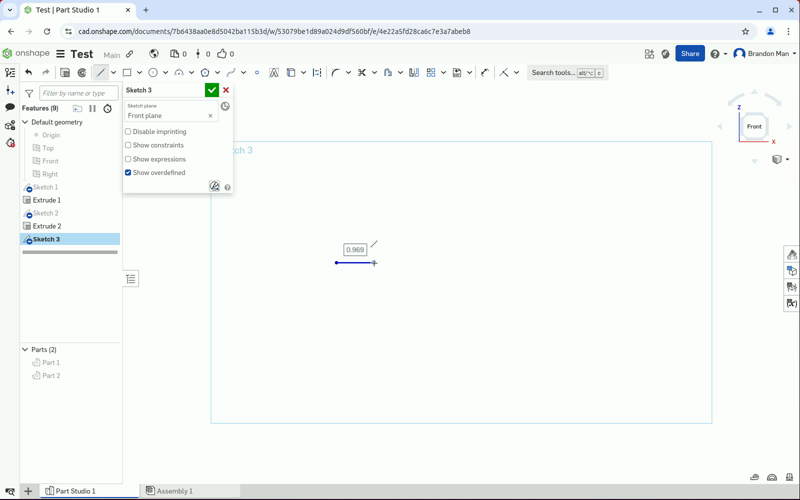
scroll(-6)
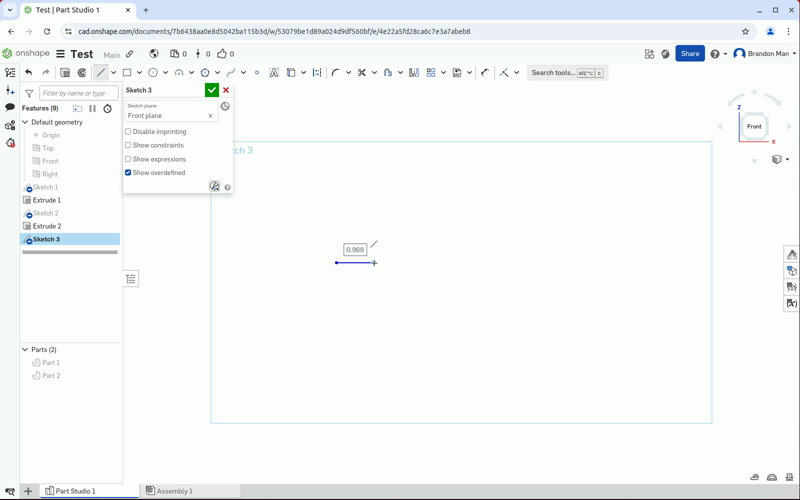
scroll(-6)
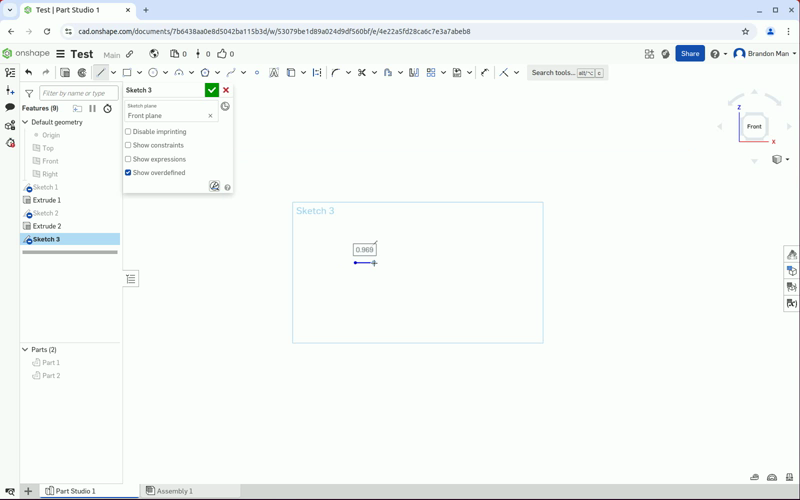
scroll(-6)
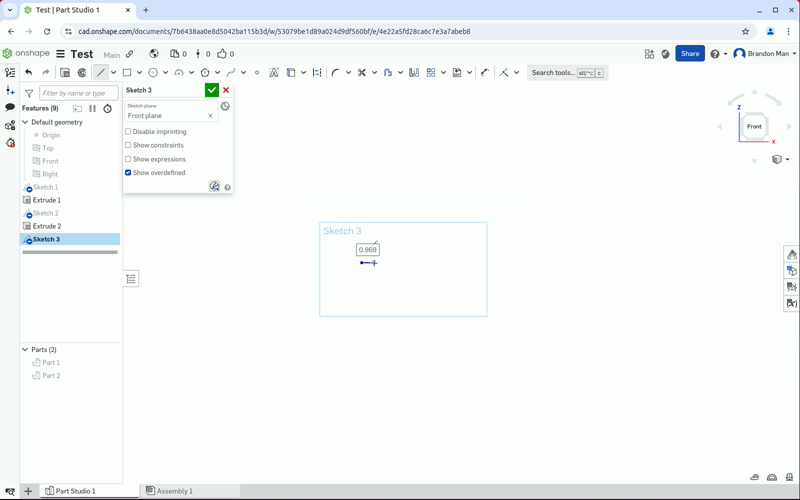
scroll(-6)
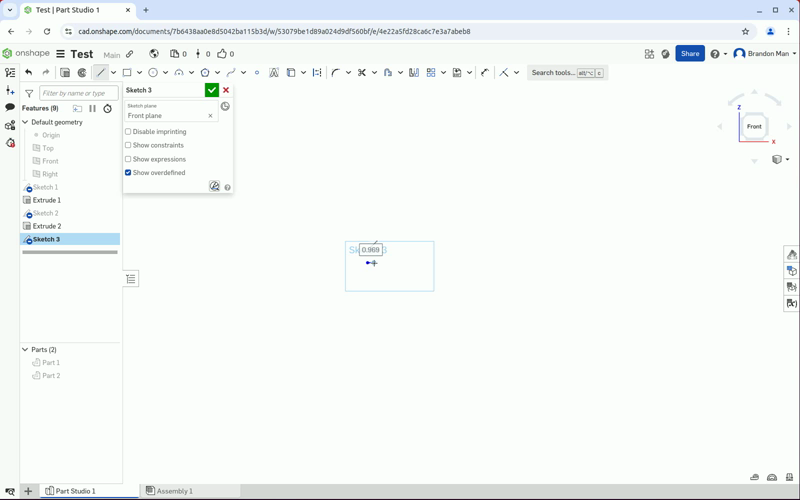
key_up(shift)
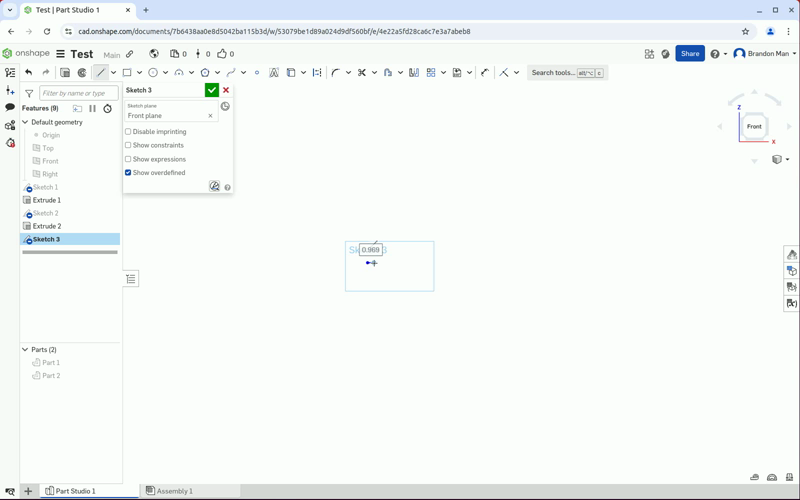
key_down(shift)
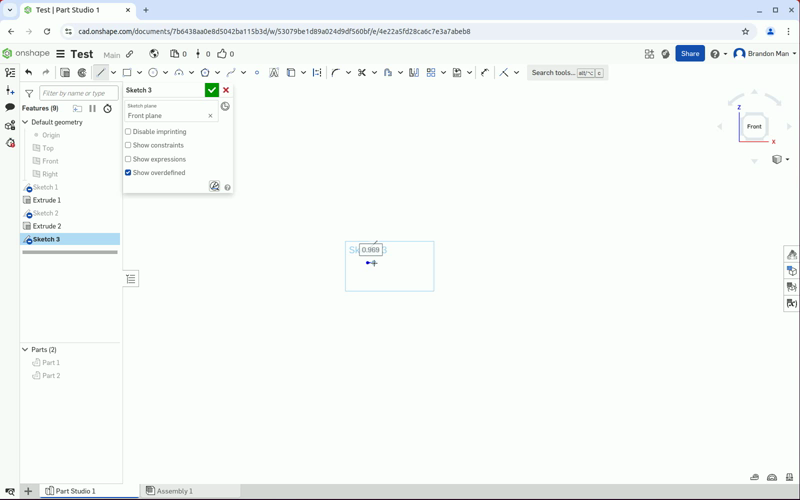
mouse_move(404, 262)
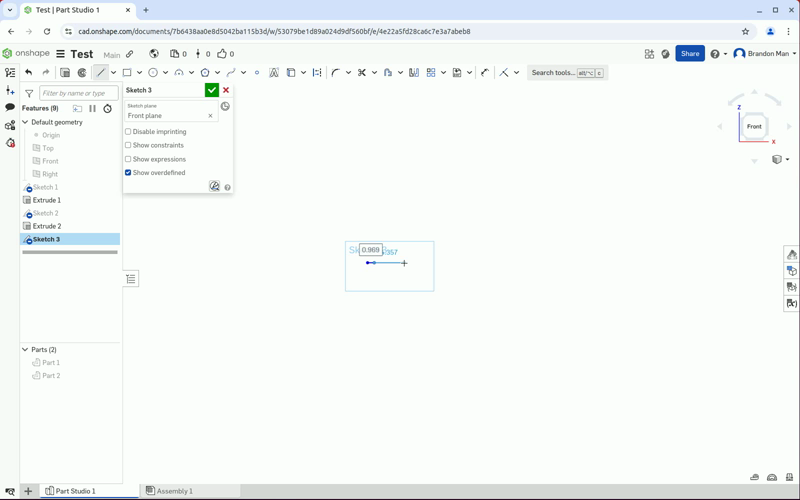
mouse_move(374, 238)
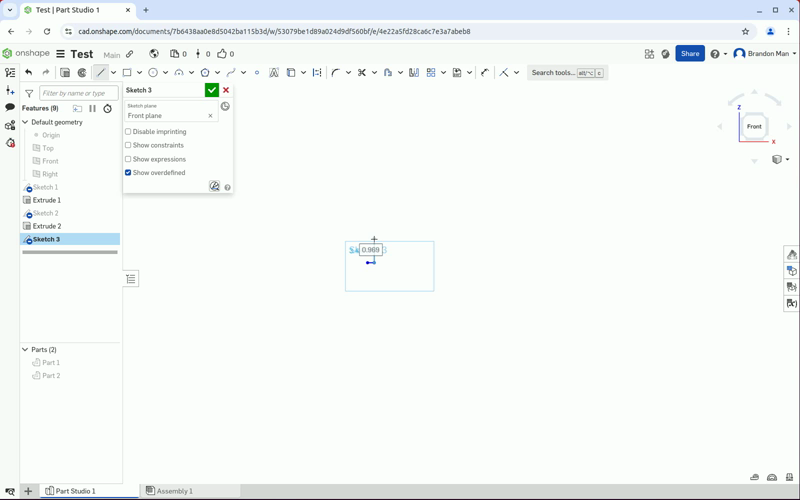
click(374, 238)
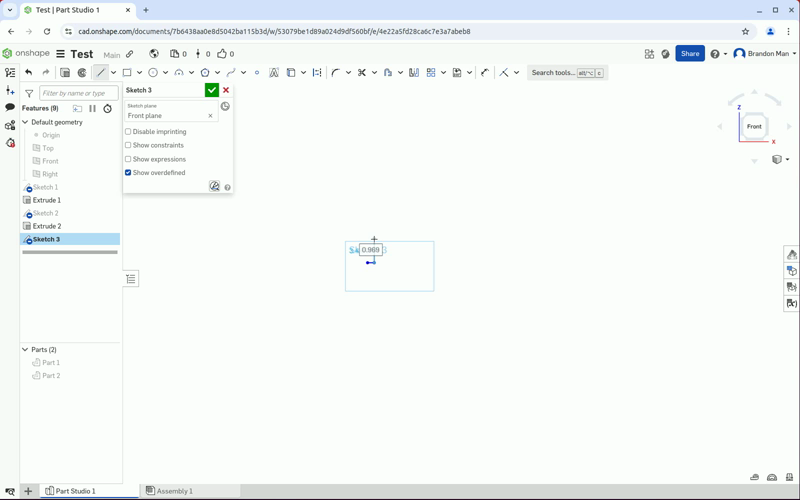
key_up(shift)
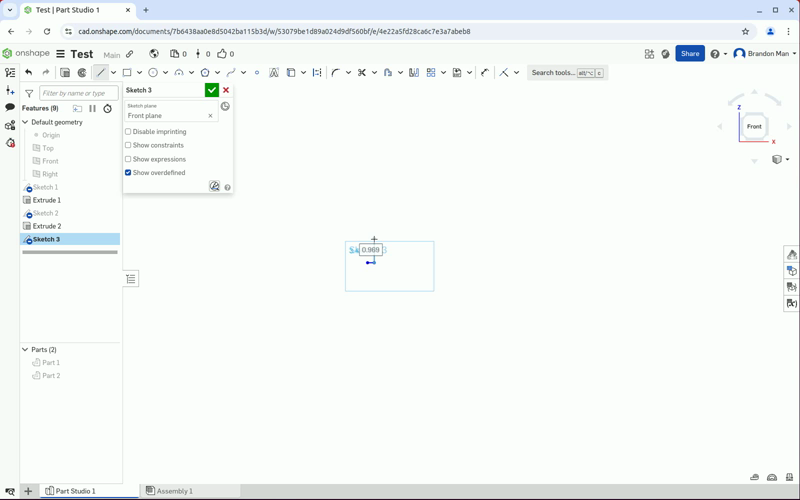
key_down(shift)
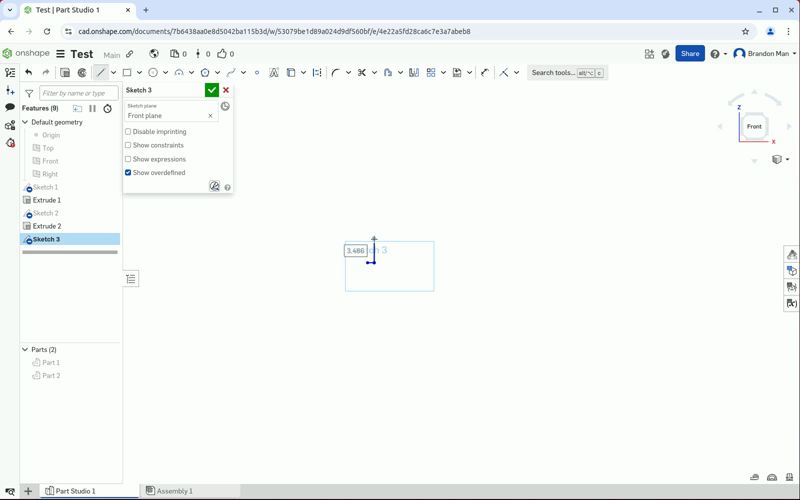
mouse_move(404, 238)
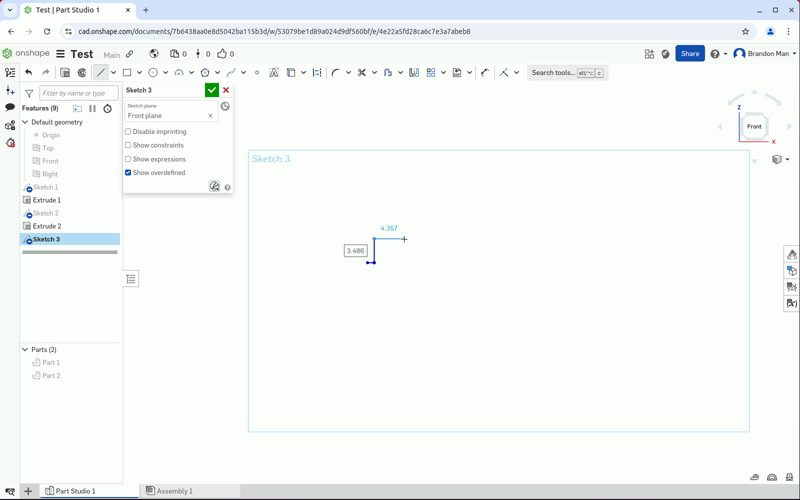
mouse_move(369, 238)
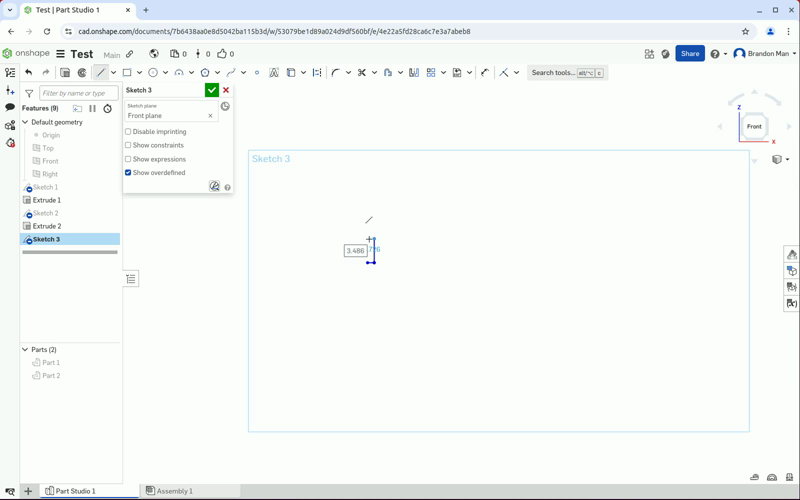
scroll(6)
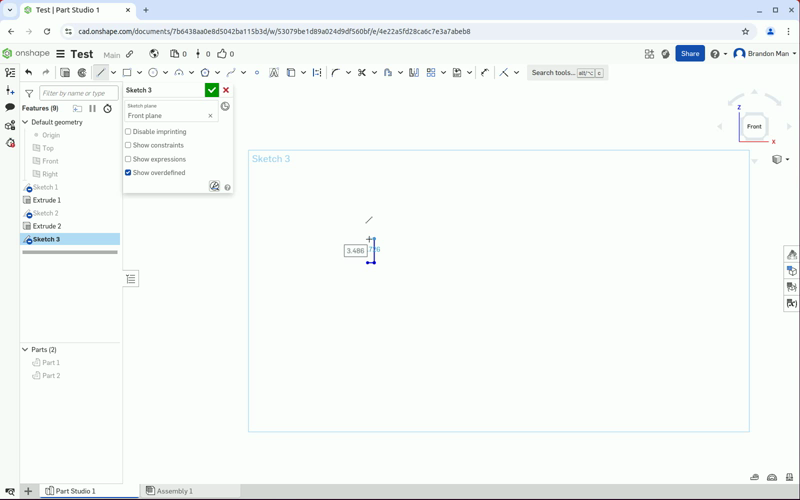
scroll(6)
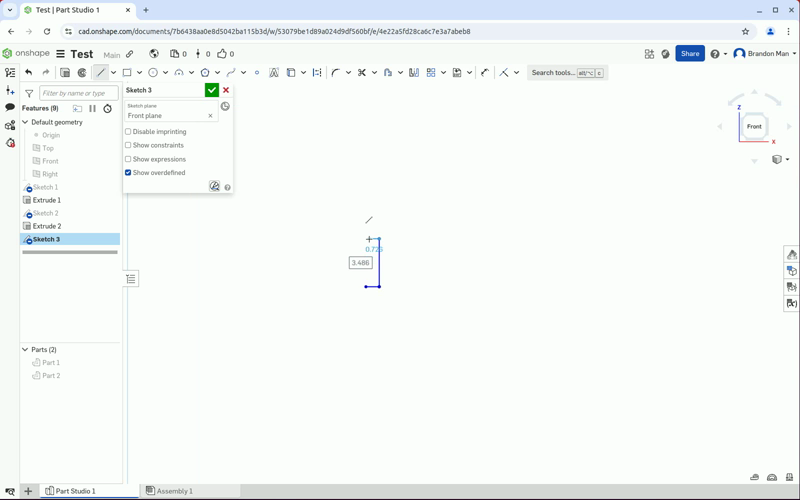
scroll(6)
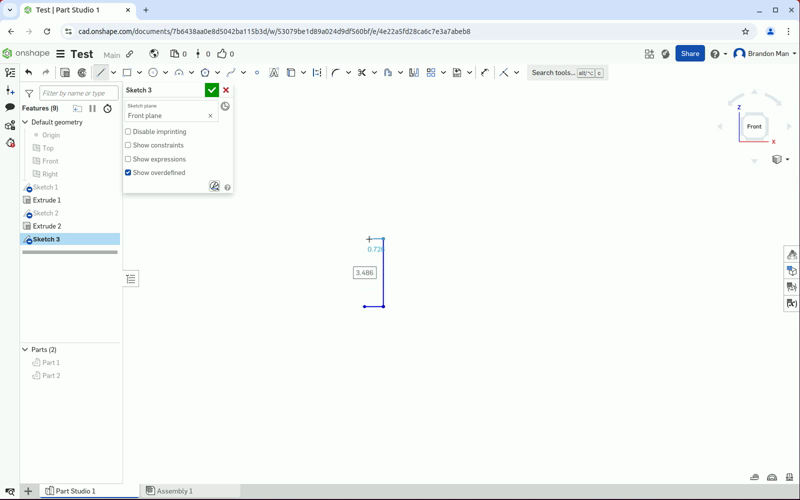
scroll(6)
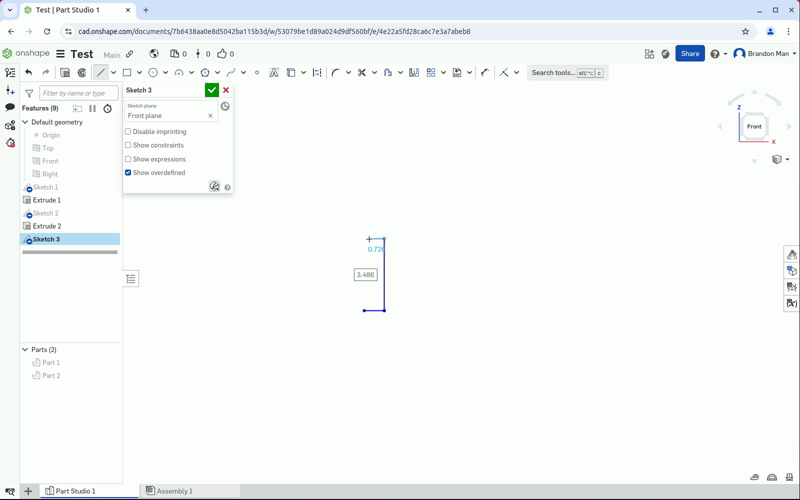
scroll(6)
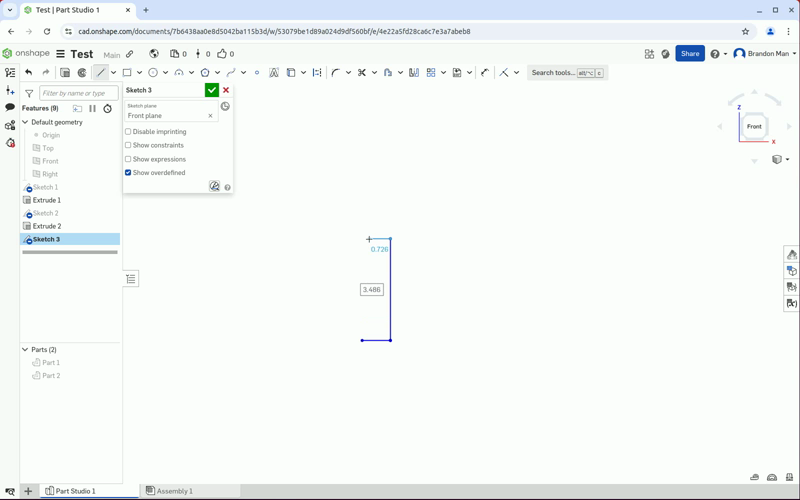
scroll(6)
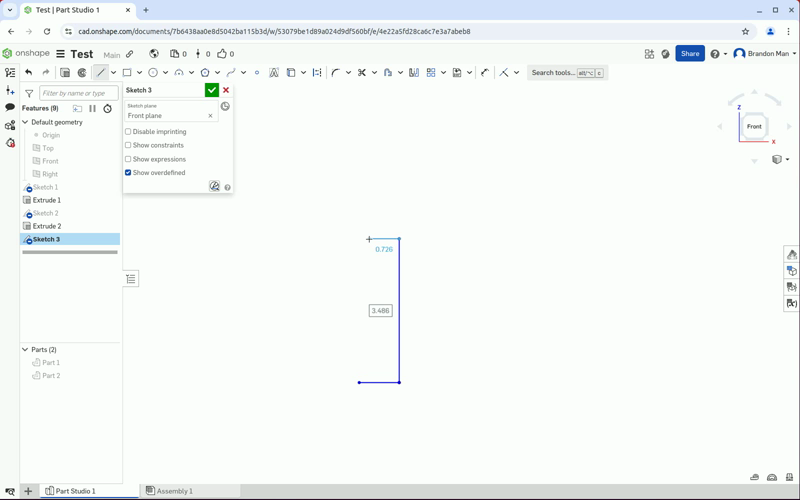
scroll(6)
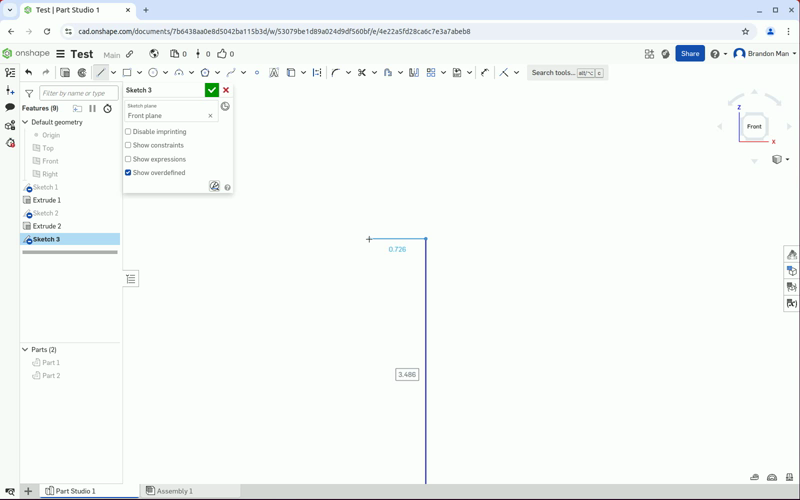
click(369, 238)
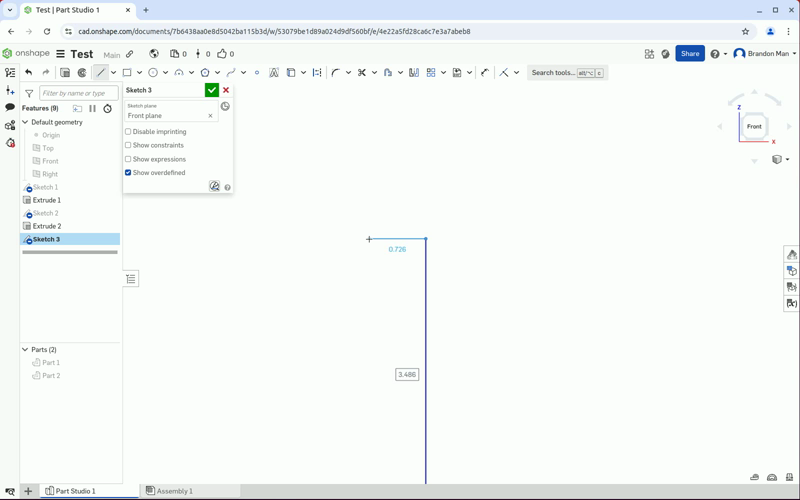
scroll(-6)
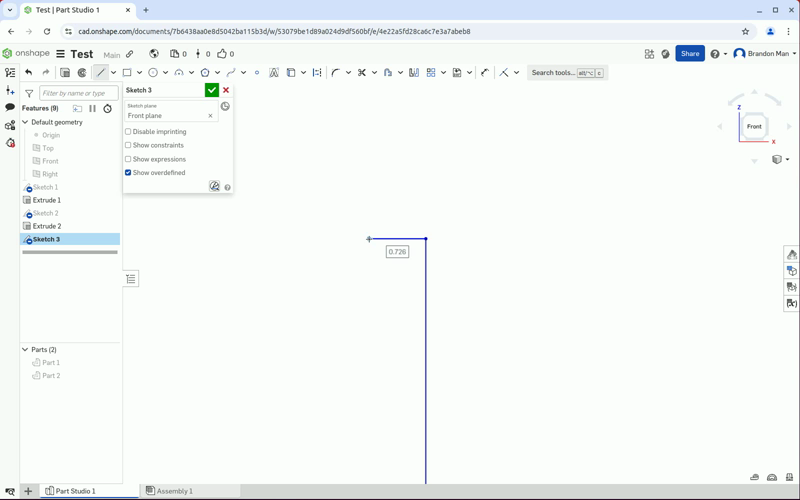
scroll(-6)
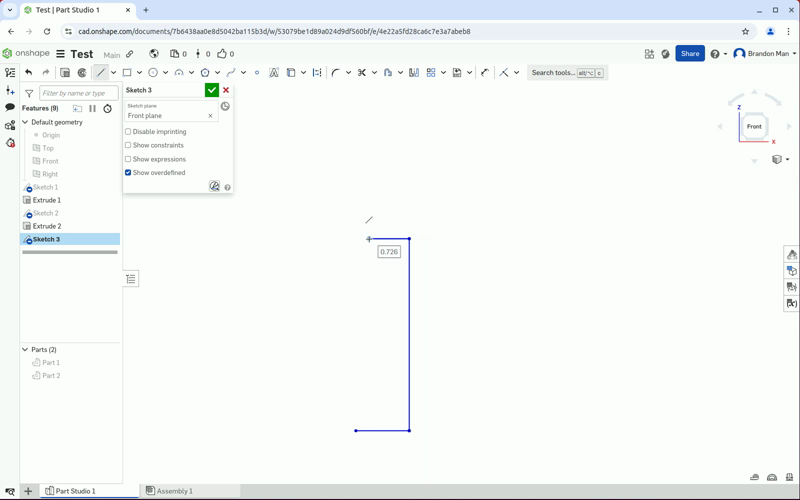
scroll(-6)
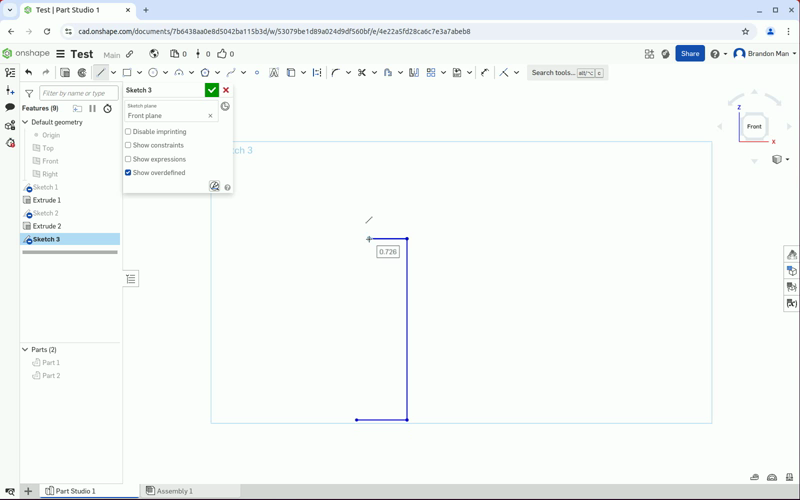
scroll(-6)
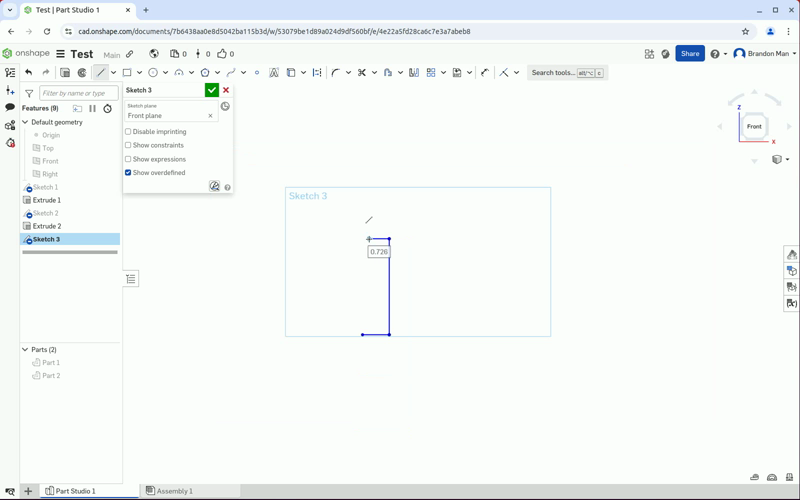
scroll(-6)
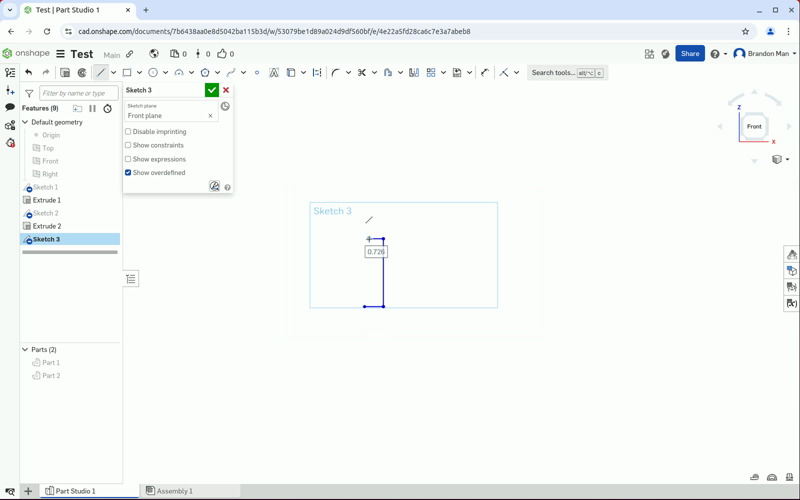
scroll(-6)
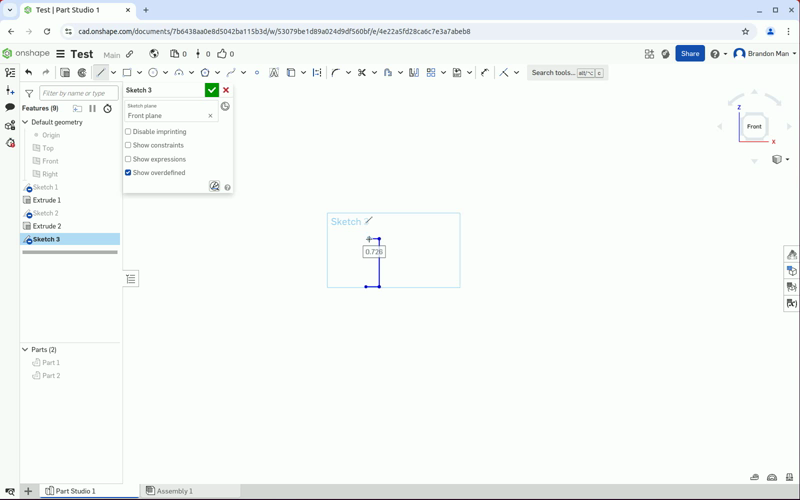
scroll(-6)
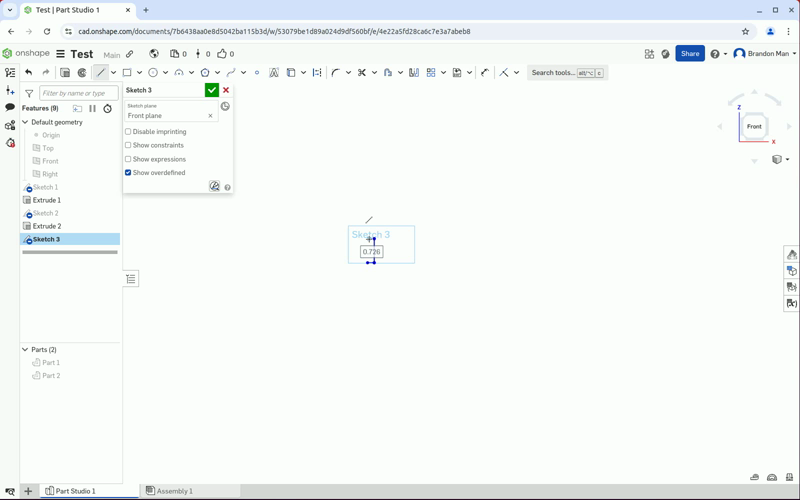
key_up(shift)
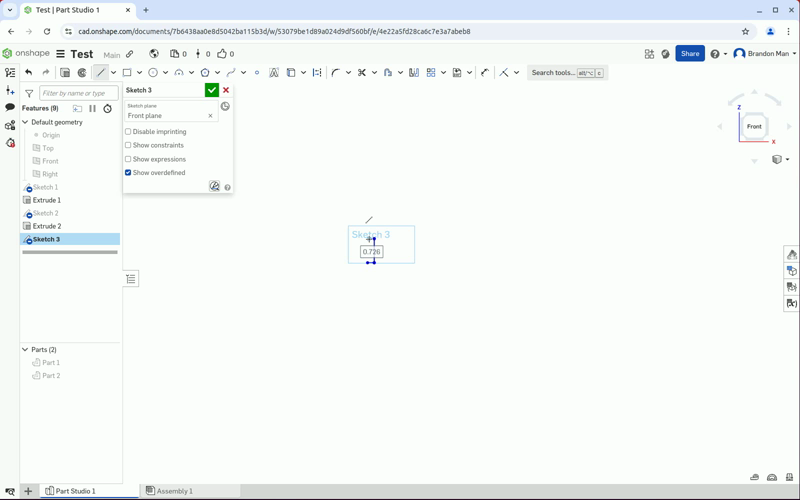
mouse_move(399, 238)
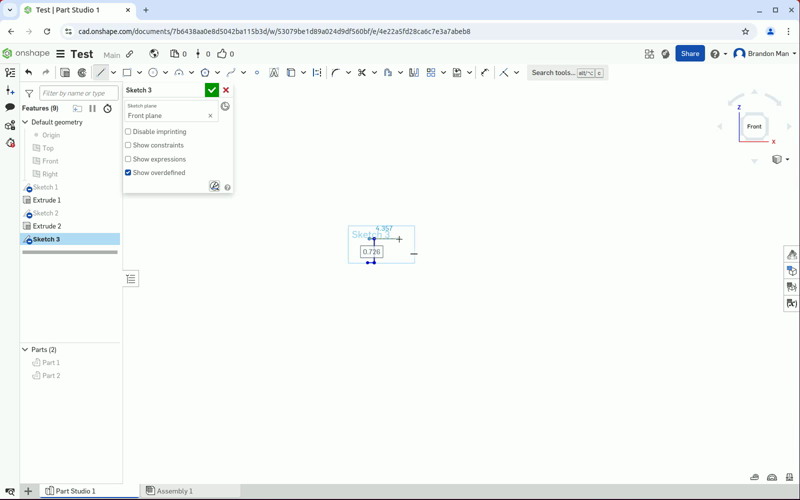
key_down(shift)
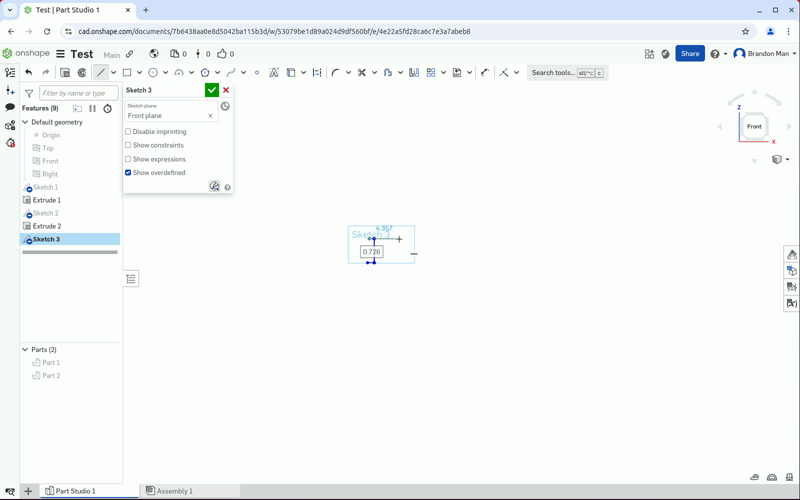
mouse_move(369, 262)
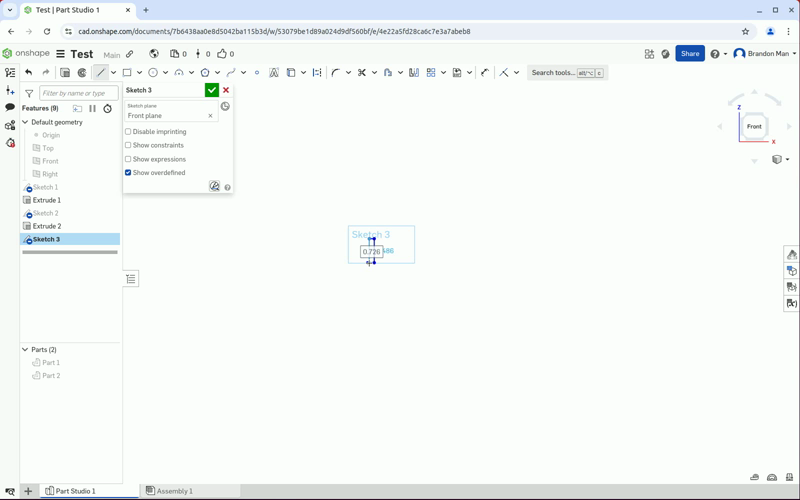
key_up(shift)
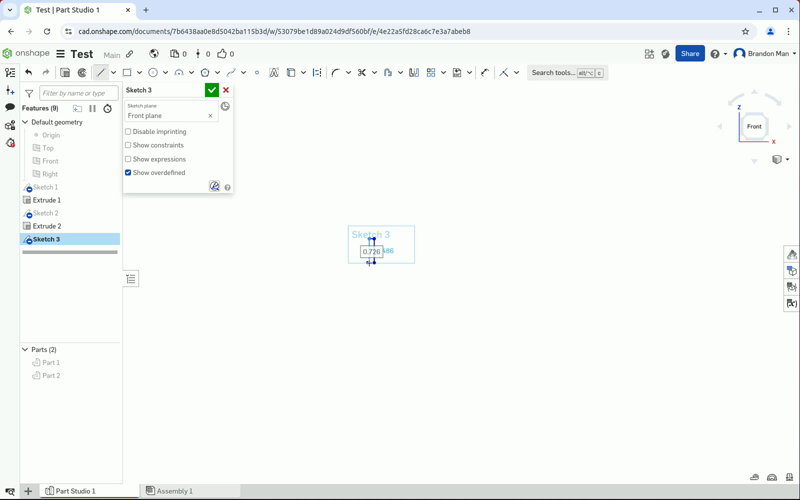
click(369, 262)
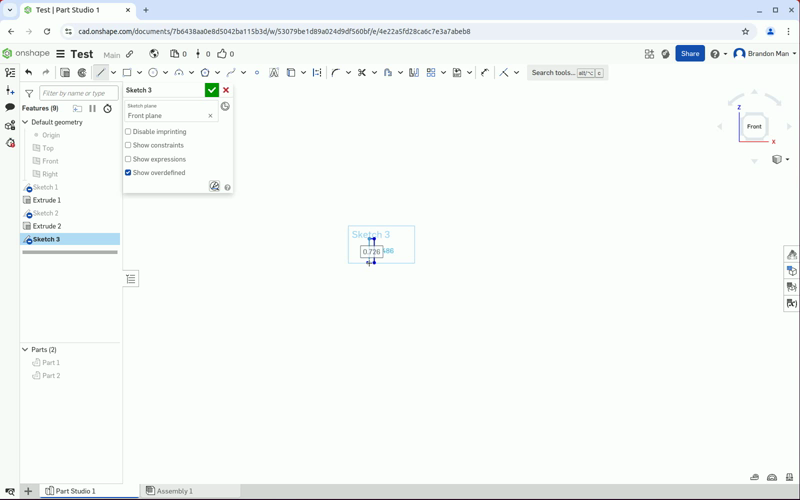
key(esc)
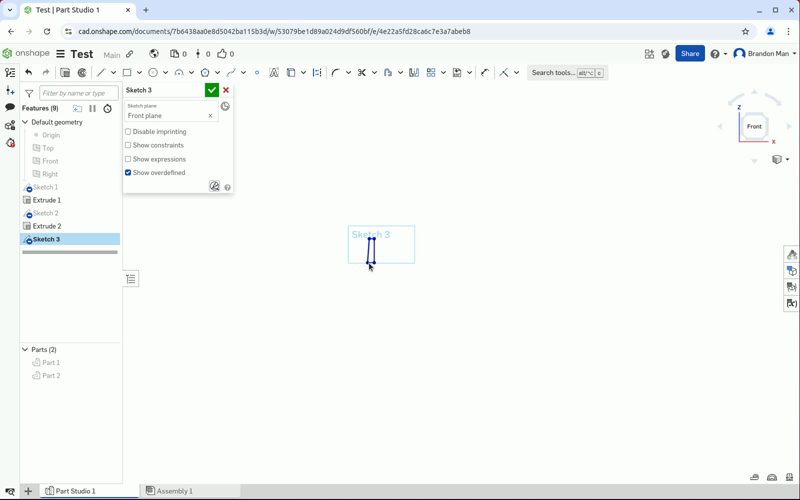
mouse_move(369, 256)
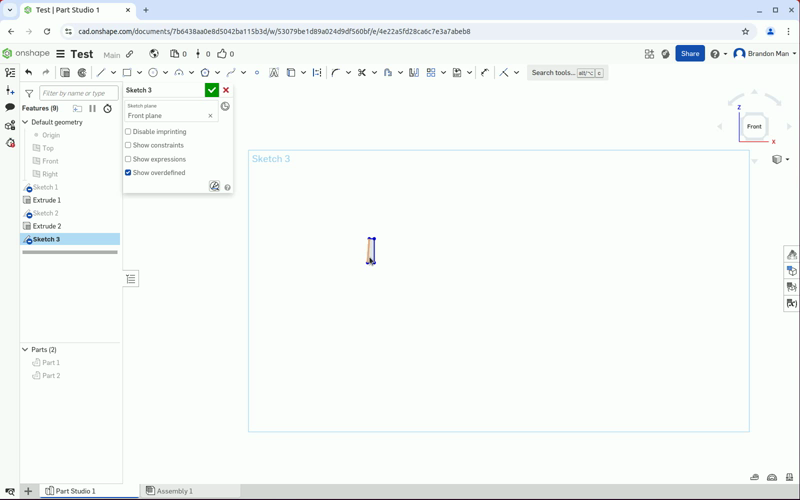
scroll(6)
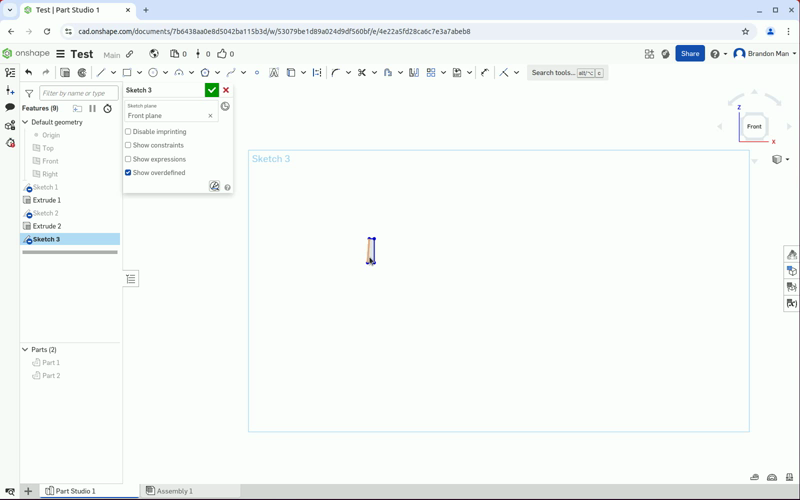
scroll(6)
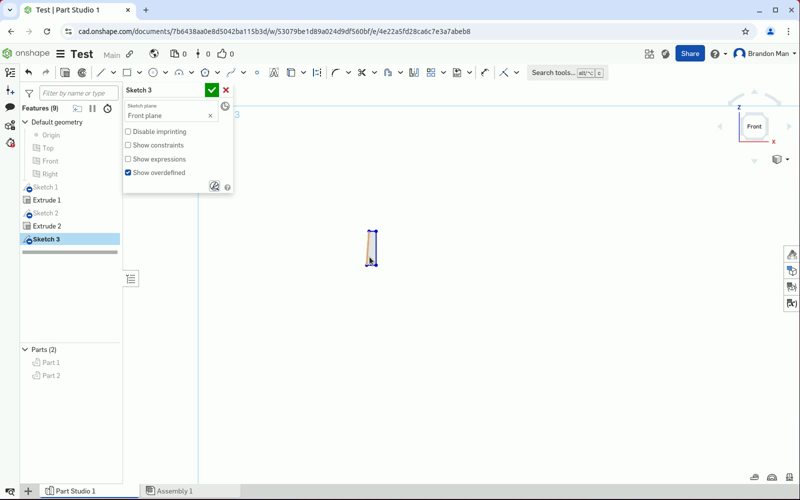
scroll(6)
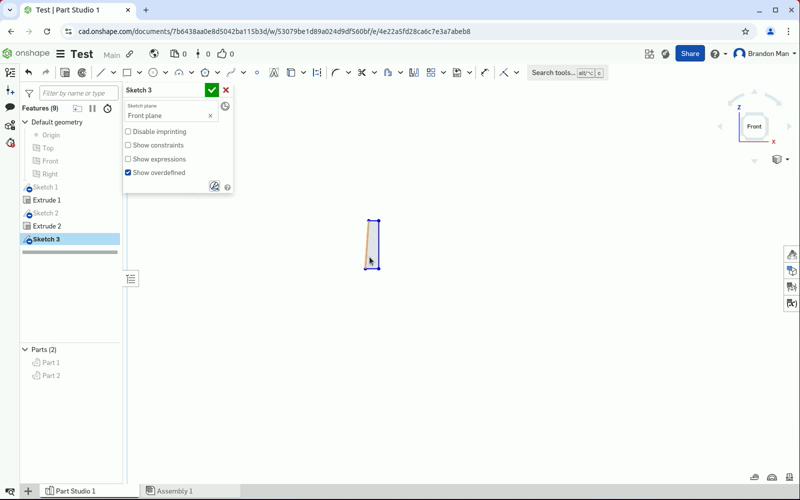
scroll(6)
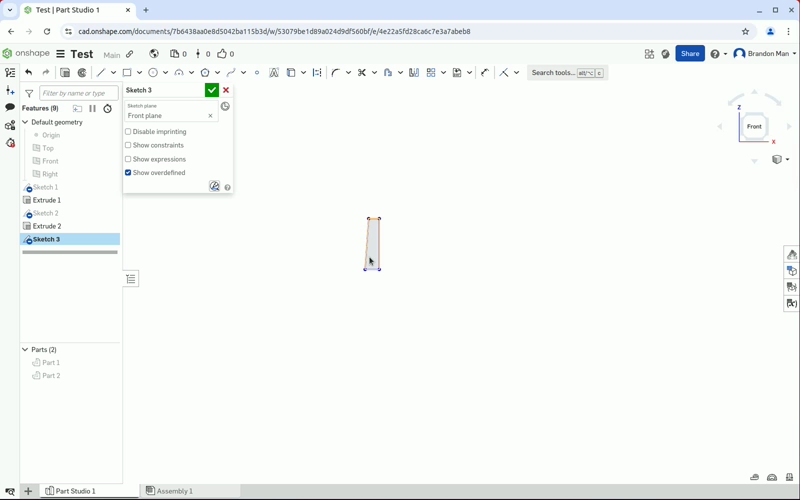
scroll(6)
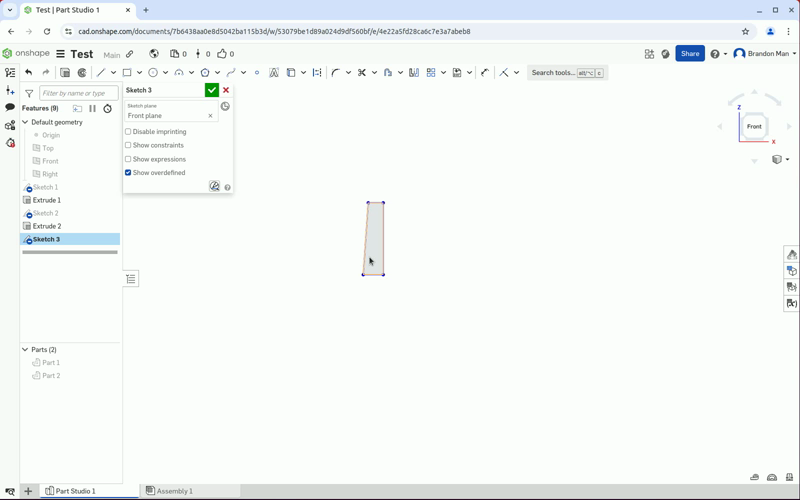
scroll(6)
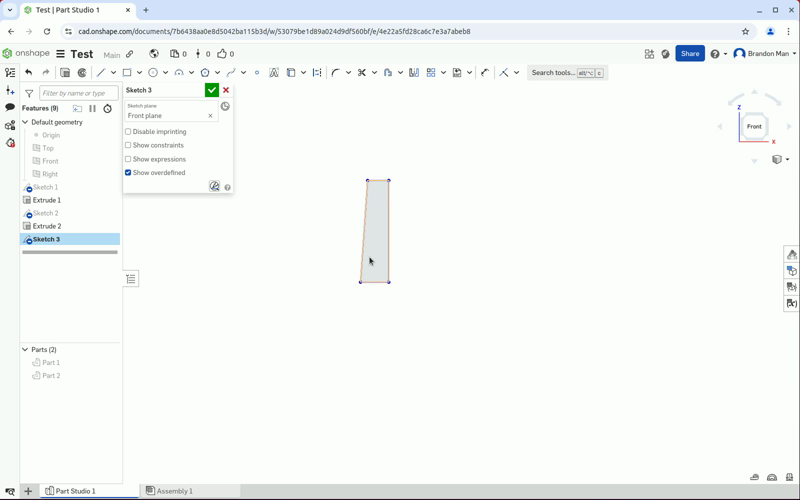
scroll(6)
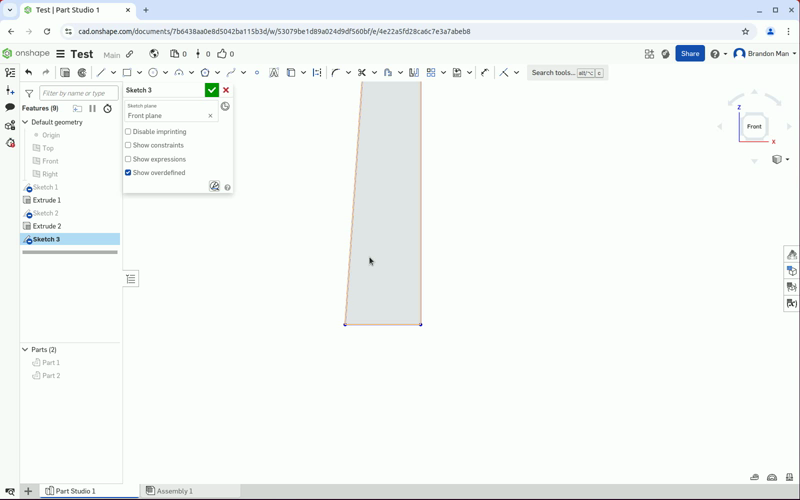
click(369, 256)
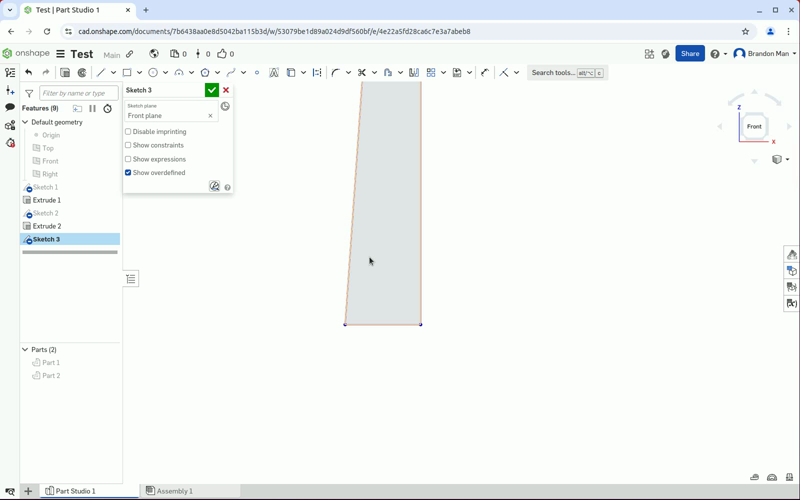
scroll(-6)
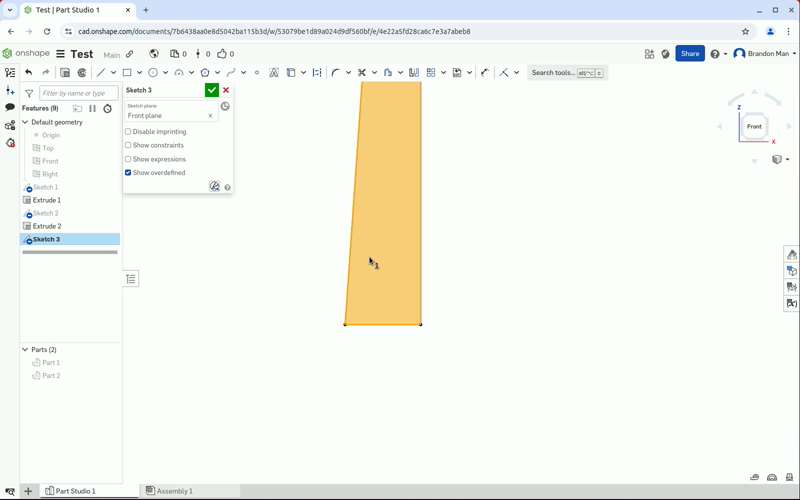
scroll(-6)
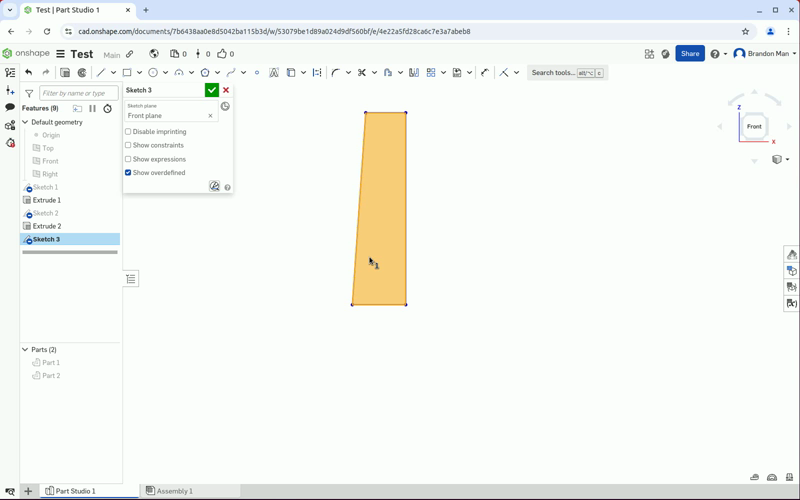
scroll(-6)
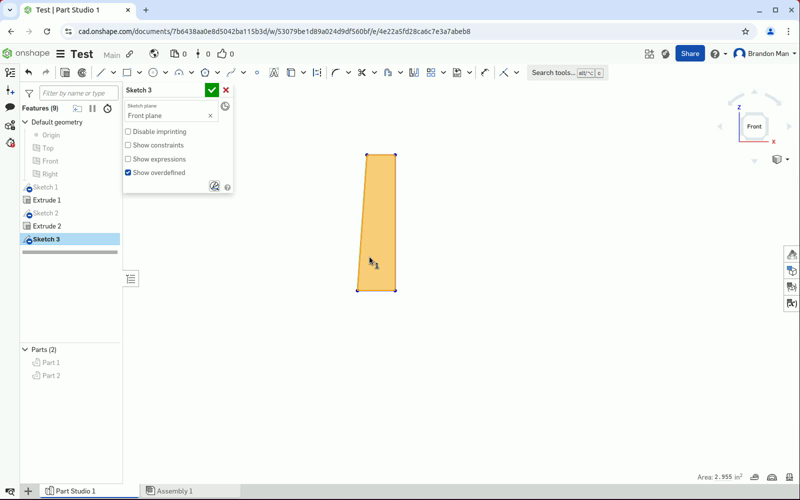
scroll(-6)
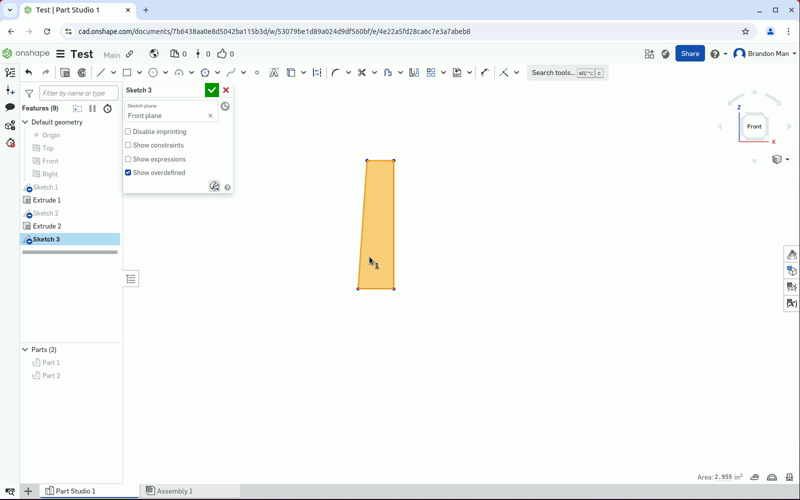
scroll(-6)
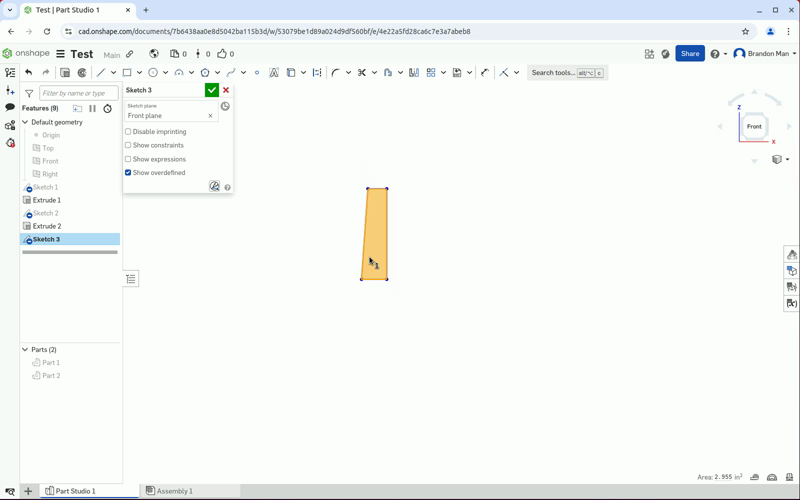
scroll(-6)
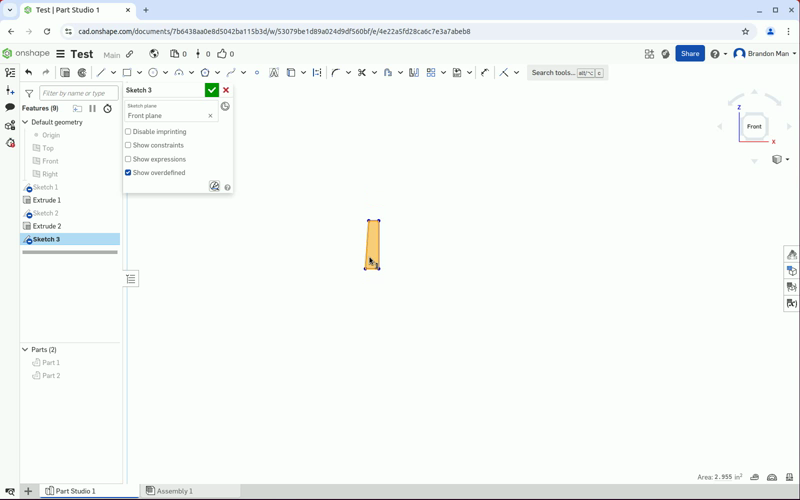
scroll(-6)
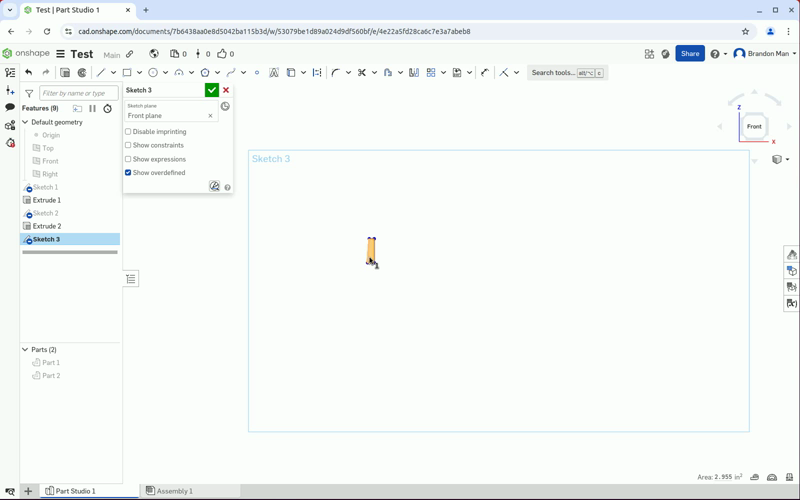
mouse_move(73, 352)
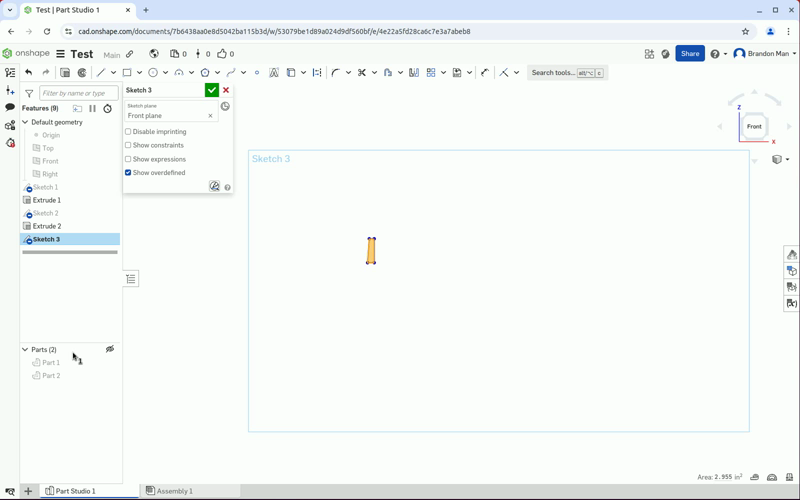
key(shift+y)
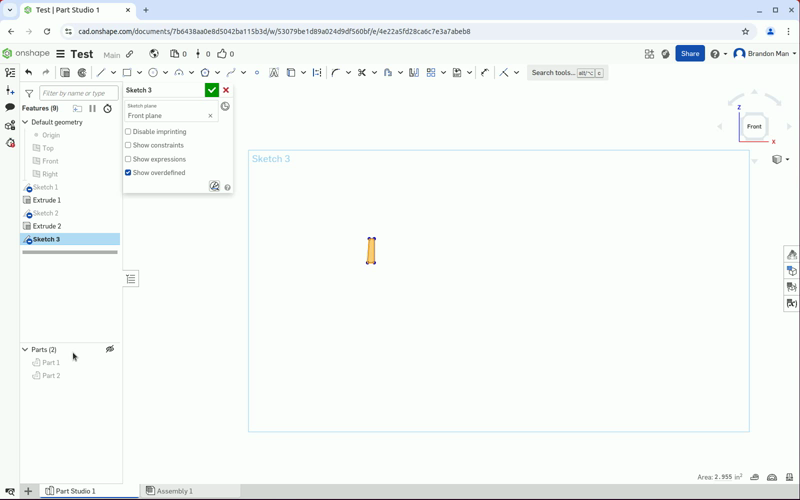
key(shift+e)
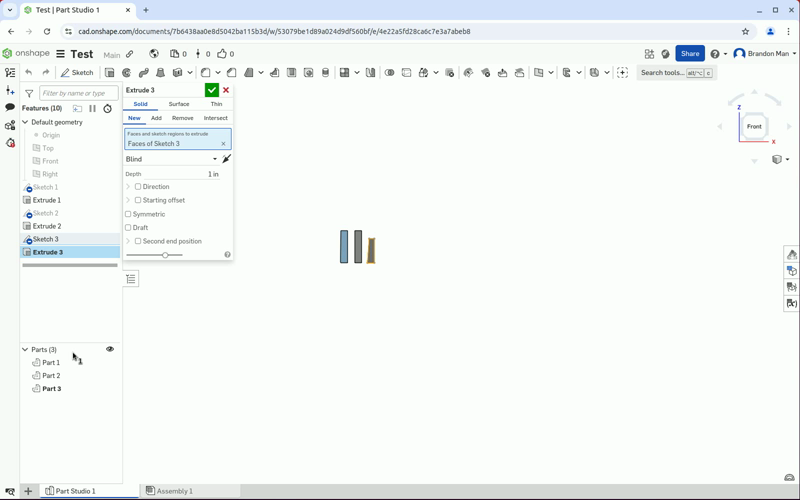
mouse_move(143, 106)
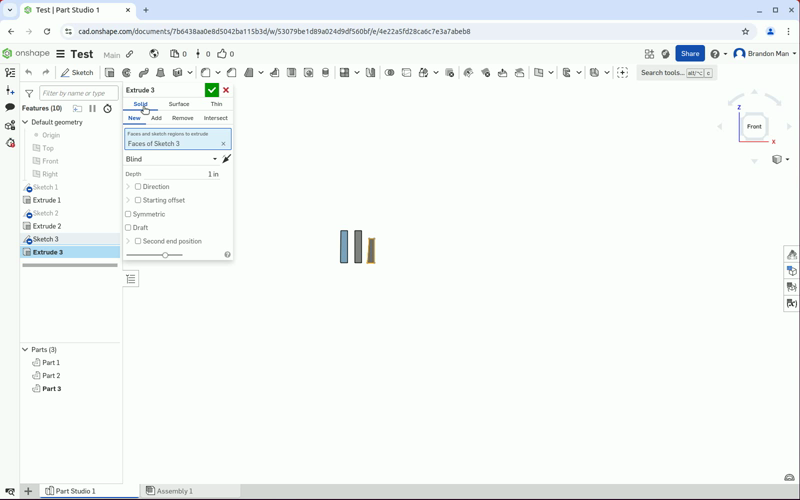
click(143, 106)
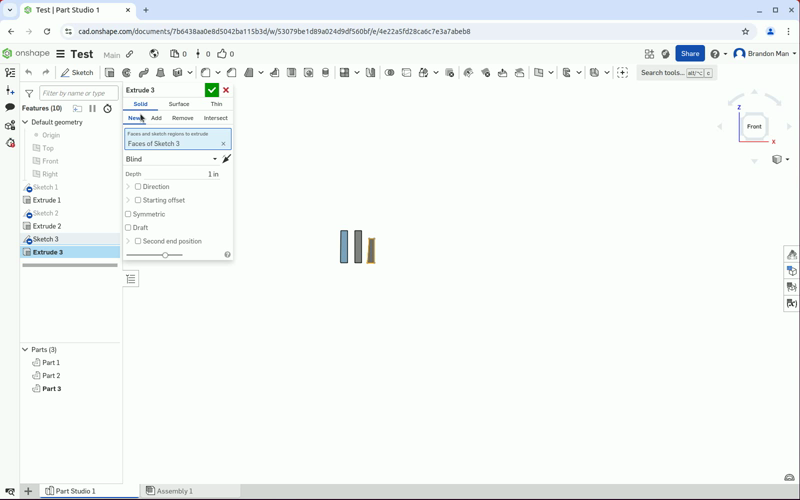
mouse_move(137, 120)
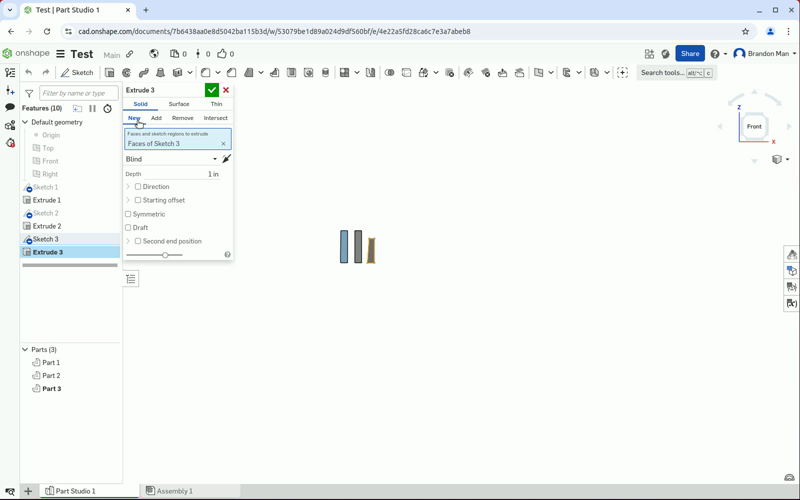
click(137, 120)
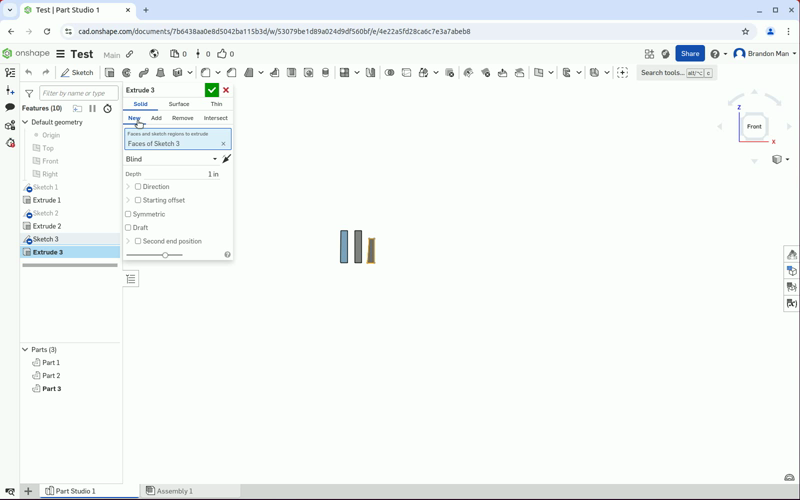
key(tab, 4)
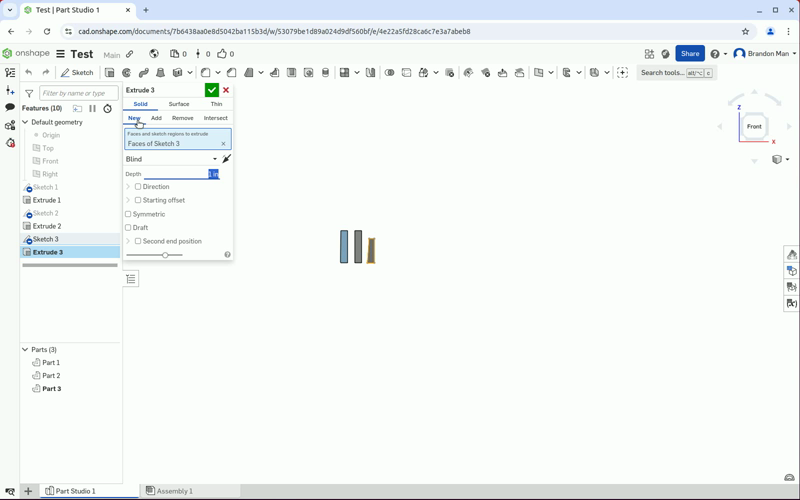
text(-0.241)
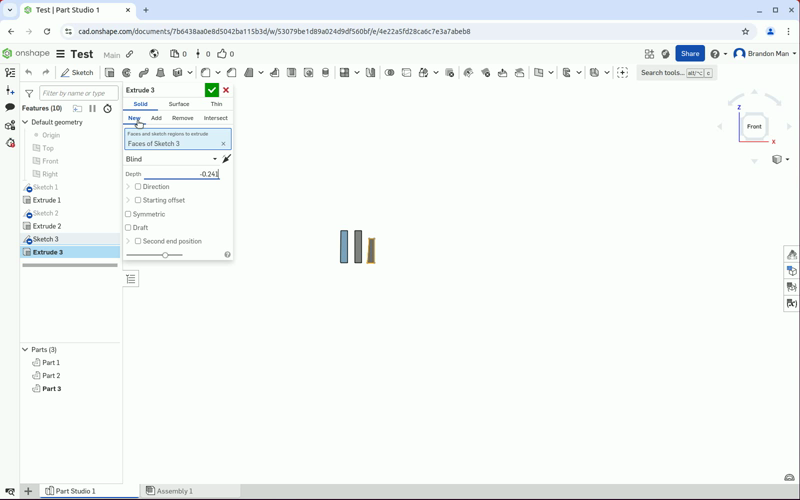
key(enter)
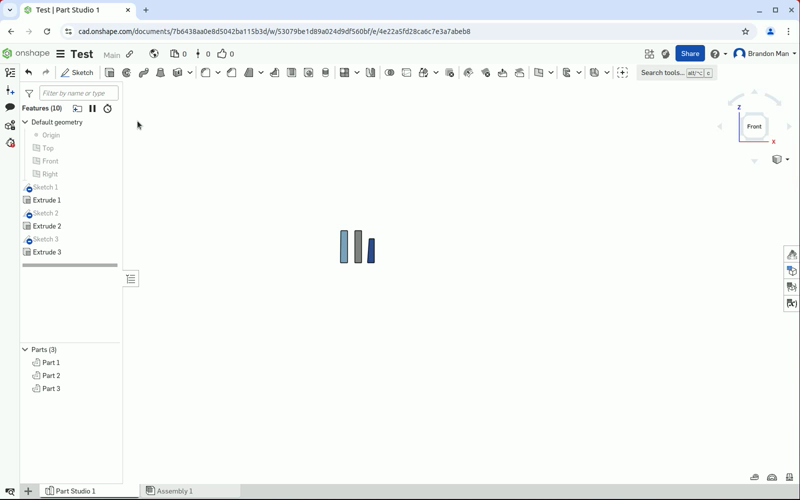
key(shift+h)
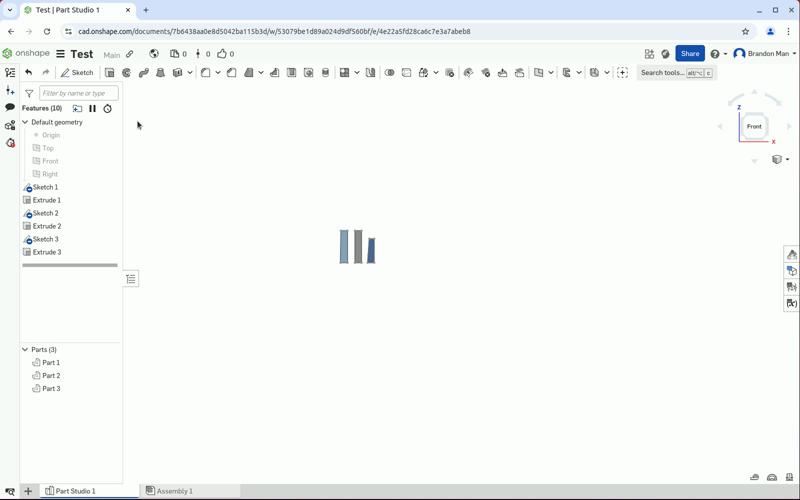
key(shift+h)
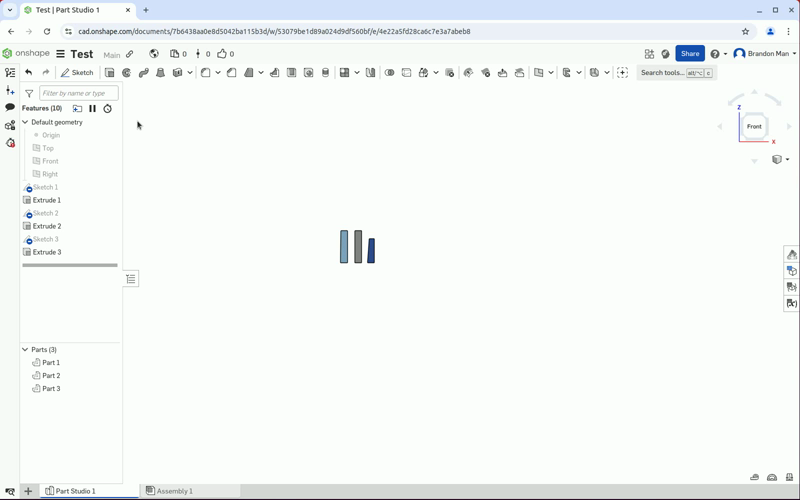
mouse_move(73, 189)
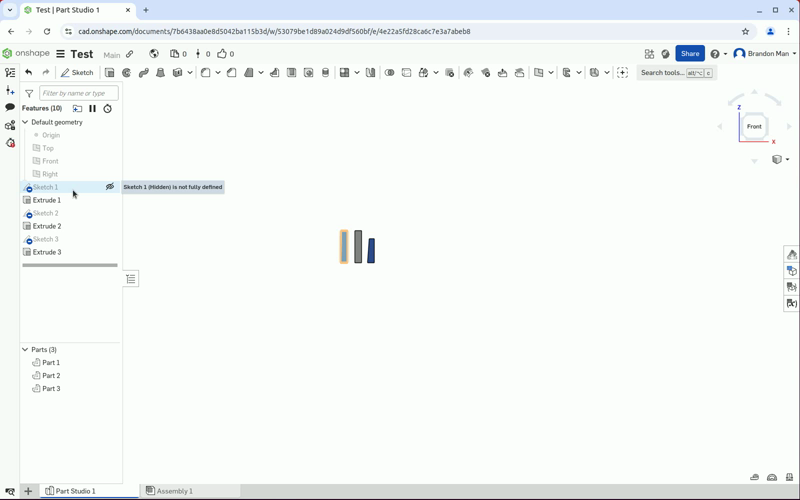
click(73, 189)
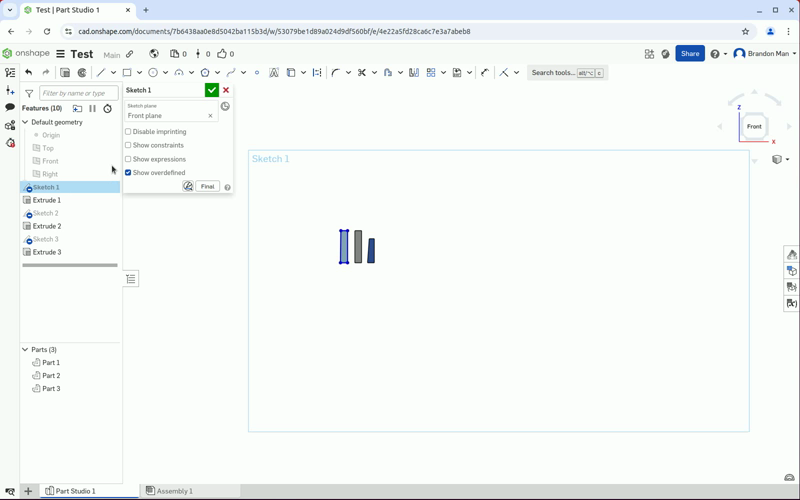
mouse_move(229, 92)
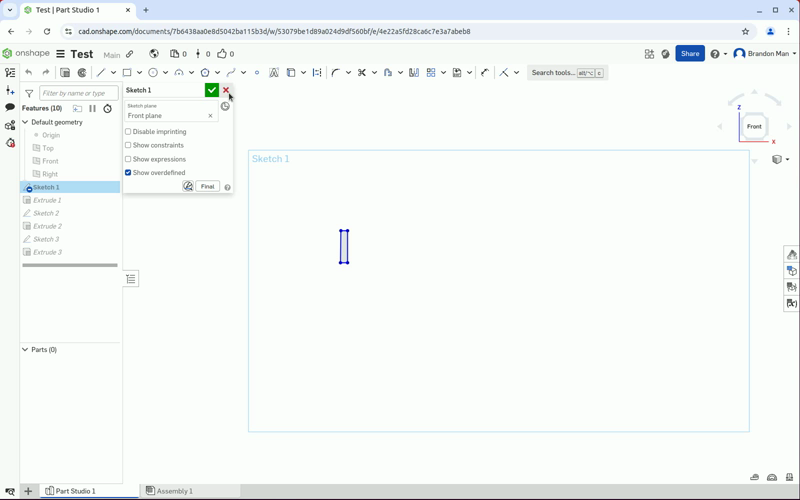
click(229, 92)
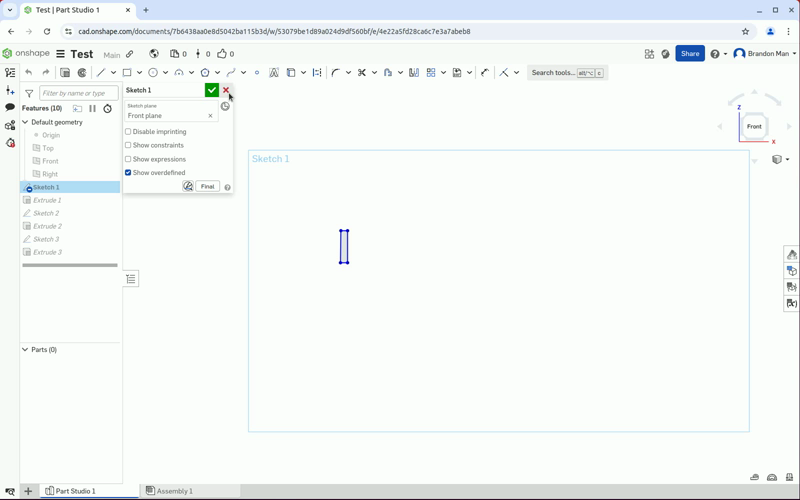
key(shift+s)
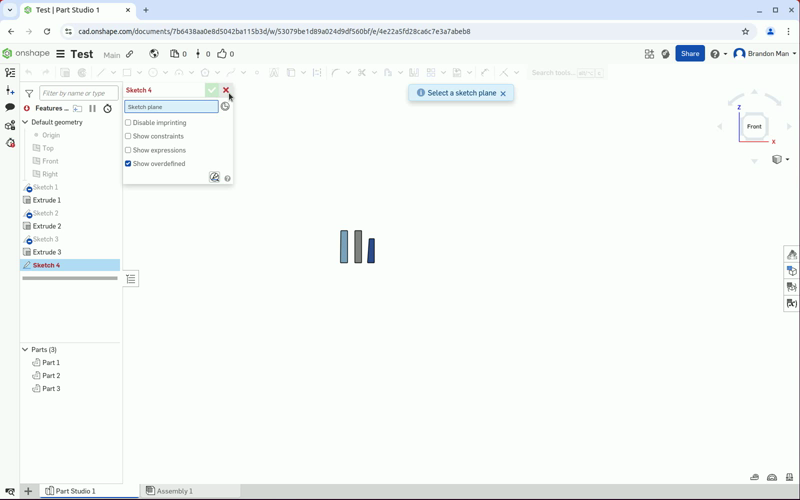
mouse_move(73, 163)
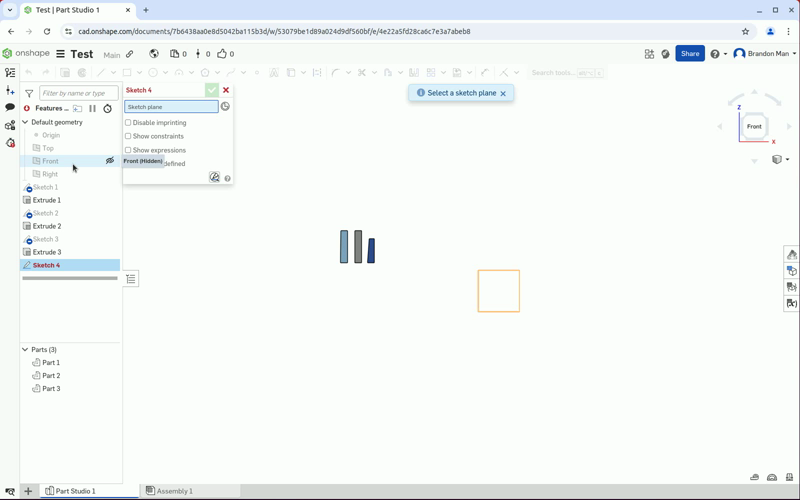
click(73, 163)
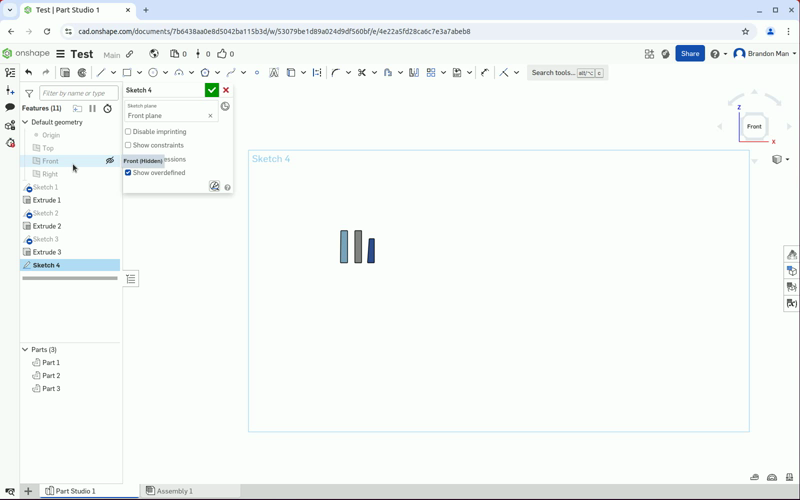
mouse_move(73, 352)
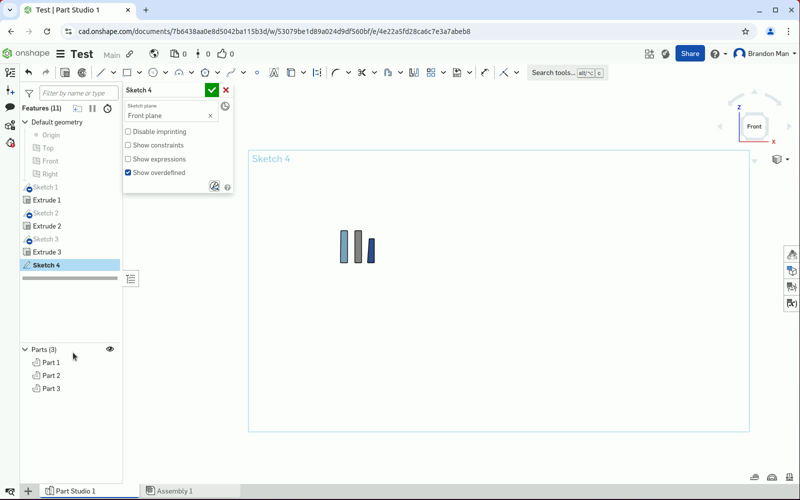
key(y)
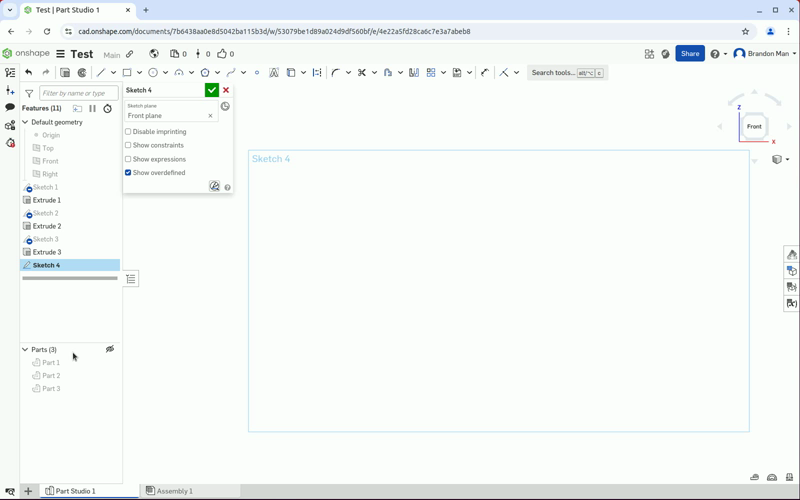
key(l)
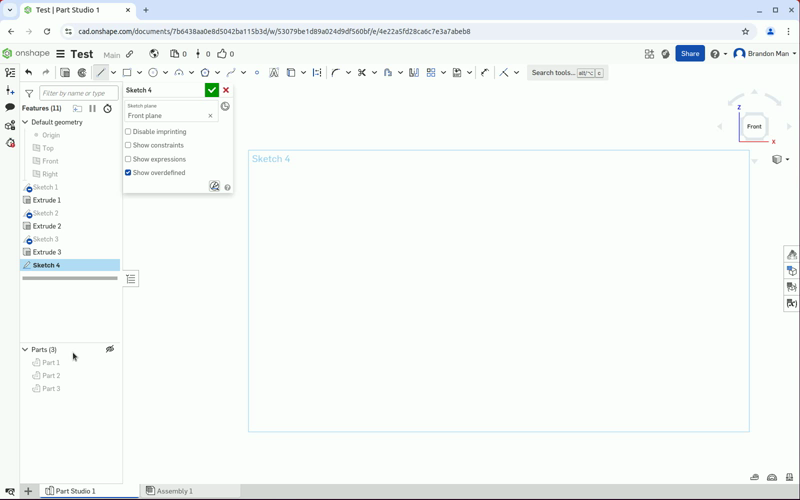
key_down(shift)
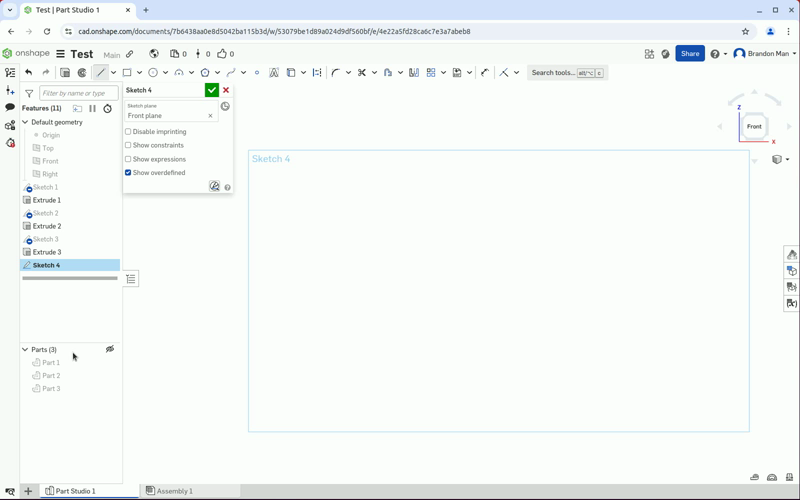
mouse_move(378, 262)
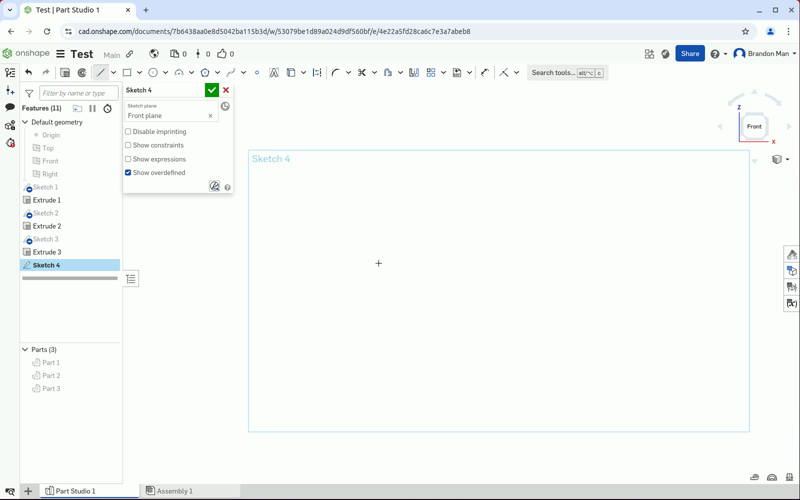
click(378, 262)
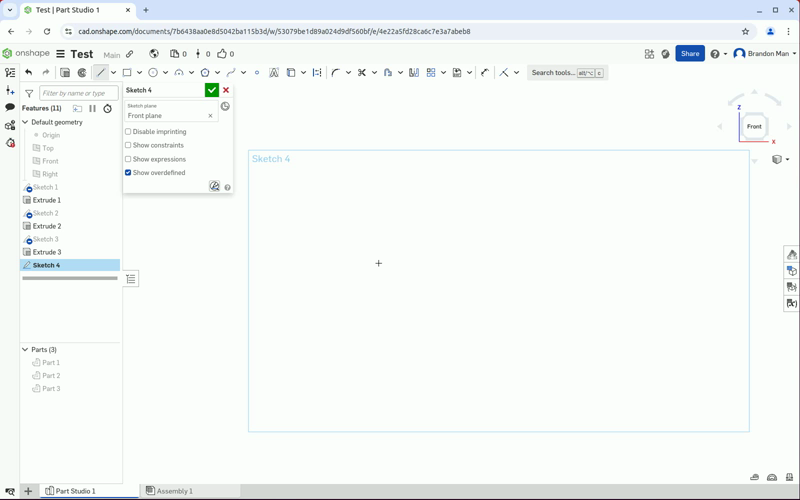
key_up(shift)
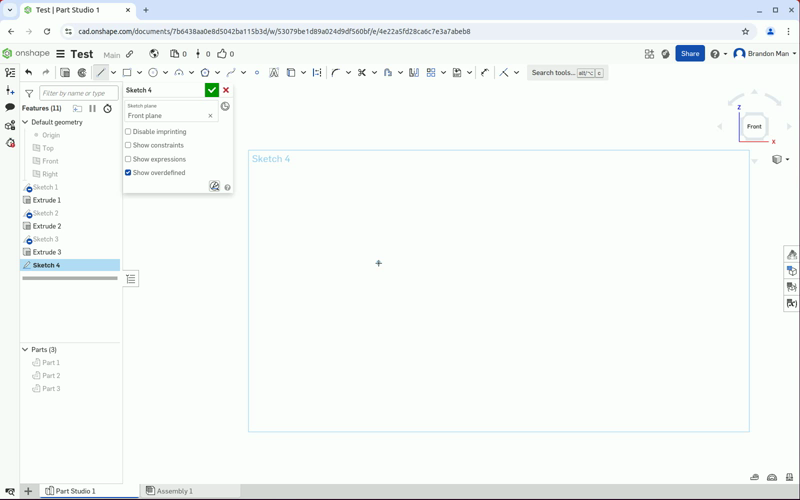
key_down(shift)
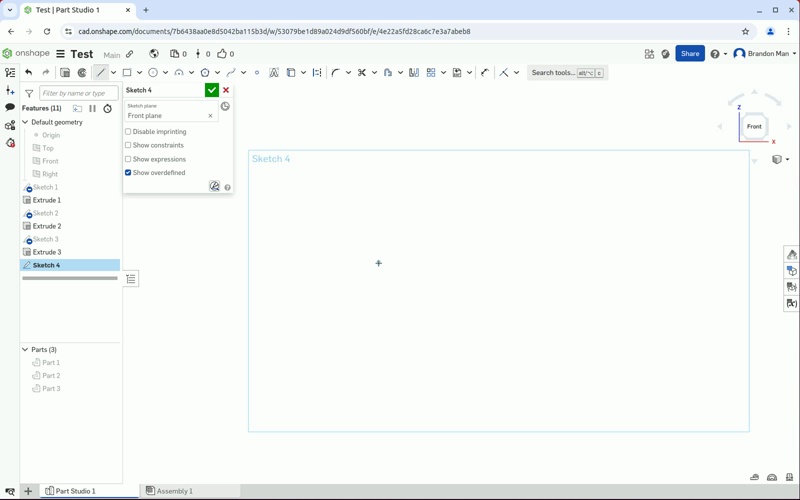
mouse_move(408, 262)
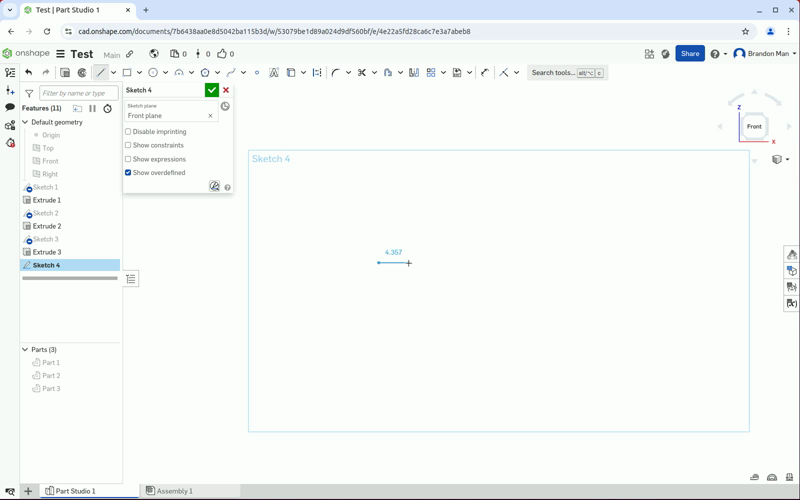
mouse_move(383, 262)
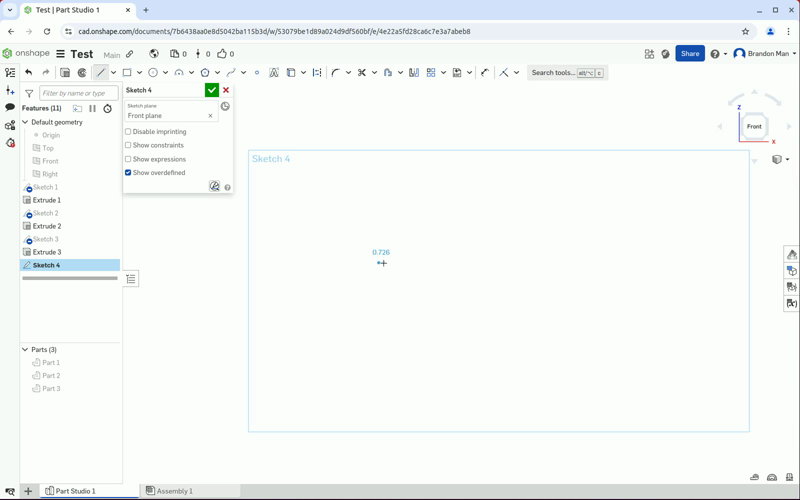
scroll(6)
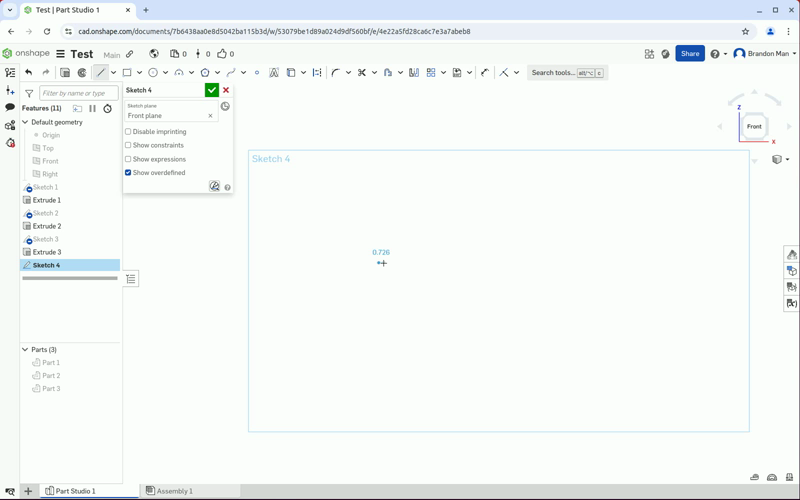
scroll(6)
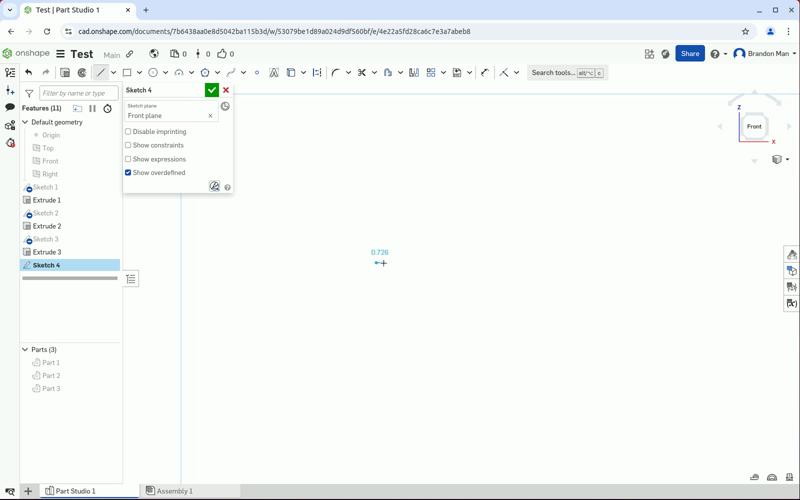
scroll(6)
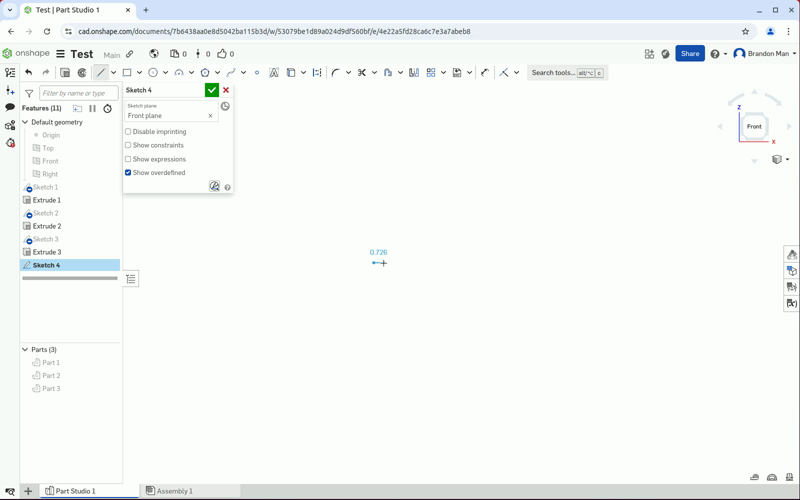
scroll(6)
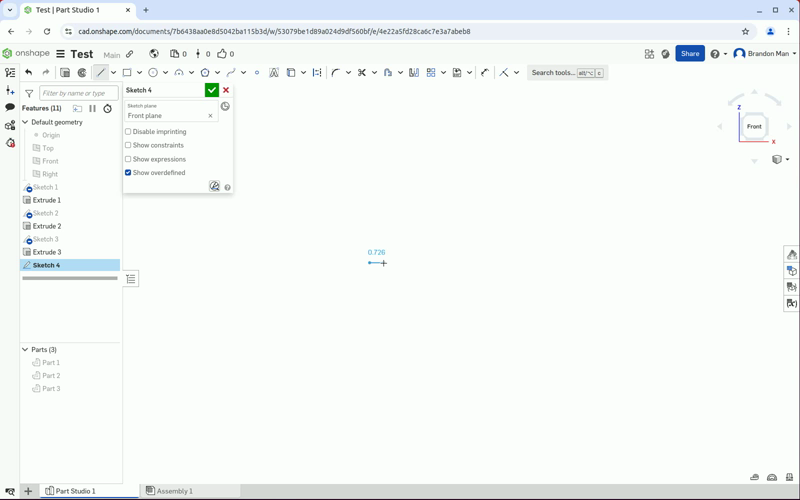
scroll(6)
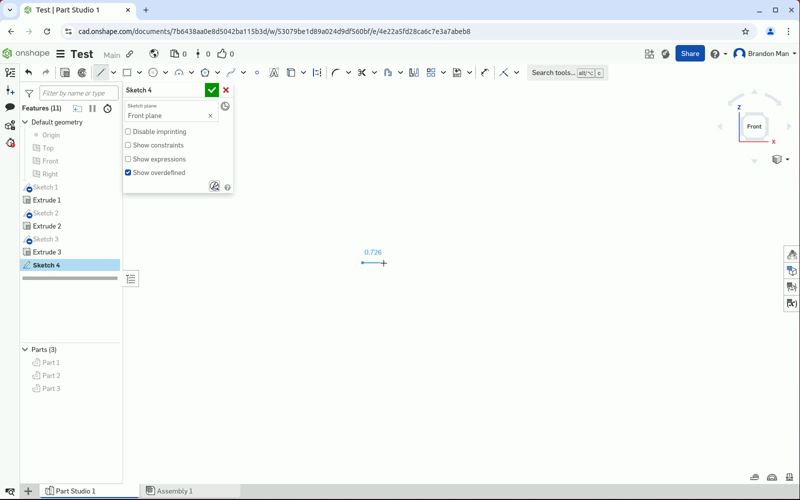
scroll(6)
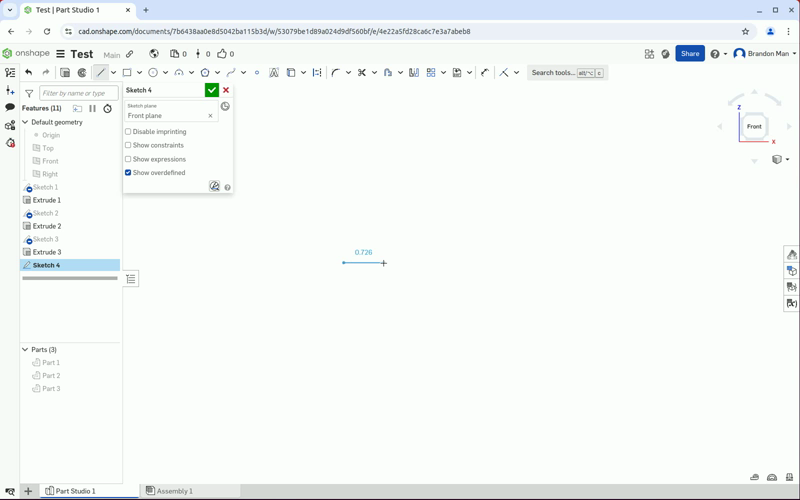
scroll(6)
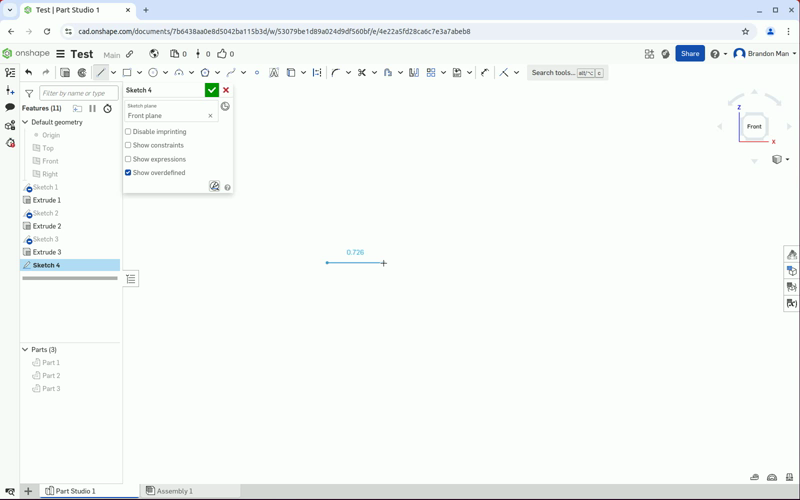
click(383, 262)
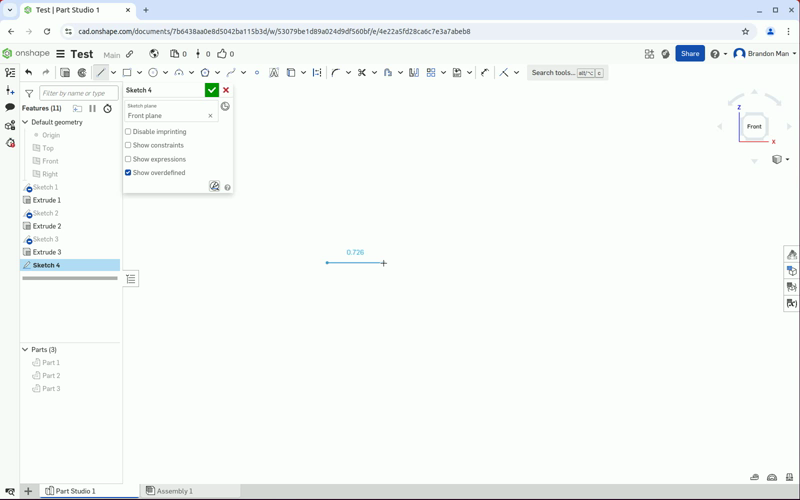
scroll(-6)
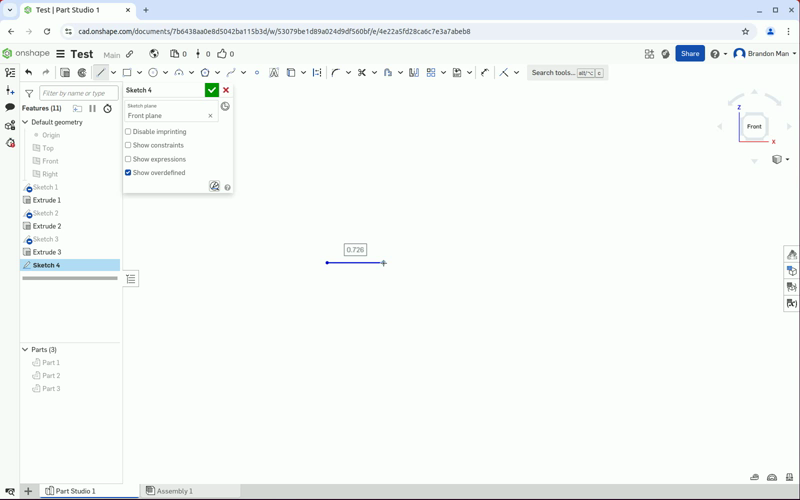
scroll(-6)
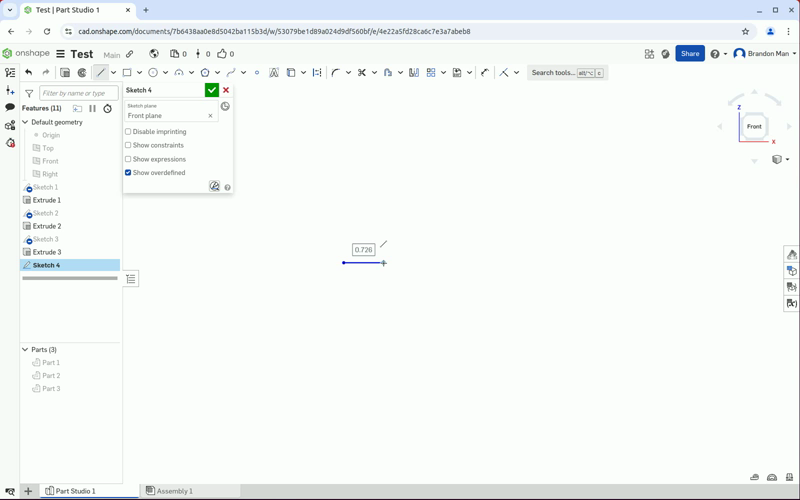
scroll(-6)
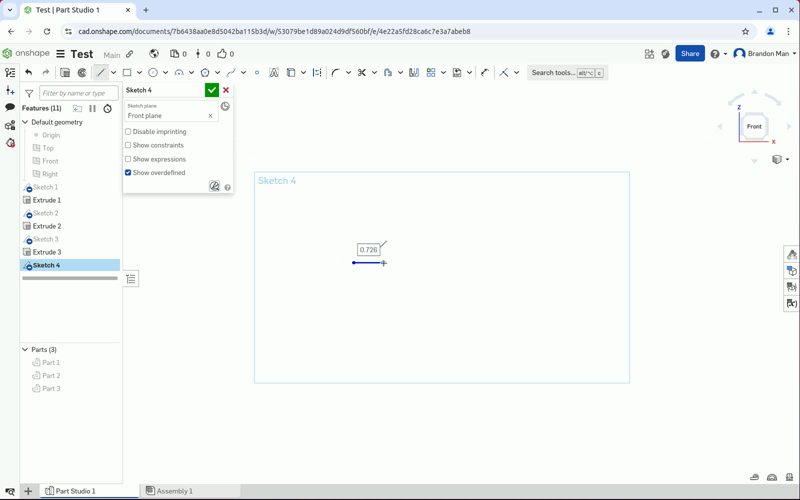
scroll(-6)
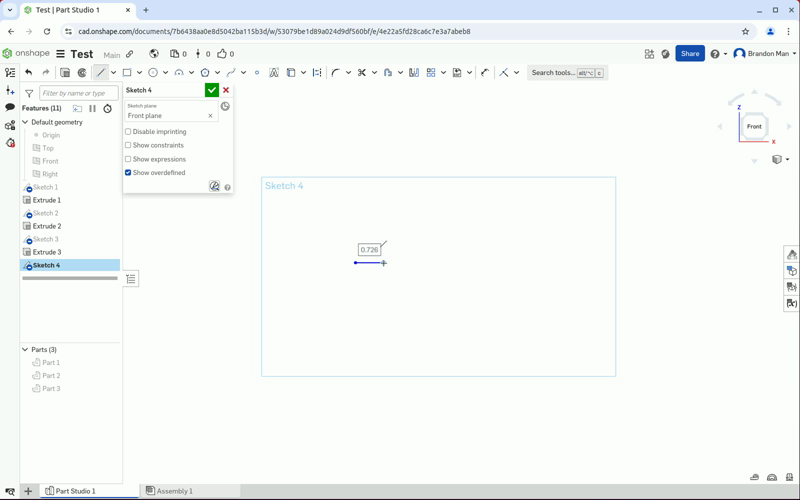
scroll(-6)
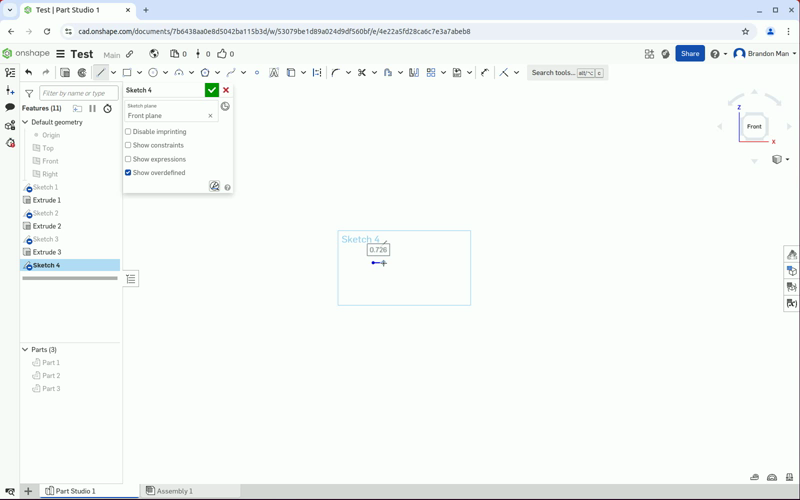
scroll(-6)
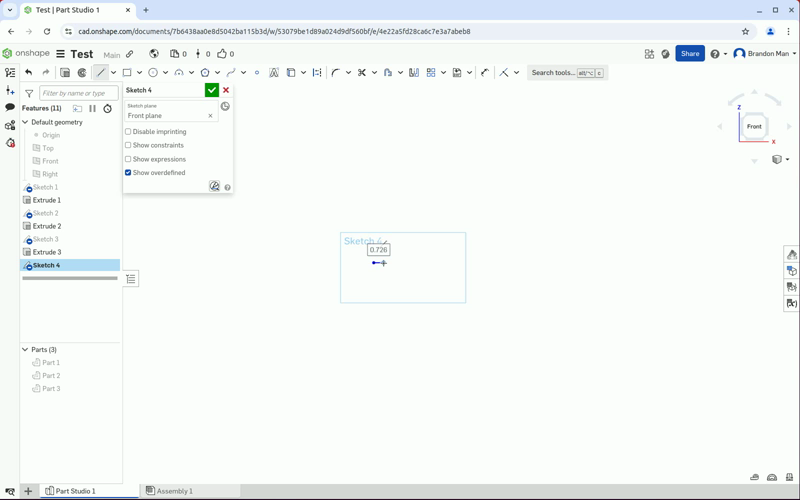
scroll(-6)
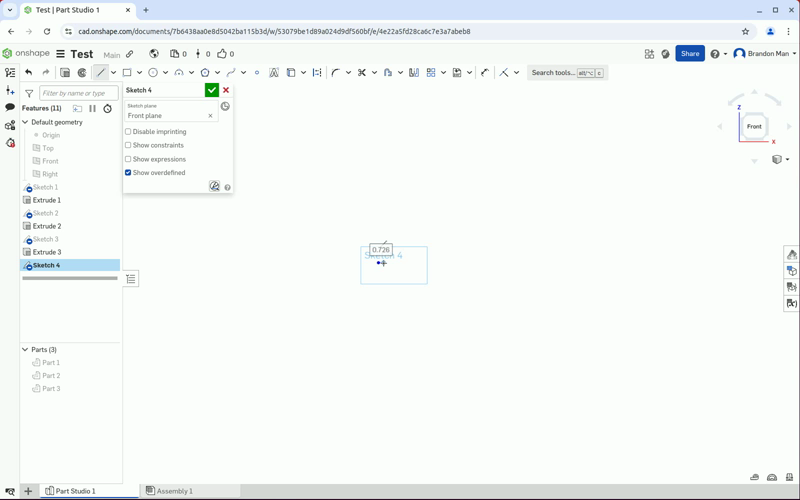
key_up(shift)
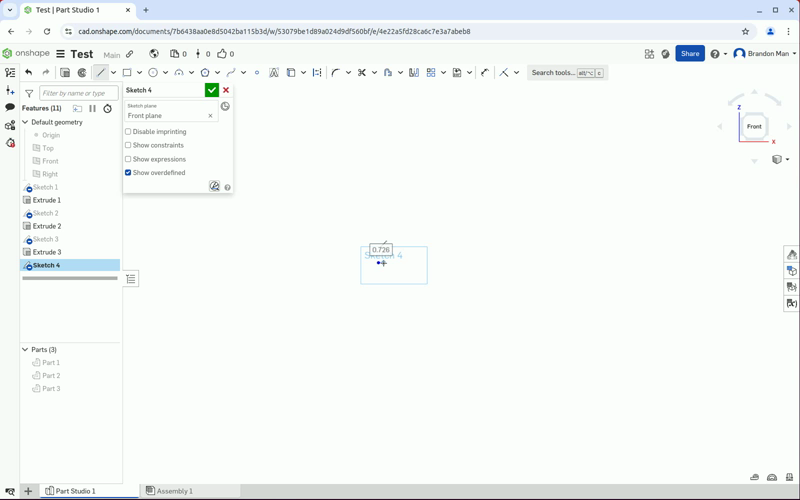
key_down(shift)
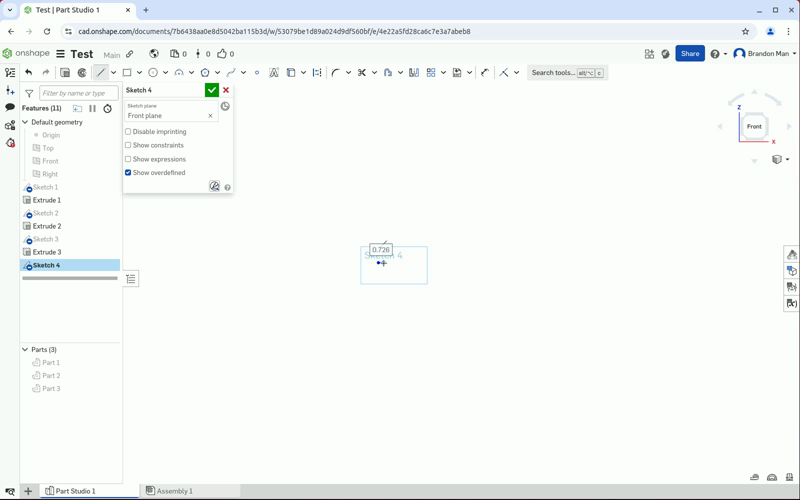
mouse_move(413, 262)
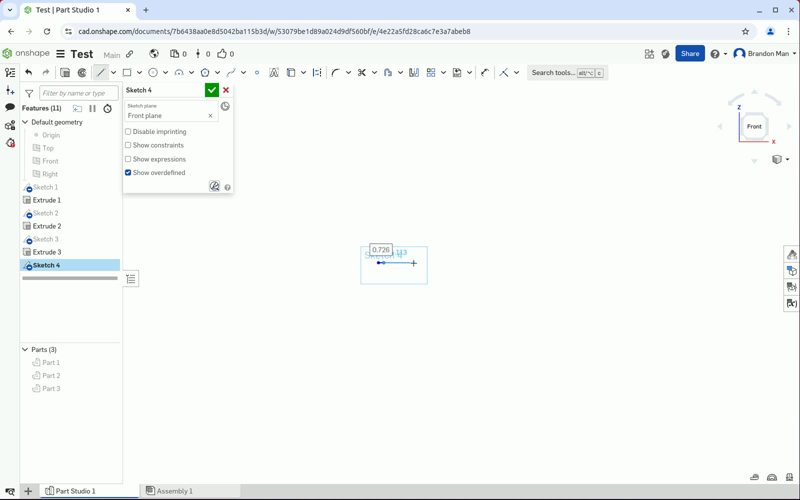
mouse_move(383, 238)
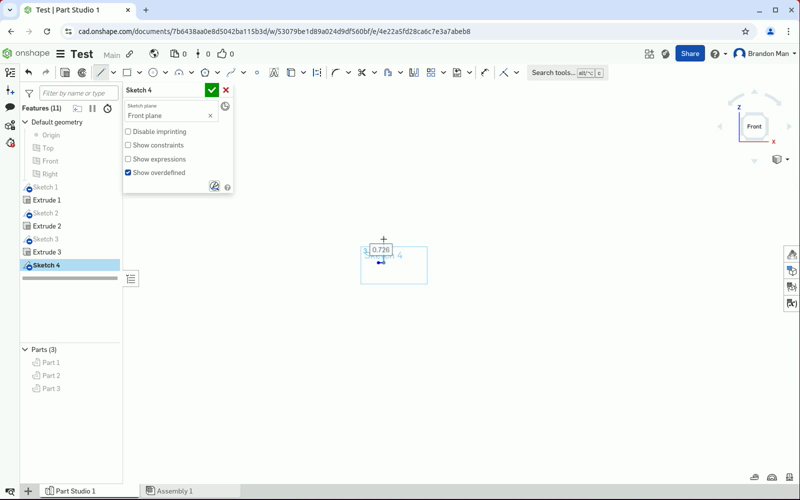
click(383, 238)
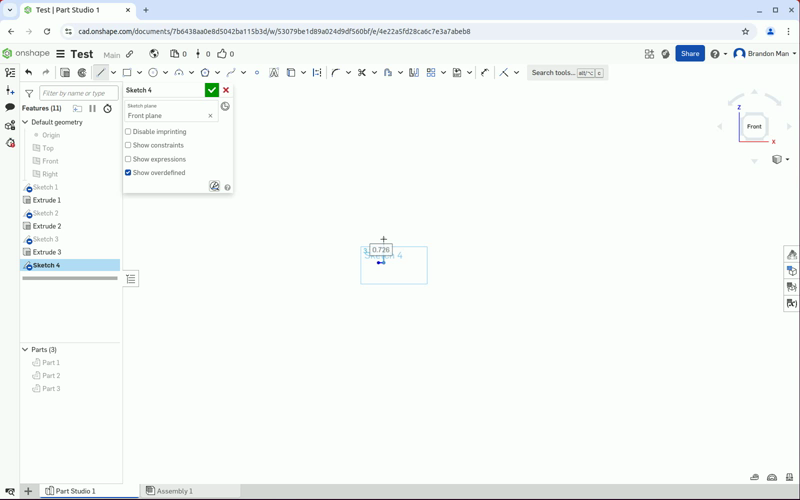
key_up(shift)
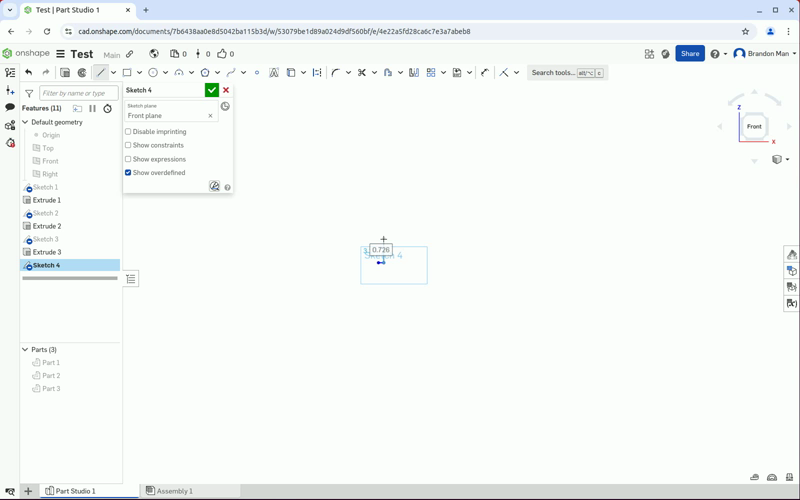
key_down(shift)
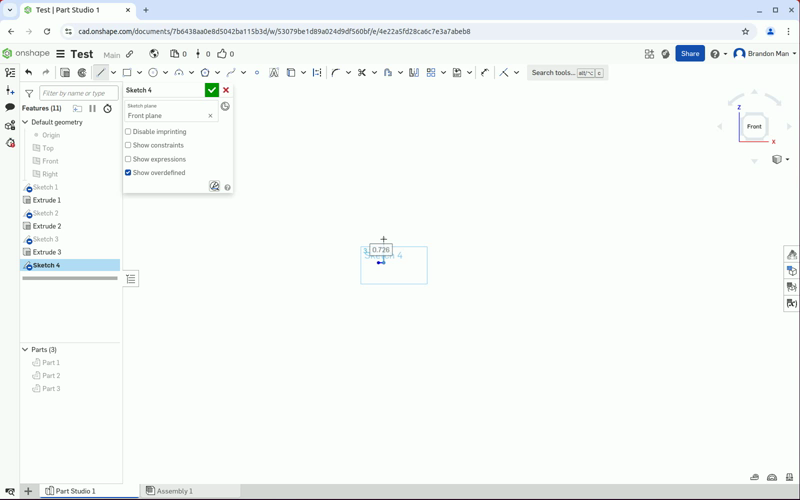
mouse_move(413, 238)
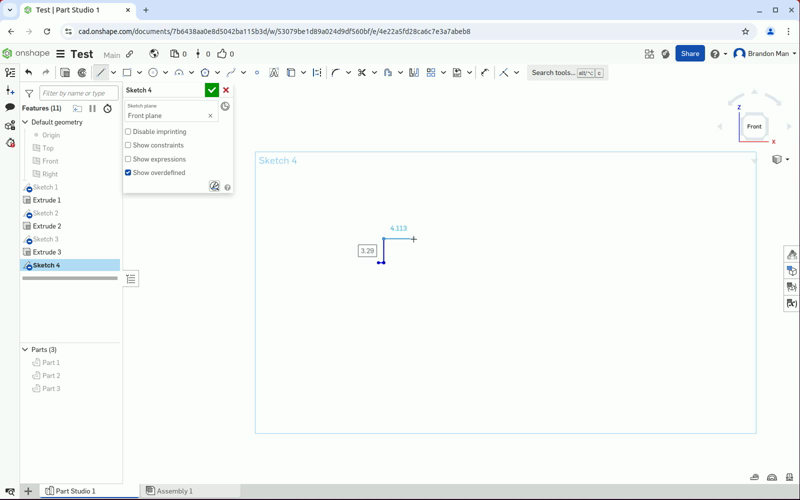
mouse_move(378, 238)
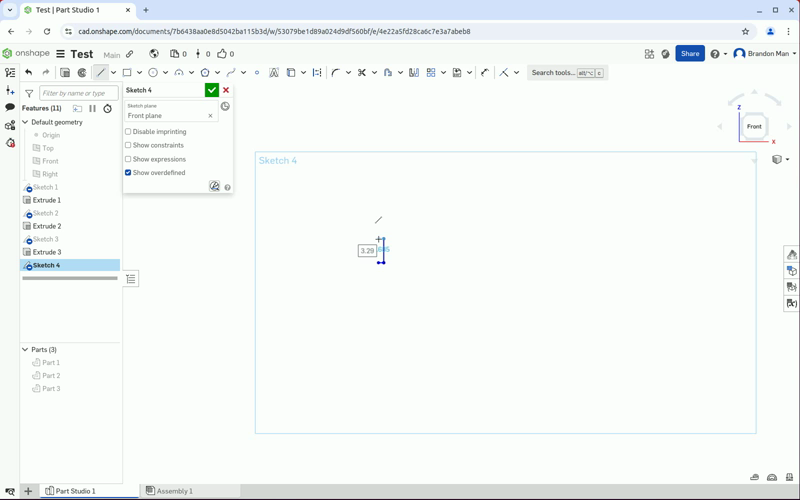
scroll(6)
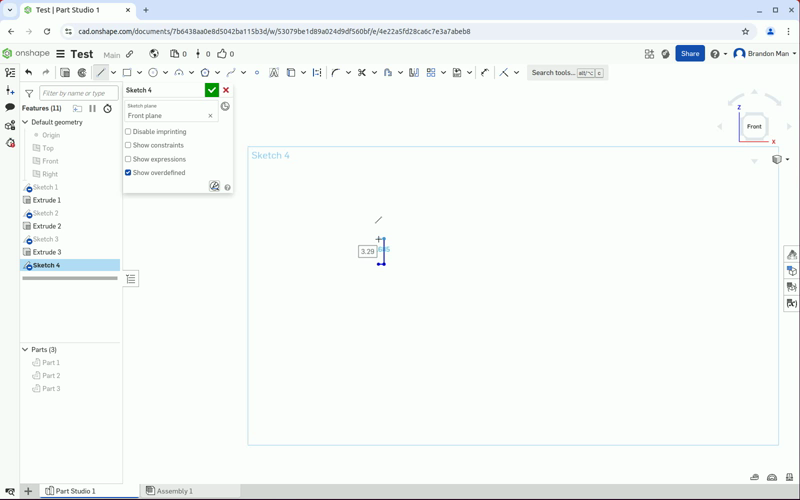
scroll(6)
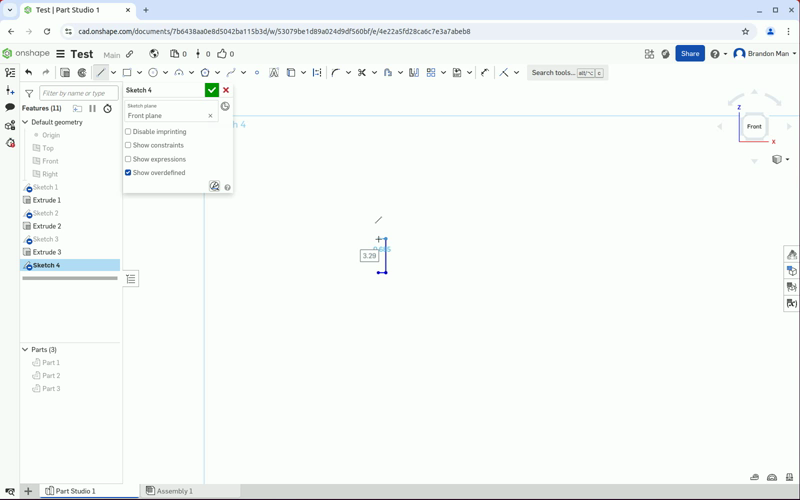
scroll(6)
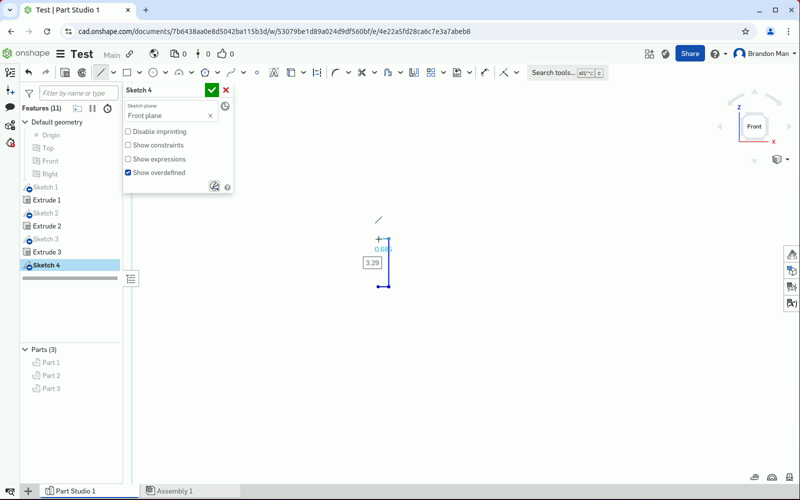
scroll(6)
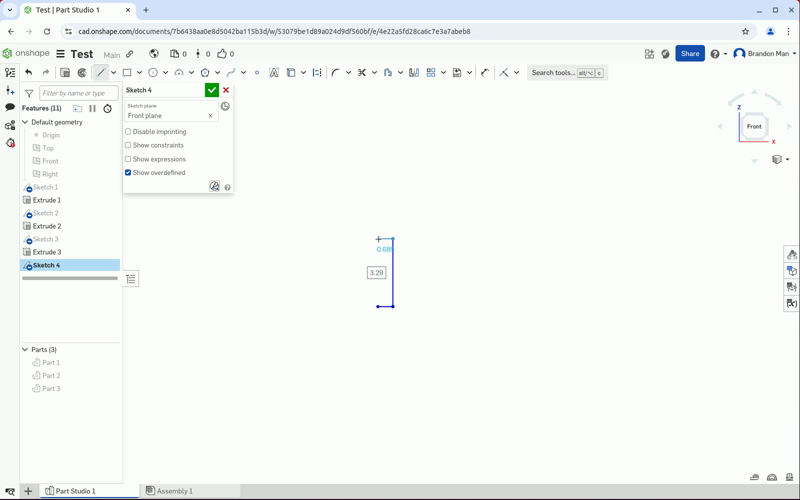
scroll(6)
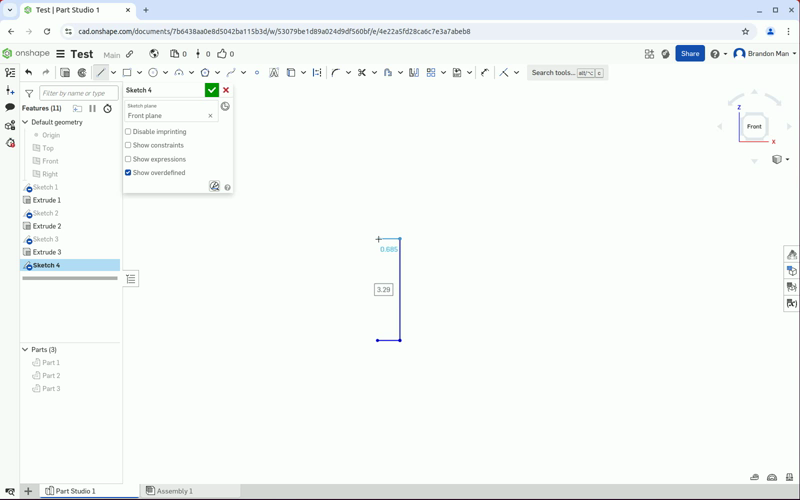
scroll(6)
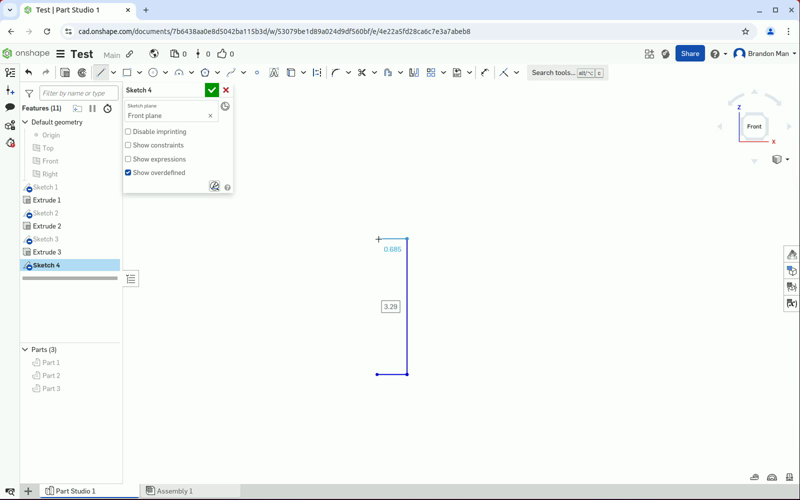
scroll(6)
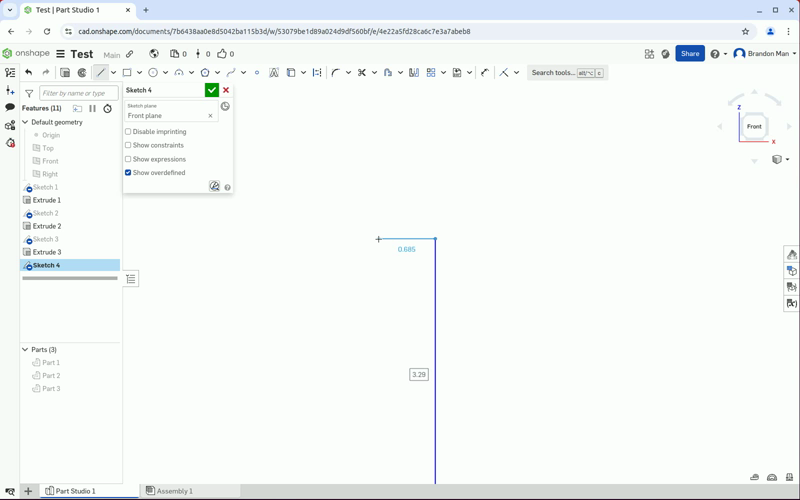
click(378, 238)
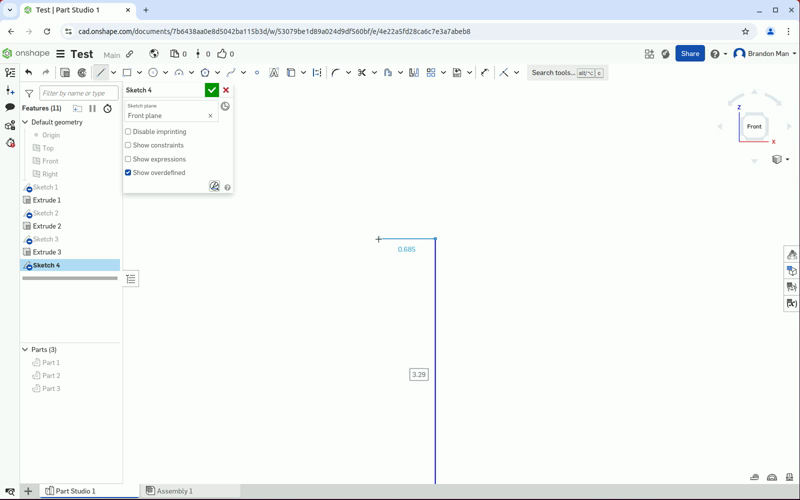
scroll(-6)
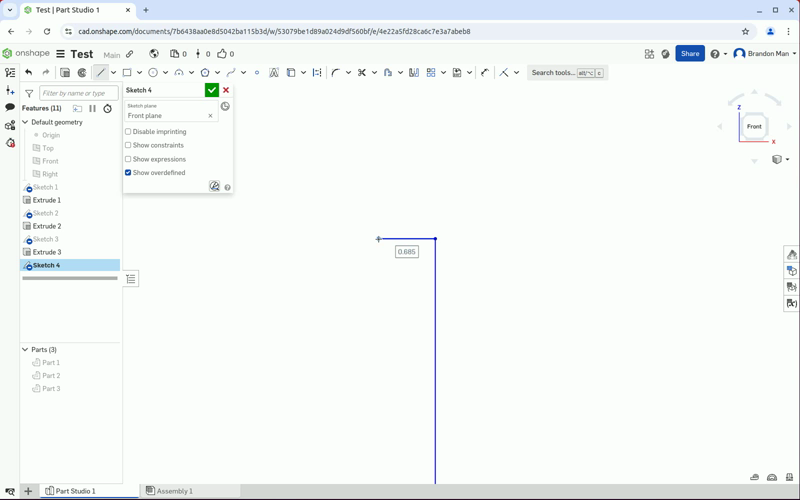
scroll(-6)
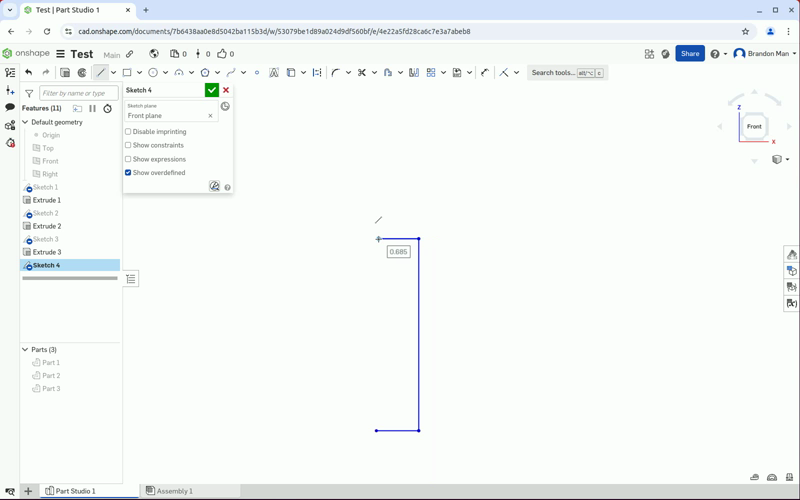
scroll(-6)
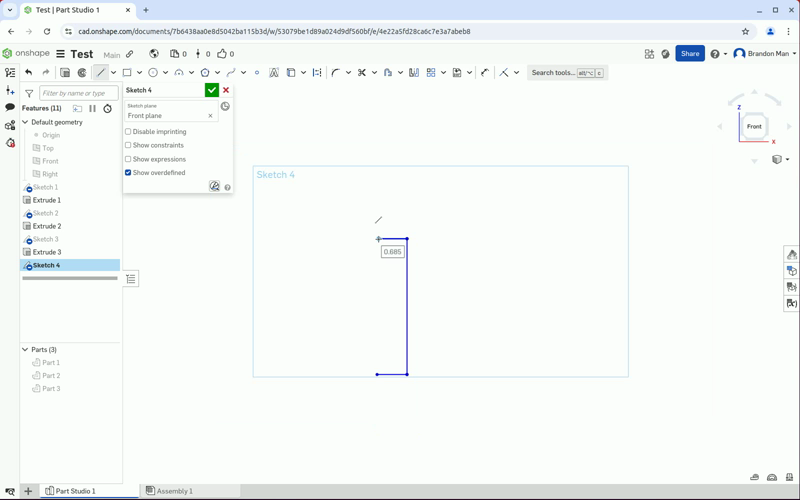
scroll(-6)
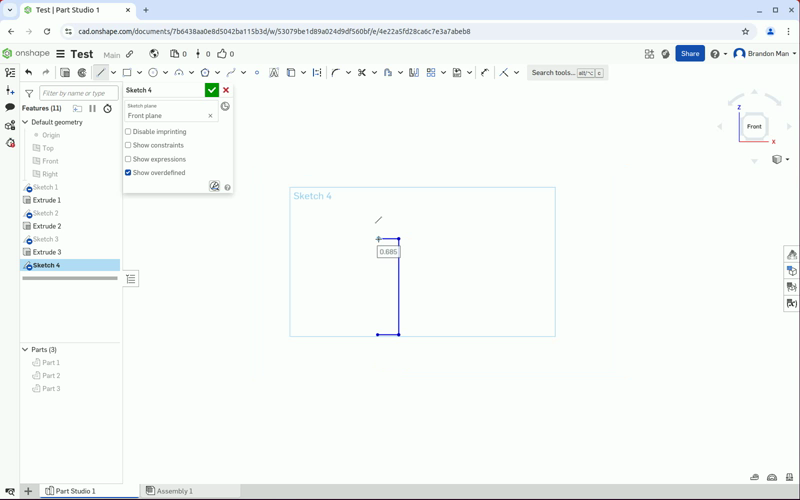
scroll(-6)
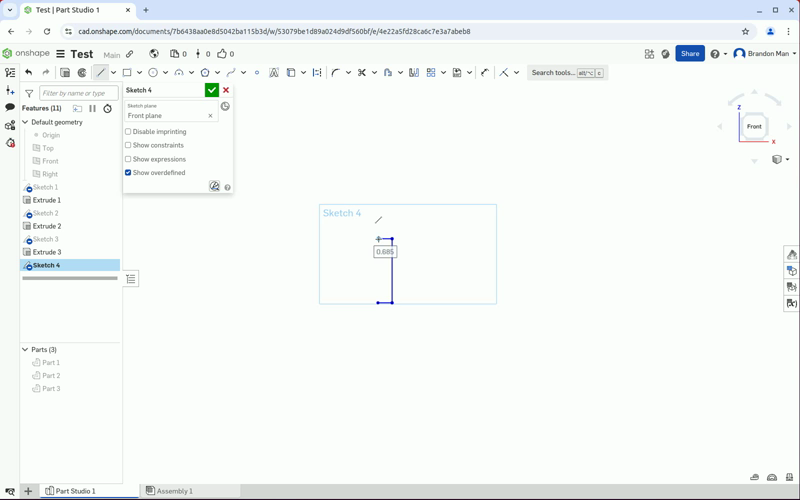
scroll(-6)
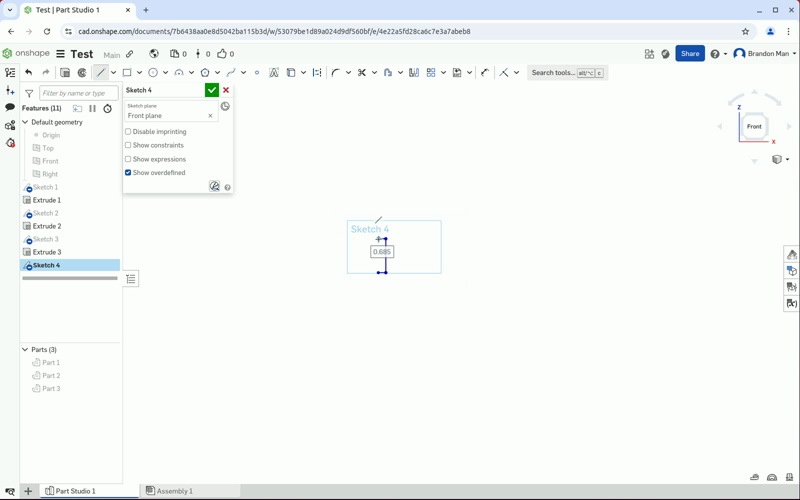
scroll(-6)
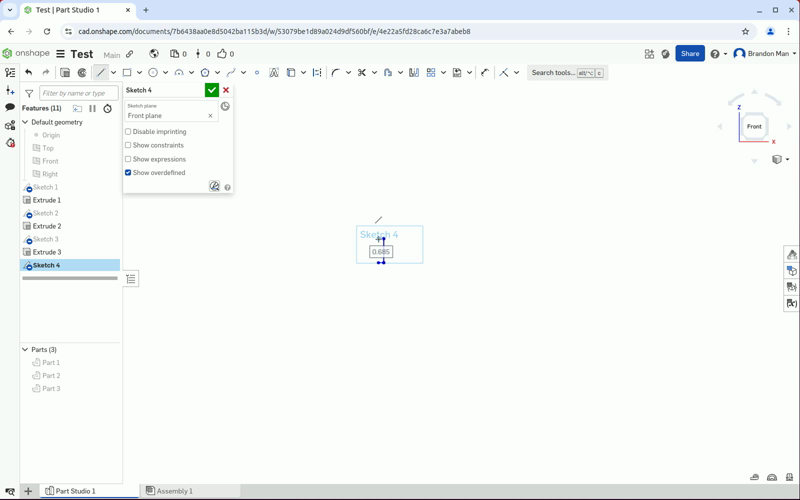
key_up(shift)
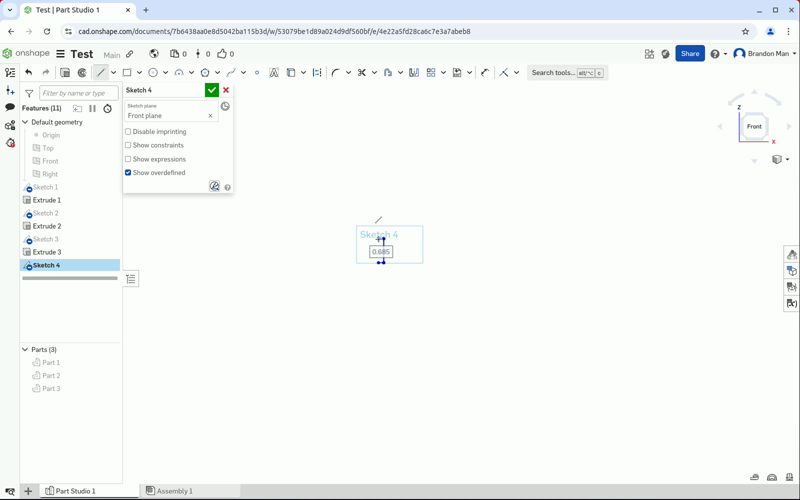
mouse_move(408, 238)
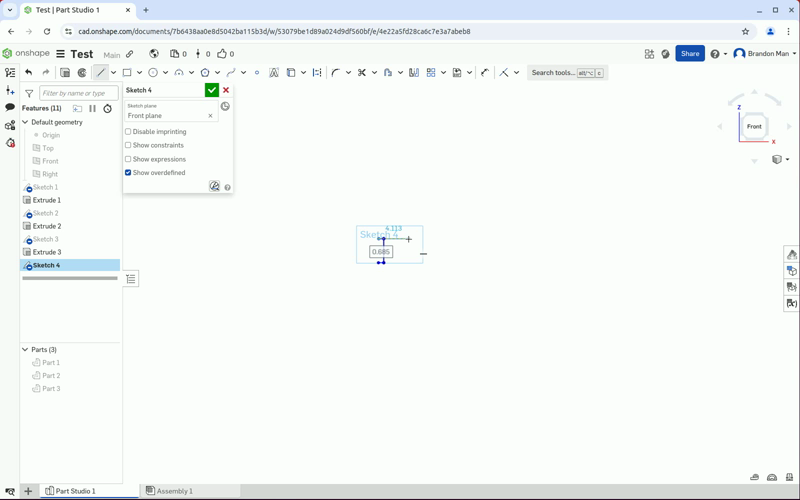
key_down(shift)
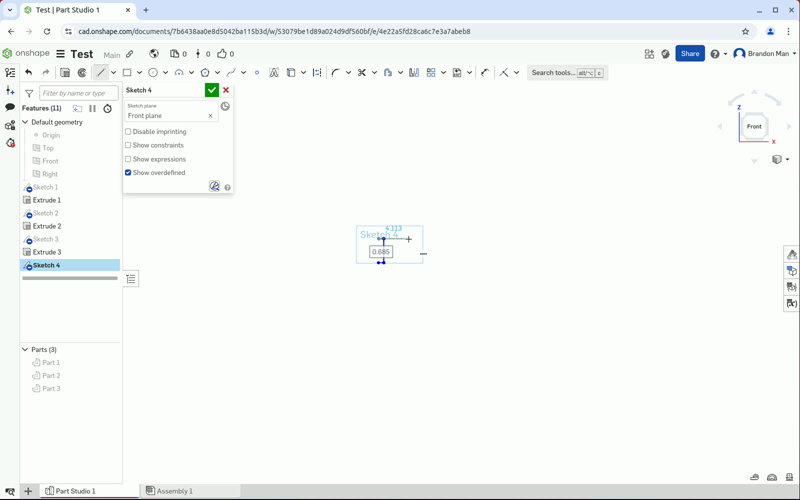
mouse_move(378, 262)
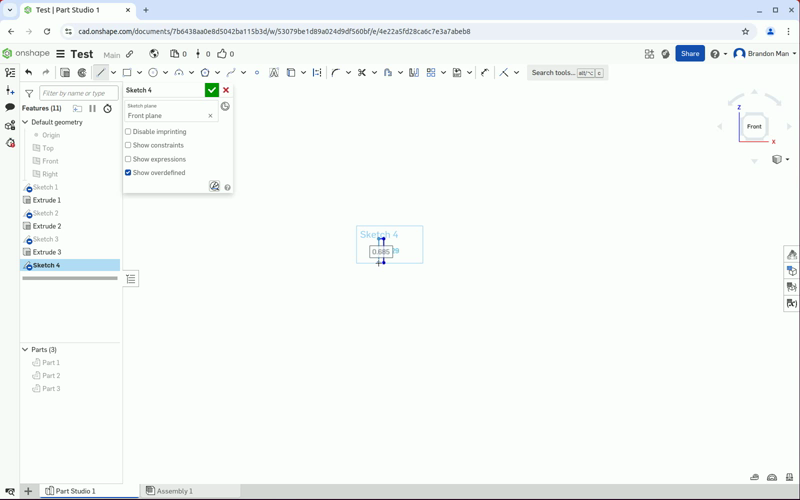
key_up(shift)
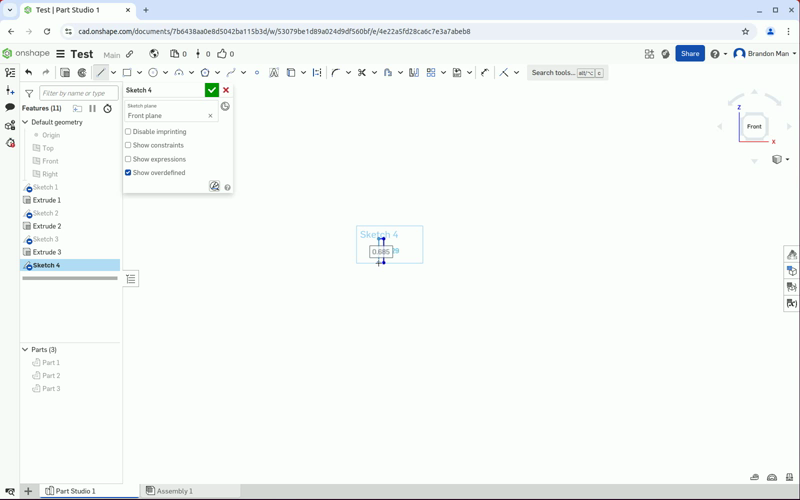
click(378, 262)
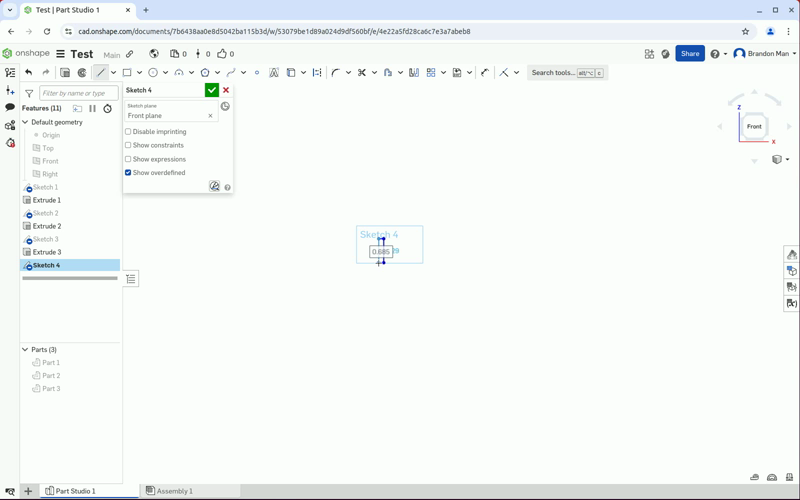
key(esc)
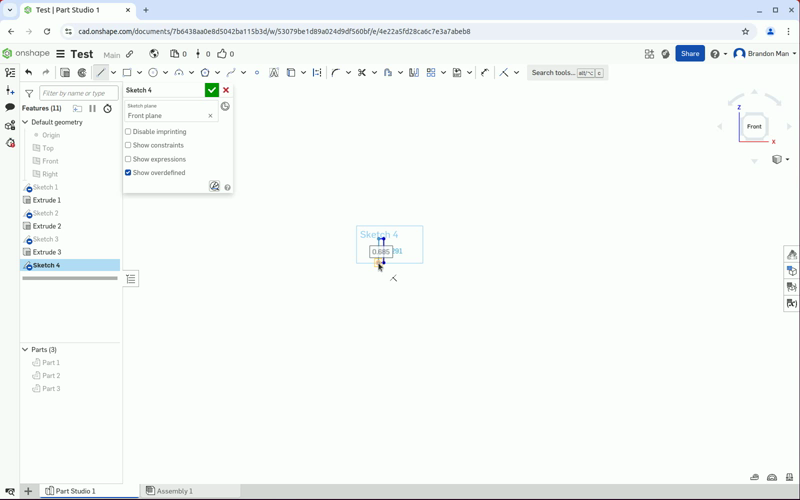
mouse_move(383, 259)
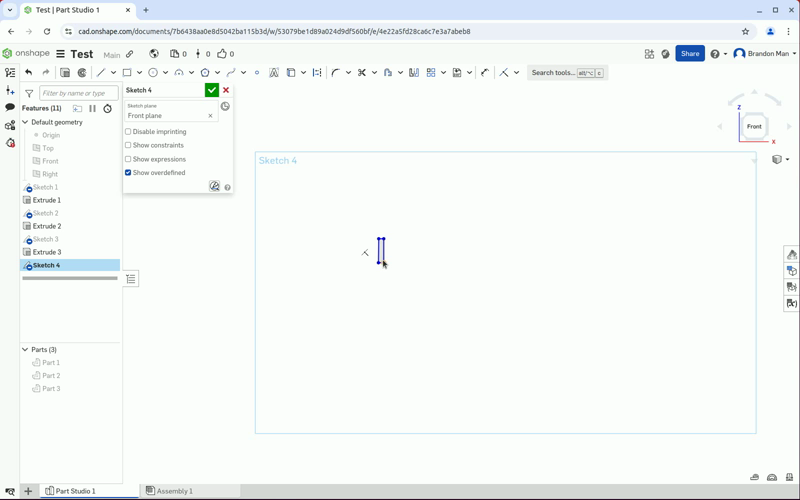
scroll(6)
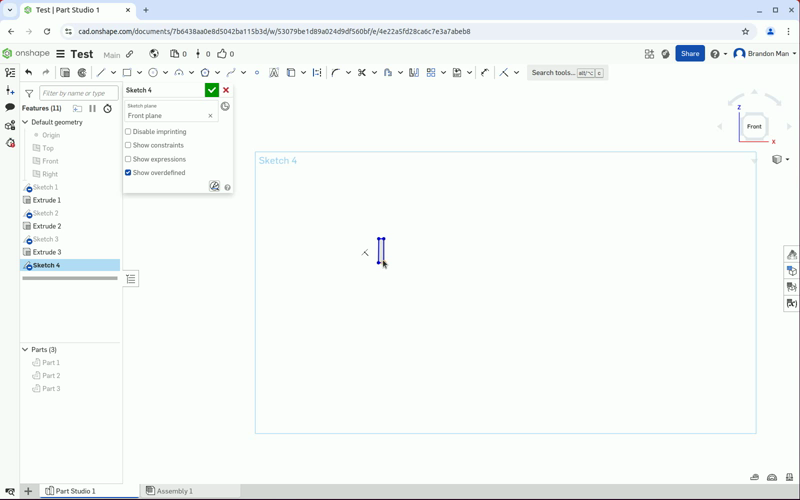
scroll(6)
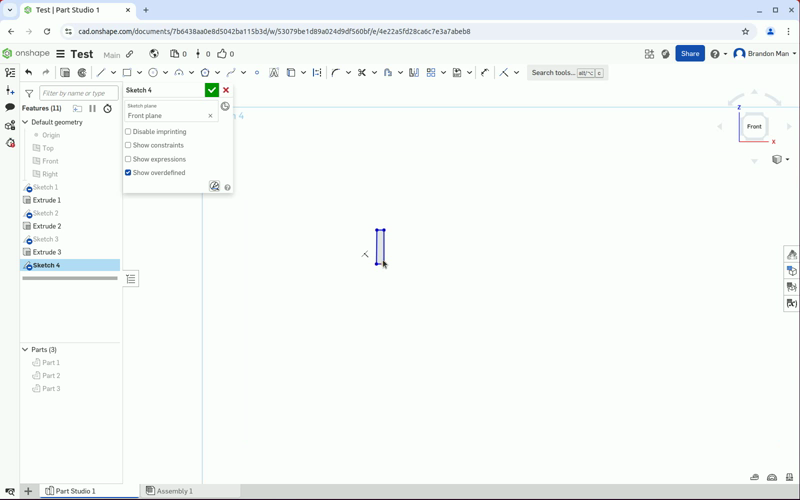
scroll(6)
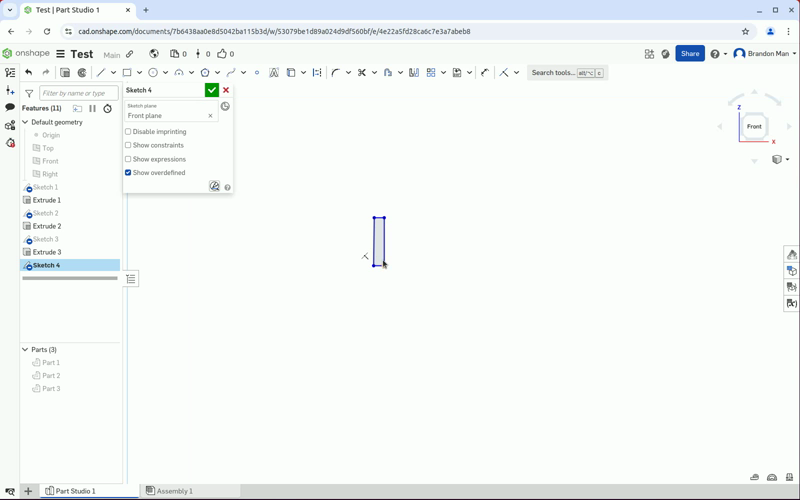
scroll(6)
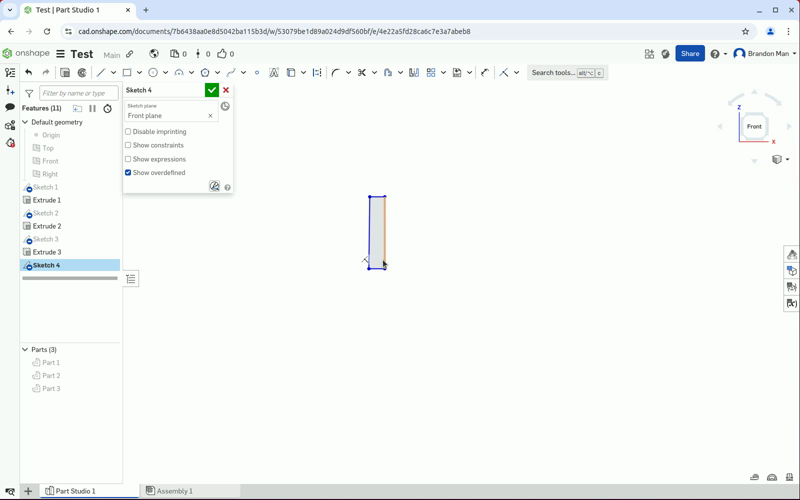
scroll(6)
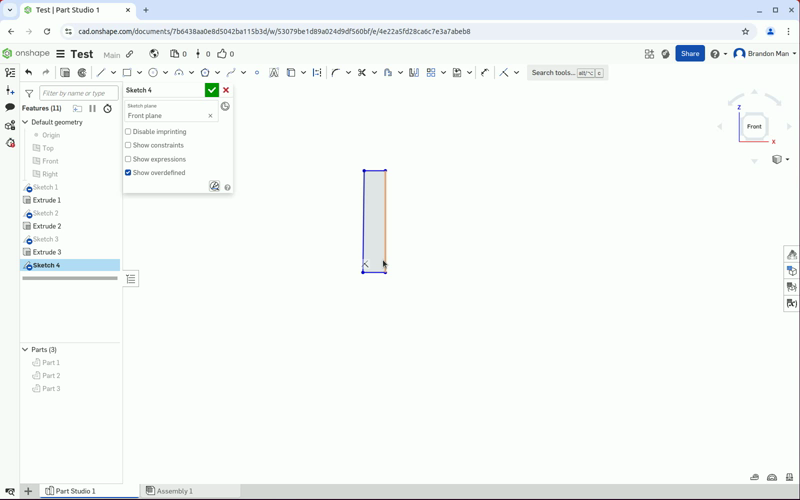
scroll(6)
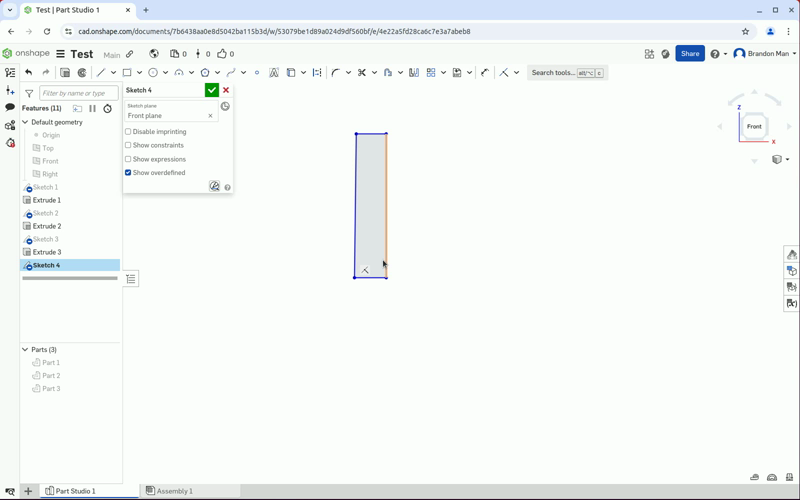
scroll(6)
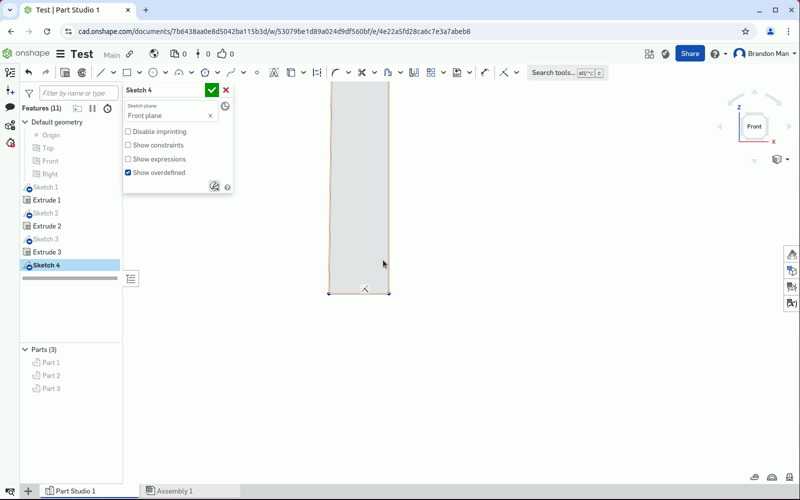
click(383, 259)
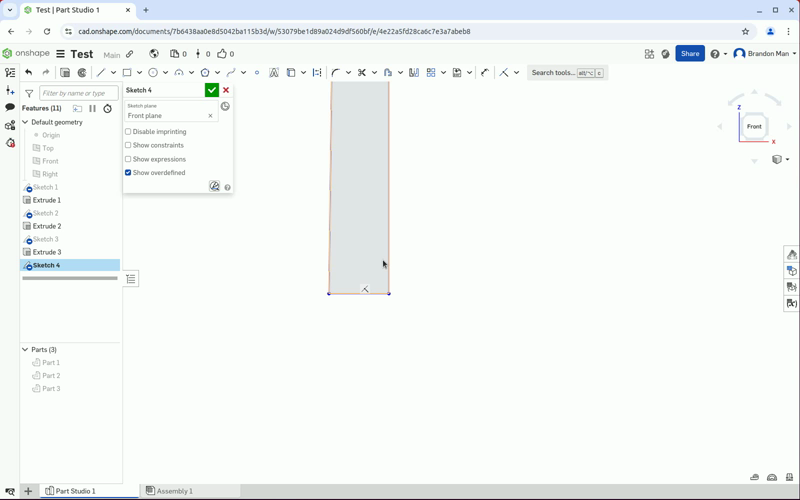
scroll(-6)
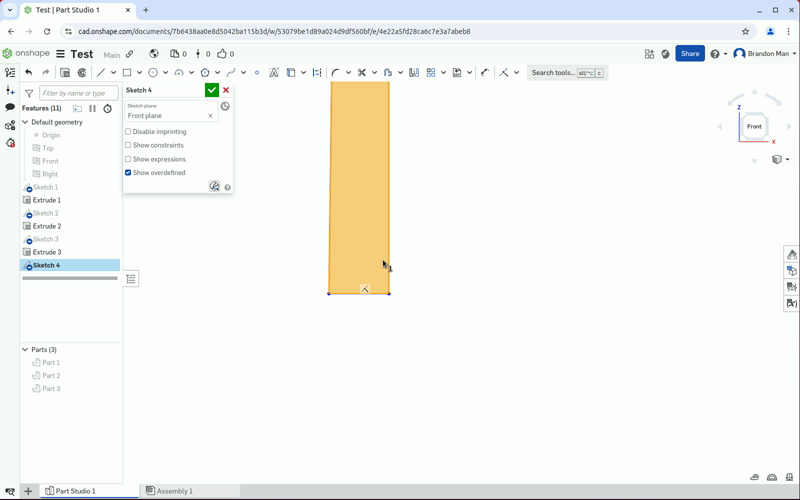
scroll(-6)
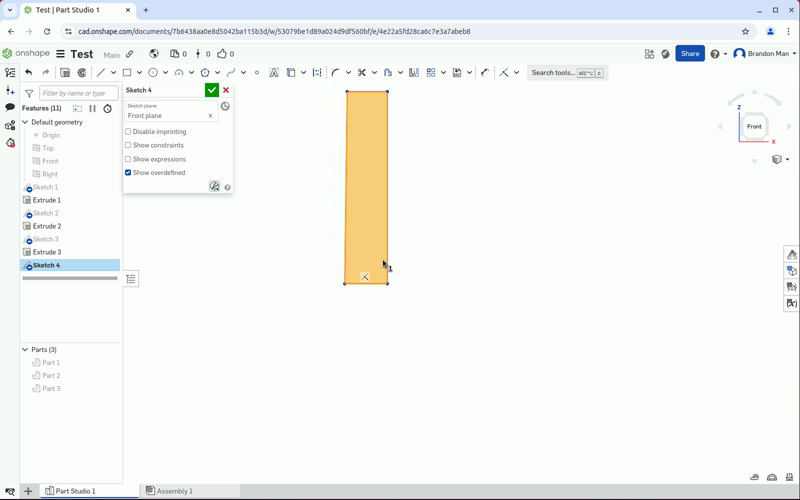
scroll(-6)
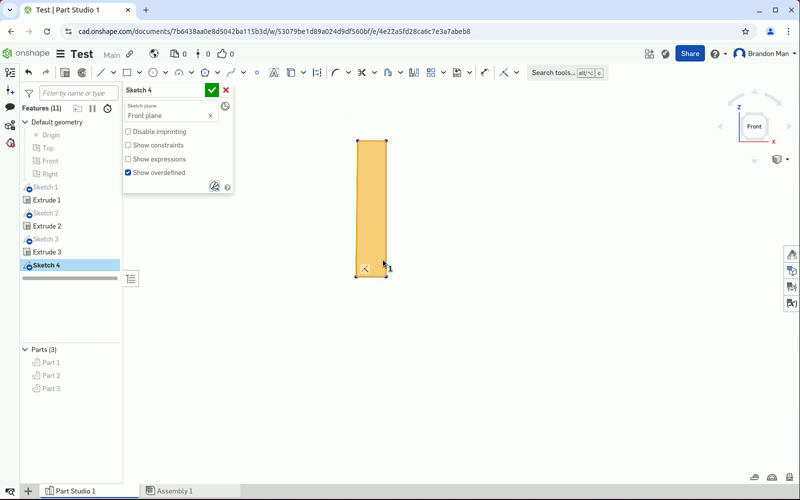
scroll(-6)
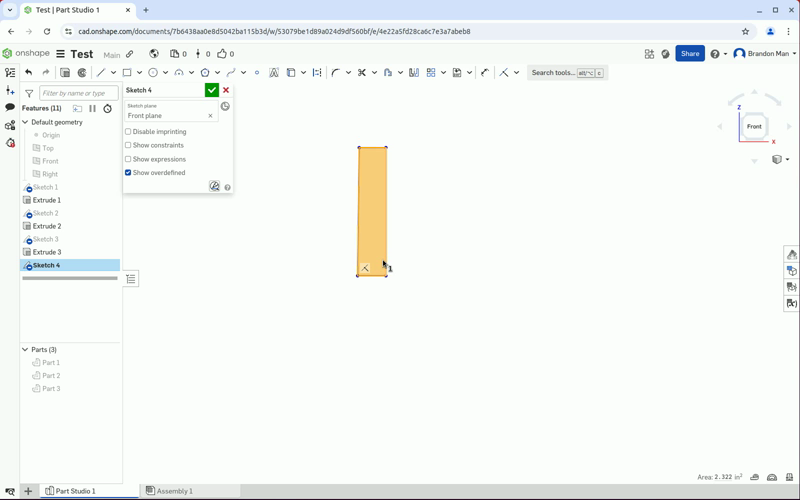
scroll(-6)
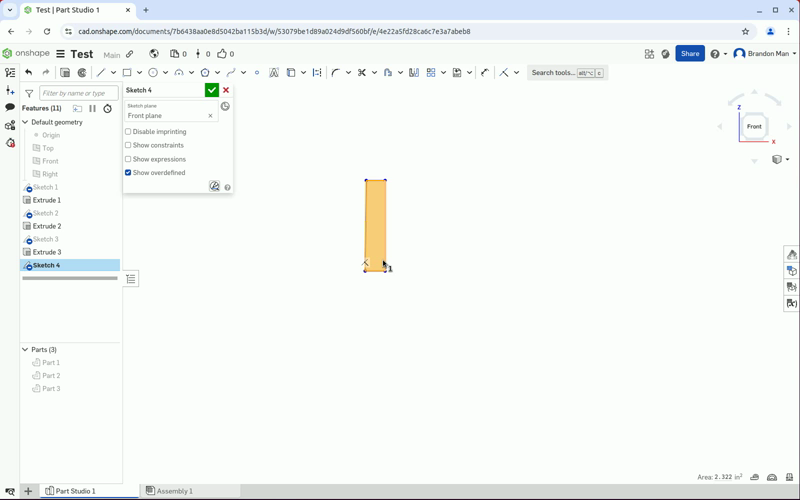
scroll(-6)
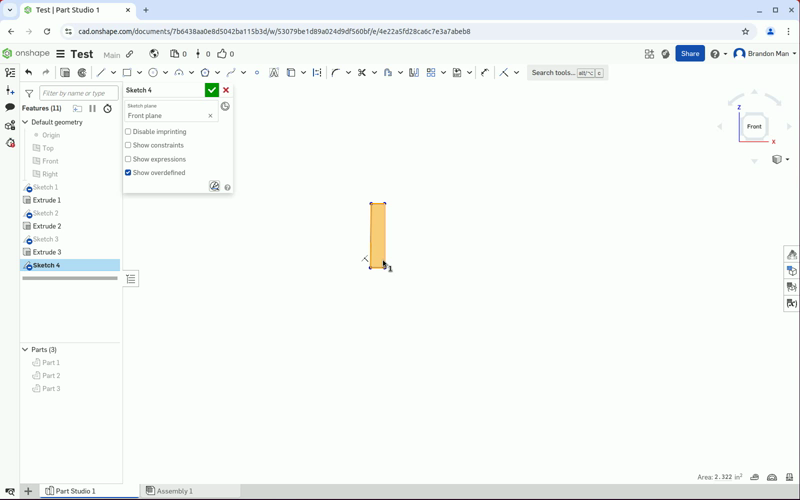
scroll(-6)
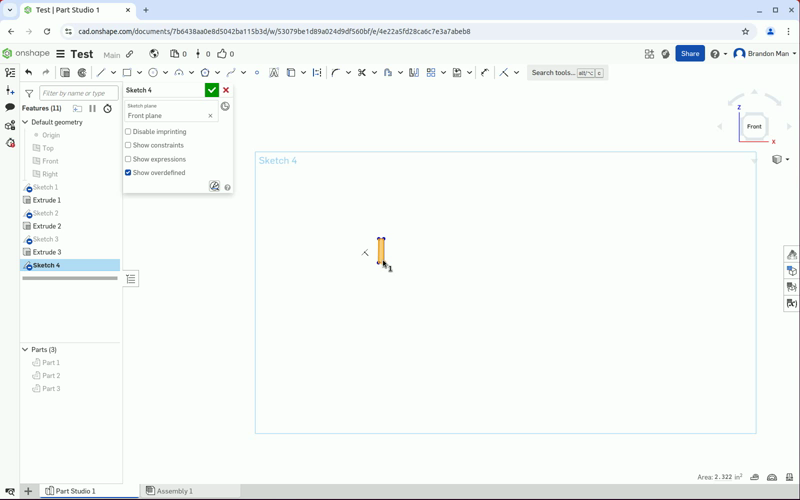
mouse_move(73, 352)
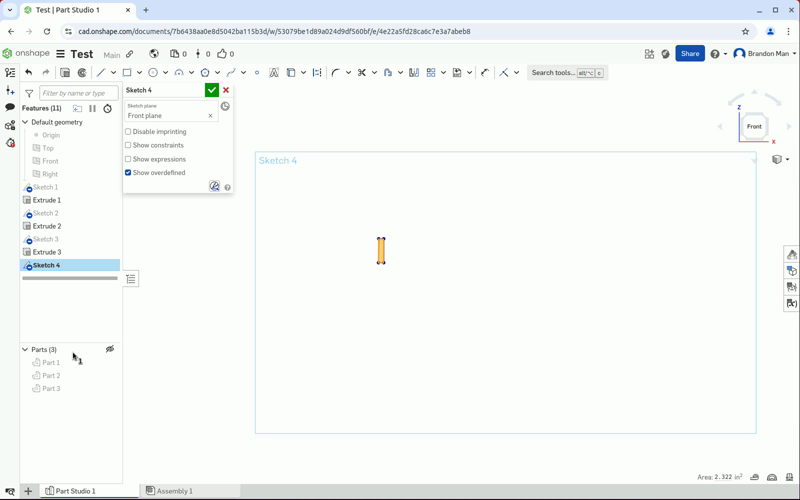
key(shift+y)
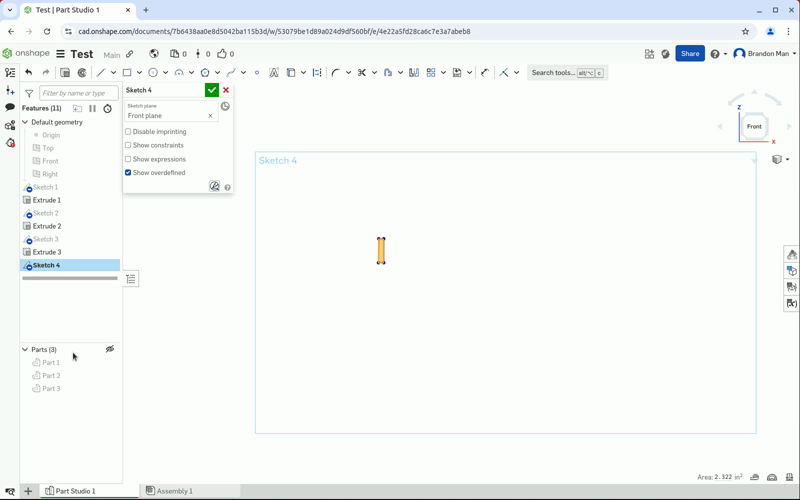
key(shift+e)
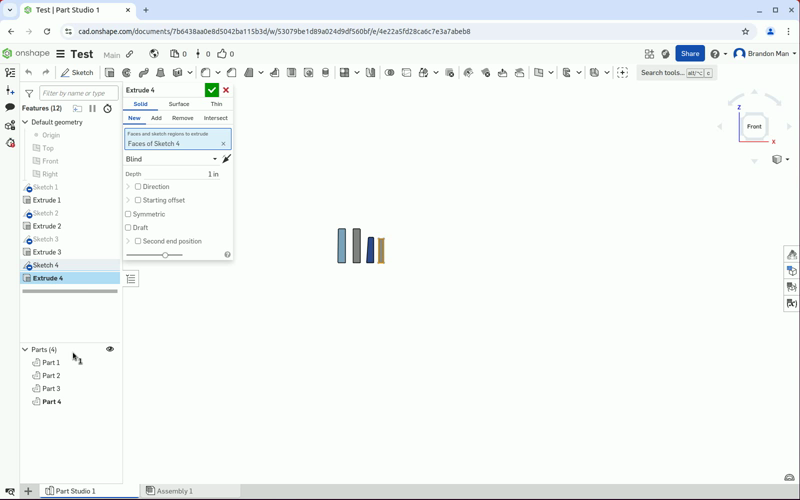
mouse_move(143, 106)
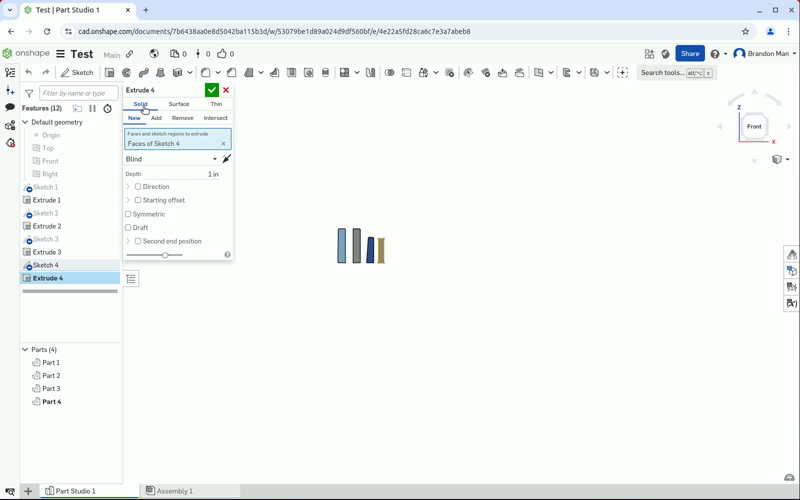
click(143, 106)
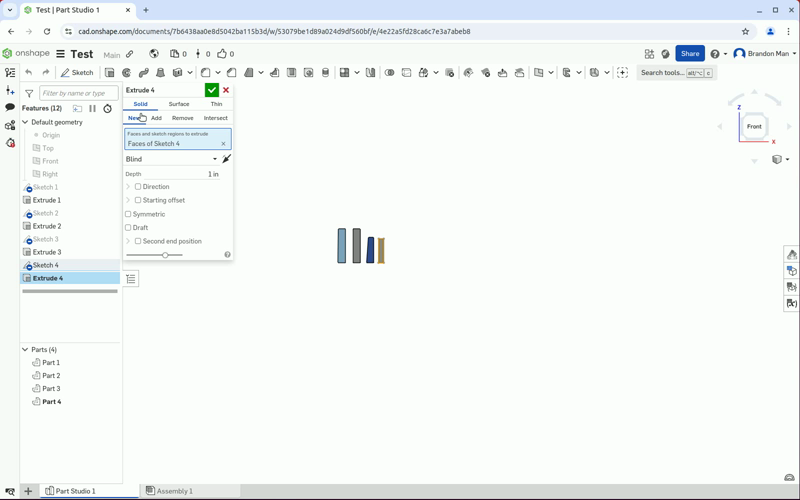
mouse_move(137, 120)
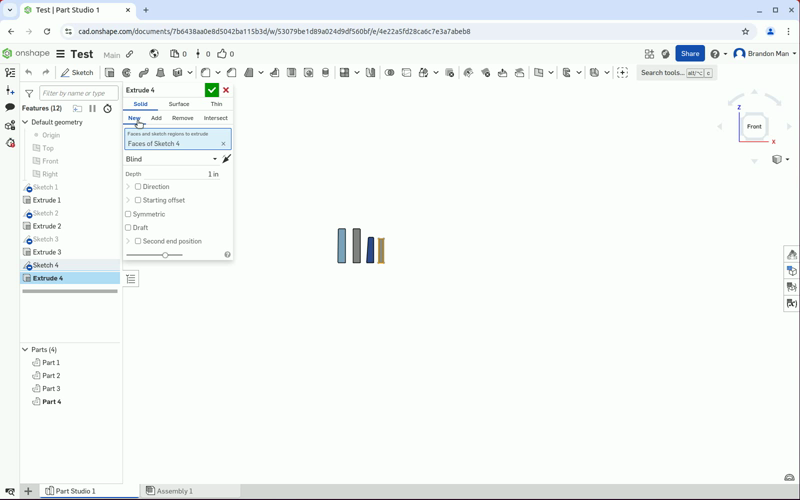
click(137, 120)
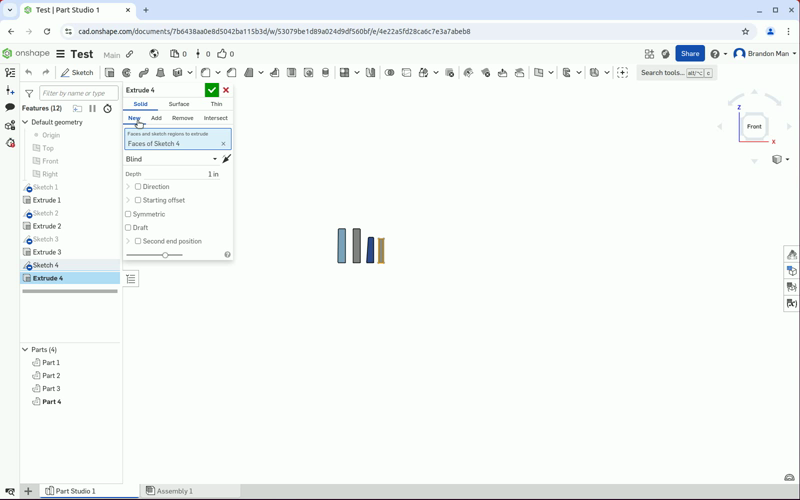
key(tab, 4)
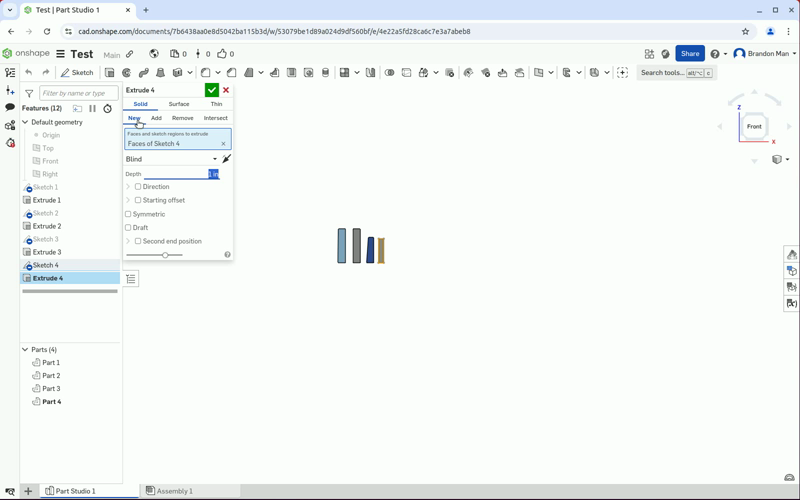
text(-0.241)
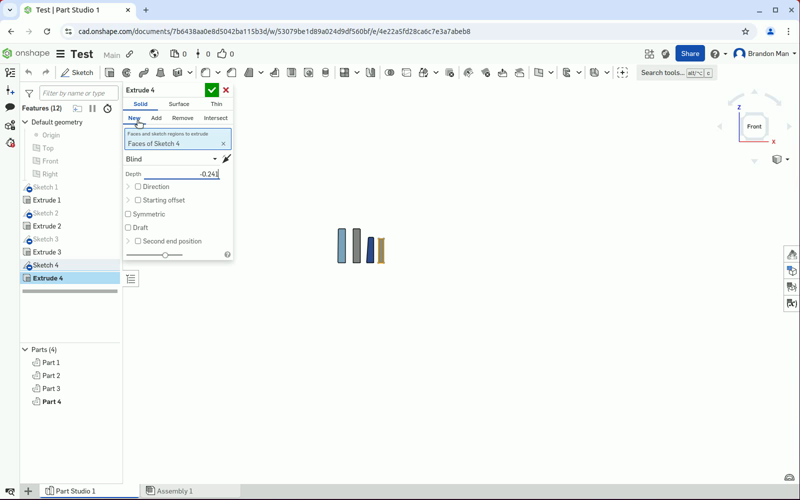
key(enter)
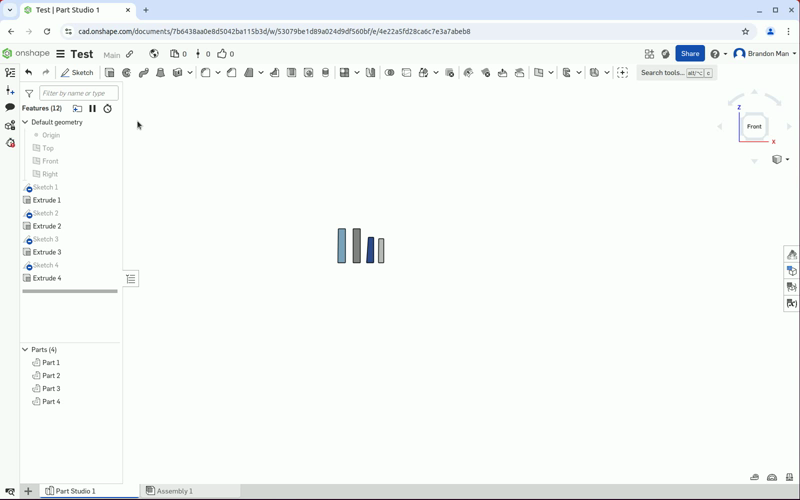
key(shift+h)
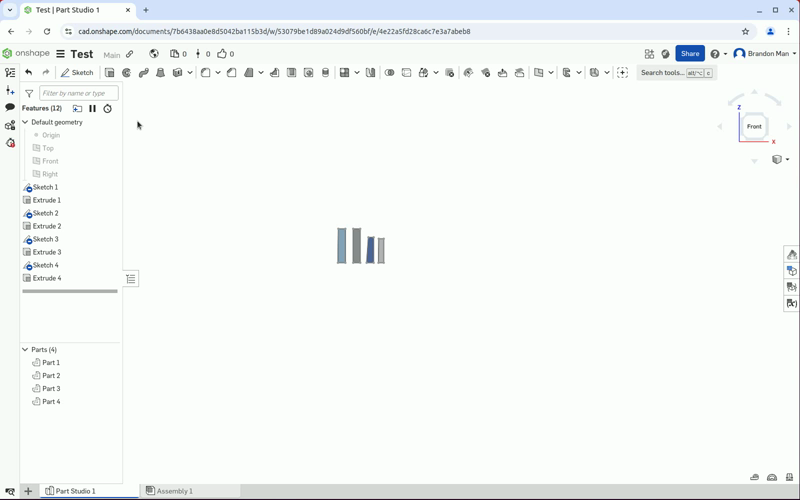
key(shift+h)
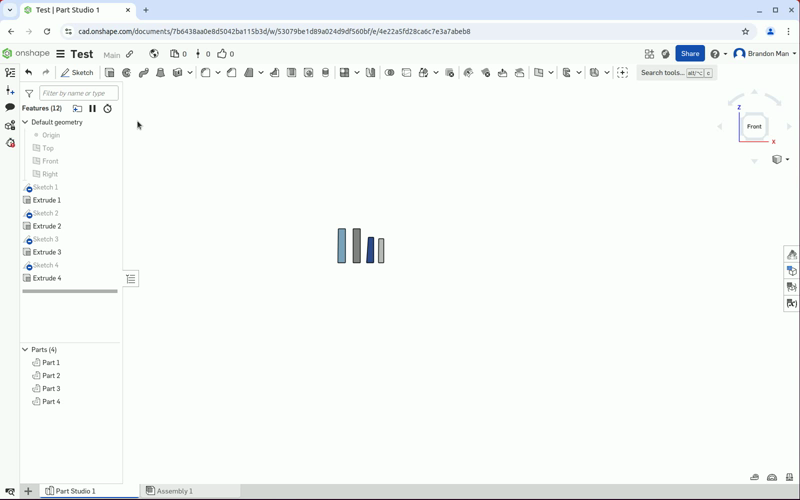
mouse_move(73, 189)
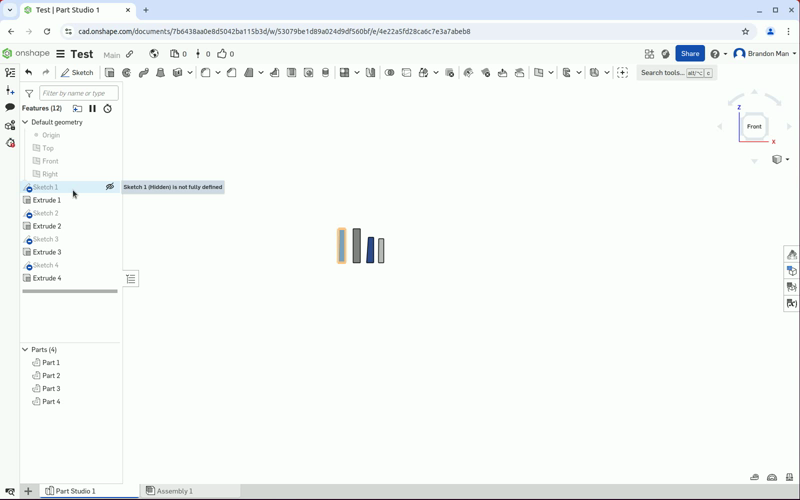
click(73, 189)
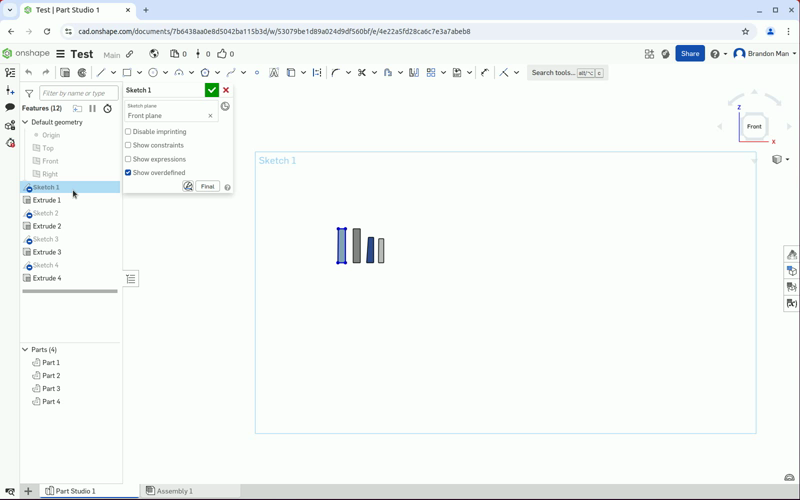
mouse_move(229, 92)
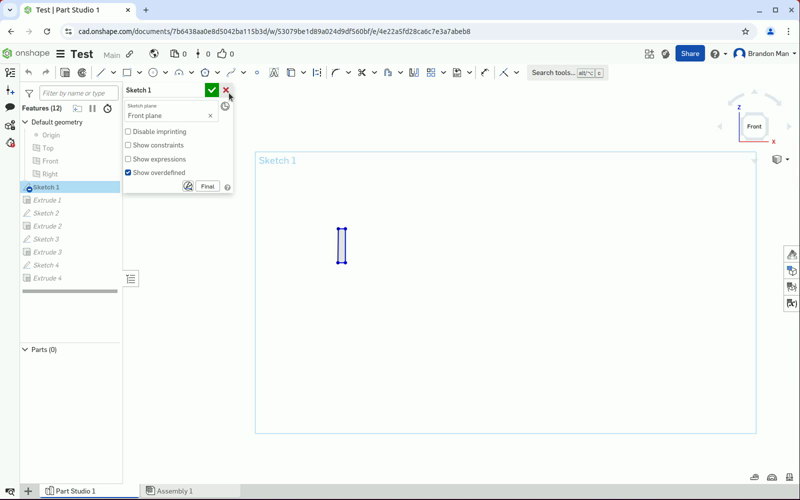
click(229, 92)
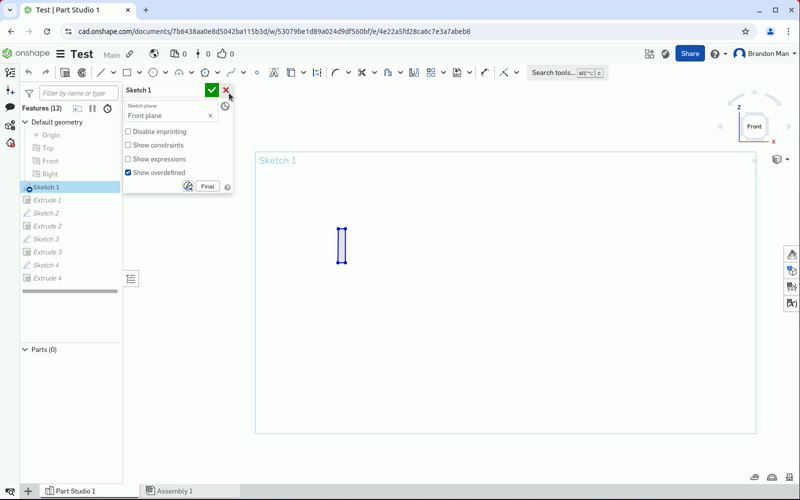
key(shift+s)
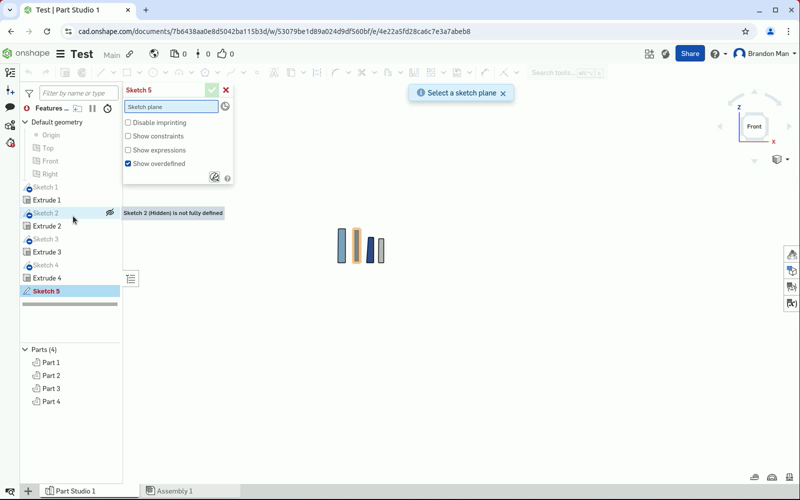
scroll(3)
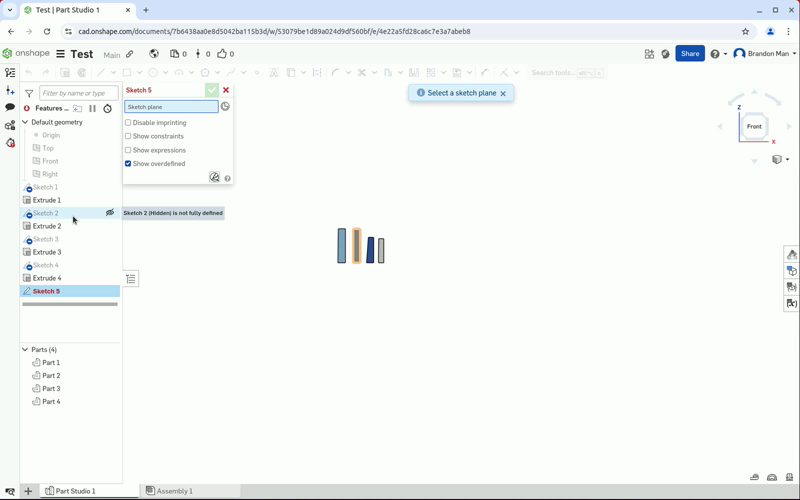
mouse_move(73, 163)
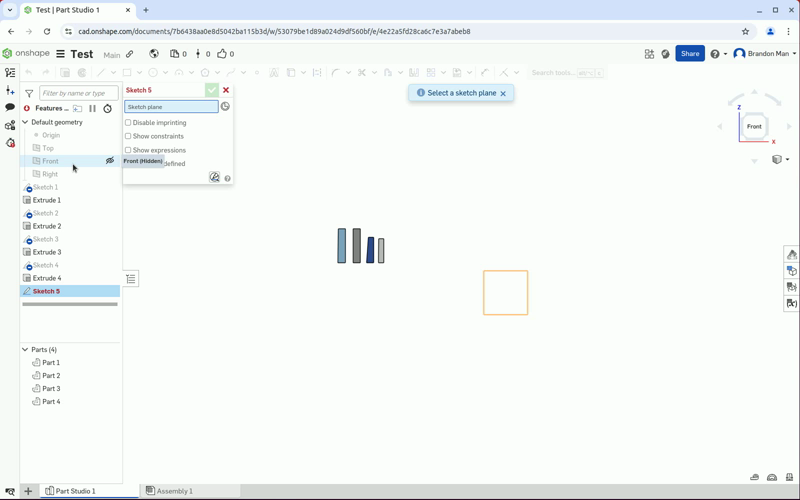
click(73, 163)
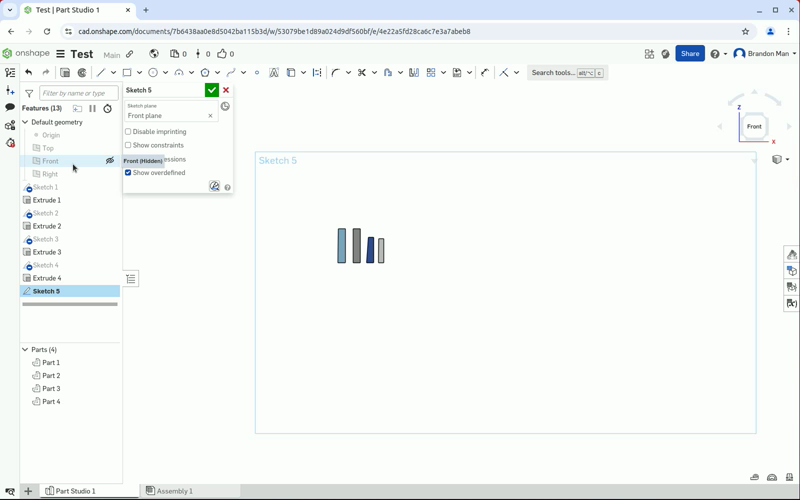
mouse_move(73, 352)
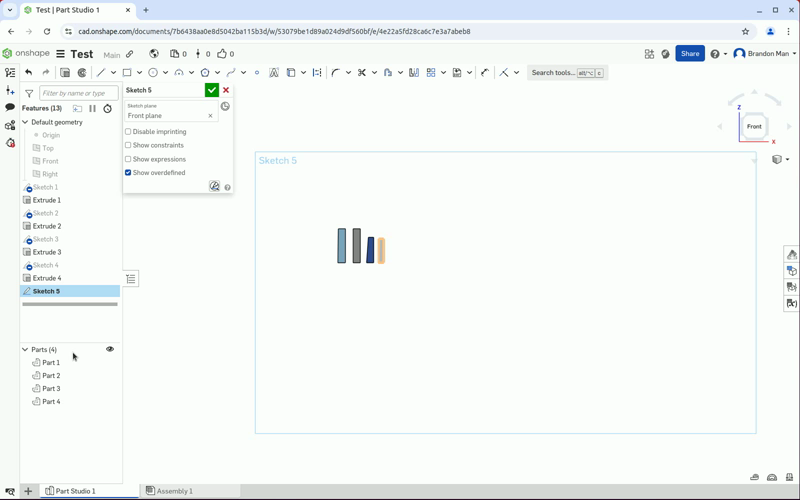
key(y)
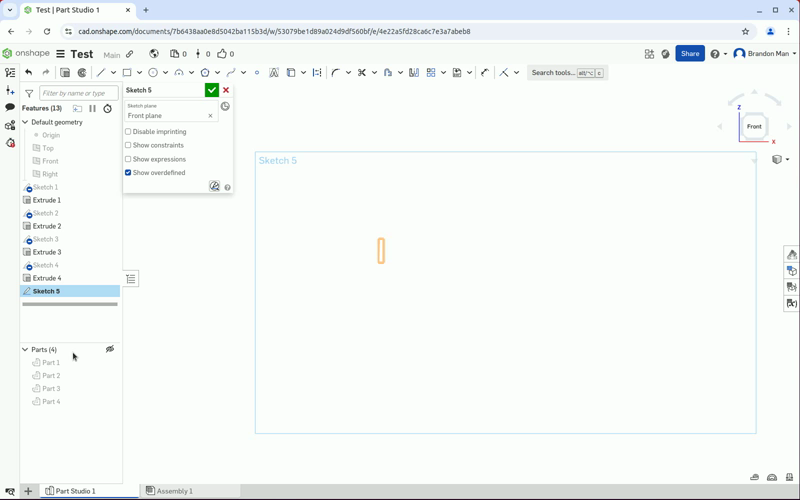
key(l)
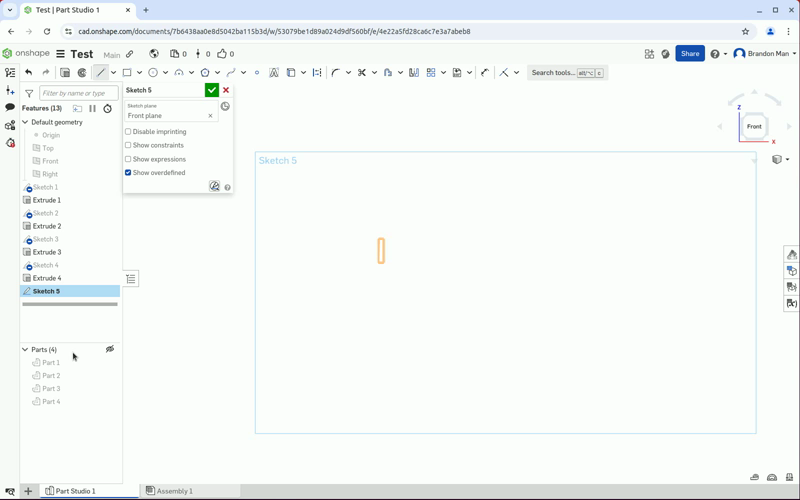
key_down(shift)
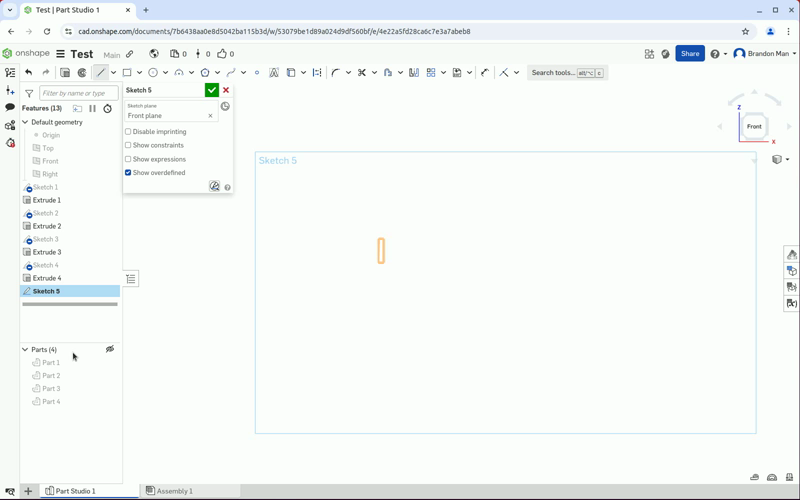
mouse_move(348, 264)
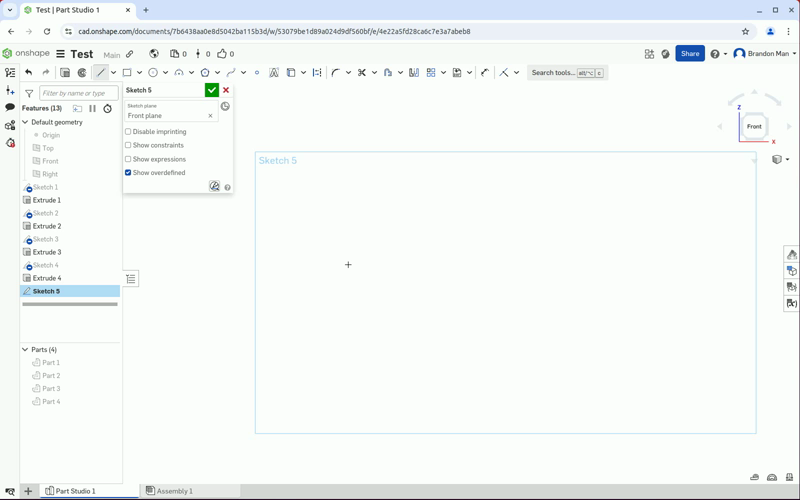
click(348, 264)
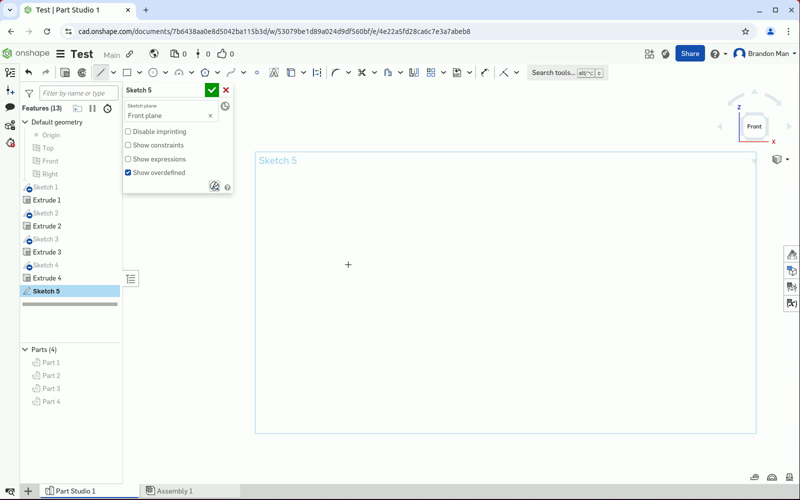
key_up(shift)
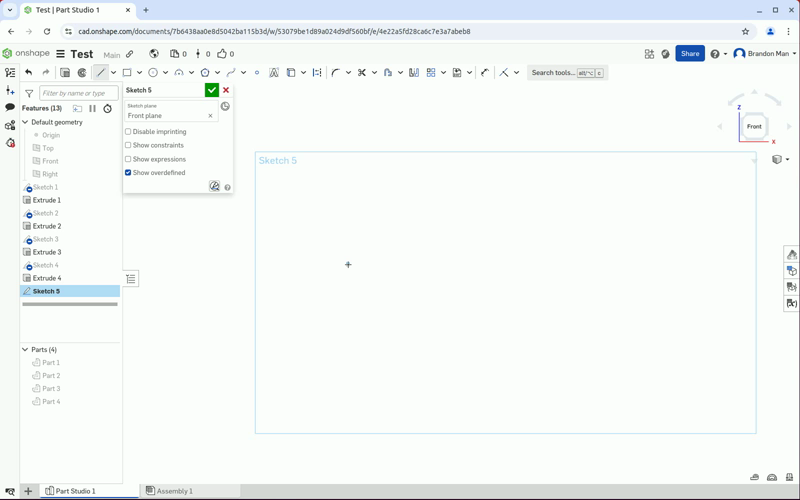
key_down(shift)
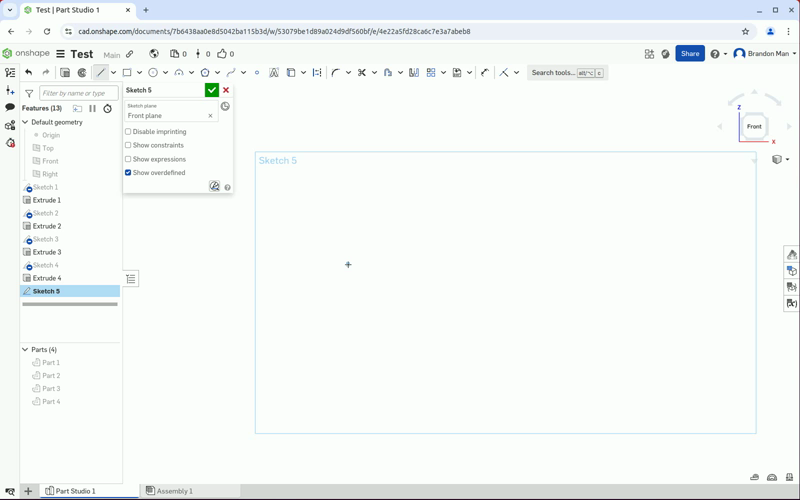
mouse_move(378, 264)
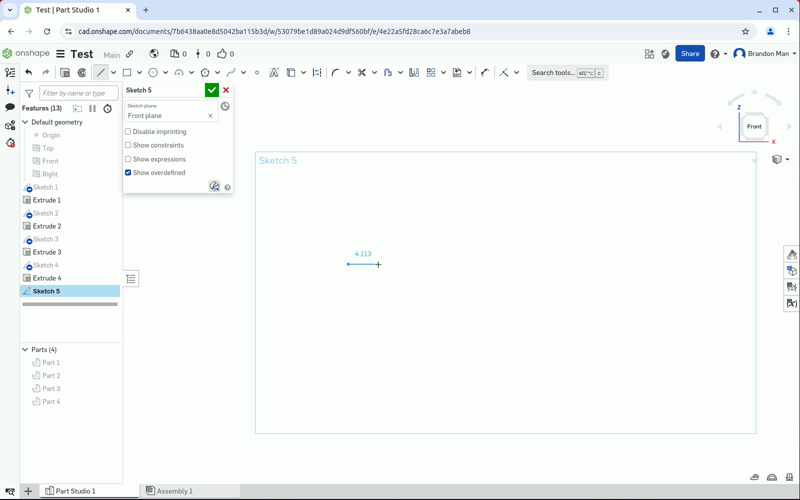
mouse_move(385, 264)
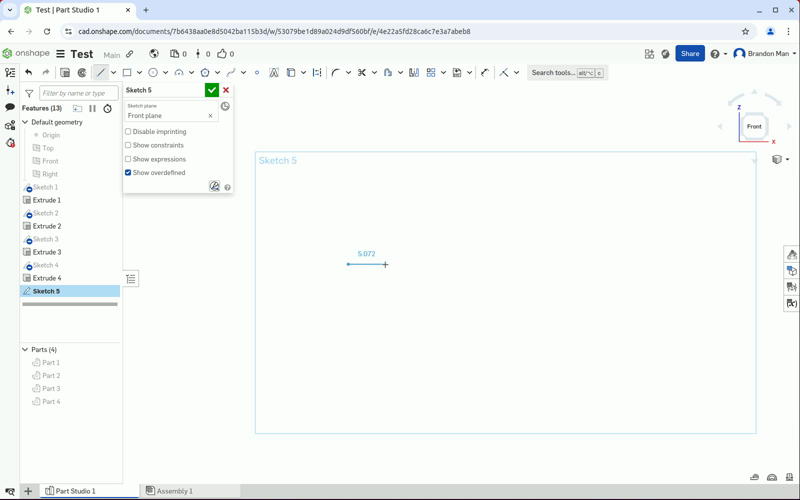
click(385, 264)
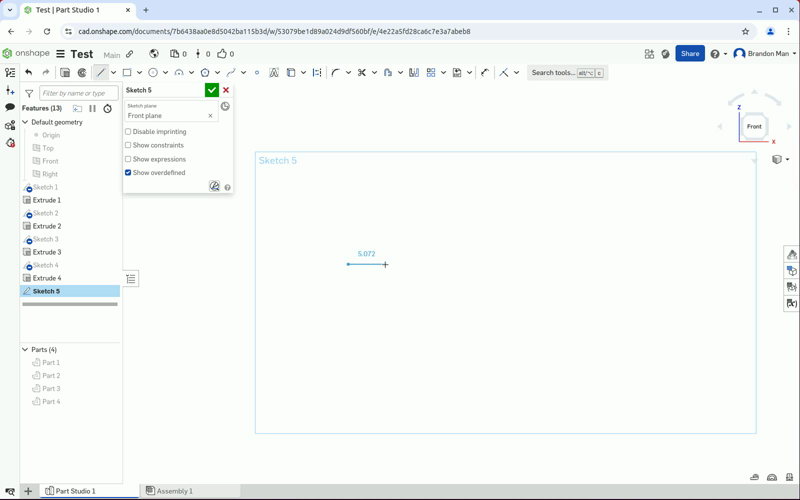
key_up(shift)
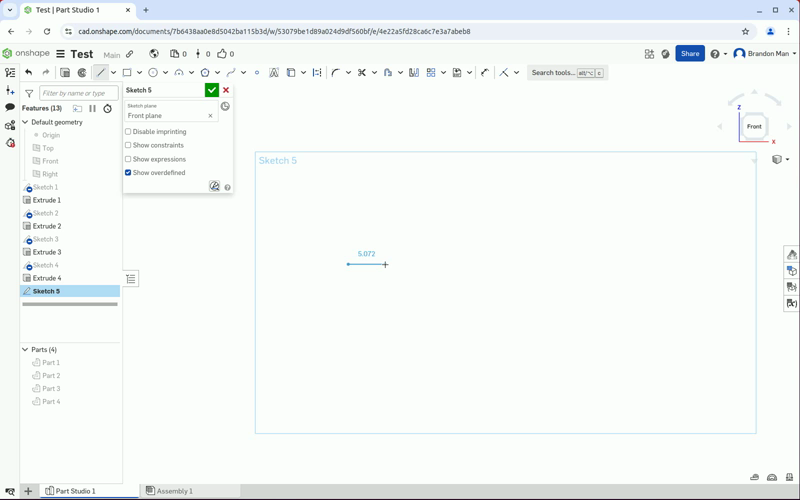
key_down(shift)
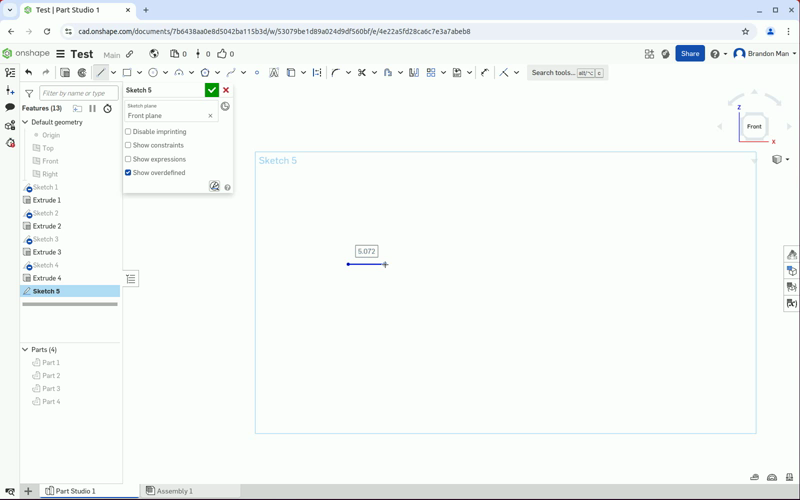
mouse_move(415, 264)
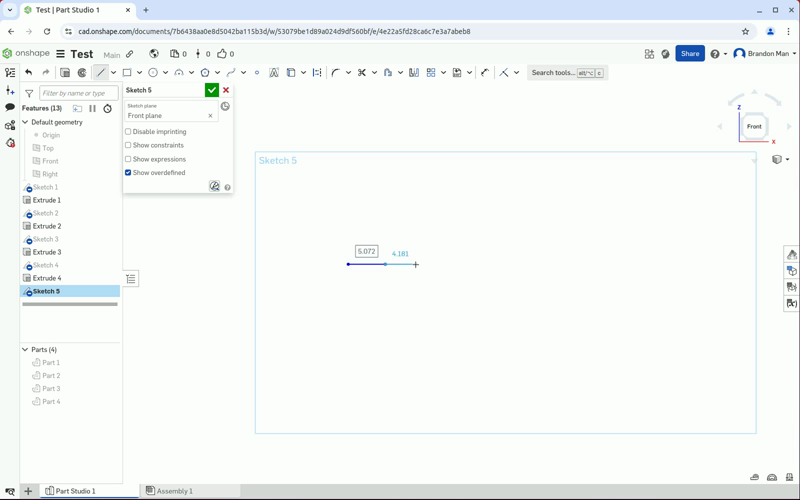
mouse_move(385, 236)
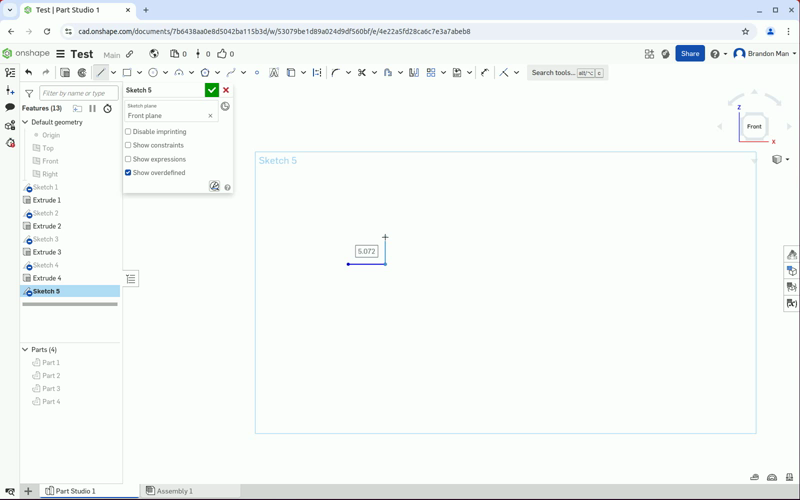
click(385, 236)
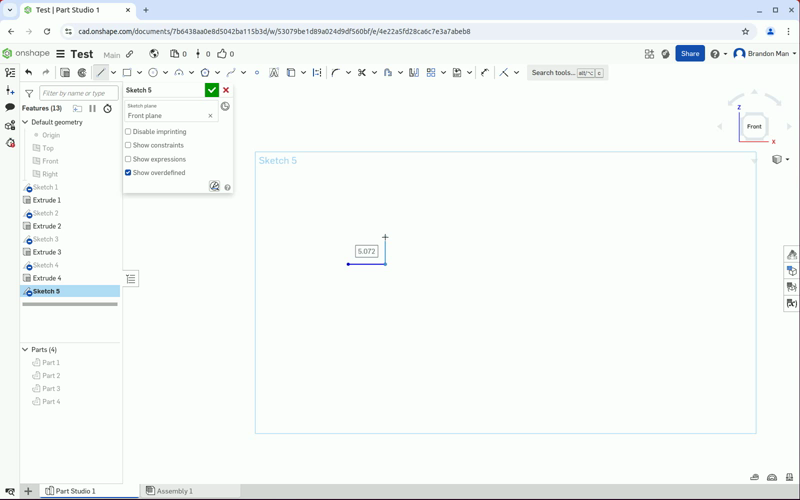
key_up(shift)
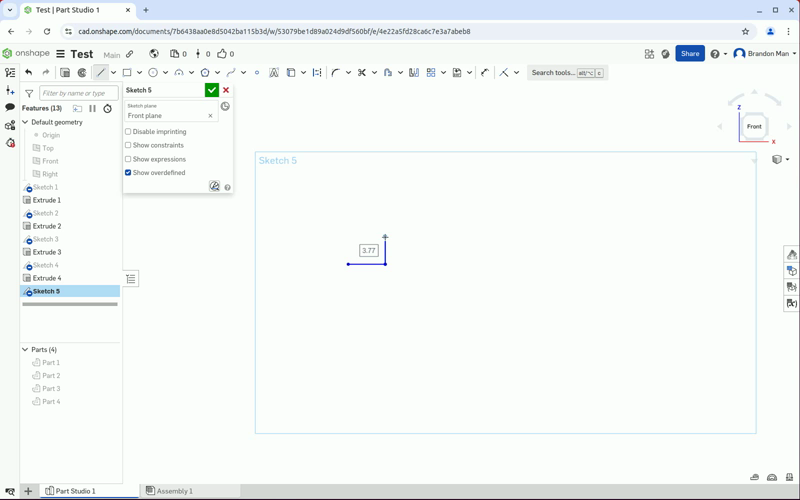
key_down(shift)
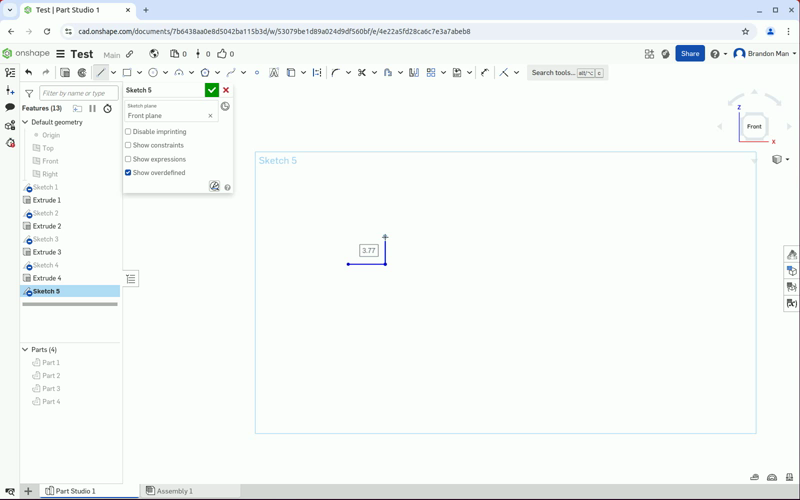
mouse_move(415, 236)
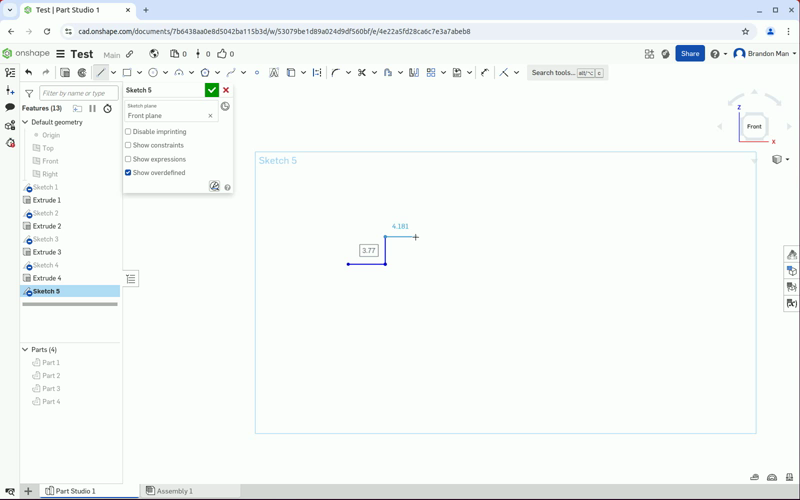
mouse_move(348, 236)
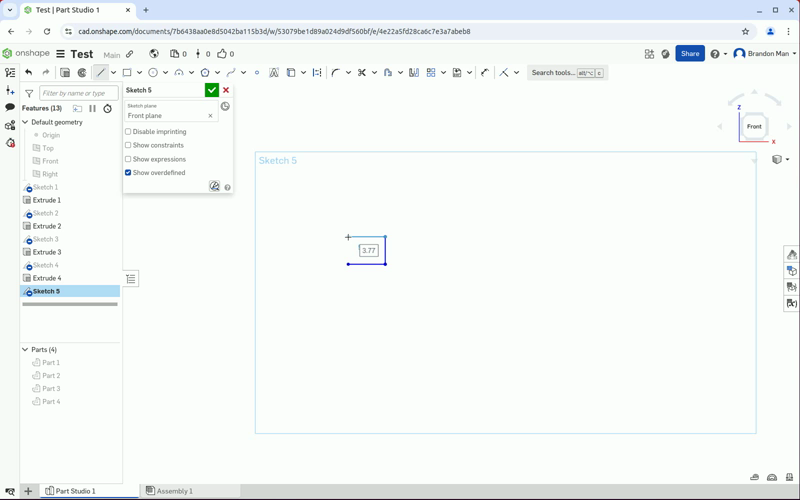
click(348, 236)
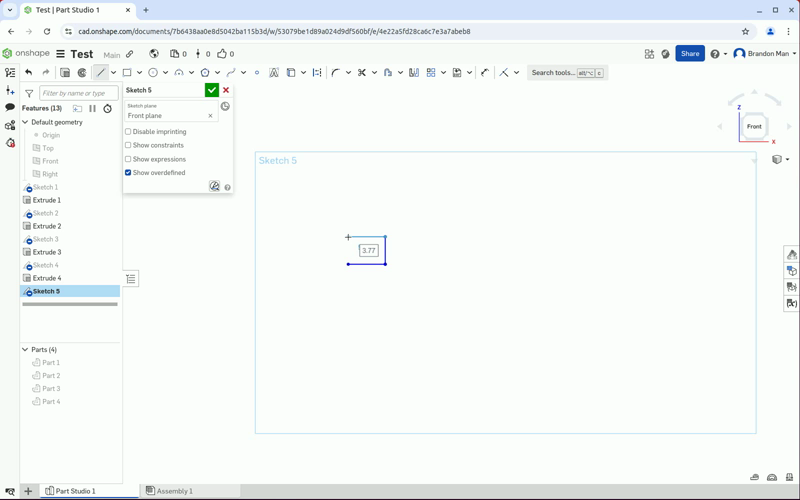
key_up(shift)
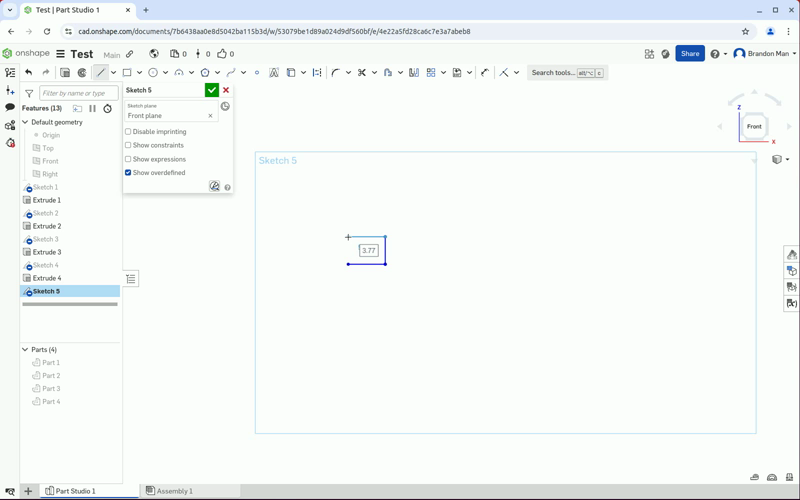
mouse_move(378, 236)
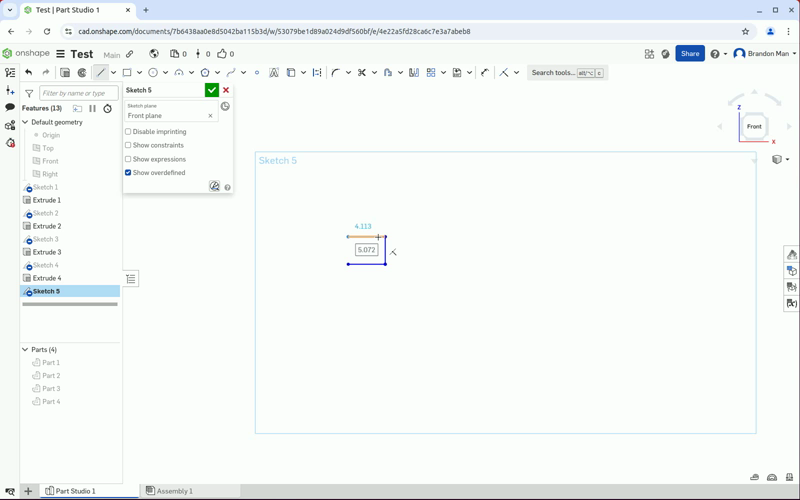
key_down(shift)
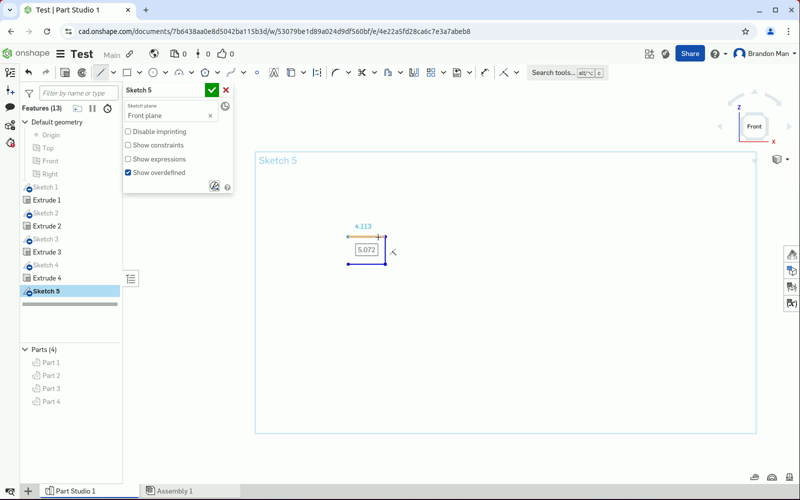
mouse_move(348, 264)
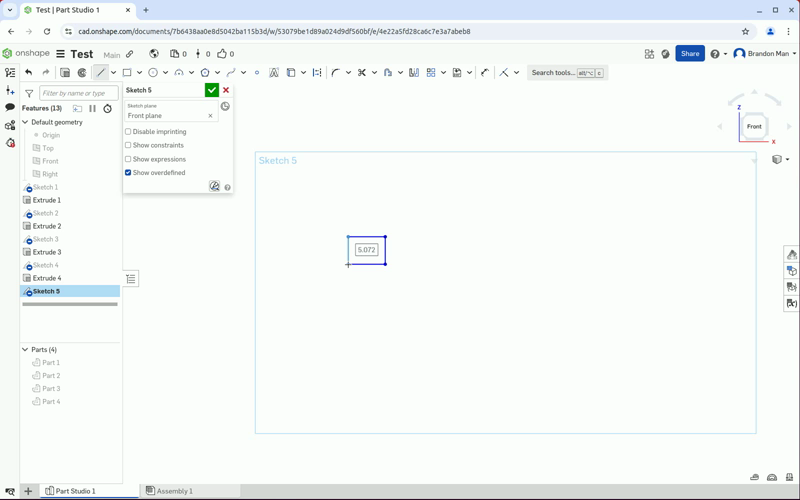
key_up(shift)
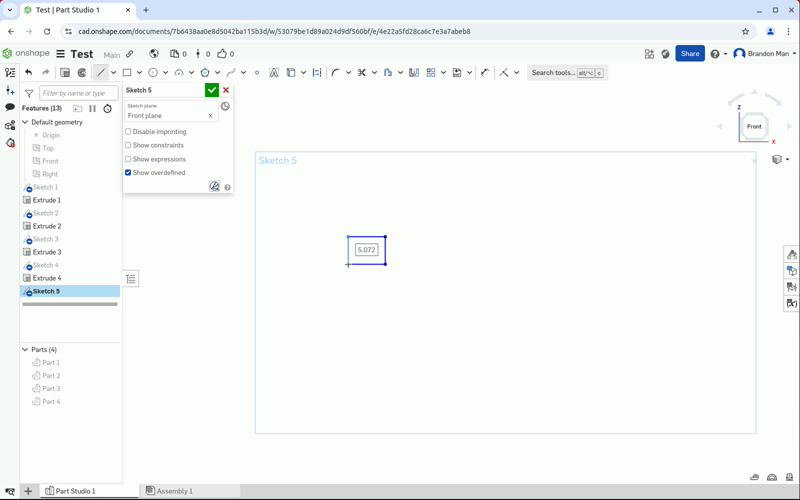
click(348, 264)
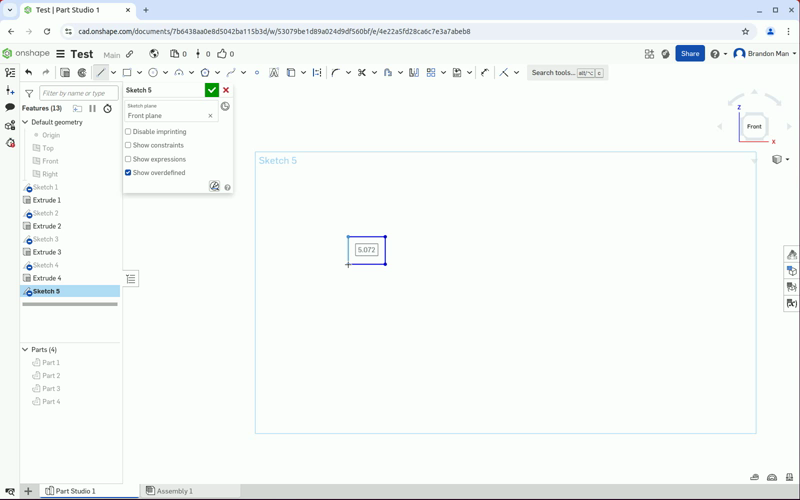
key(esc)
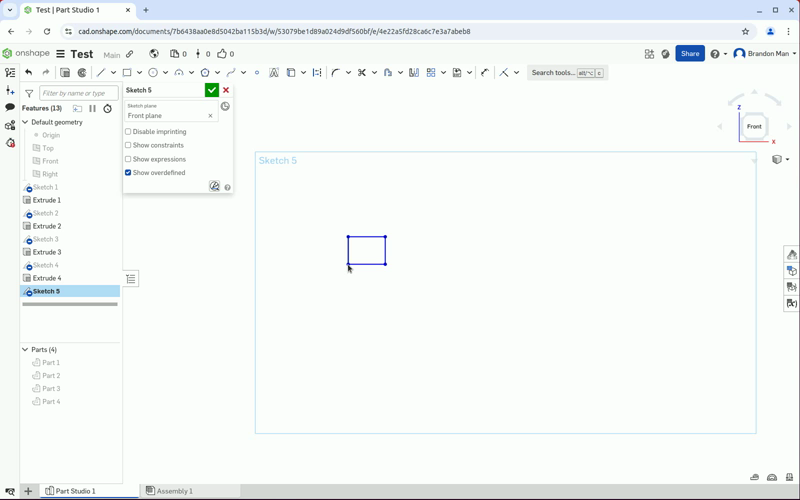
key(l)
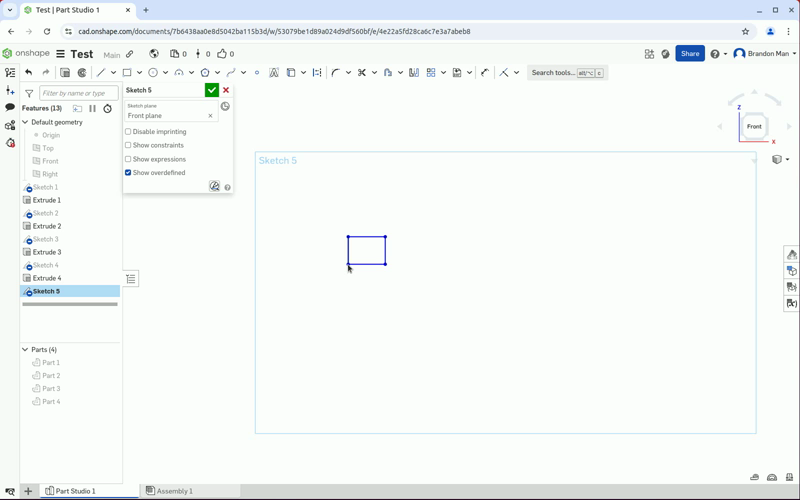
key_down(shift)
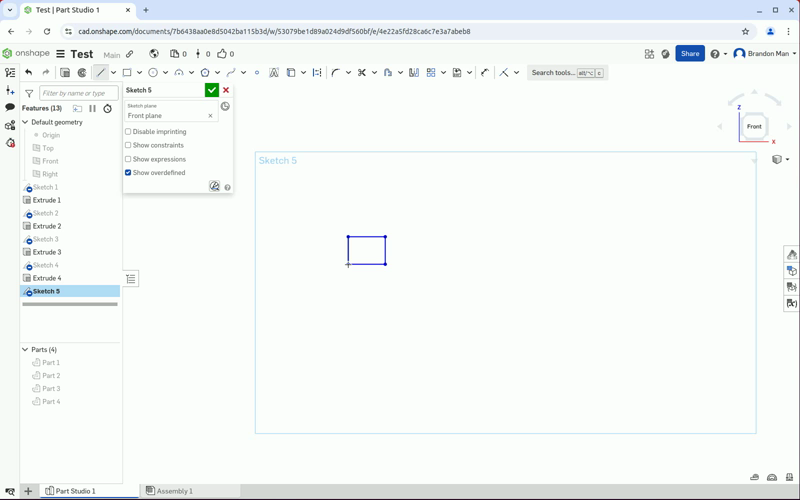
mouse_move(349, 262)
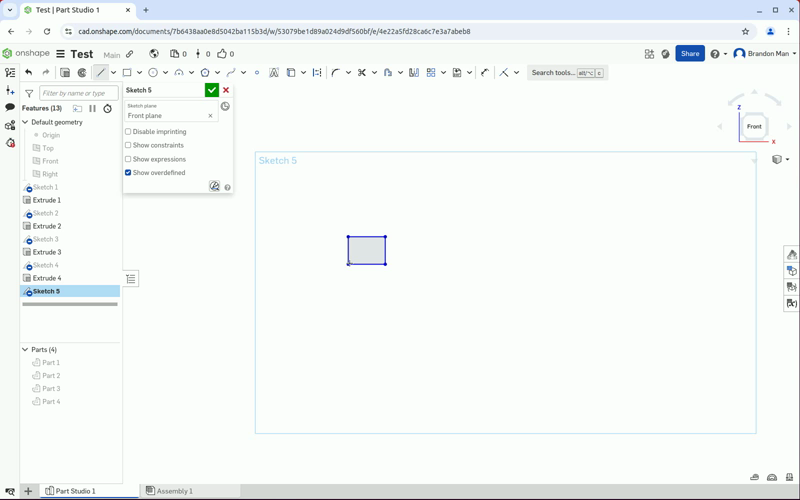
scroll(6)
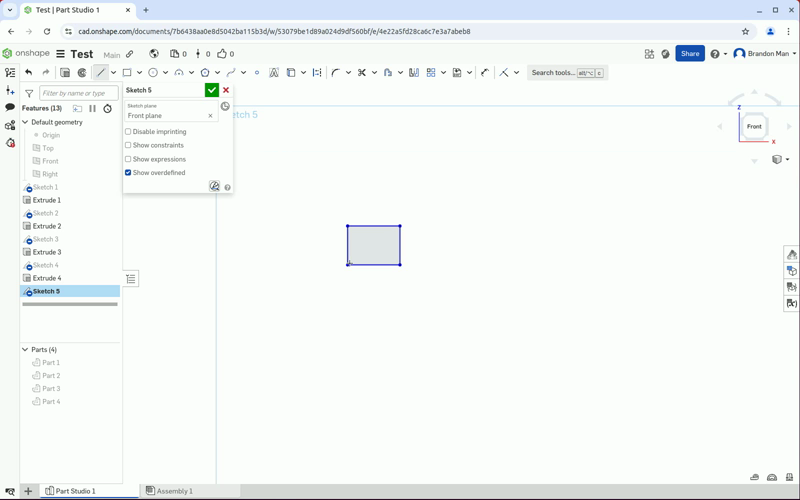
scroll(6)
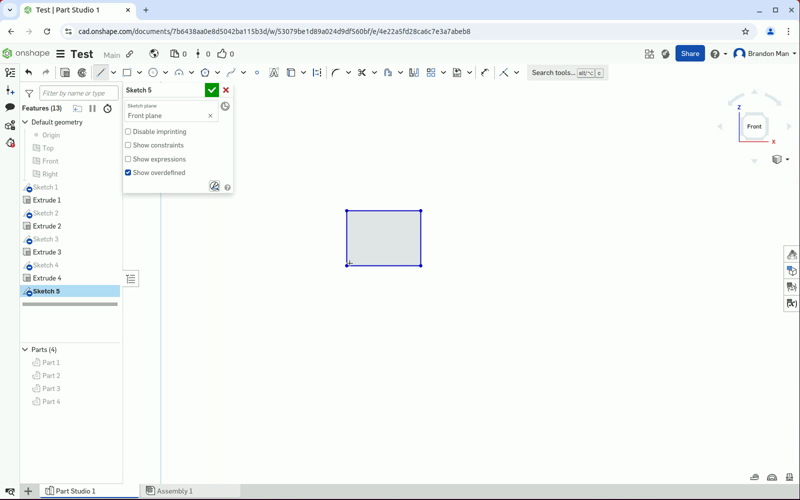
scroll(6)
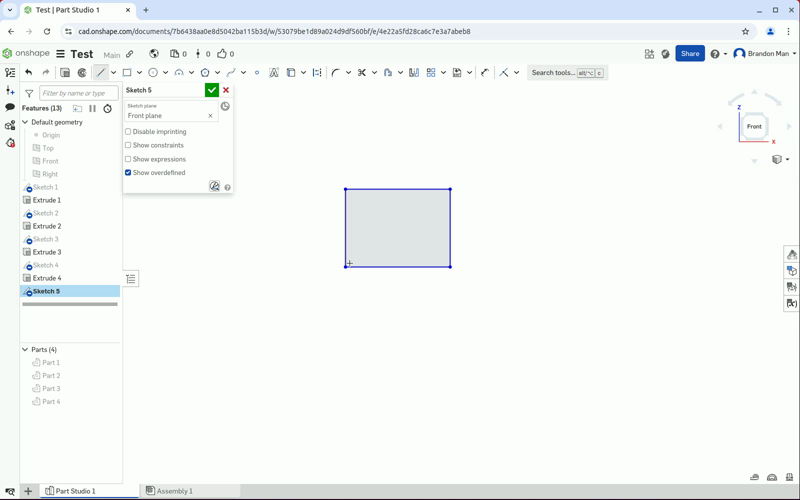
scroll(6)
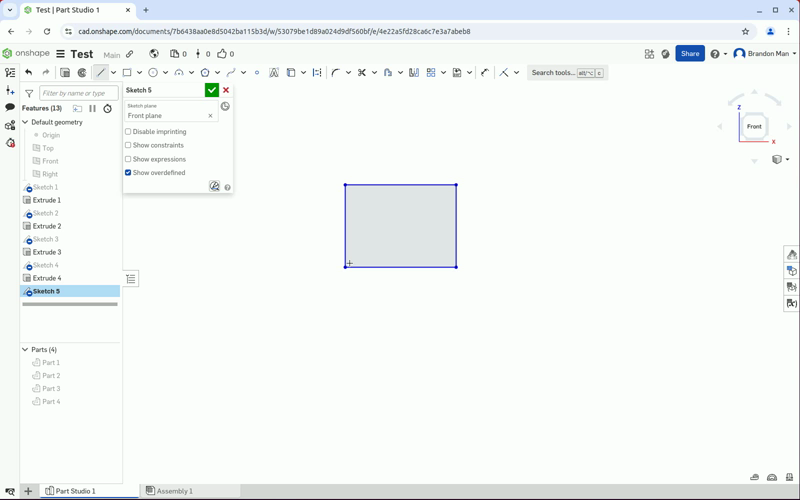
scroll(6)
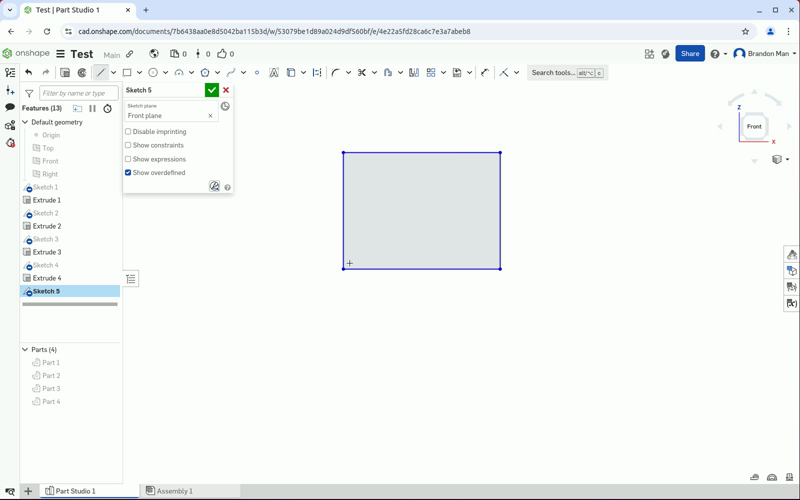
scroll(6)
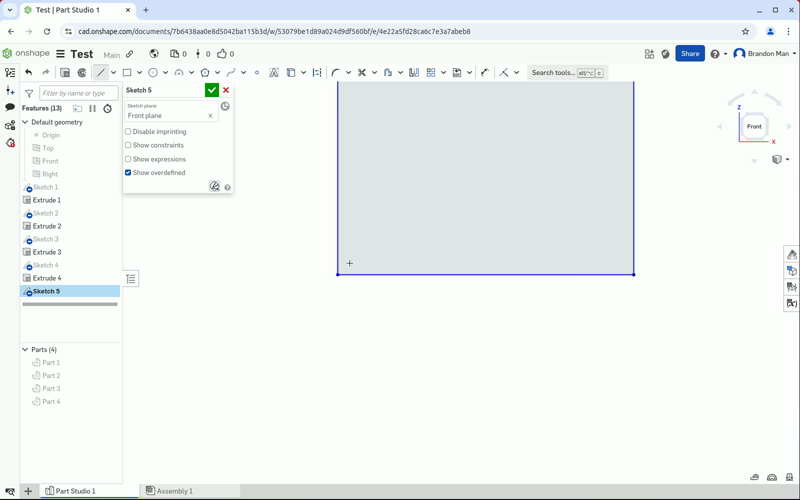
scroll(6)
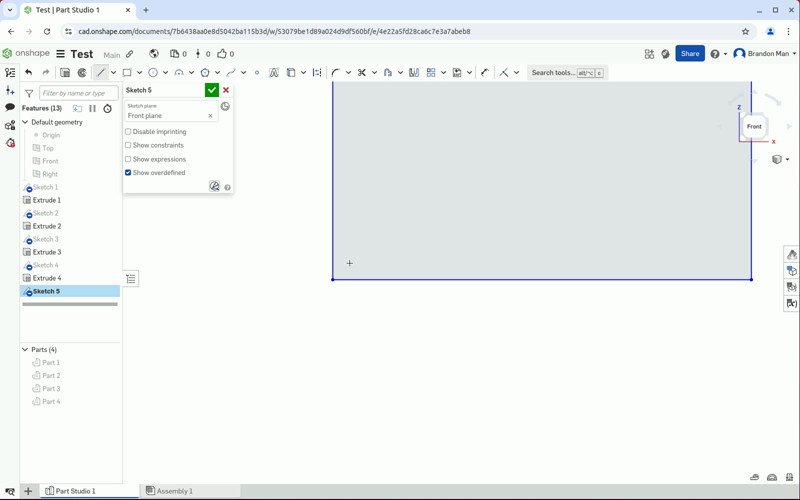
click(349, 262)
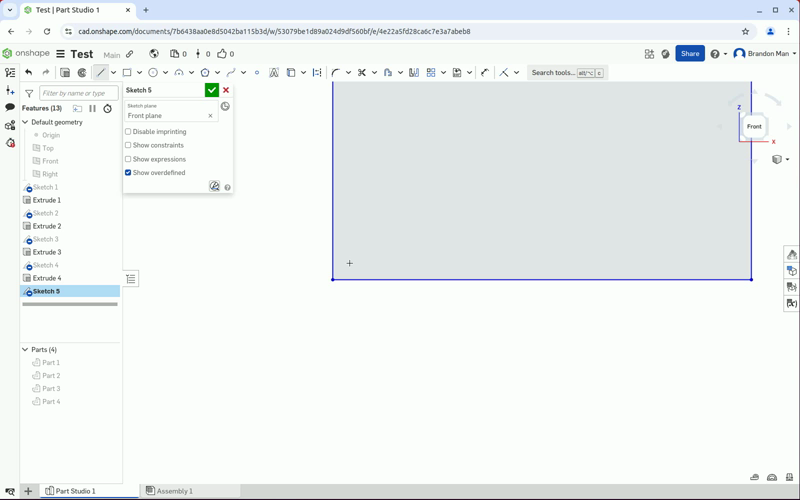
scroll(-6)
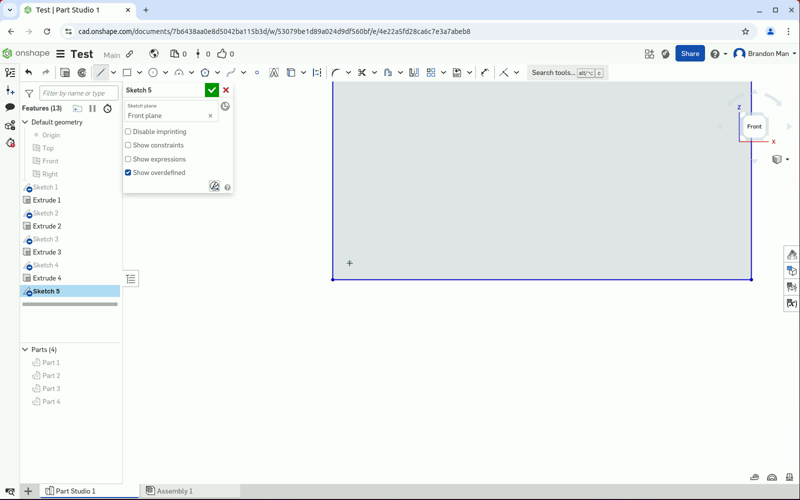
scroll(-6)
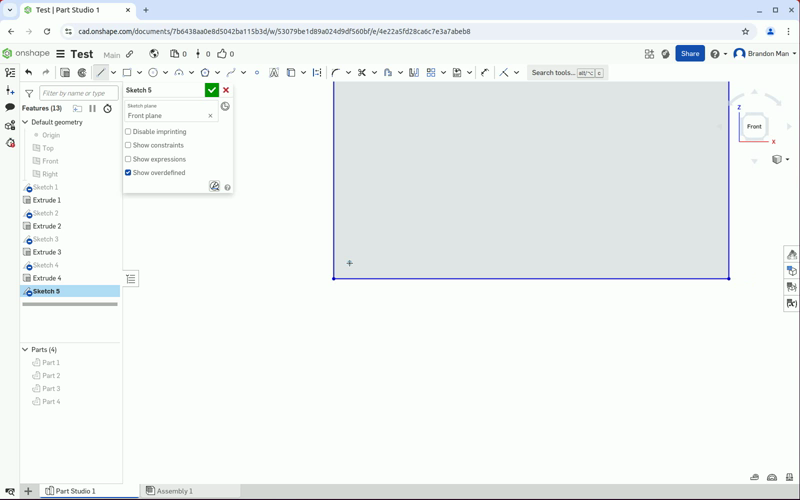
scroll(-6)
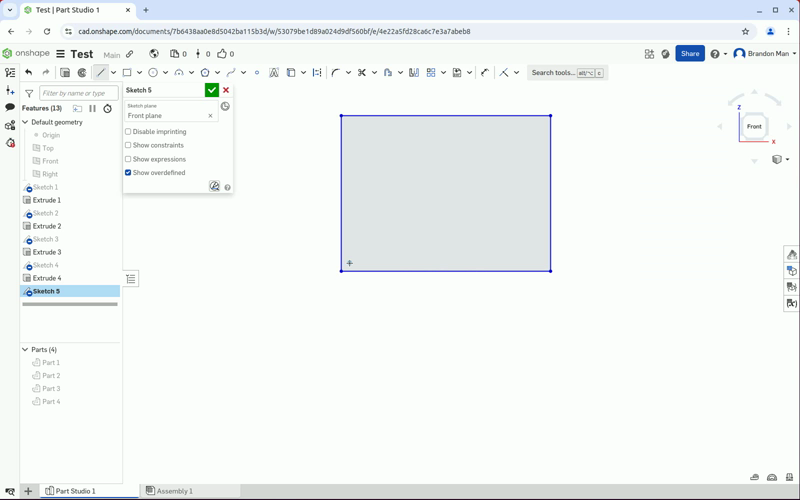
scroll(-6)
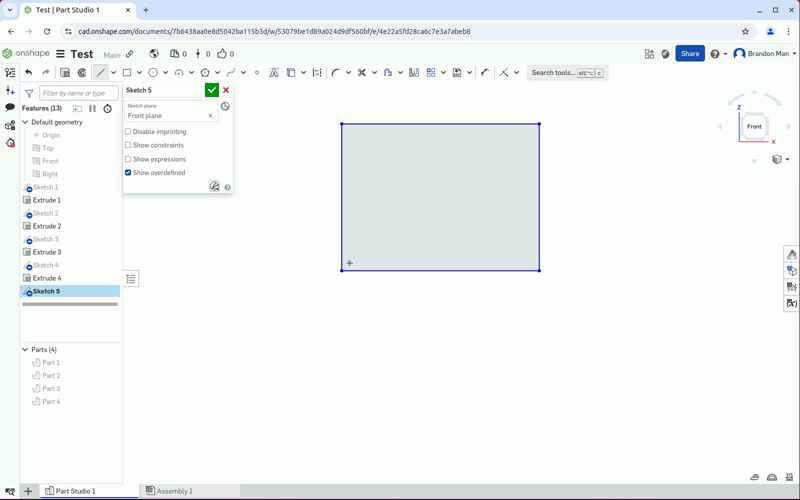
scroll(-6)
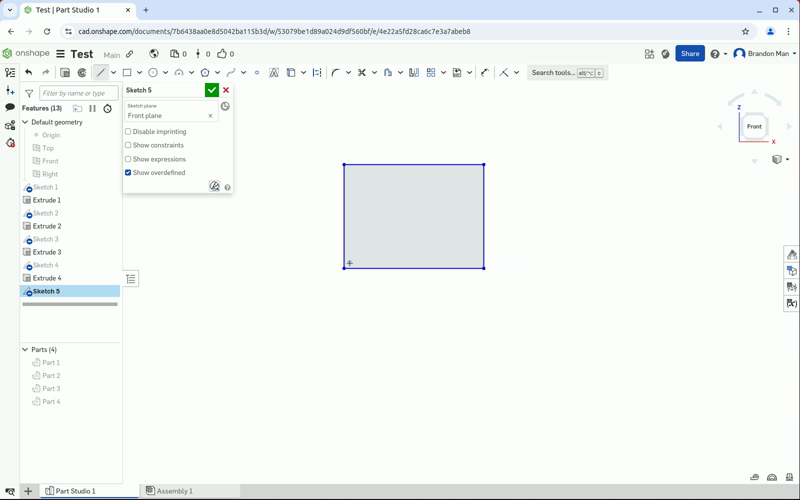
scroll(-6)
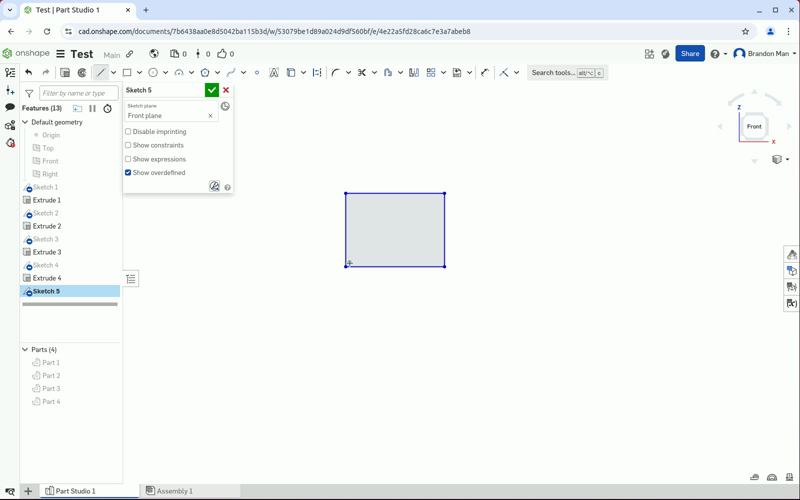
scroll(-6)
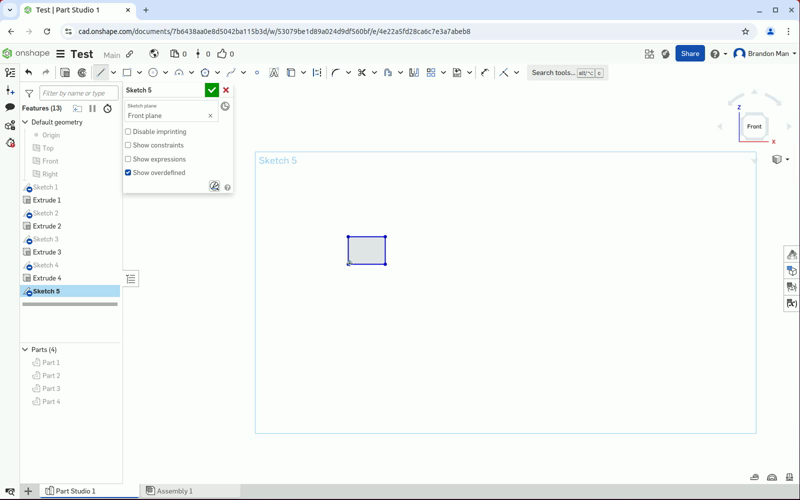
key_up(shift)
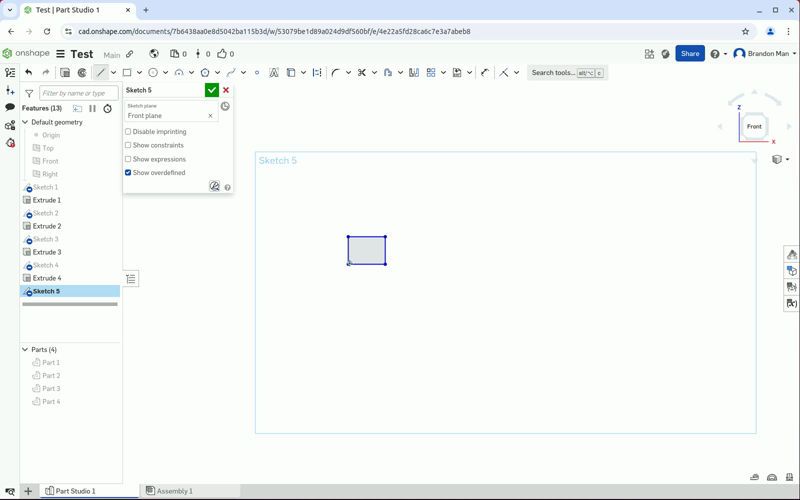
key_down(shift)
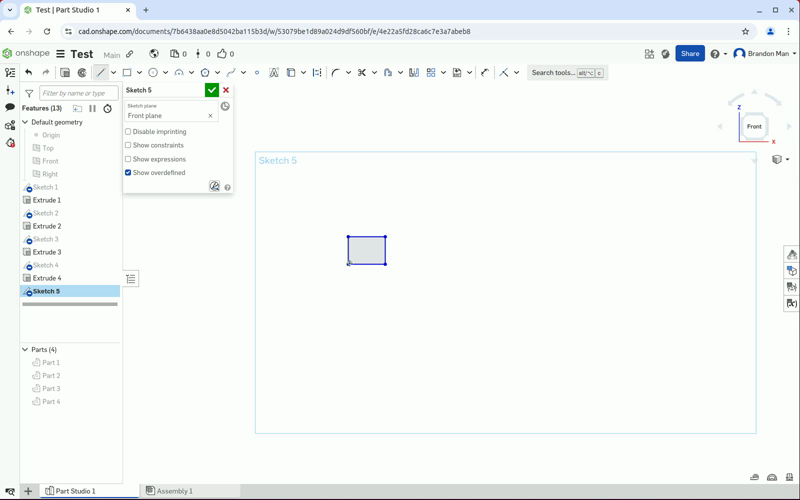
mouse_move(379, 262)
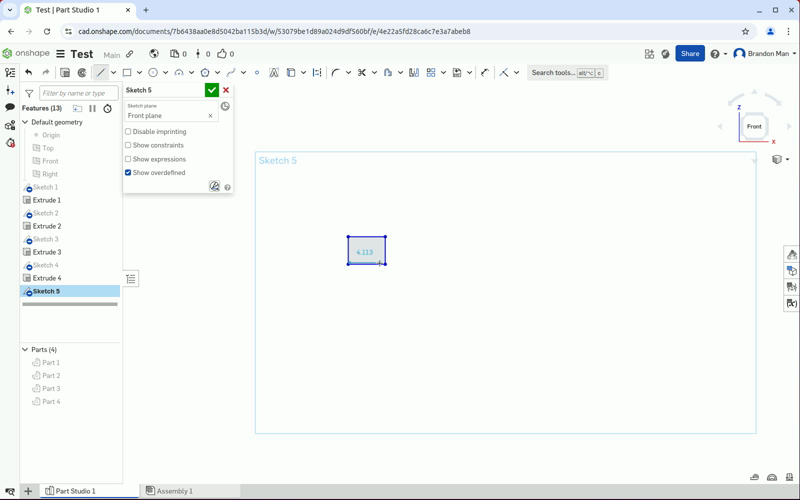
mouse_move(354, 262)
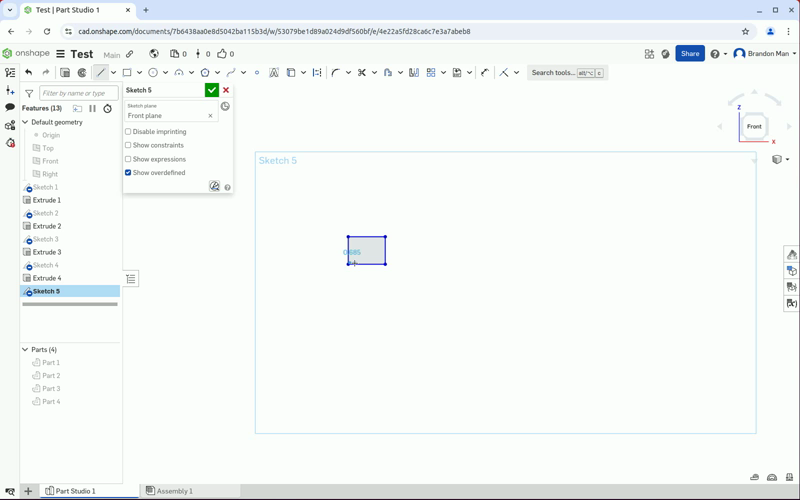
scroll(6)
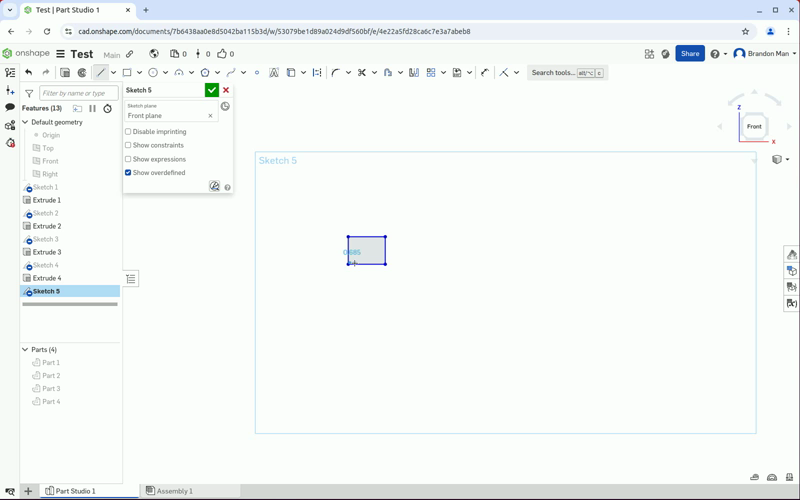
scroll(6)
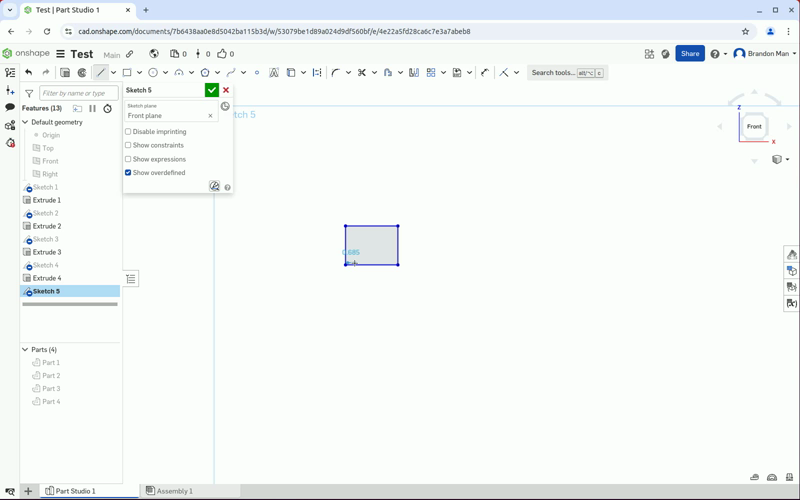
scroll(6)
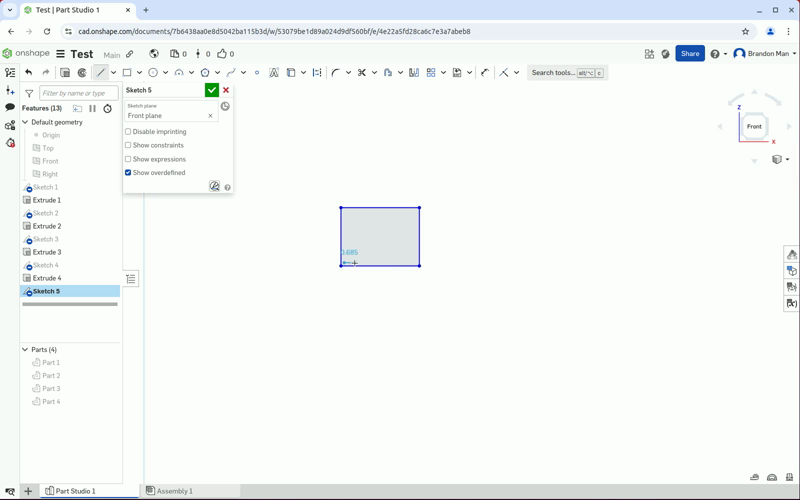
scroll(6)
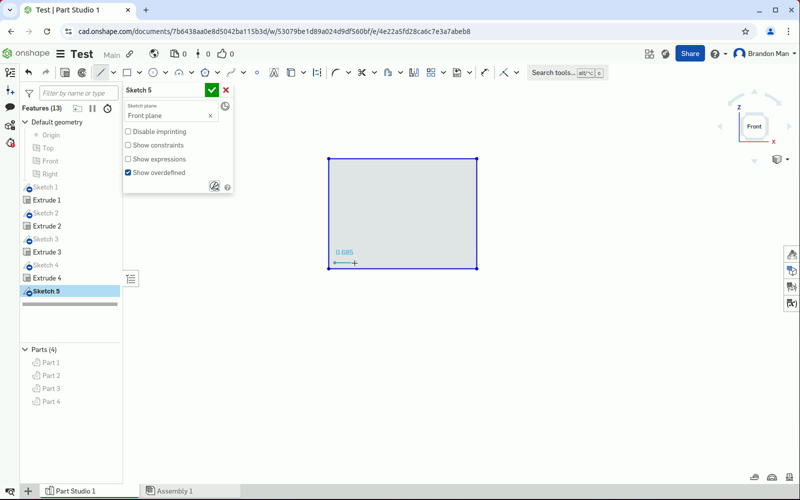
scroll(6)
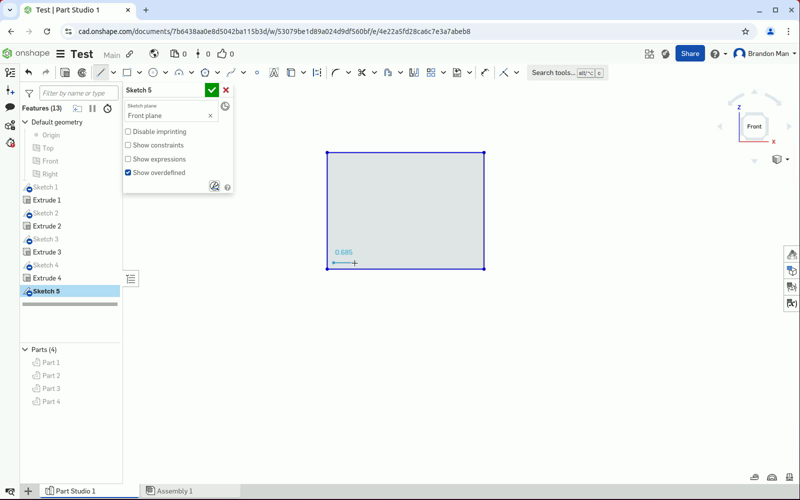
scroll(6)
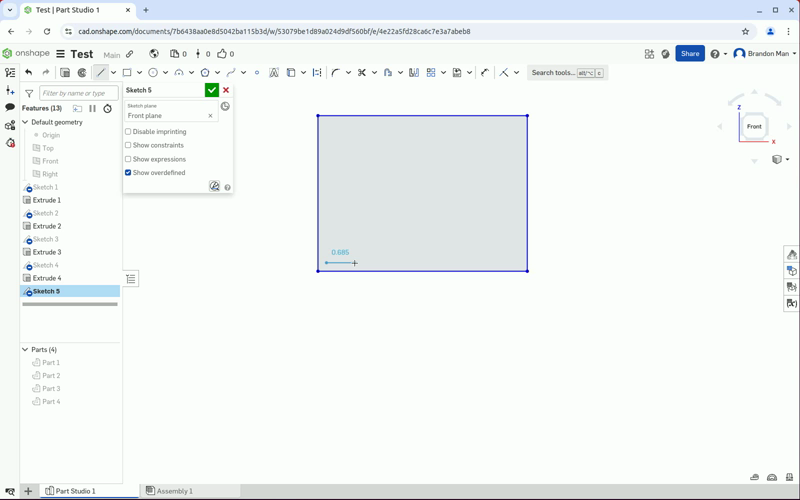
scroll(6)
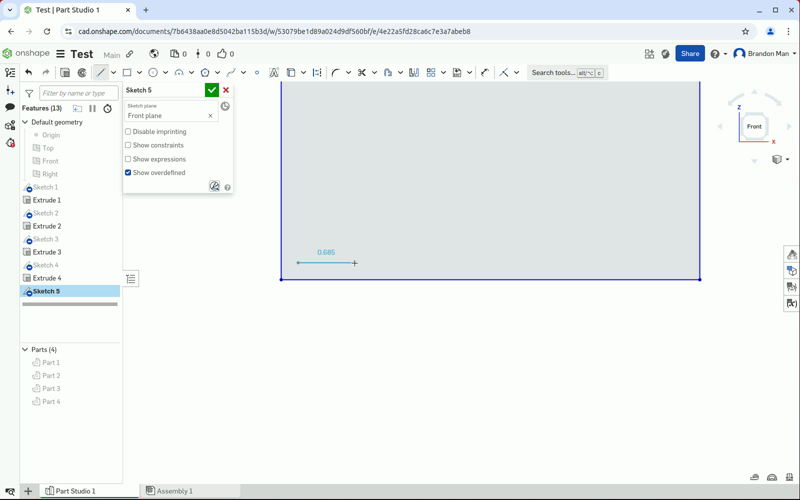
click(354, 262)
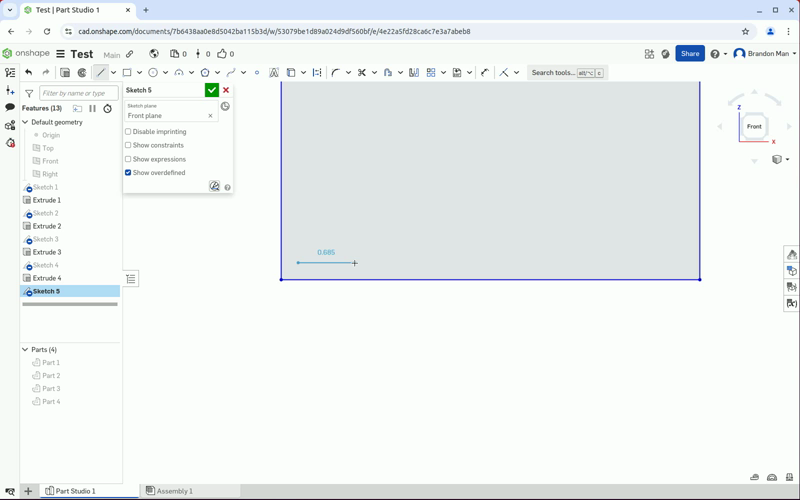
scroll(-6)
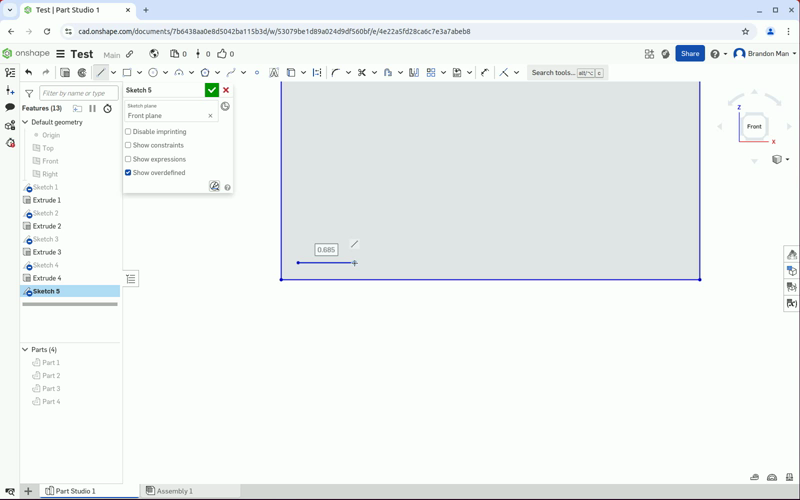
scroll(-6)
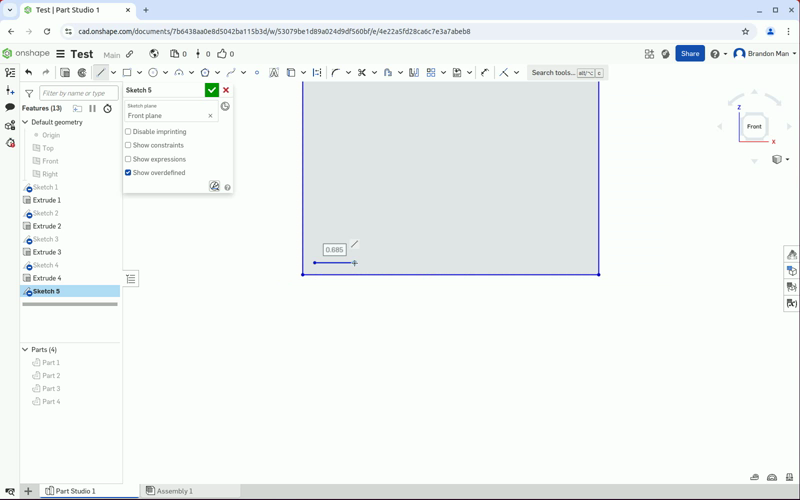
scroll(-6)
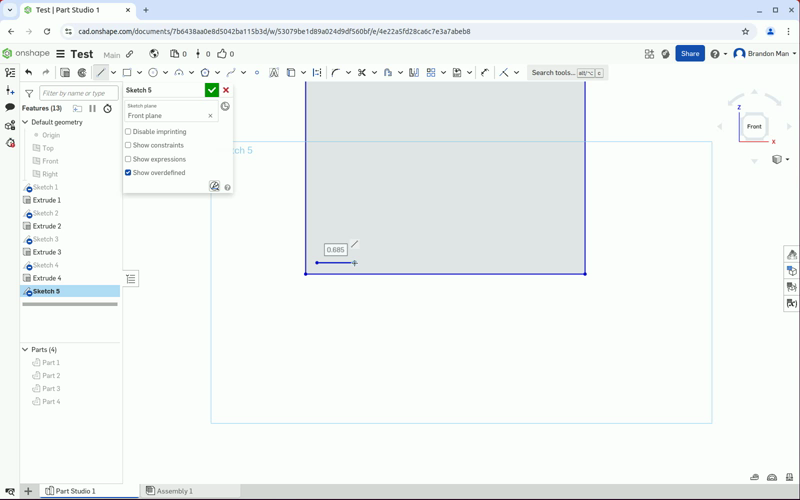
scroll(-6)
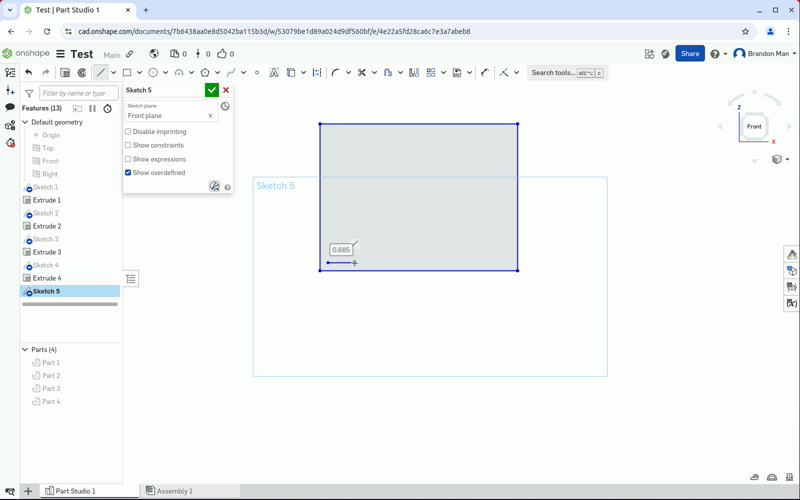
scroll(-6)
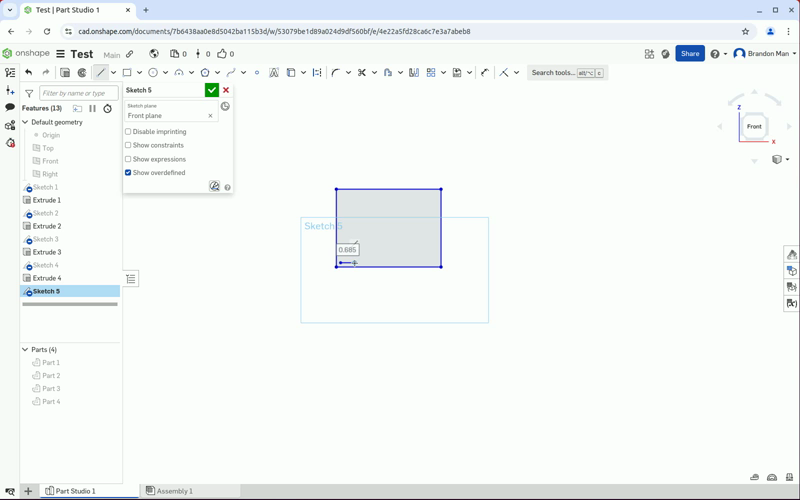
scroll(-6)
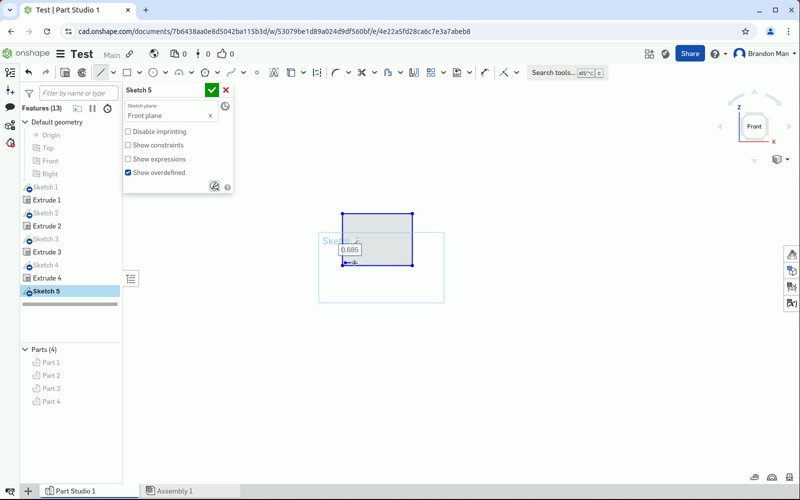
scroll(-6)
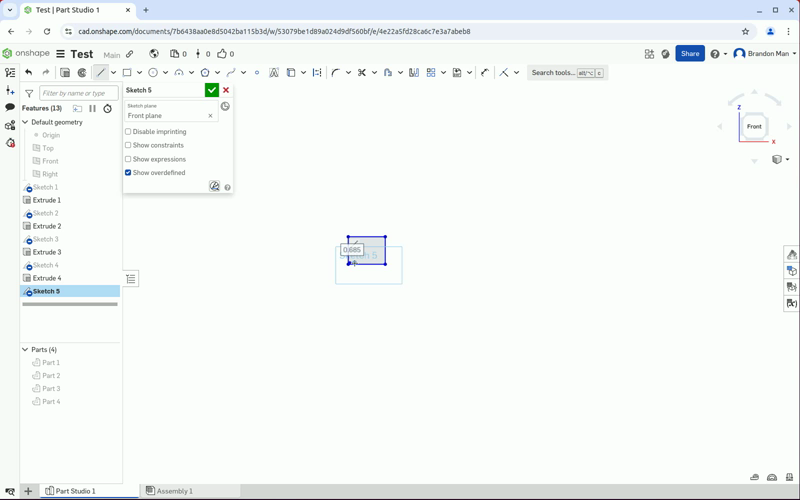
key_up(shift)
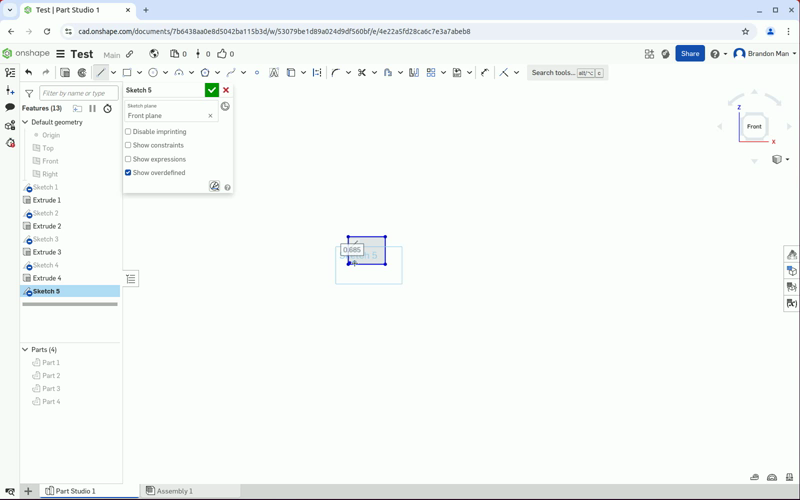
key_down(shift)
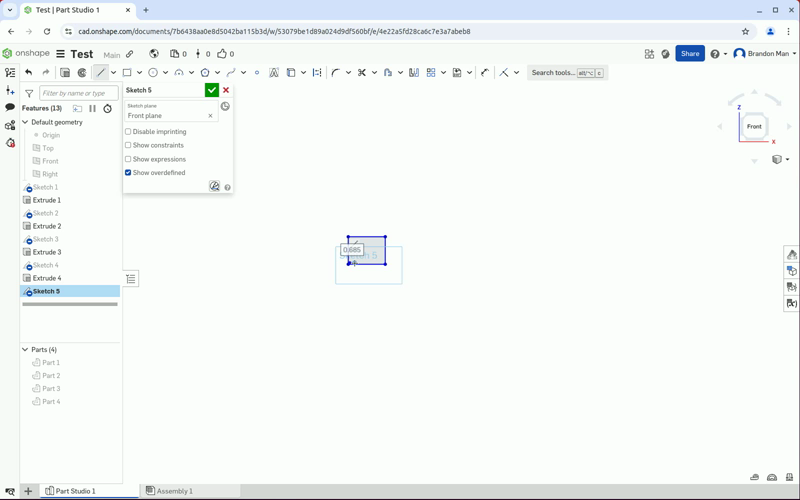
mouse_move(384, 262)
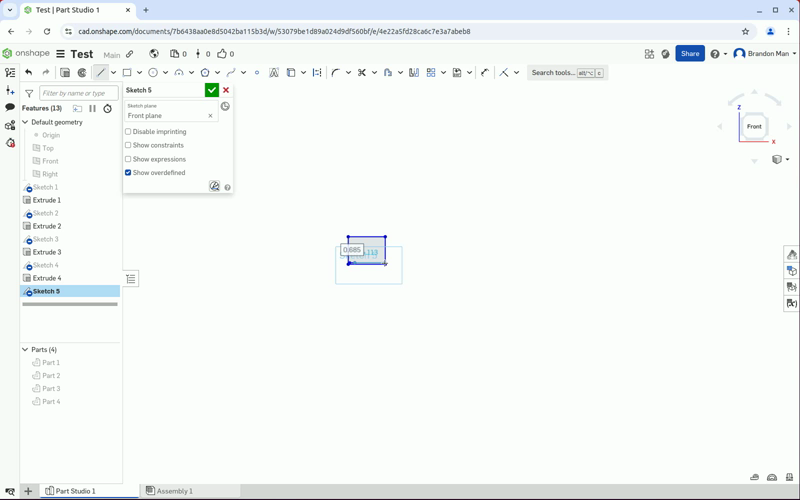
mouse_move(354, 238)
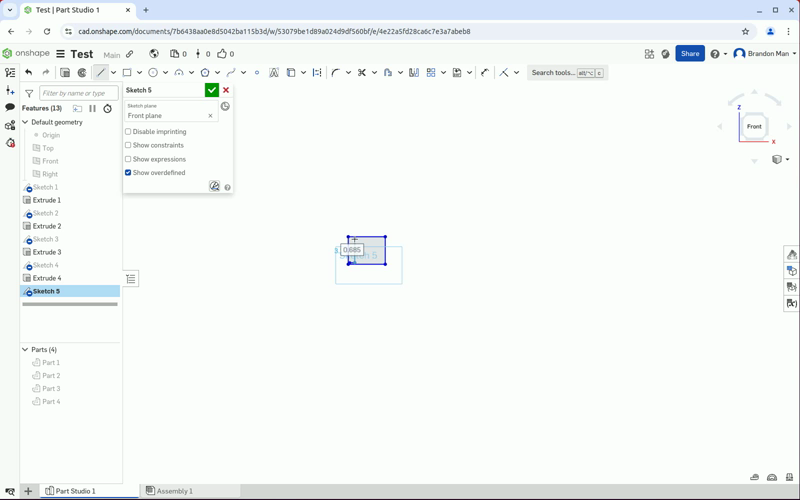
click(354, 238)
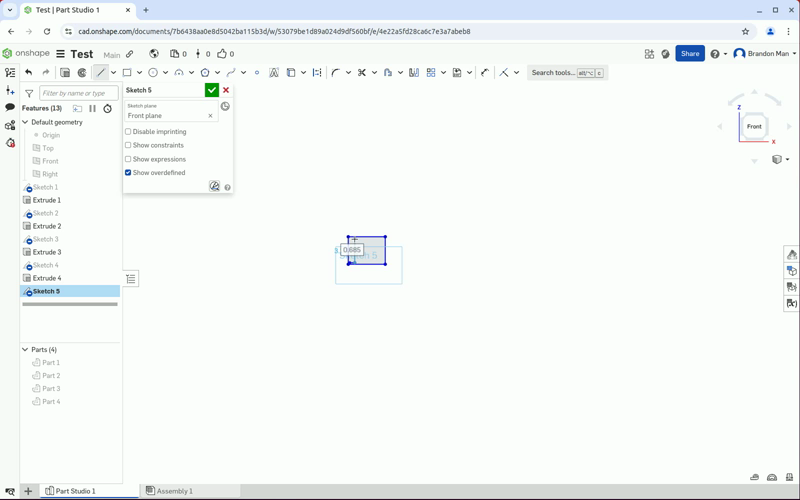
key_up(shift)
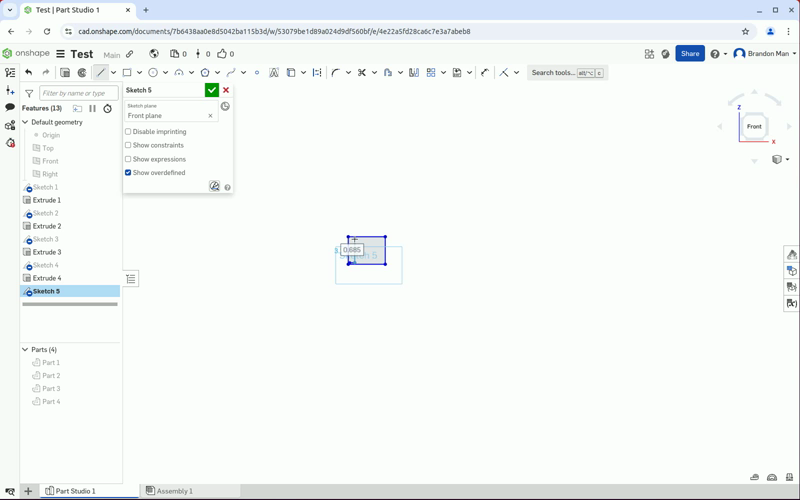
key_down(shift)
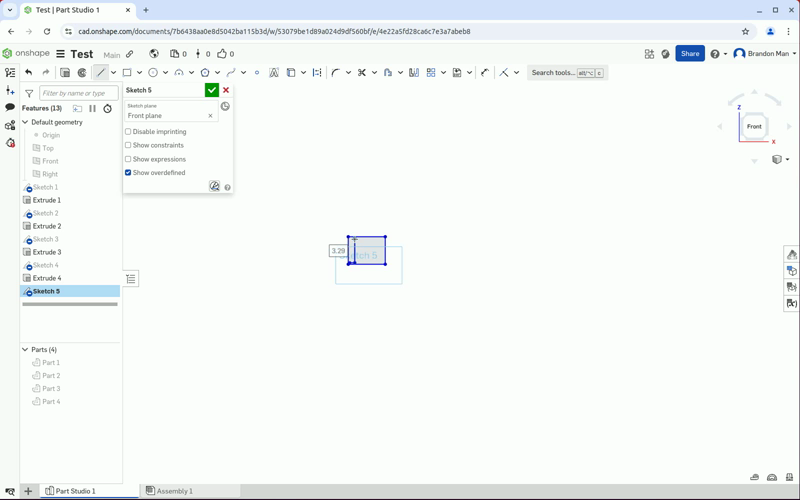
mouse_move(384, 238)
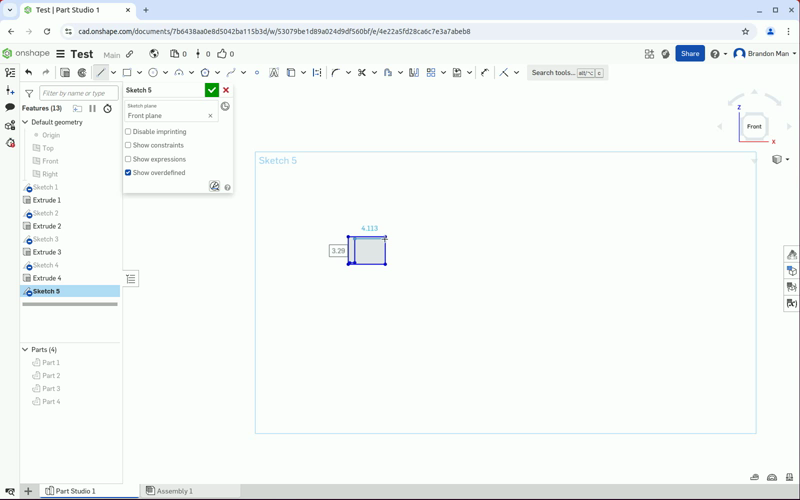
mouse_move(349, 238)
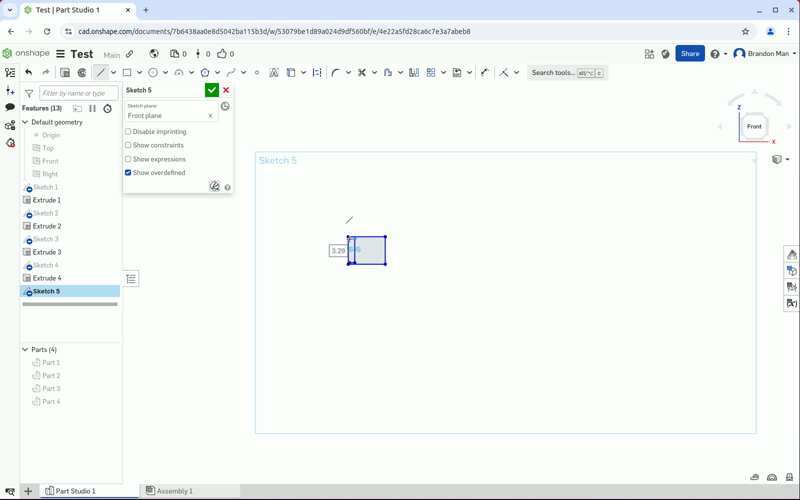
scroll(6)
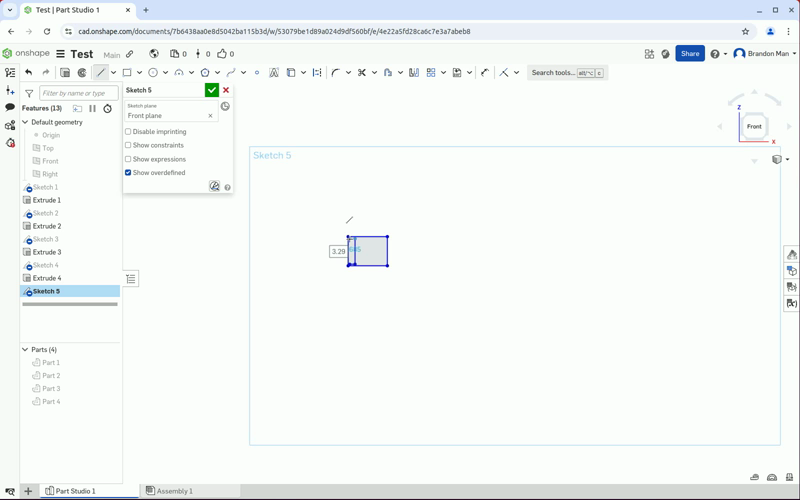
scroll(6)
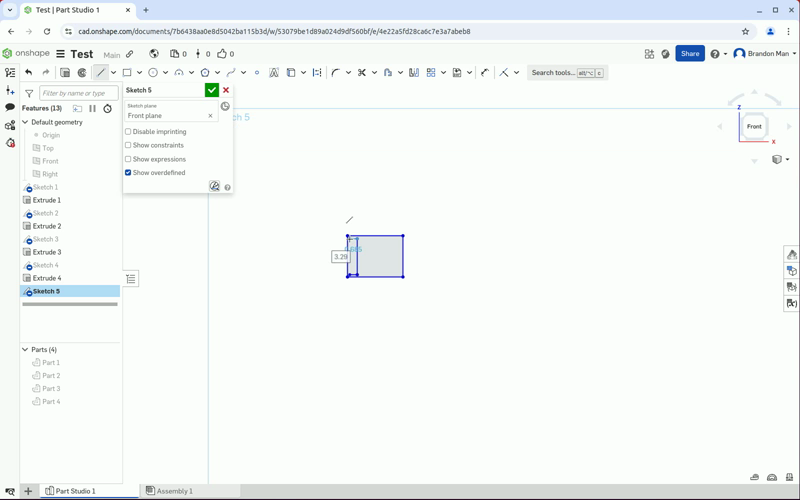
scroll(6)
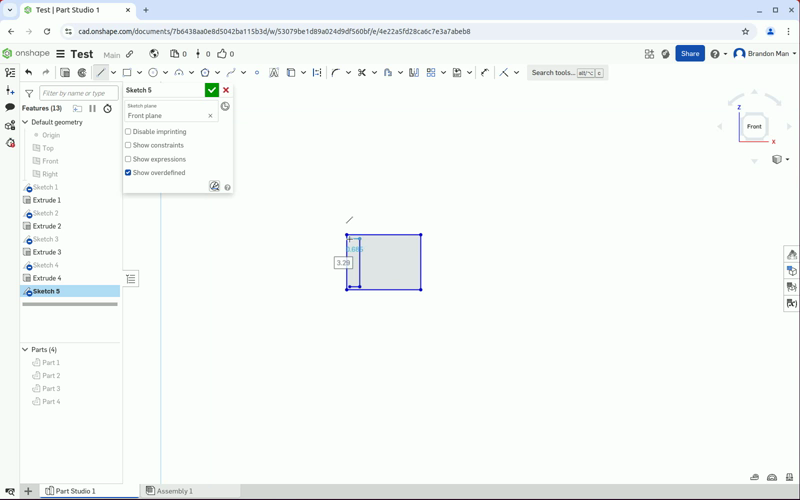
scroll(6)
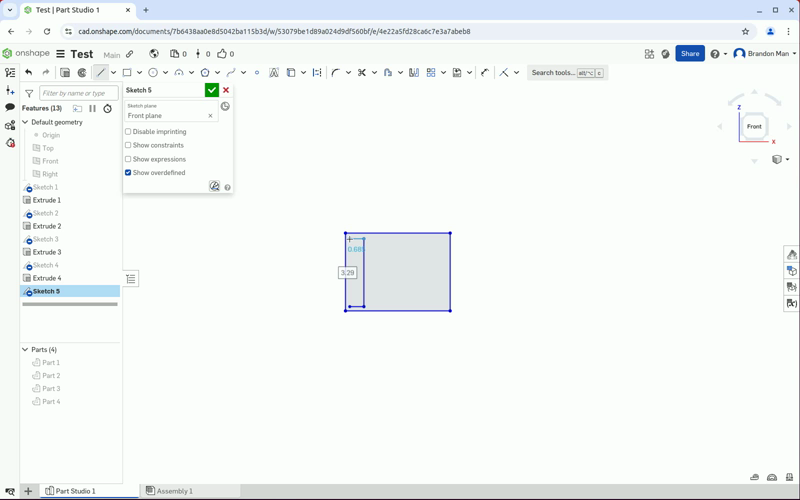
scroll(6)
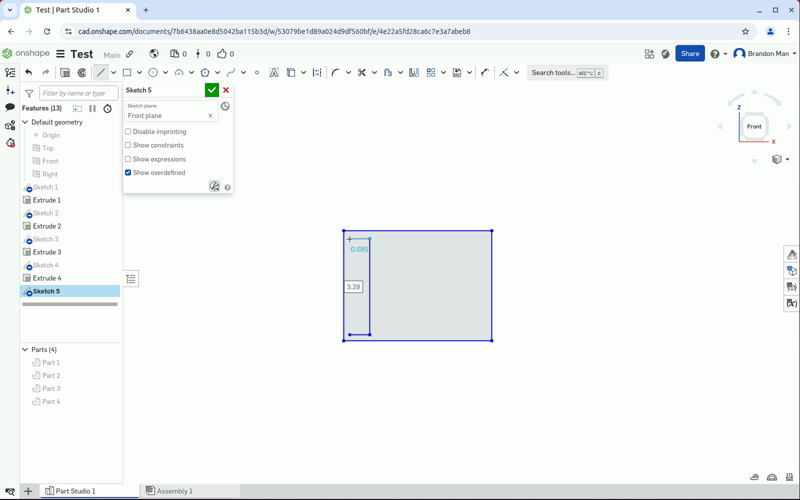
scroll(6)
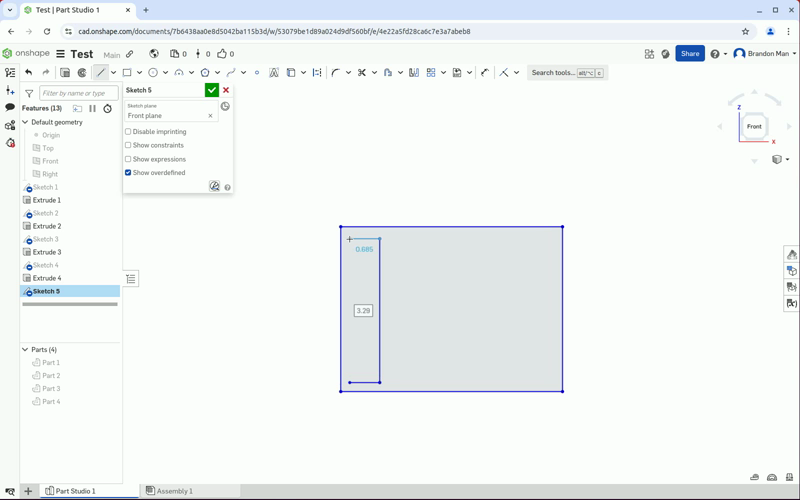
scroll(6)
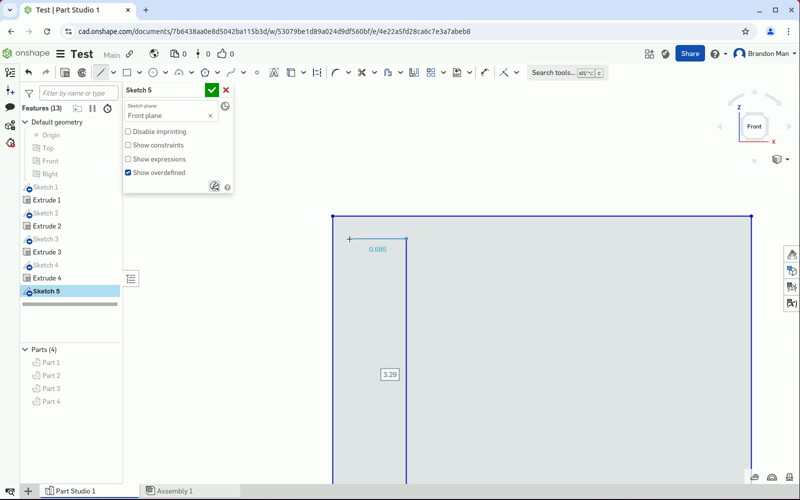
click(349, 238)
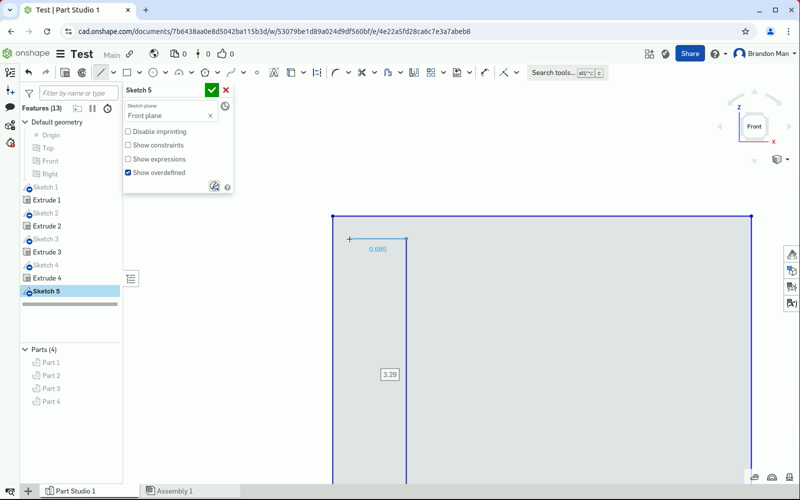
scroll(-6)
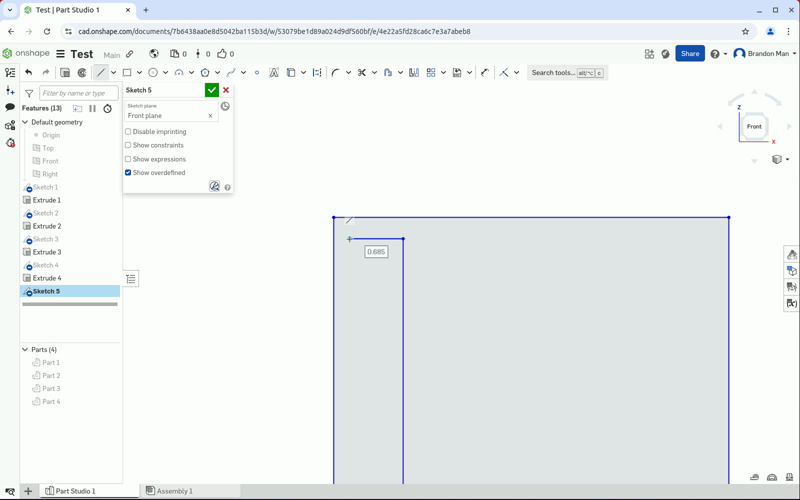
scroll(-6)
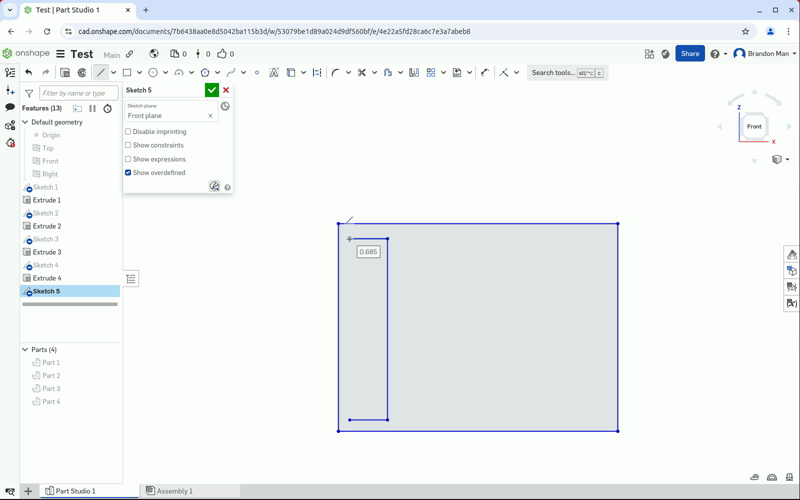
scroll(-6)
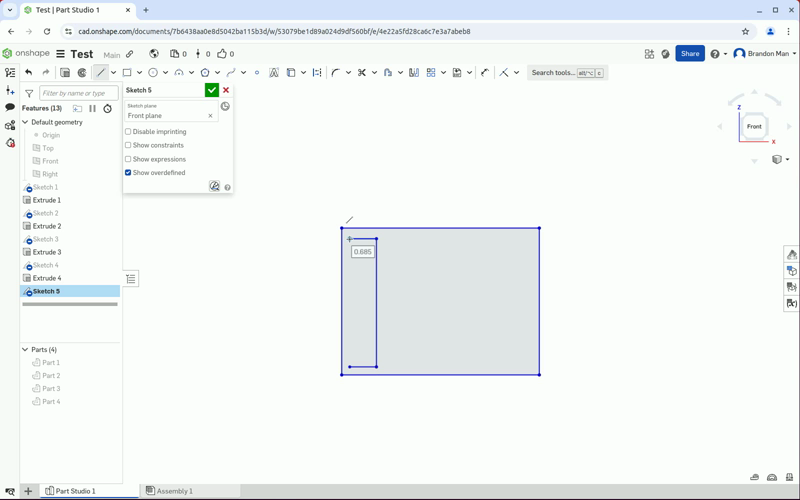
scroll(-6)
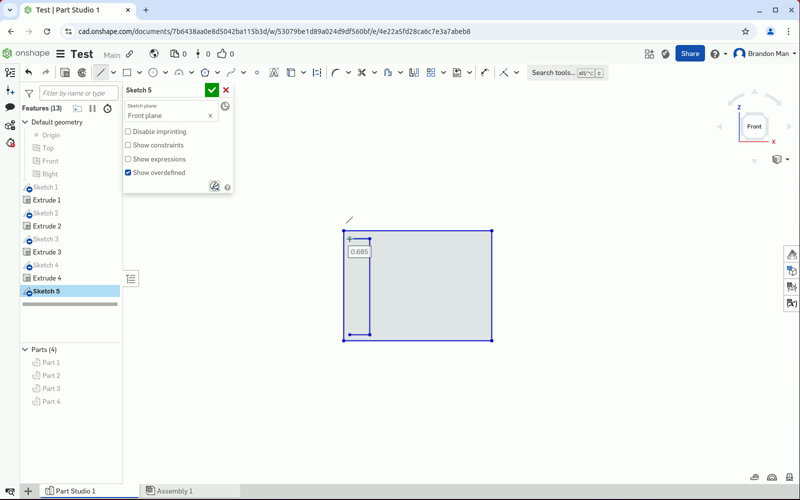
scroll(-6)
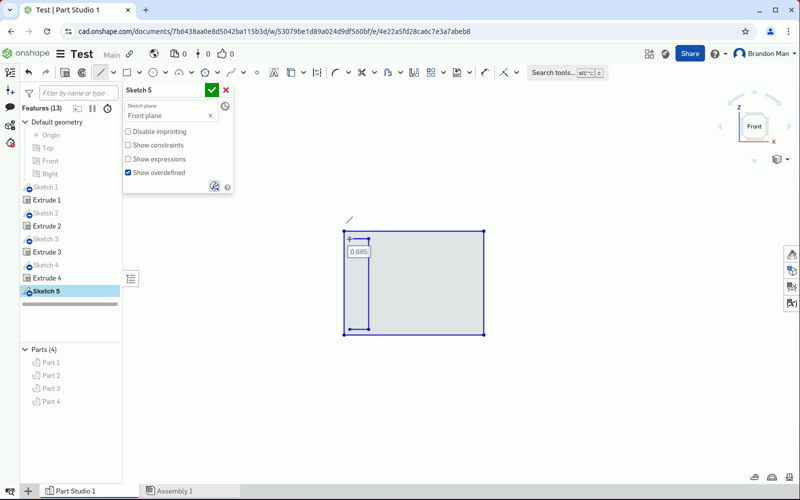
scroll(-6)
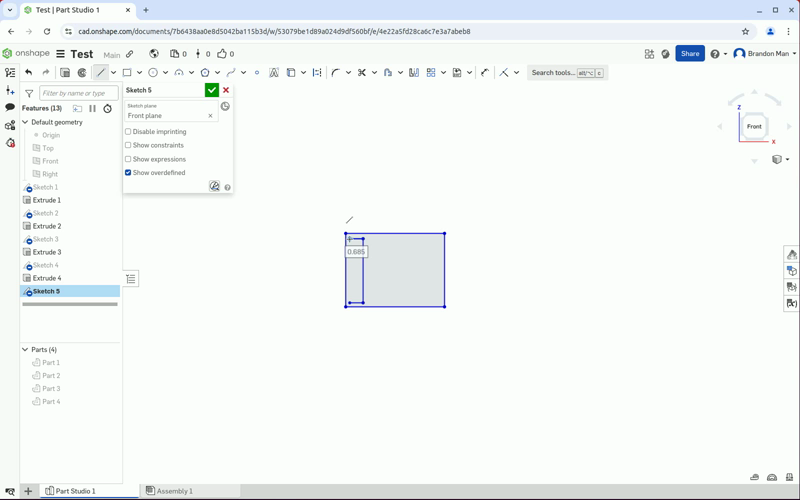
scroll(-6)
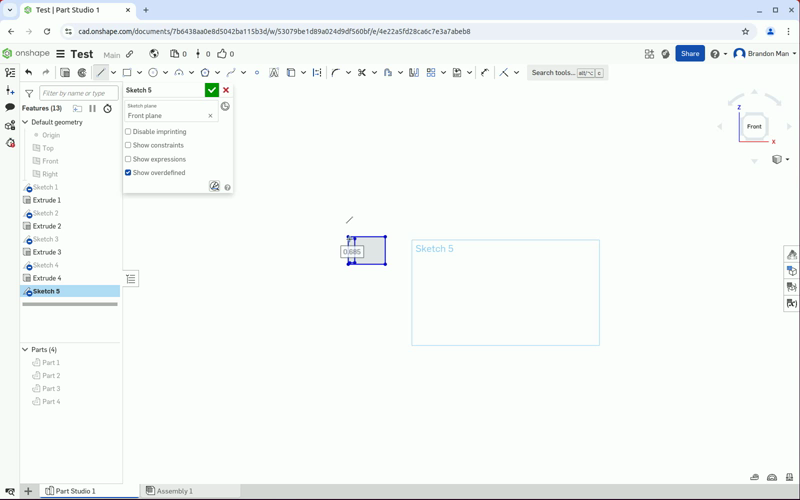
key_up(shift)
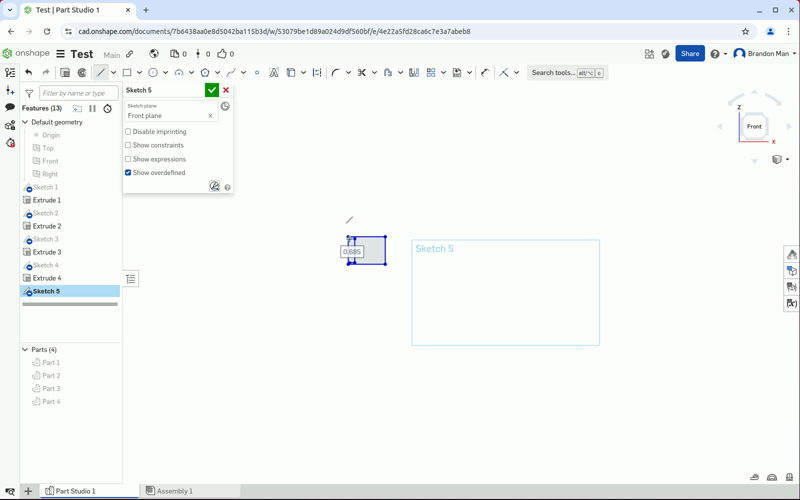
mouse_move(379, 238)
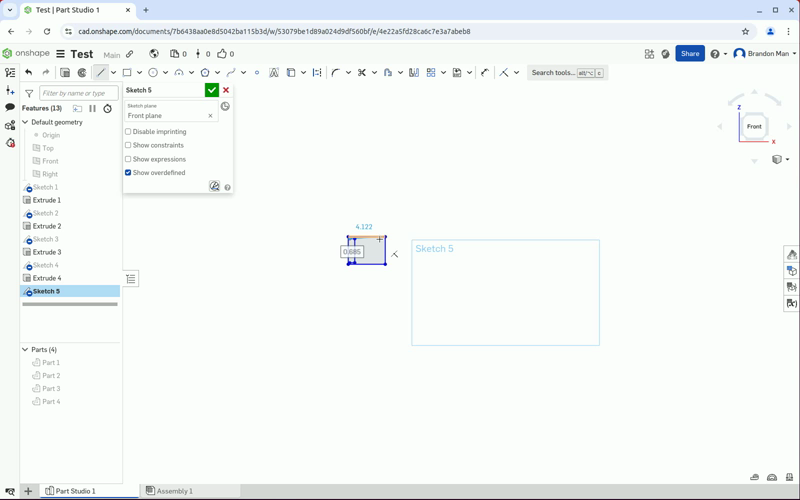
key_down(shift)
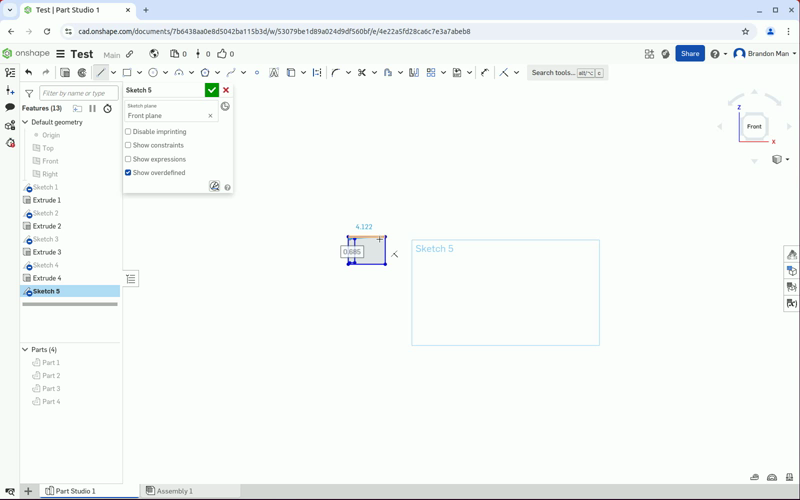
mouse_move(349, 262)
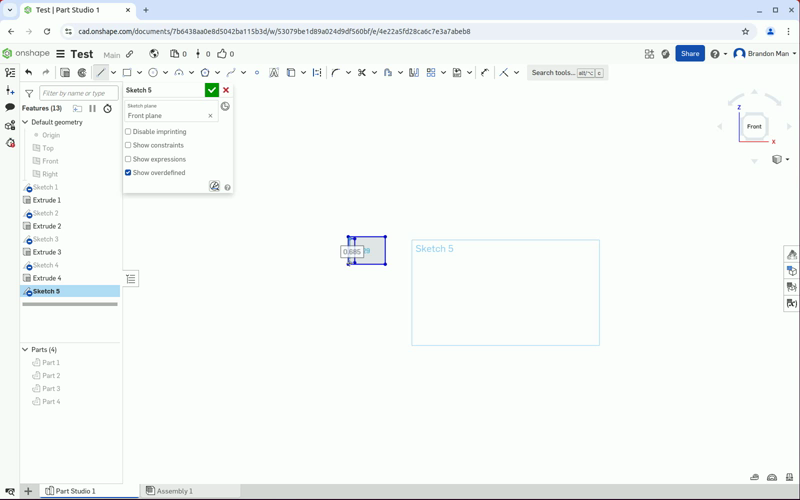
scroll(6)
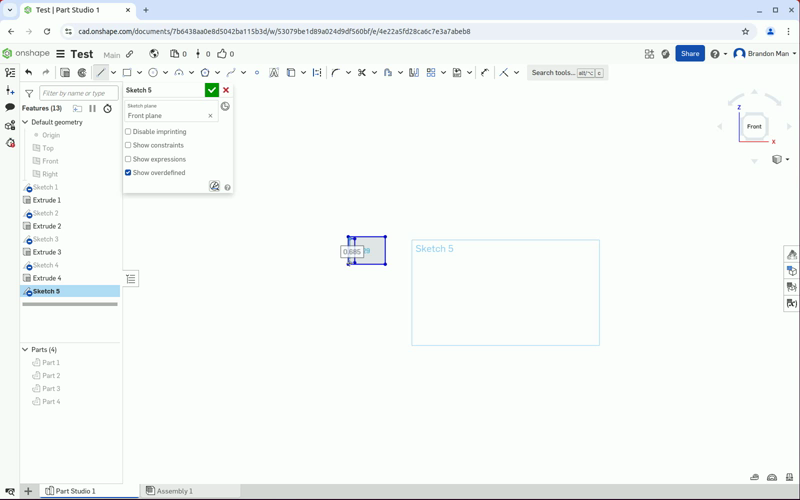
scroll(6)
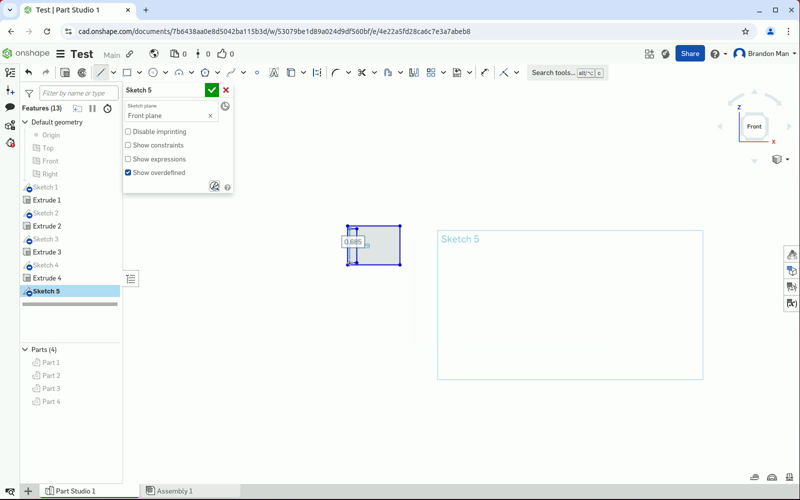
scroll(6)
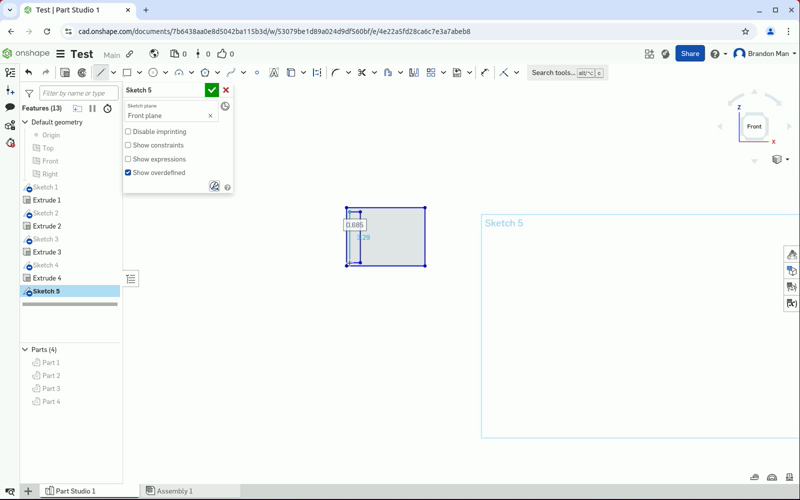
scroll(6)
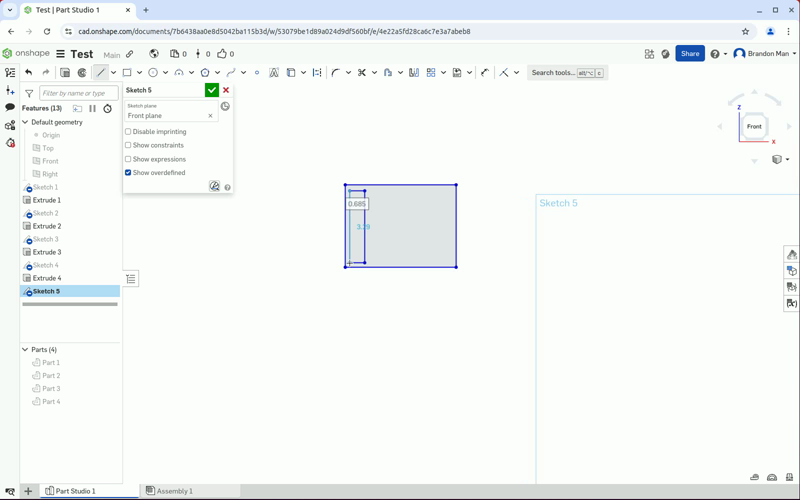
scroll(6)
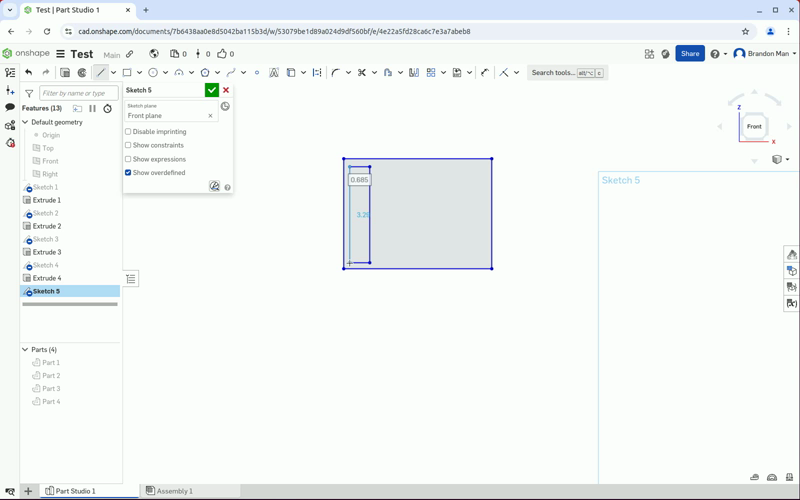
scroll(6)
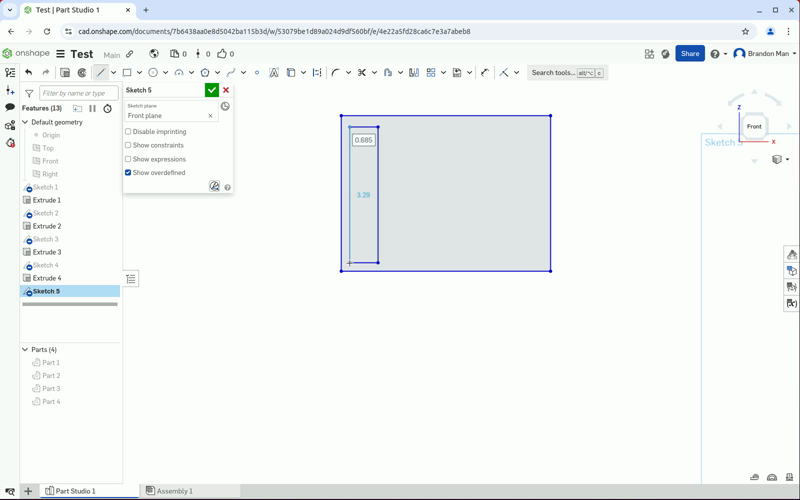
scroll(6)
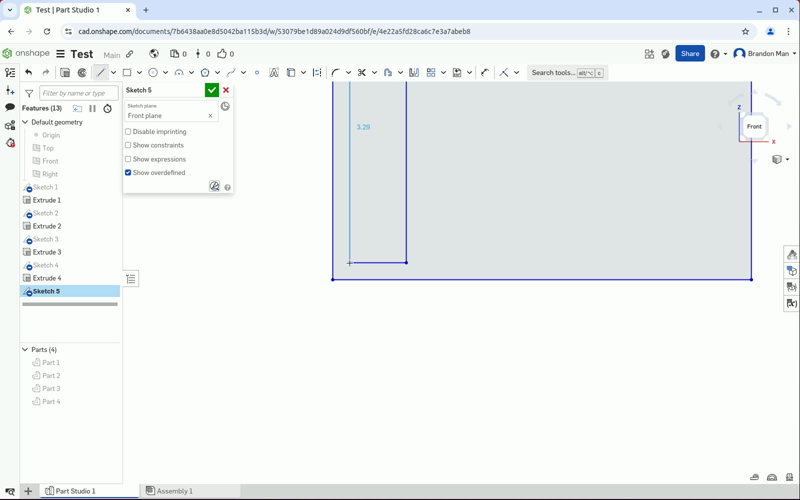
key_up(shift)
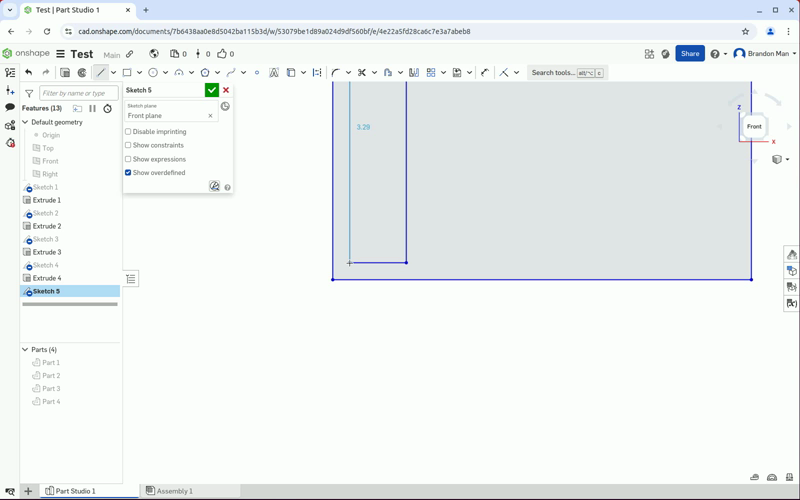
click(349, 262)
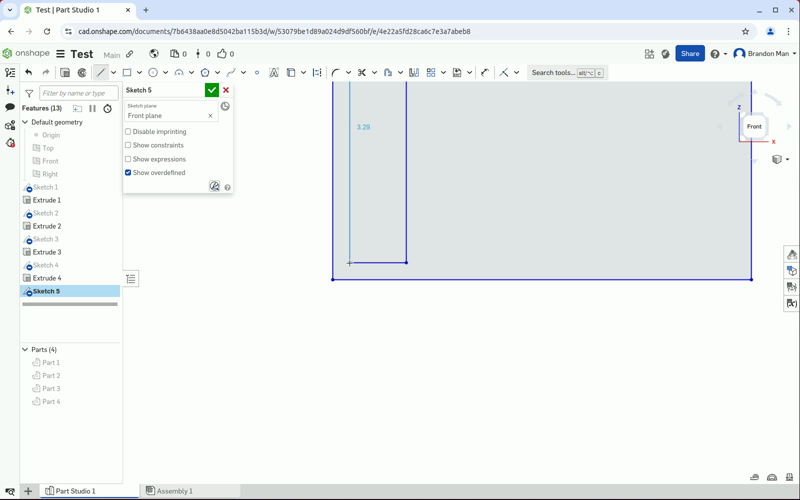
scroll(-6)
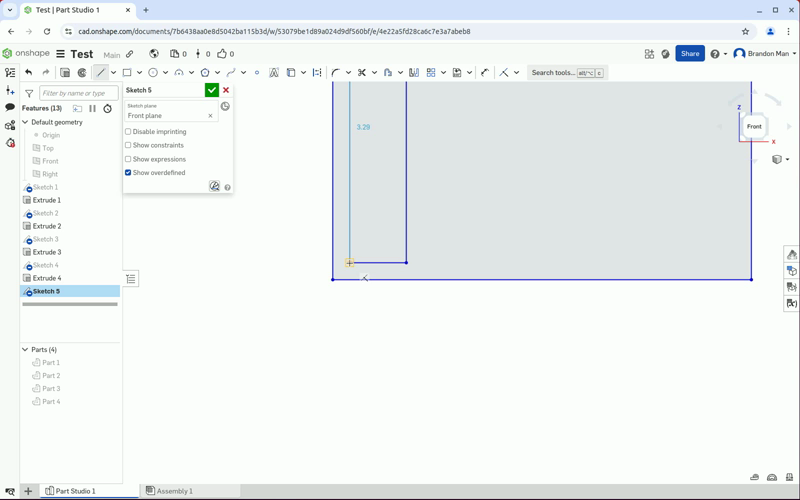
scroll(-6)
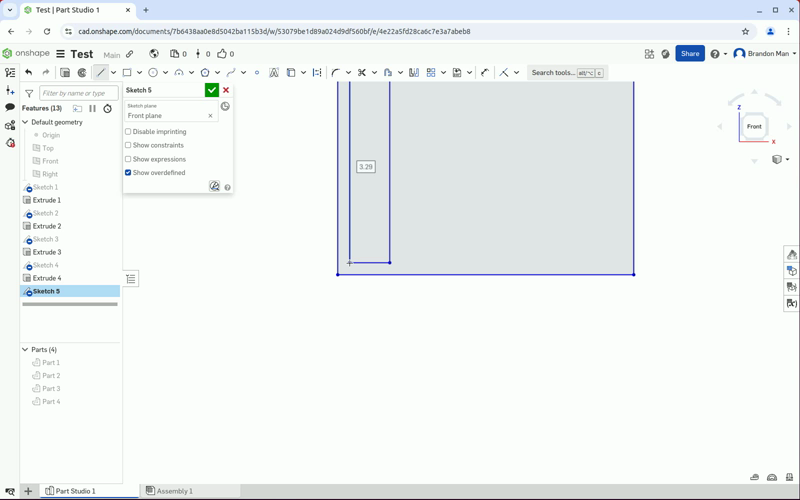
scroll(-6)
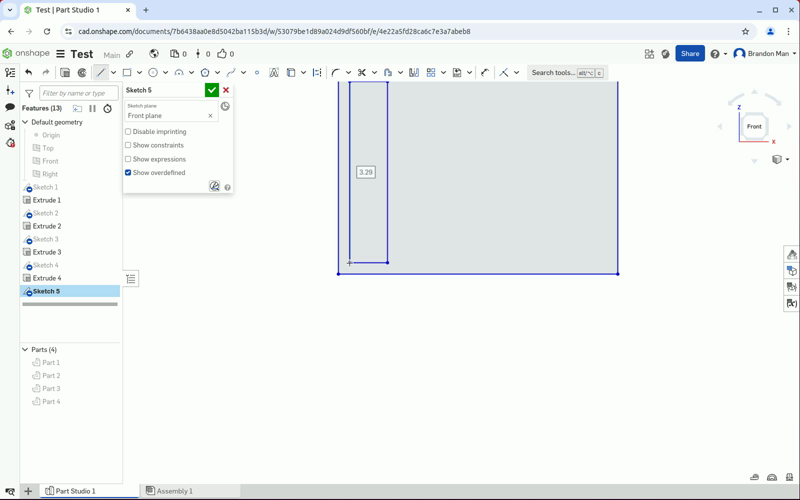
scroll(-6)
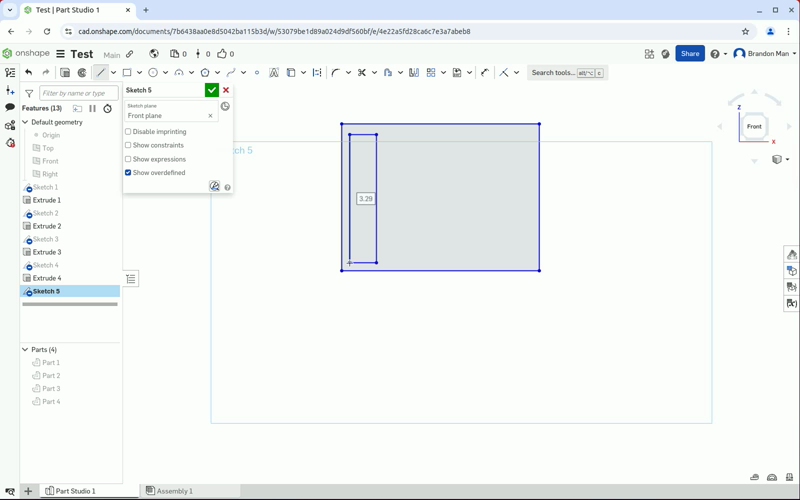
scroll(-6)
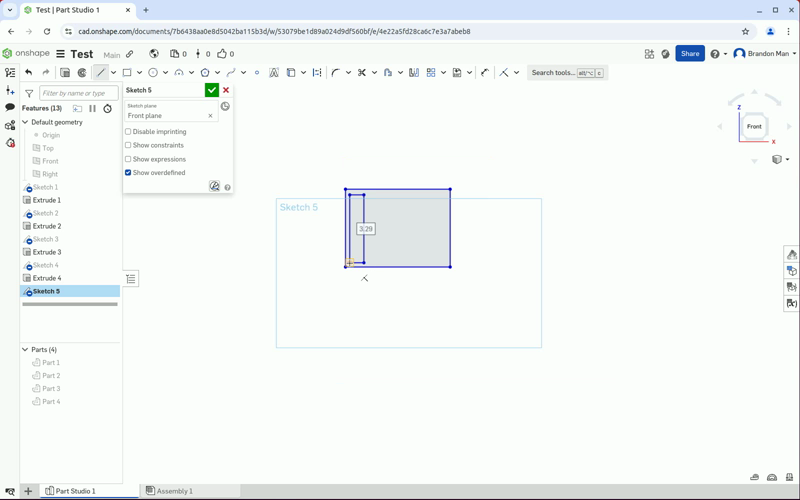
scroll(-6)
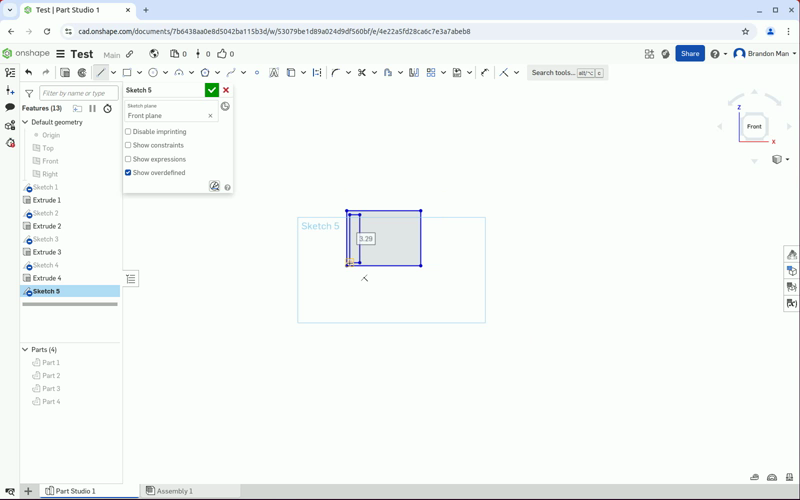
scroll(-6)
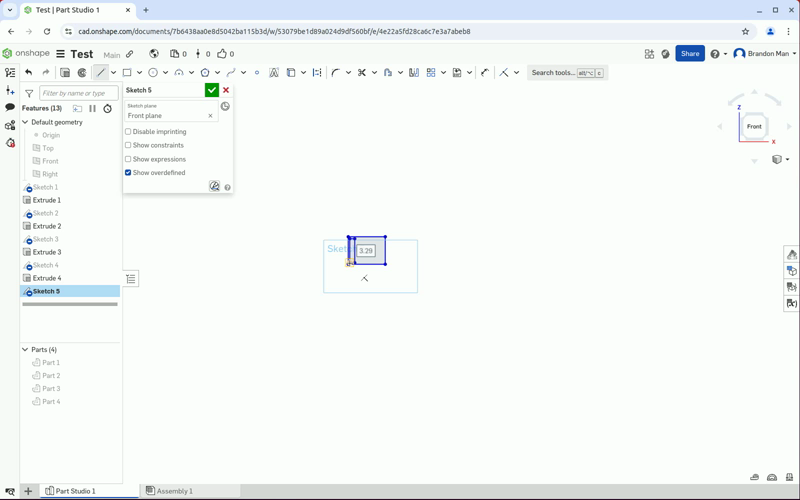
key(esc)
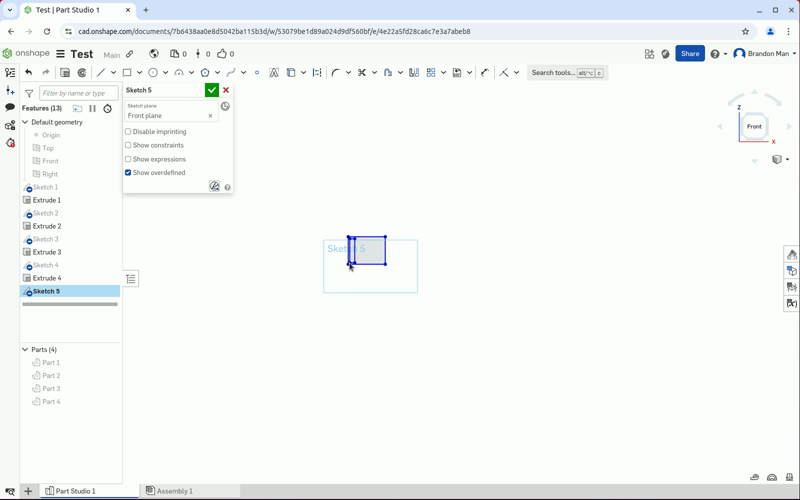
key(l)
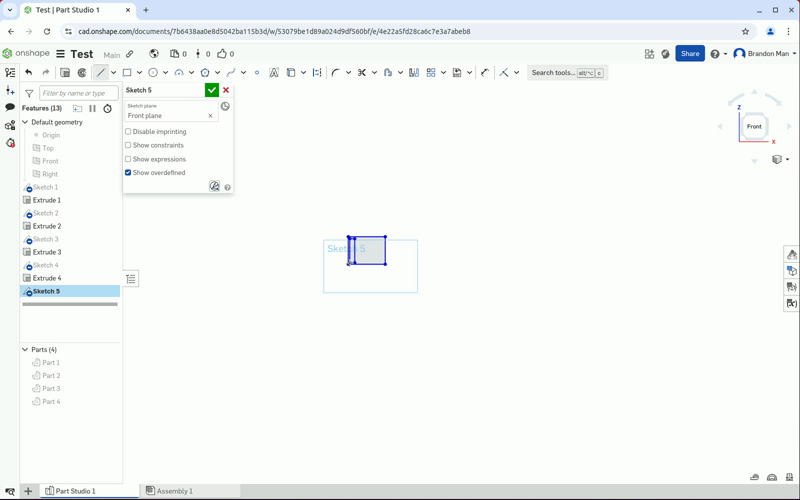
key_down(shift)
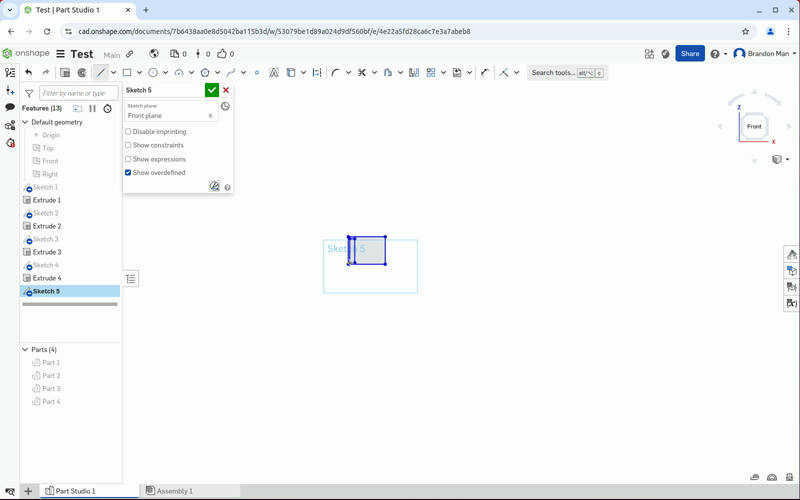
mouse_move(359, 262)
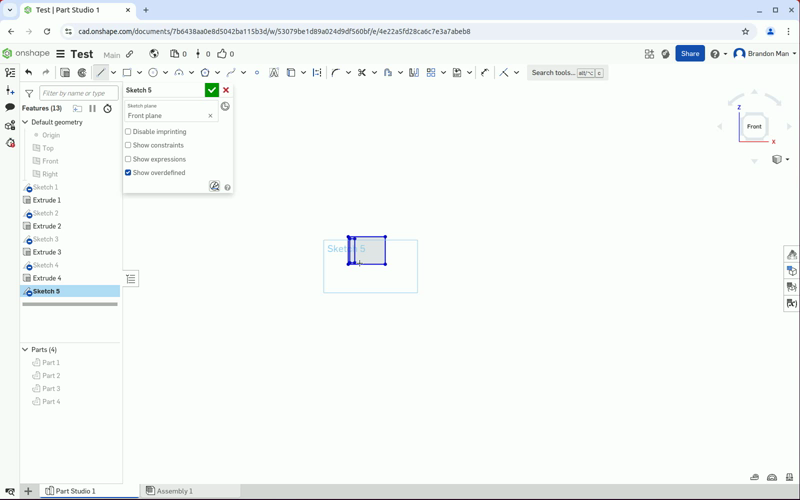
click(359, 262)
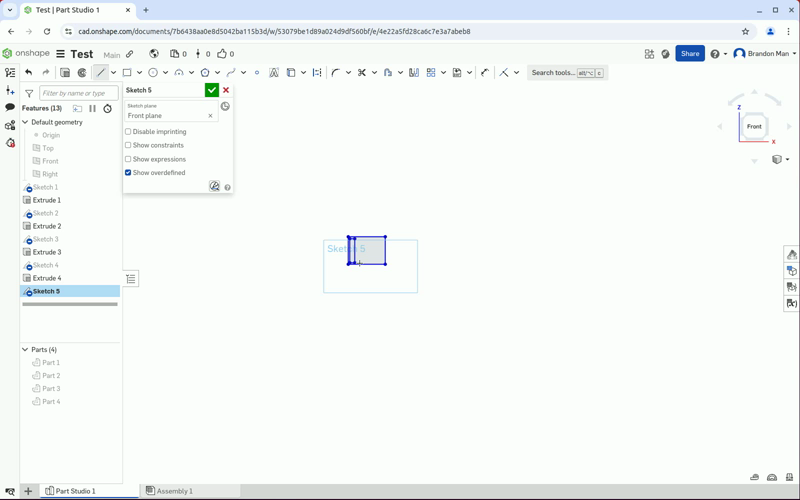
key_up(shift)
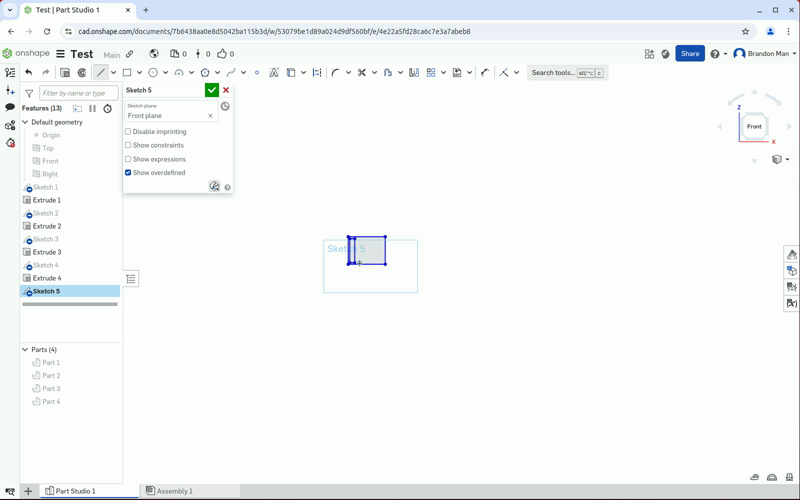
key_down(shift)
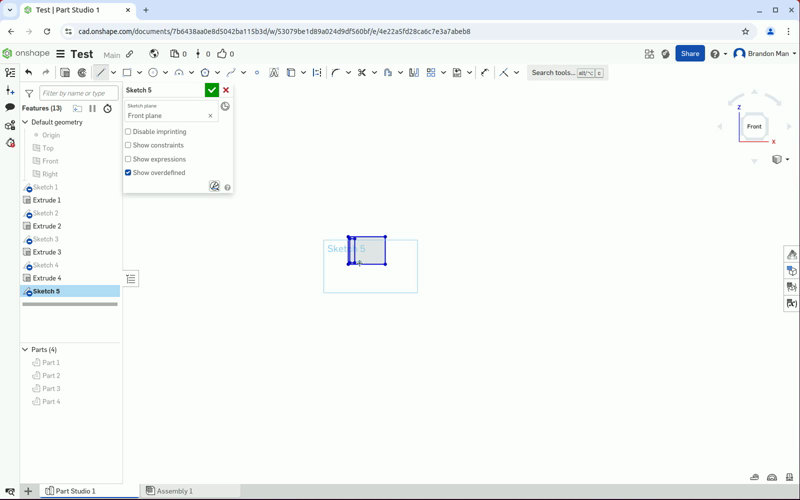
mouse_move(389, 262)
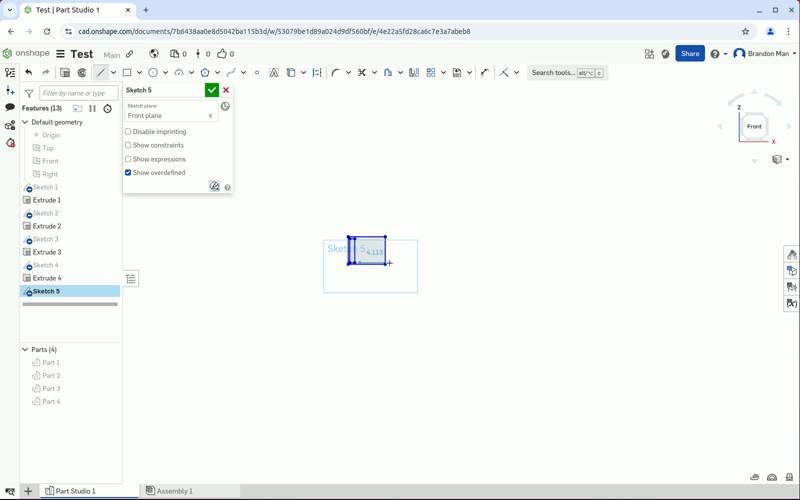
mouse_move(364, 262)
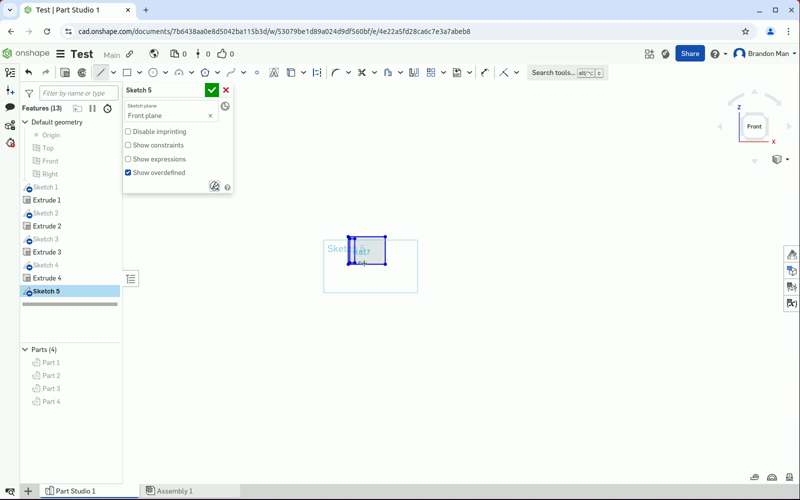
scroll(6)
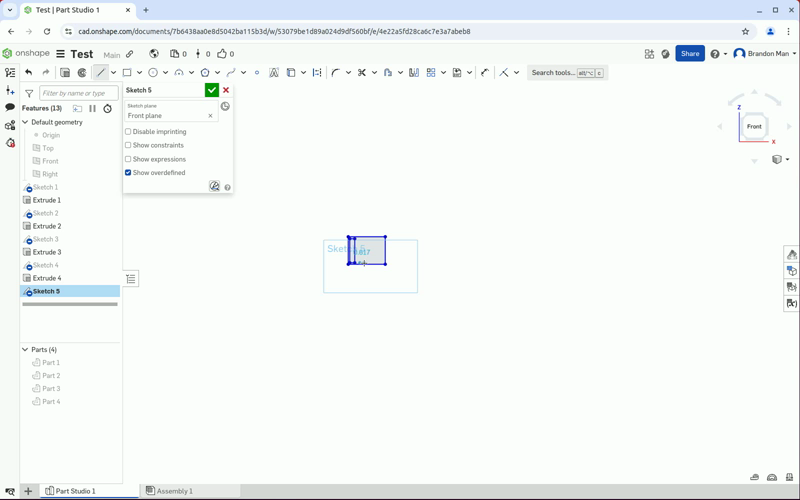
scroll(6)
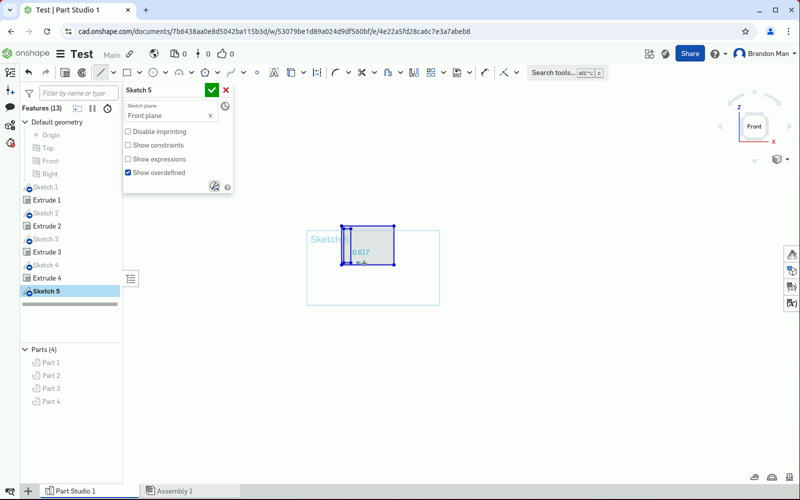
scroll(6)
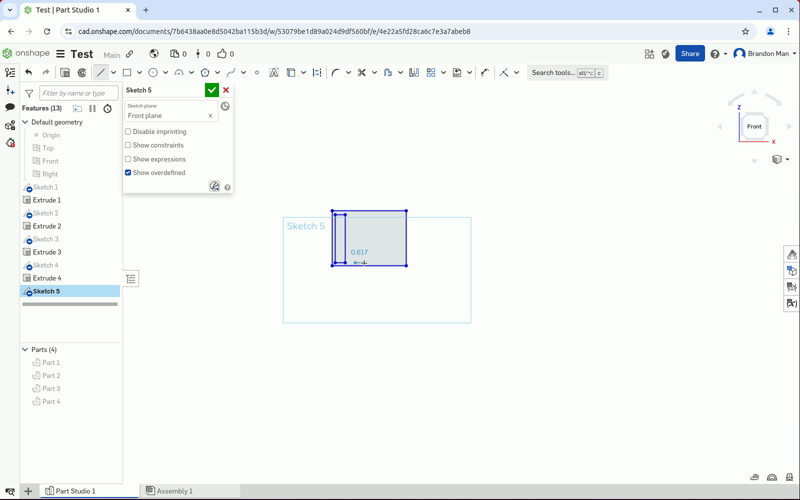
scroll(6)
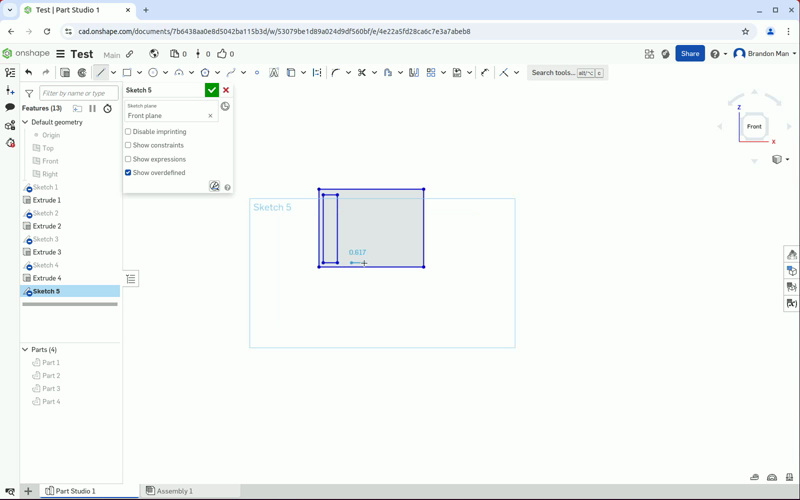
scroll(6)
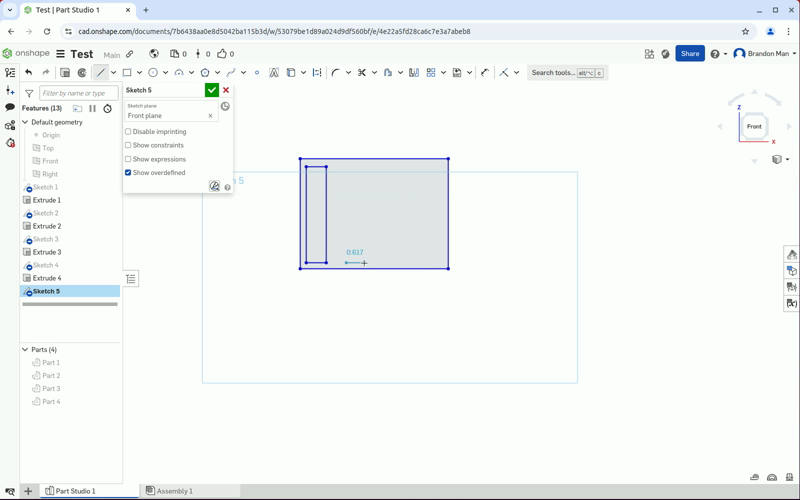
scroll(6)
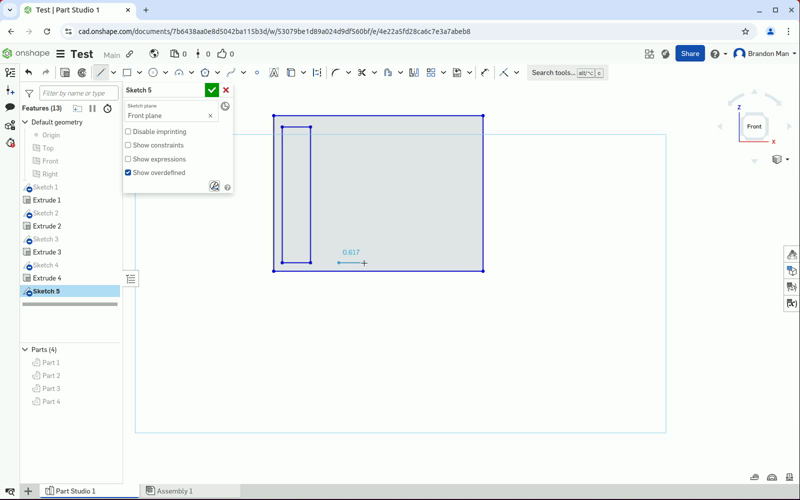
scroll(6)
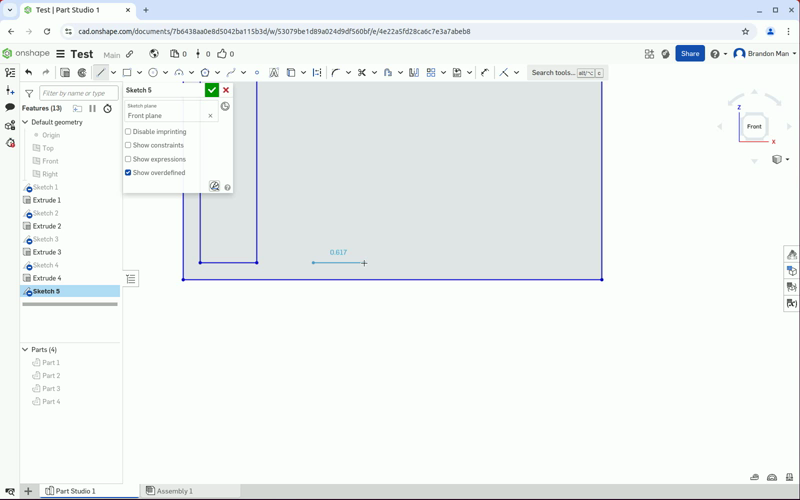
click(364, 262)
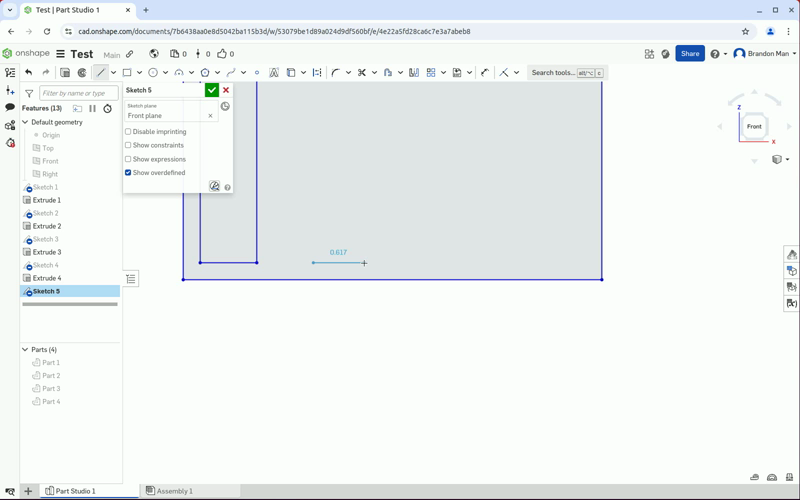
scroll(-6)
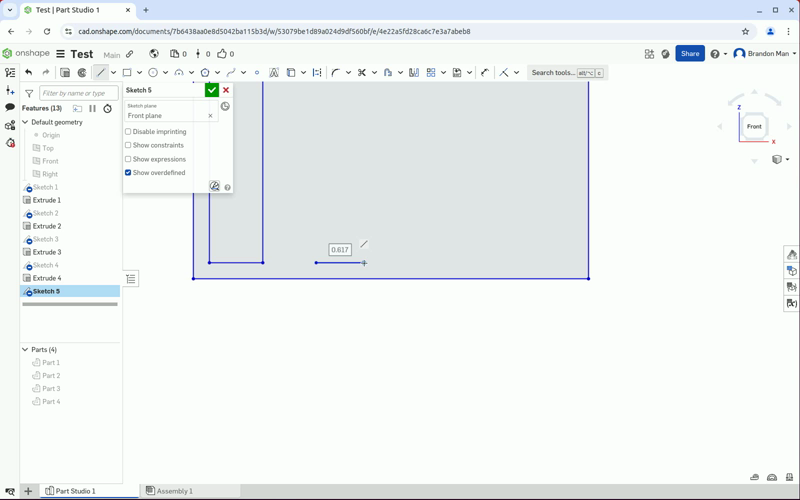
scroll(-6)
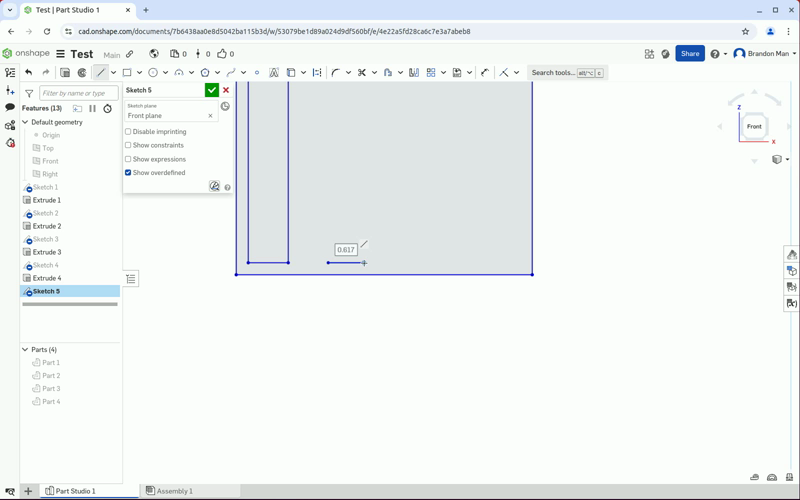
scroll(-6)
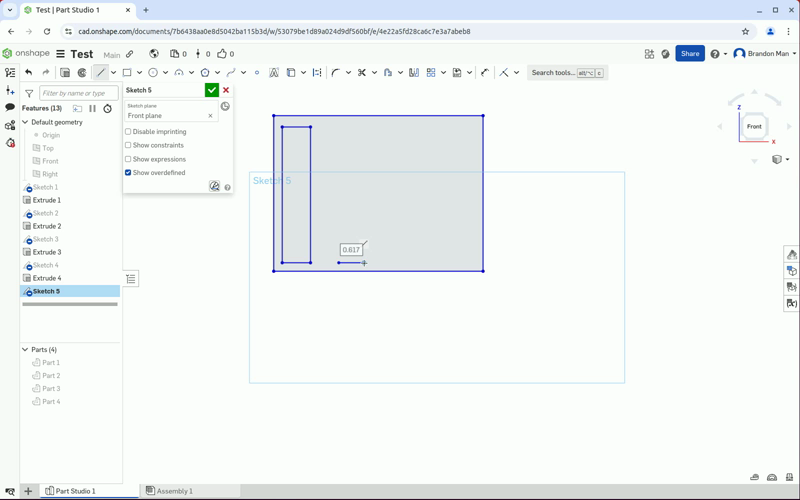
scroll(-6)
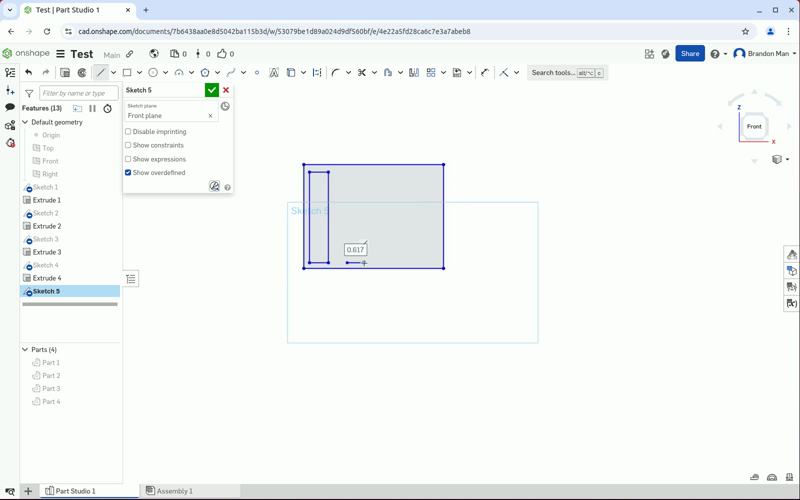
scroll(-6)
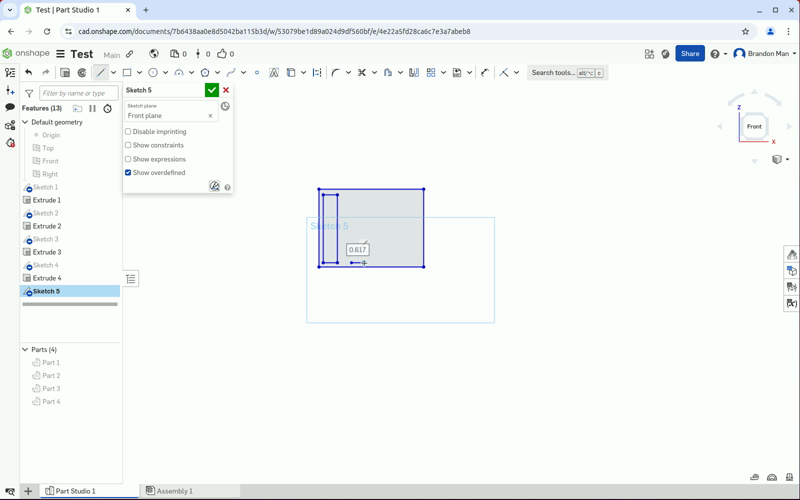
scroll(-6)
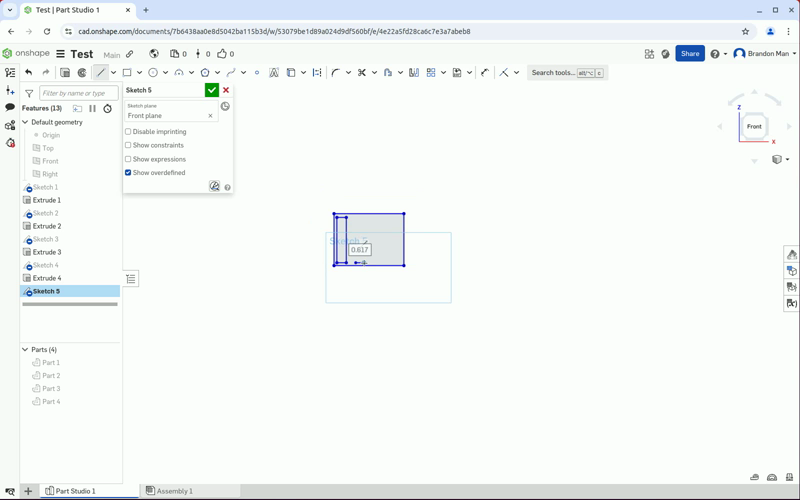
scroll(-6)
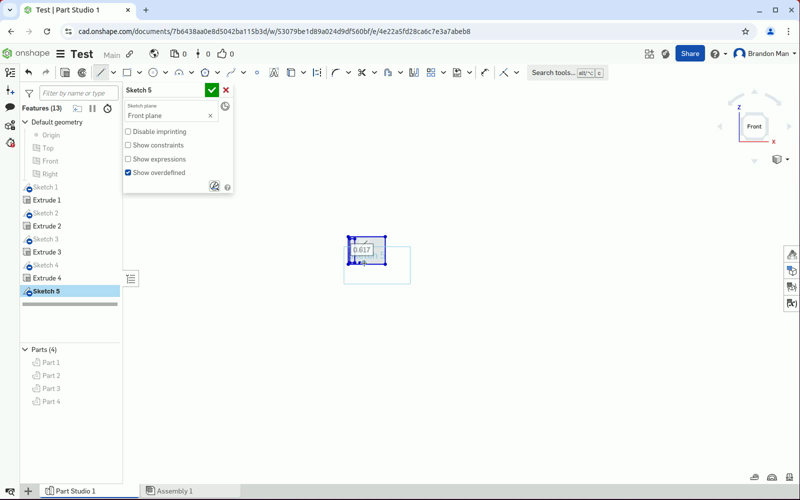
key_up(shift)
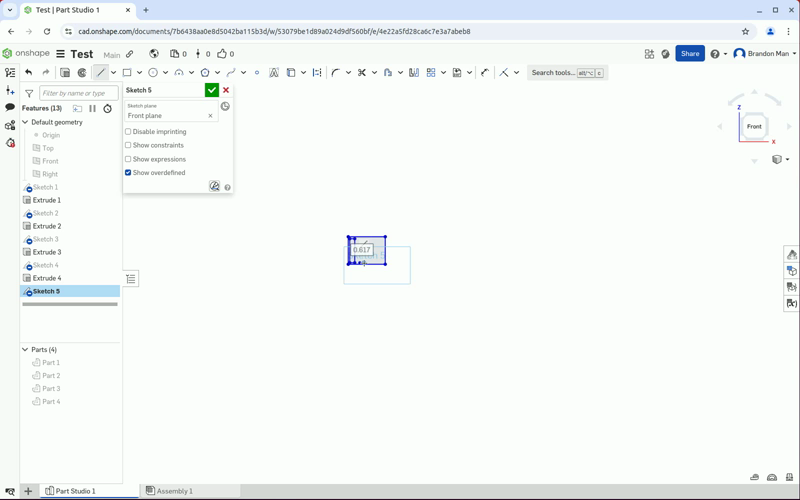
key_down(shift)
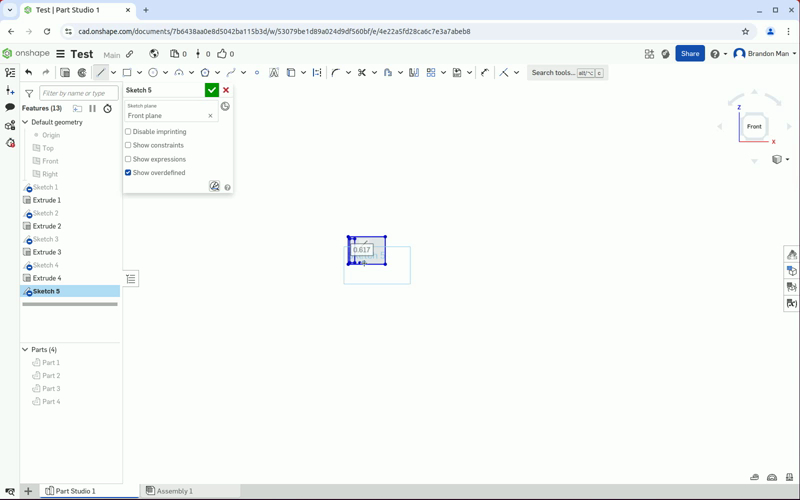
mouse_move(394, 262)
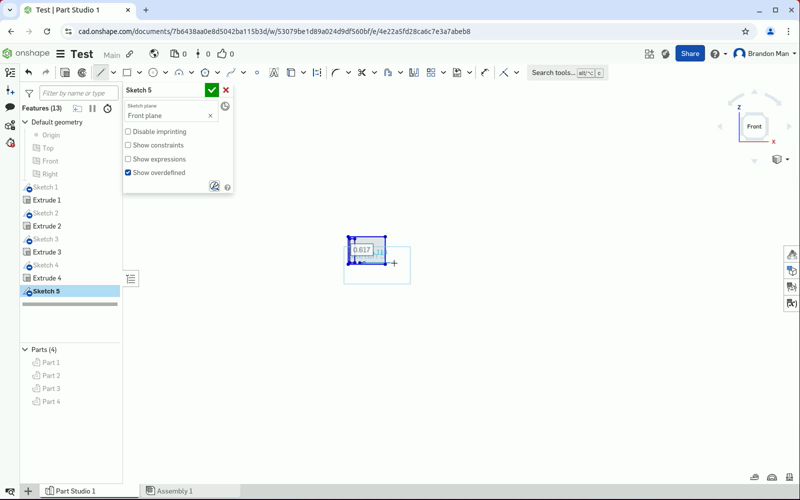
mouse_move(364, 238)
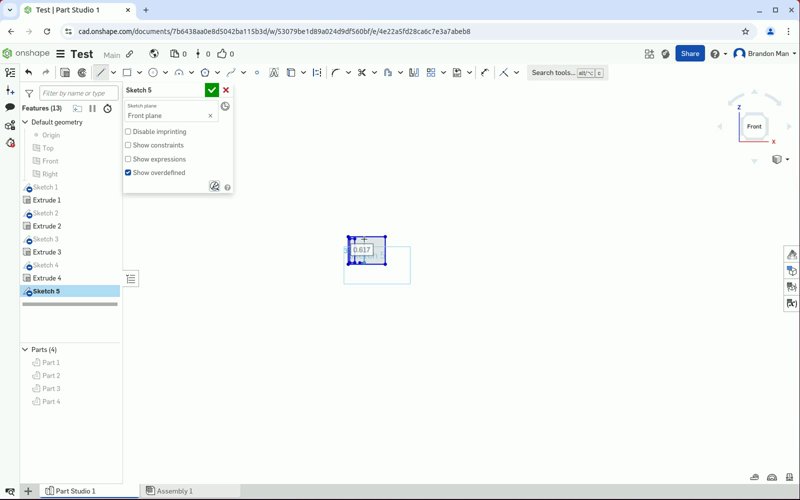
click(364, 238)
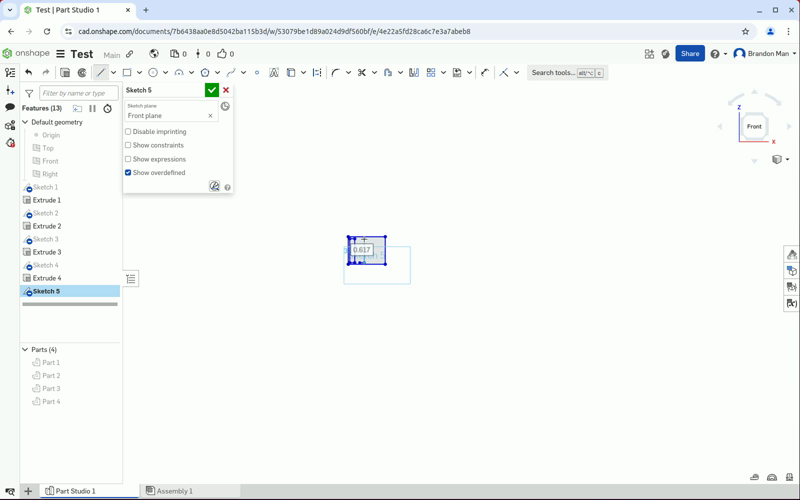
key_up(shift)
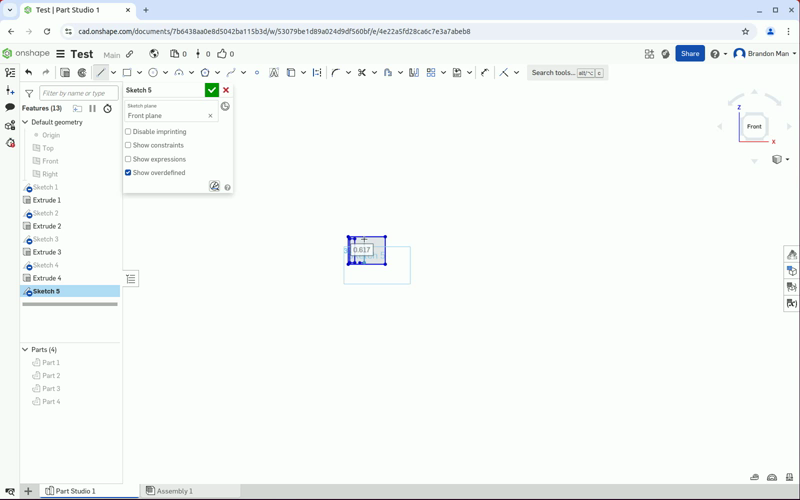
key_down(shift)
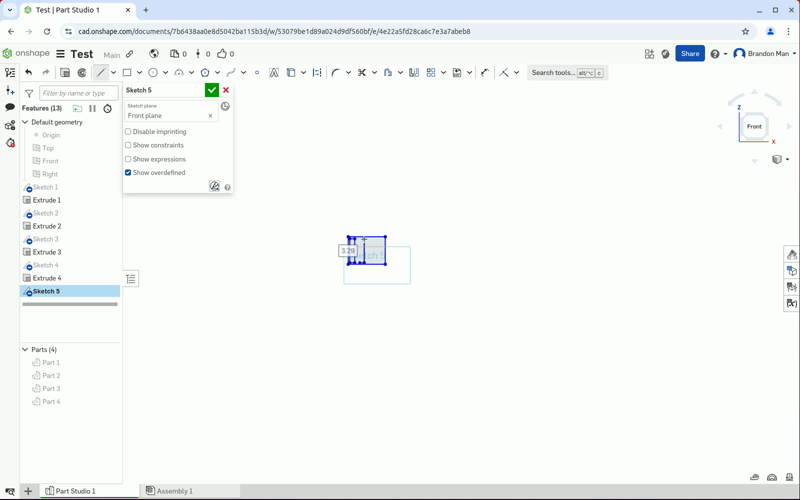
mouse_move(394, 238)
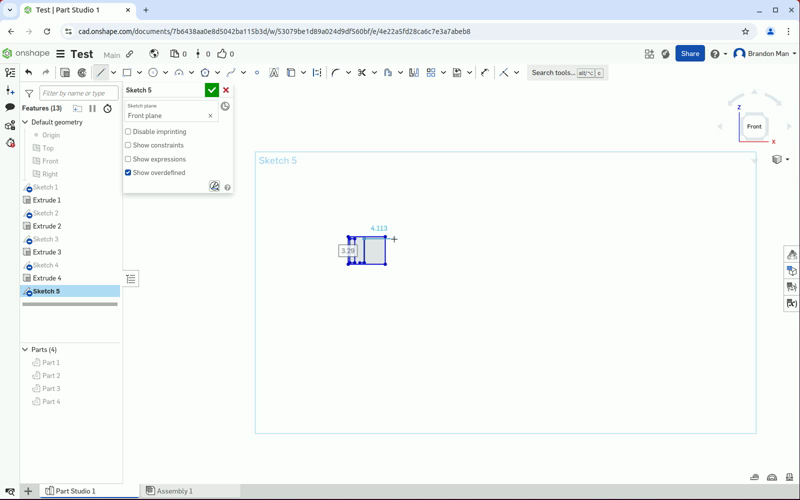
mouse_move(359, 238)
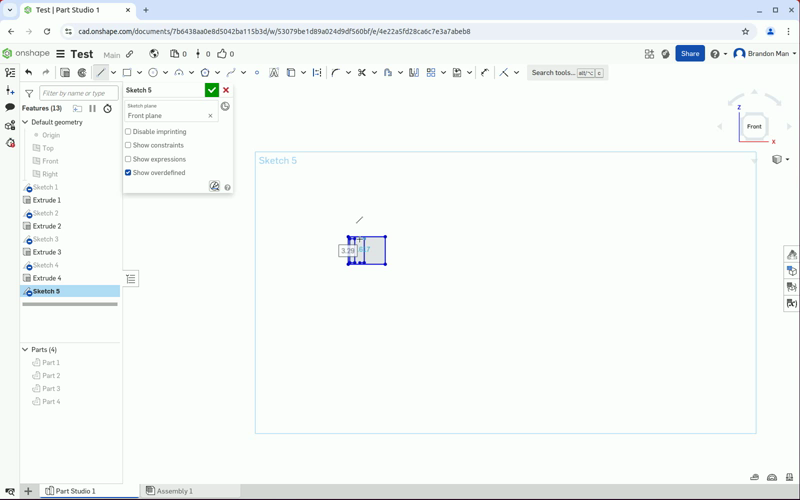
scroll(6)
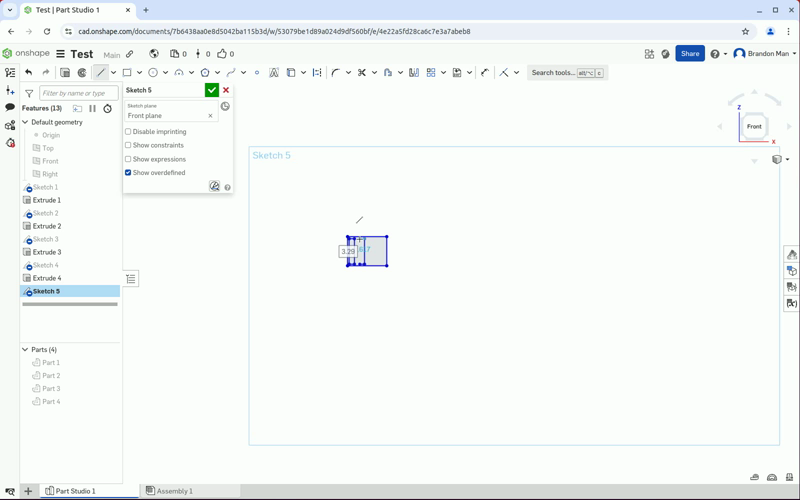
scroll(6)
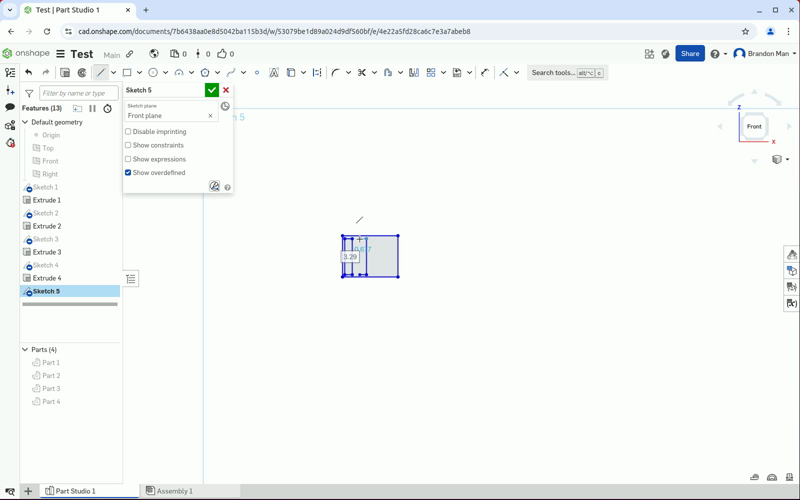
scroll(6)
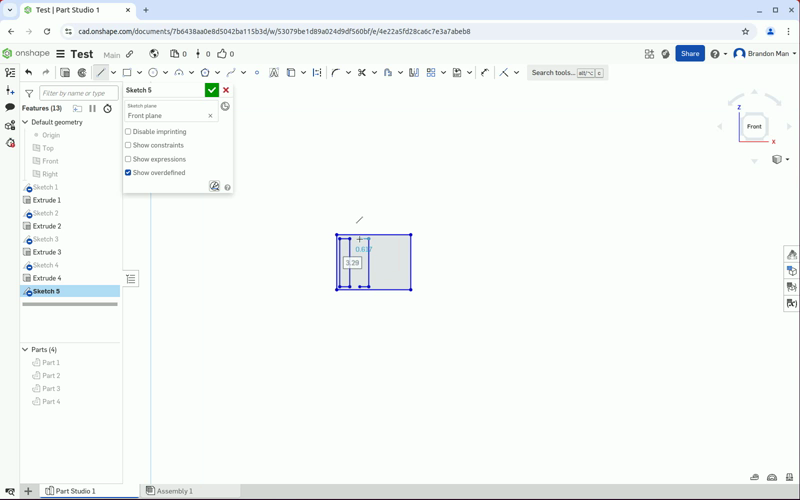
scroll(6)
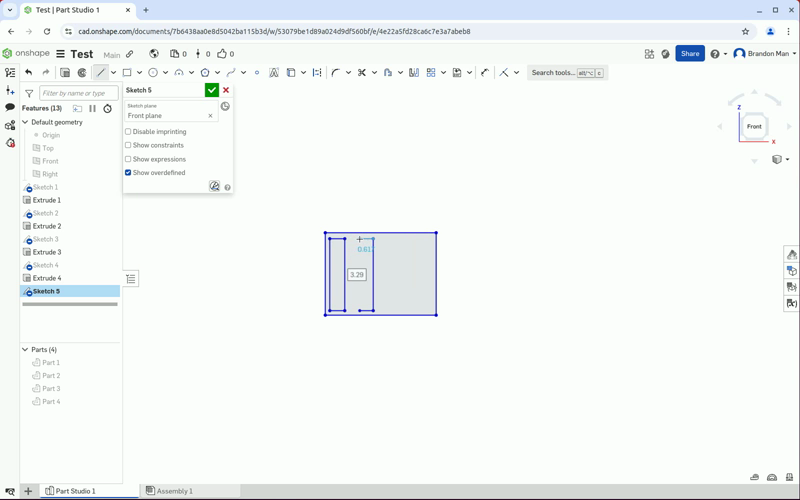
scroll(6)
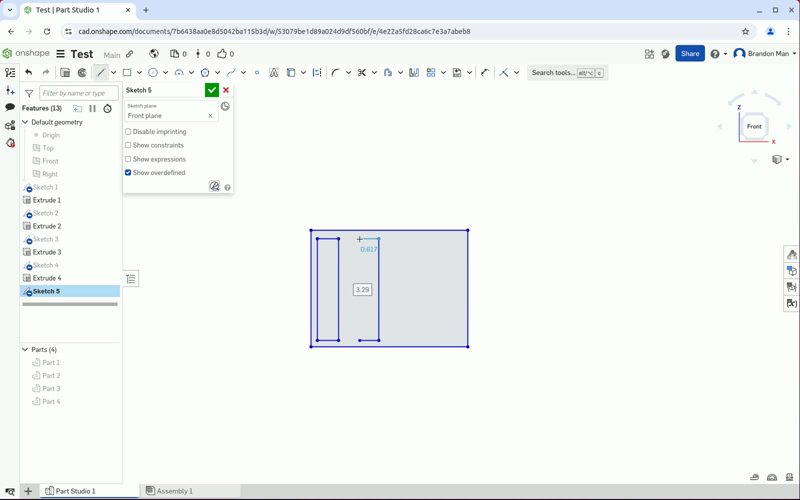
scroll(6)
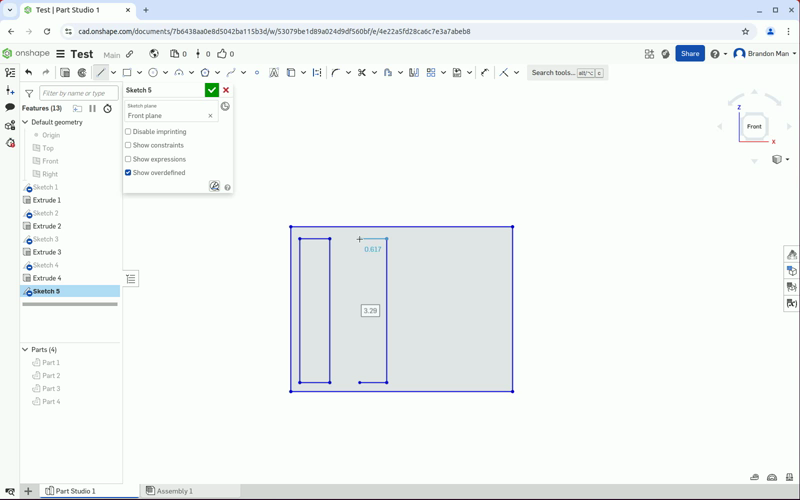
scroll(6)
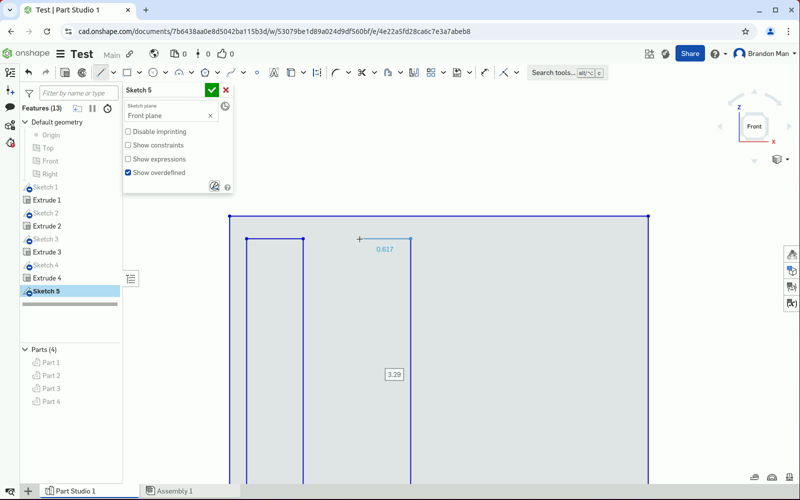
click(359, 238)
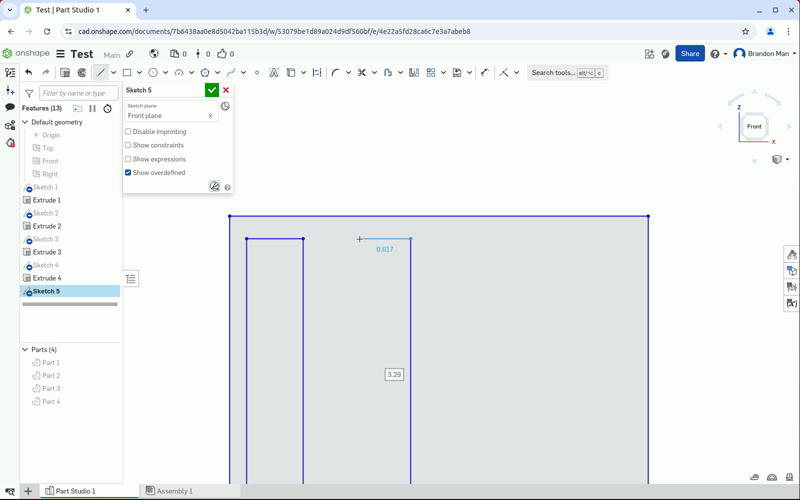
scroll(-6)
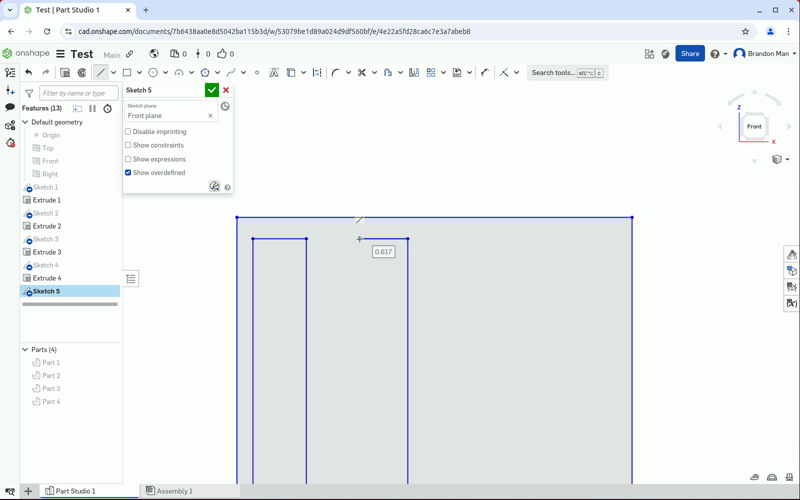
scroll(-6)
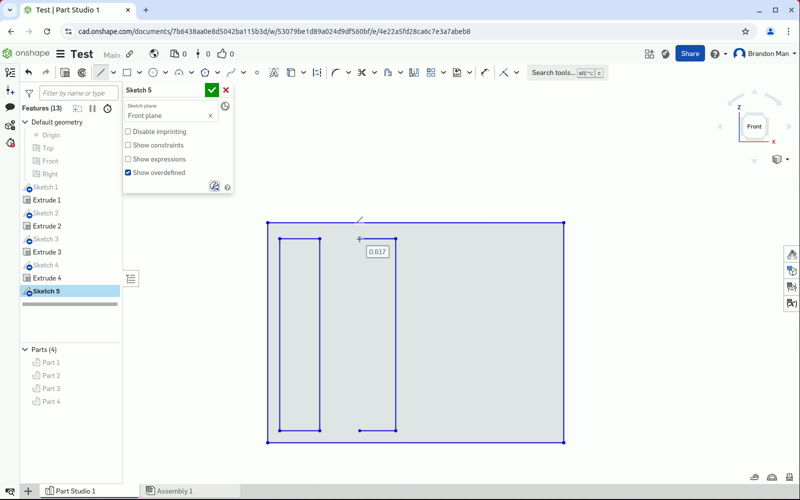
scroll(-6)
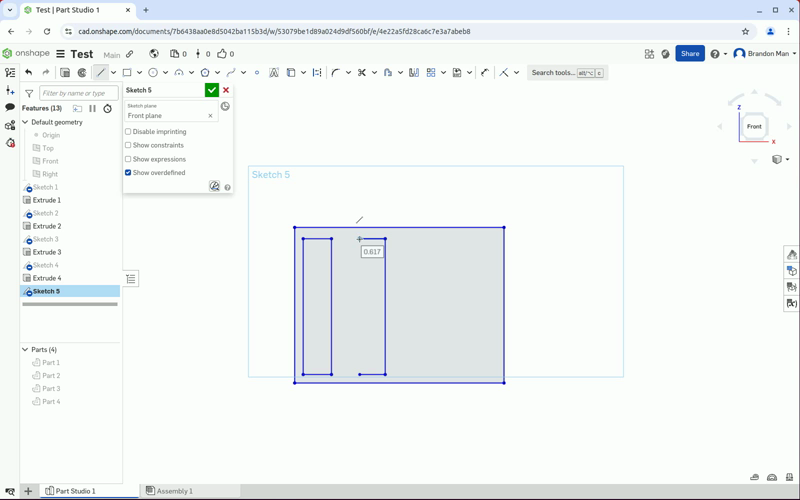
scroll(-6)
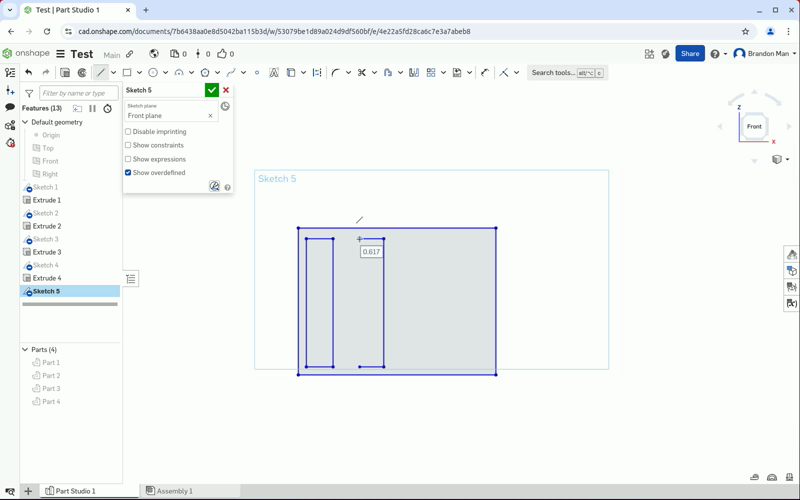
scroll(-6)
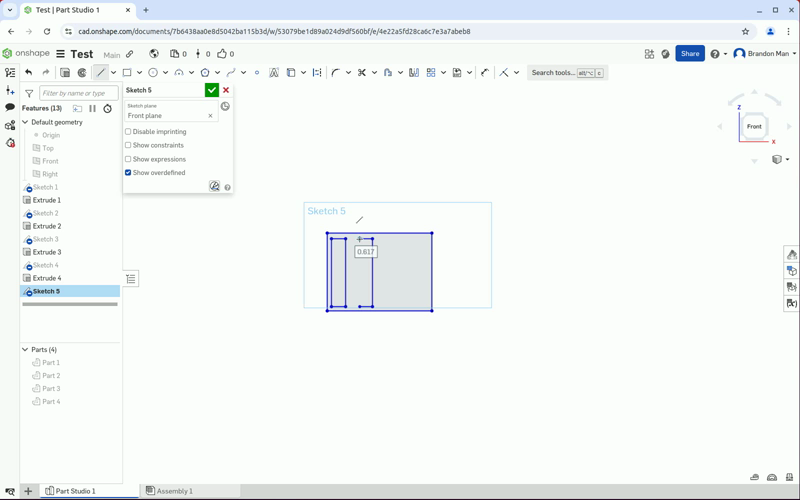
scroll(-6)
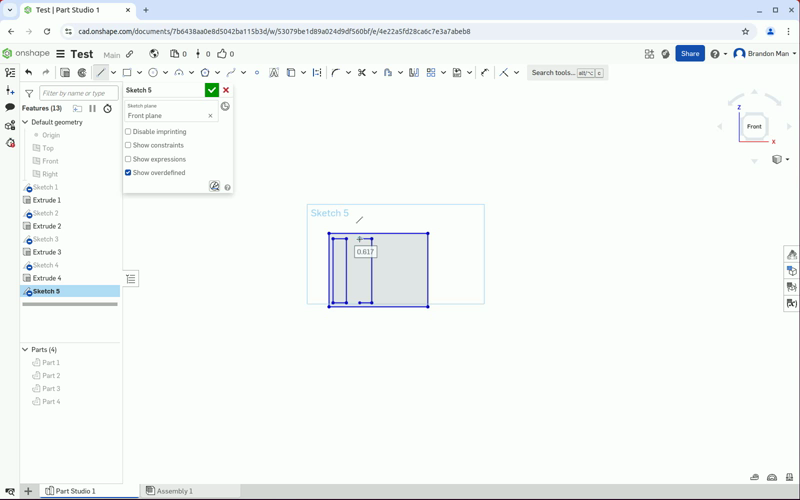
scroll(-6)
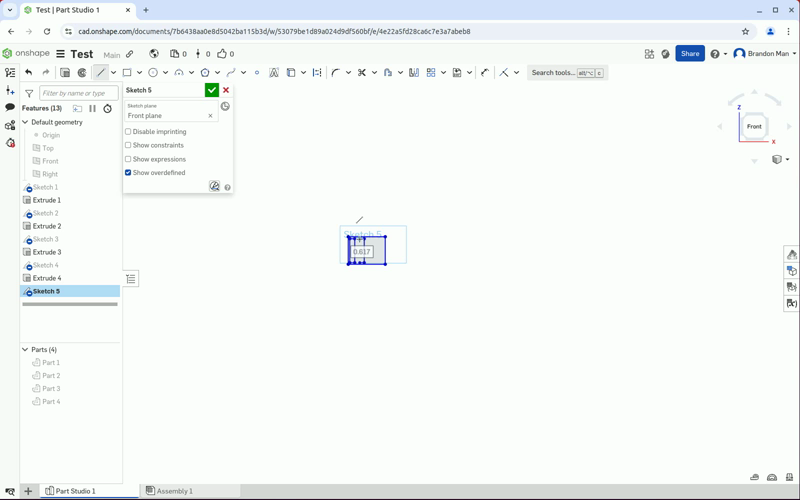
key_up(shift)
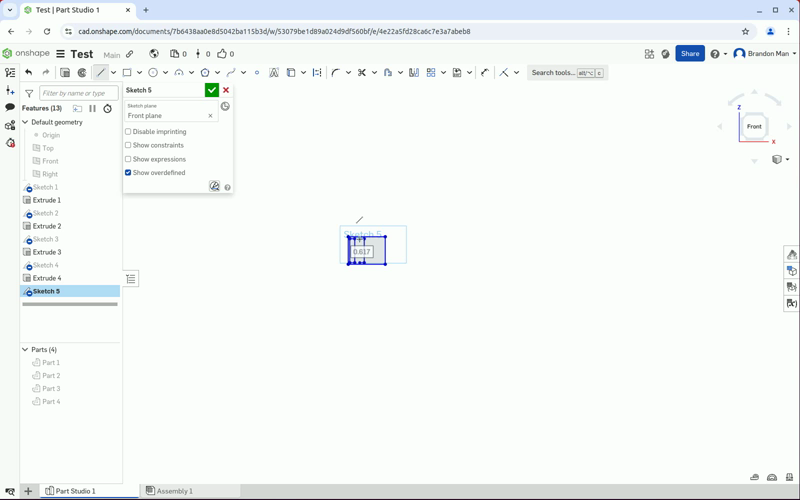
mouse_move(389, 238)
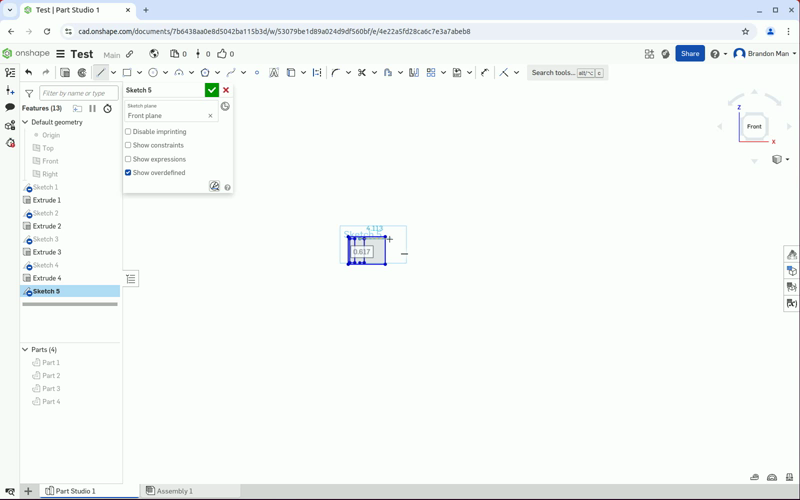
key_down(shift)
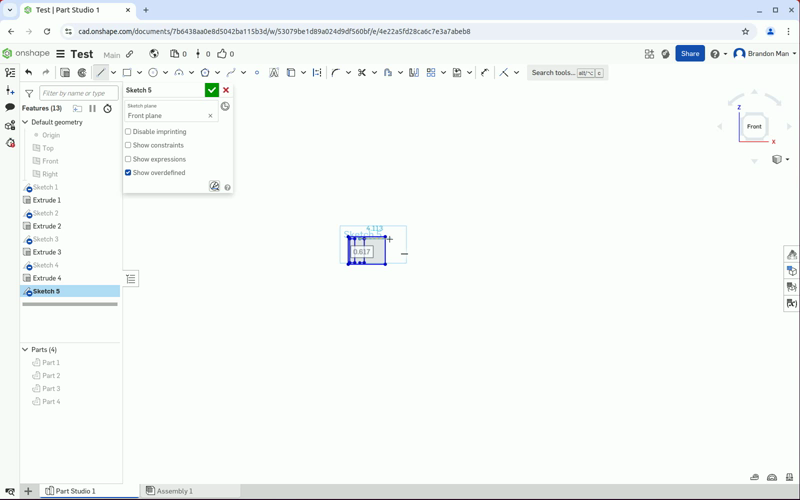
mouse_move(359, 262)
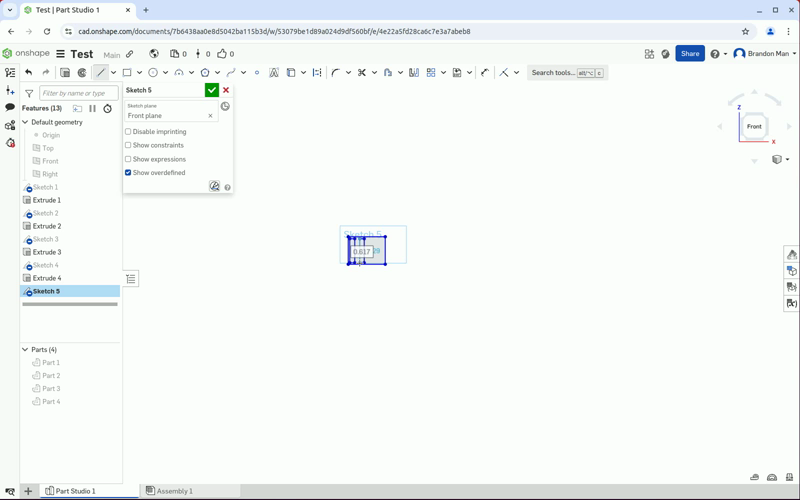
scroll(6)
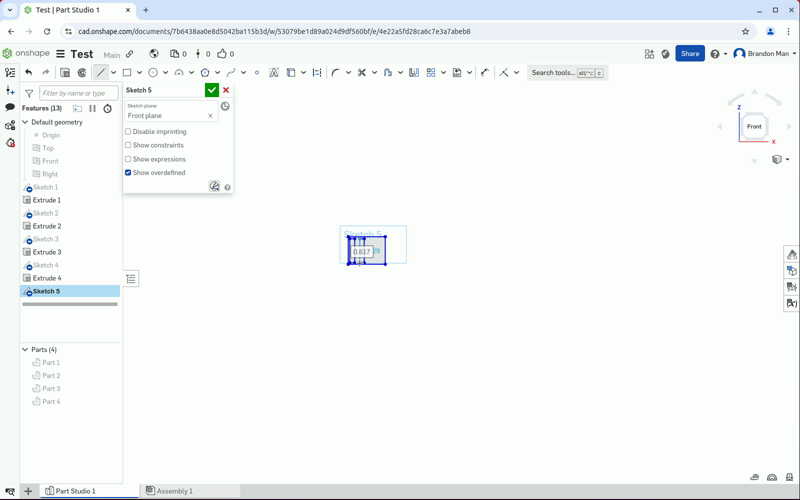
scroll(6)
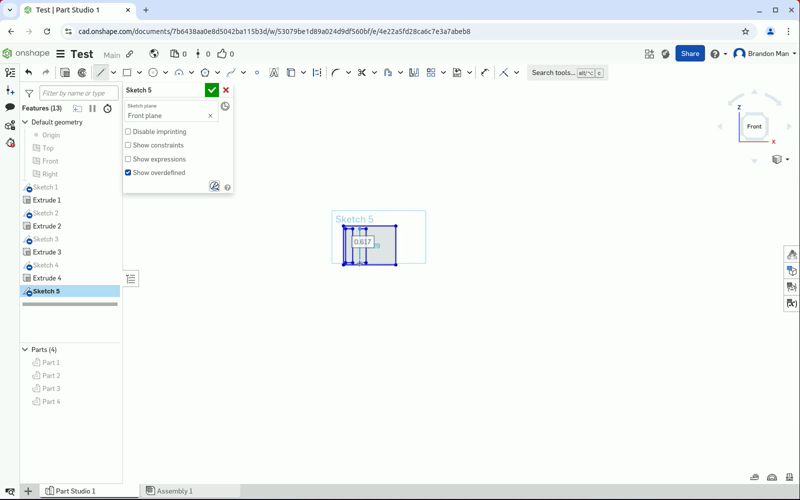
scroll(6)
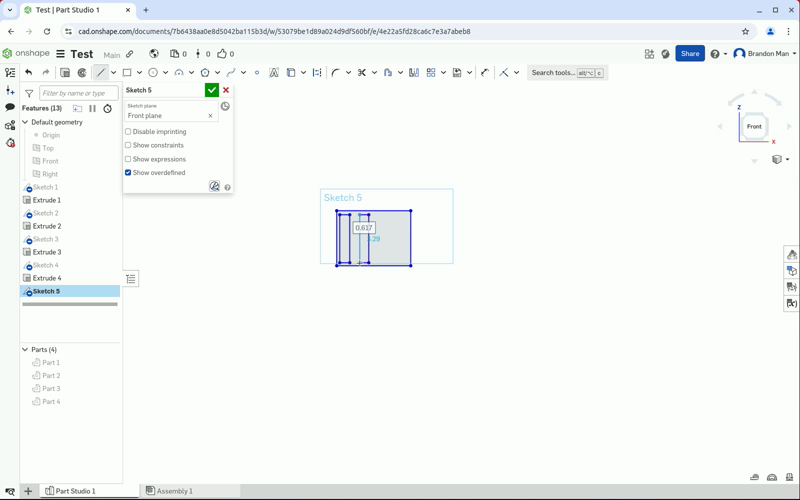
scroll(6)
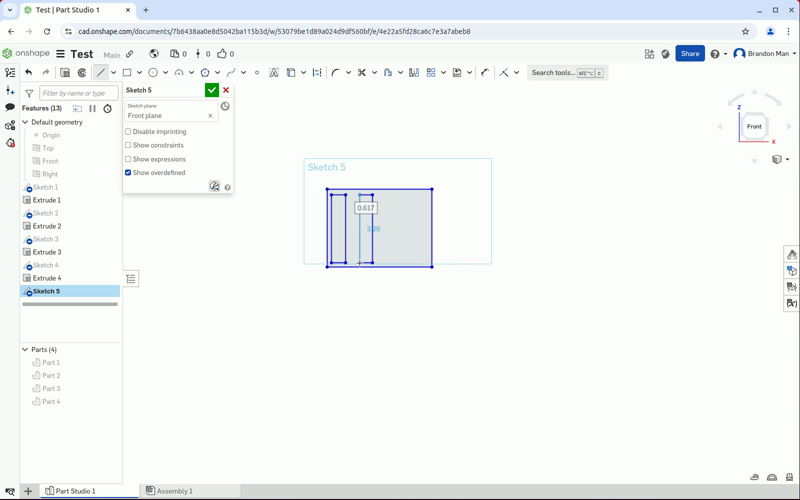
scroll(6)
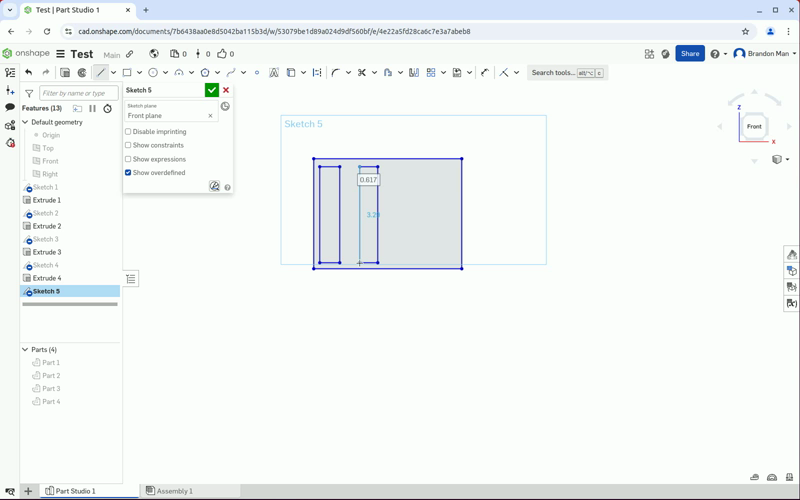
scroll(6)
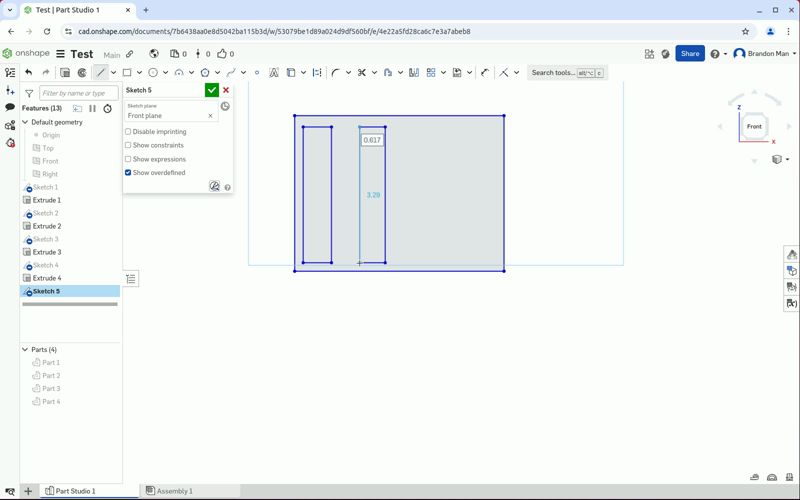
scroll(6)
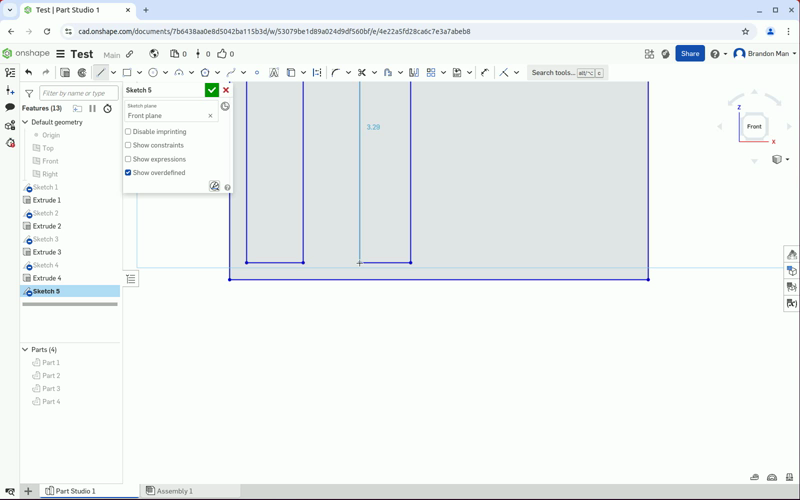
key_up(shift)
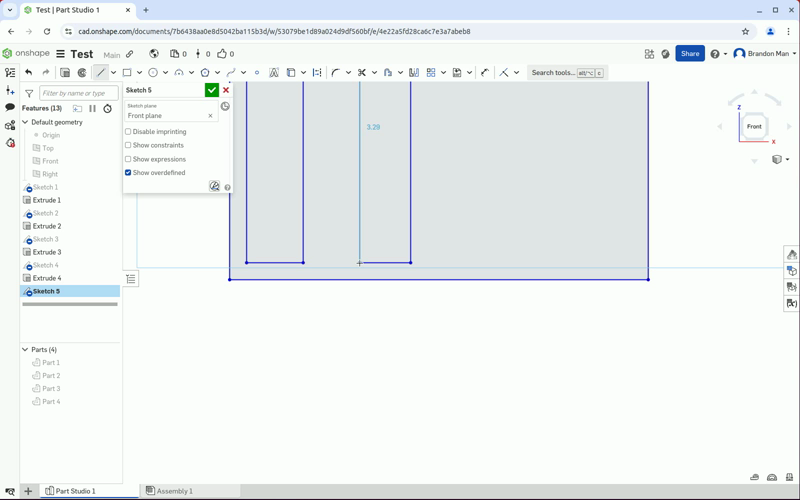
click(359, 262)
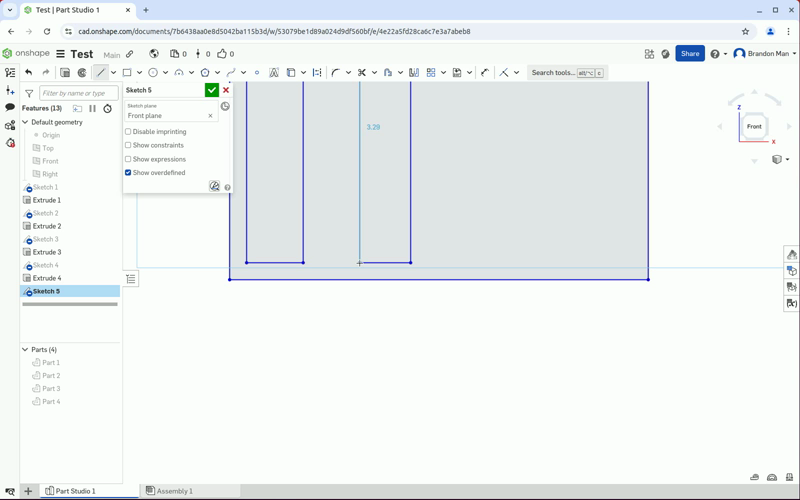
scroll(-6)
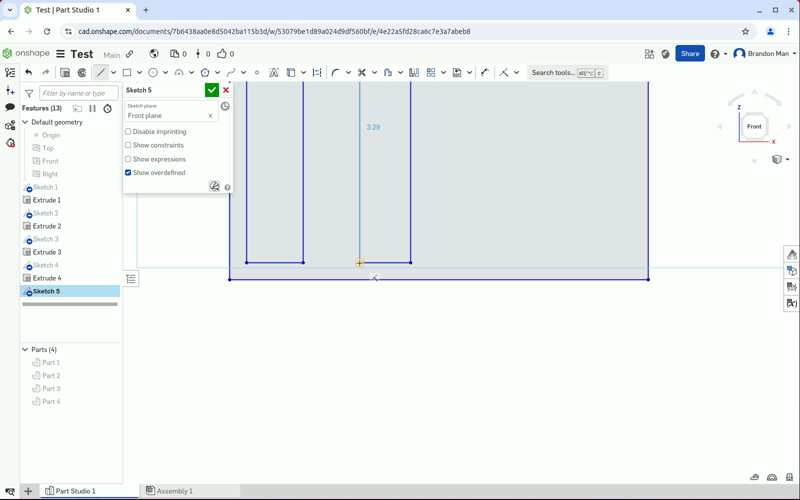
scroll(-6)
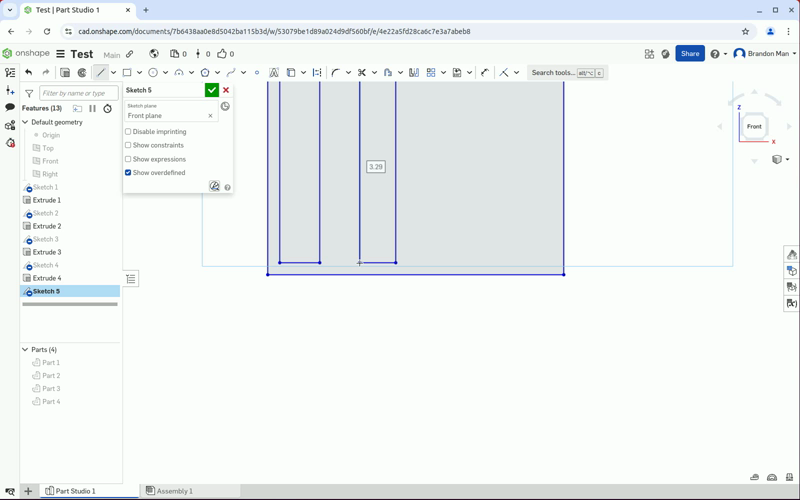
scroll(-6)
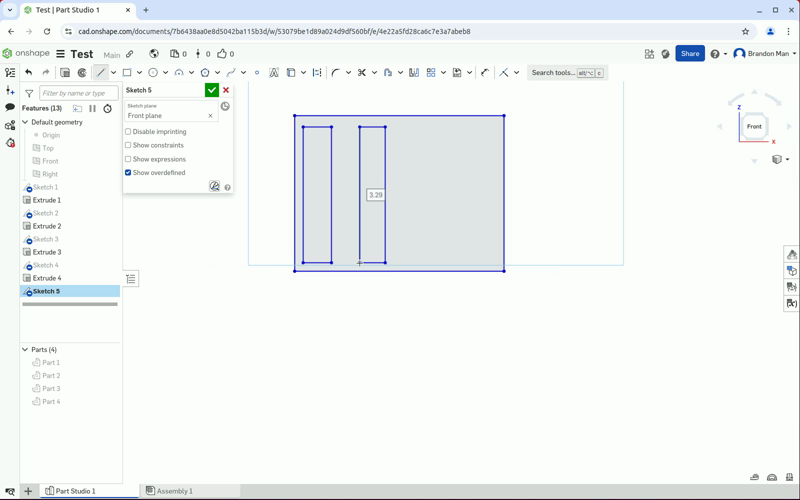
scroll(-6)
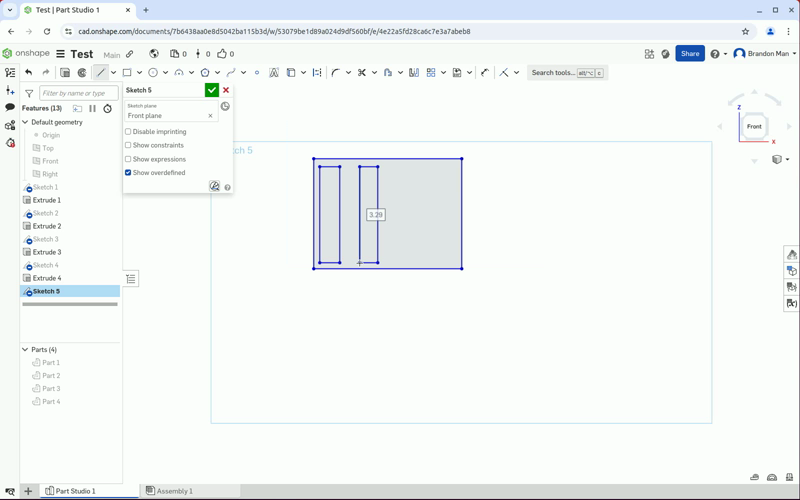
scroll(-6)
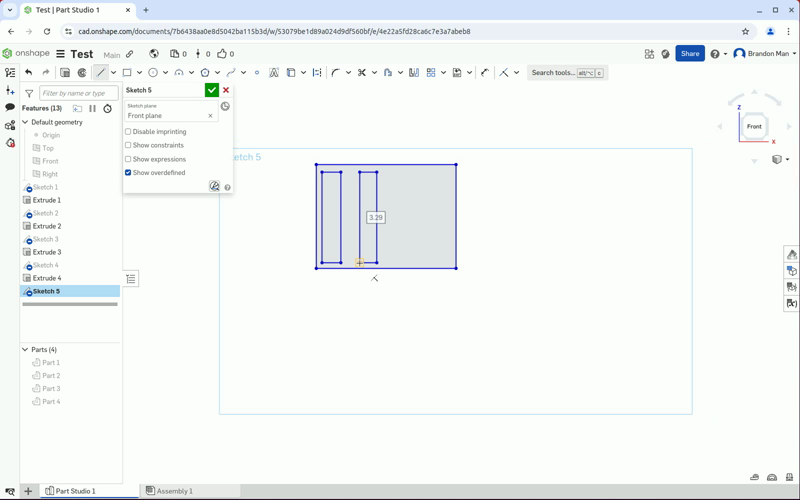
scroll(-6)
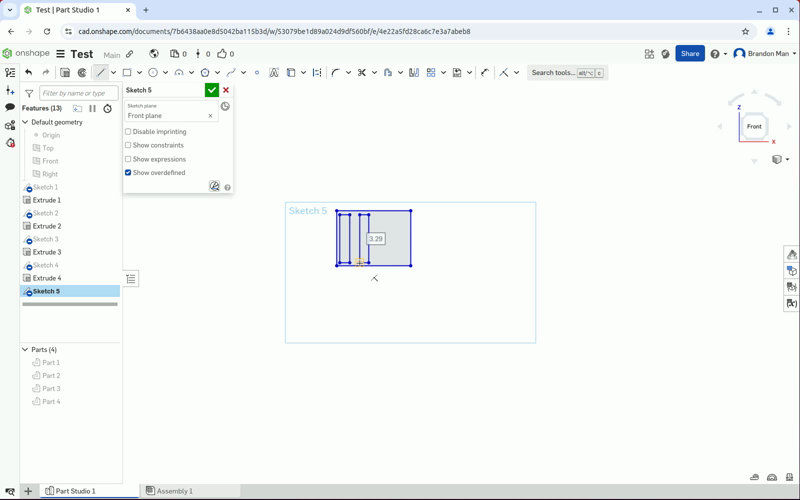
scroll(-6)
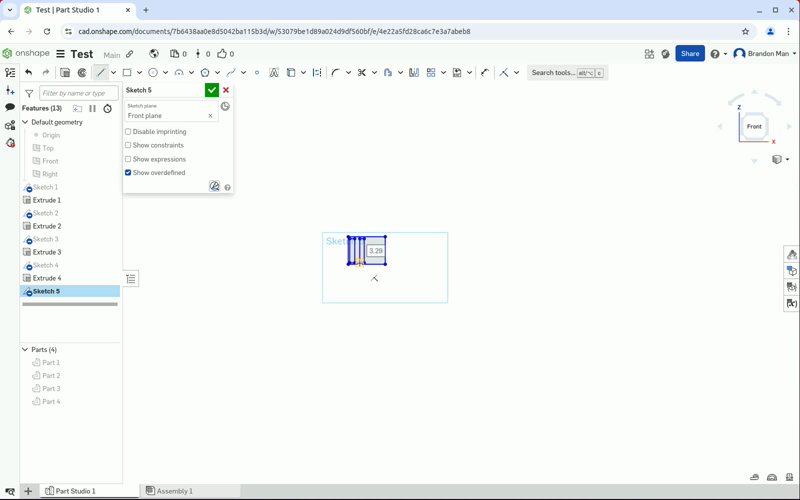
key(esc)
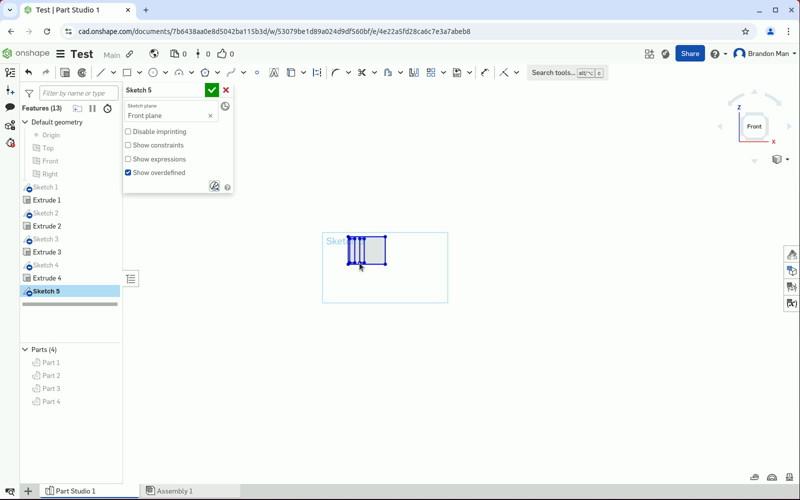
key(l)
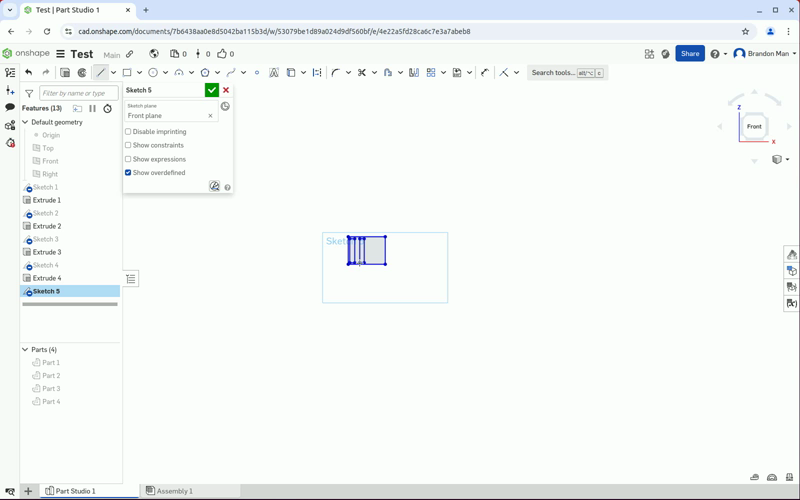
key_down(shift)
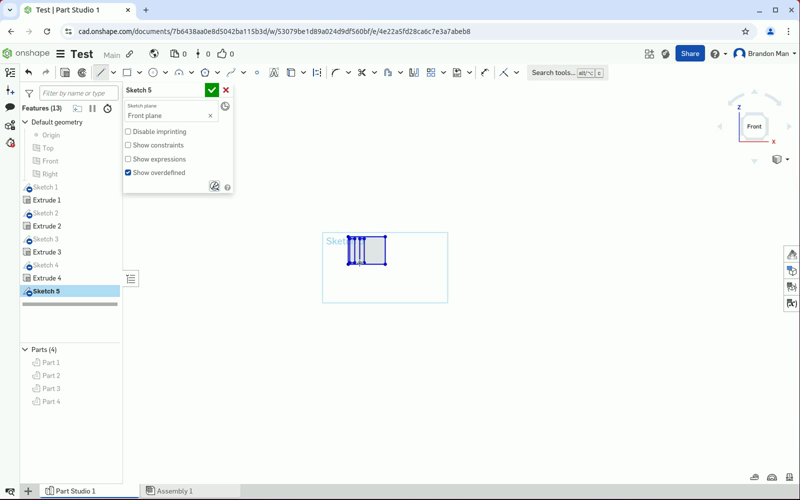
mouse_move(369, 262)
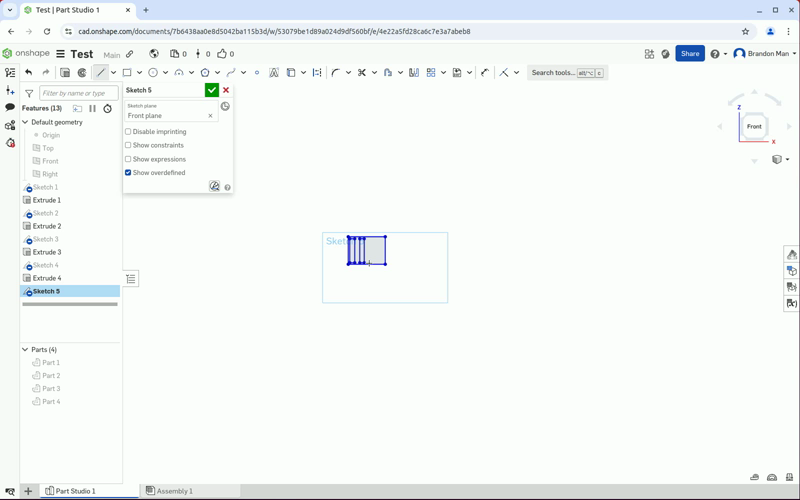
click(369, 262)
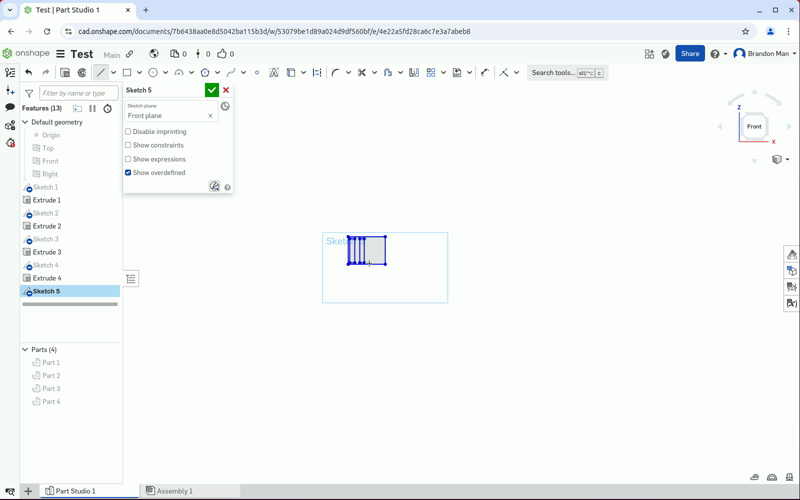
key_up(shift)
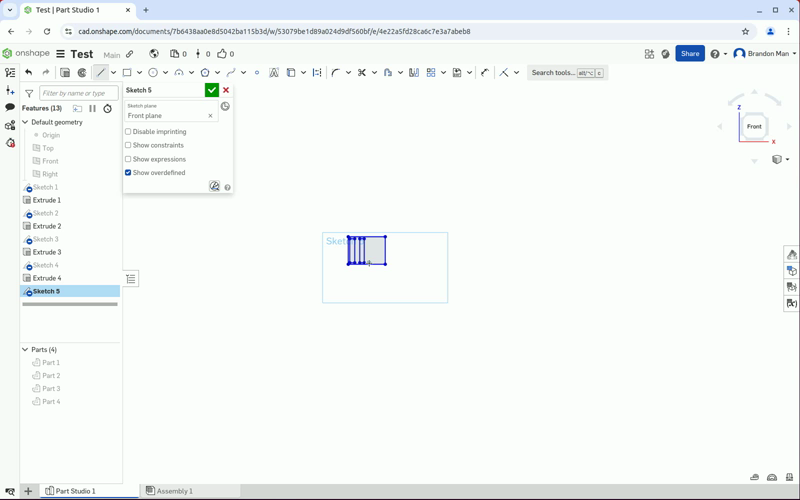
key_down(shift)
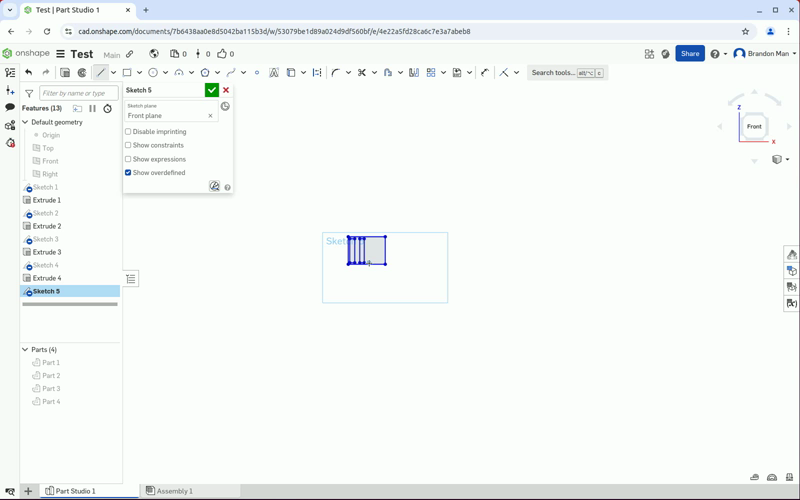
mouse_move(399, 262)
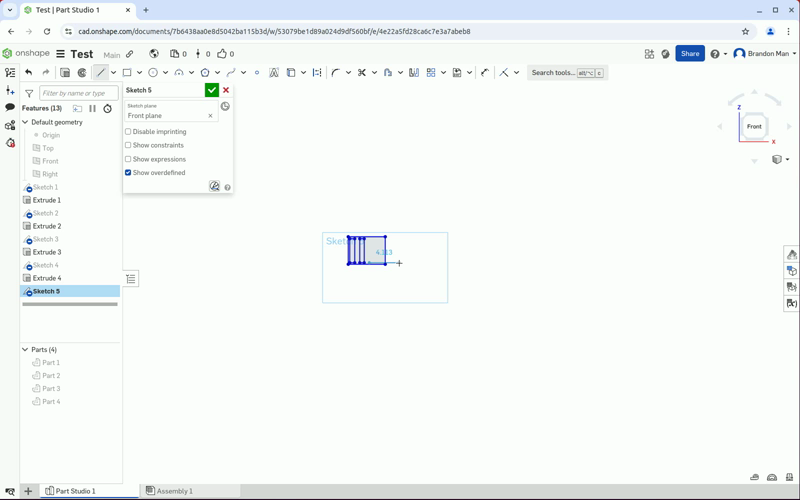
mouse_move(374, 262)
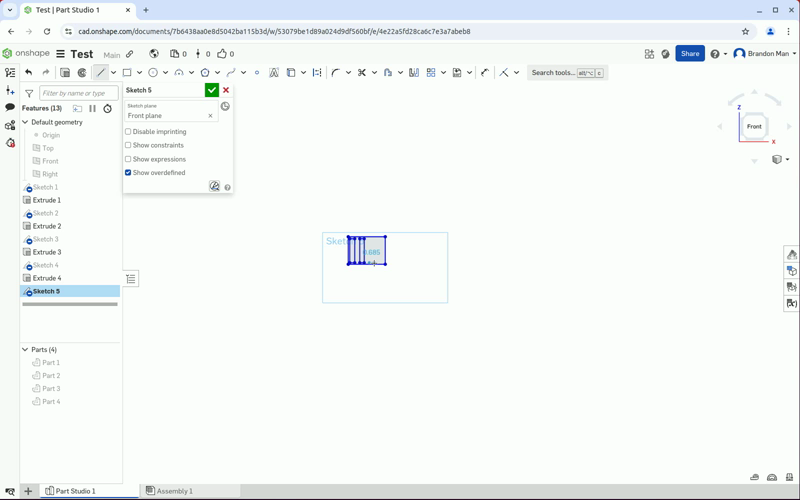
scroll(6)
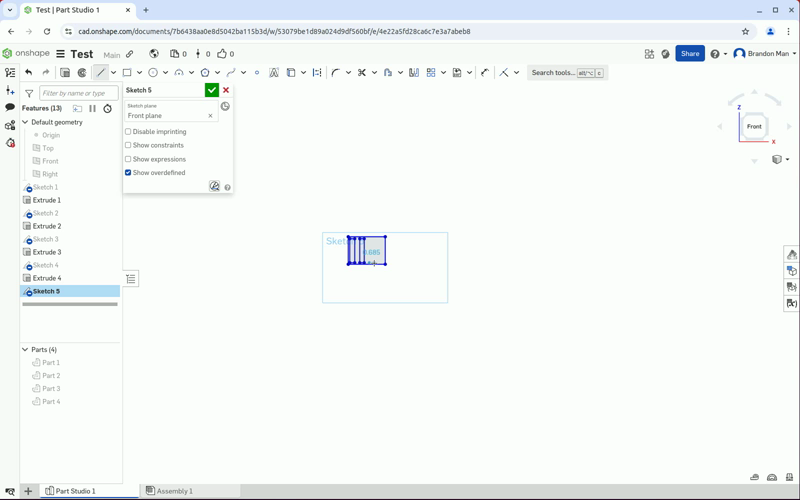
scroll(6)
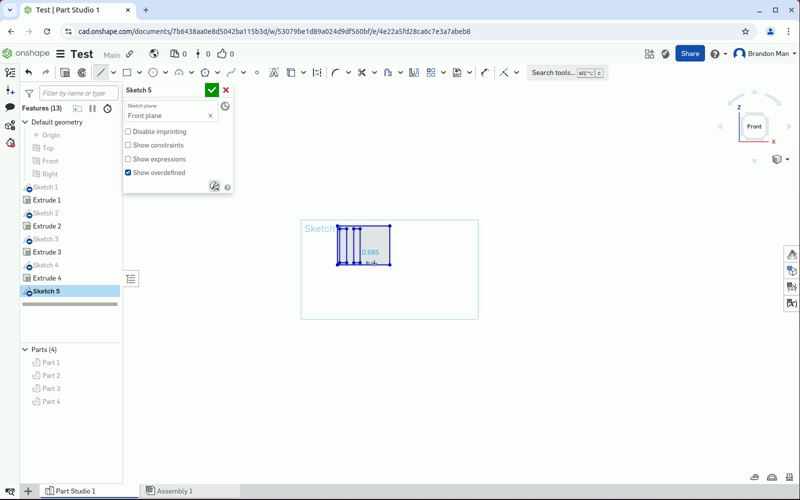
scroll(6)
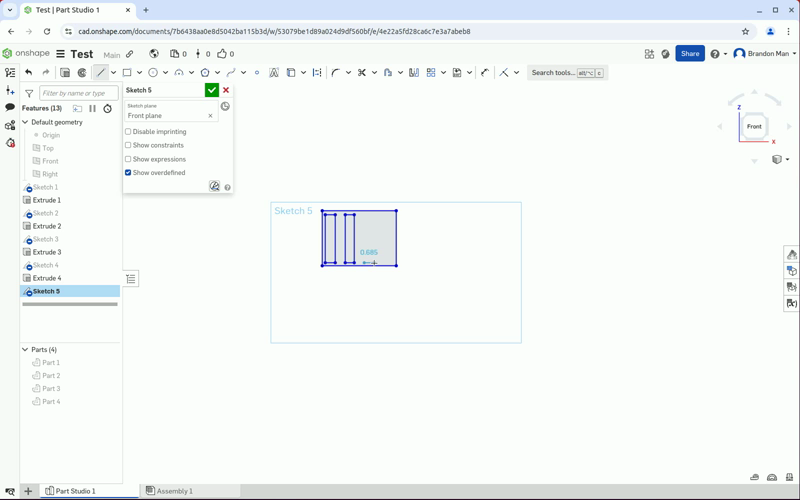
scroll(6)
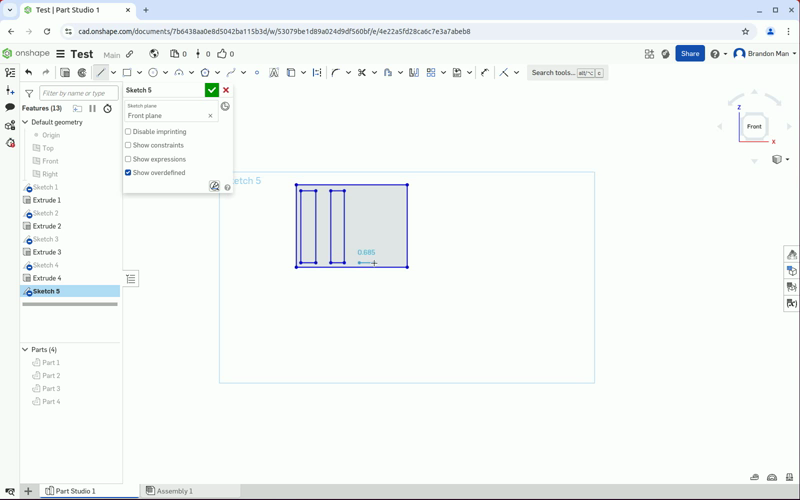
scroll(6)
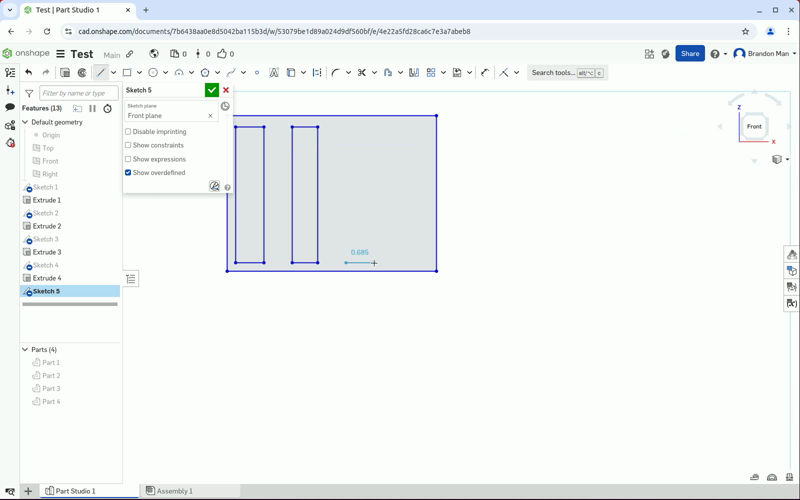
scroll(6)
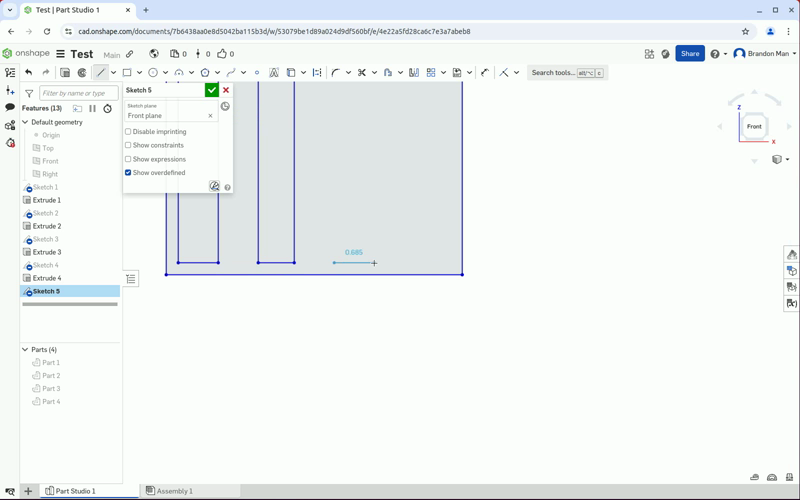
scroll(6)
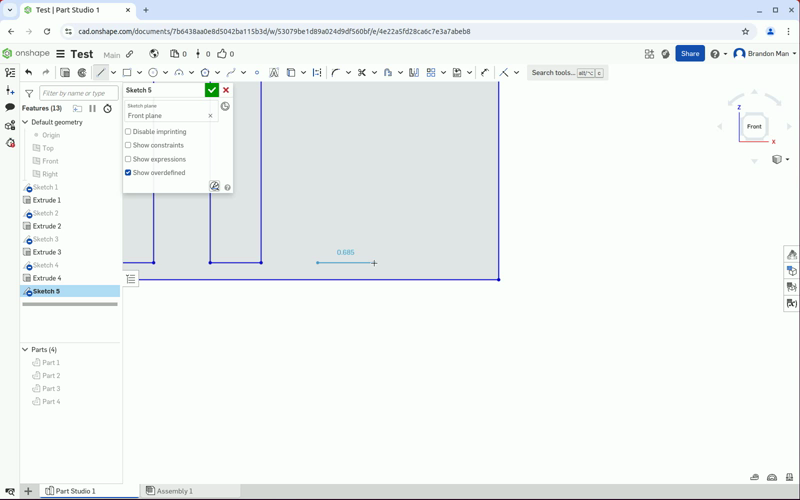
click(374, 262)
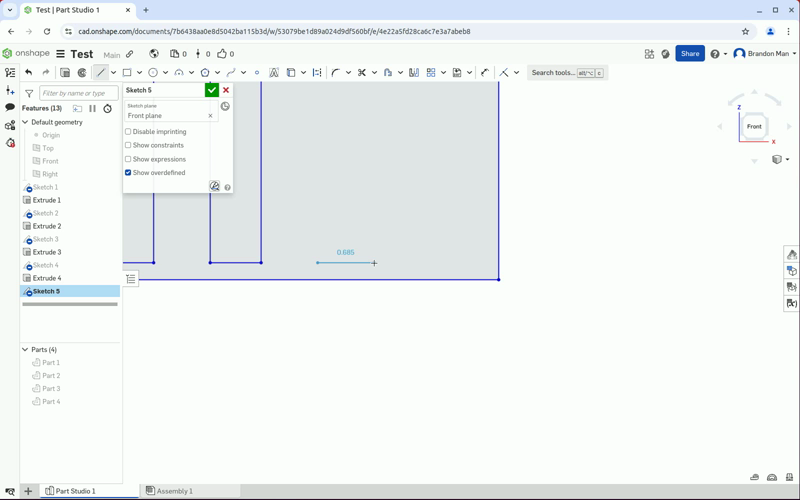
scroll(-6)
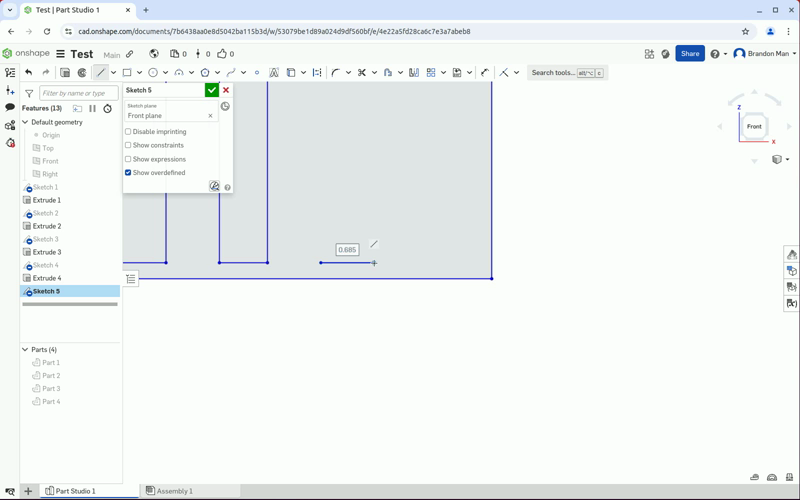
scroll(-6)
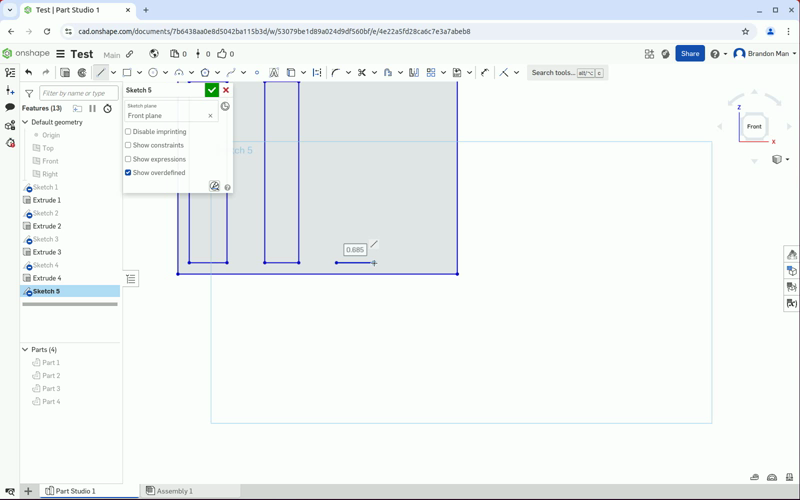
scroll(-6)
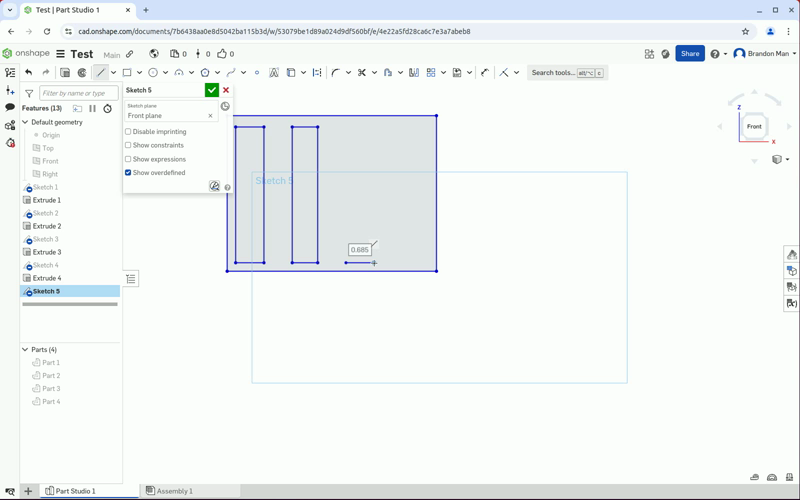
scroll(-6)
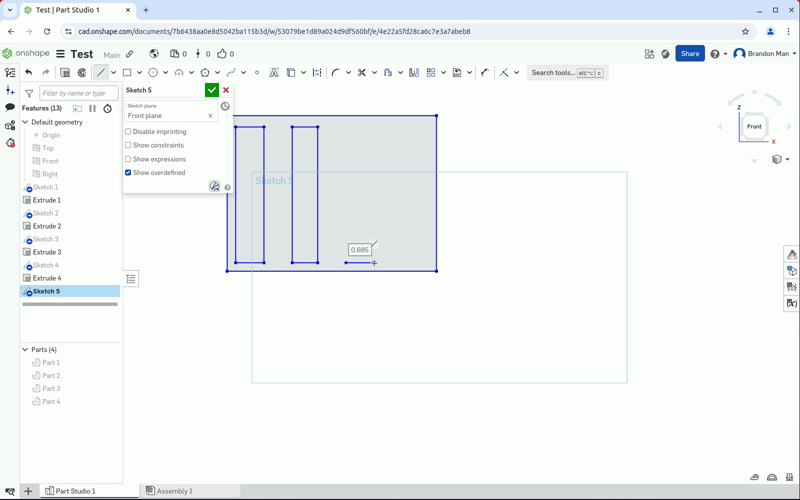
scroll(-6)
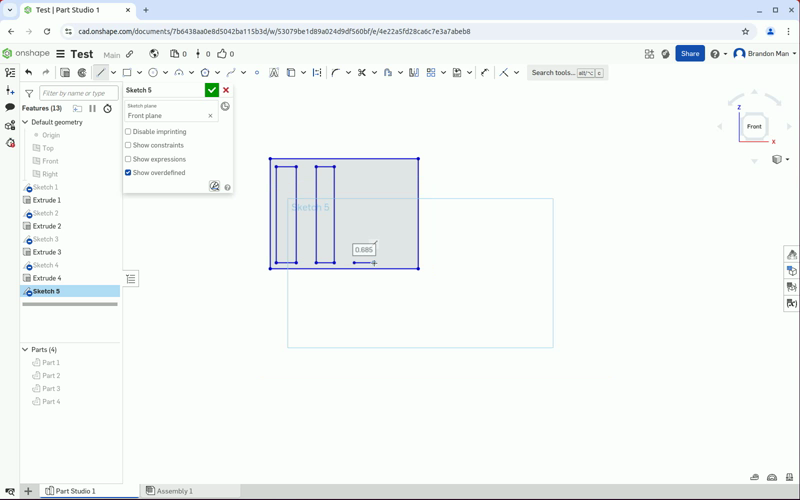
scroll(-6)
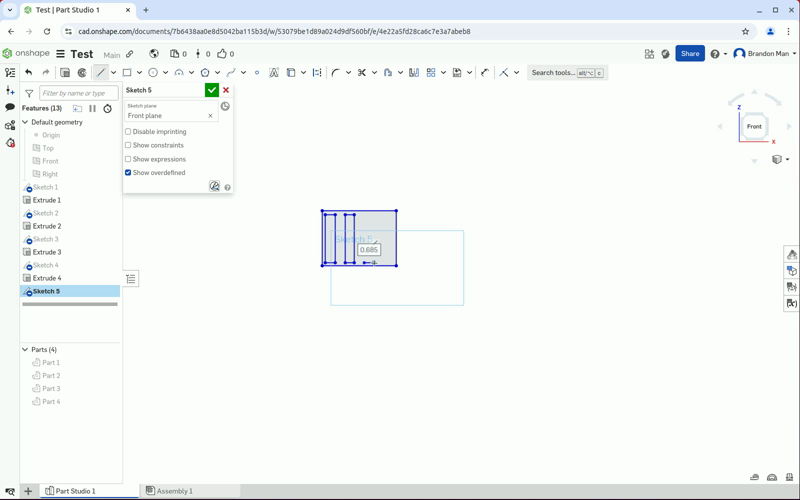
scroll(-6)
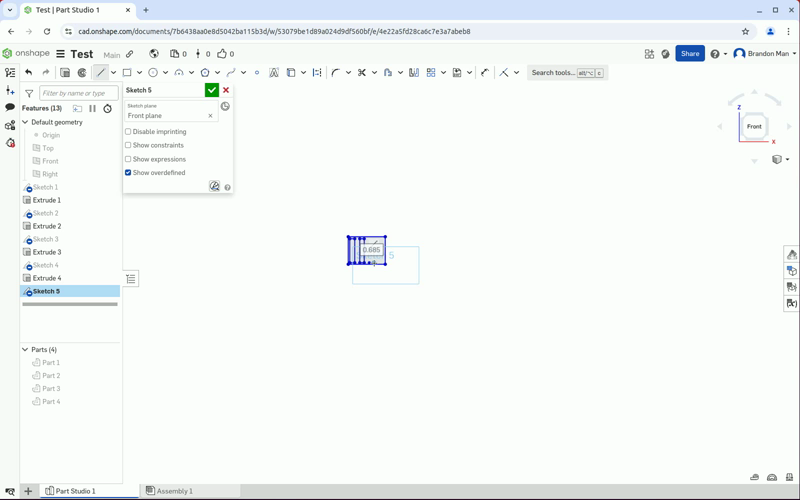
key_up(shift)
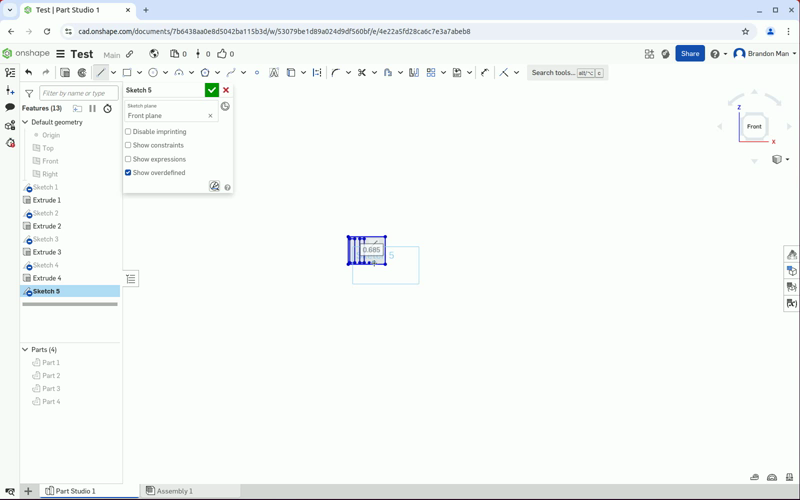
key_down(shift)
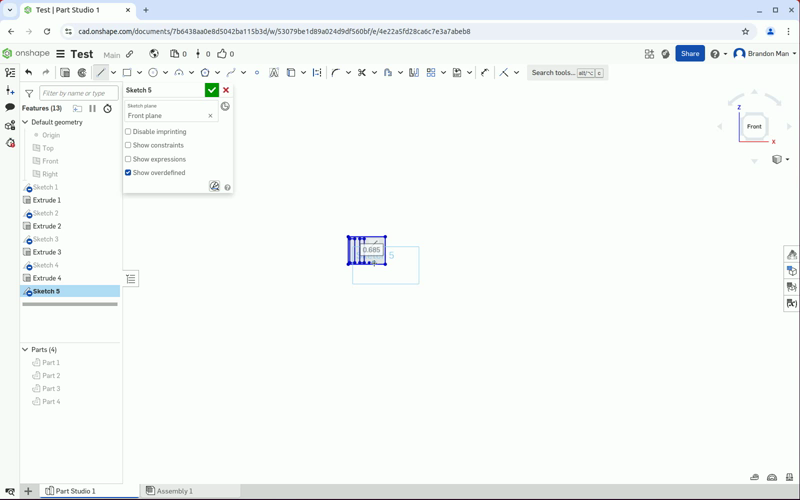
mouse_move(404, 262)
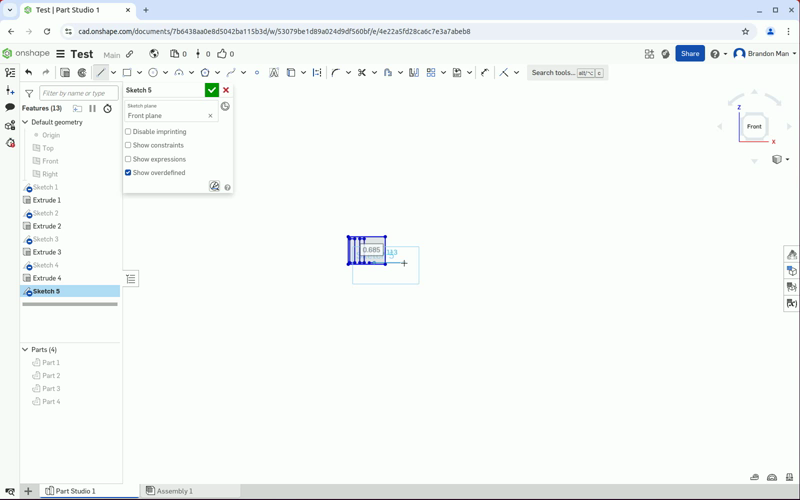
mouse_move(374, 238)
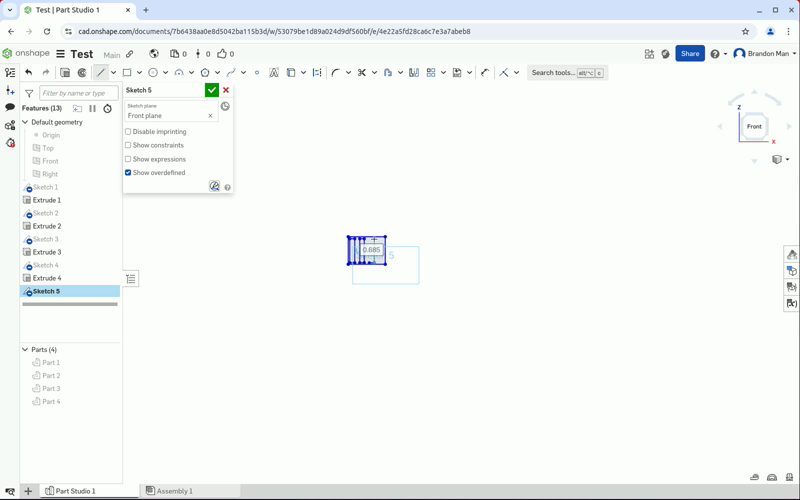
click(374, 238)
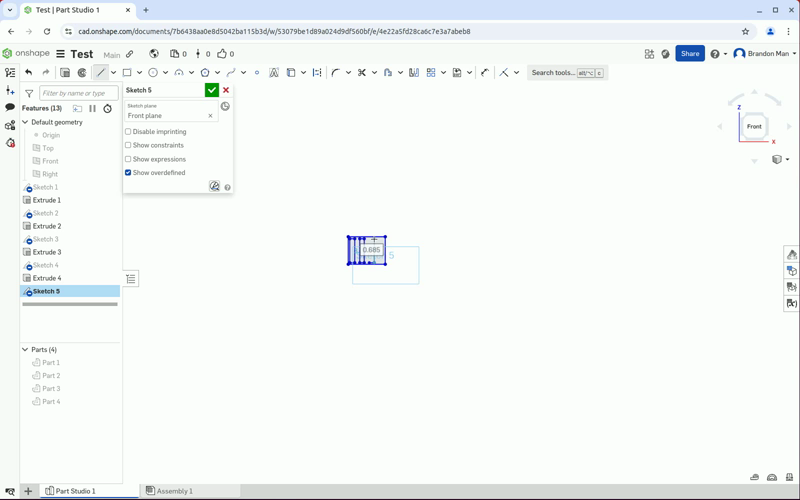
key_up(shift)
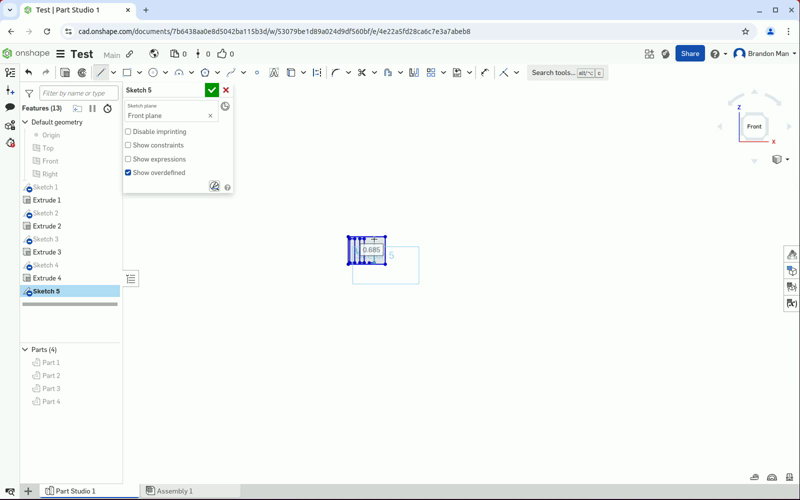
key_down(shift)
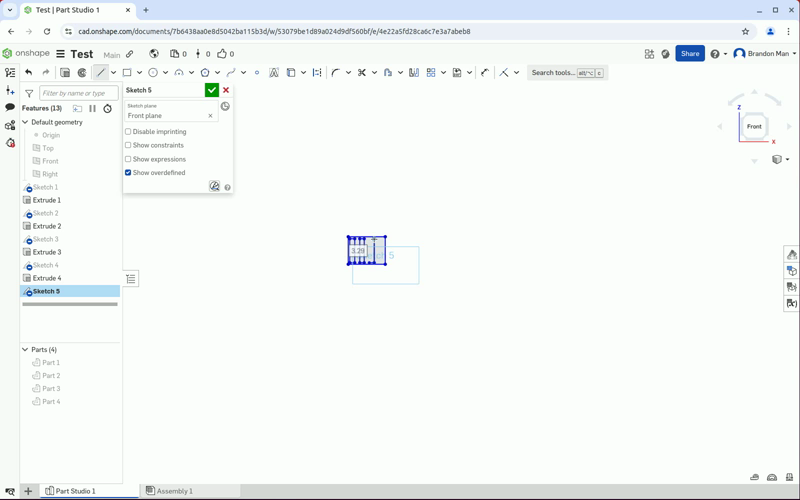
mouse_move(404, 238)
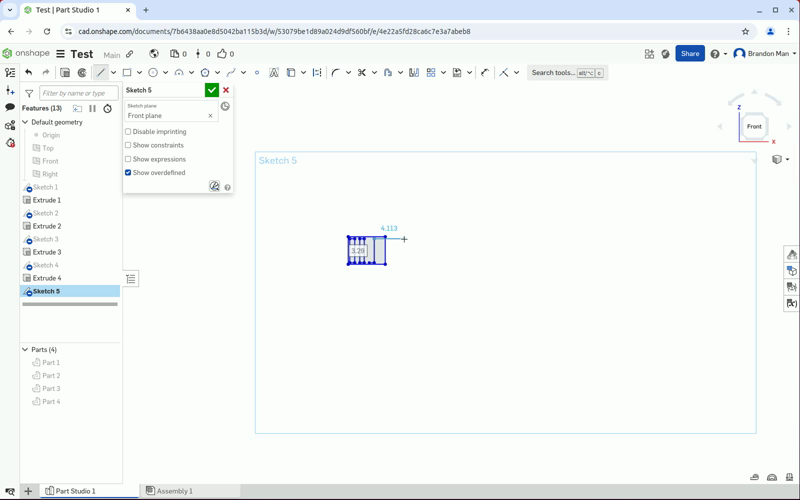
mouse_move(369, 238)
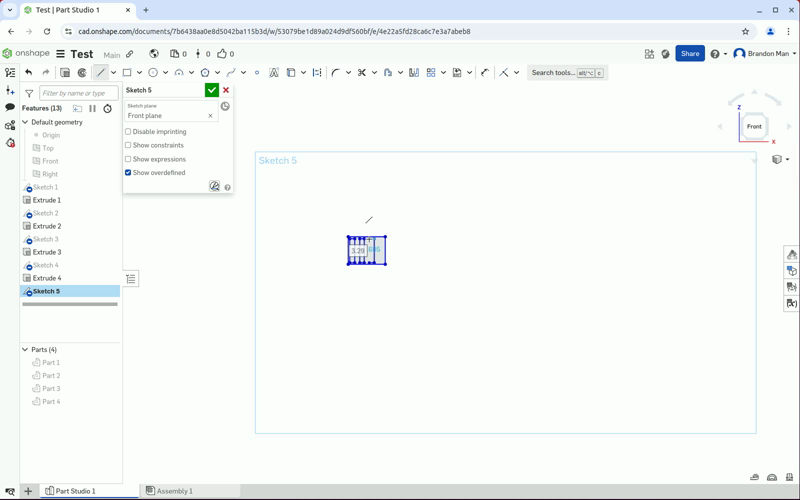
scroll(6)
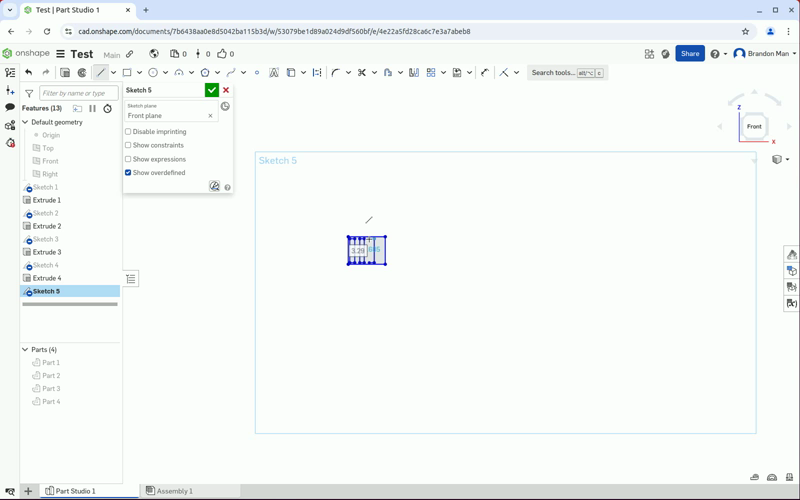
scroll(6)
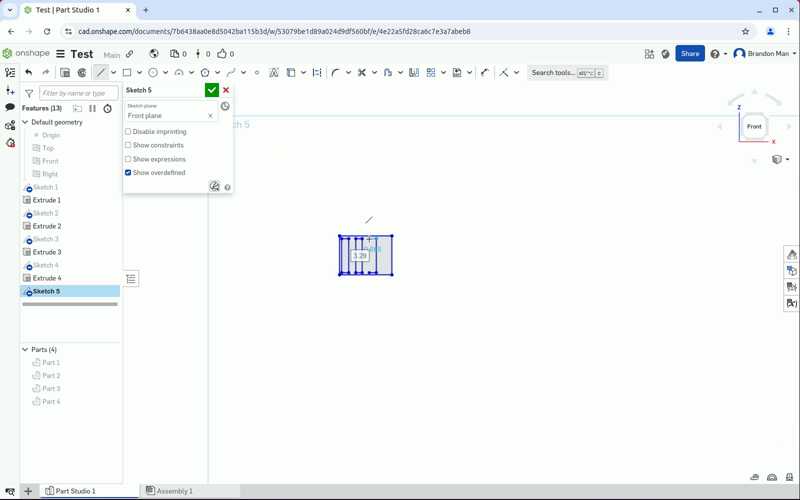
scroll(6)
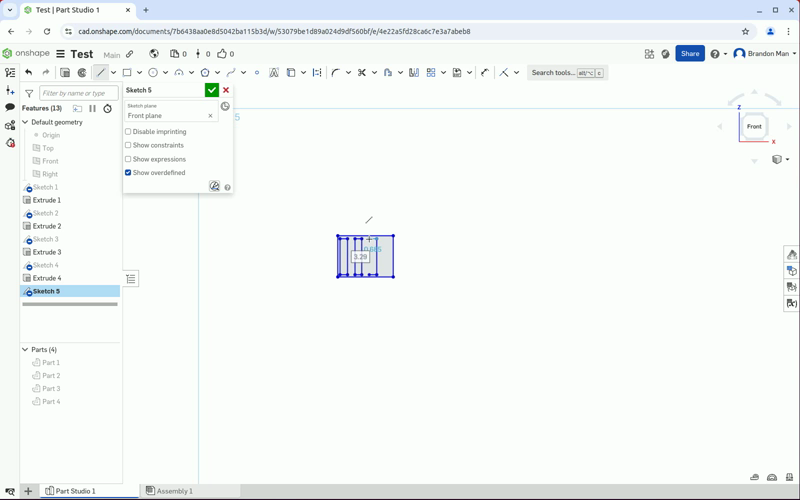
scroll(6)
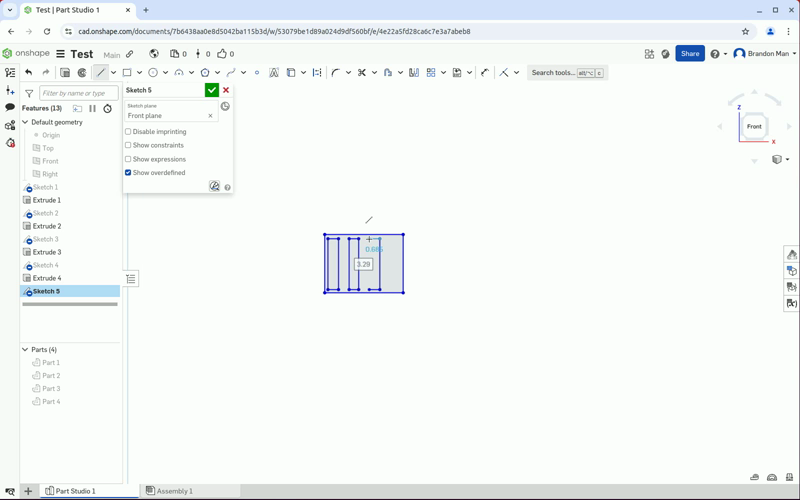
scroll(6)
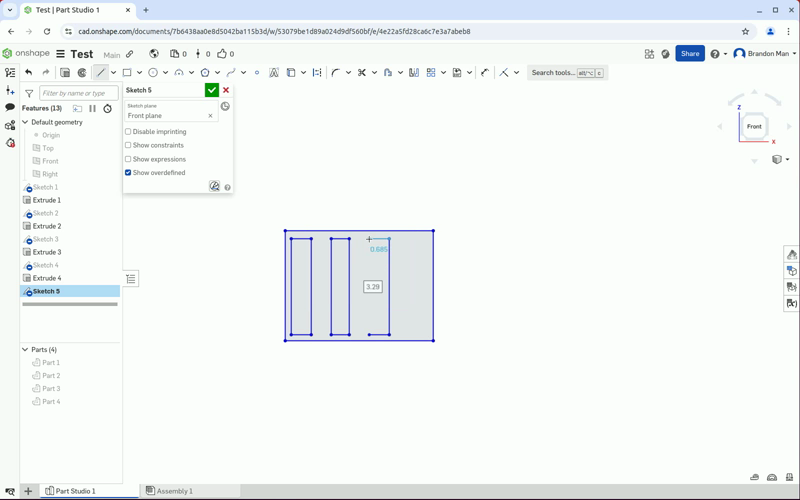
scroll(6)
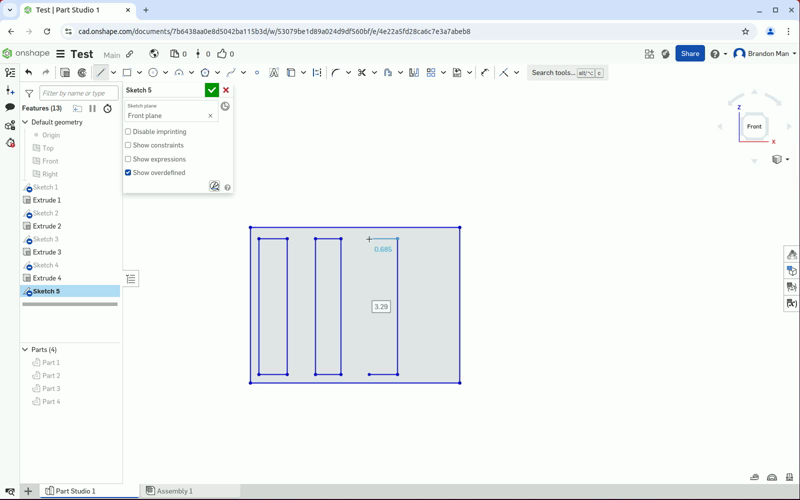
scroll(6)
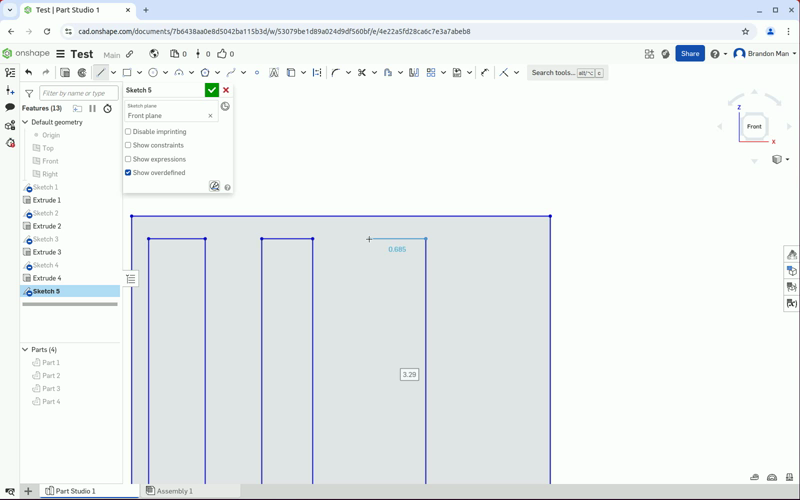
click(369, 238)
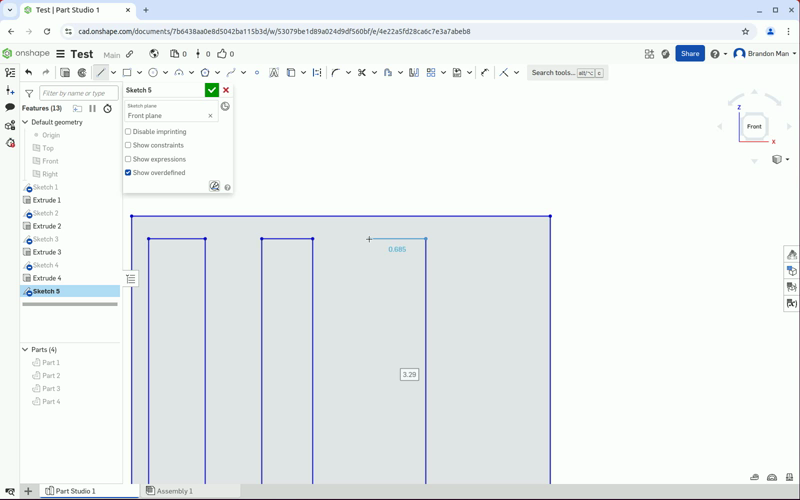
scroll(-6)
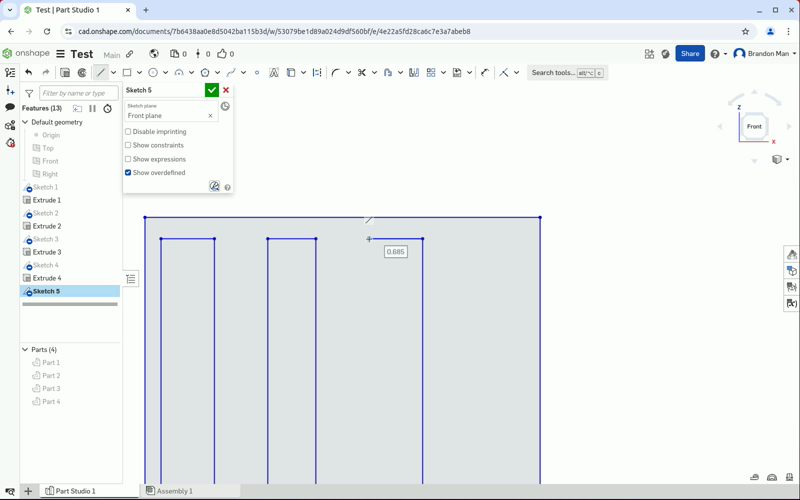
scroll(-6)
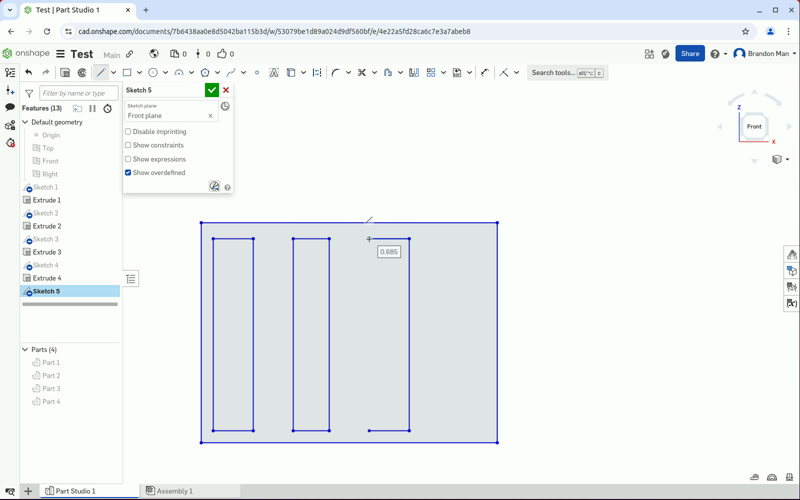
scroll(-6)
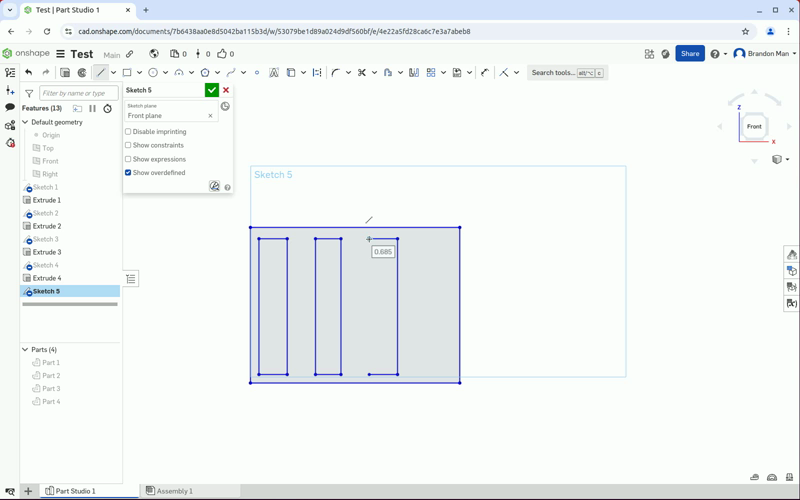
scroll(-6)
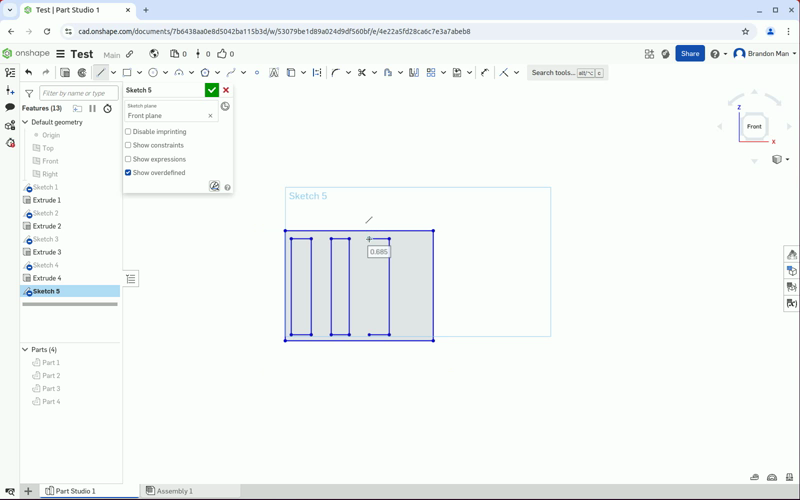
scroll(-6)
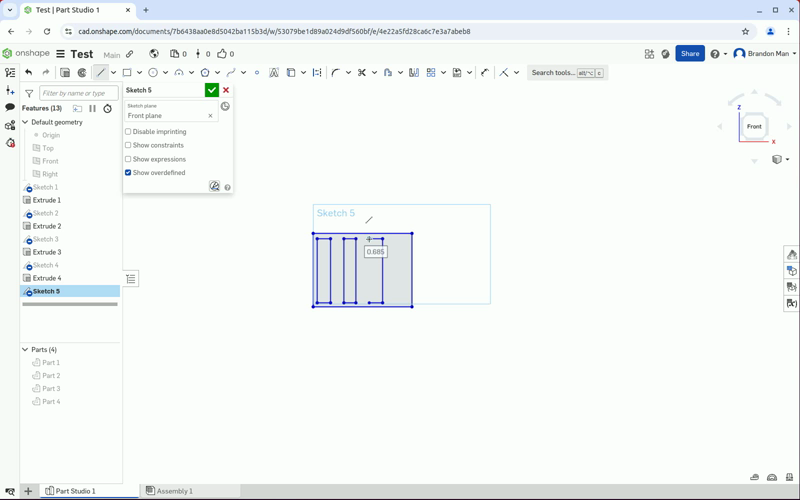
scroll(-6)
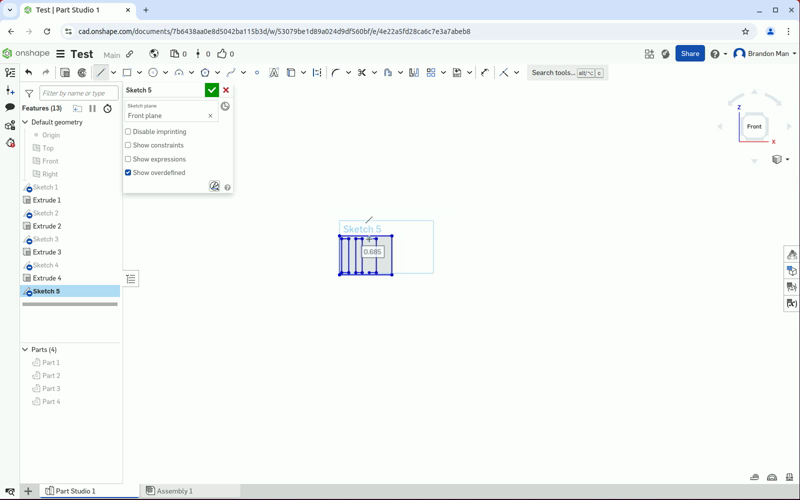
scroll(-6)
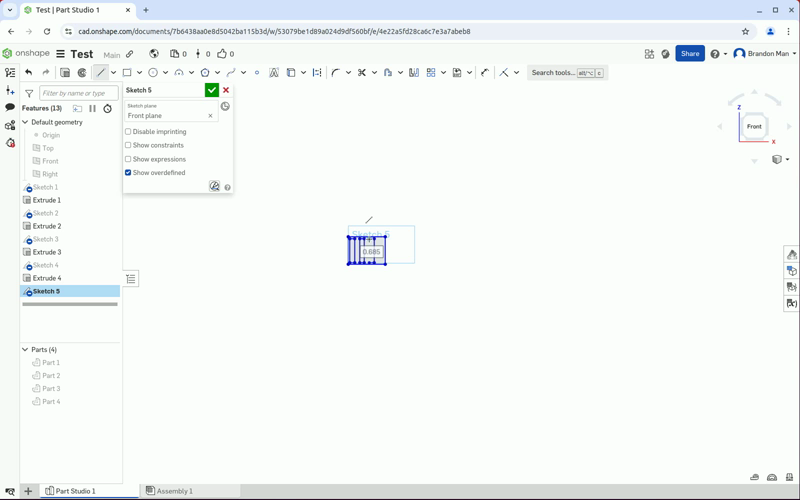
key_up(shift)
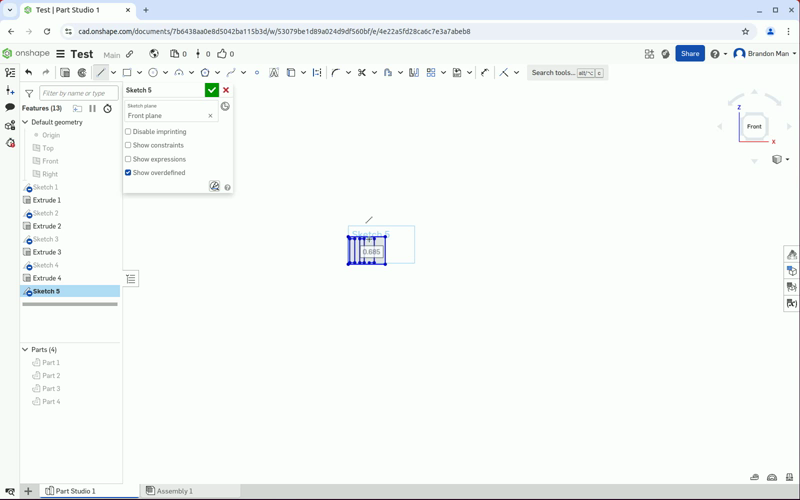
mouse_move(399, 238)
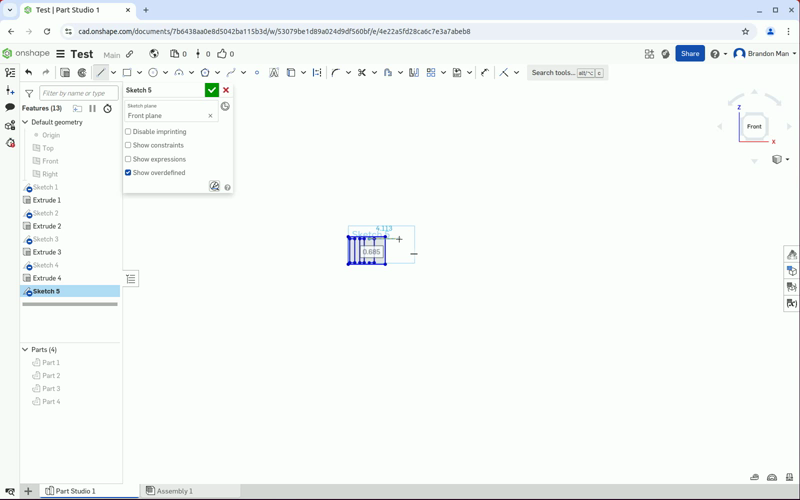
key_down(shift)
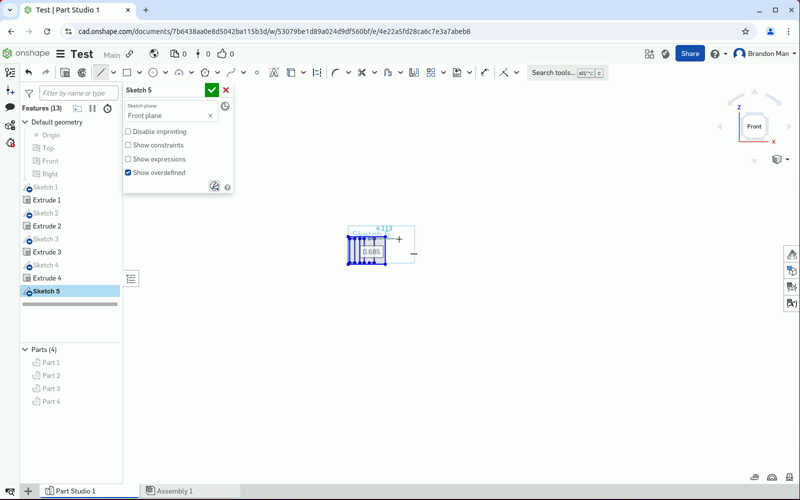
mouse_move(369, 262)
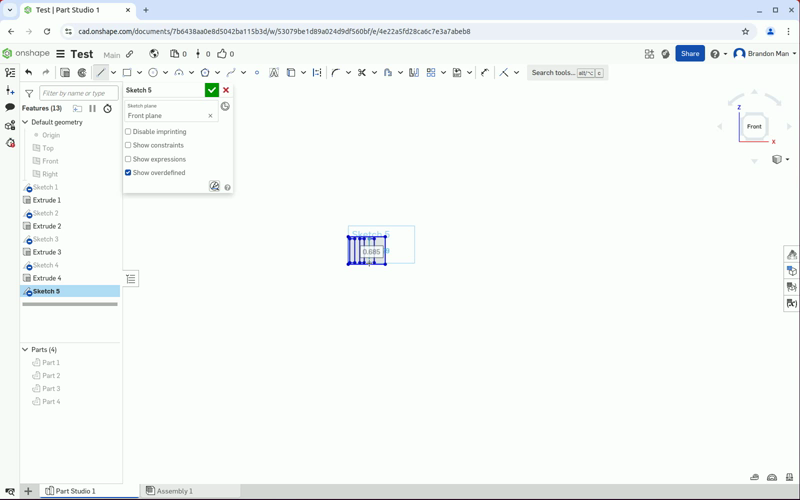
key_up(shift)
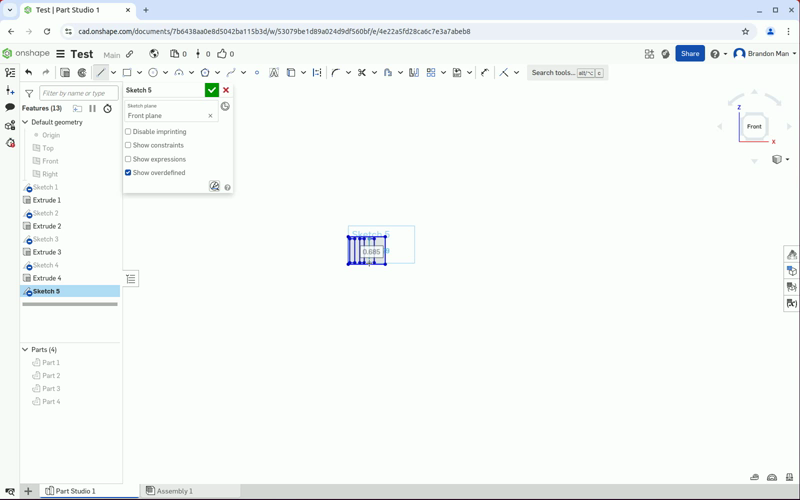
click(369, 262)
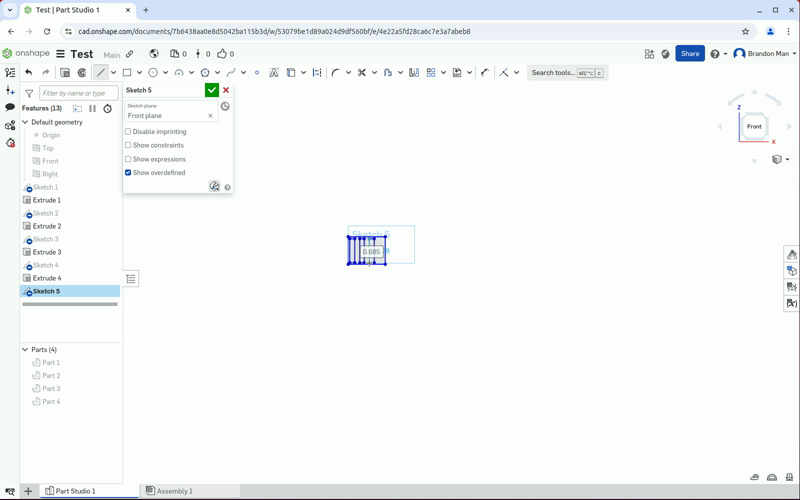
key(esc)
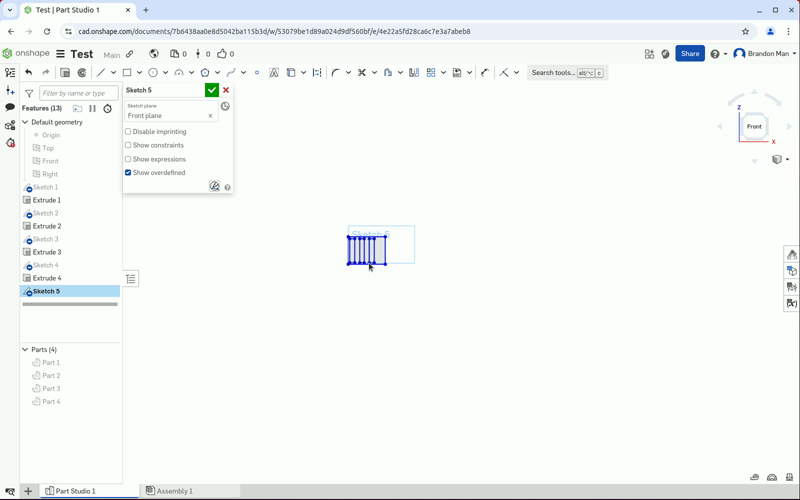
key(l)
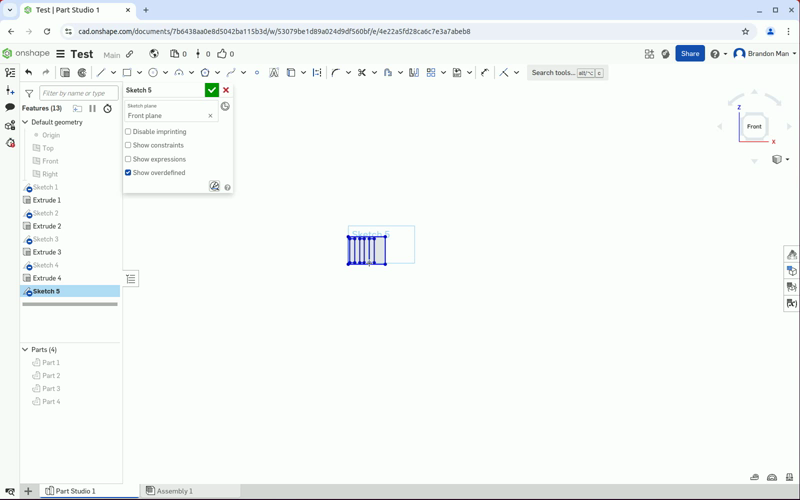
key_down(shift)
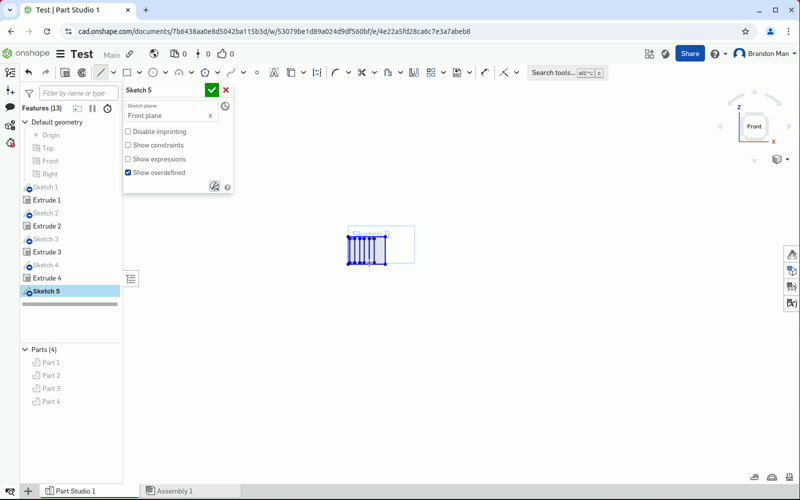
mouse_move(378, 262)
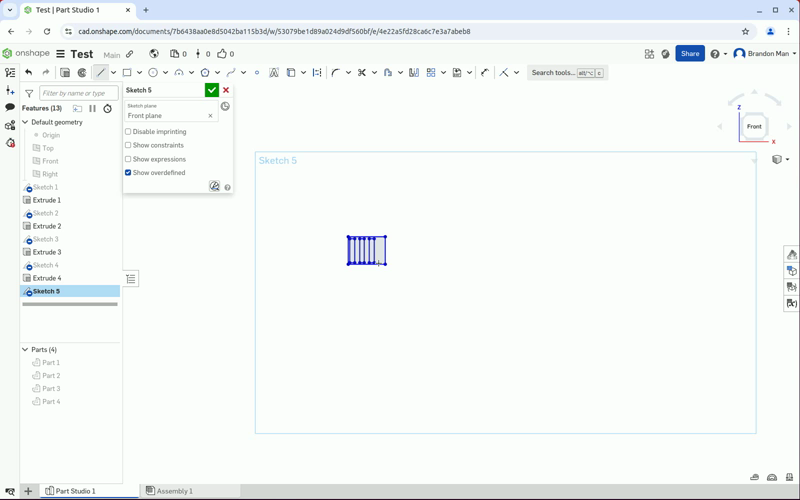
click(378, 262)
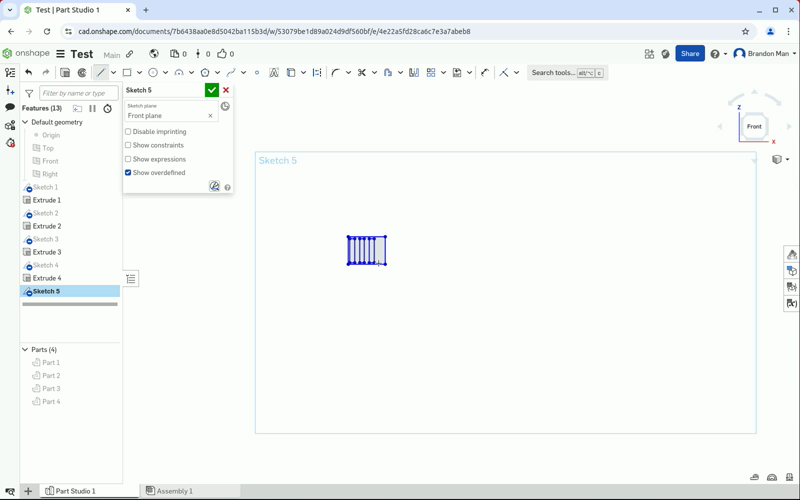
key_up(shift)
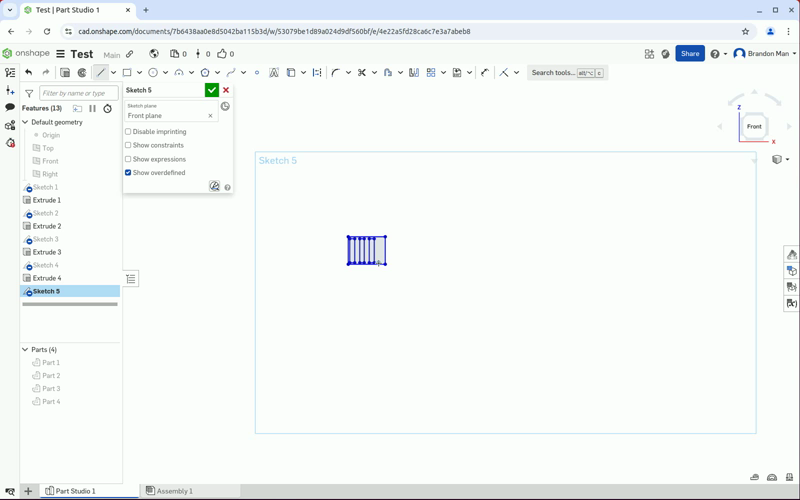
key_down(shift)
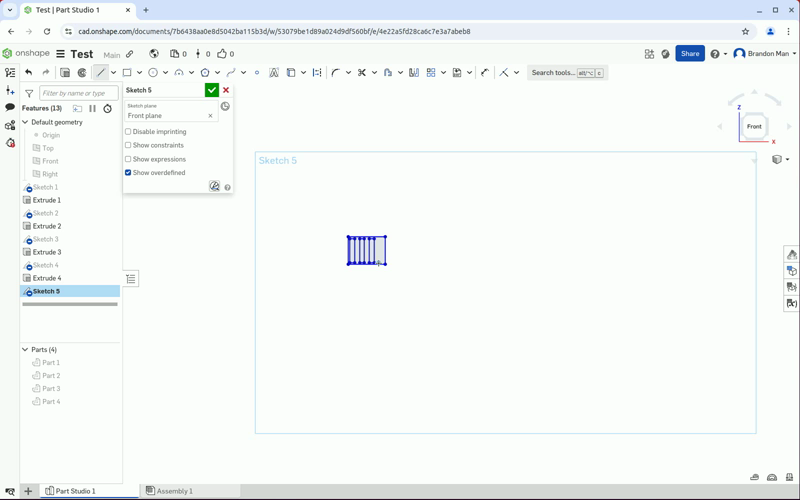
mouse_move(408, 262)
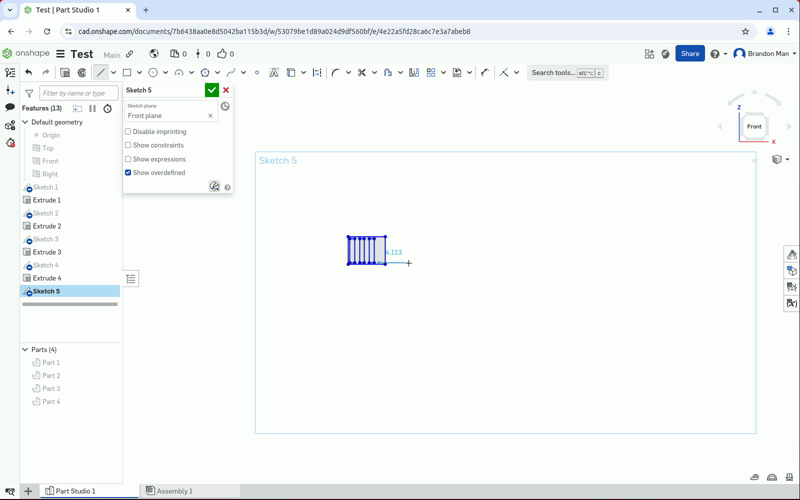
mouse_move(383, 262)
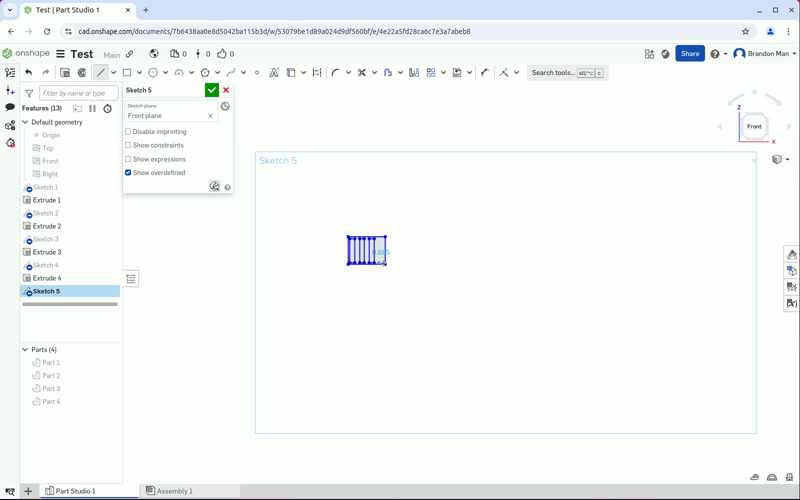
scroll(6)
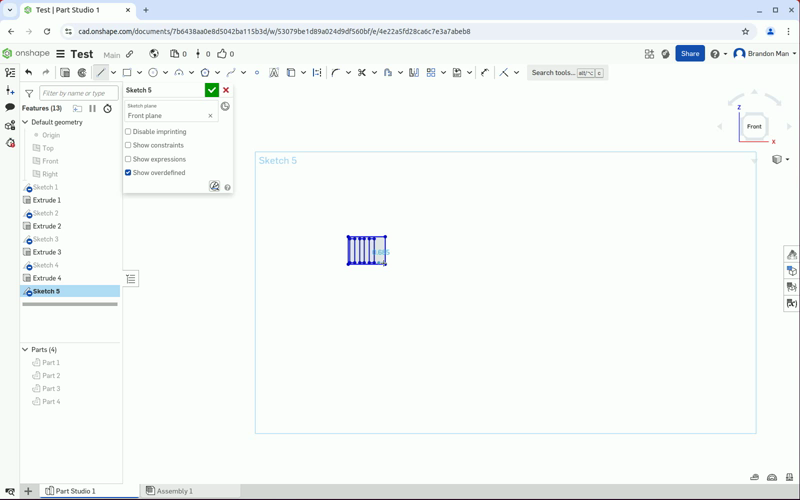
scroll(6)
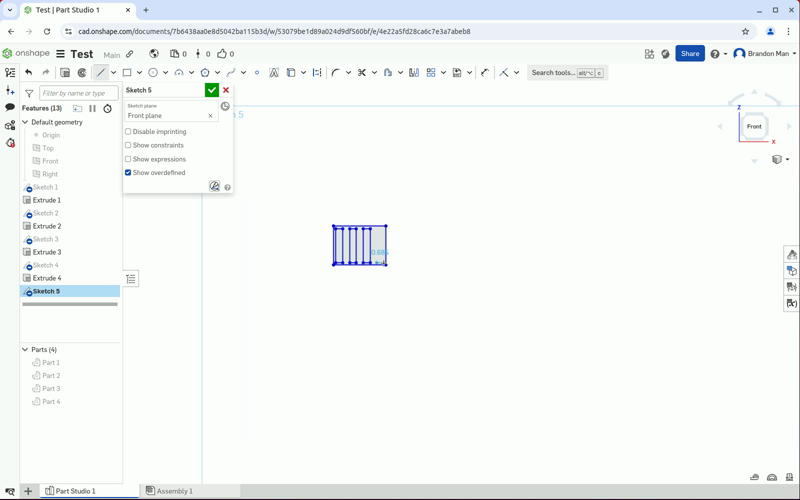
scroll(6)
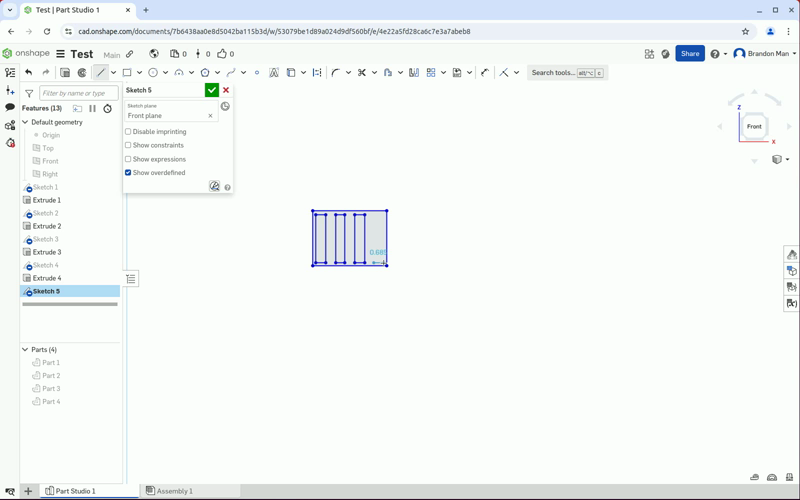
scroll(6)
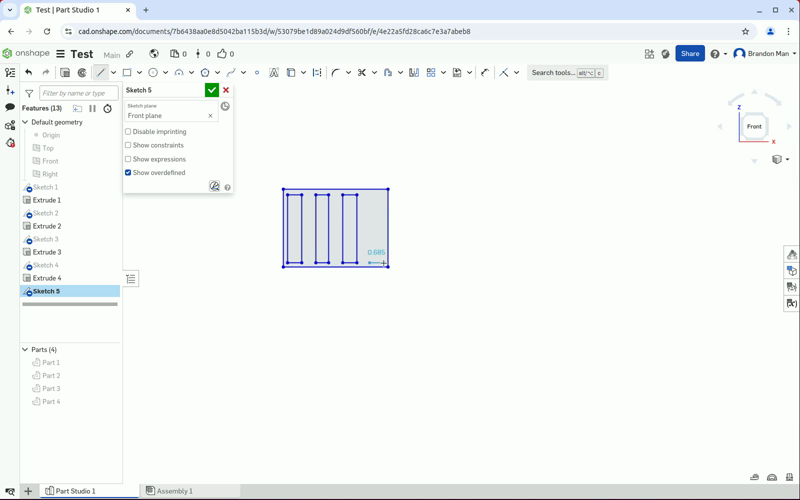
scroll(6)
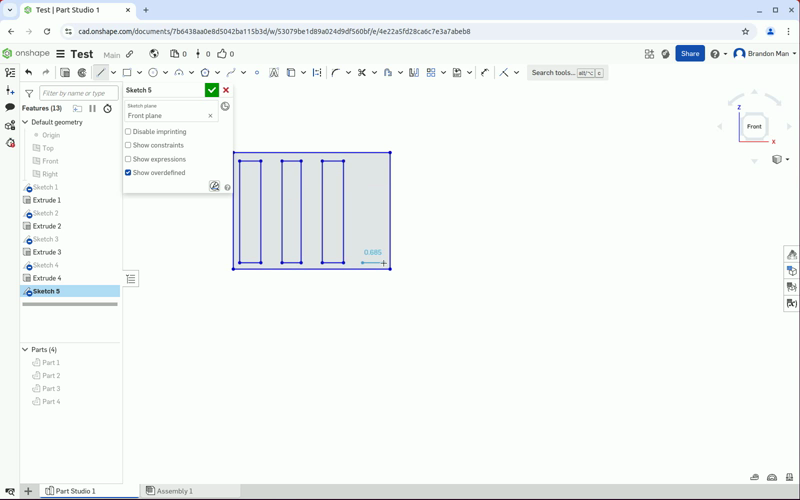
scroll(6)
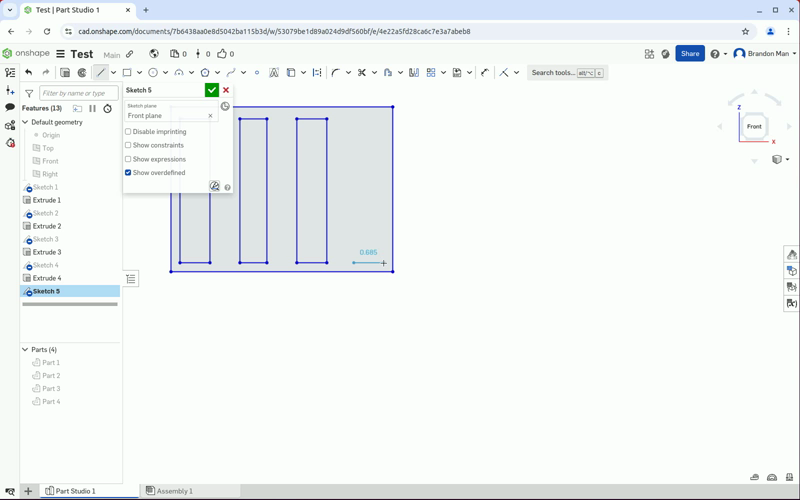
scroll(6)
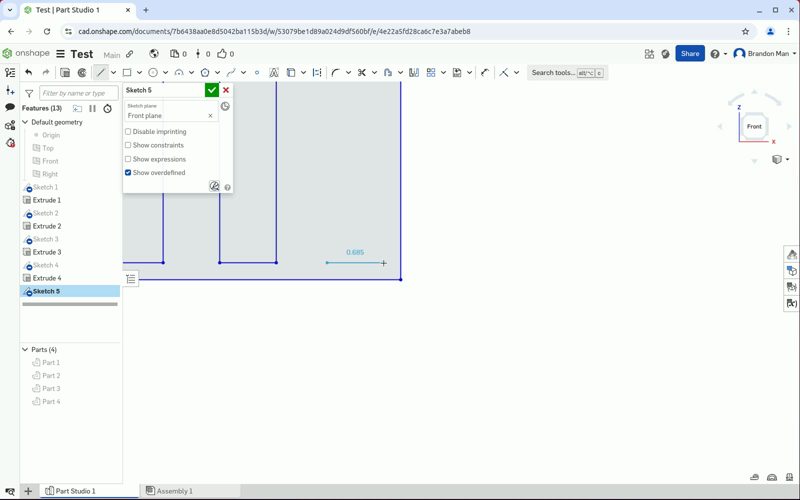
click(383, 262)
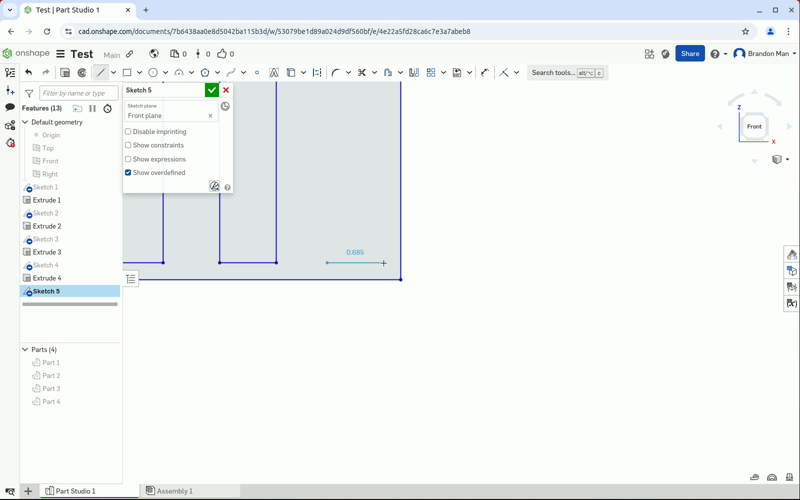
scroll(-6)
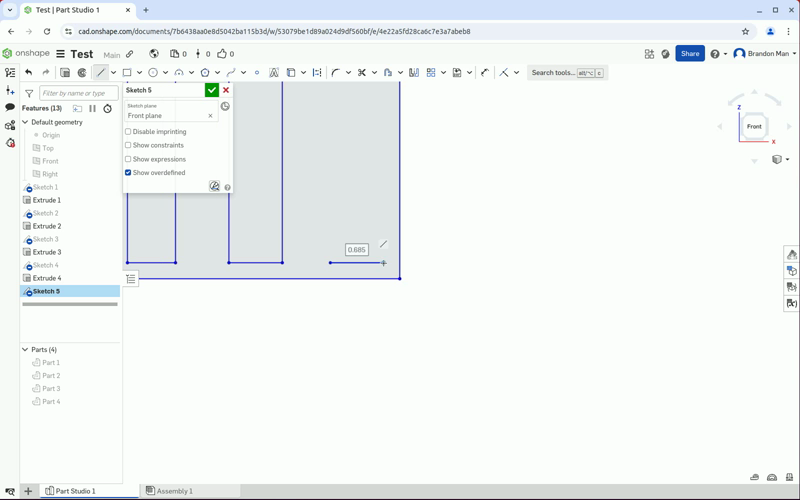
scroll(-6)
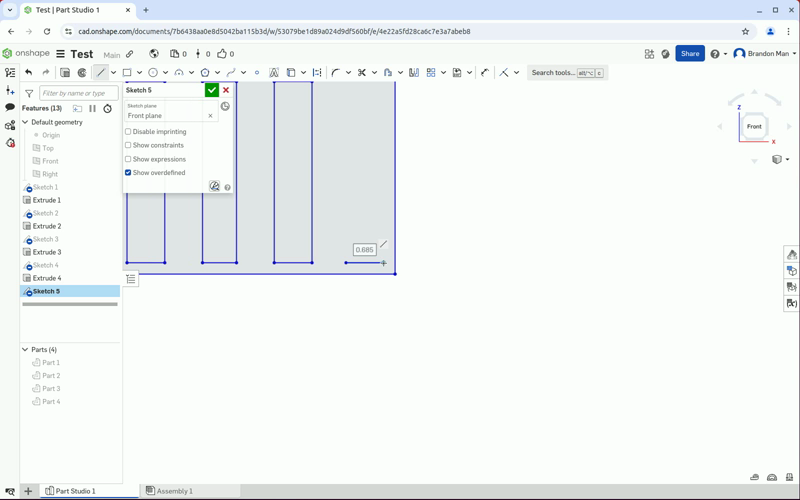
scroll(-6)
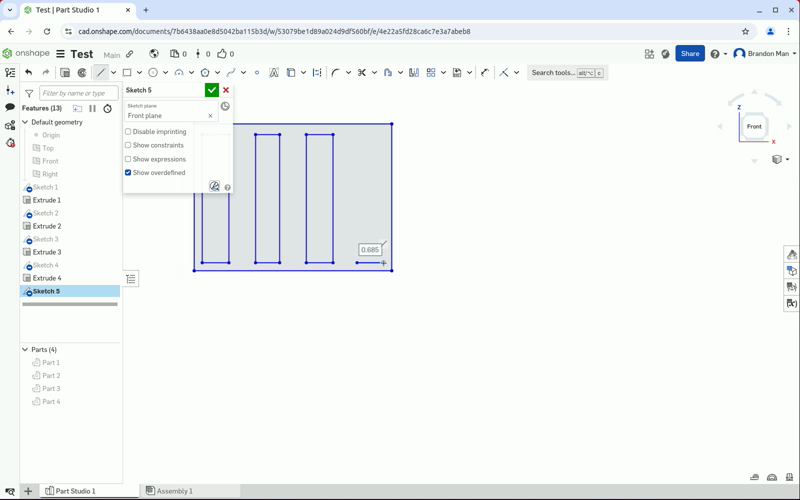
scroll(-6)
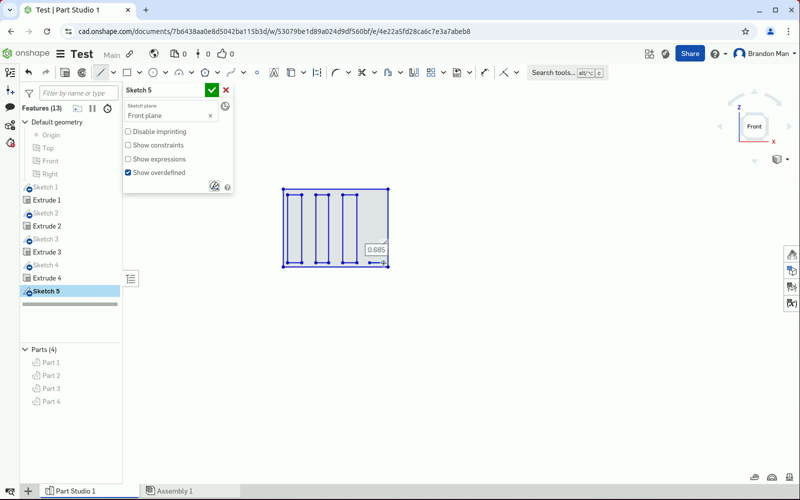
scroll(-6)
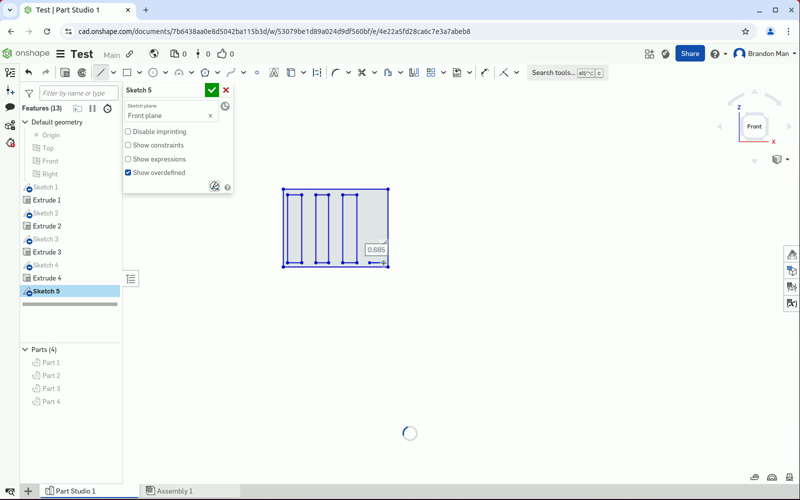
scroll(-6)
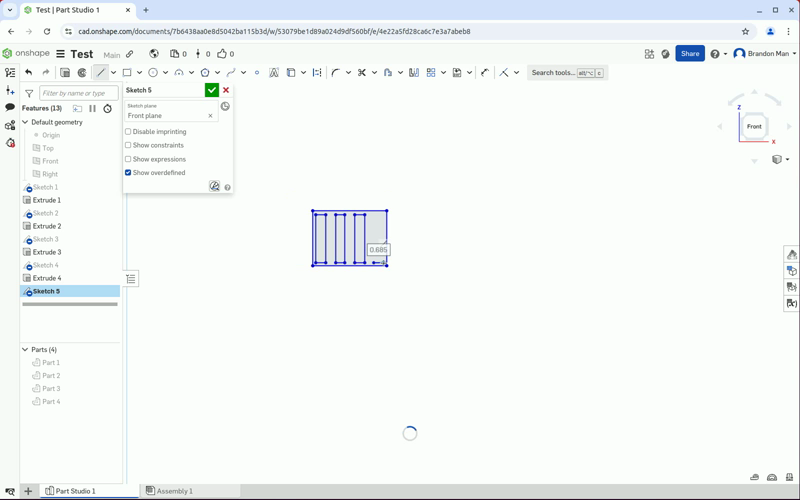
scroll(-6)
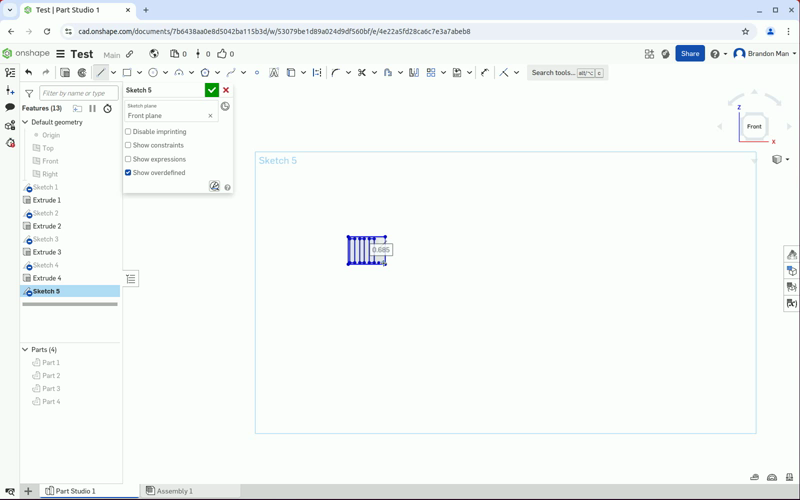
key_up(shift)
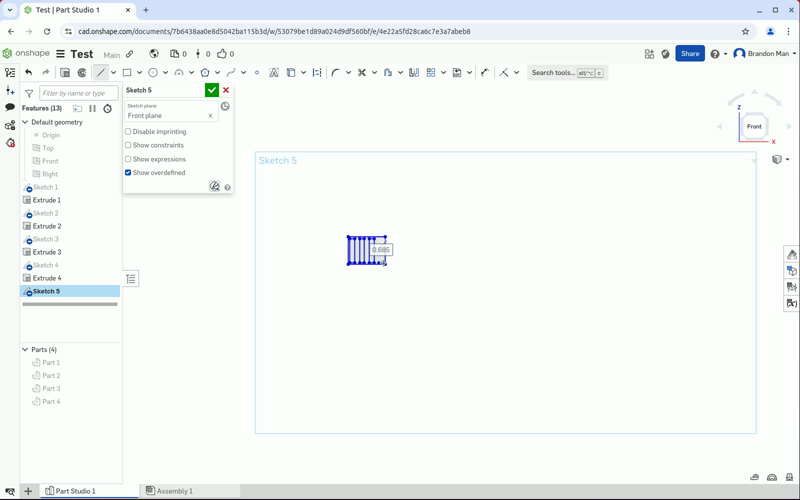
key_down(shift)
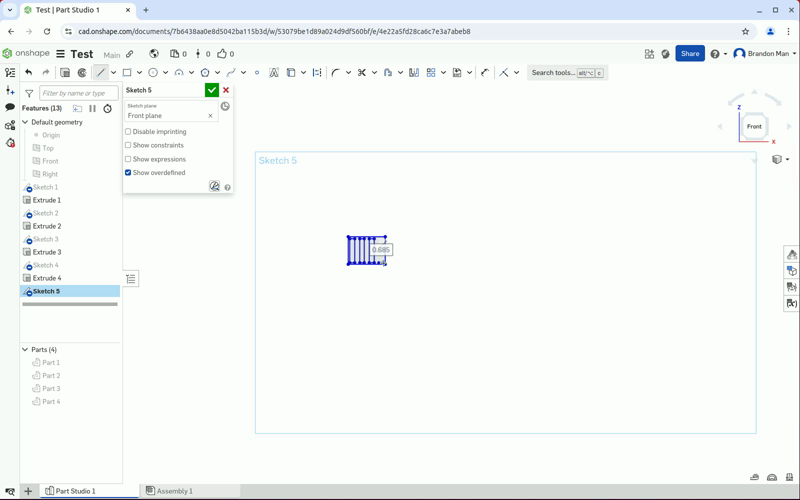
mouse_move(413, 262)
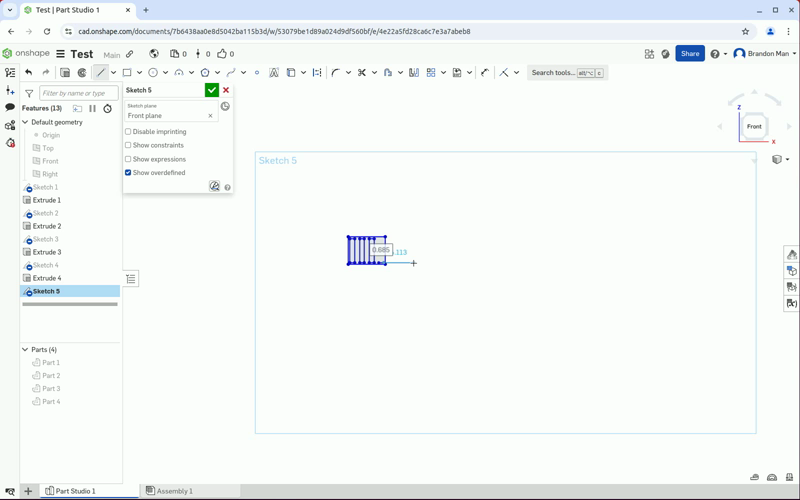
mouse_move(383, 238)
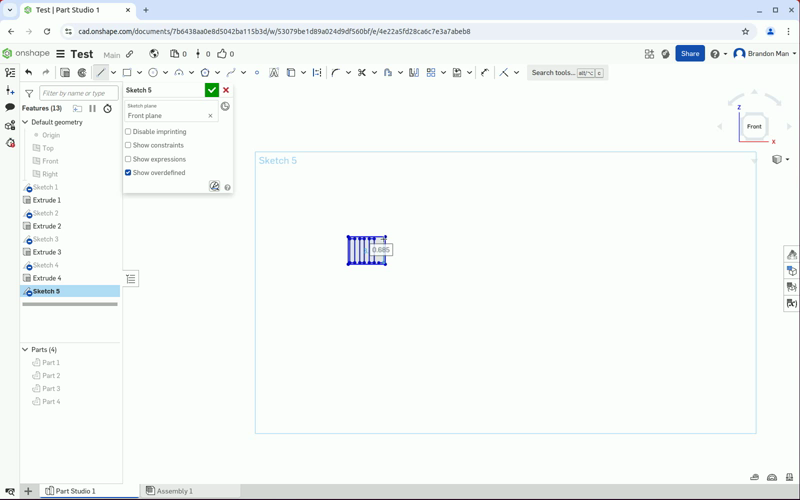
scroll(6)
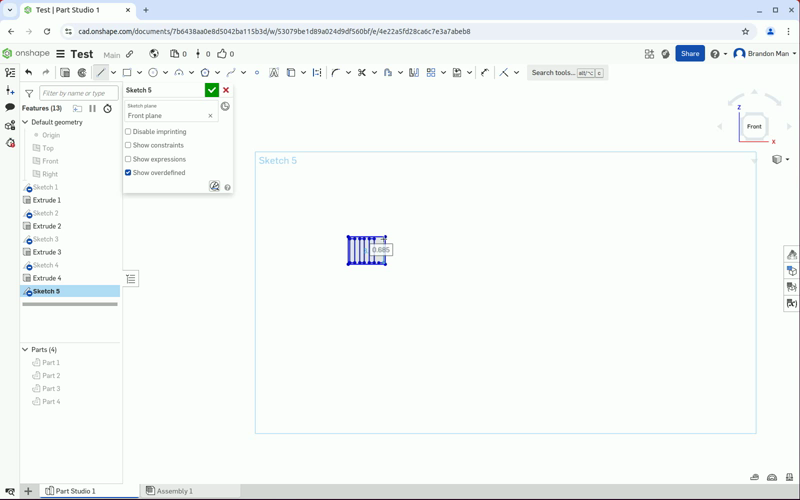
scroll(6)
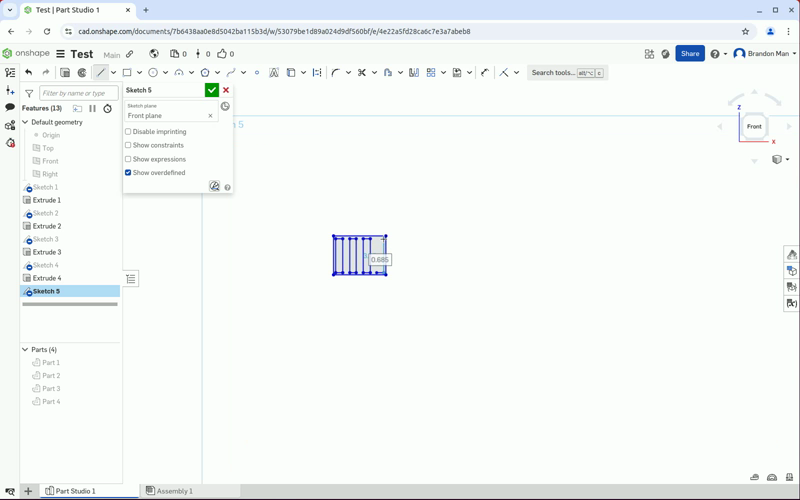
scroll(6)
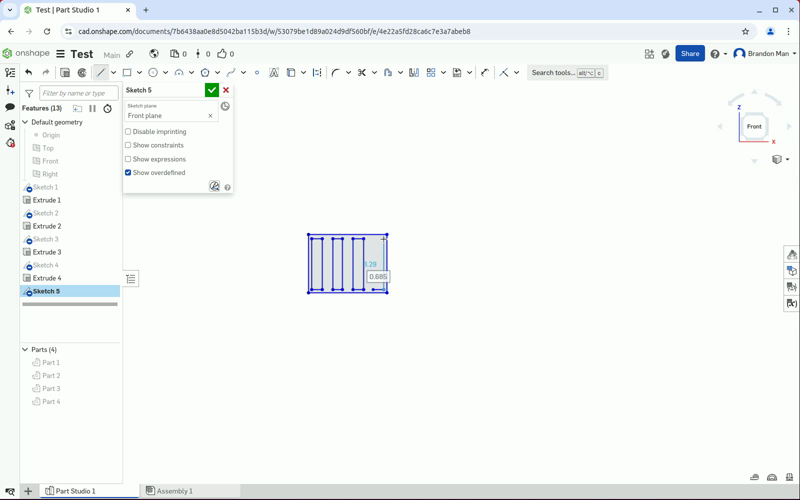
scroll(6)
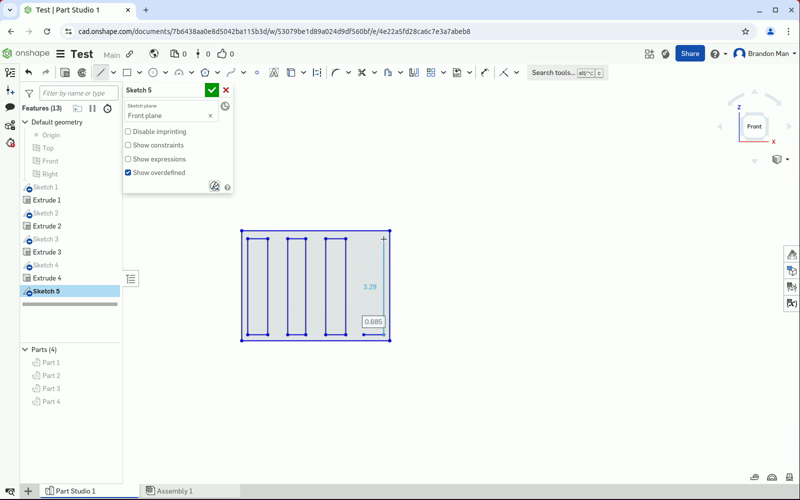
scroll(6)
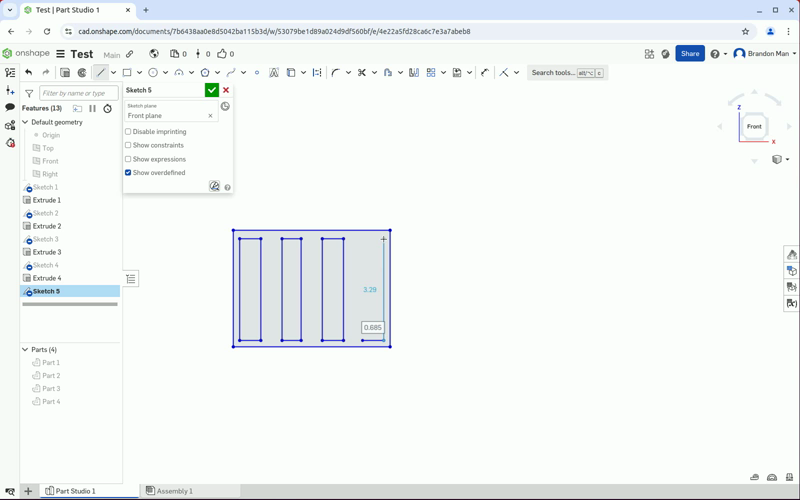
scroll(6)
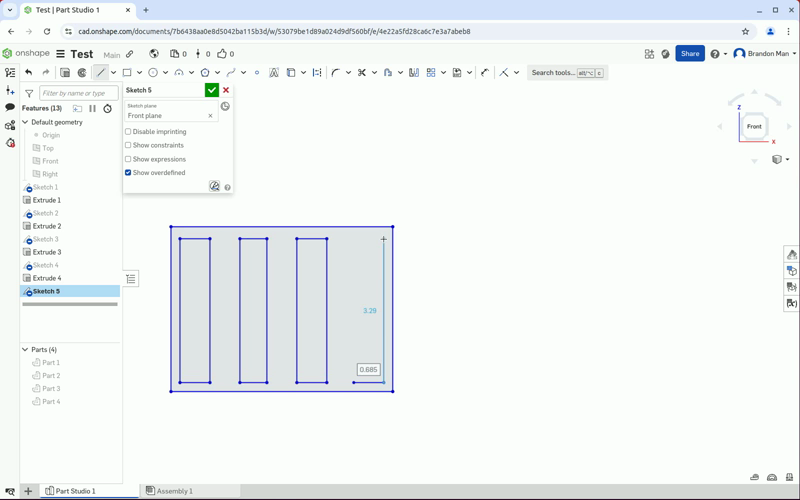
scroll(6)
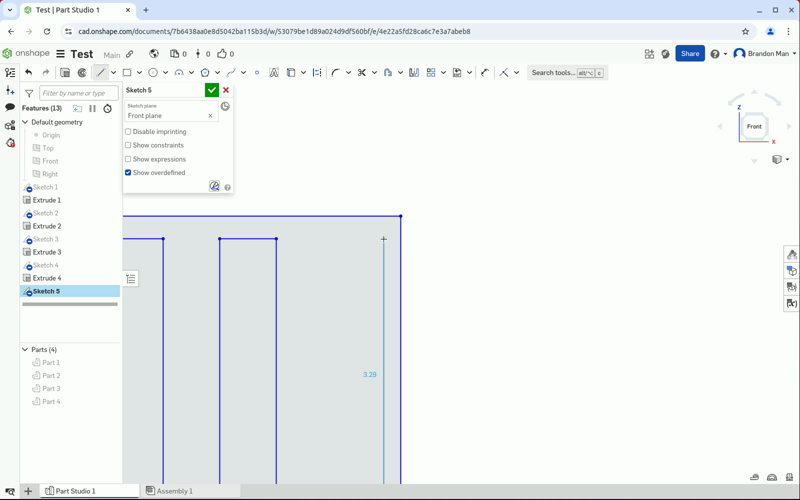
click(383, 238)
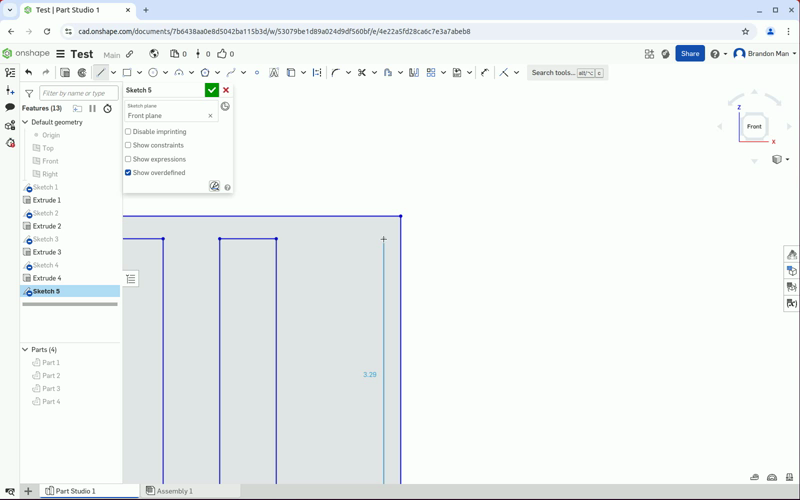
scroll(-6)
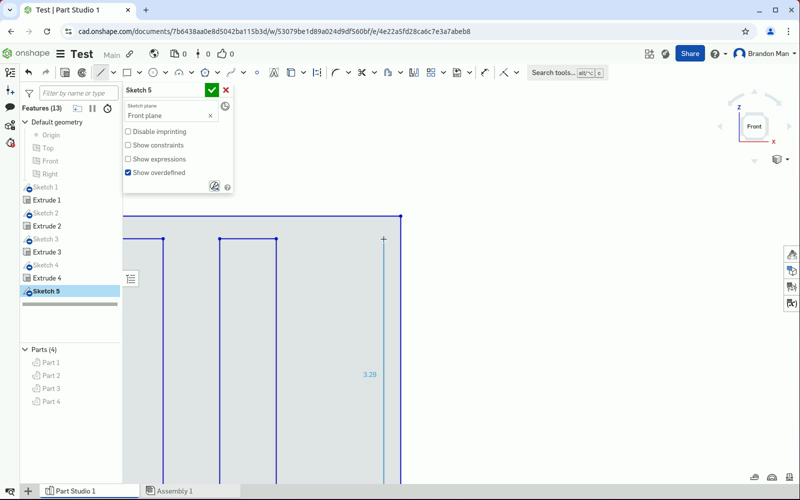
scroll(-6)
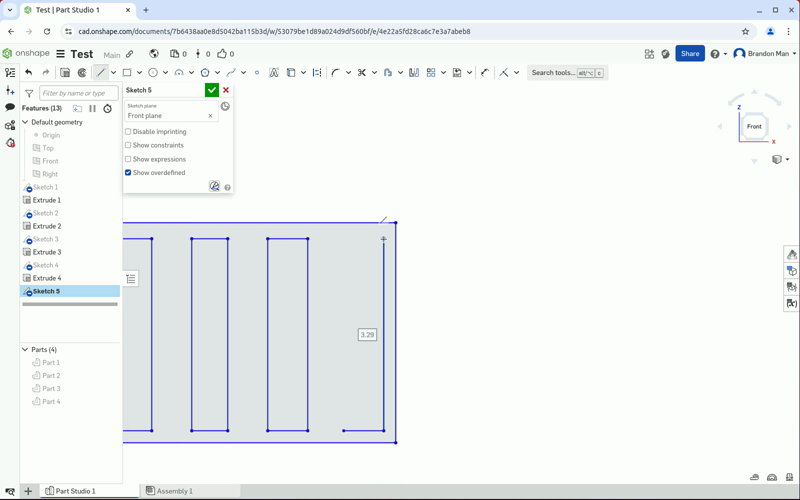
scroll(-6)
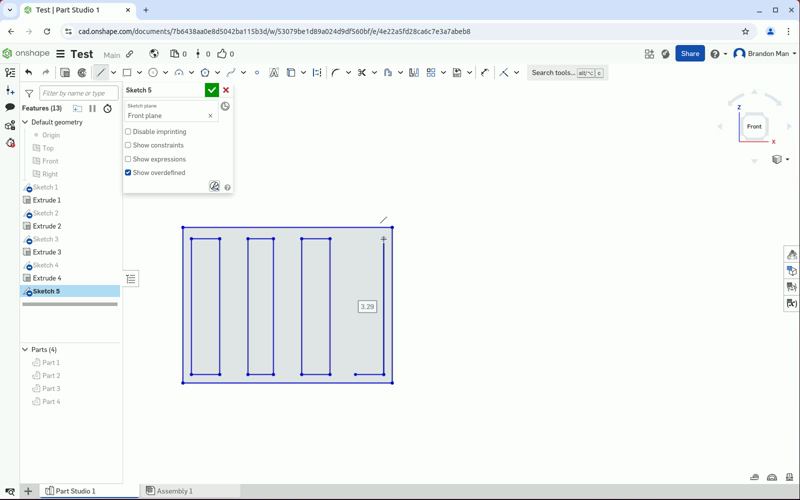
scroll(-6)
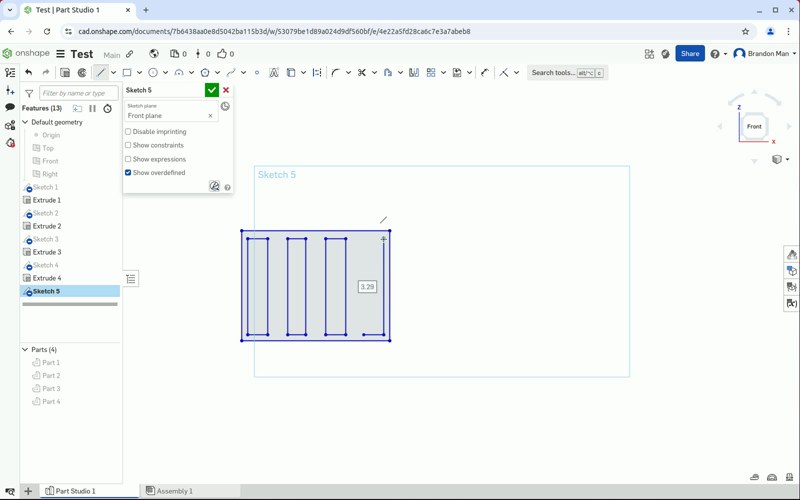
scroll(-6)
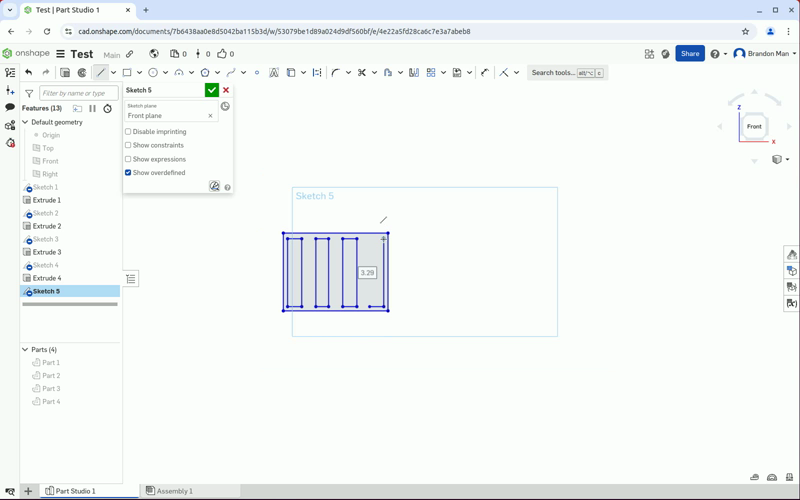
scroll(-6)
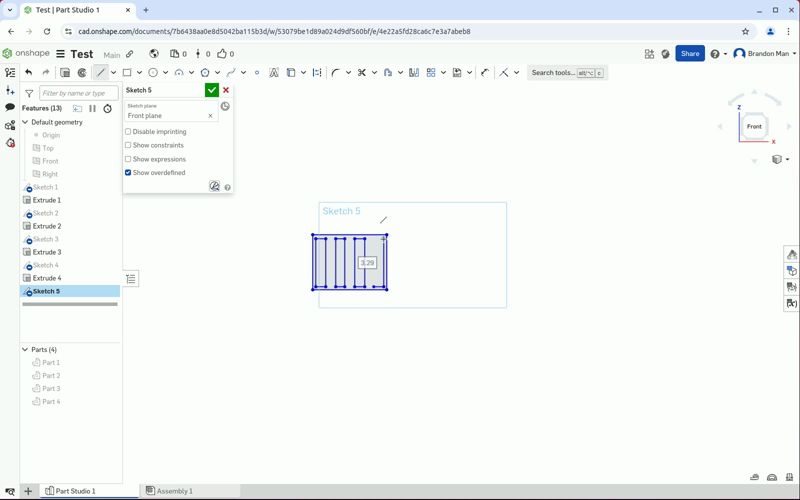
scroll(-6)
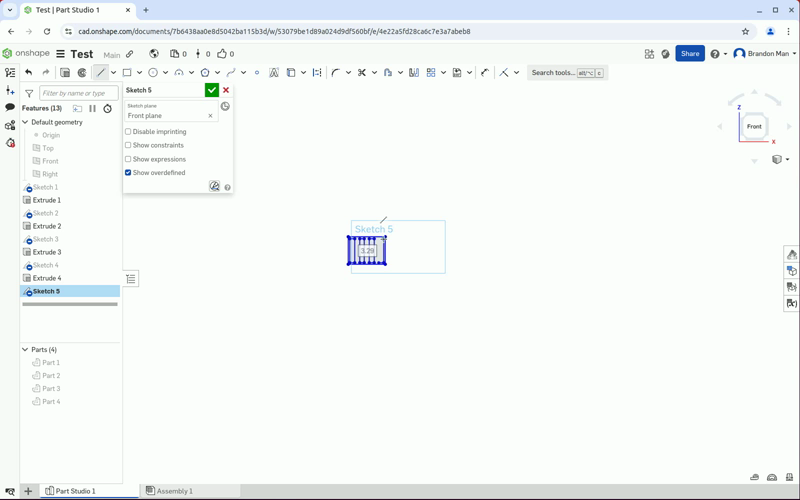
key_up(shift)
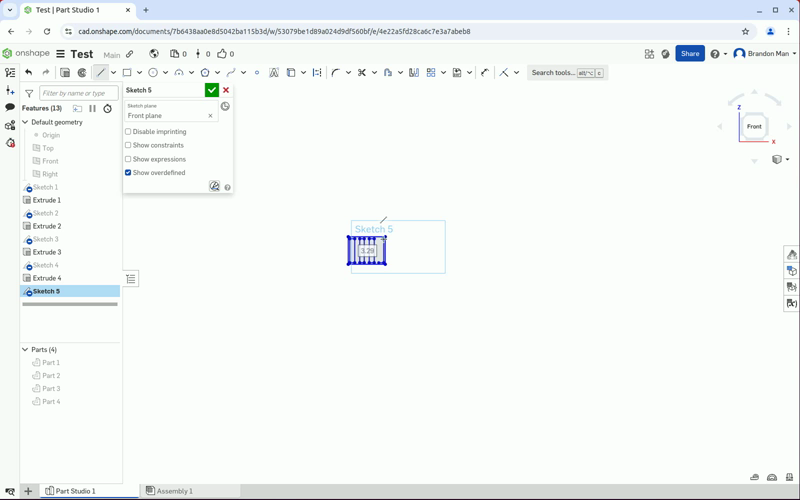
key_down(shift)
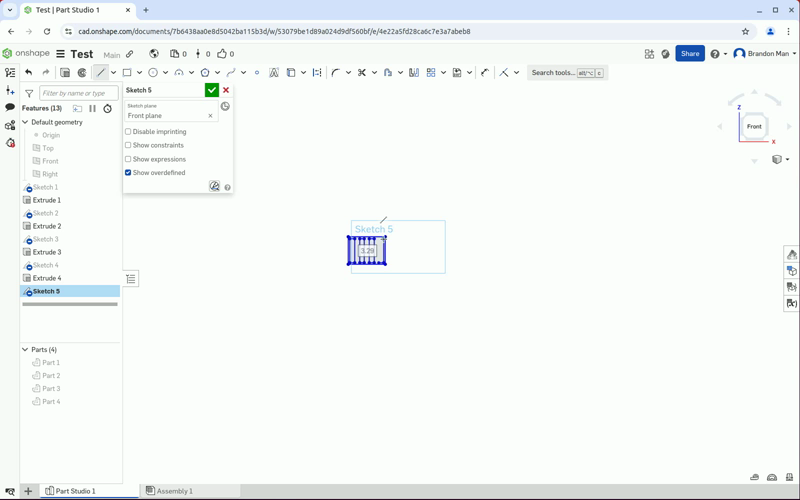
mouse_move(413, 238)
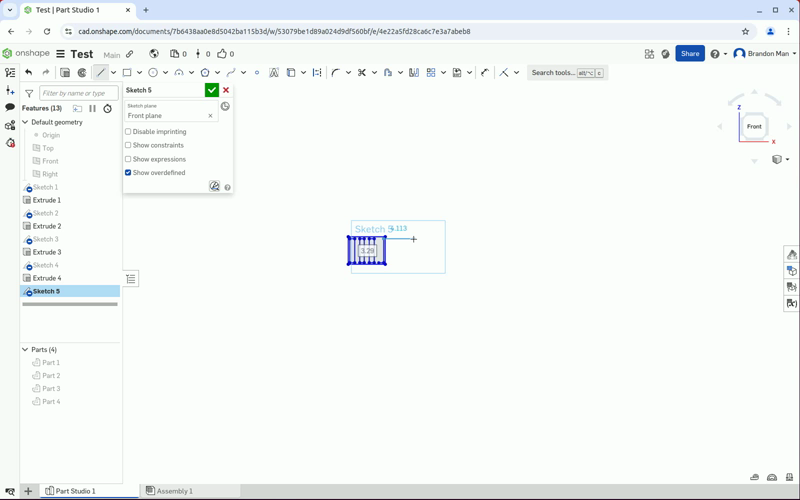
mouse_move(378, 238)
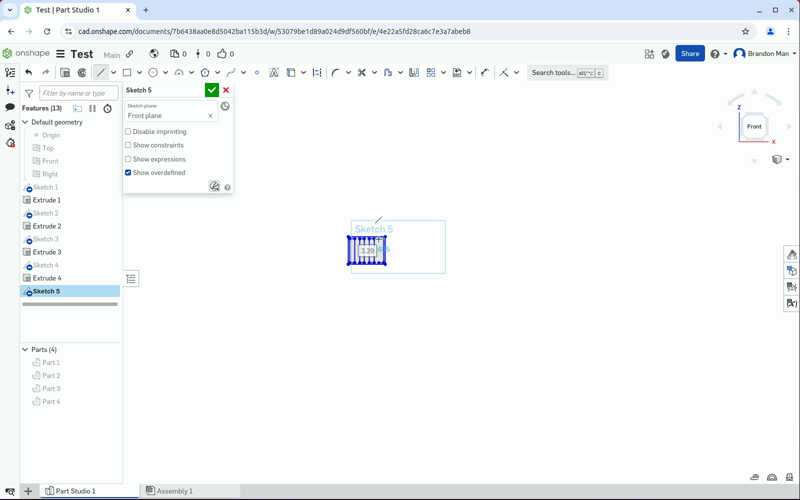
scroll(6)
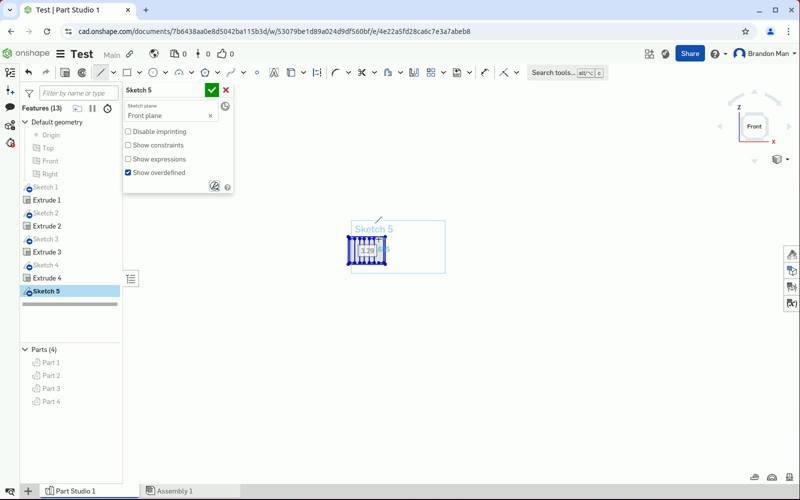
scroll(6)
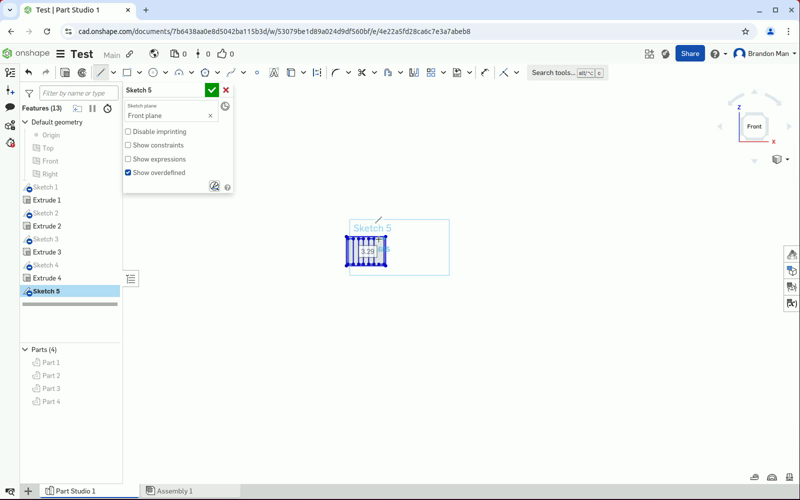
scroll(6)
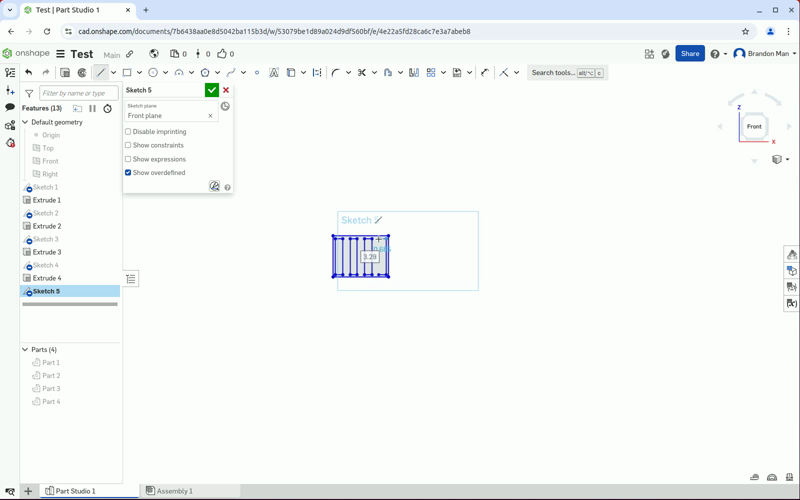
scroll(6)
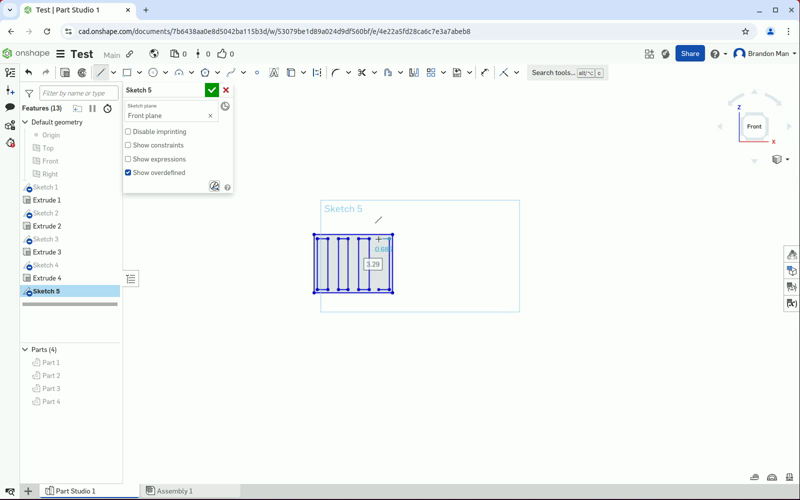
scroll(6)
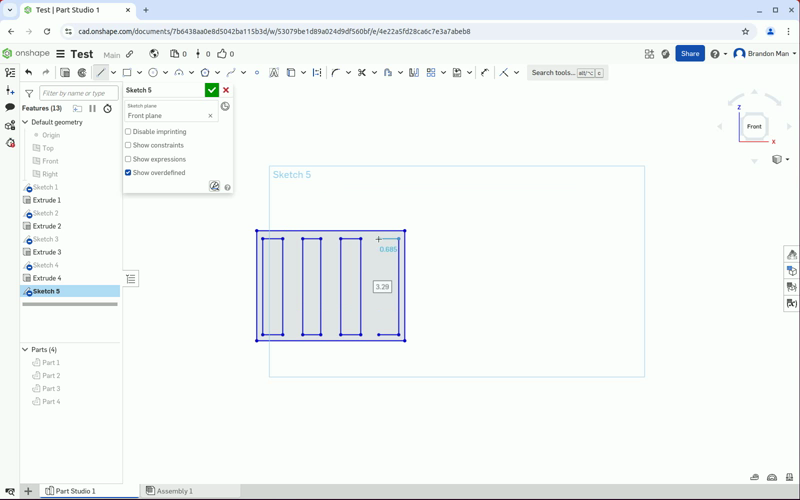
scroll(6)
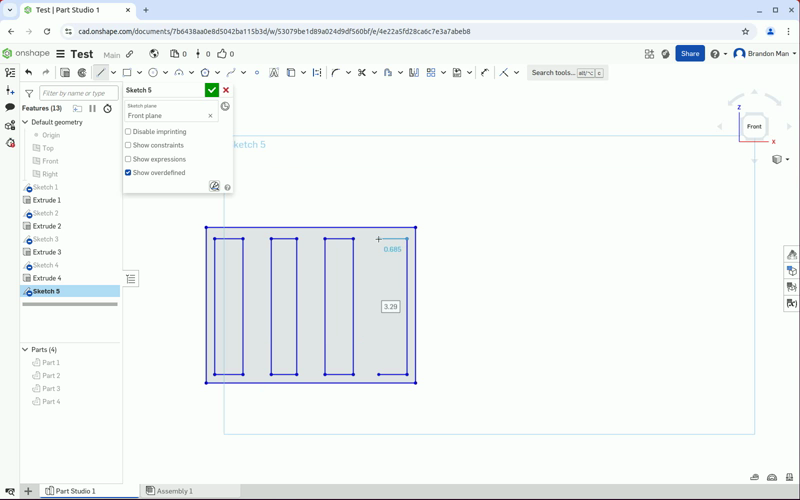
scroll(6)
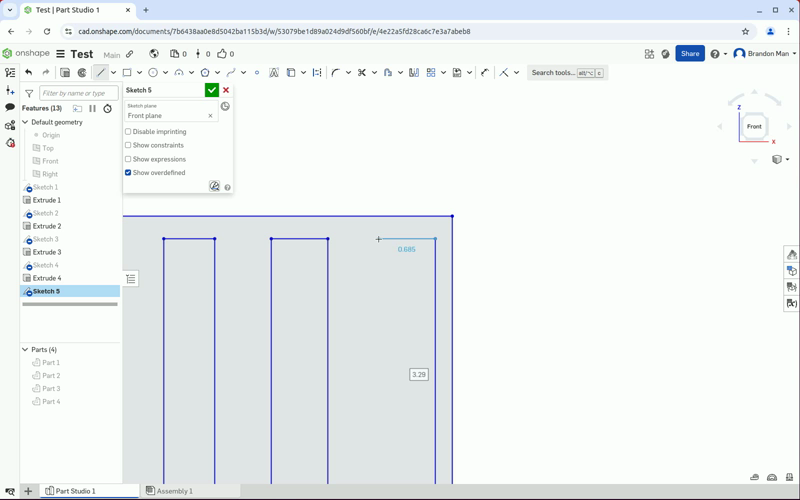
click(378, 238)
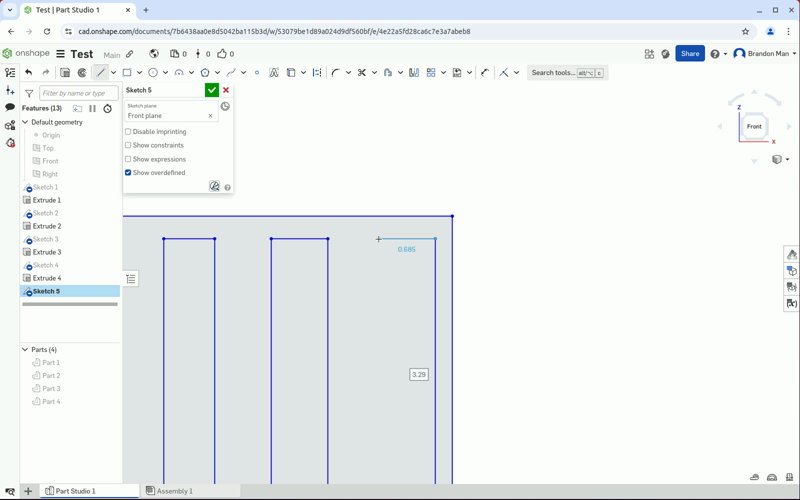
scroll(-6)
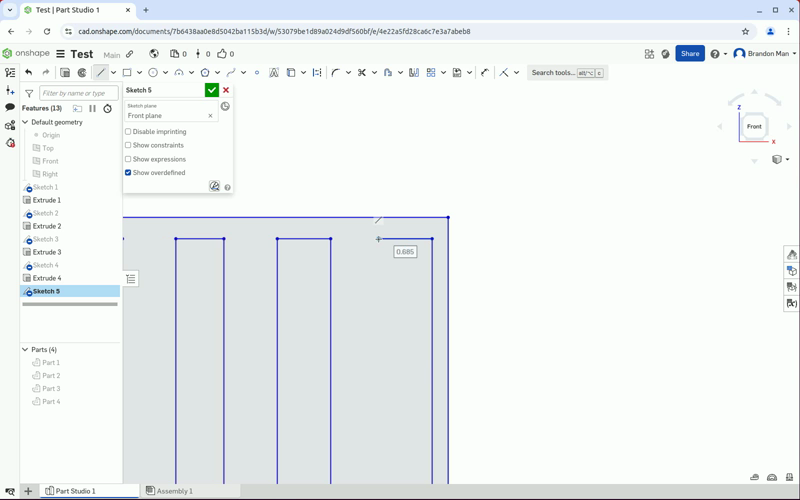
scroll(-6)
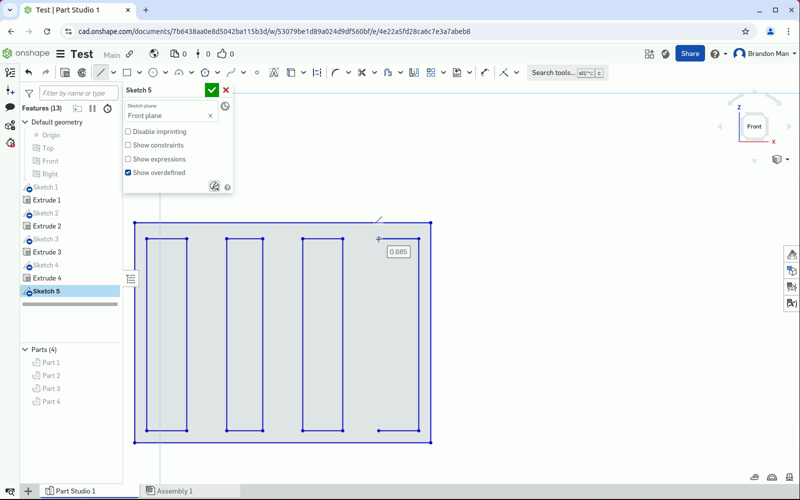
scroll(-6)
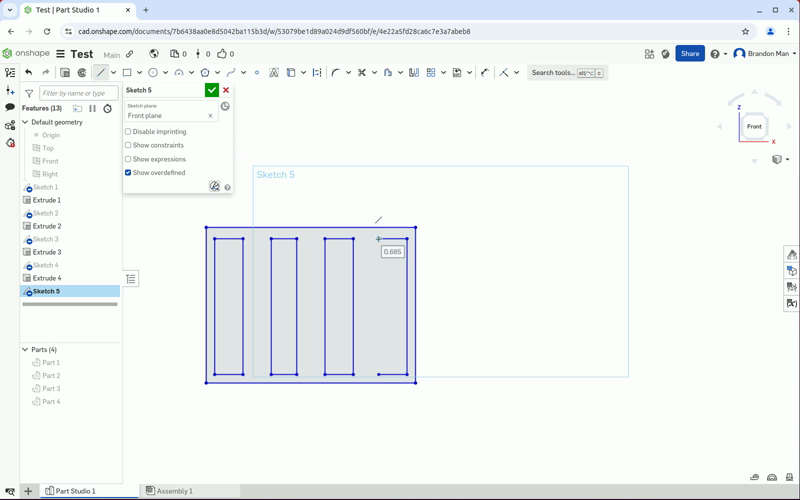
scroll(-6)
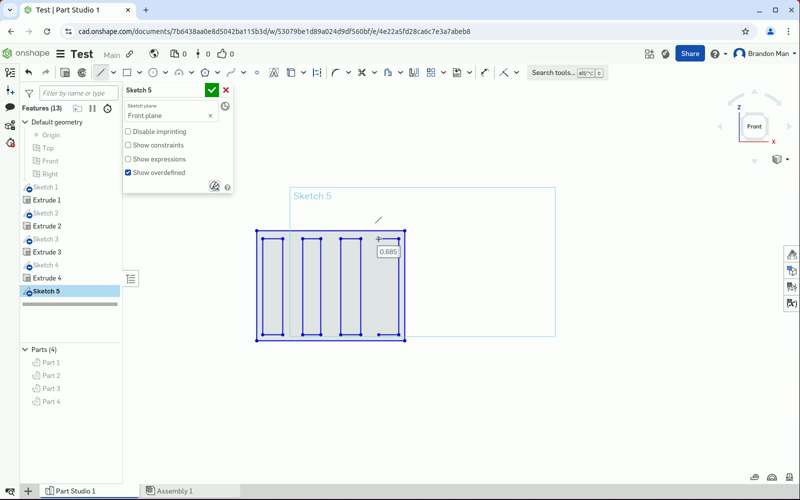
scroll(-6)
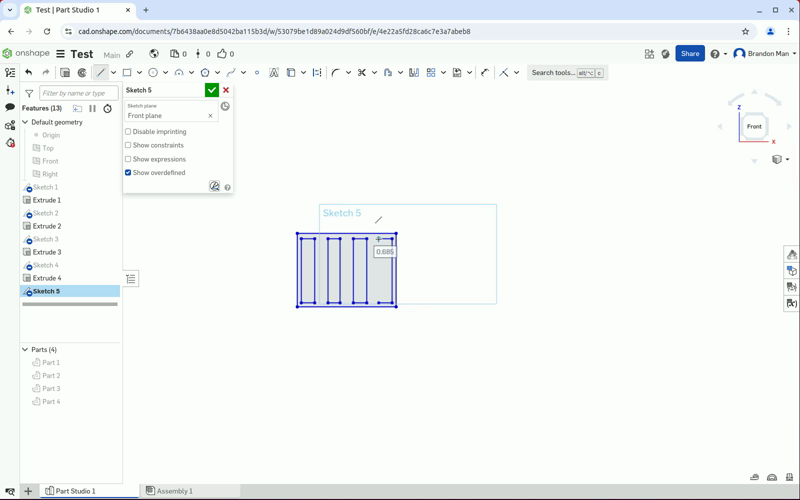
scroll(-6)
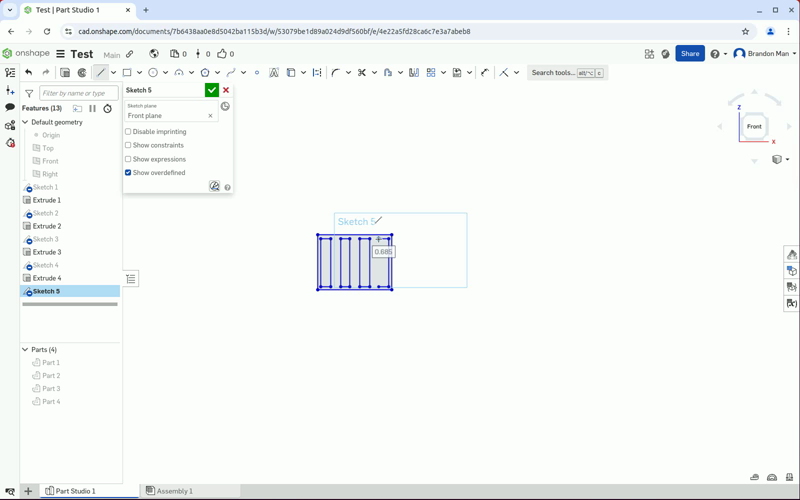
scroll(-6)
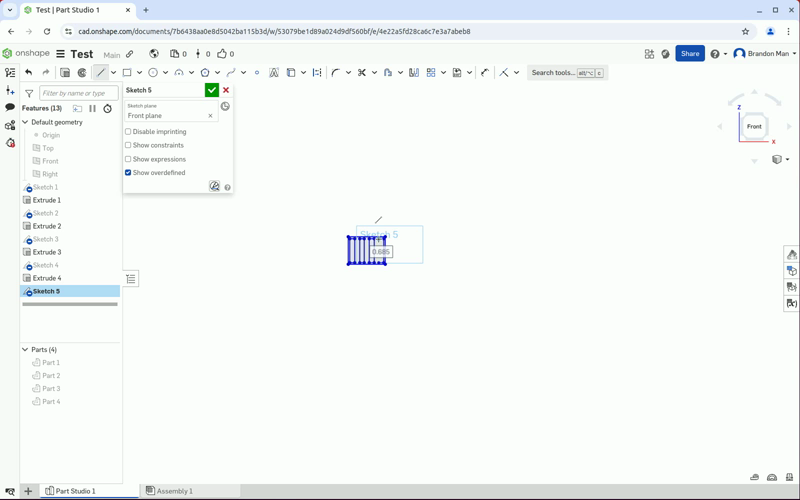
key_up(shift)
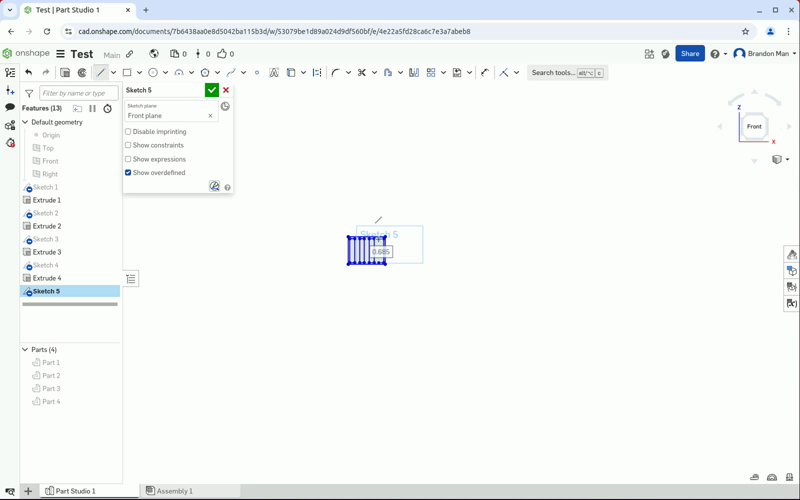
mouse_move(408, 238)
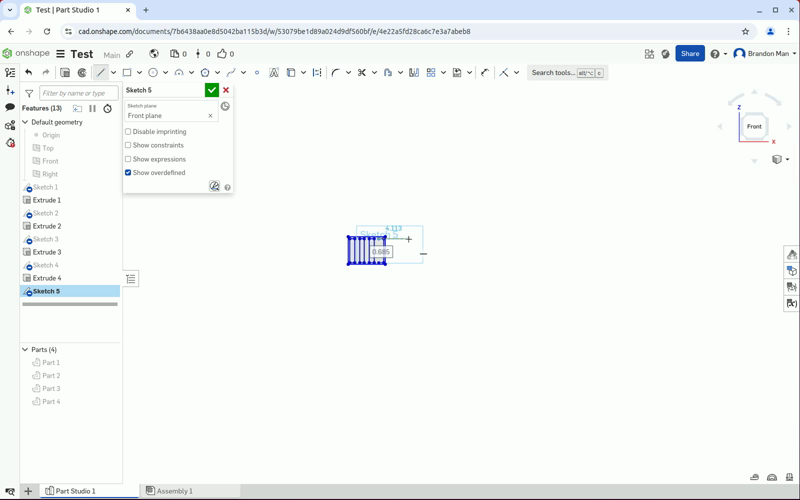
key_down(shift)
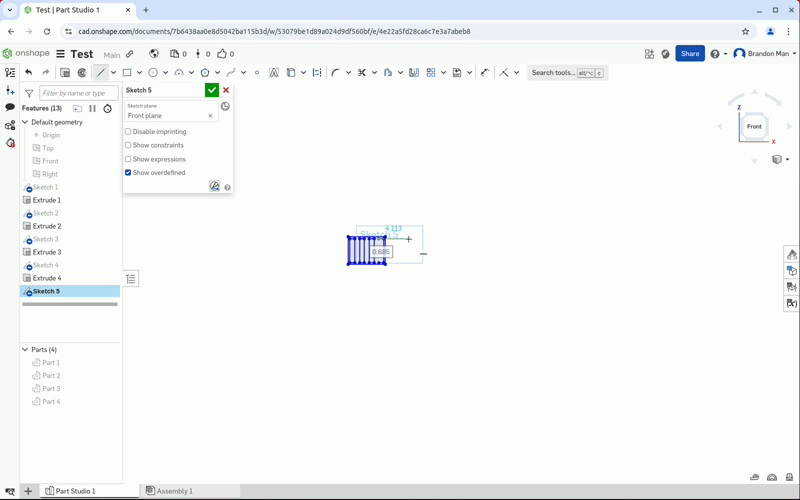
mouse_move(378, 262)
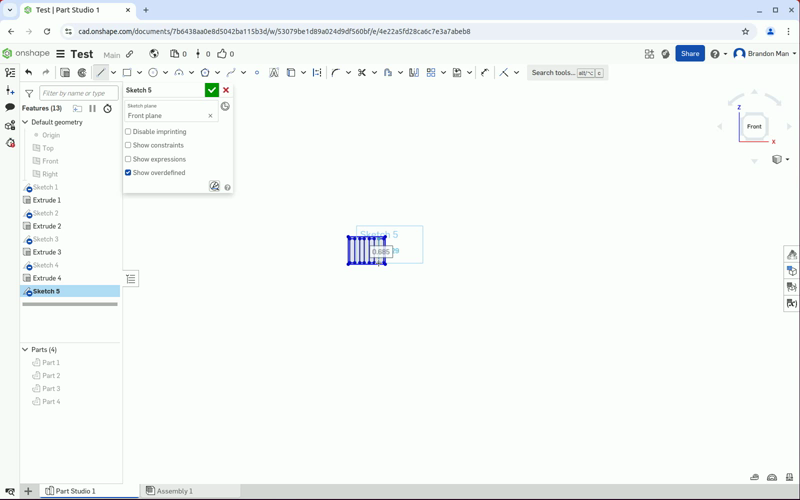
key_up(shift)
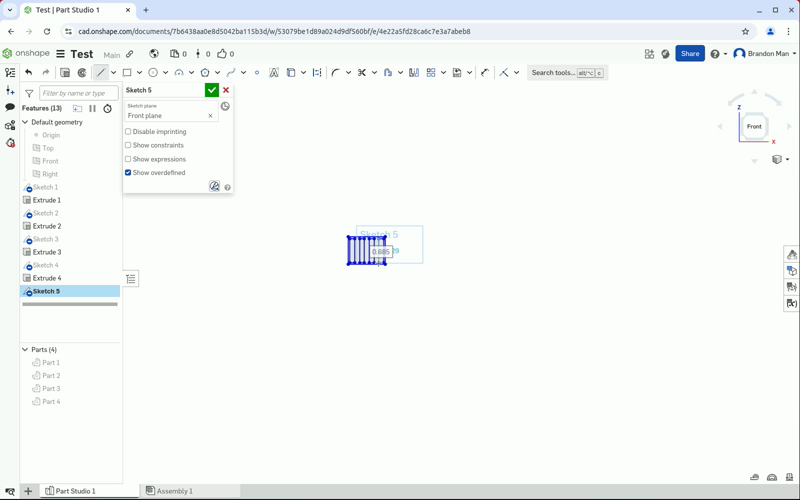
click(378, 262)
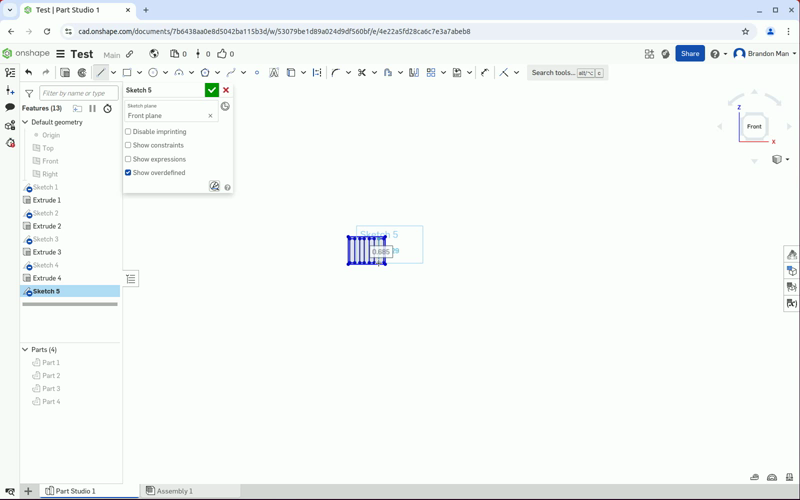
key(esc)
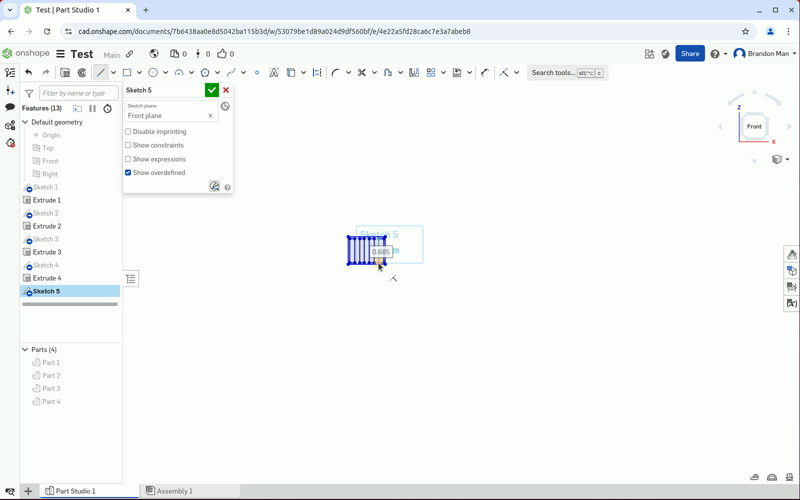
mouse_move(377, 255)
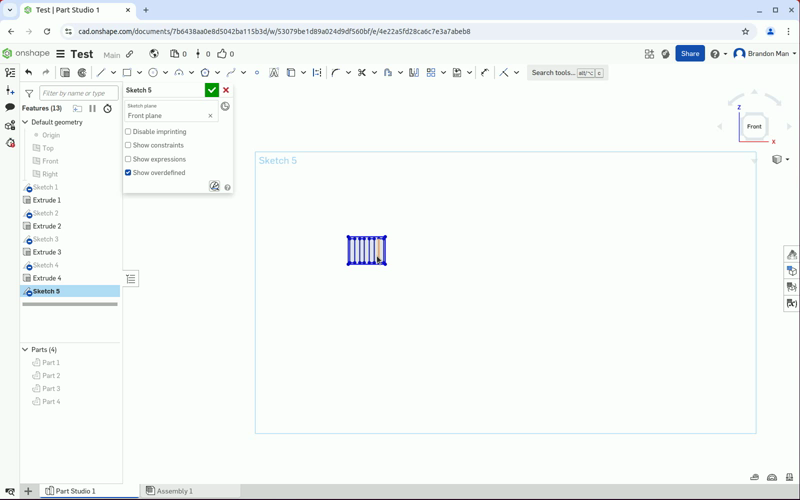
scroll(6)
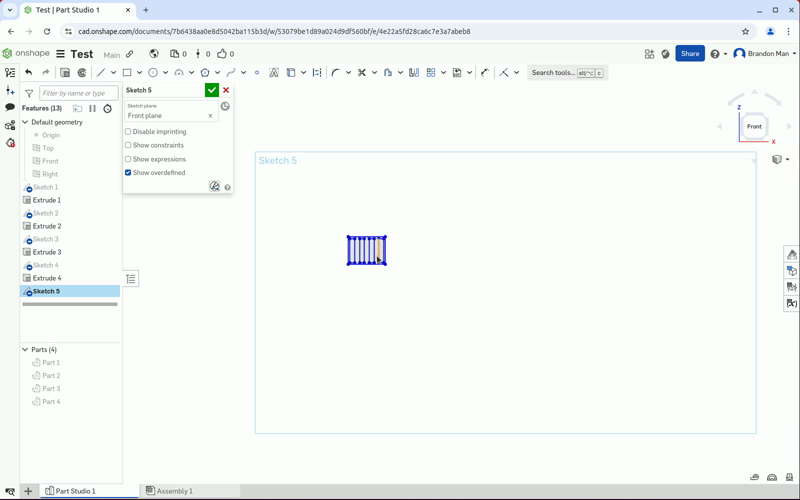
scroll(6)
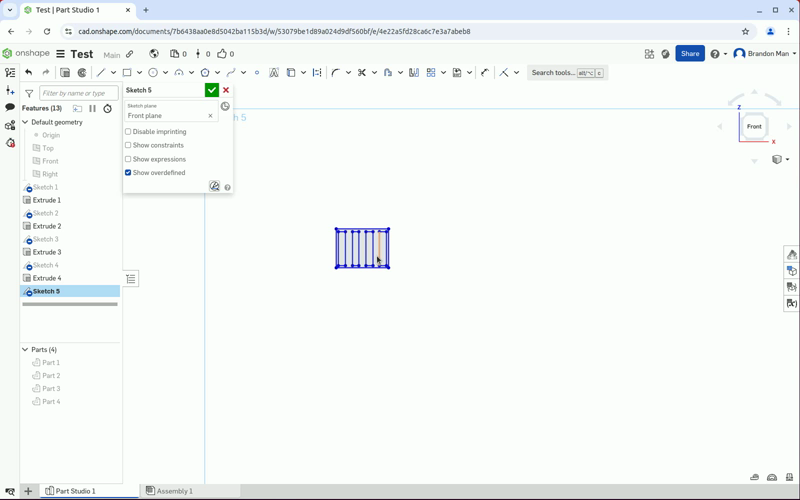
scroll(6)
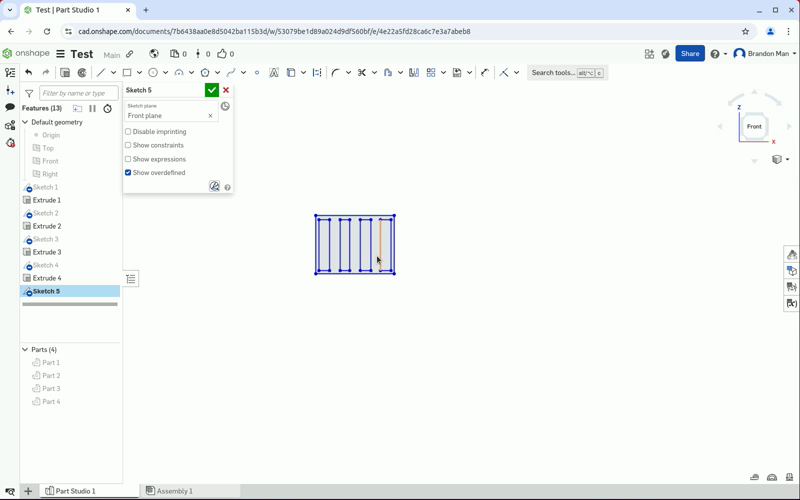
scroll(6)
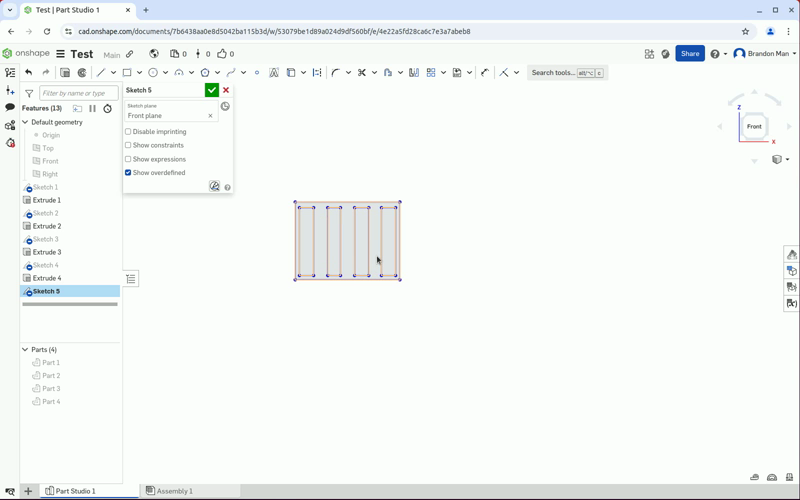
scroll(6)
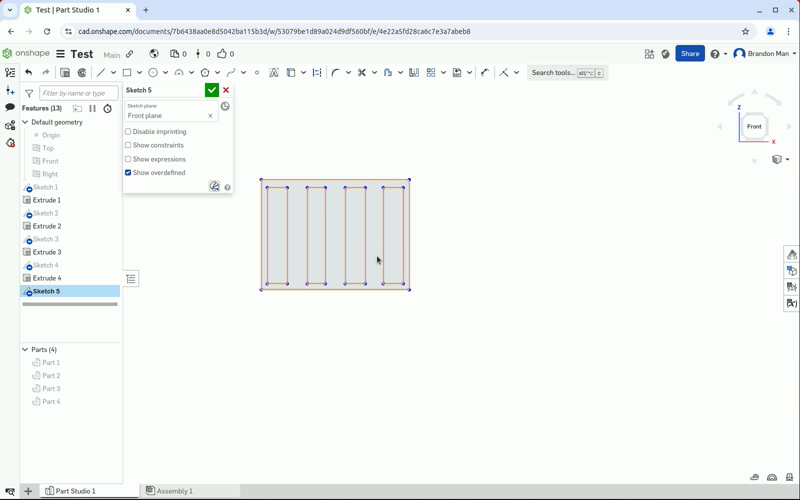
scroll(6)
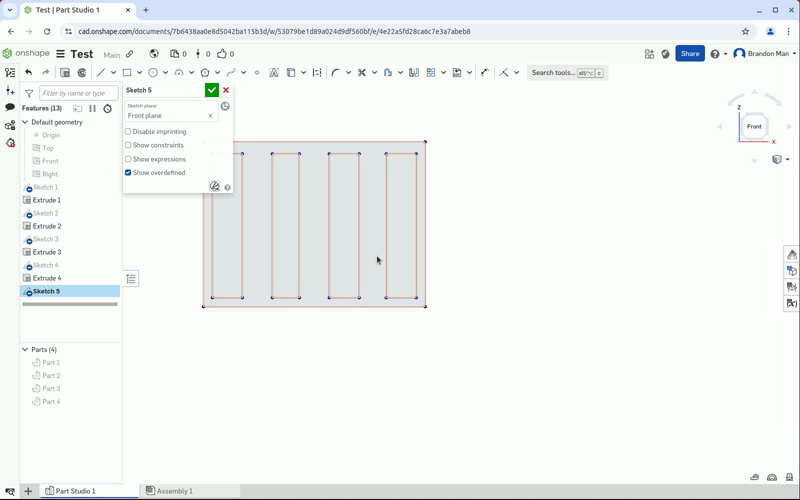
scroll(6)
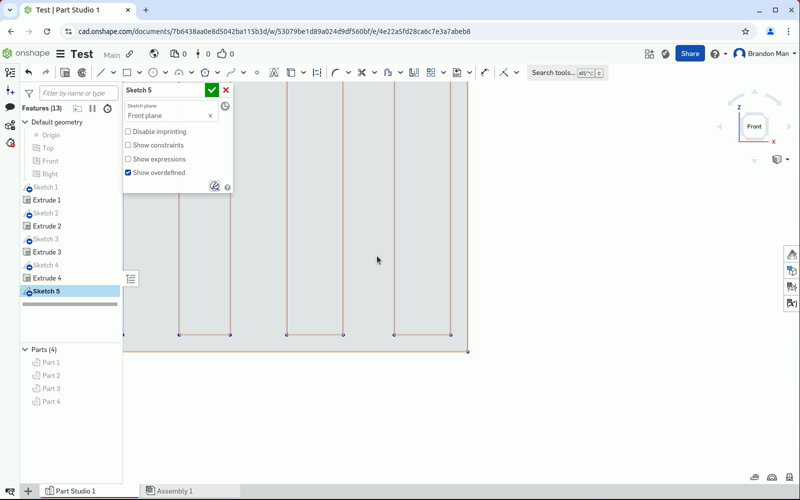
click(377, 255)
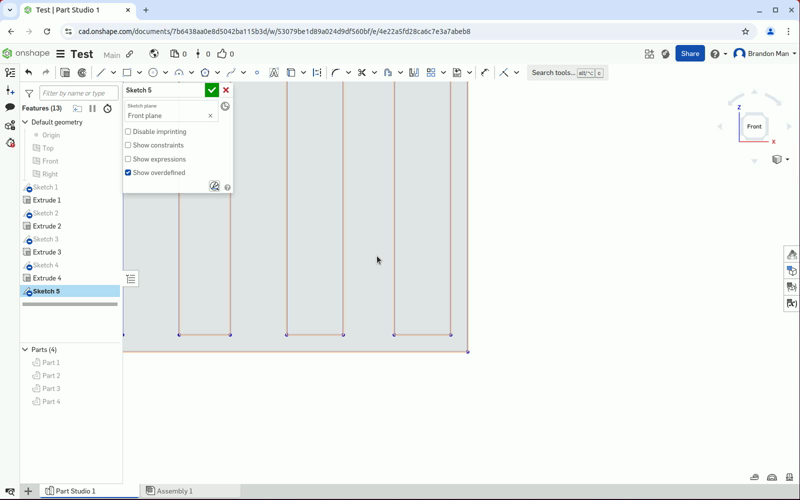
scroll(-6)
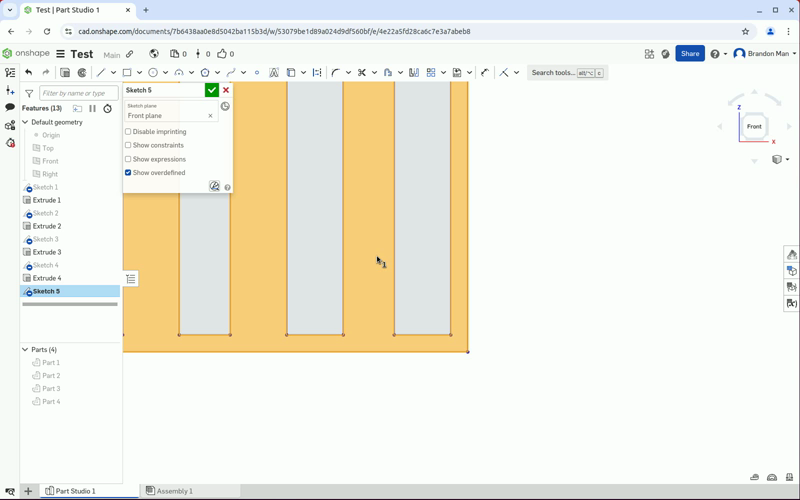
scroll(-6)
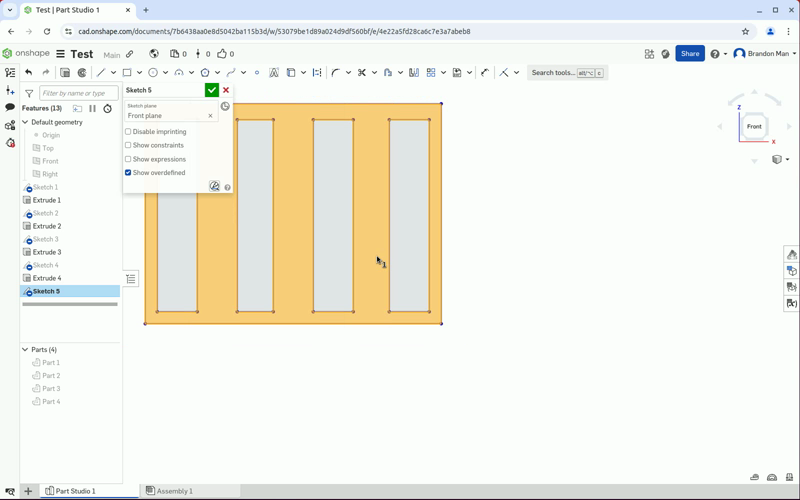
scroll(-6)
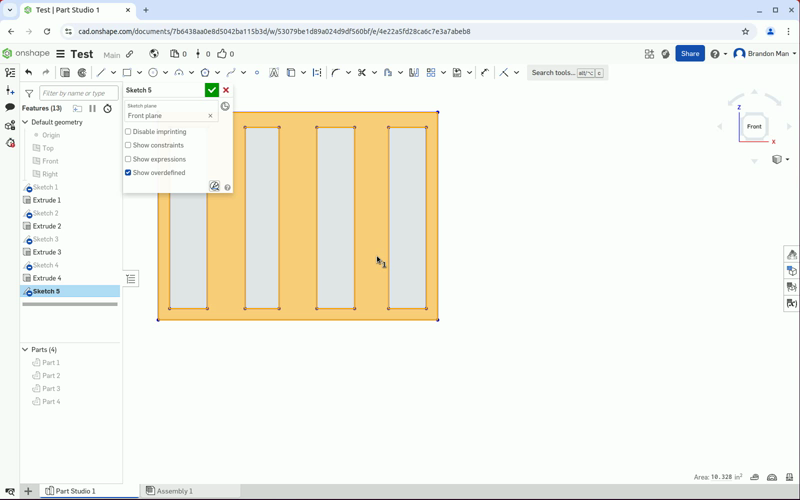
scroll(-6)
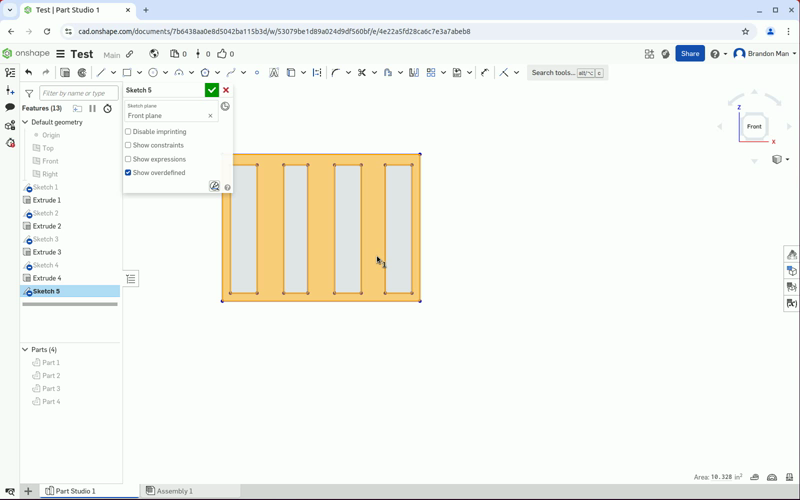
scroll(-6)
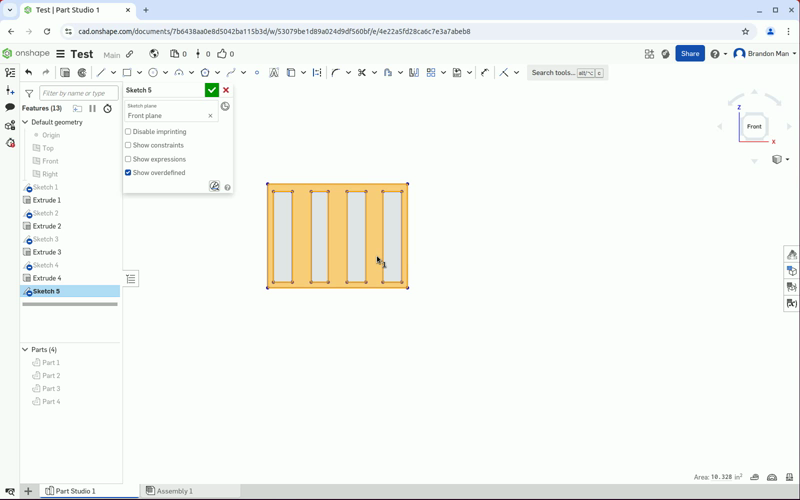
scroll(-6)
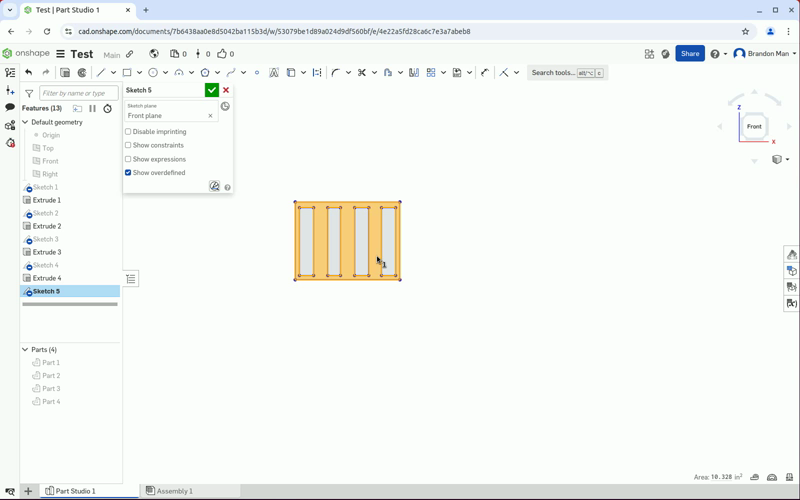
scroll(-6)
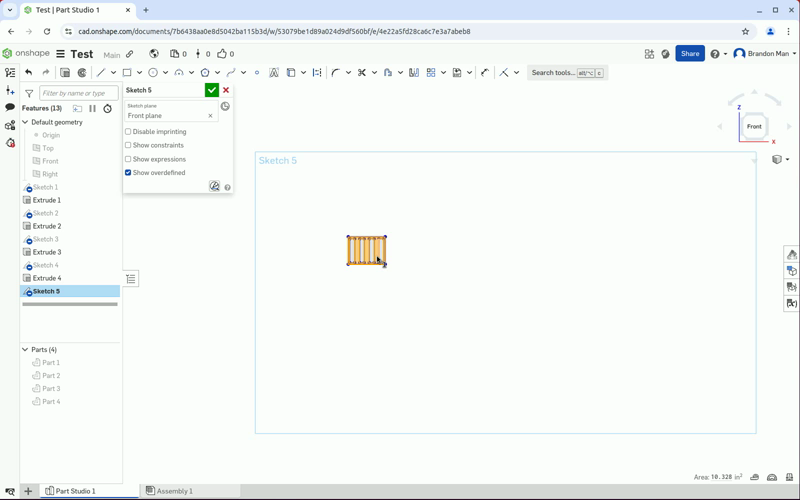
mouse_move(73, 352)
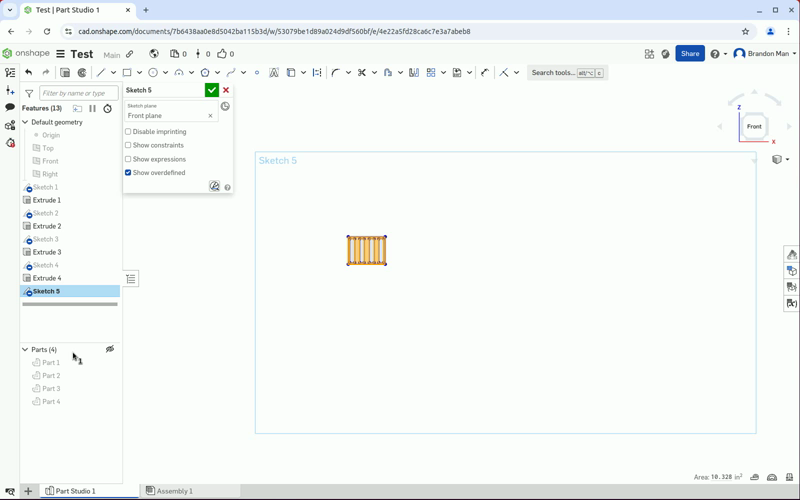
key(shift+y)
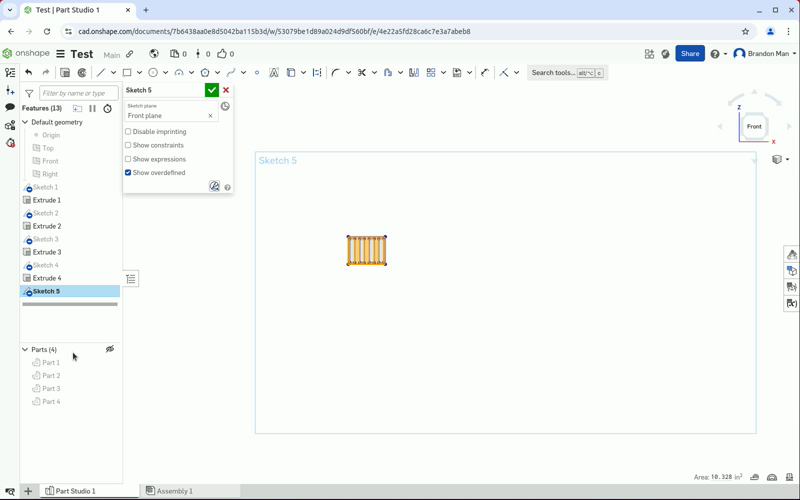
key(shift+e)
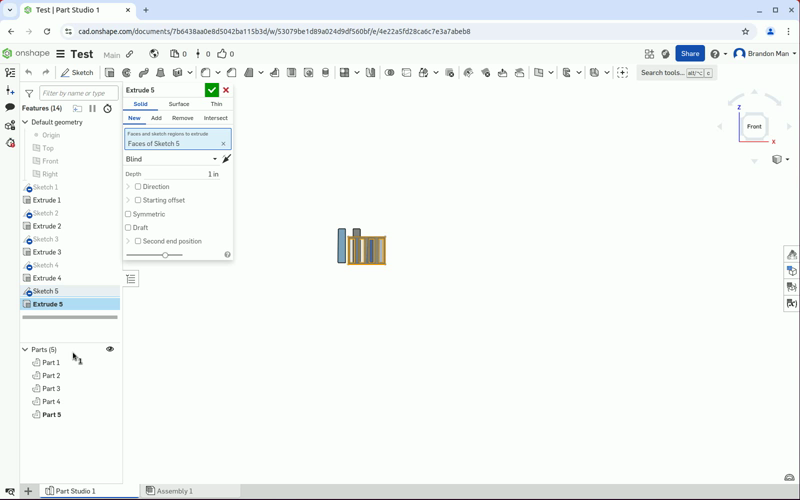
mouse_move(143, 106)
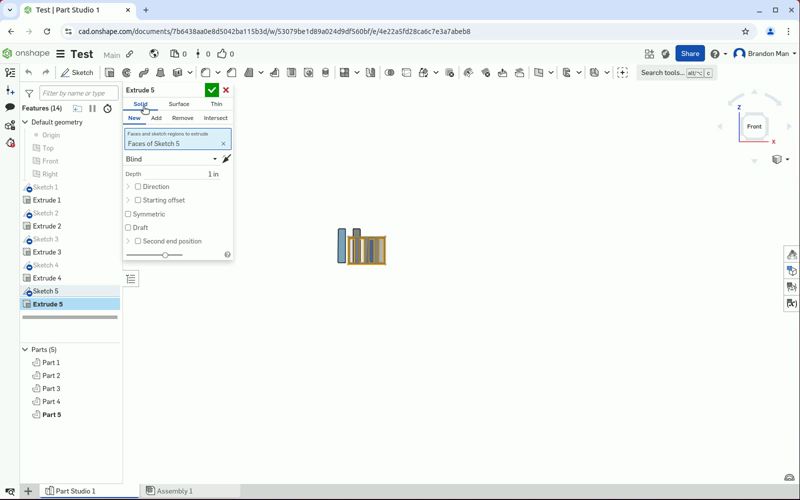
click(143, 106)
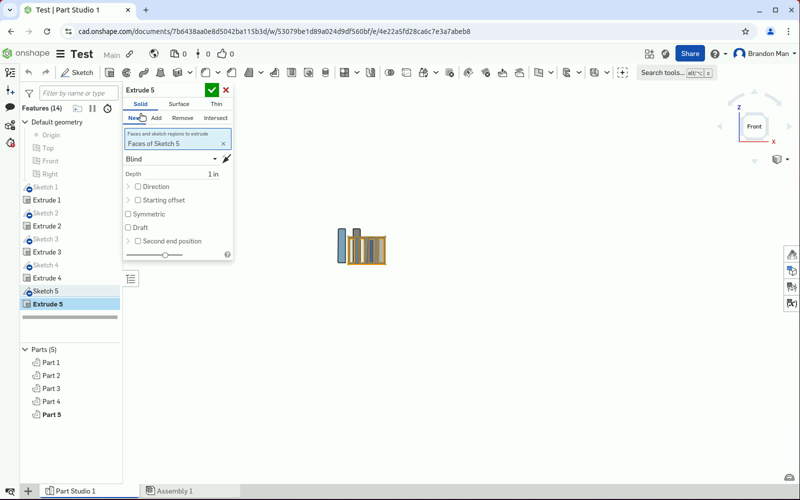
mouse_move(137, 120)
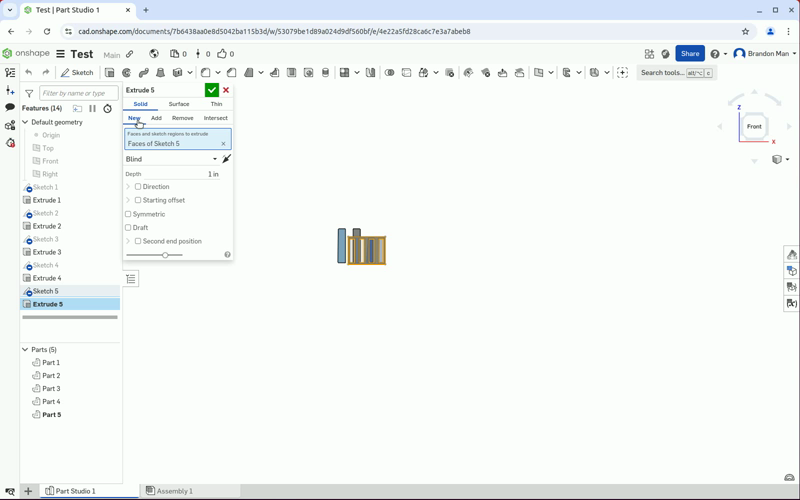
click(137, 120)
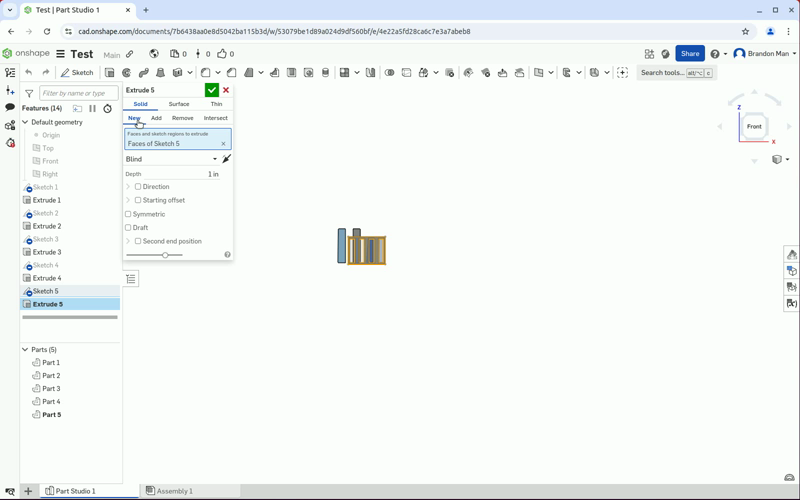
key(tab, 4)
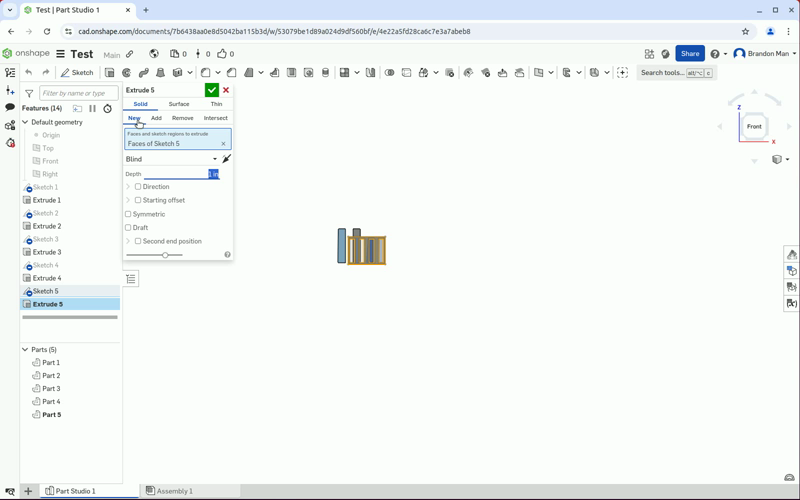
text(-2.407)
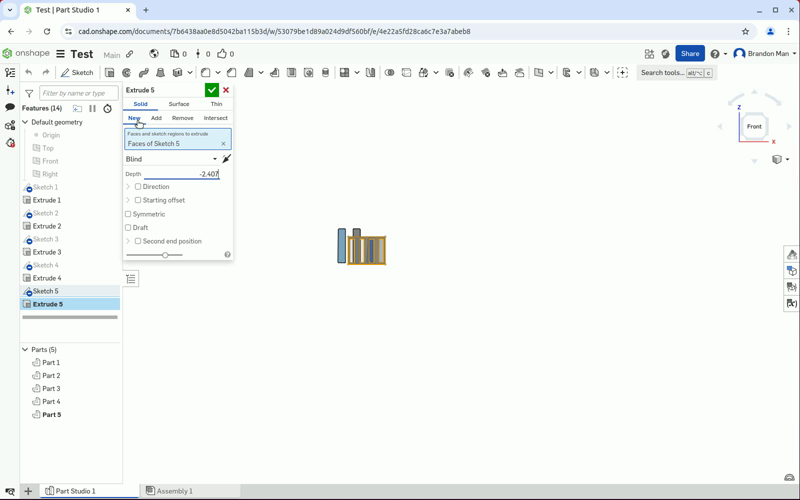
key(enter)
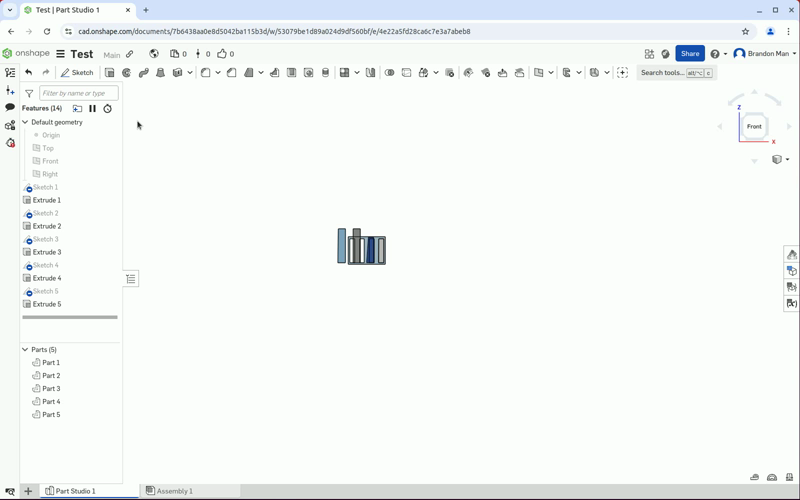
key(shift+h)
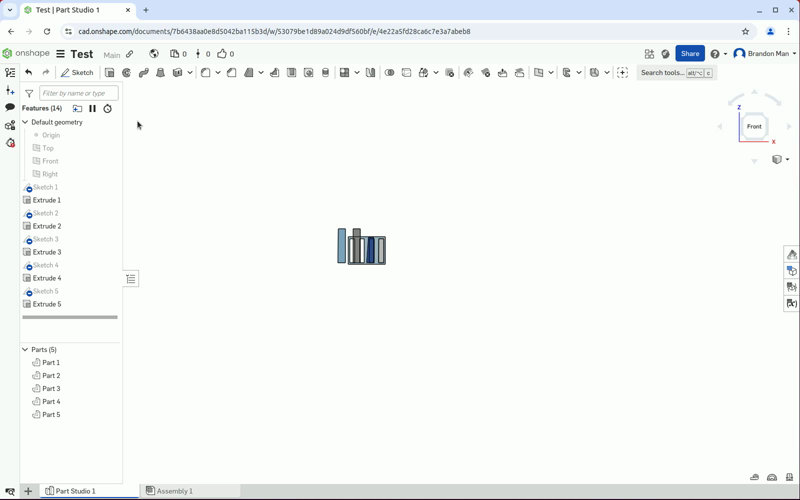
key(shift+h)
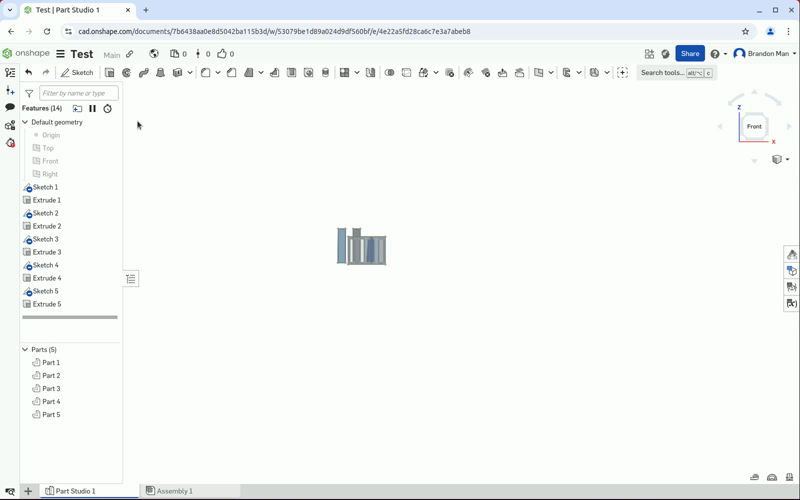
key(shift+7)
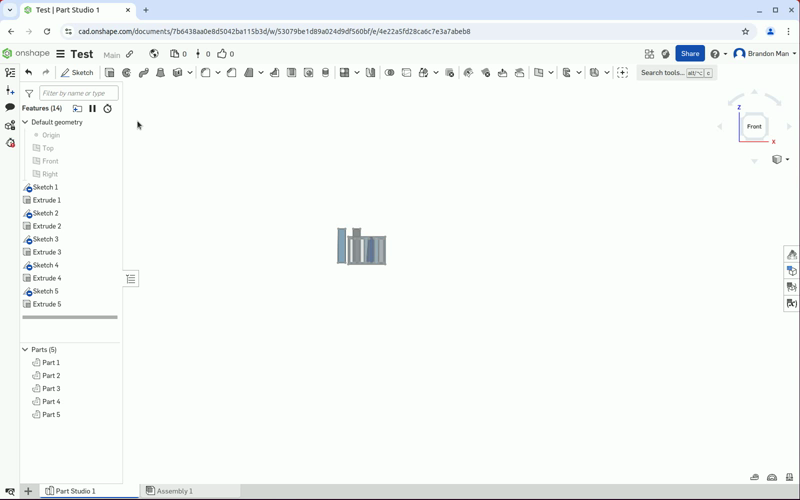
key(left, 2)
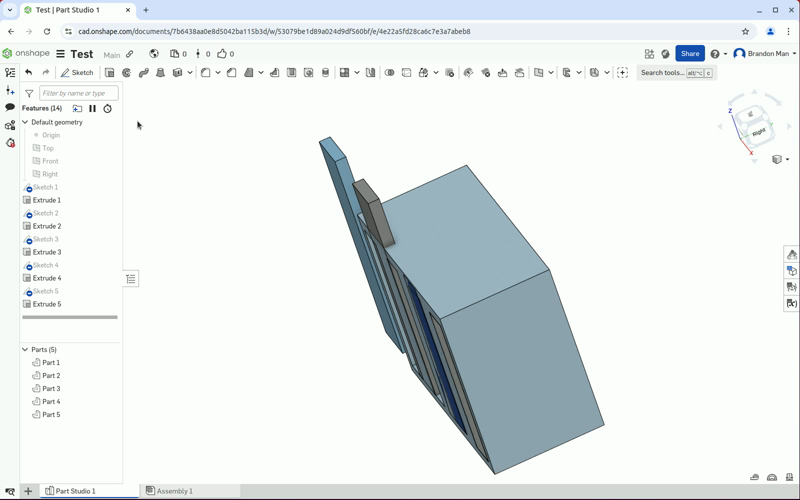
key(down, 2)
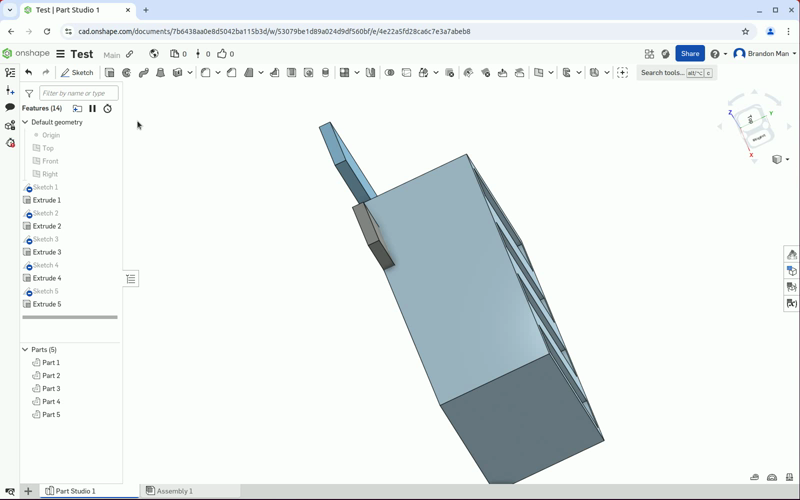
key(up, 2)
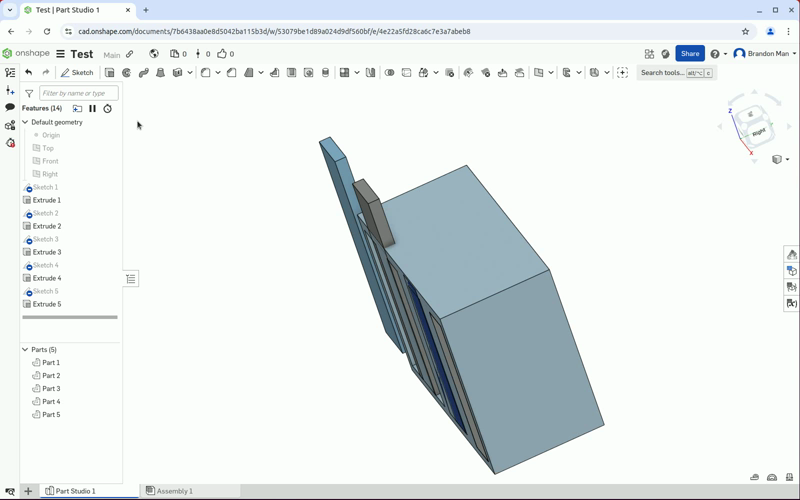
key(right, 2)
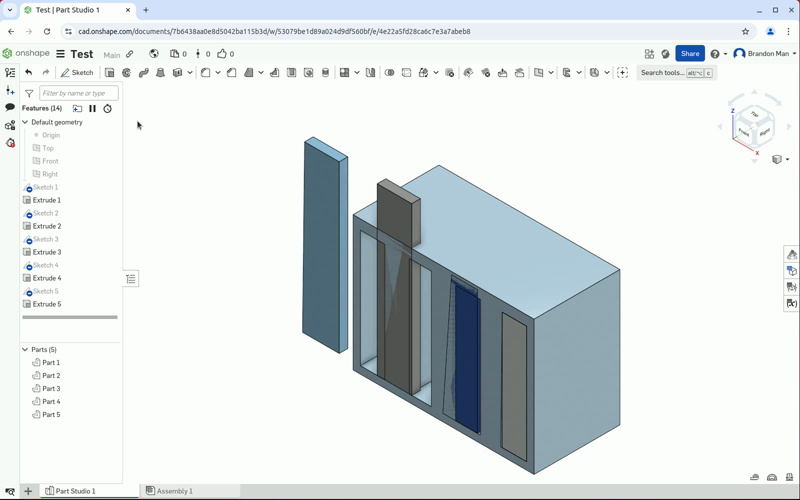
mouse_move(73, 189)
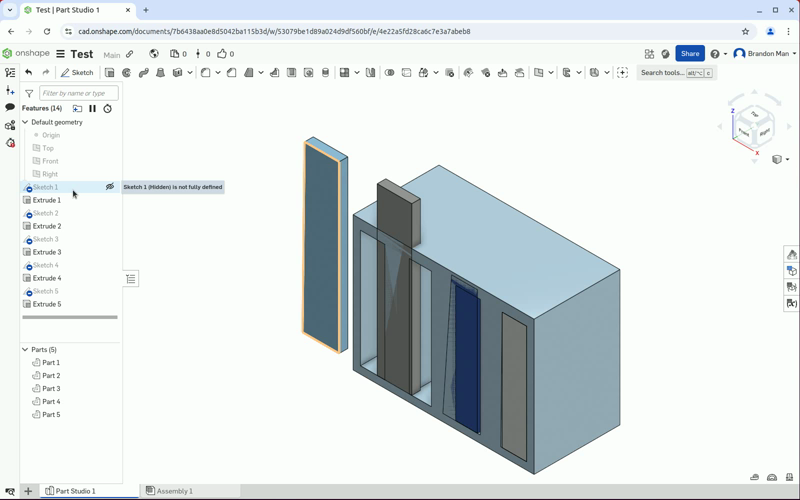
click(73, 189)